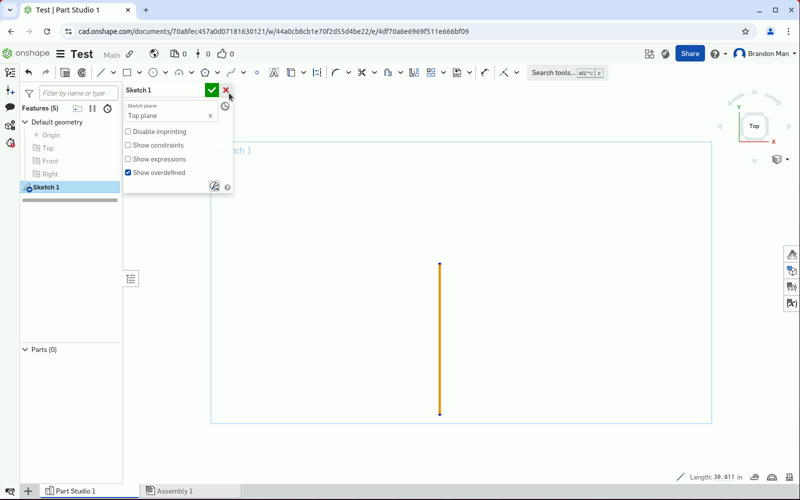
key(shift+h)
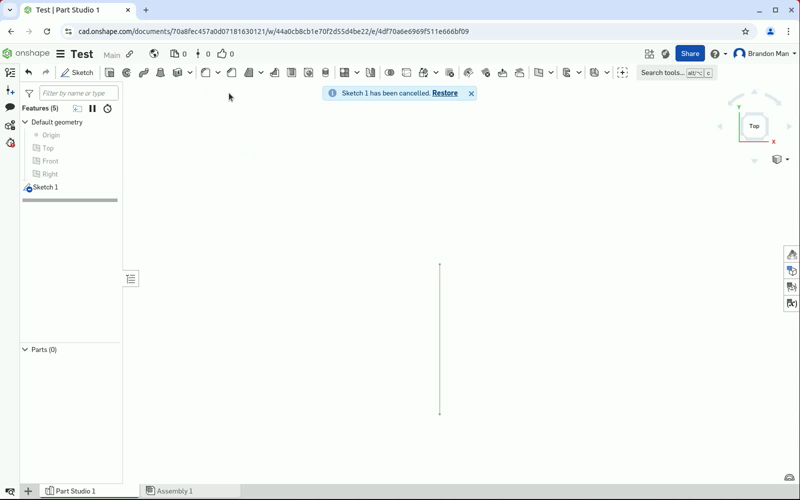
key(shift+s)
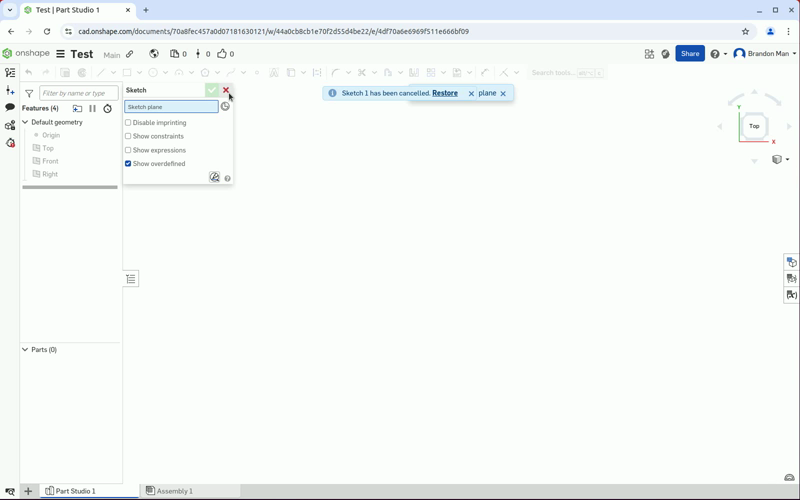
mouse_move(73, 150)
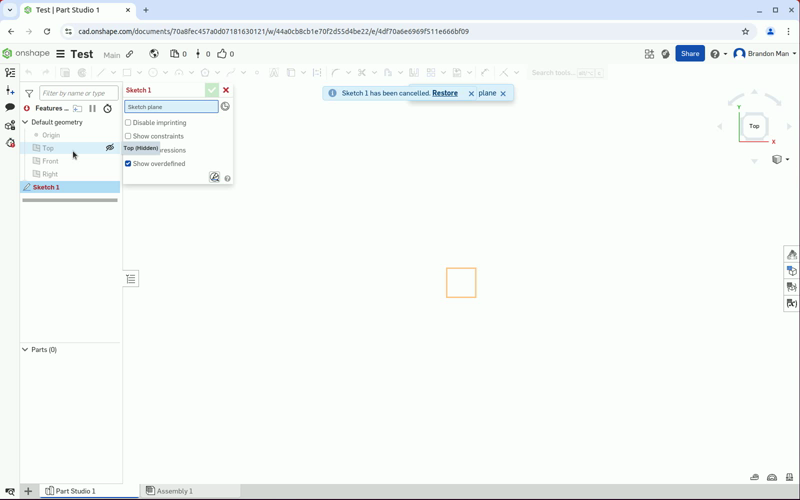
click(73, 150)
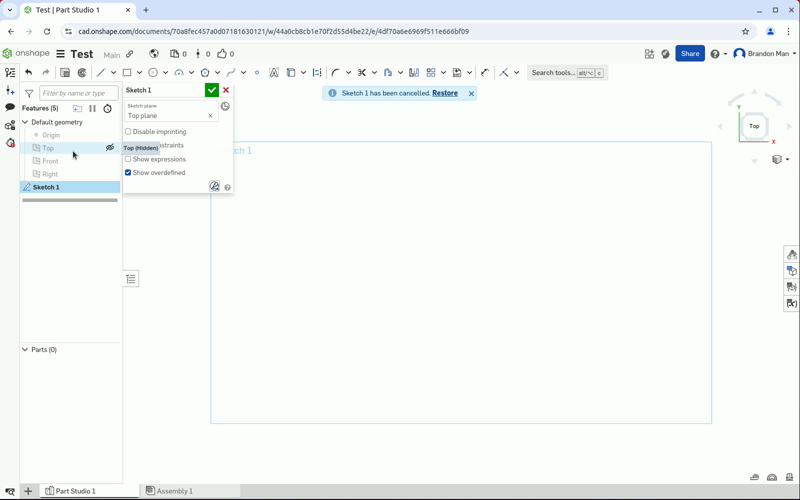
mouse_move(73, 352)
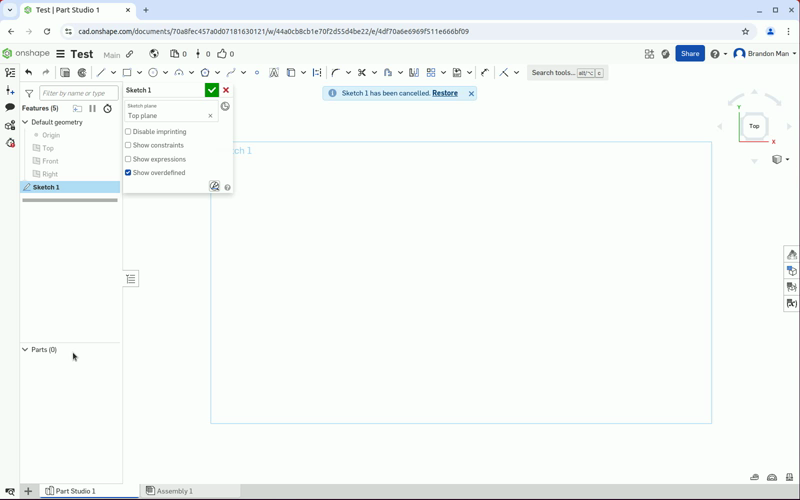
key(y)
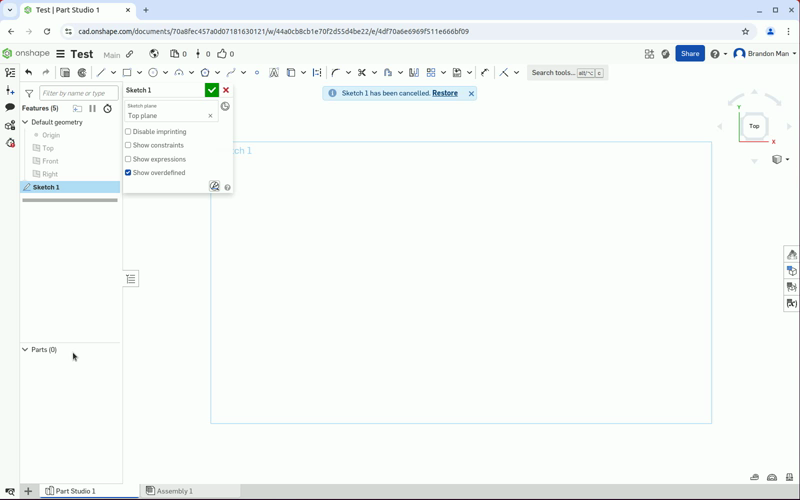
key(l)
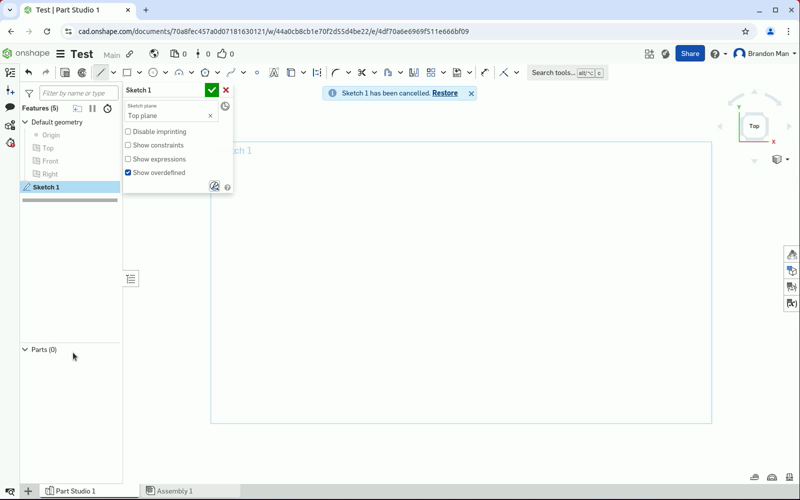
key_down(shift)
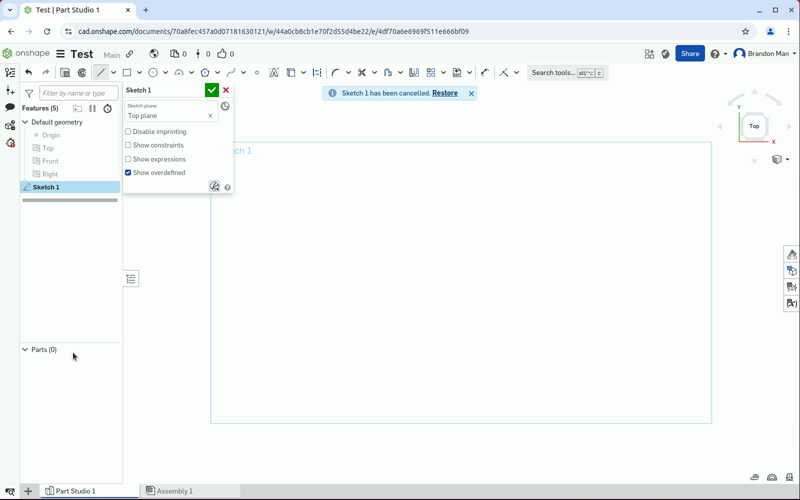
mouse_move(460, 282)
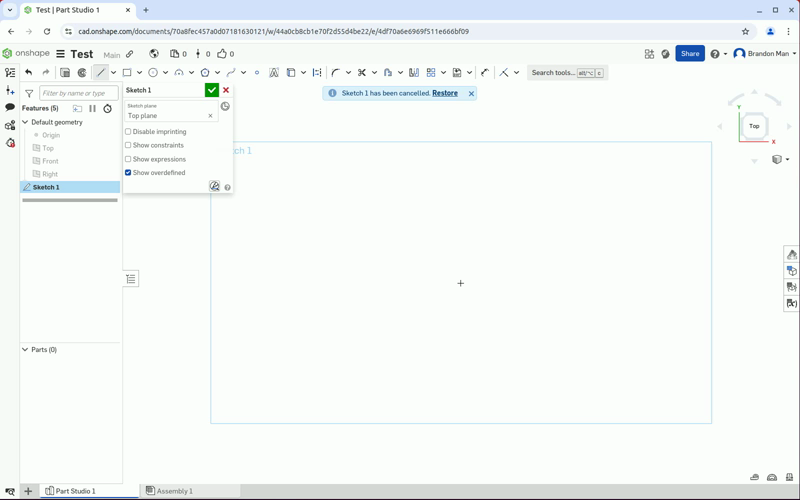
click(460, 282)
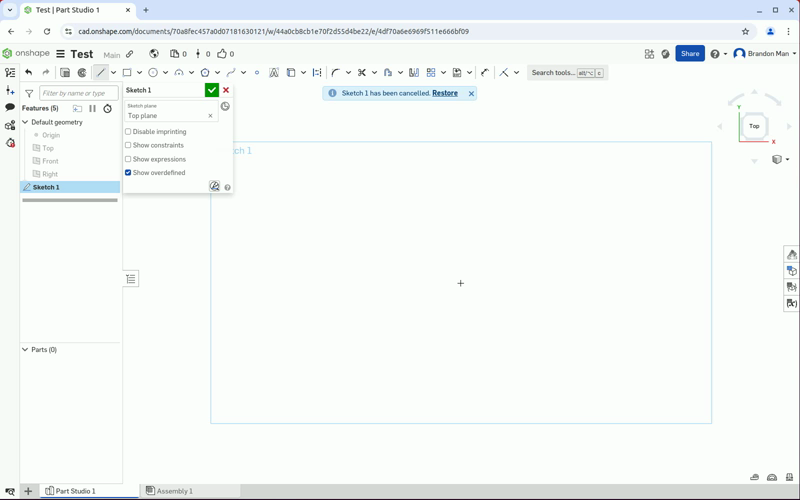
key_up(shift)
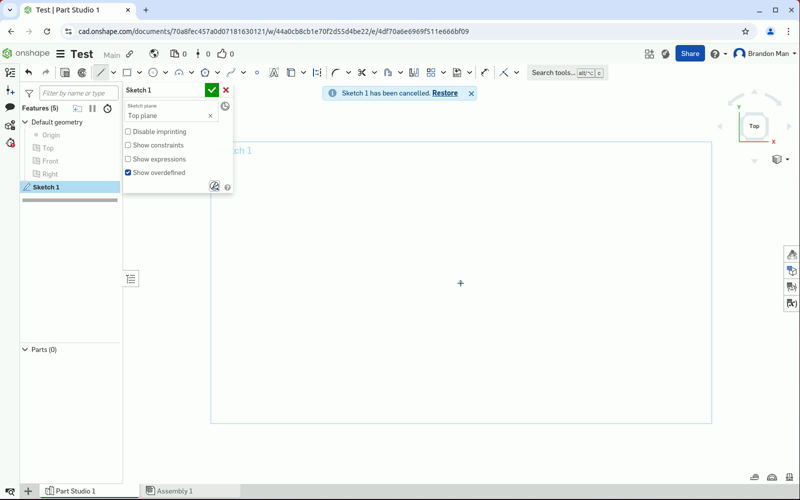
key_down(shift)
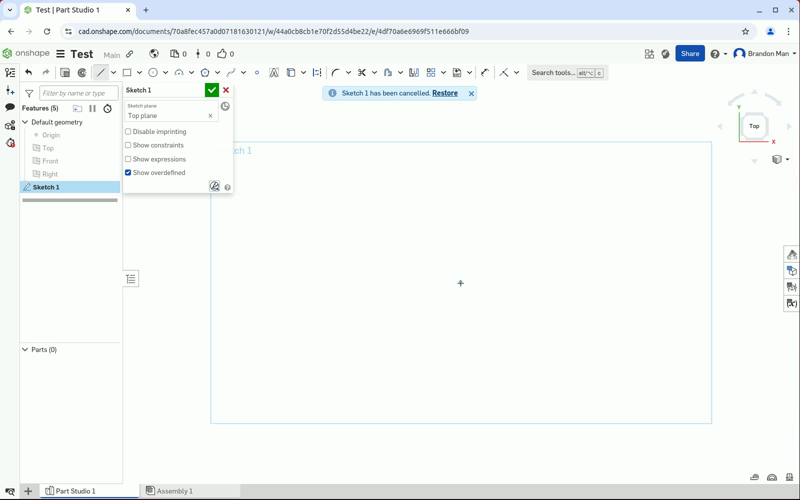
mouse_move(490, 282)
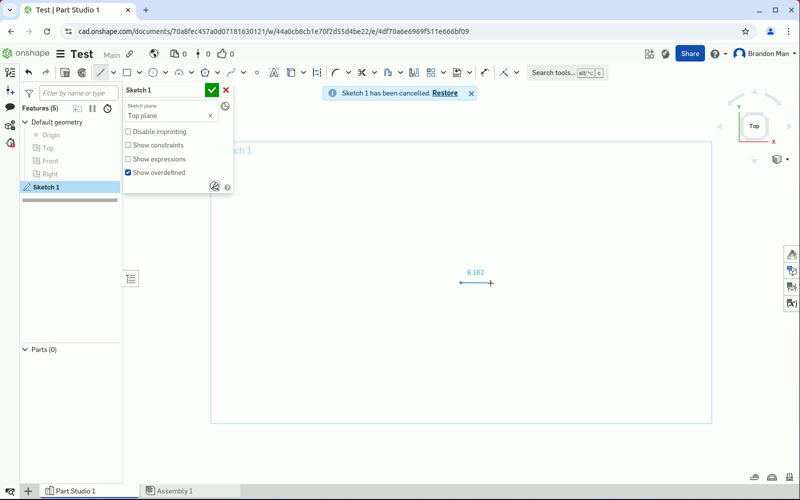
mouse_move(462, 282)
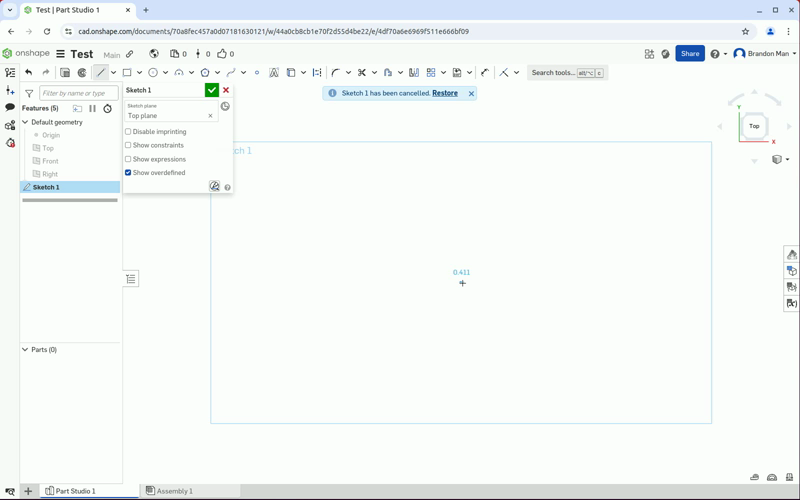
scroll(6)
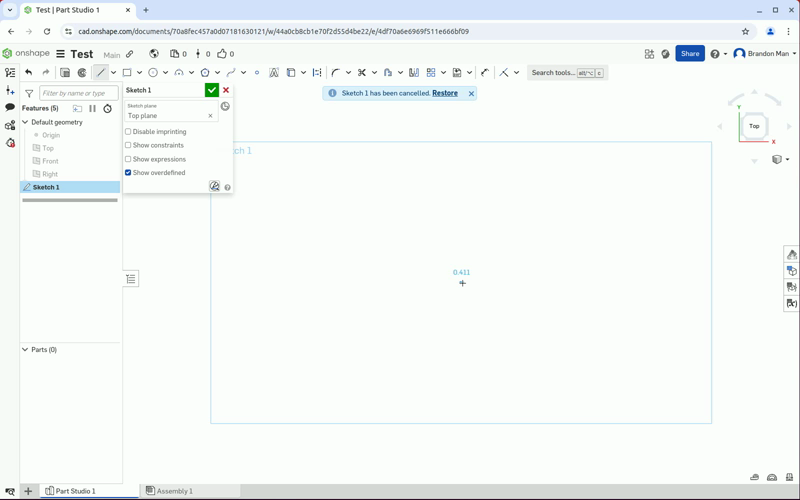
scroll(6)
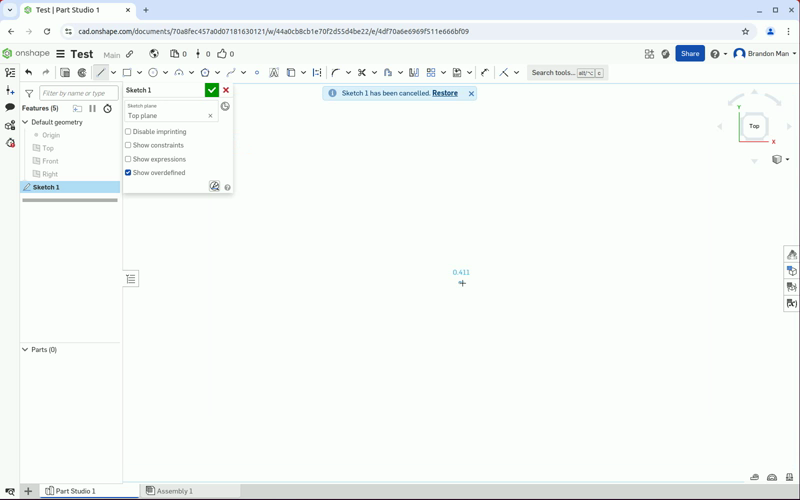
scroll(6)
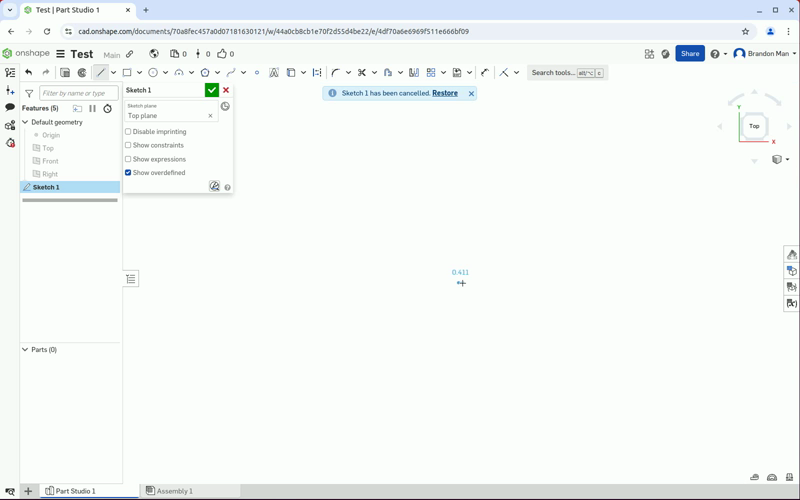
scroll(6)
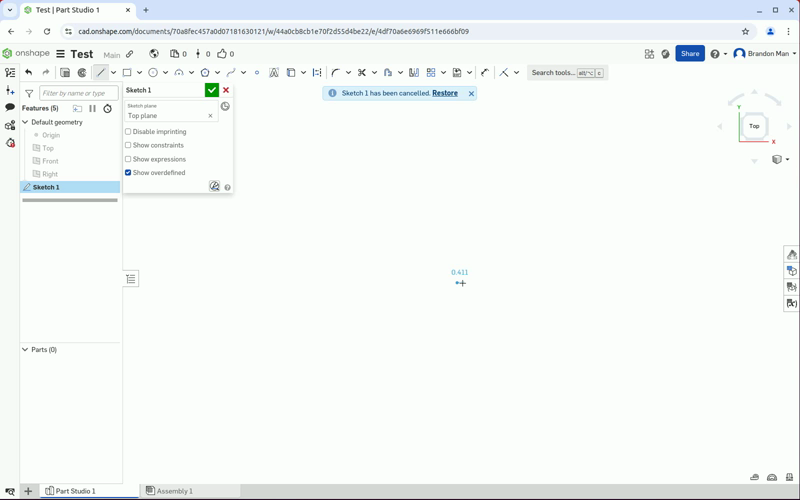
scroll(6)
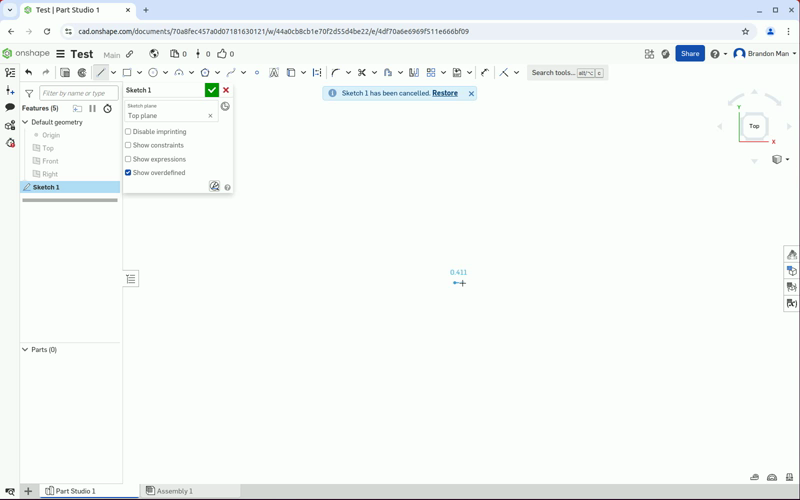
scroll(6)
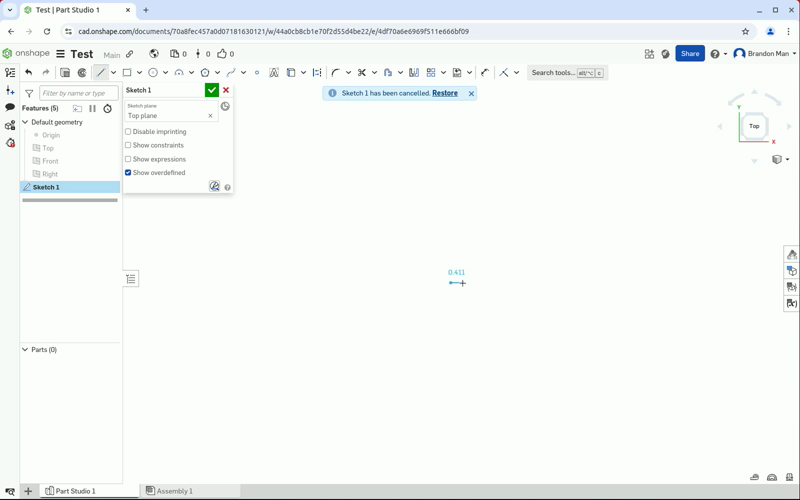
scroll(6)
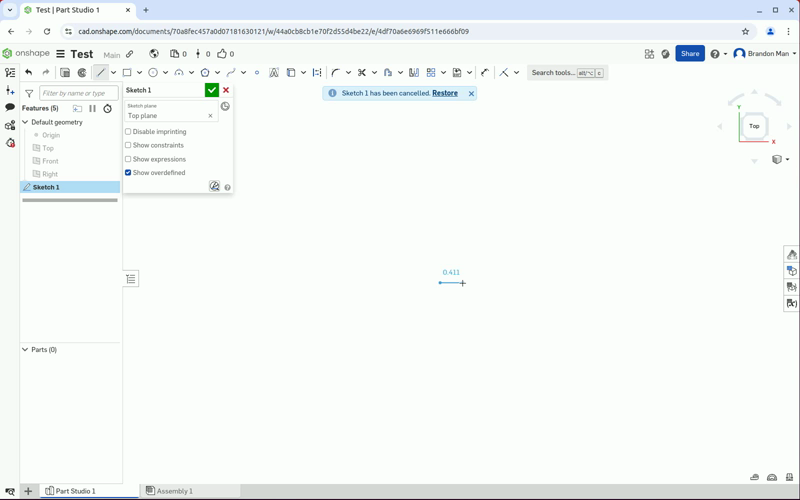
click(462, 282)
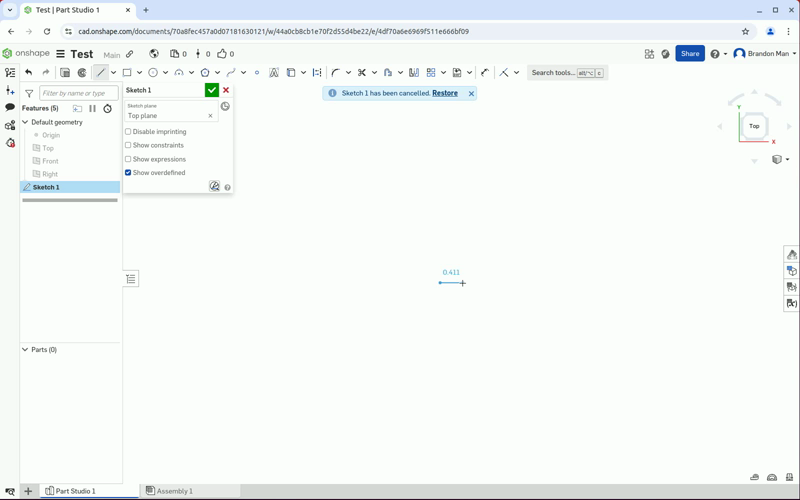
scroll(-6)
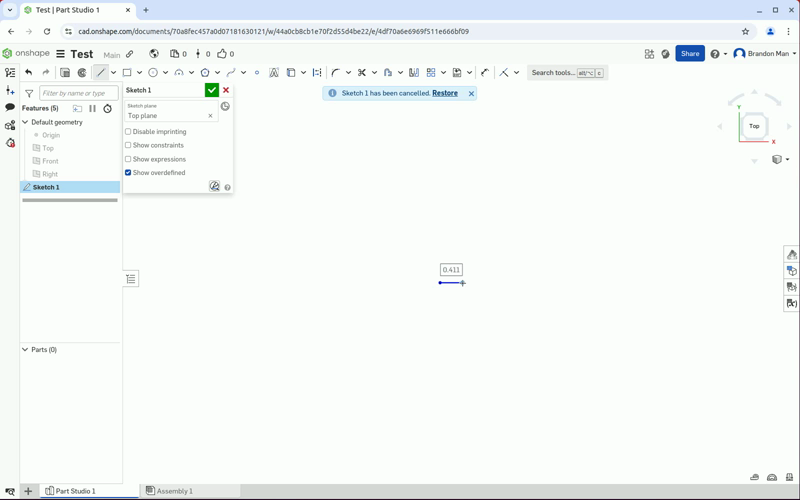
scroll(-6)
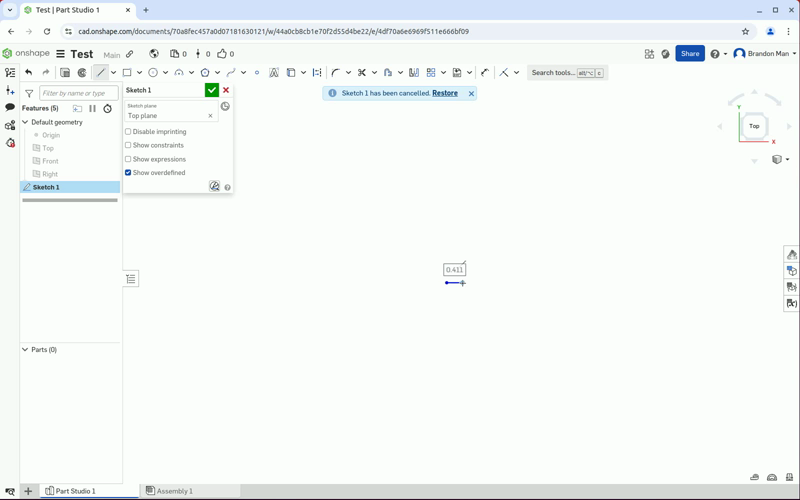
scroll(-6)
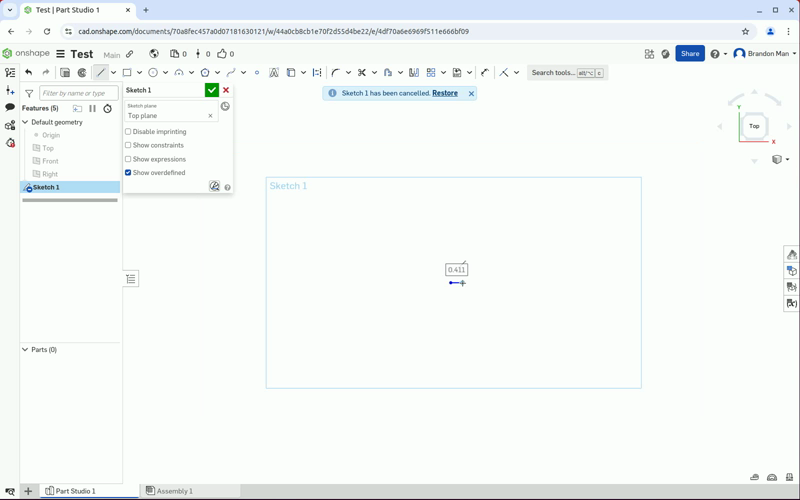
scroll(-6)
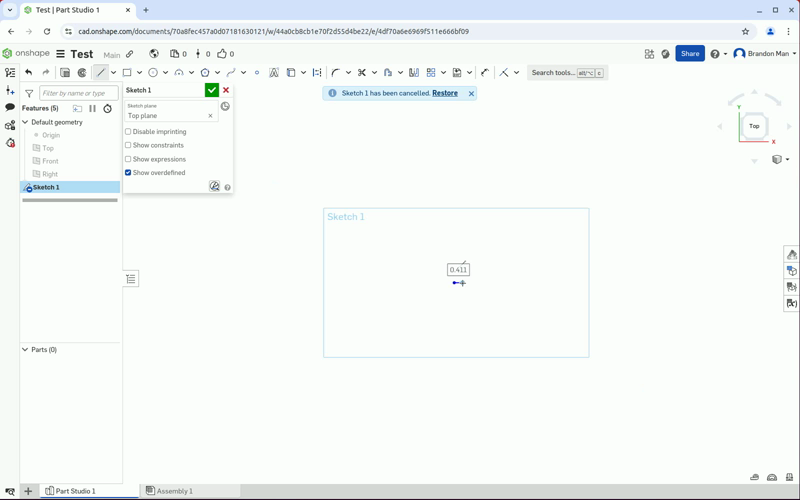
scroll(-6)
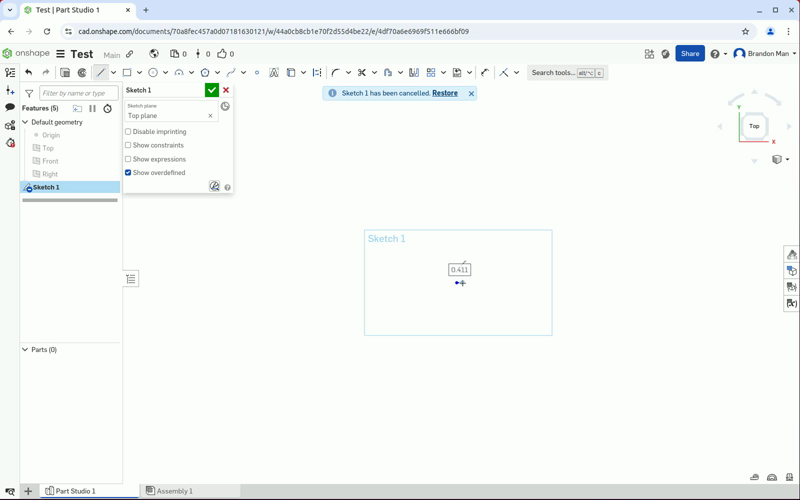
scroll(-6)
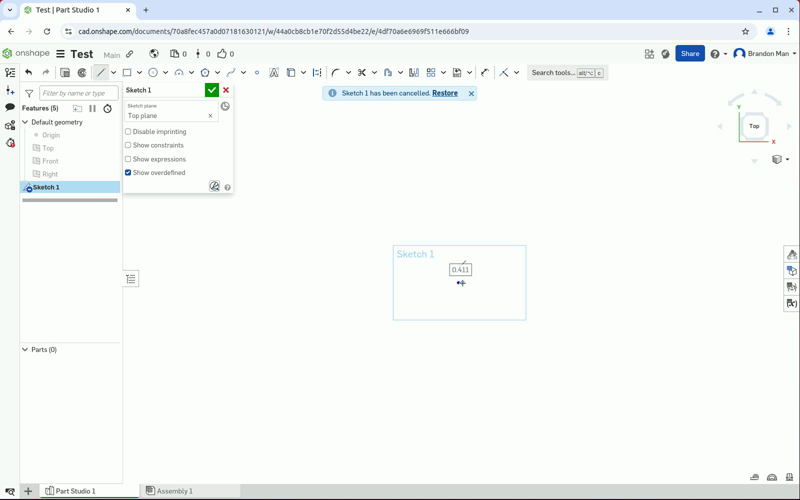
scroll(-6)
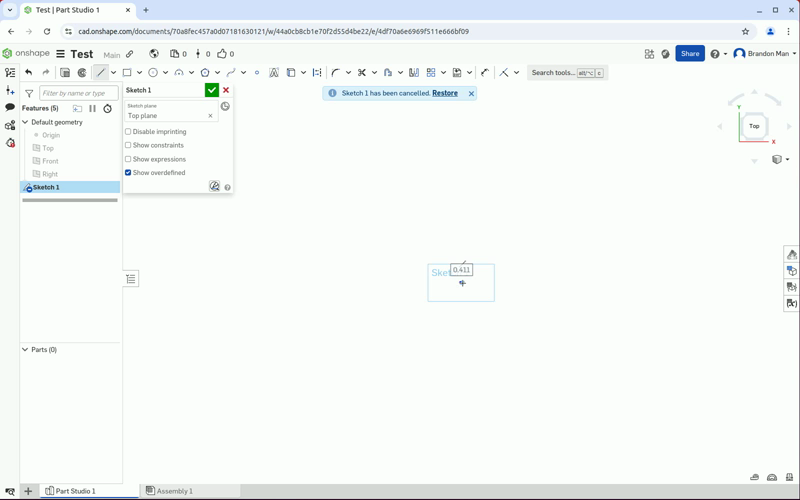
key_up(shift)
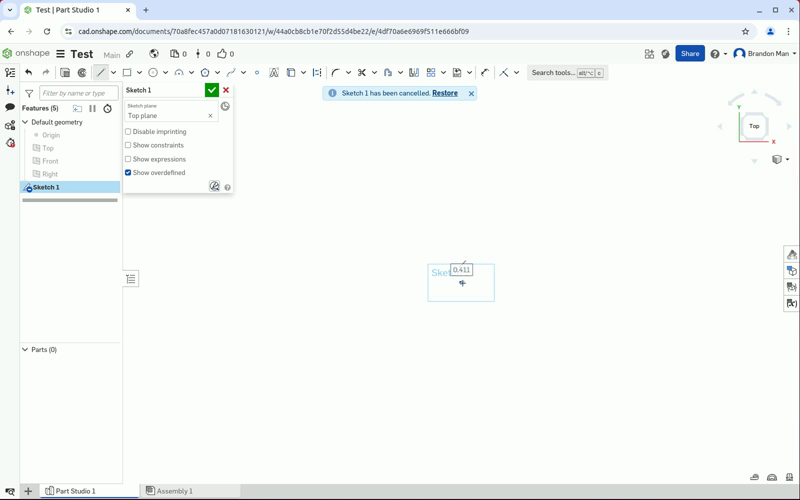
key_down(shift)
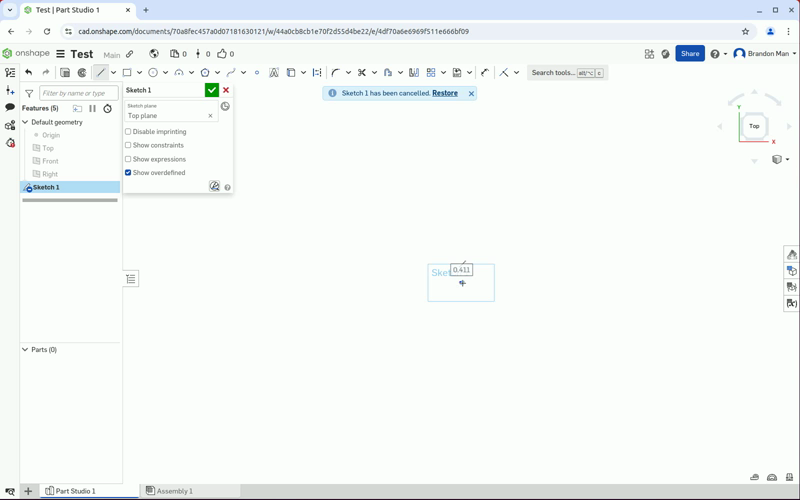
mouse_move(462, 219)
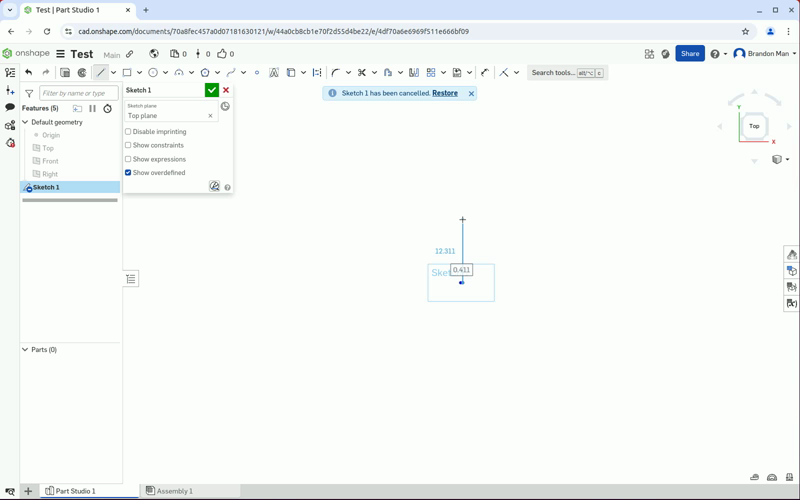
click(462, 219)
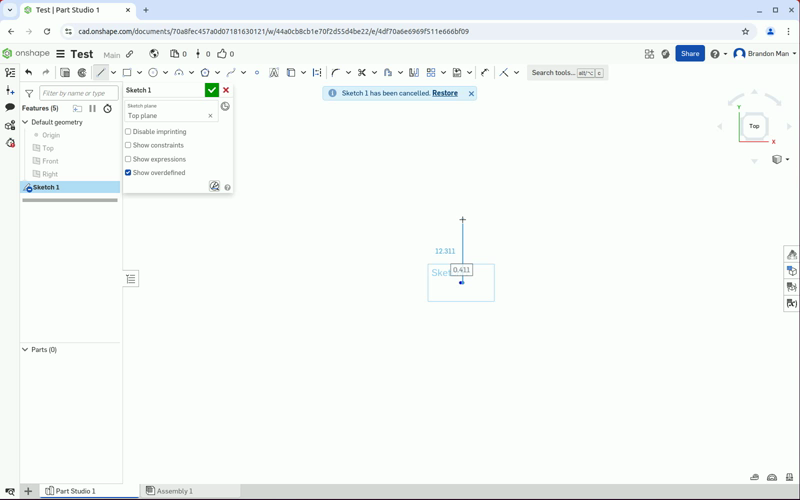
key_up(shift)
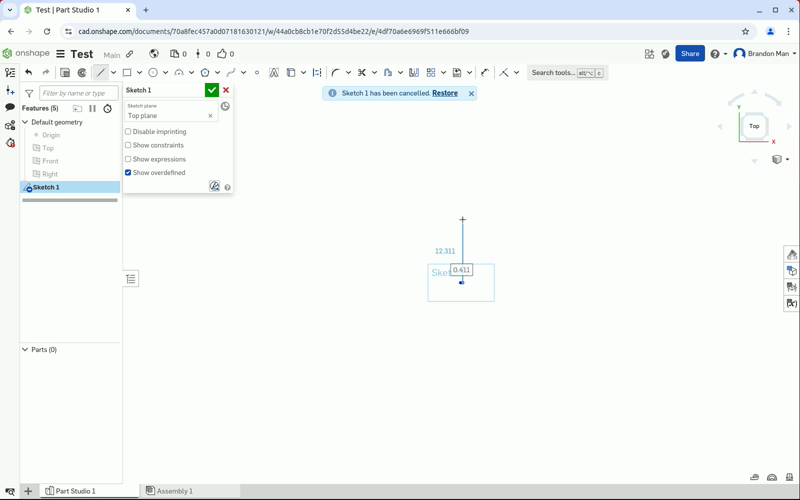
key_down(shift)
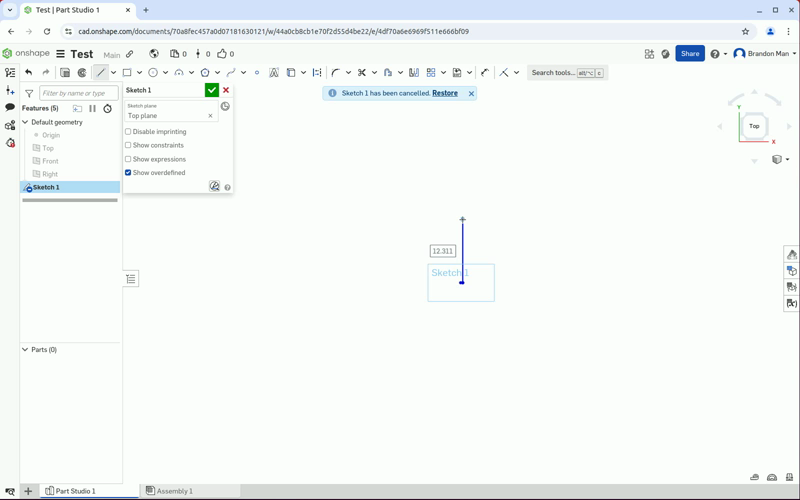
mouse_move(492, 219)
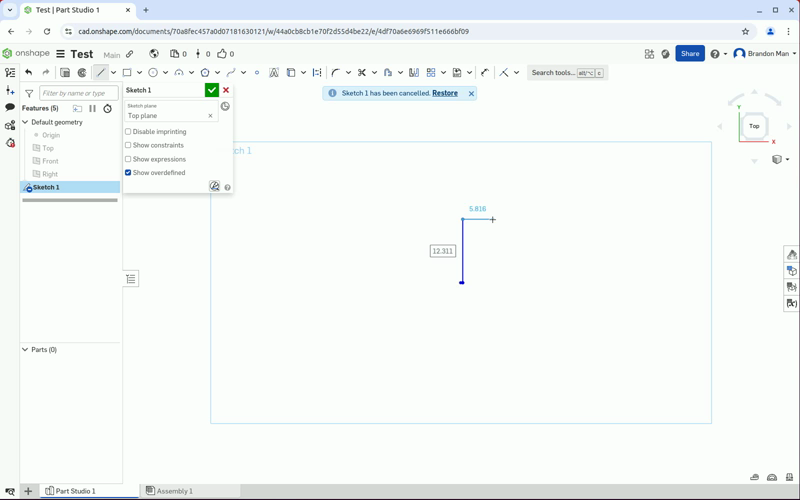
mouse_move(460, 219)
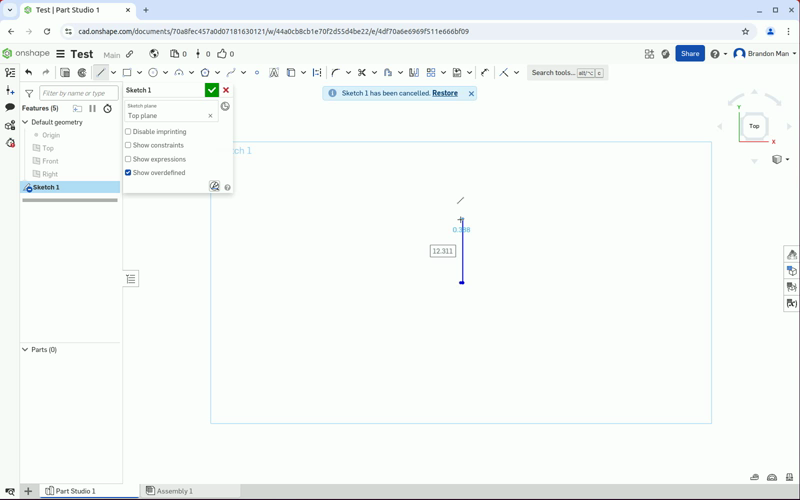
scroll(6)
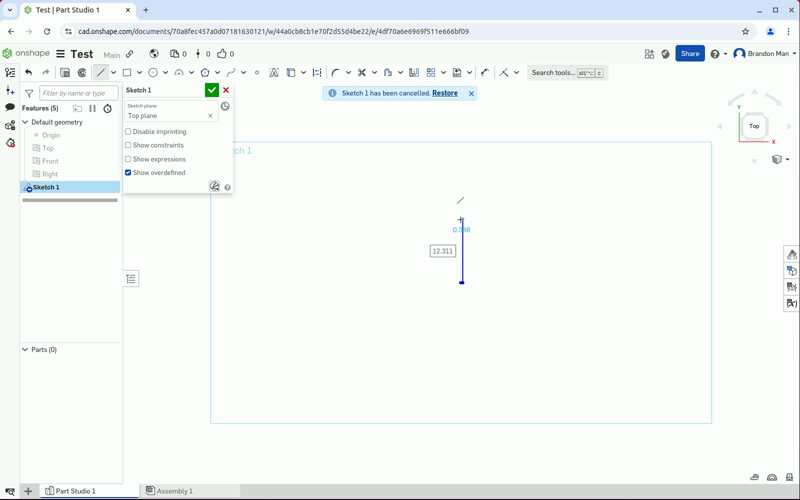
scroll(6)
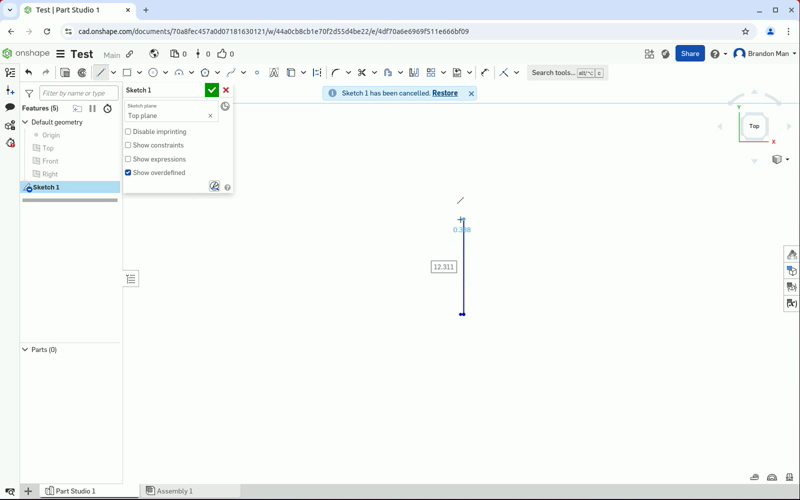
scroll(6)
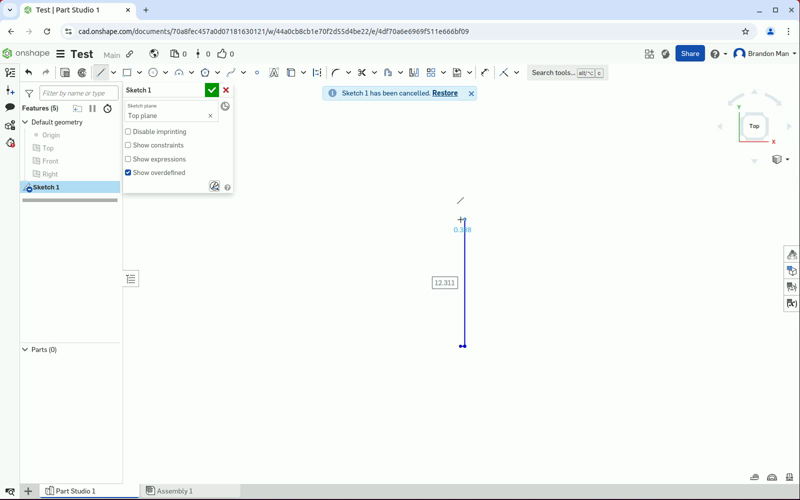
scroll(6)
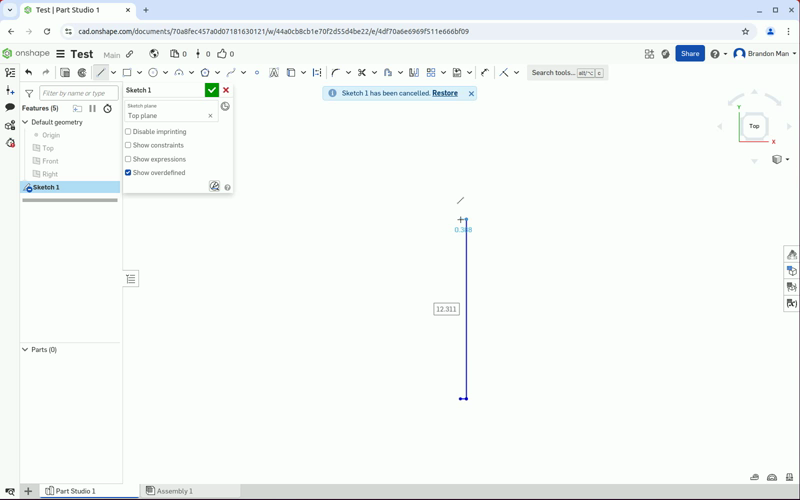
scroll(6)
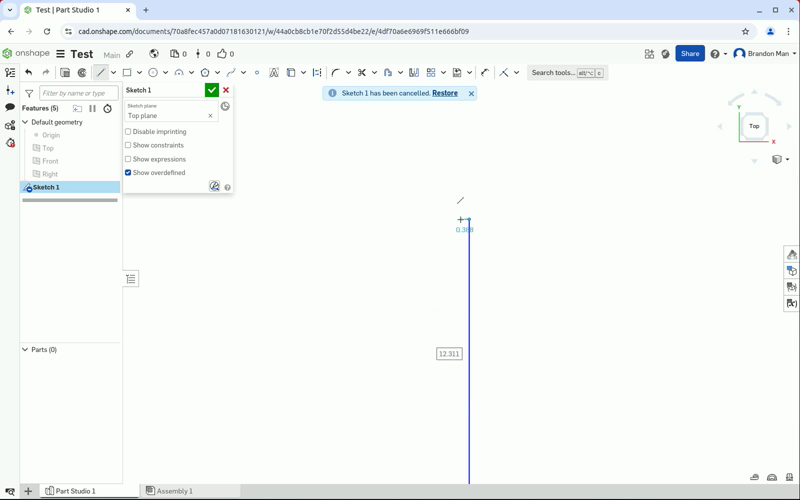
scroll(6)
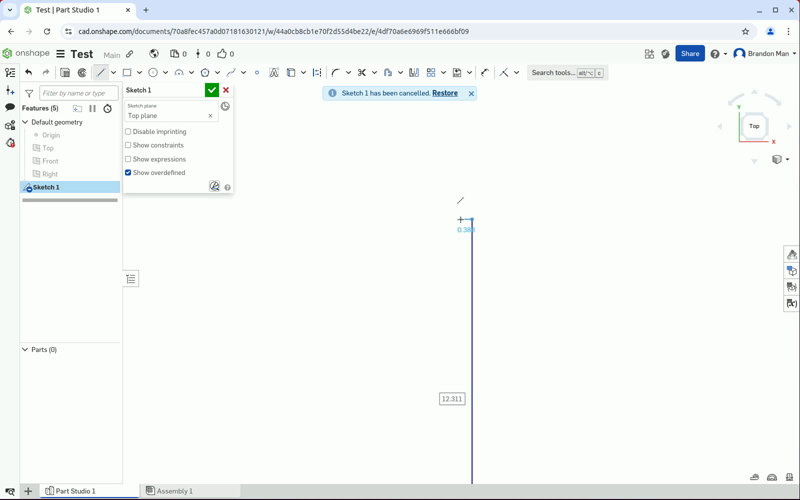
scroll(6)
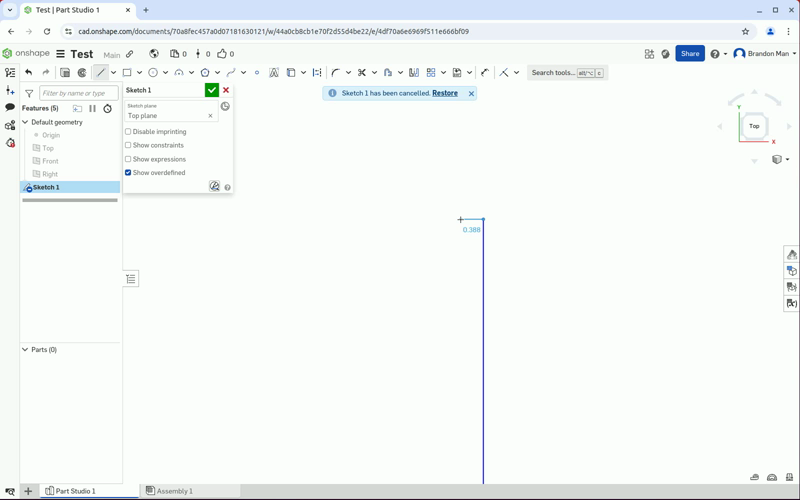
click(460, 219)
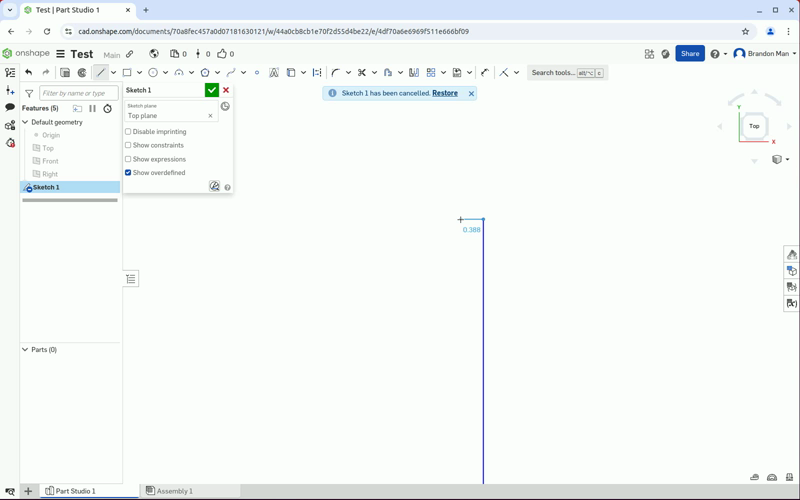
scroll(-6)
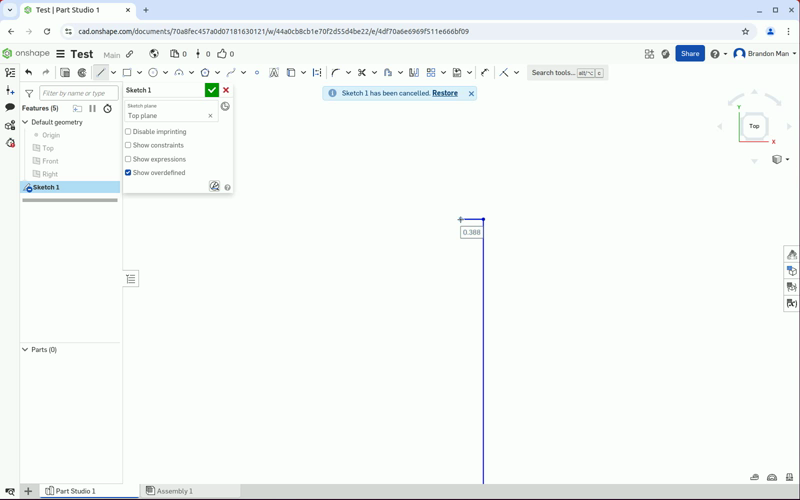
scroll(-6)
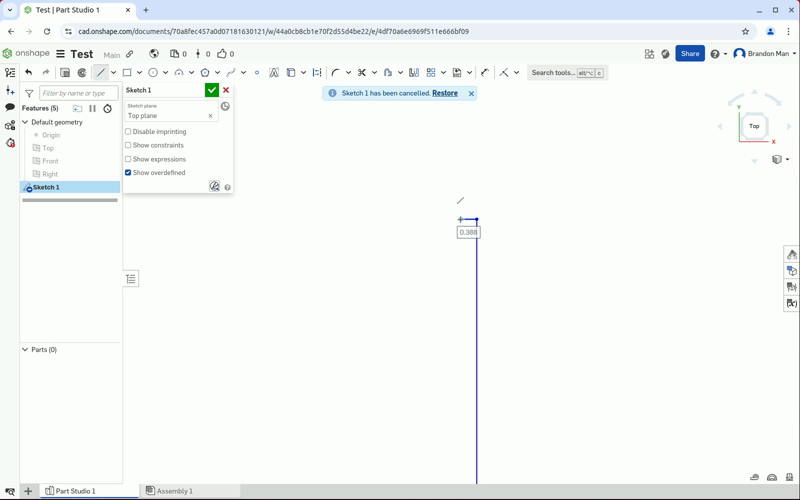
scroll(-6)
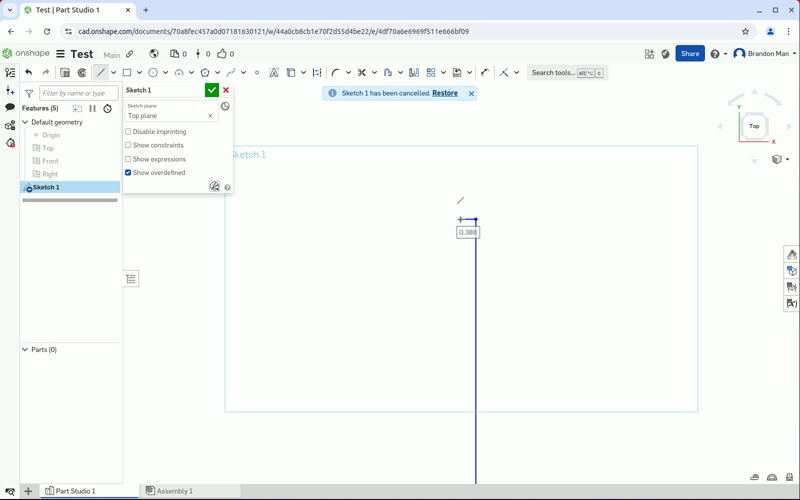
scroll(-6)
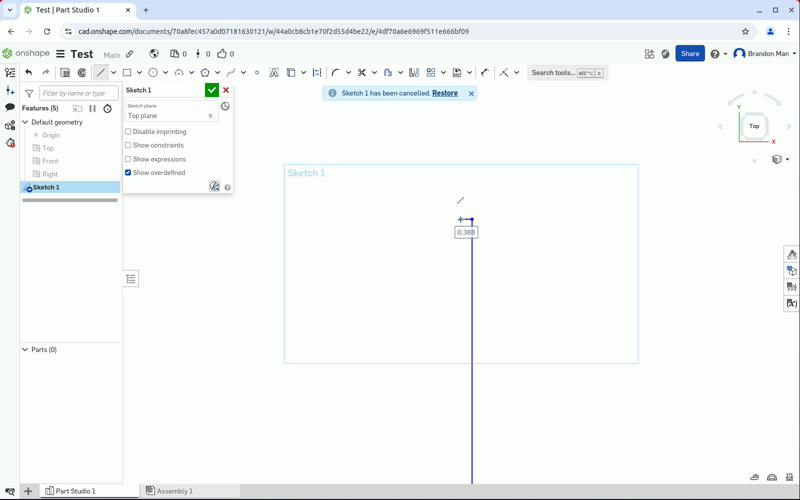
scroll(-6)
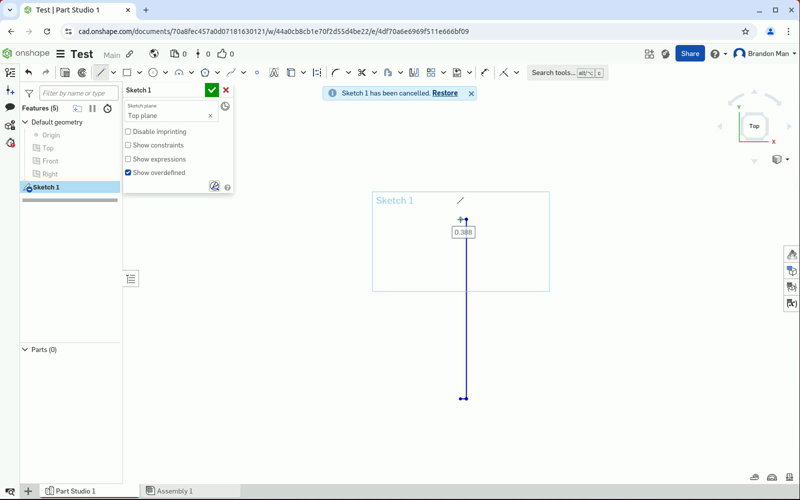
scroll(-6)
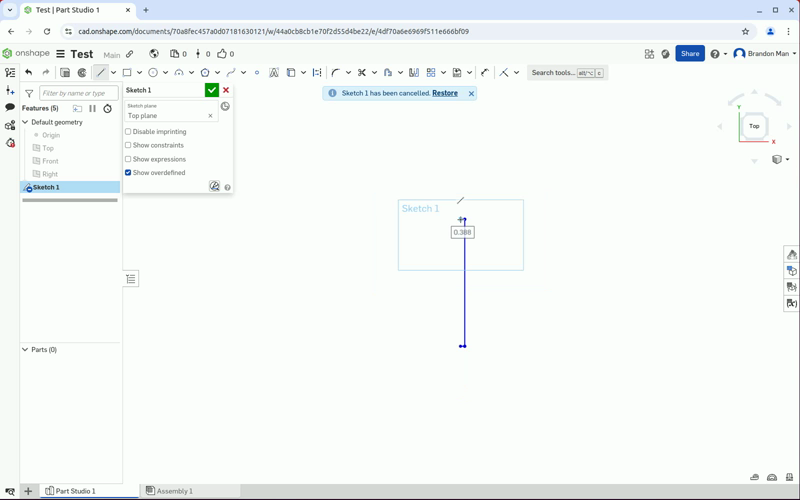
scroll(-6)
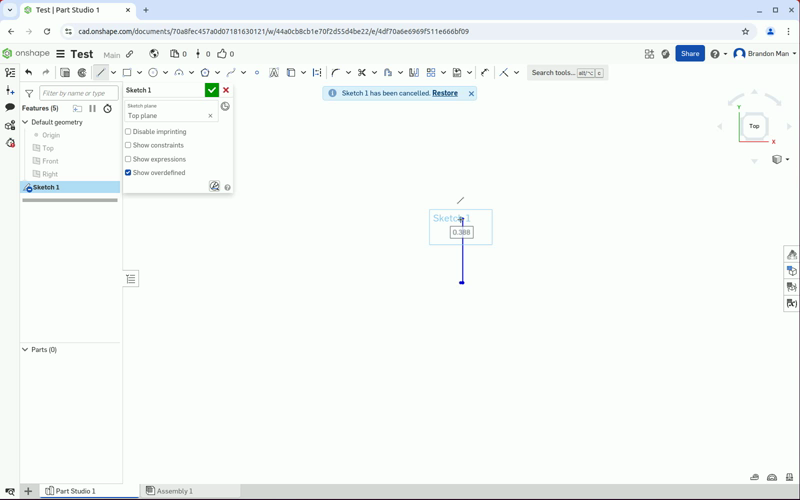
key_up(shift)
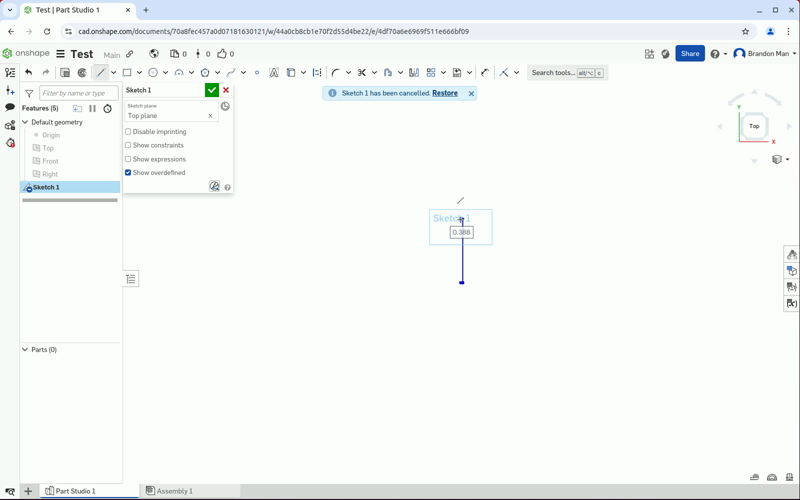
key_down(shift)
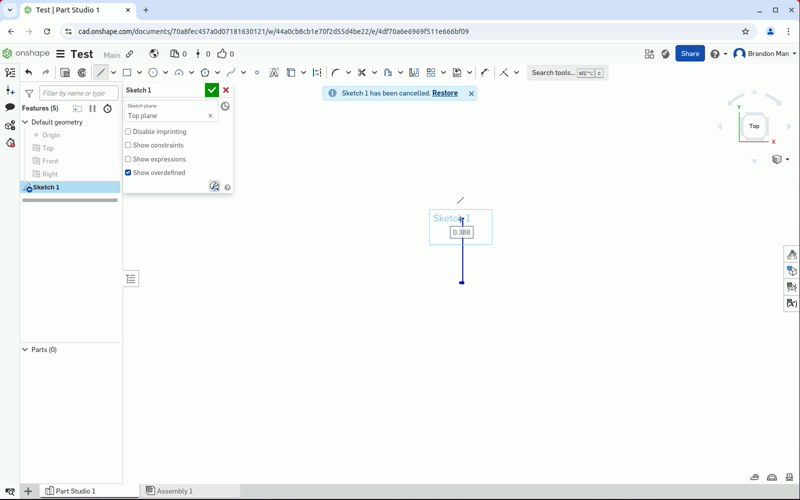
mouse_move(460, 282)
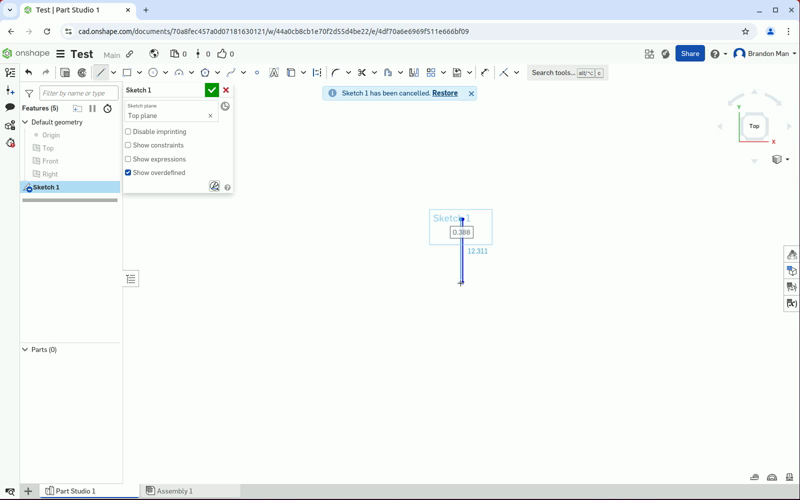
scroll(6)
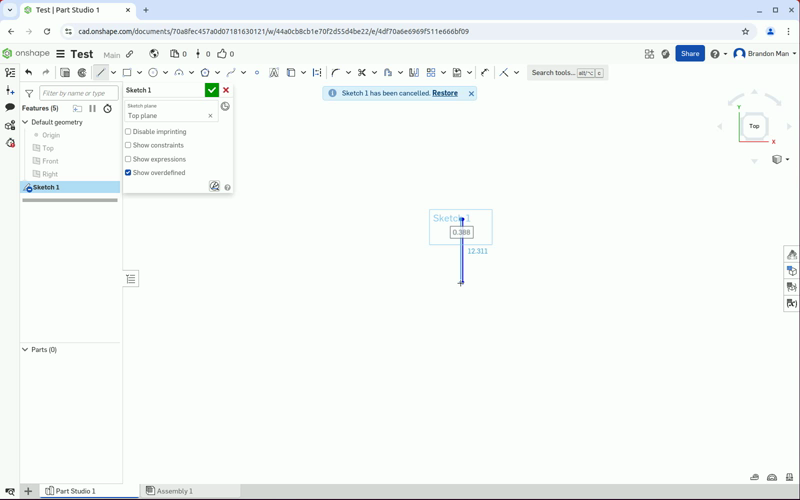
scroll(6)
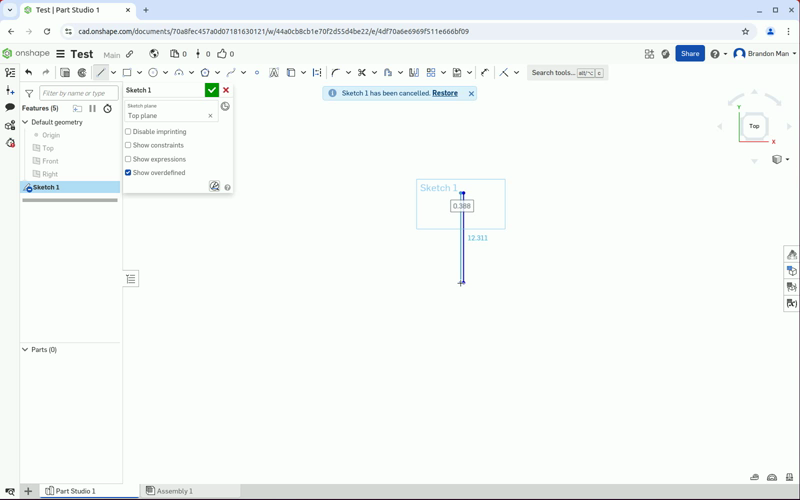
scroll(6)
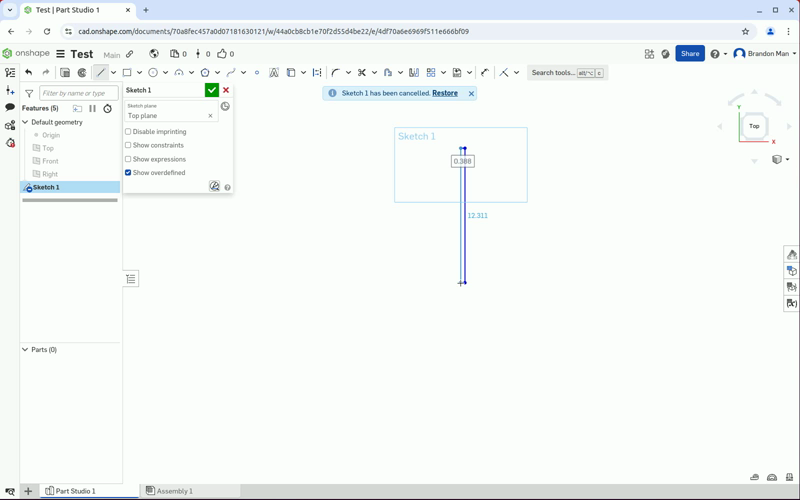
scroll(6)
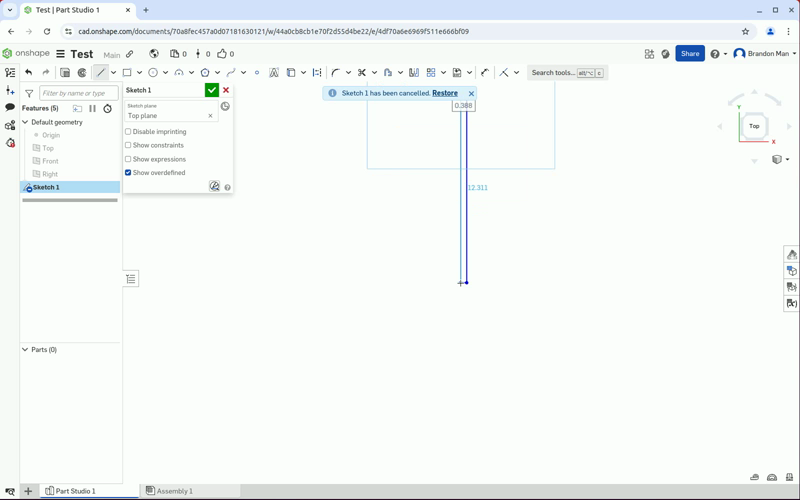
scroll(6)
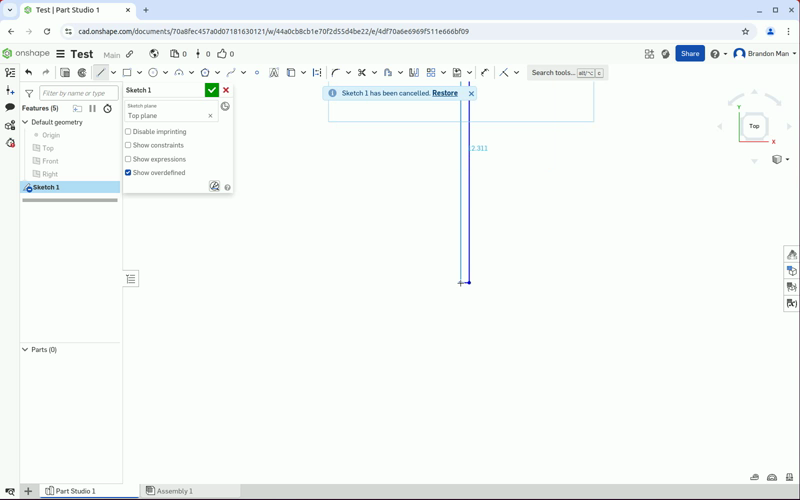
scroll(6)
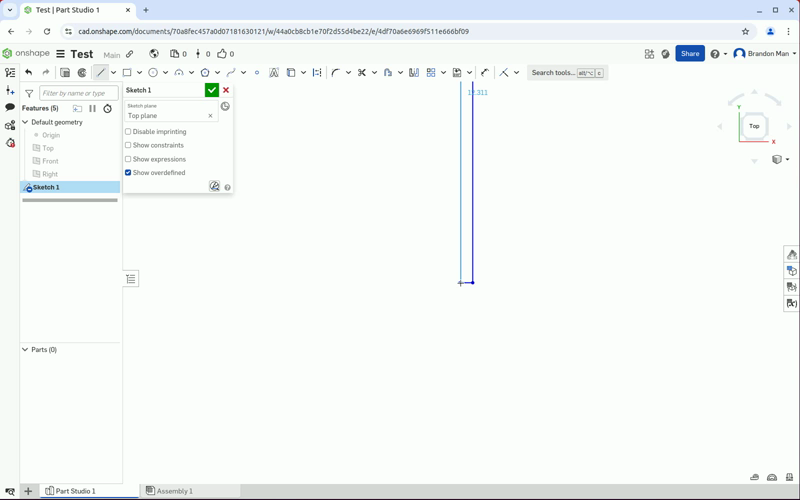
scroll(6)
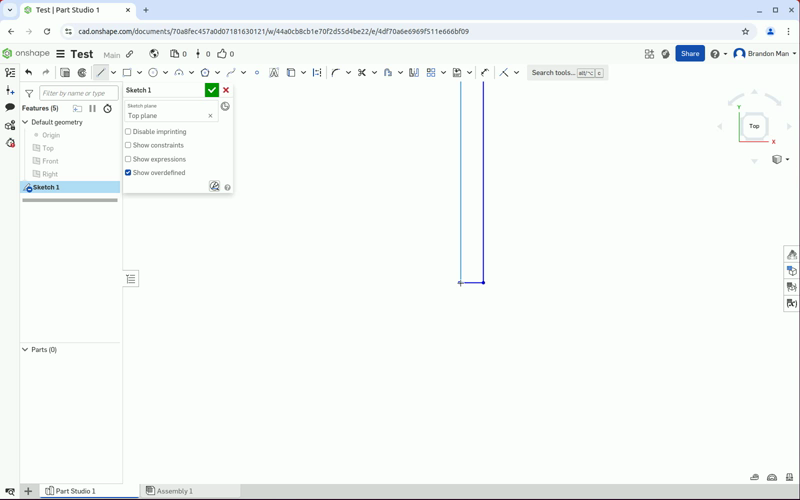
key_up(shift)
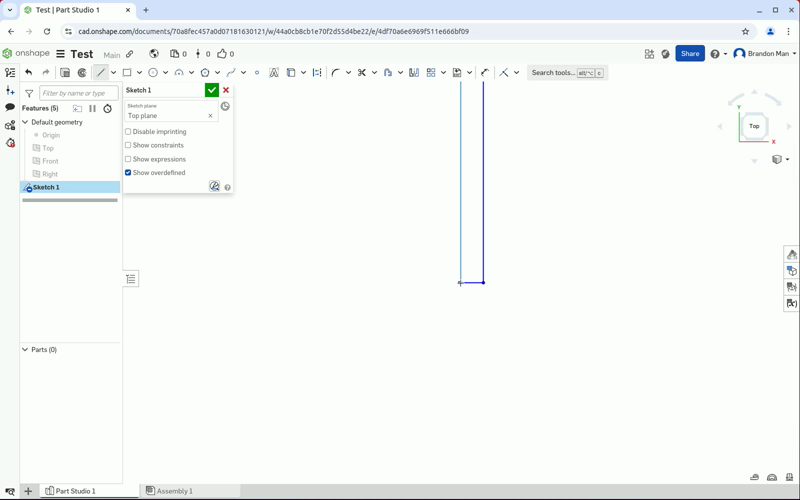
click(460, 282)
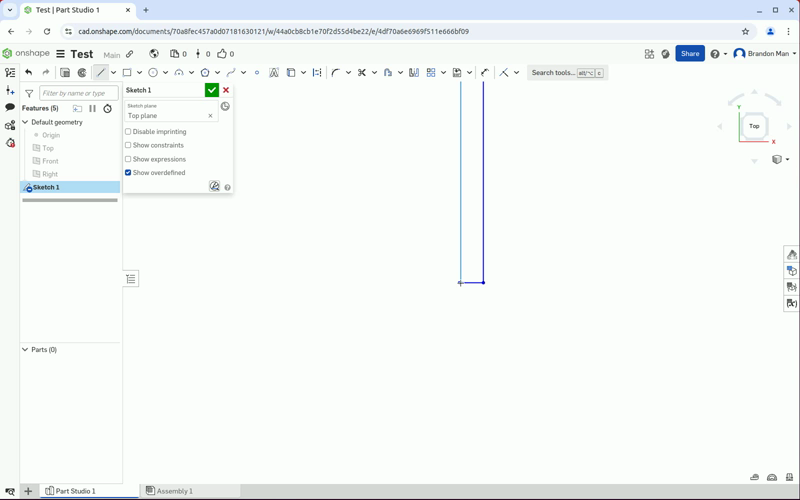
scroll(-6)
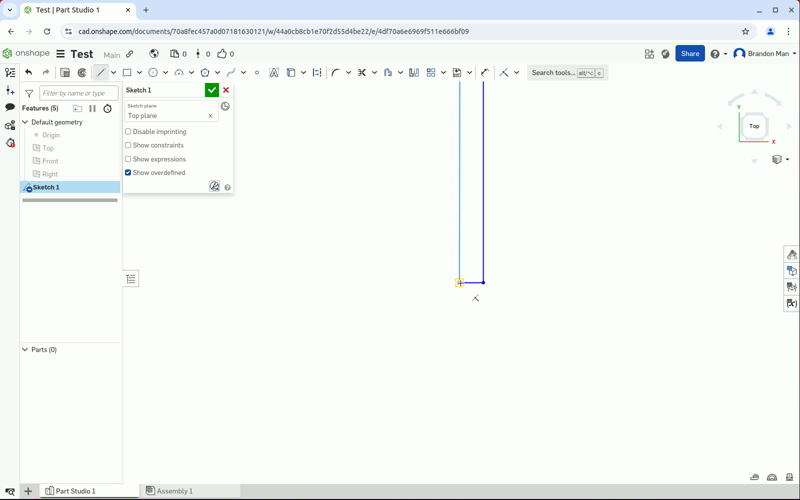
scroll(-6)
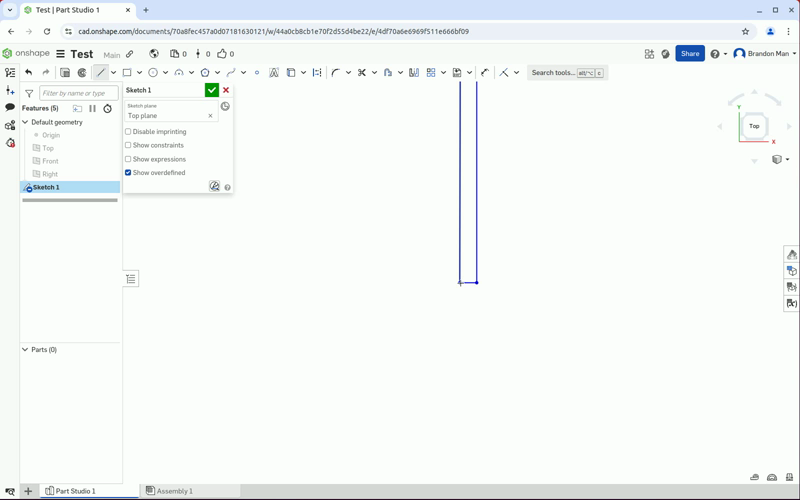
scroll(-6)
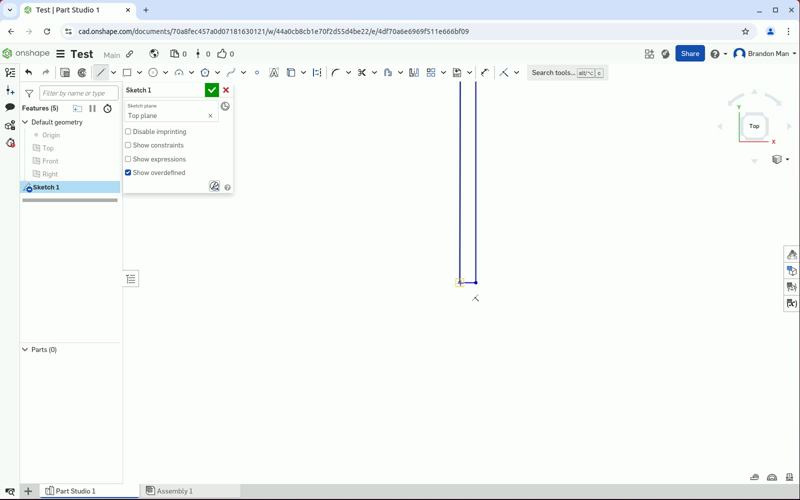
scroll(-6)
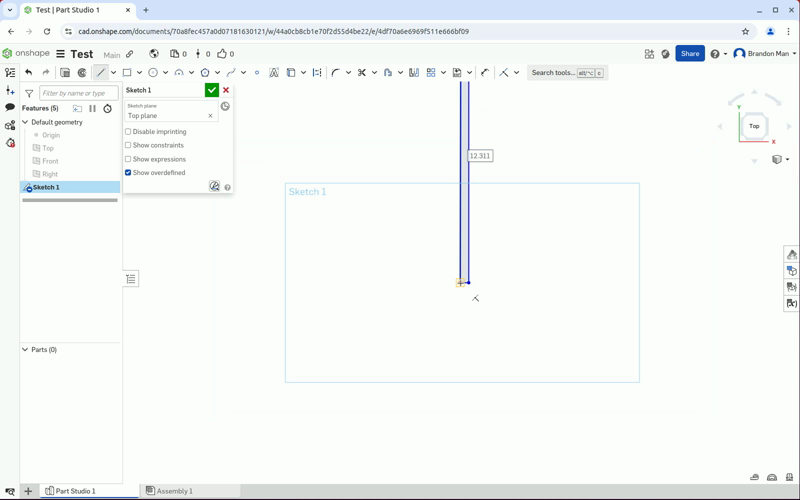
scroll(-6)
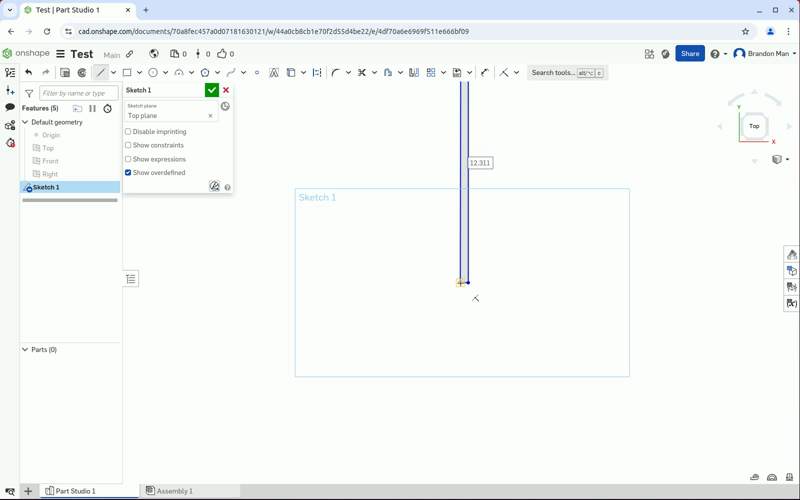
scroll(-6)
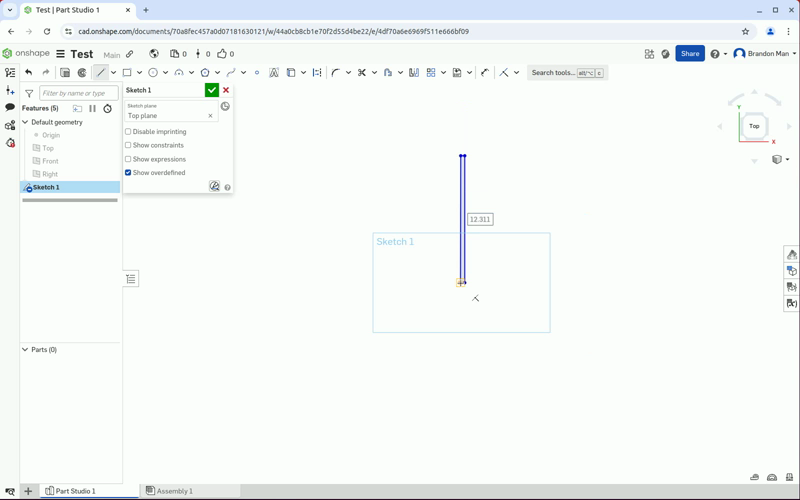
scroll(-6)
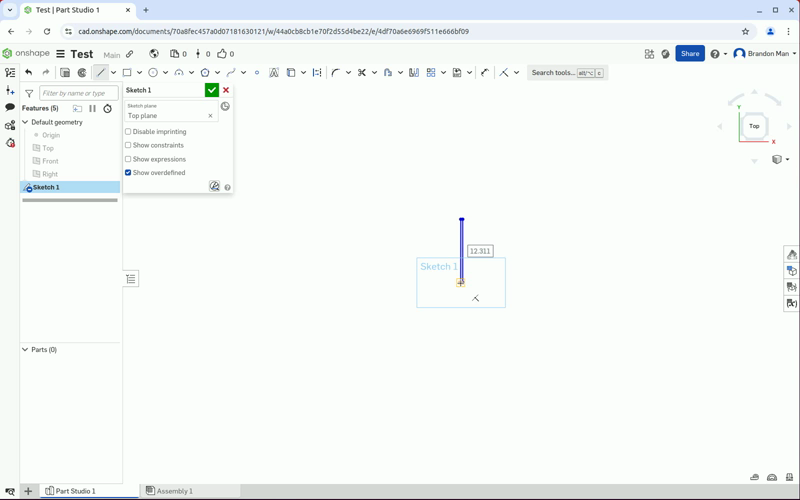
key(esc)
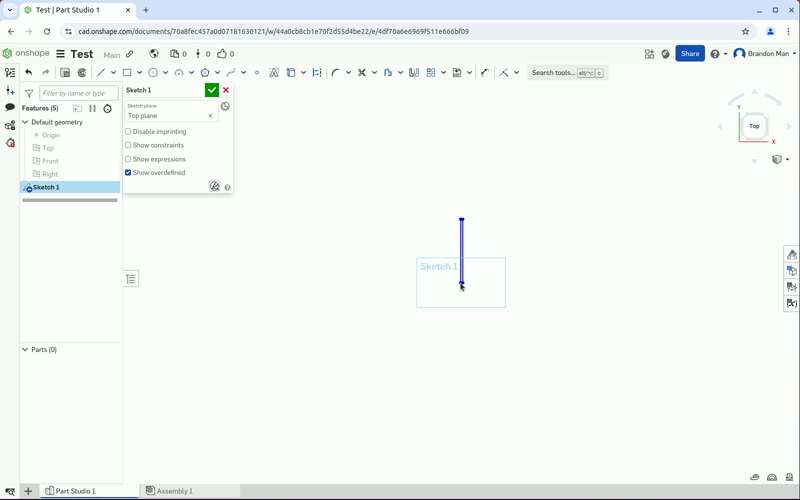
mouse_move(462, 233)
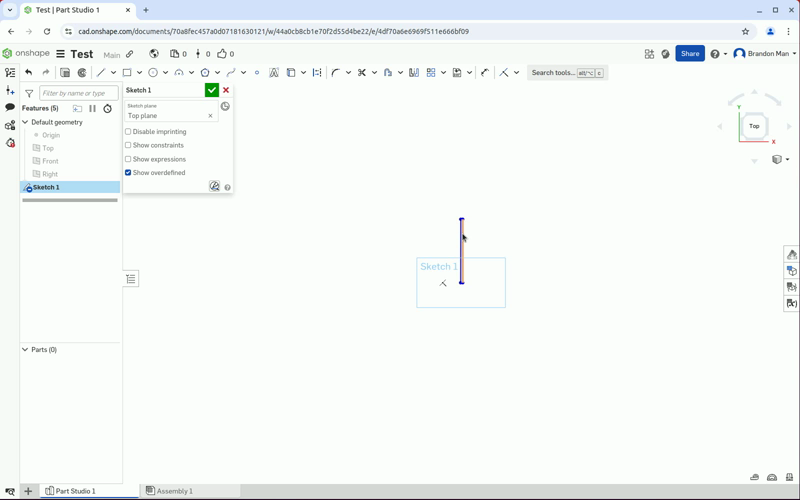
scroll(6)
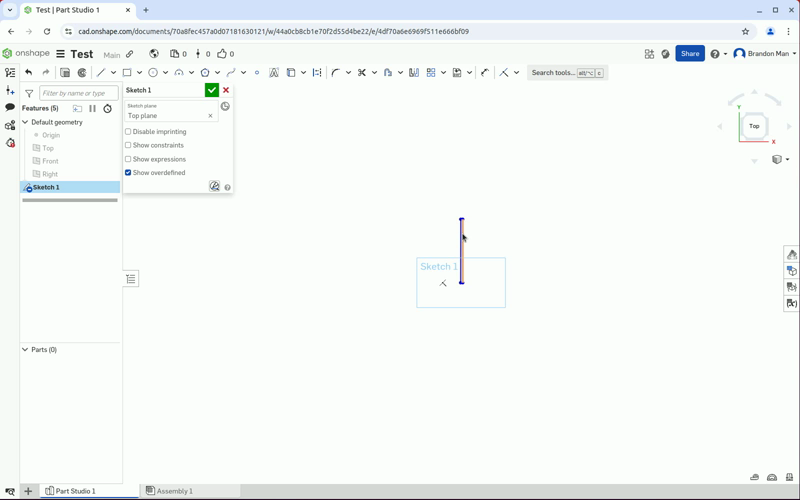
scroll(6)
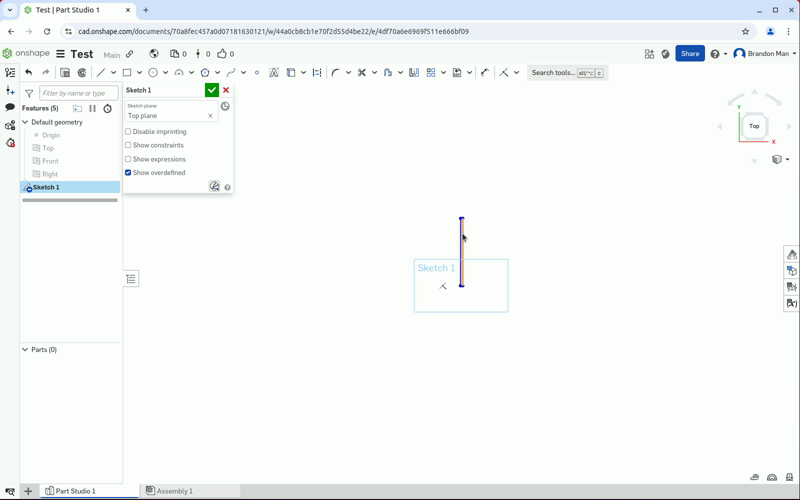
scroll(6)
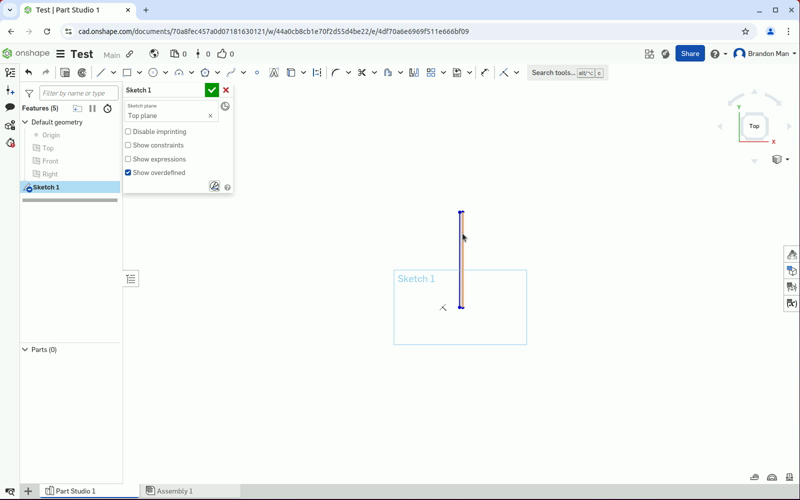
scroll(6)
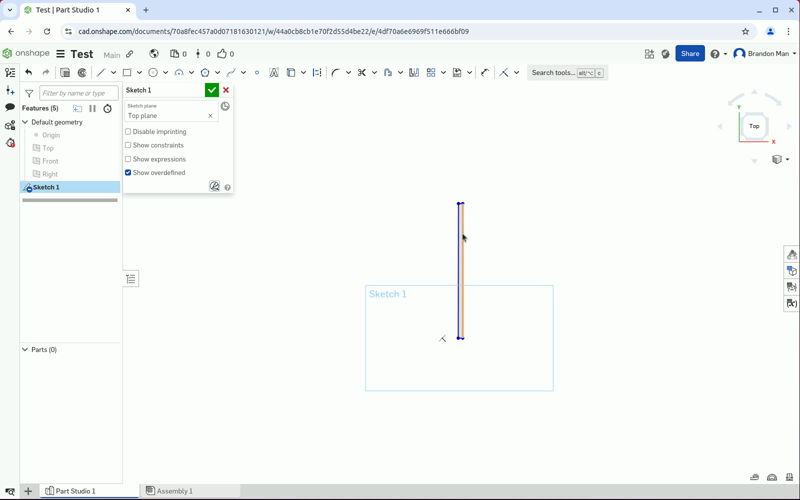
scroll(6)
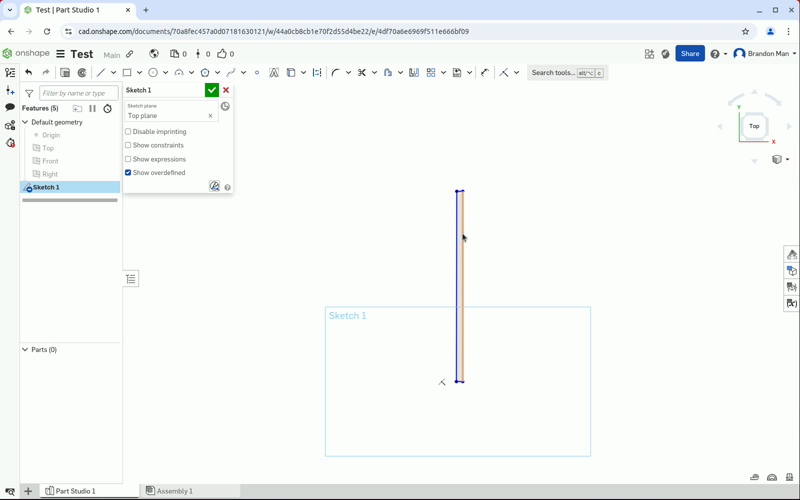
scroll(6)
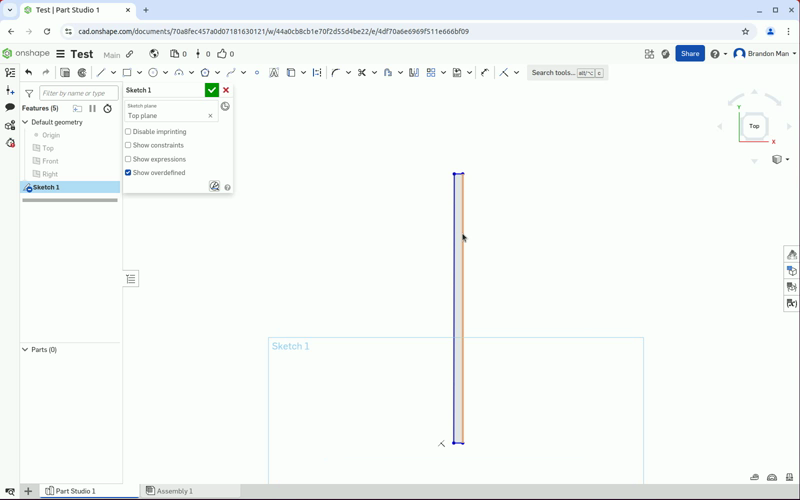
scroll(6)
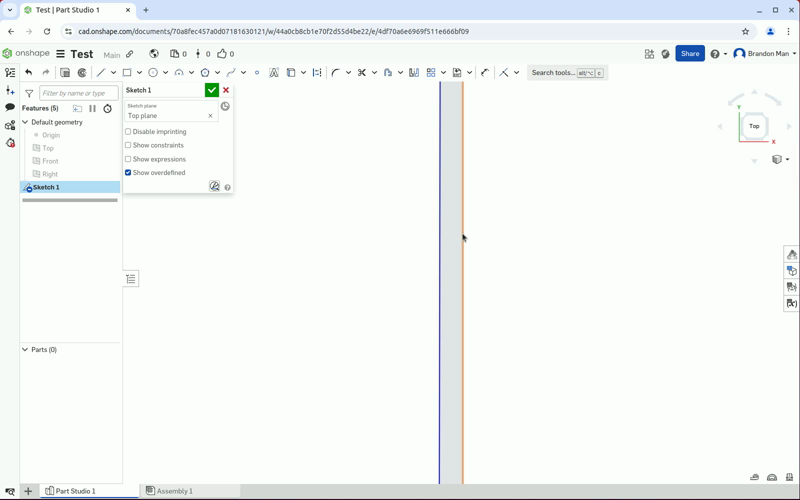
click(462, 233)
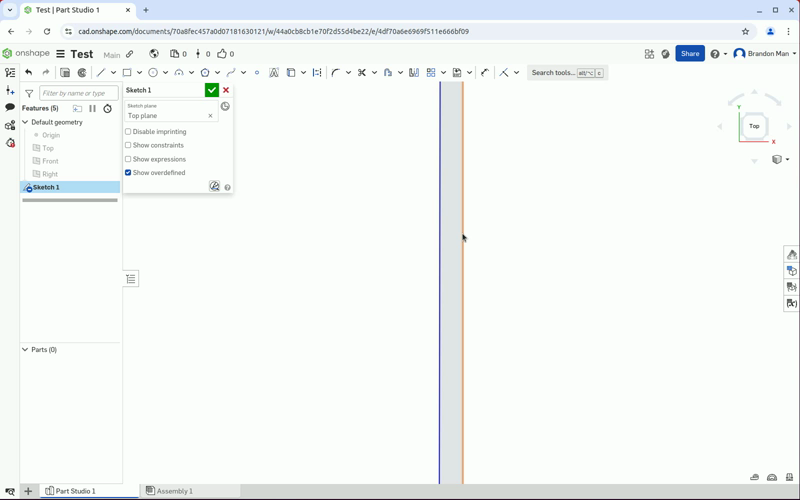
scroll(-6)
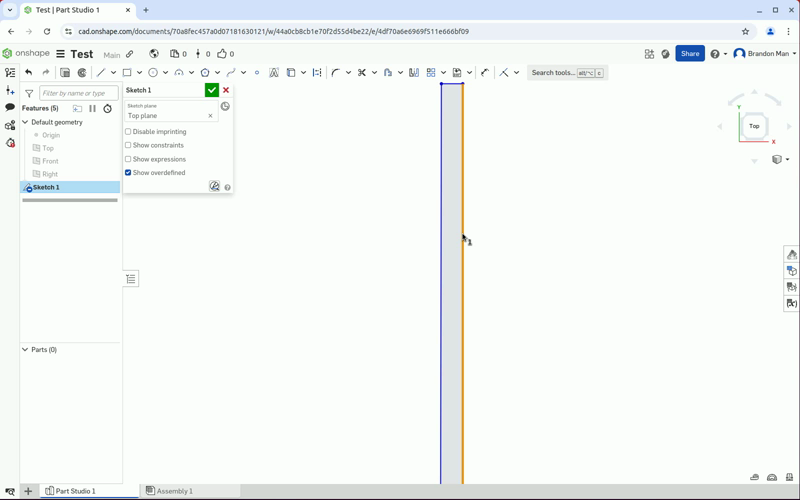
scroll(-6)
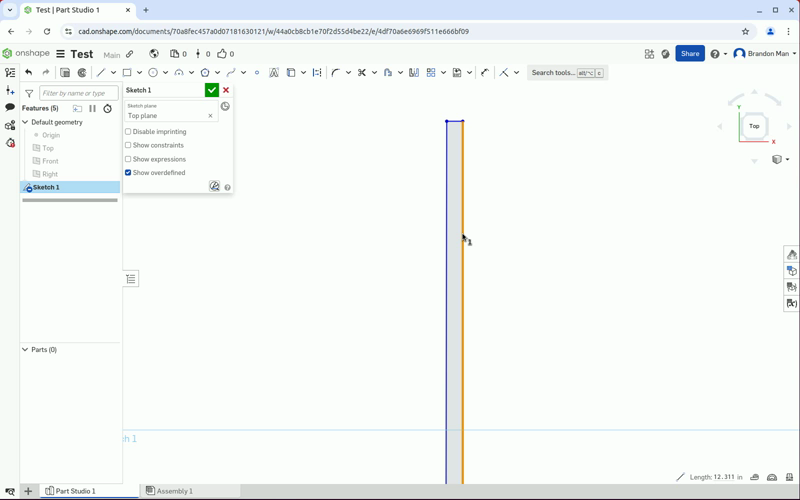
scroll(-6)
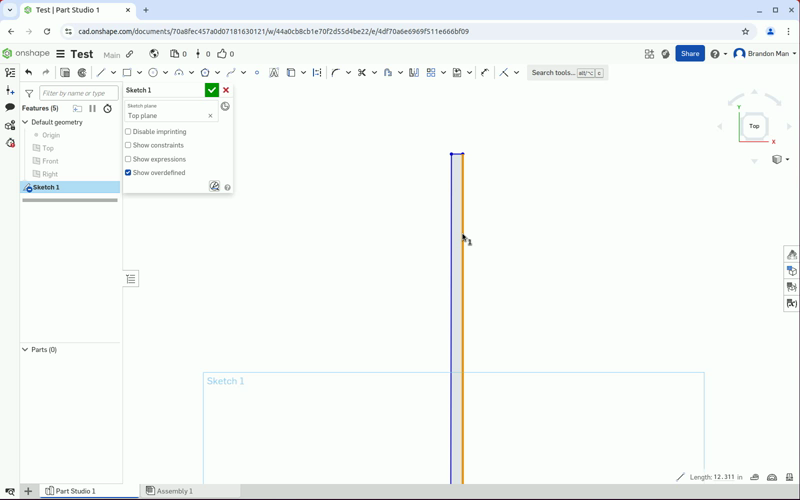
scroll(-6)
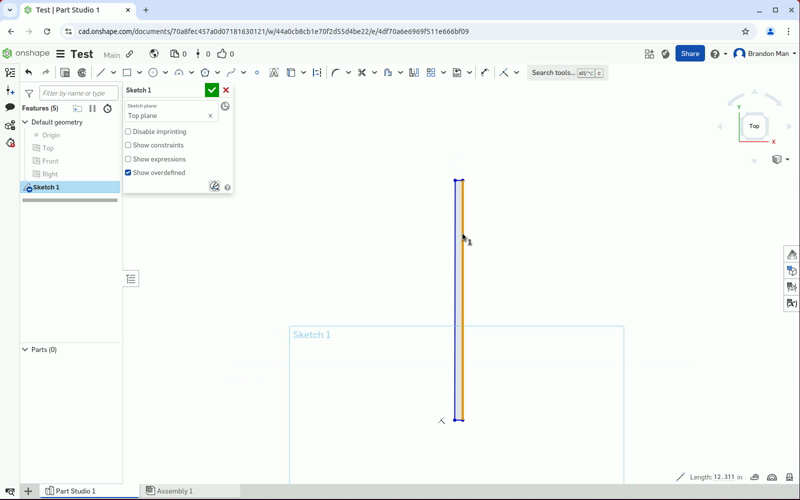
scroll(-6)
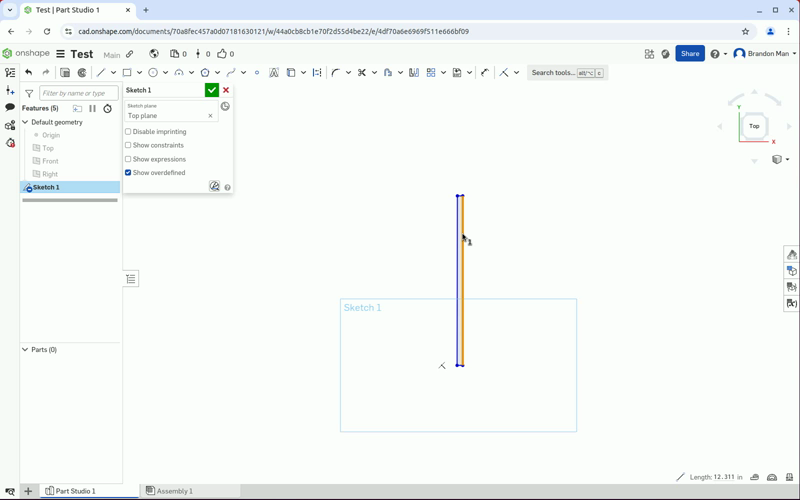
scroll(-6)
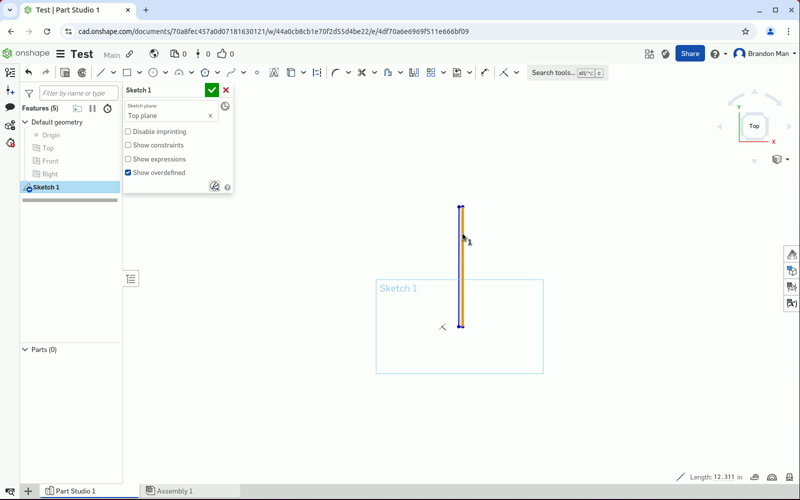
scroll(-6)
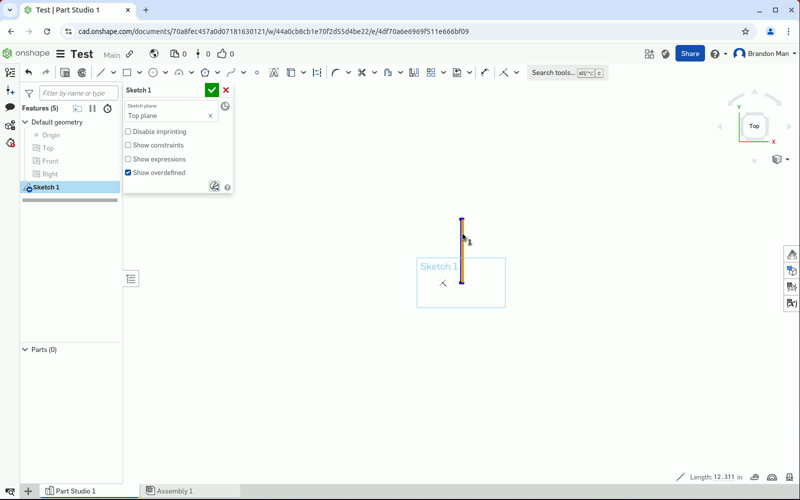
mouse_move(73, 352)
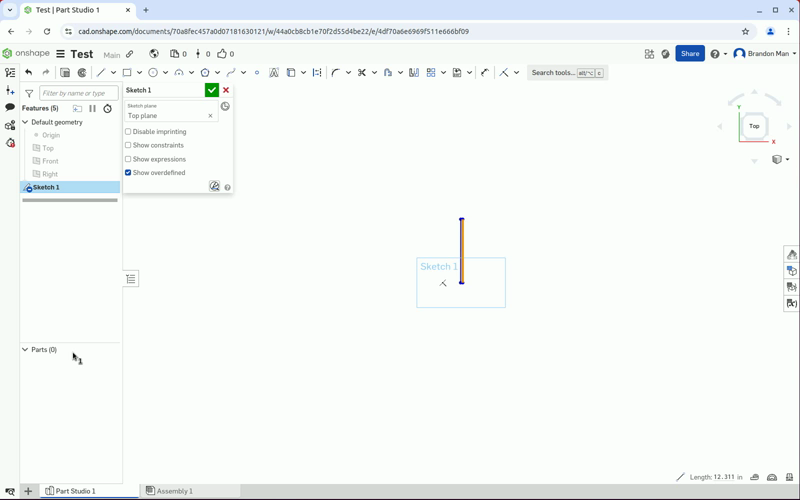
key(shift+y)
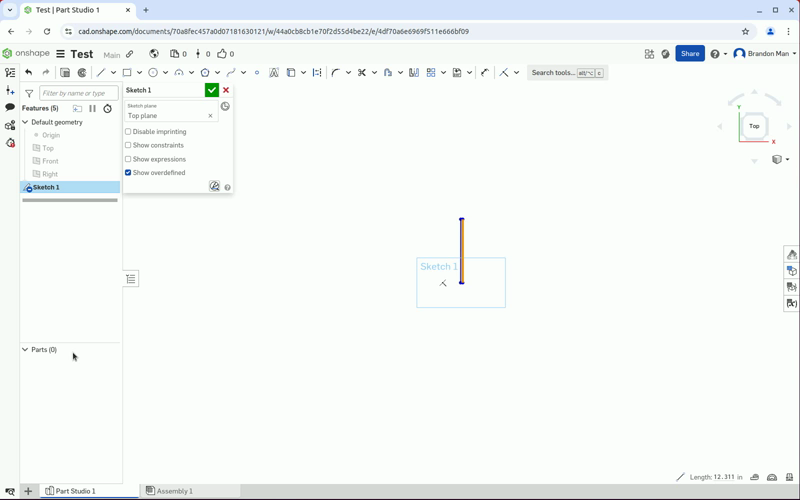
key(shift+e)
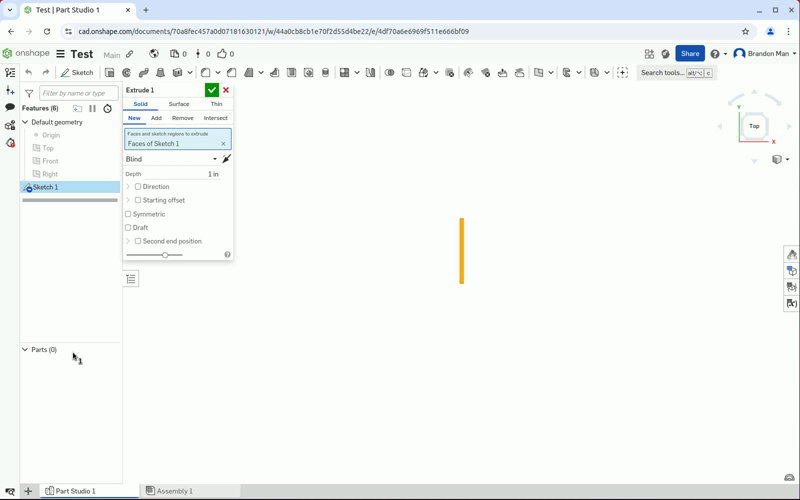
mouse_move(143, 106)
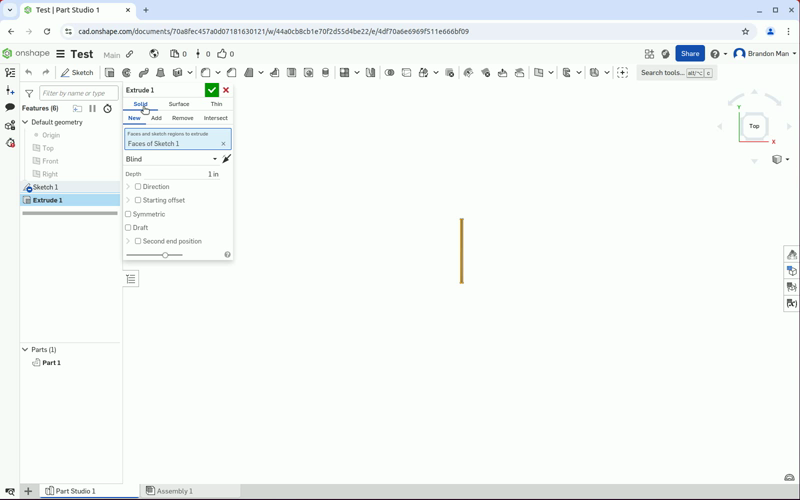
click(143, 106)
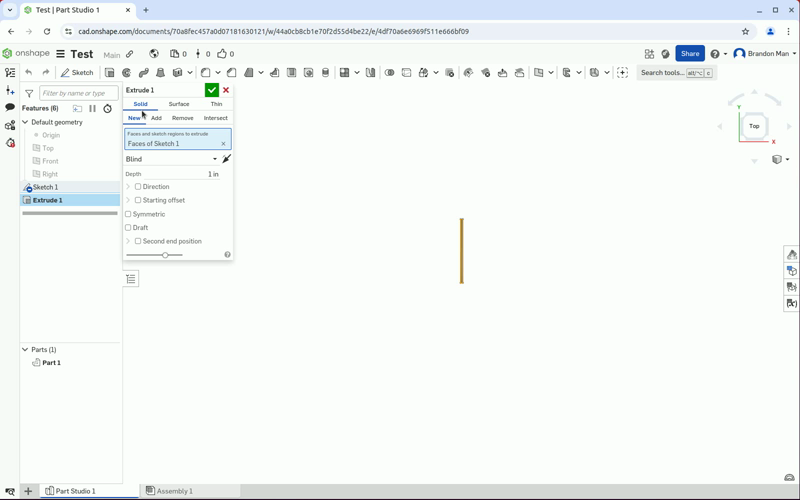
mouse_move(137, 120)
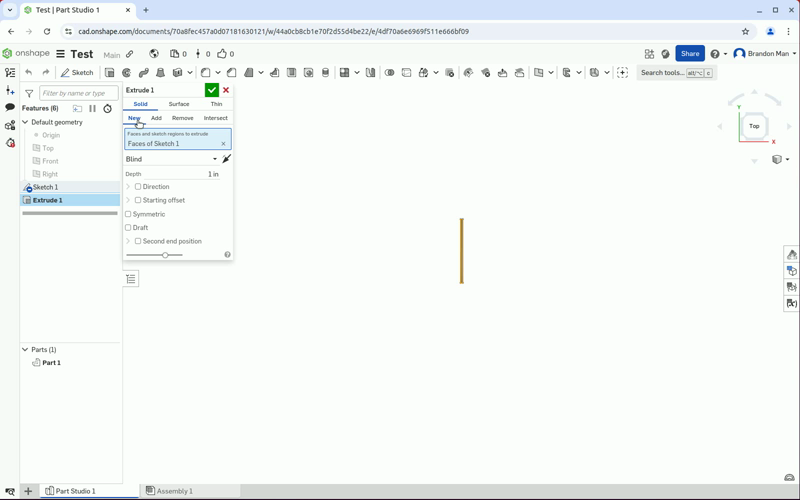
click(137, 120)
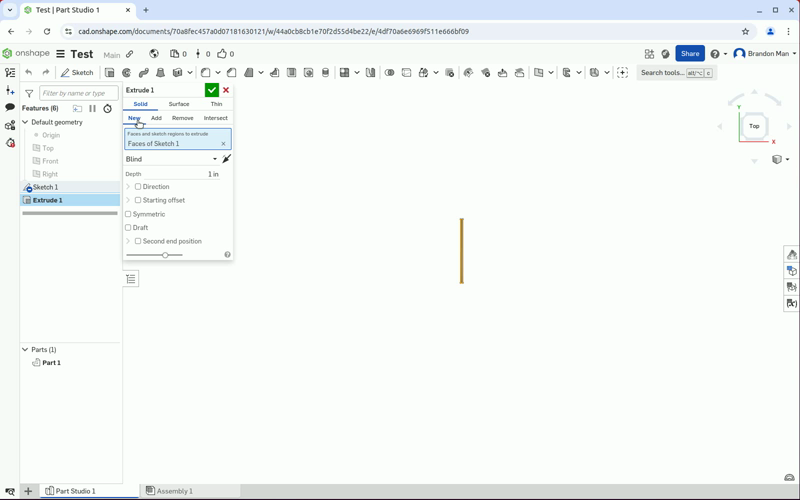
key(tab, 4)
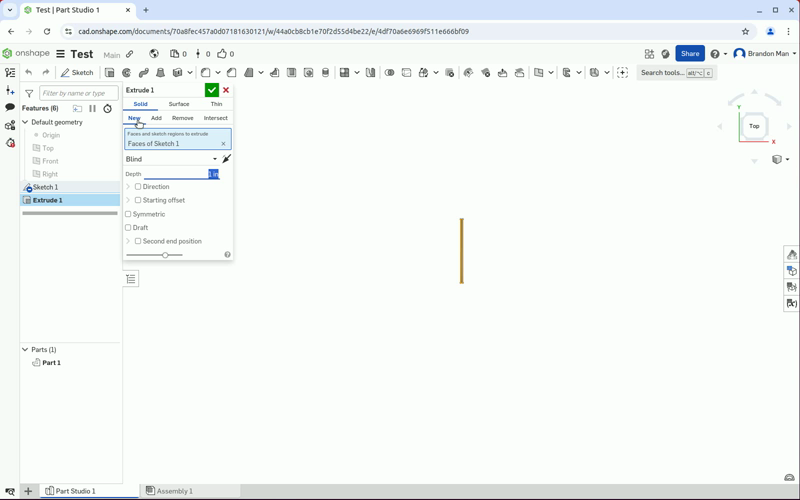
text(3.852)
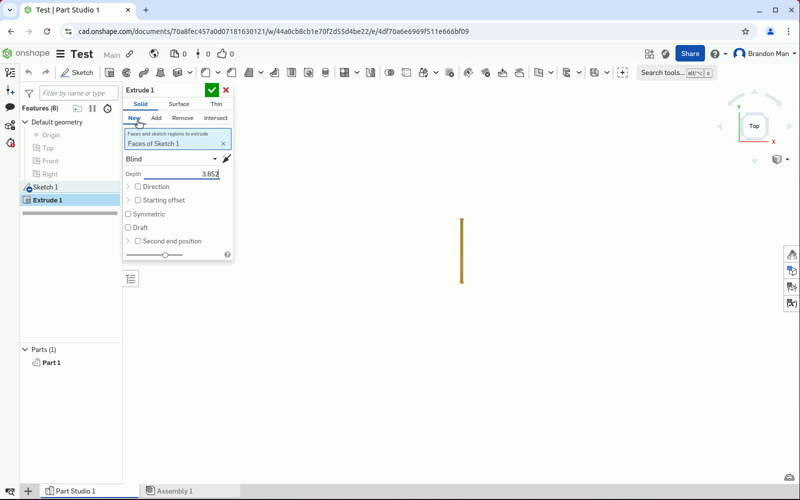
key(tab, 3)
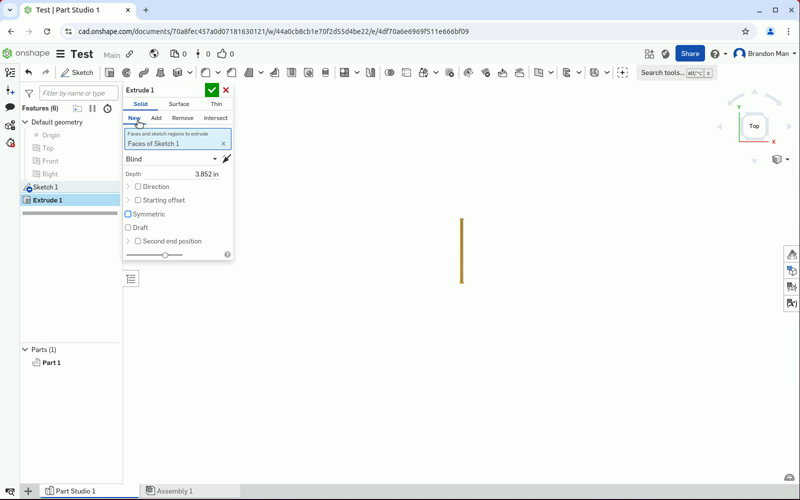
key(space)
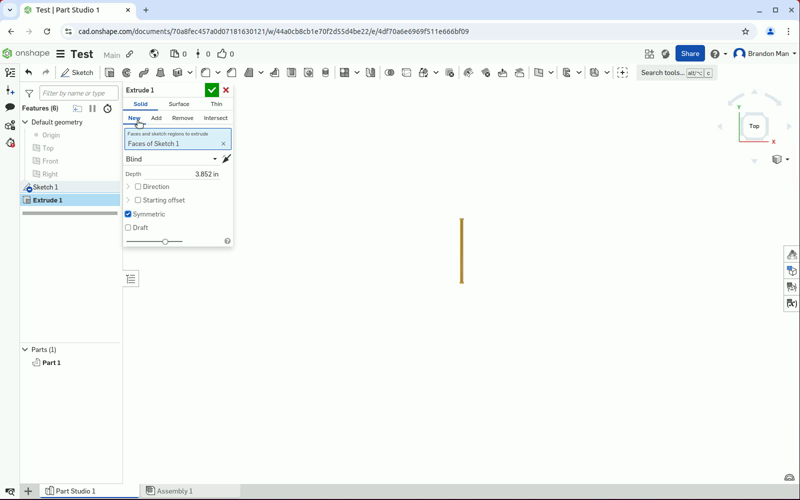
key(enter)
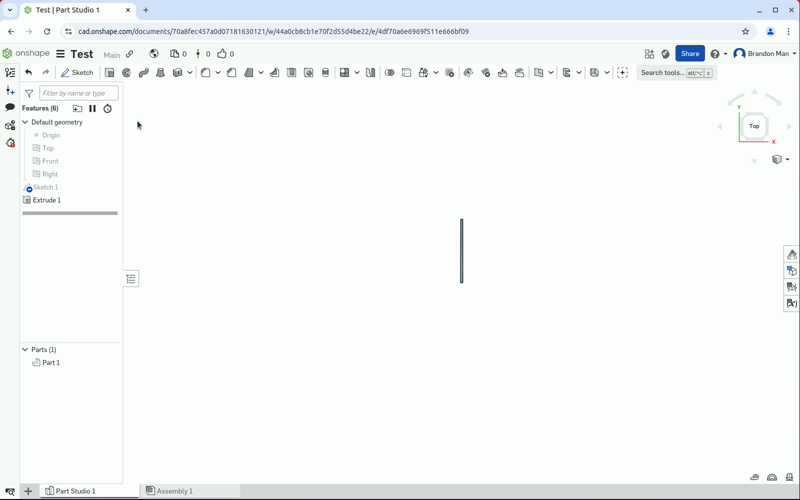
key(shift+h)
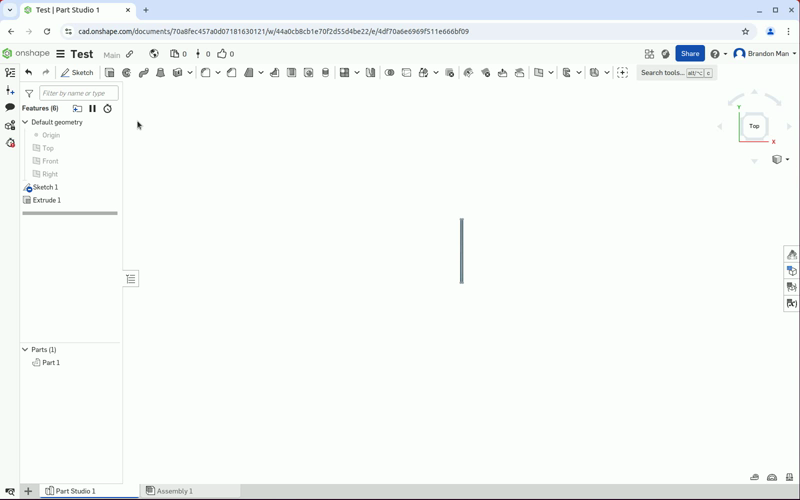
key(shift+h)
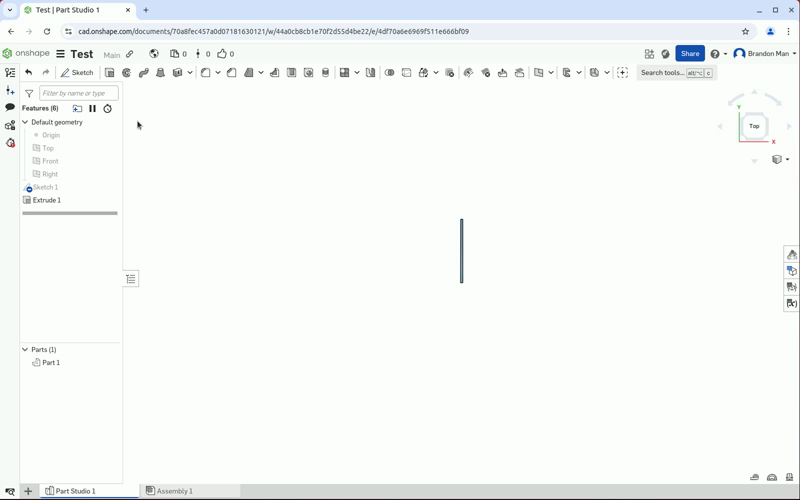
mouse_move(73, 189)
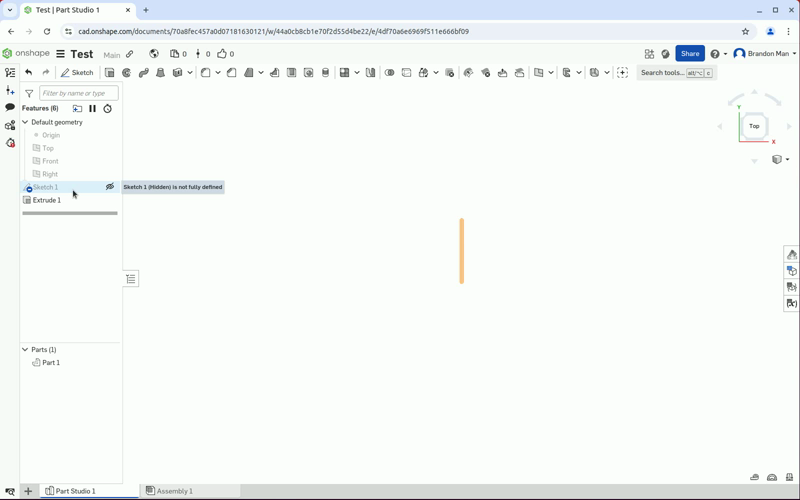
click(73, 189)
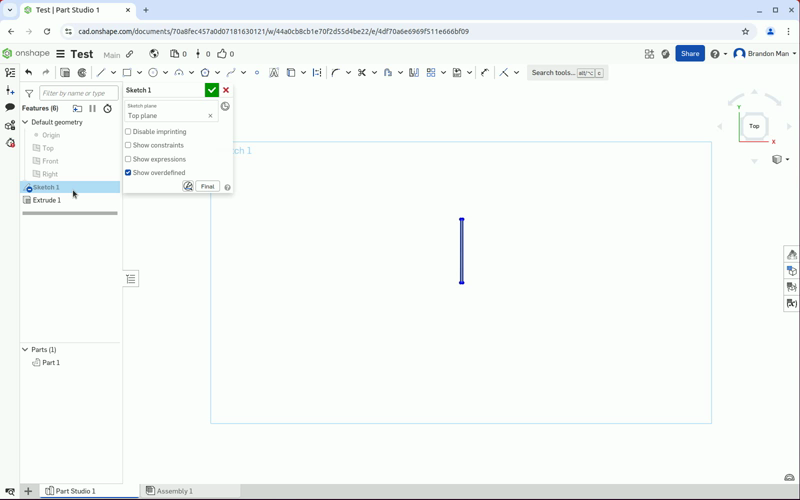
mouse_move(229, 92)
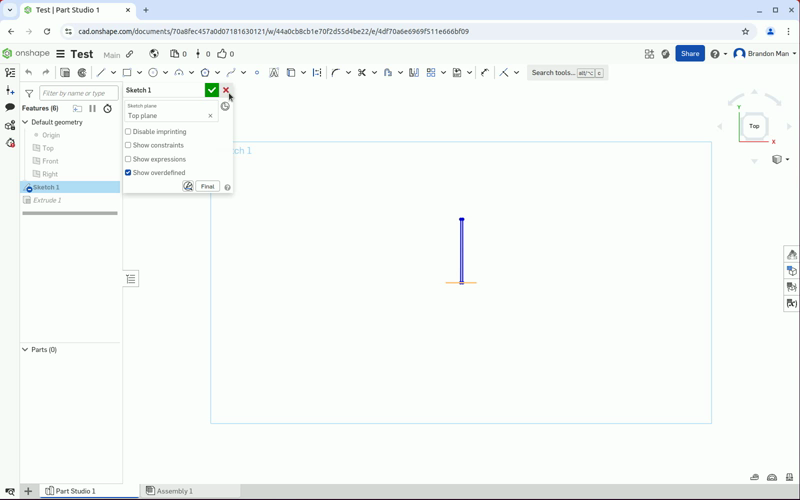
click(229, 92)
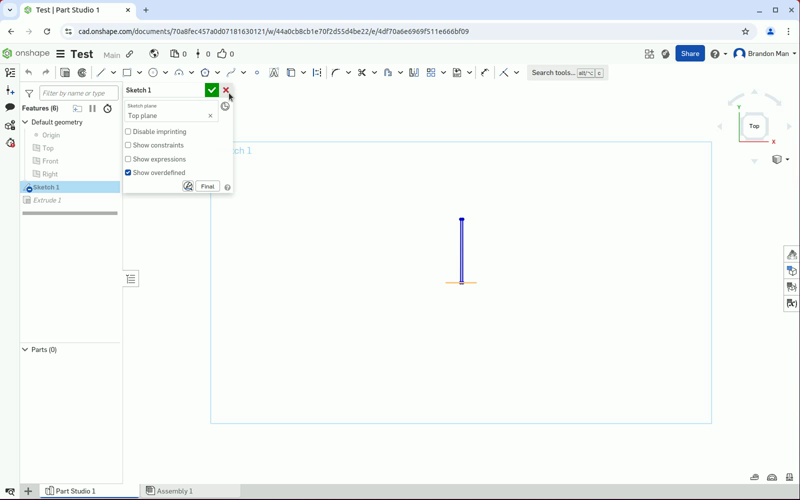
key(shift+s)
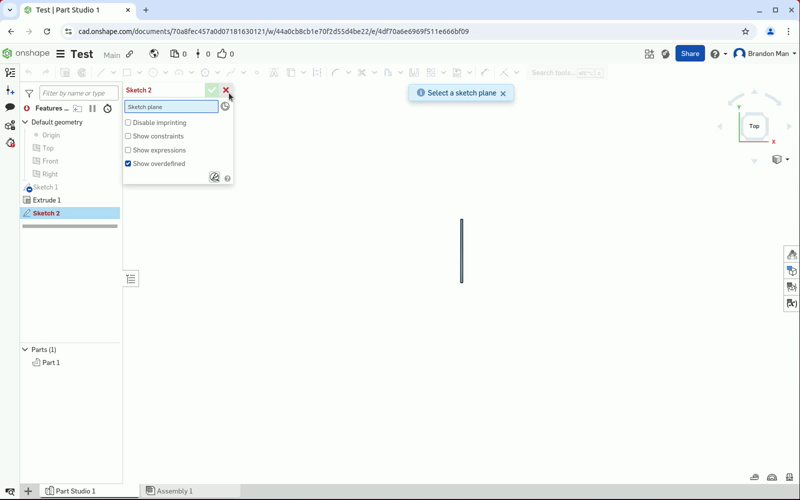
mouse_move(73, 150)
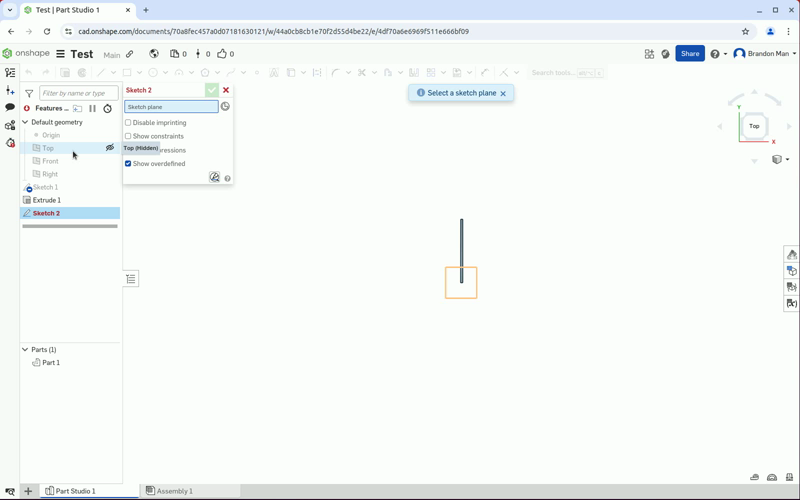
click(73, 150)
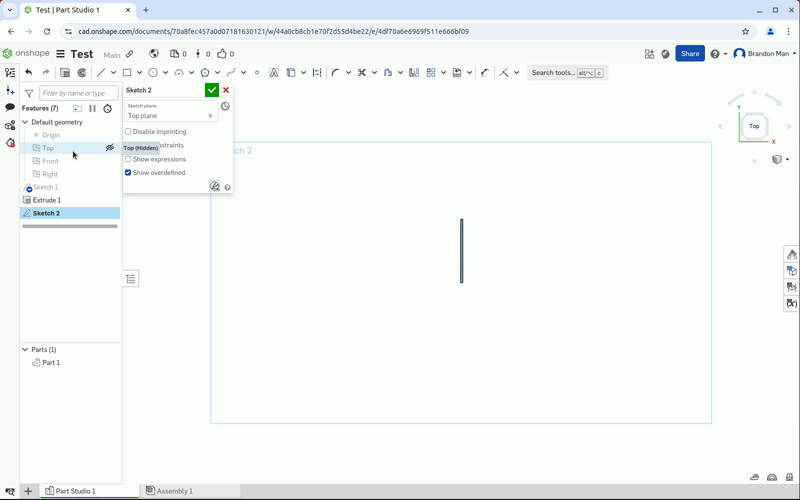
mouse_move(73, 352)
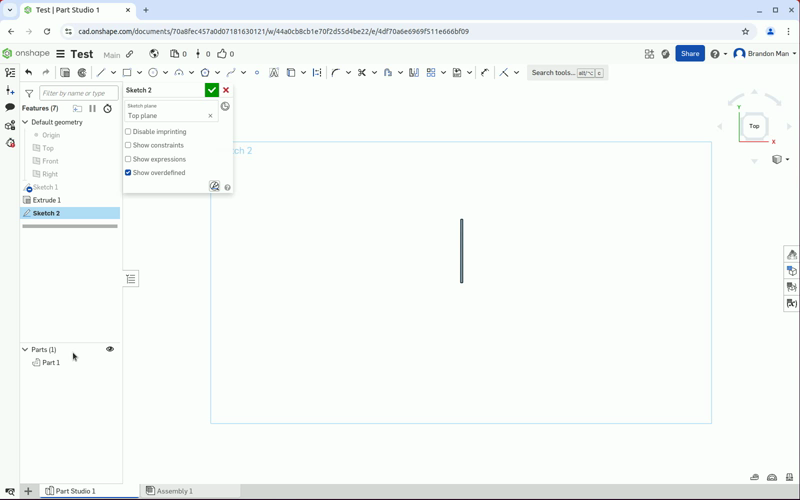
key(y)
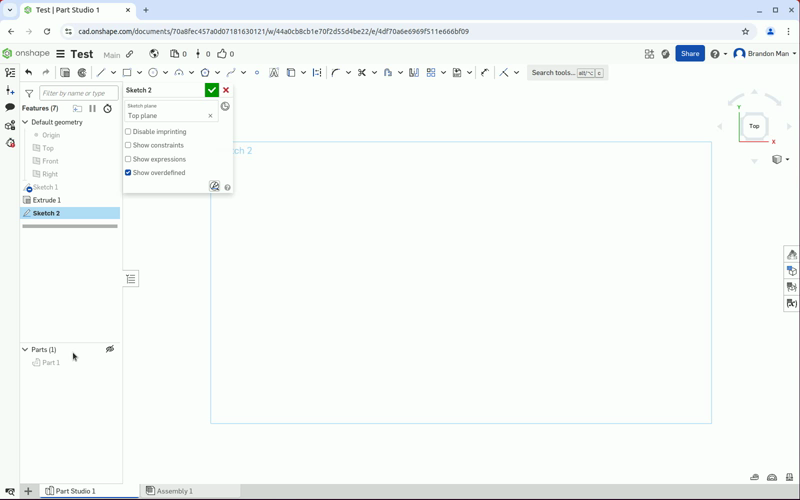
key(l)
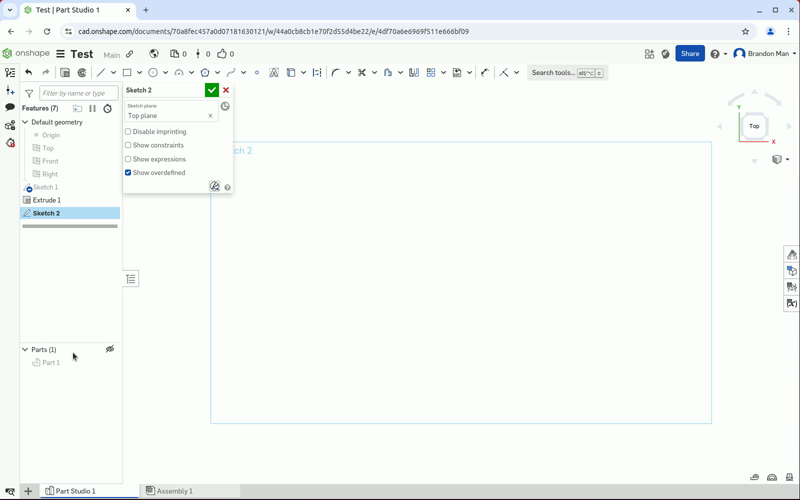
key_down(shift)
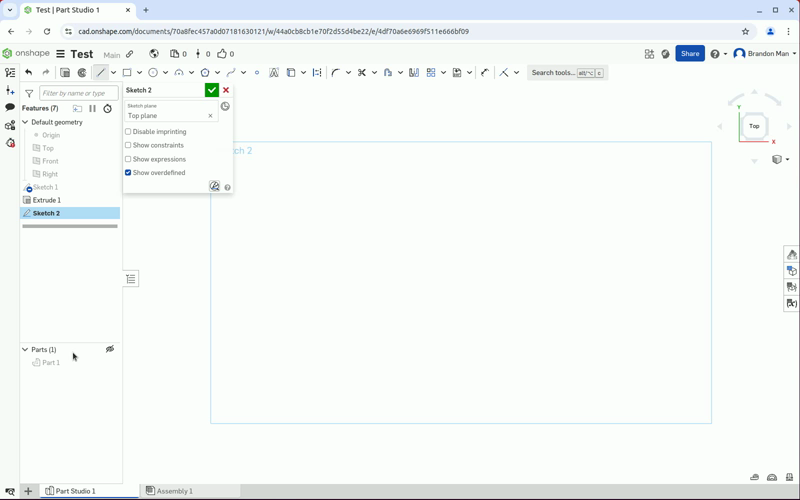
mouse_move(485, 282)
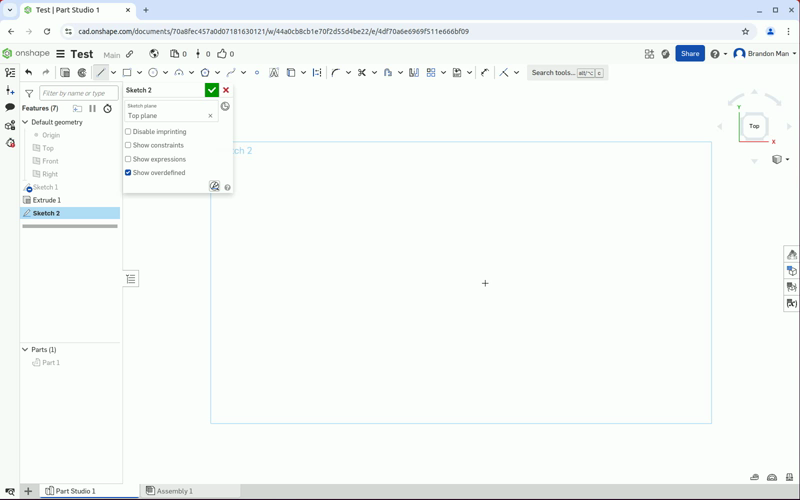
click(485, 282)
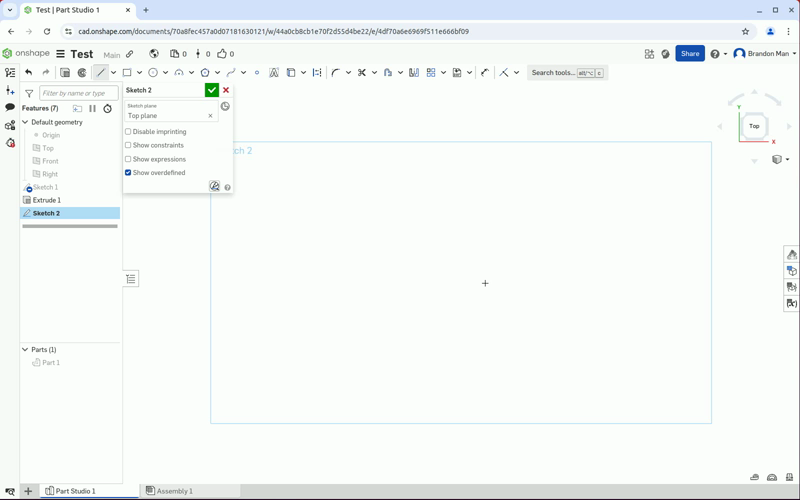
key_up(shift)
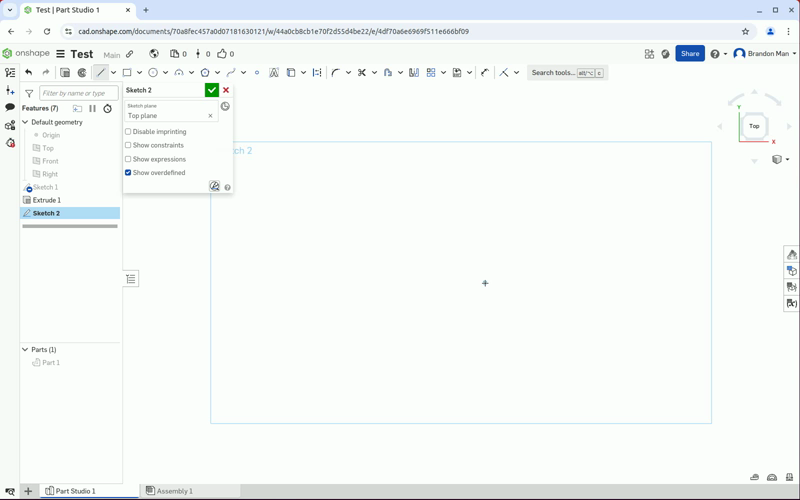
key_down(shift)
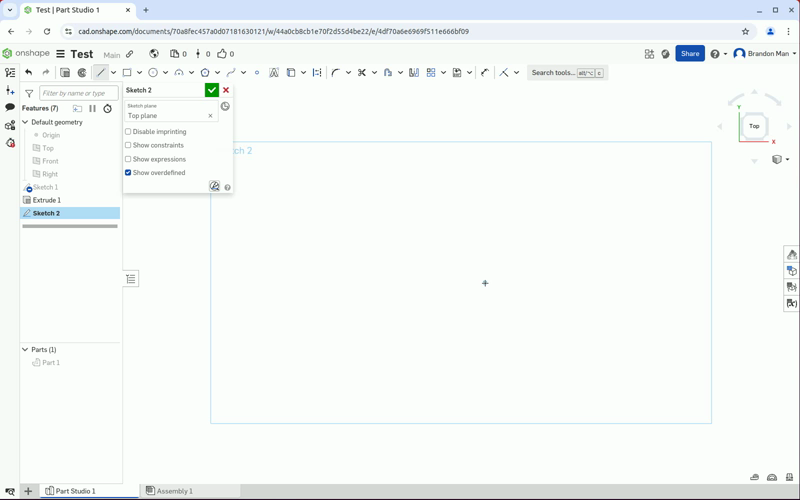
mouse_move(515, 282)
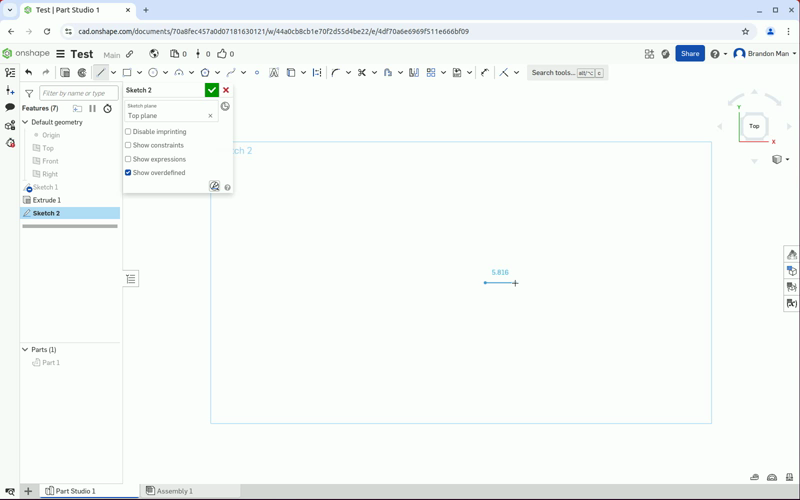
mouse_move(487, 282)
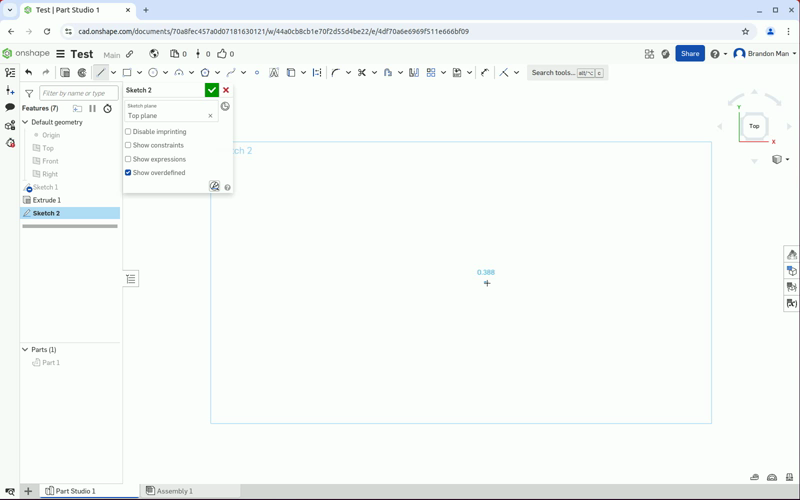
scroll(6)
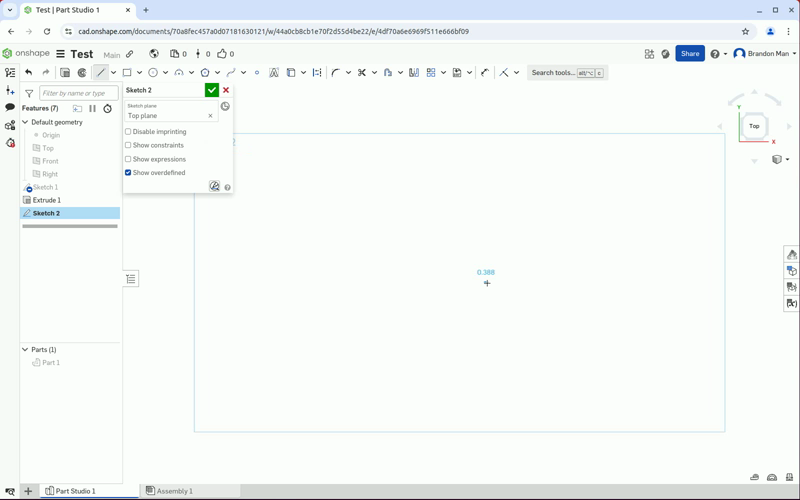
scroll(6)
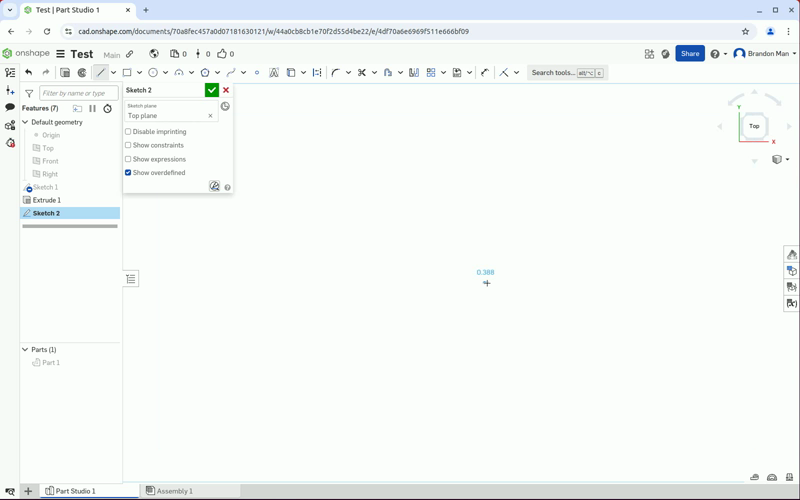
scroll(6)
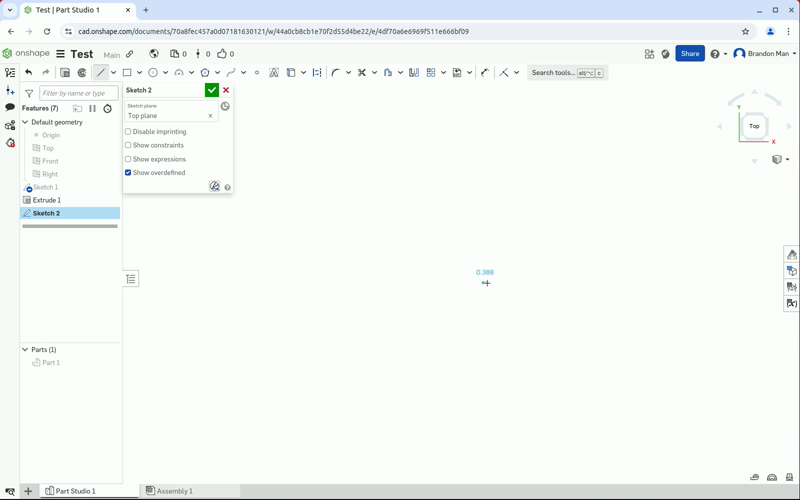
scroll(6)
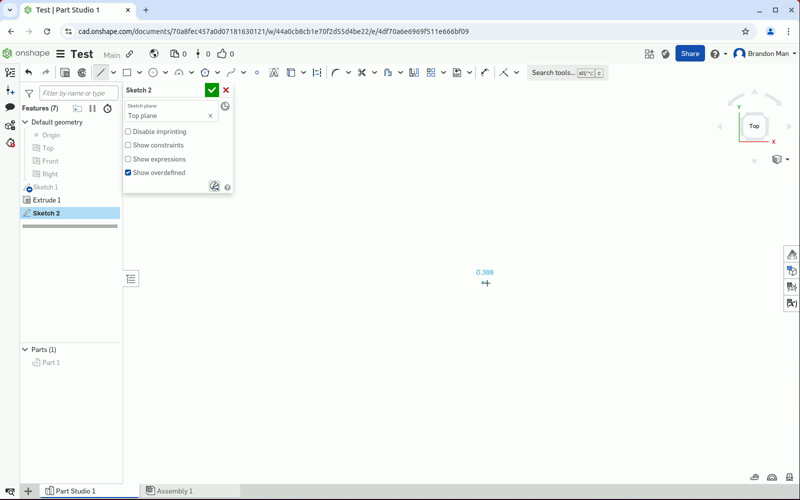
scroll(6)
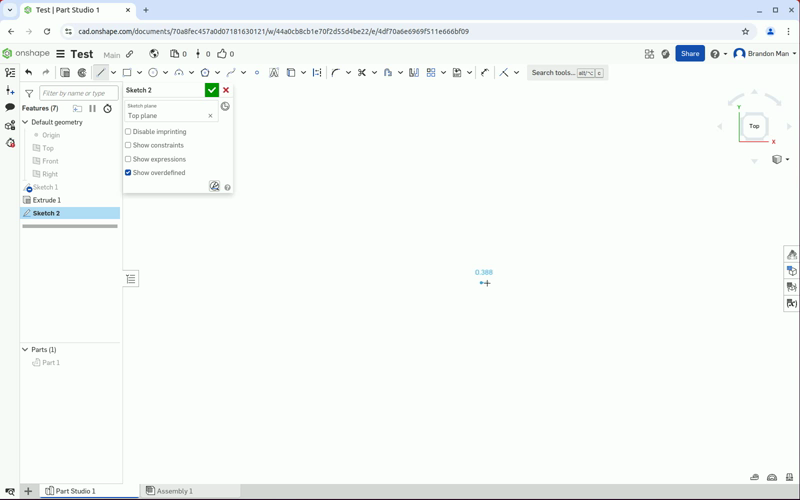
scroll(6)
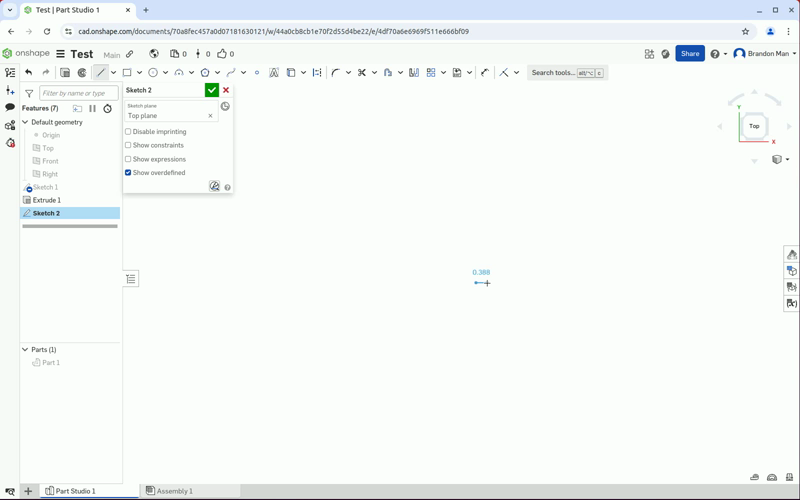
scroll(6)
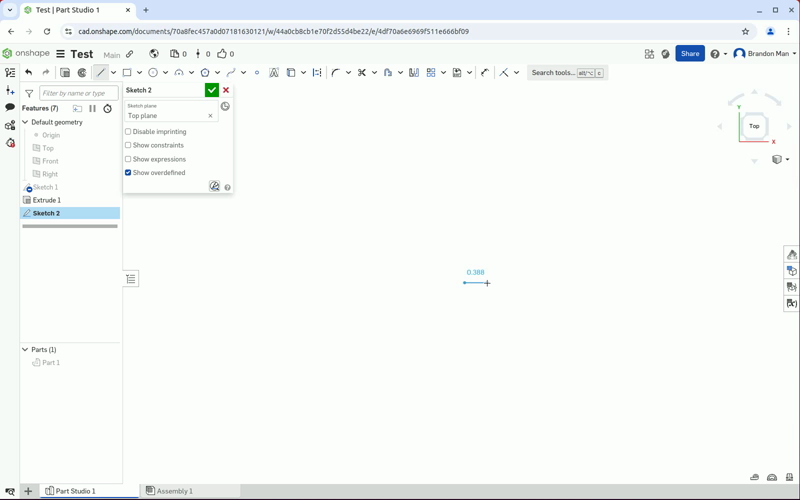
click(487, 282)
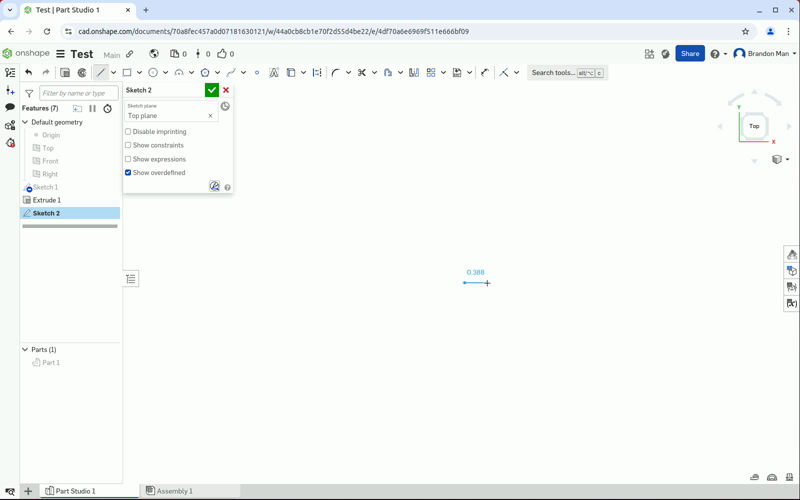
scroll(-6)
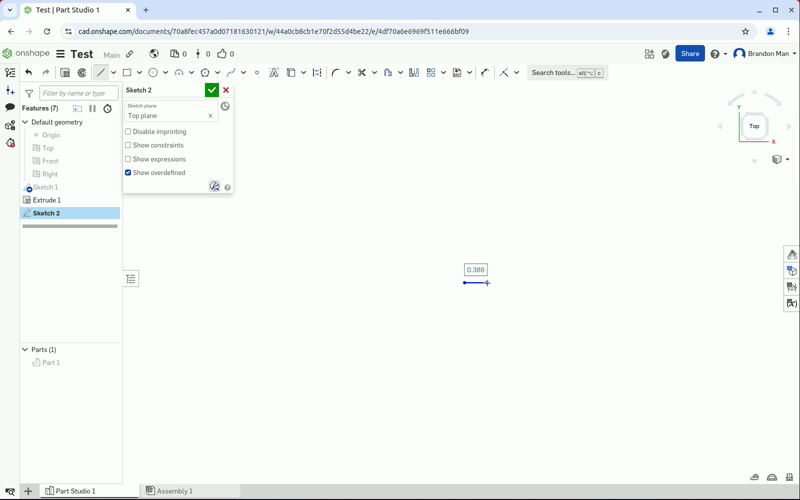
scroll(-6)
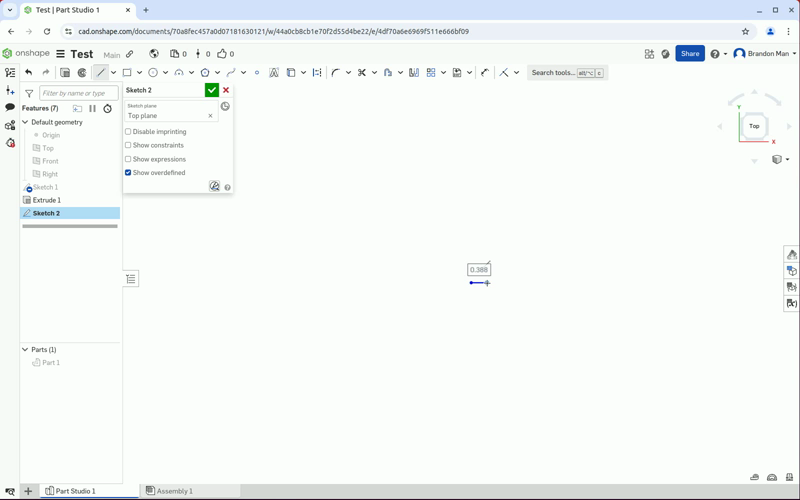
scroll(-6)
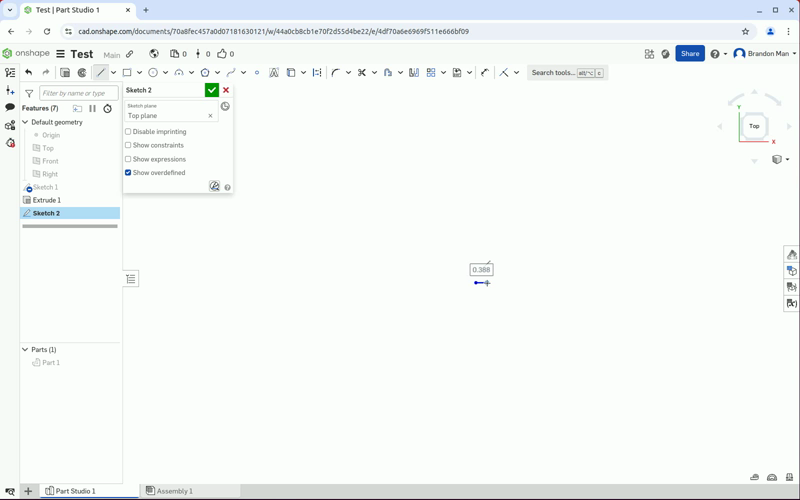
scroll(-6)
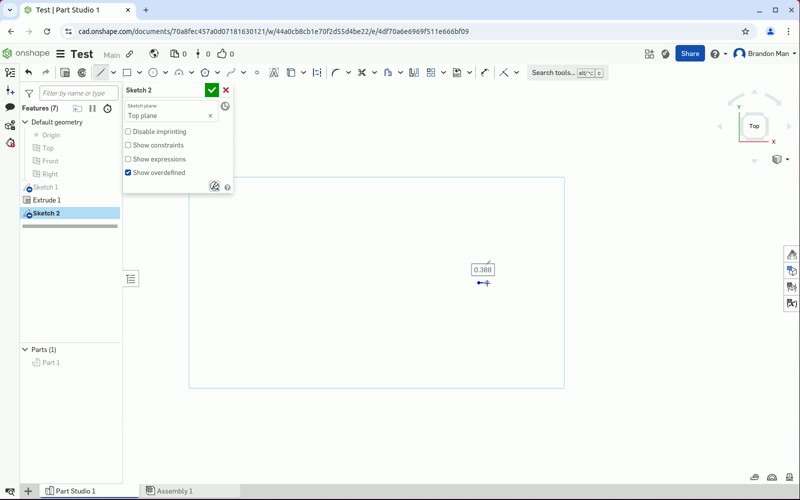
scroll(-6)
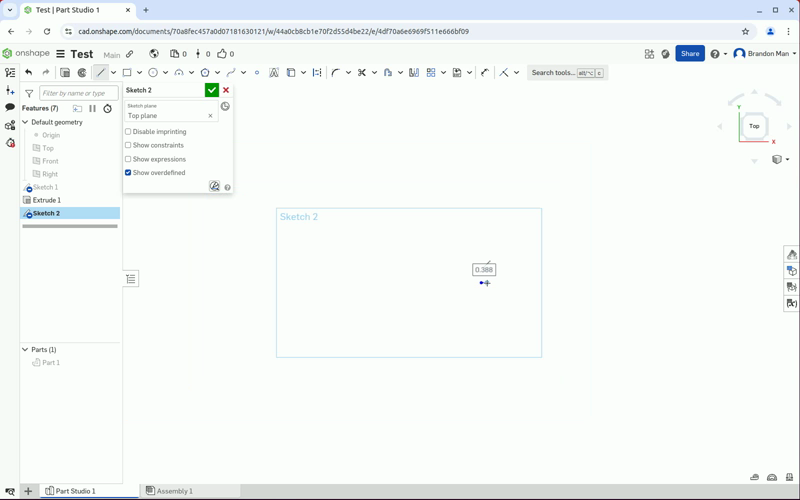
scroll(-6)
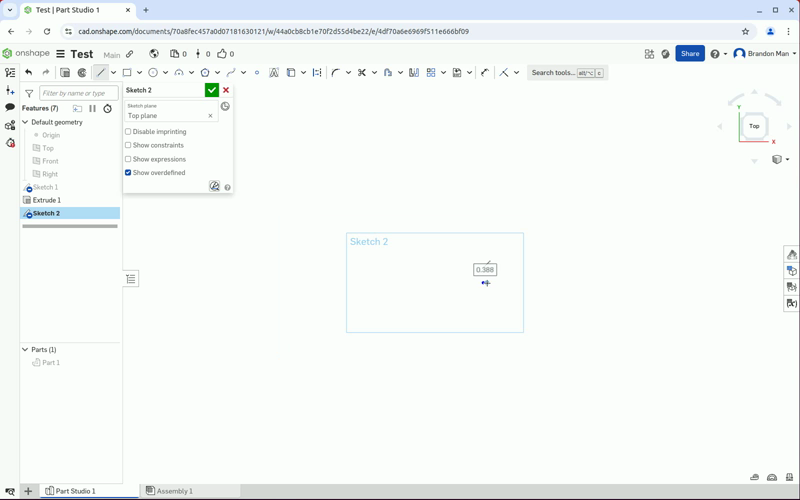
scroll(-6)
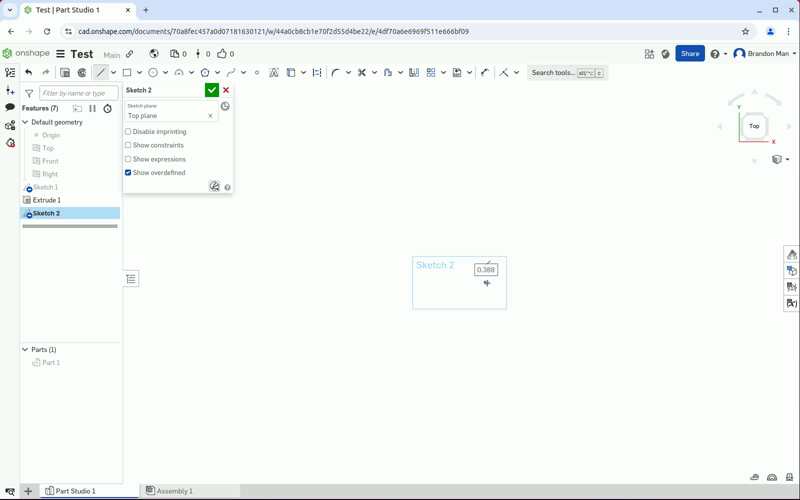
key_up(shift)
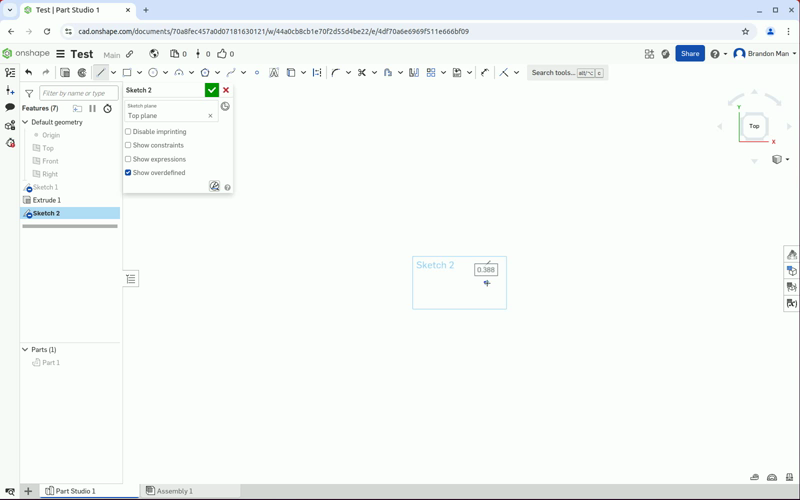
key_down(shift)
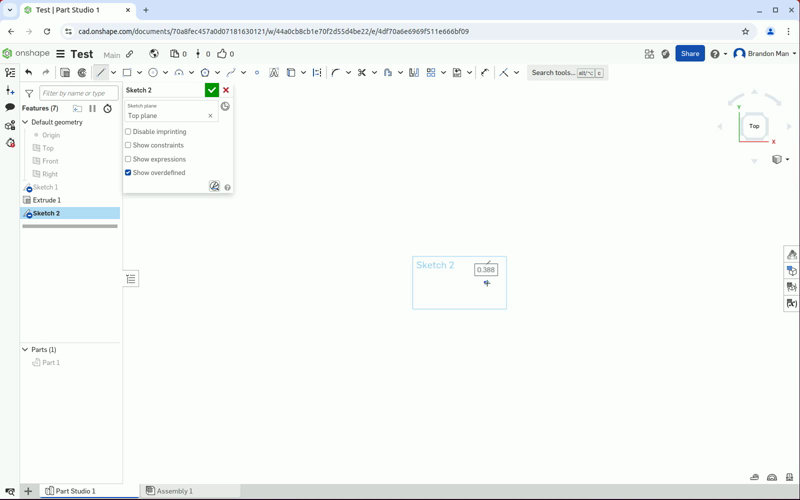
mouse_move(487, 194)
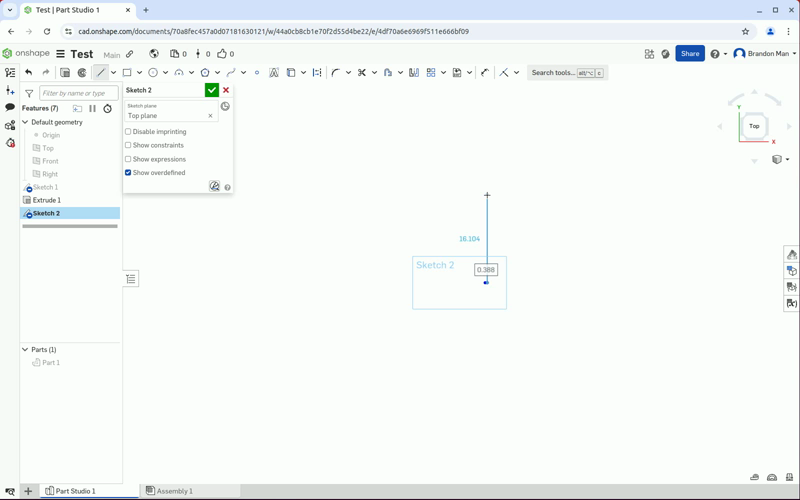
click(487, 194)
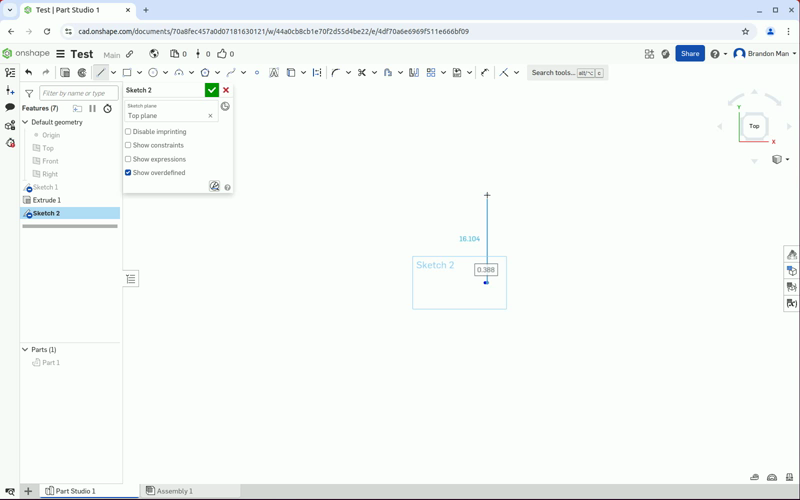
key_up(shift)
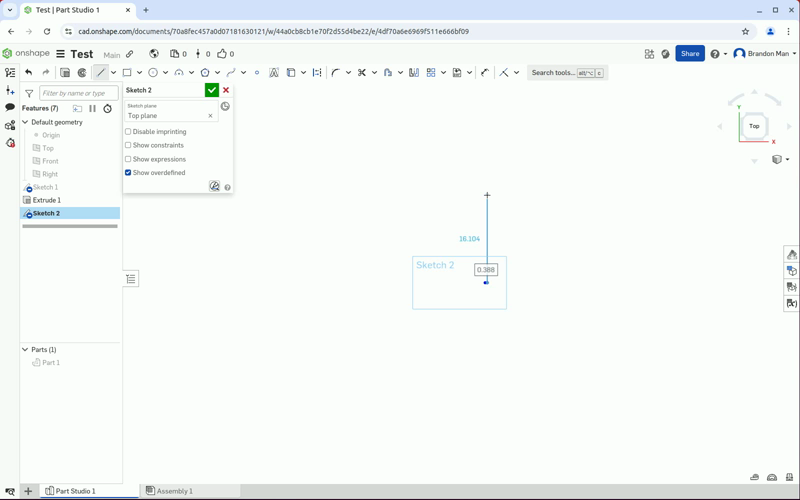
key_down(shift)
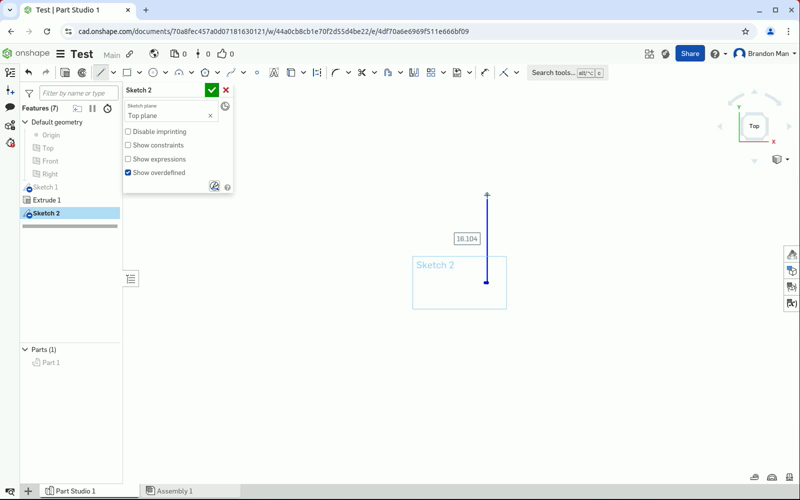
mouse_move(517, 194)
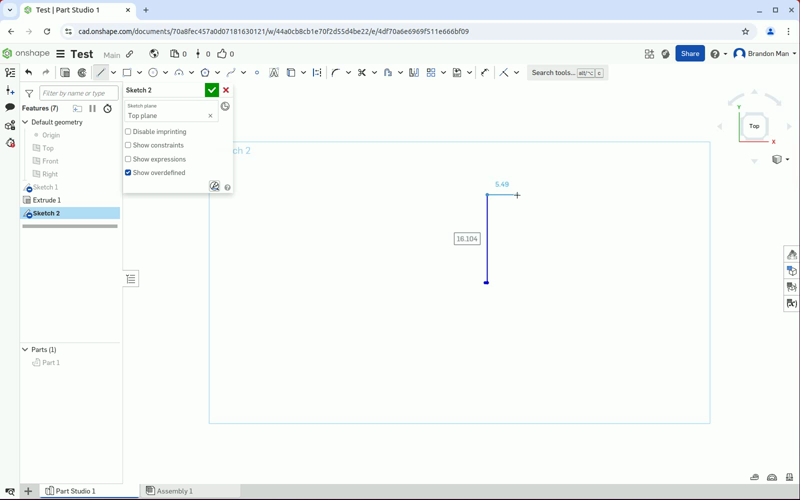
mouse_move(485, 194)
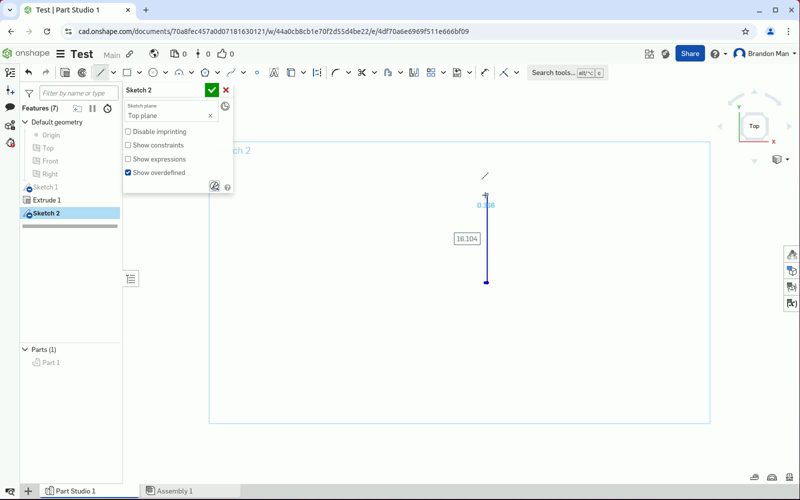
scroll(6)
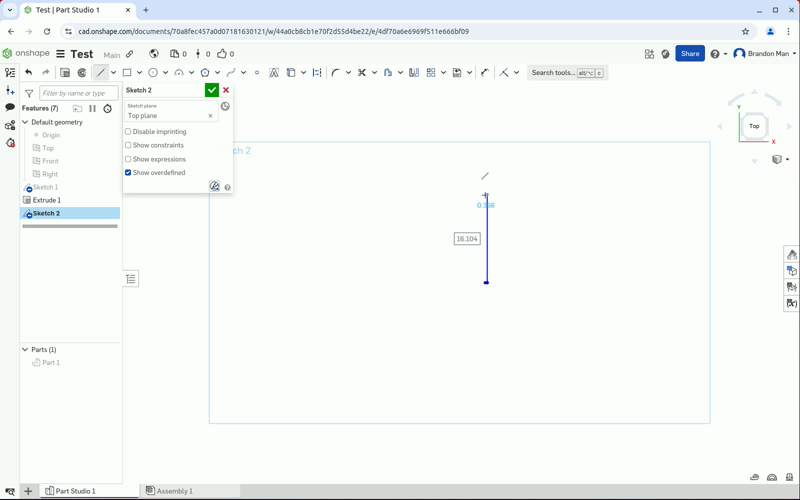
scroll(6)
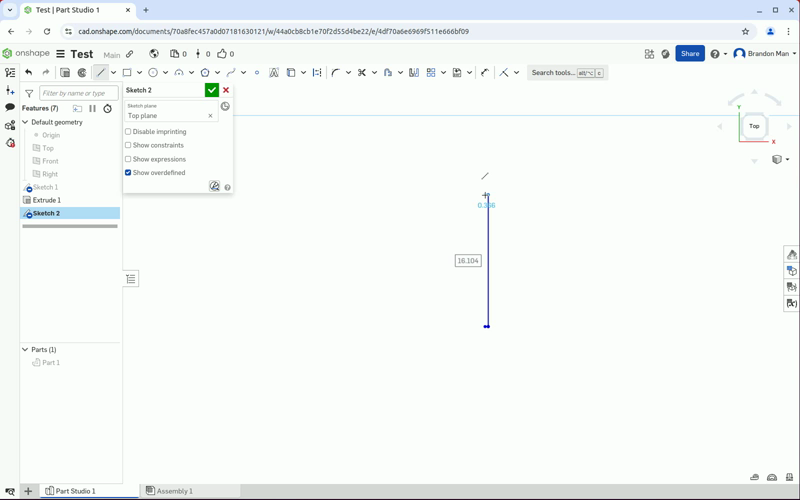
scroll(6)
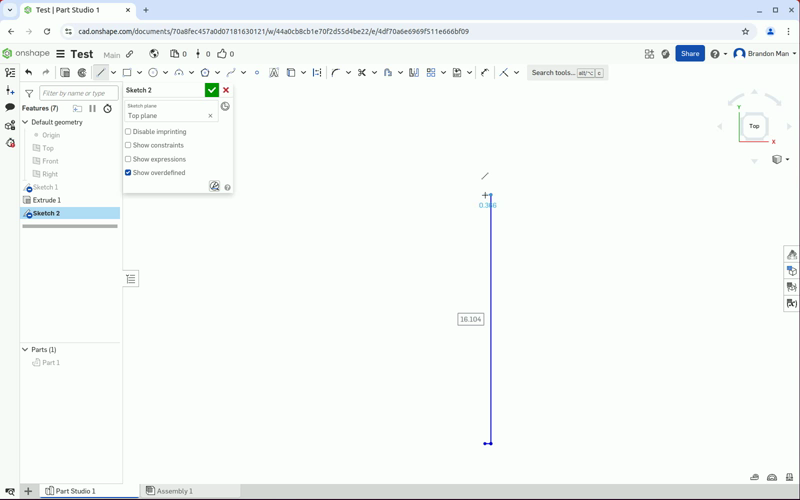
scroll(6)
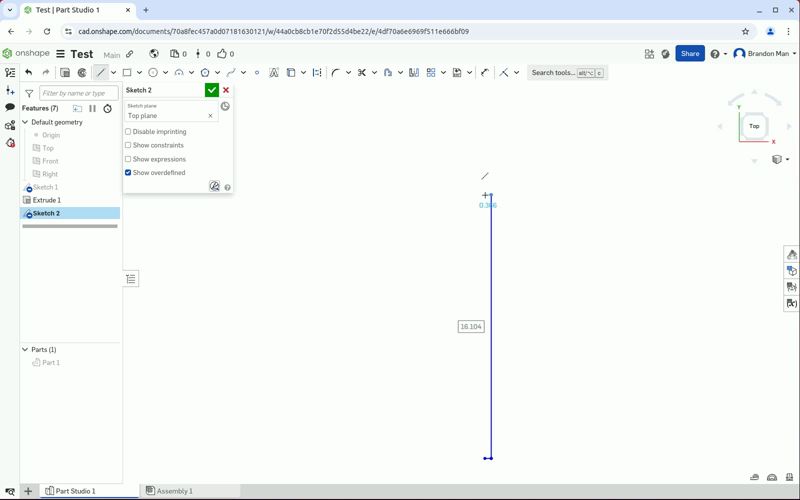
scroll(6)
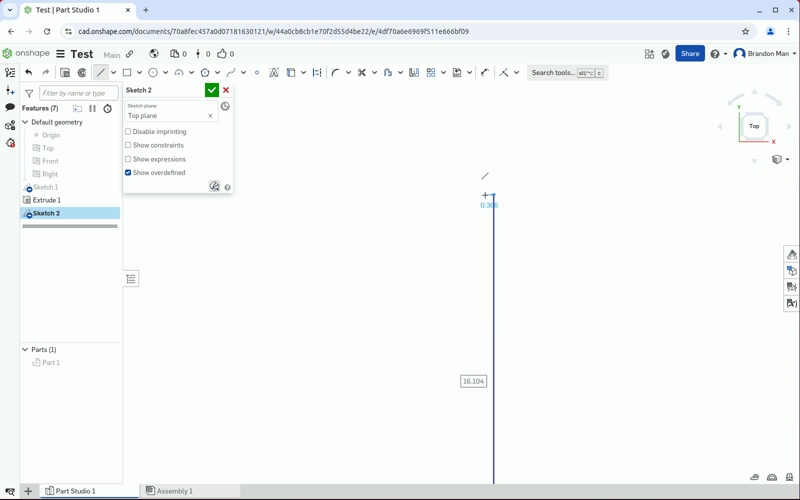
scroll(6)
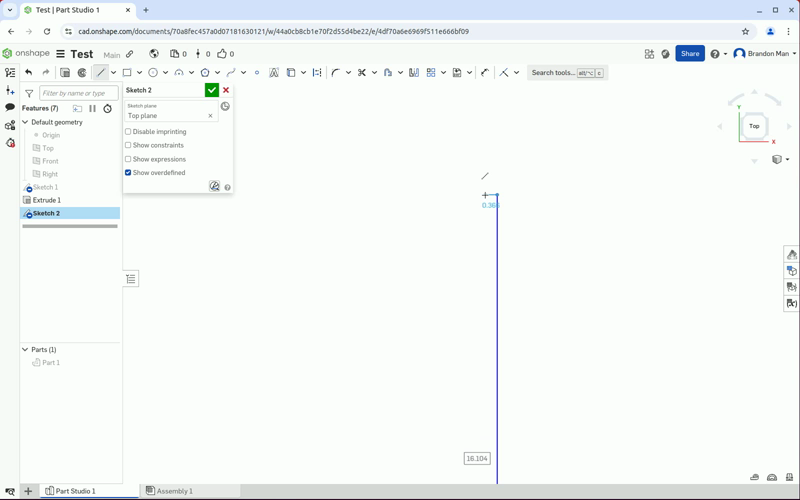
scroll(6)
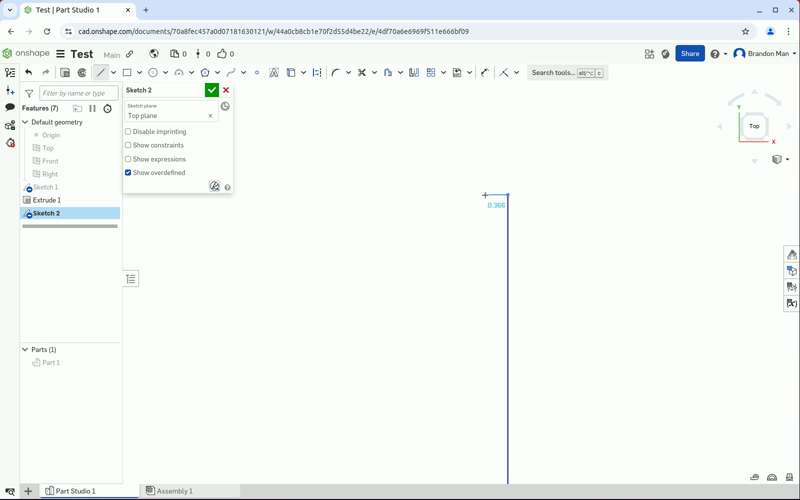
click(485, 194)
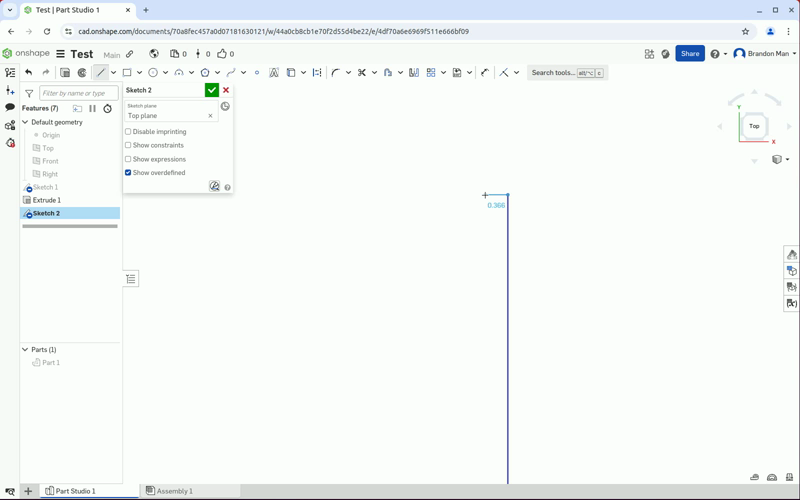
scroll(-6)
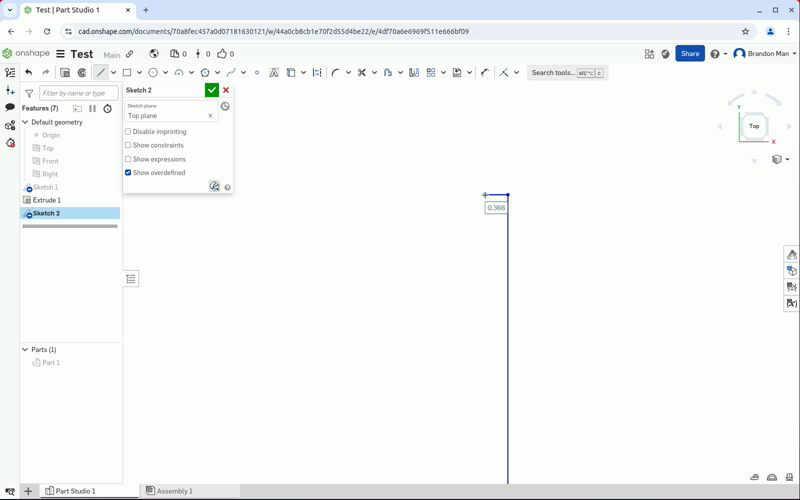
scroll(-6)
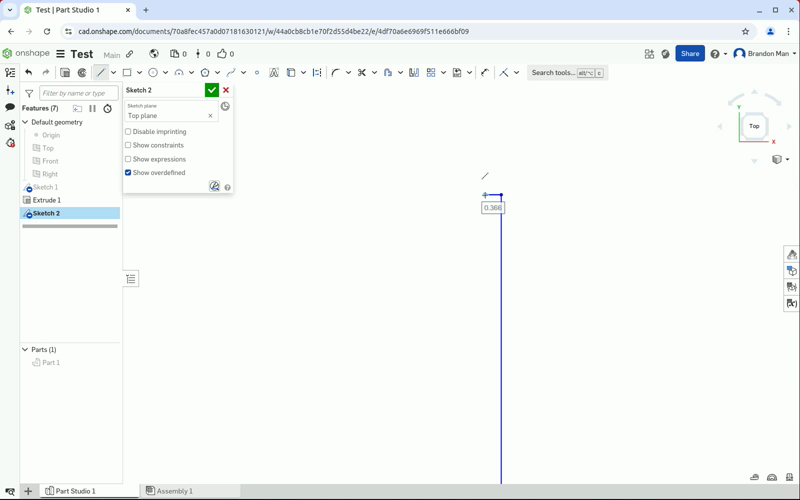
scroll(-6)
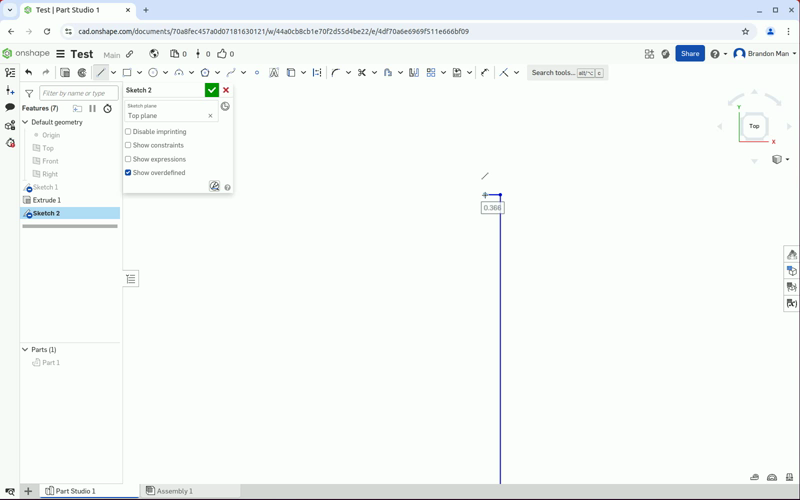
scroll(-6)
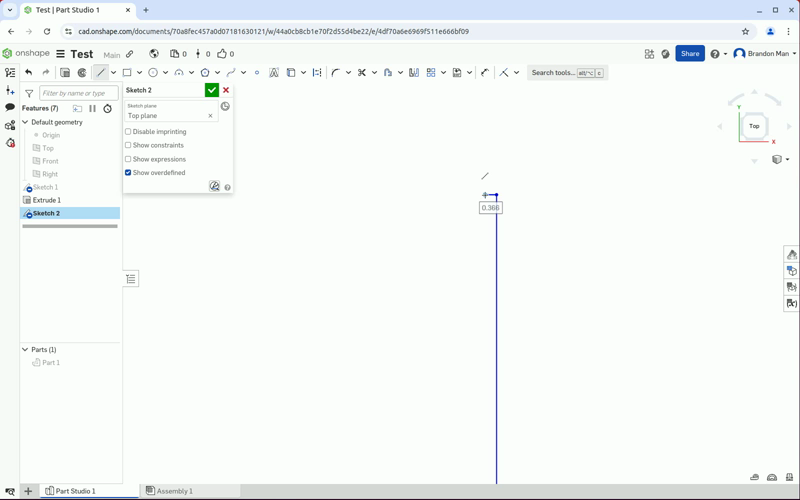
scroll(-6)
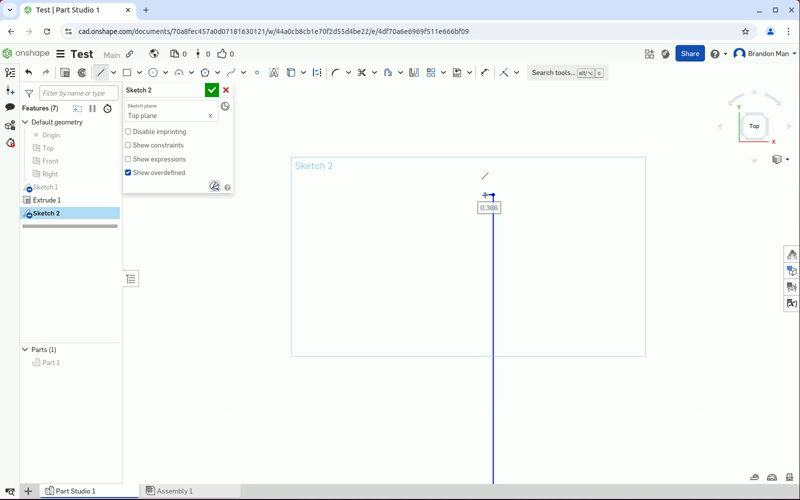
scroll(-6)
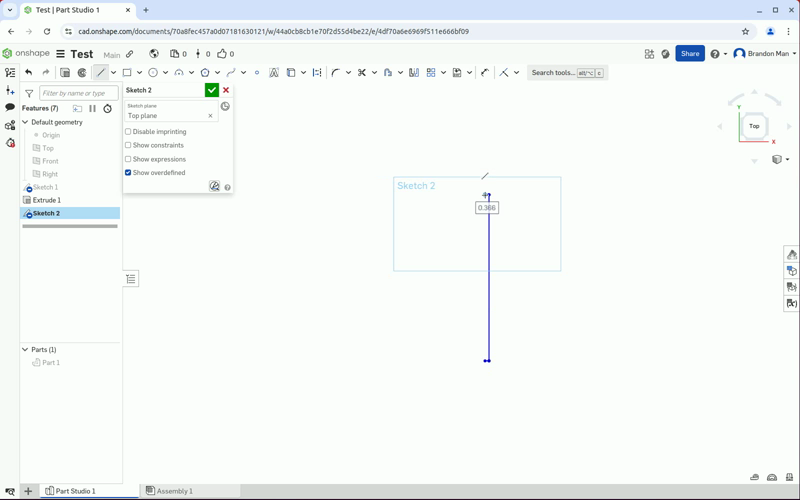
scroll(-6)
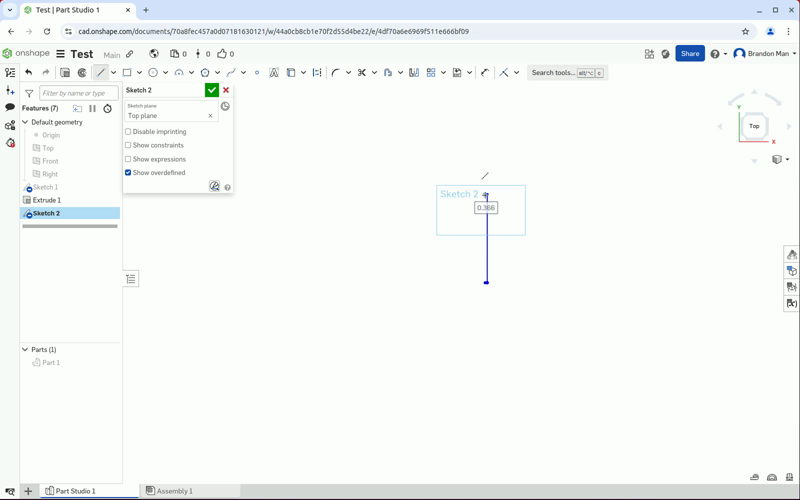
key_up(shift)
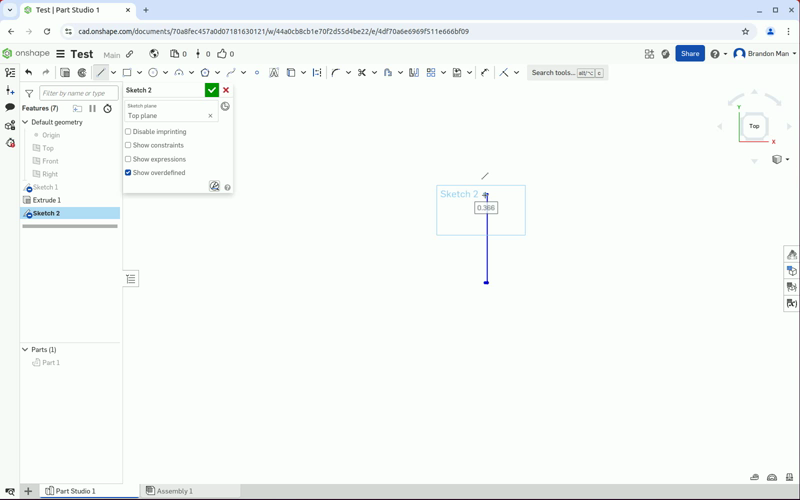
key_down(shift)
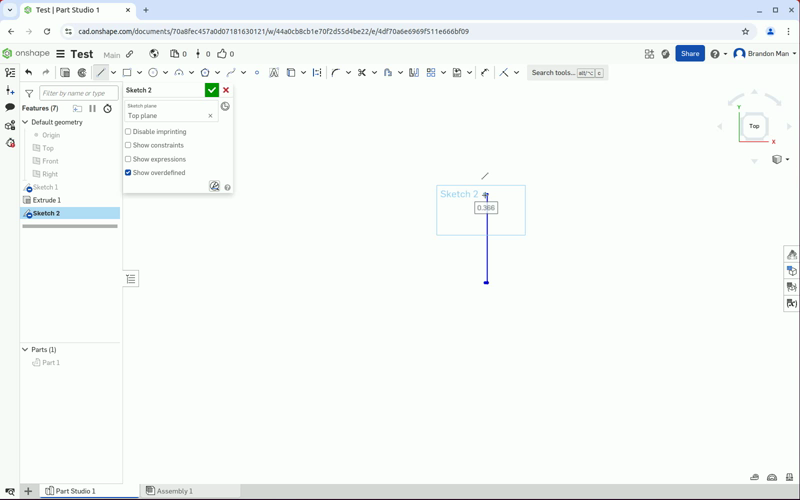
mouse_move(485, 282)
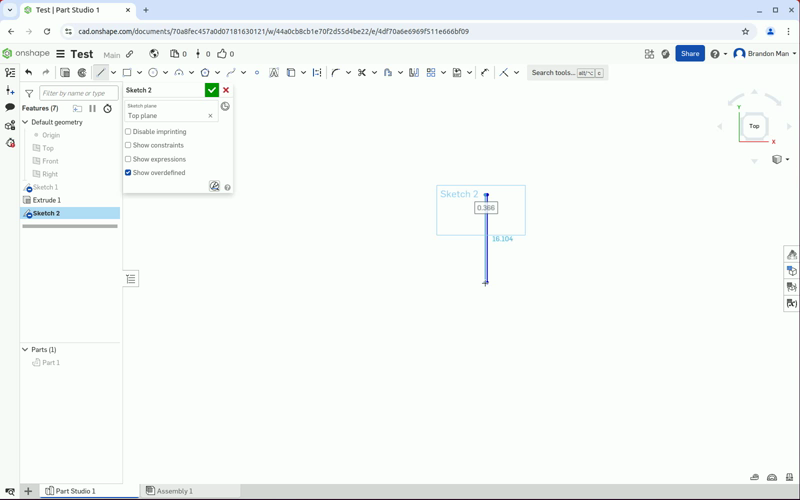
scroll(6)
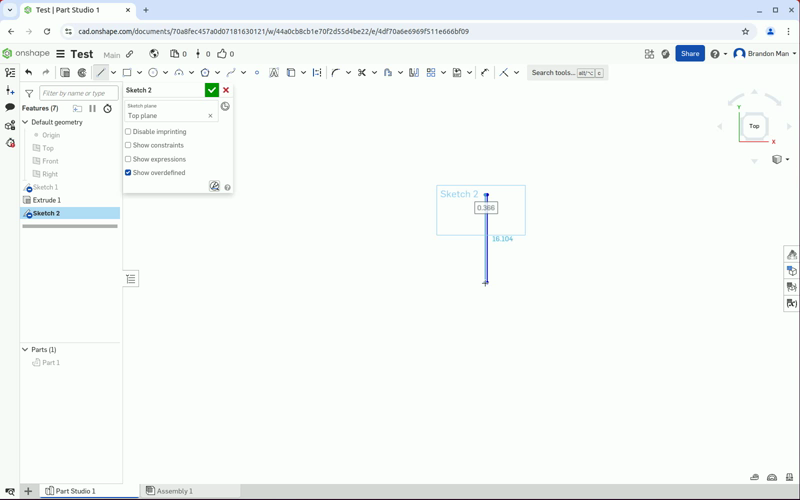
scroll(6)
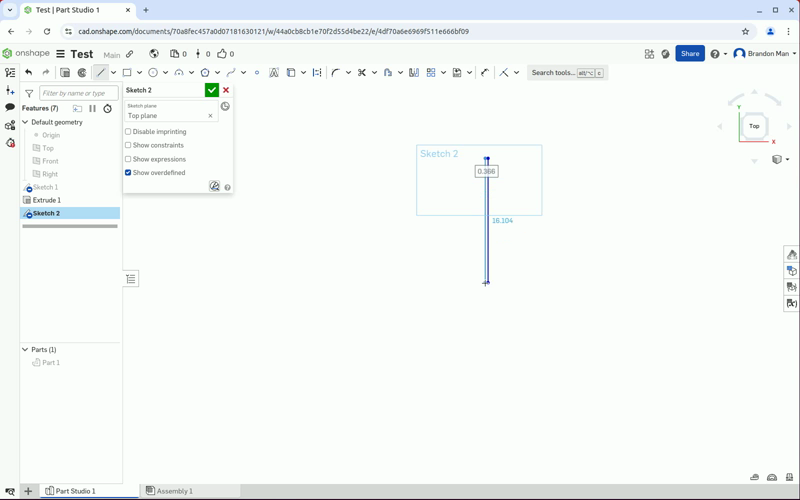
scroll(6)
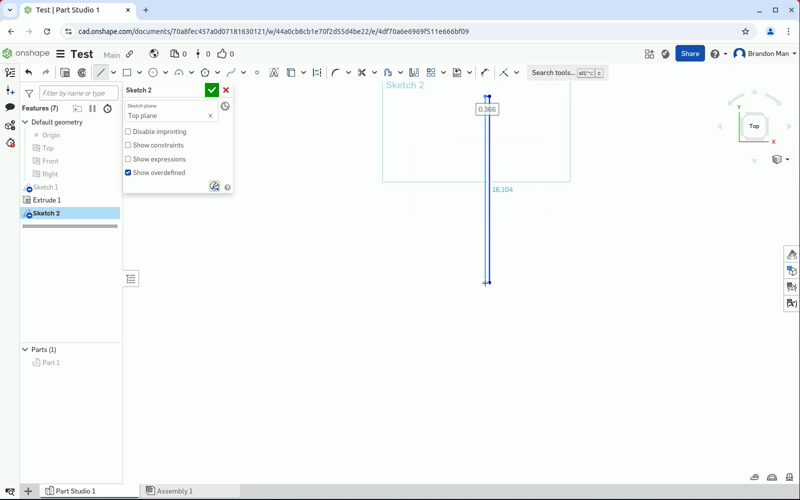
scroll(6)
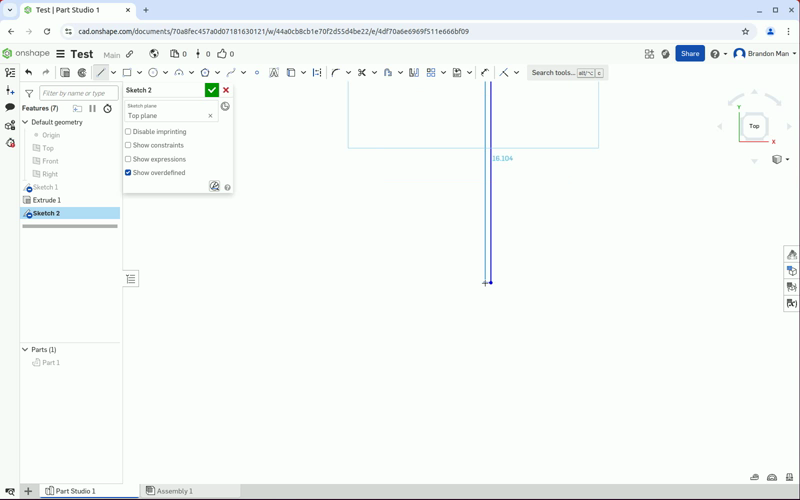
scroll(6)
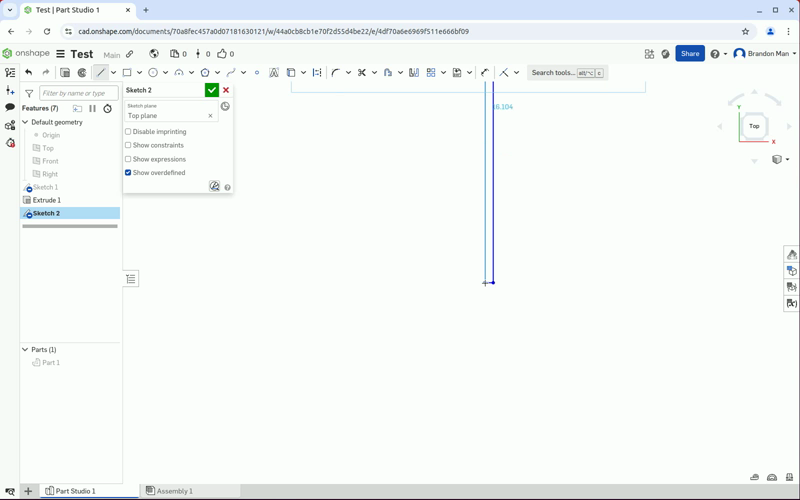
scroll(6)
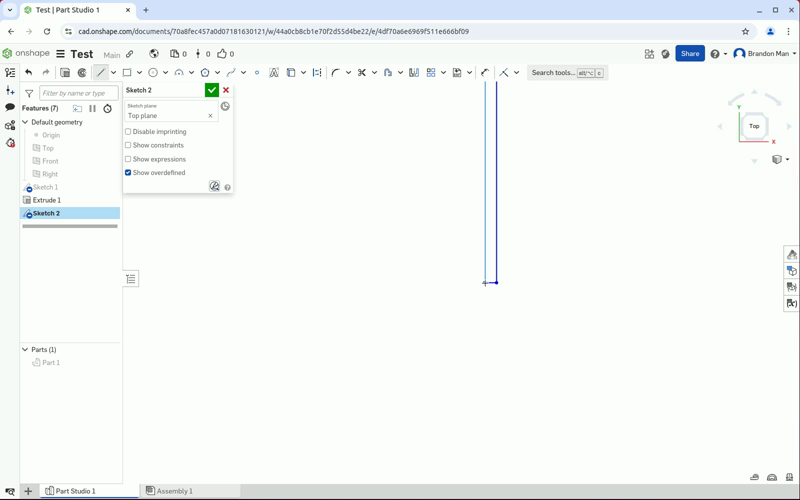
scroll(6)
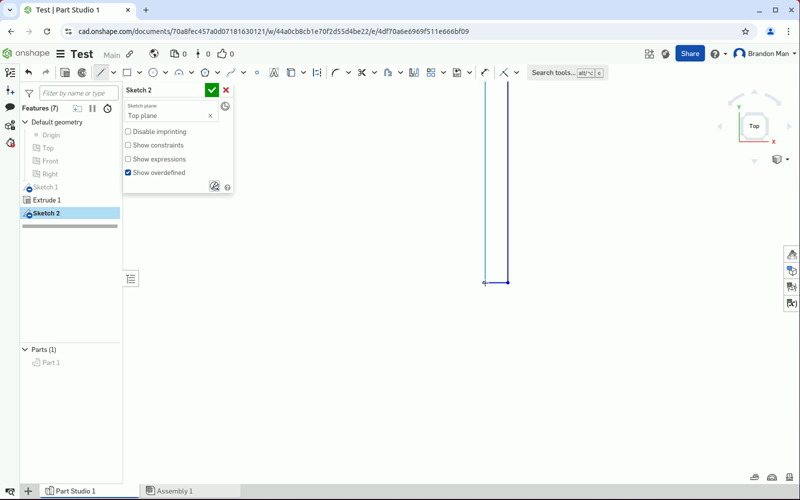
key_up(shift)
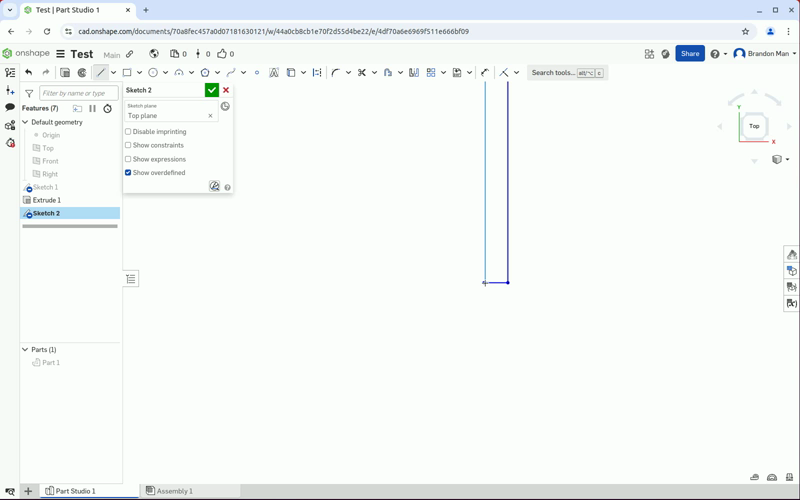
click(485, 282)
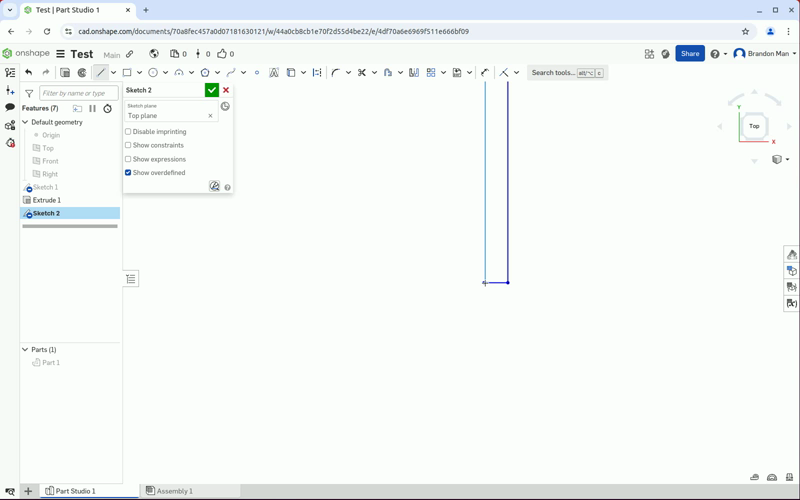
scroll(-6)
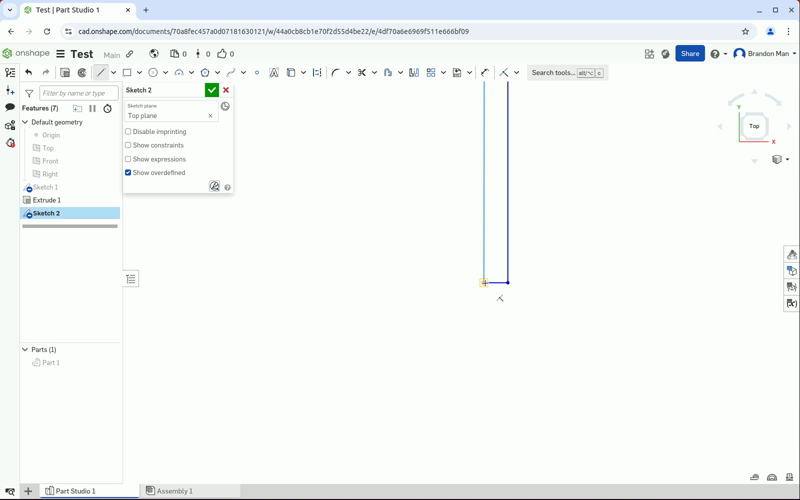
scroll(-6)
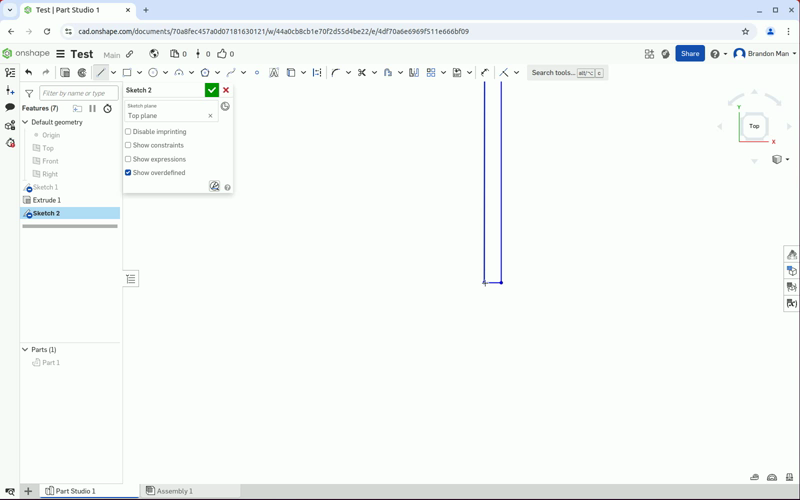
scroll(-6)
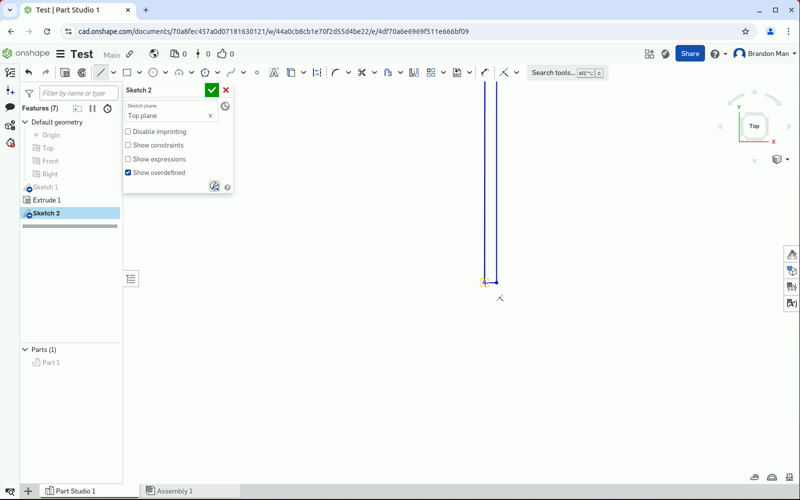
scroll(-6)
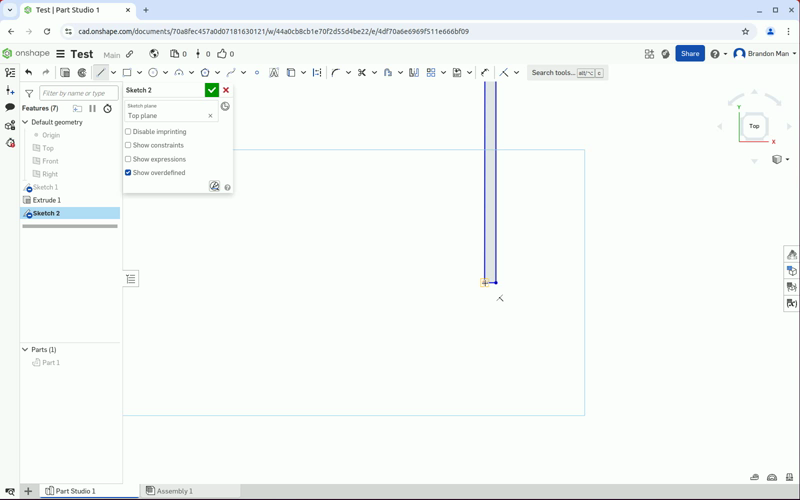
scroll(-6)
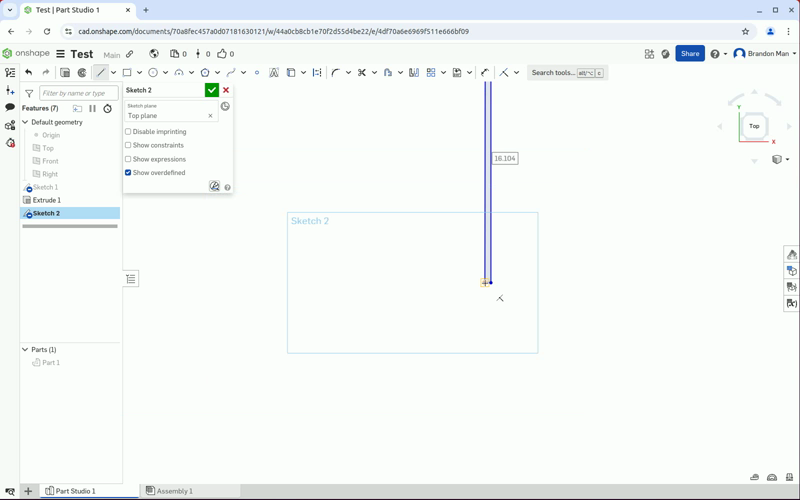
scroll(-6)
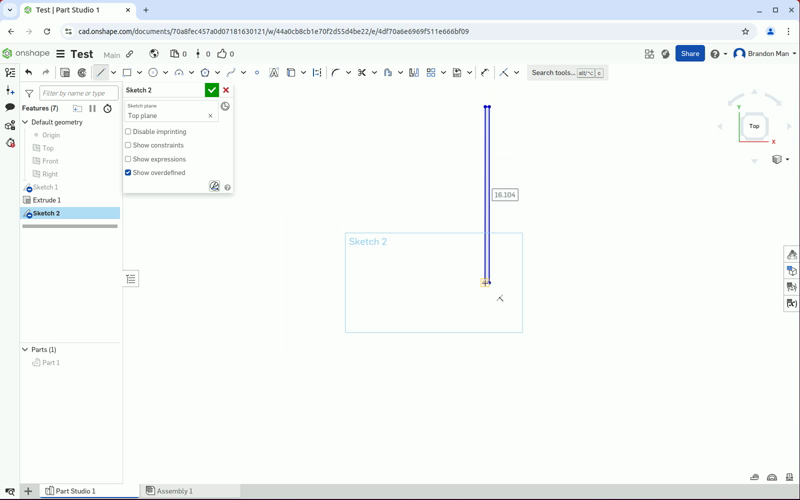
scroll(-6)
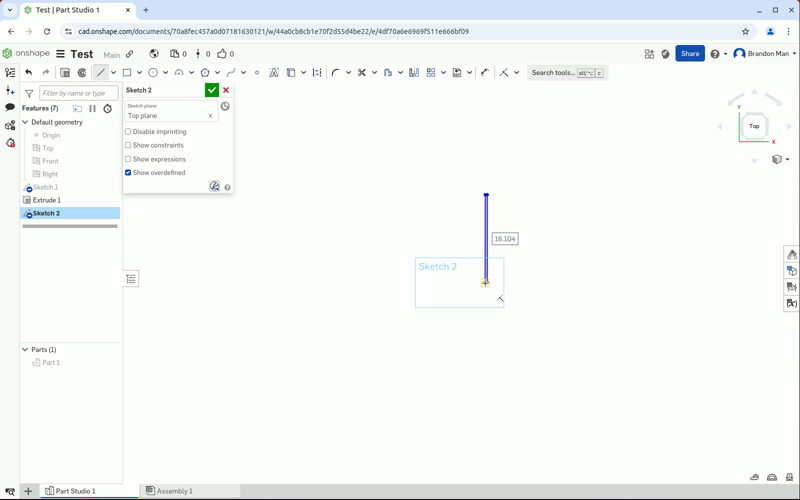
key(esc)
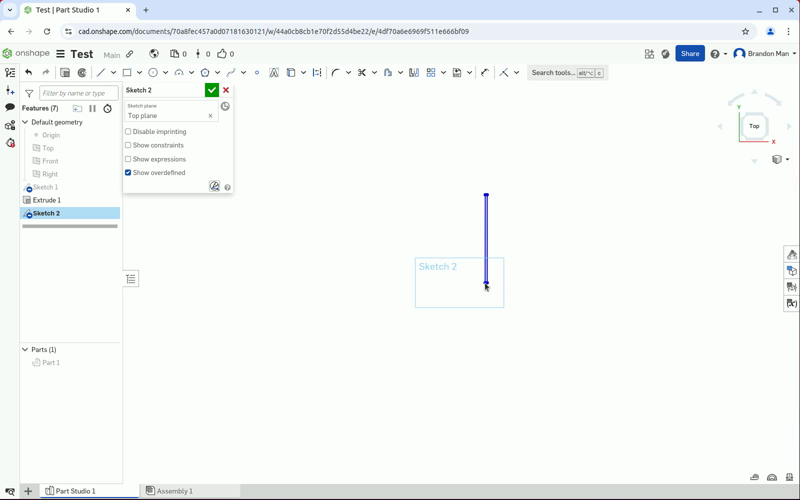
mouse_move(486, 259)
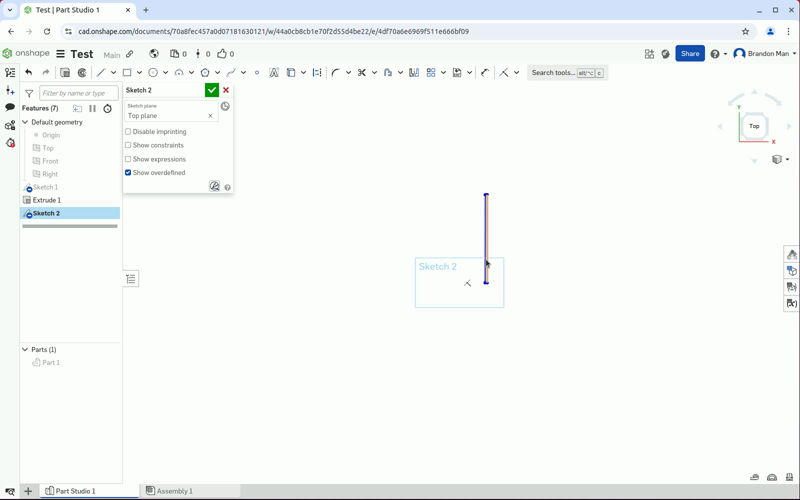
scroll(6)
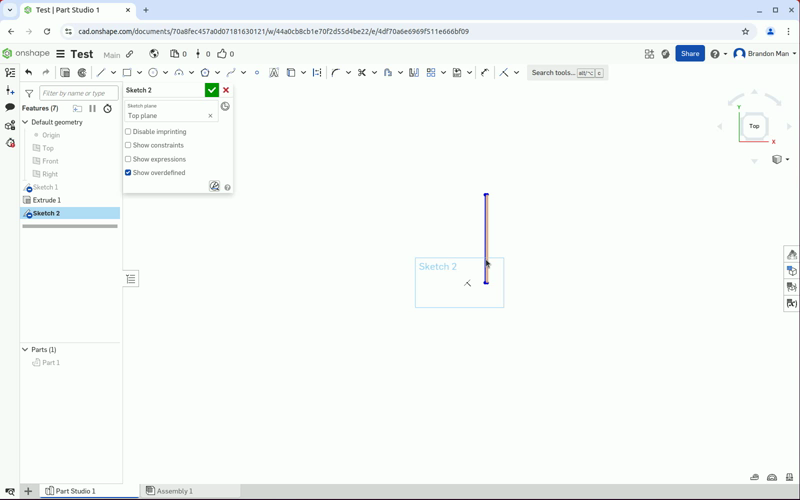
scroll(6)
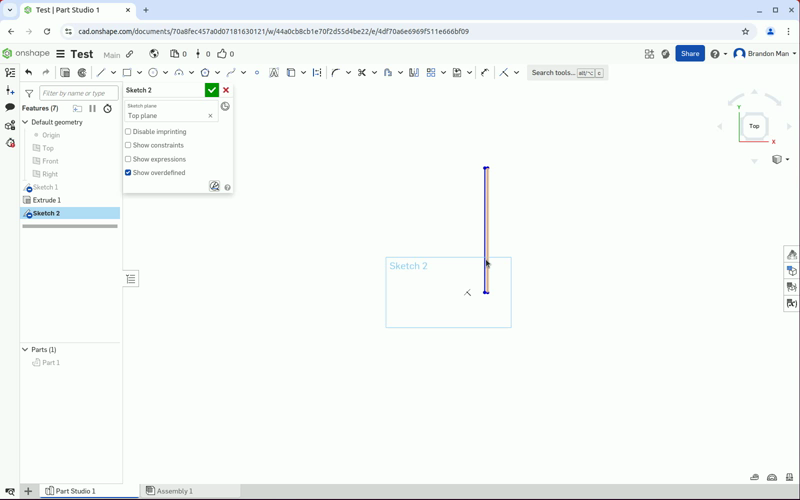
scroll(6)
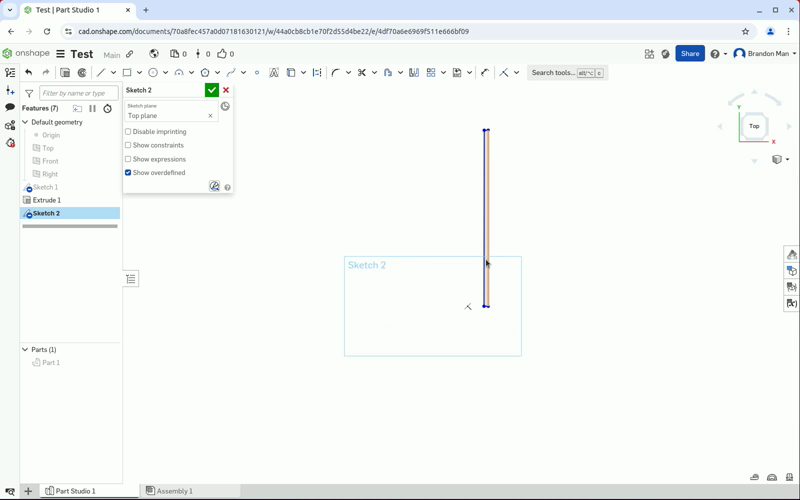
scroll(6)
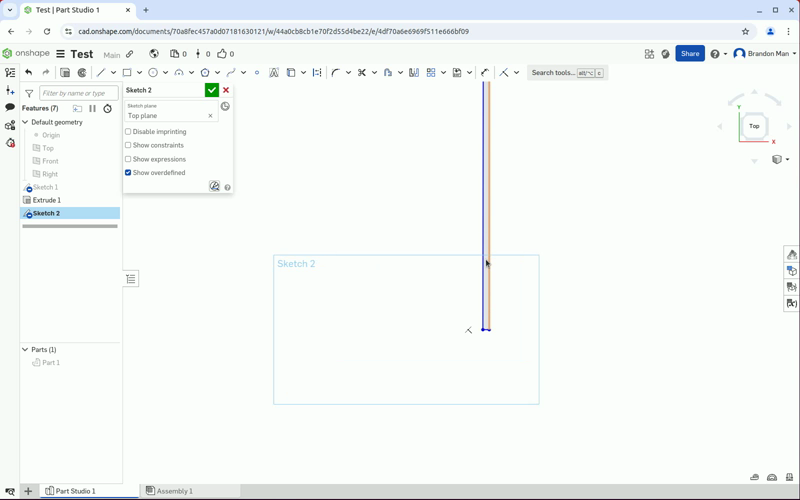
scroll(6)
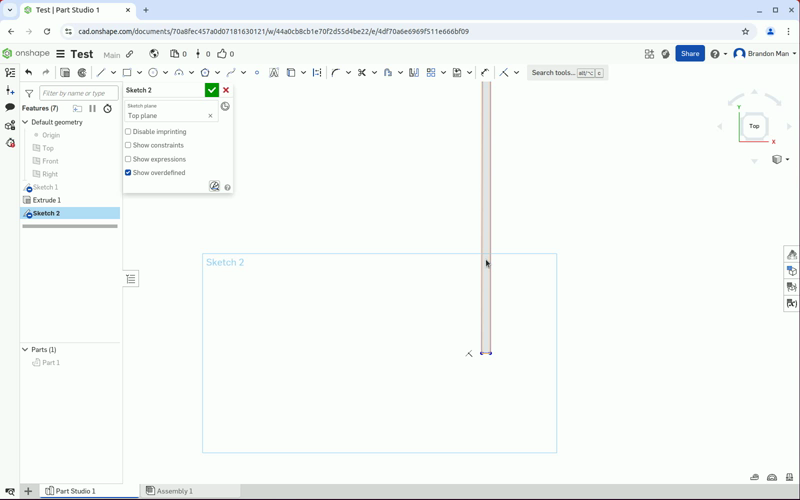
scroll(6)
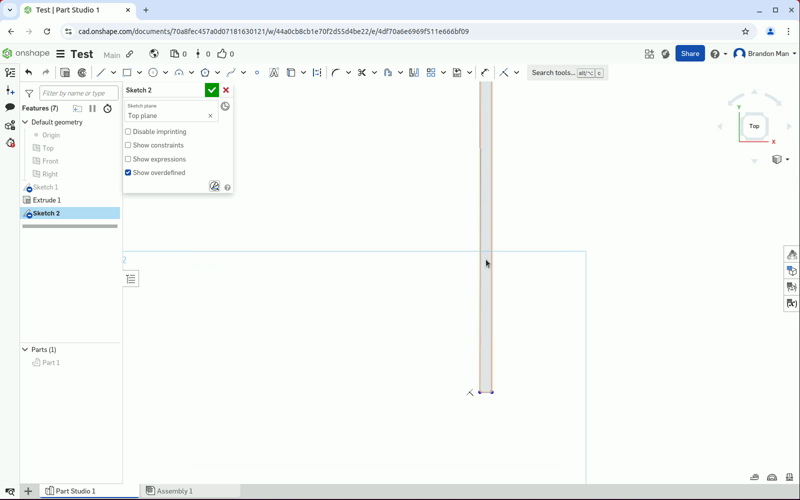
scroll(6)
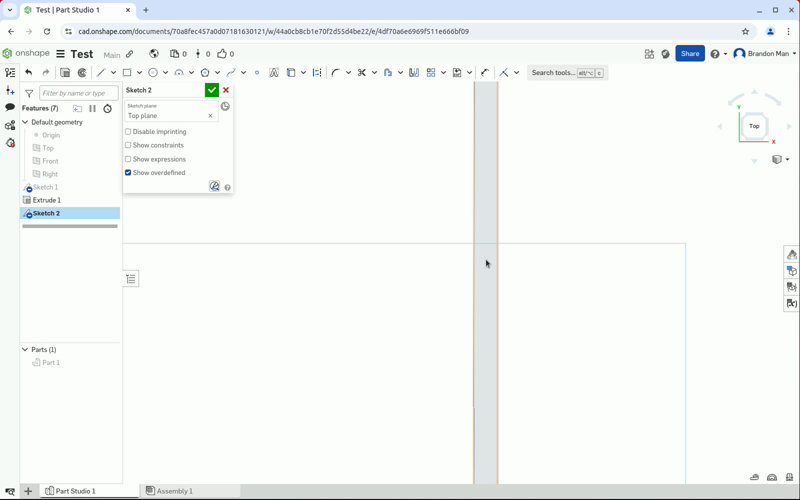
click(486, 259)
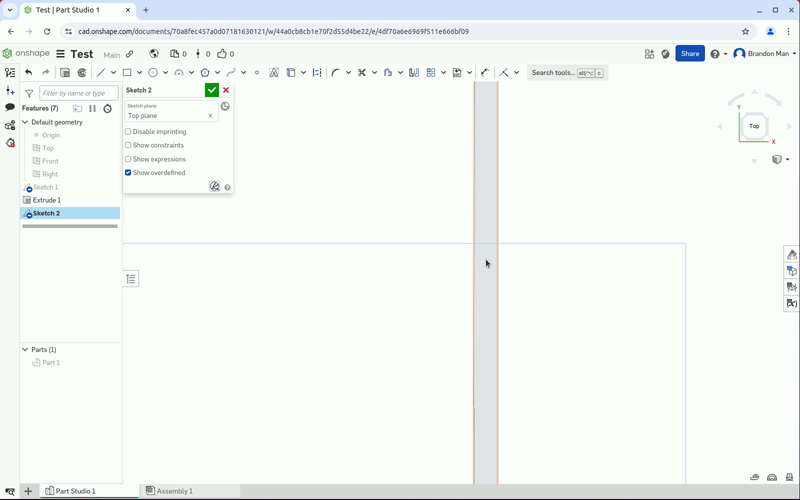
scroll(-6)
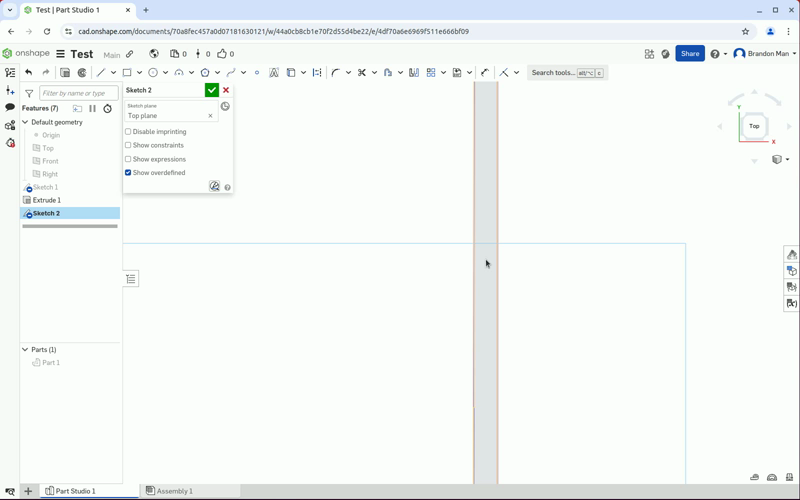
scroll(-6)
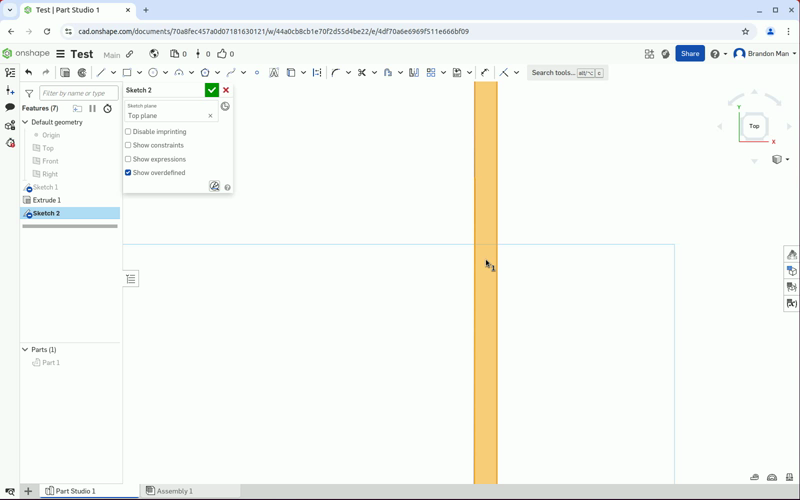
scroll(-6)
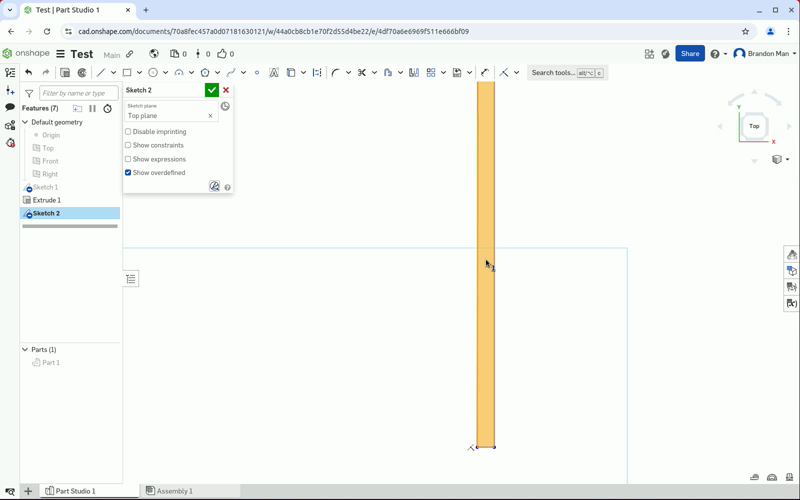
scroll(-6)
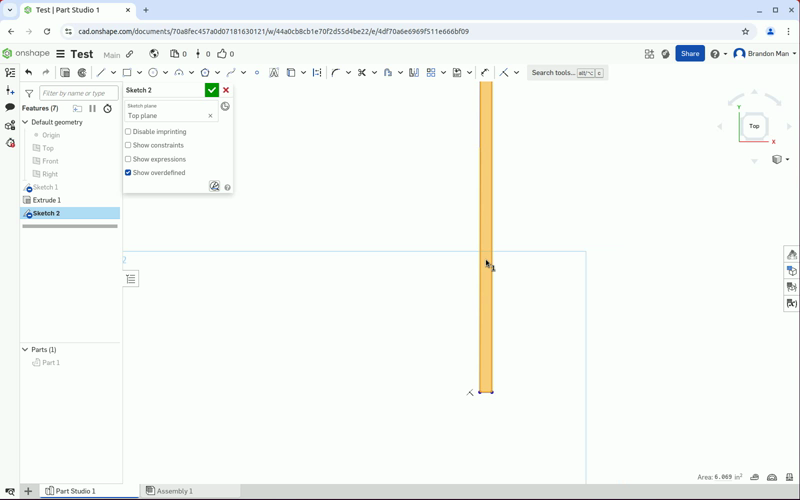
scroll(-6)
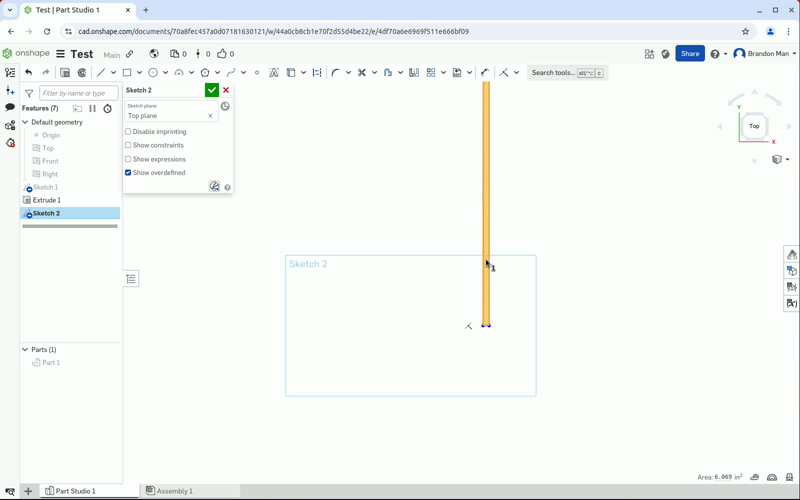
scroll(-6)
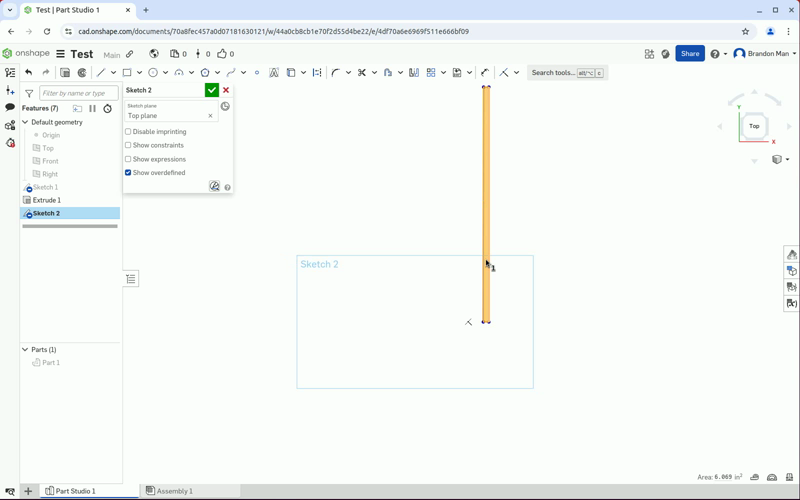
scroll(-6)
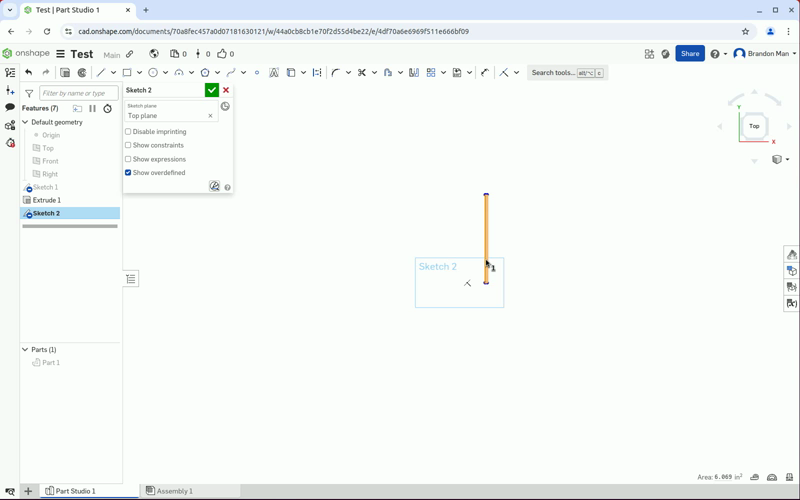
mouse_move(73, 352)
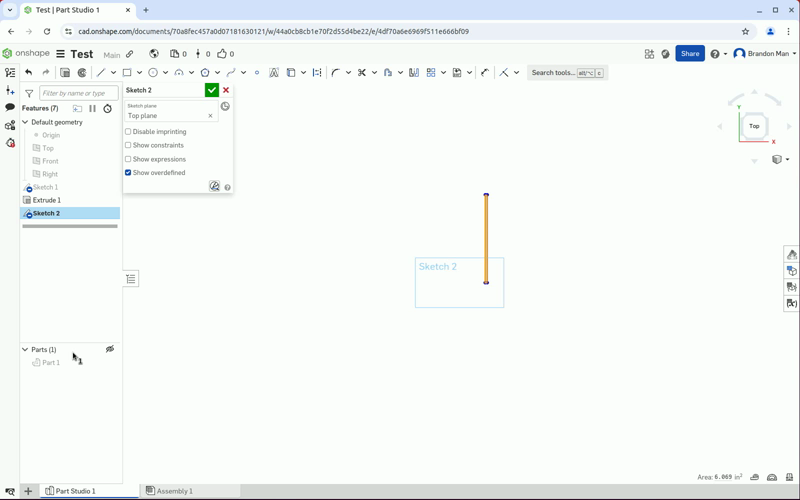
key(shift+y)
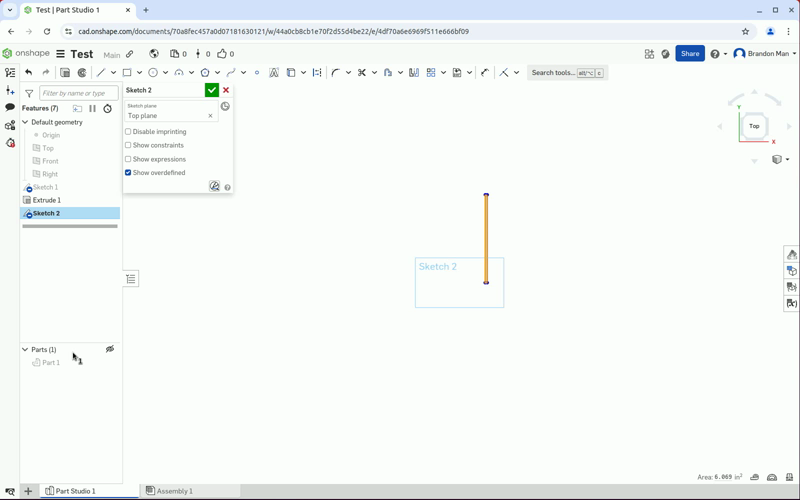
key(shift+e)
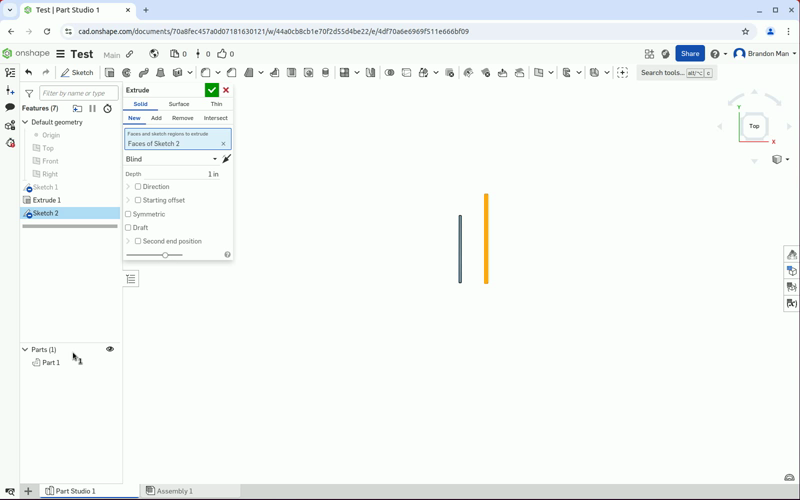
mouse_move(143, 106)
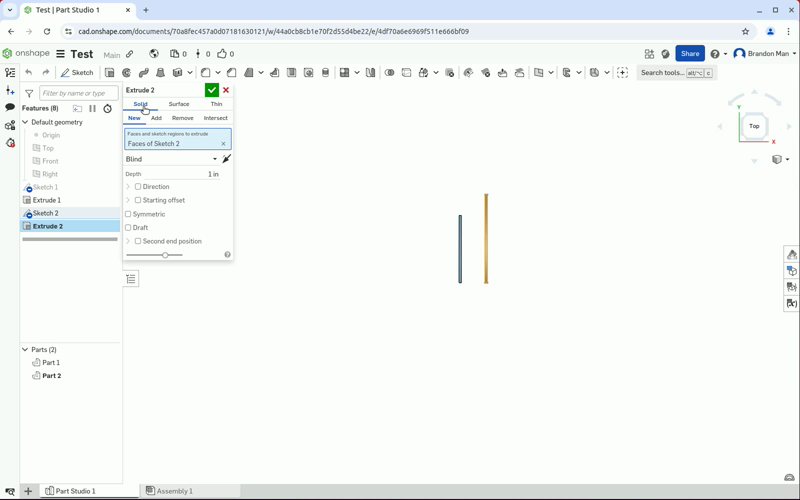
click(143, 106)
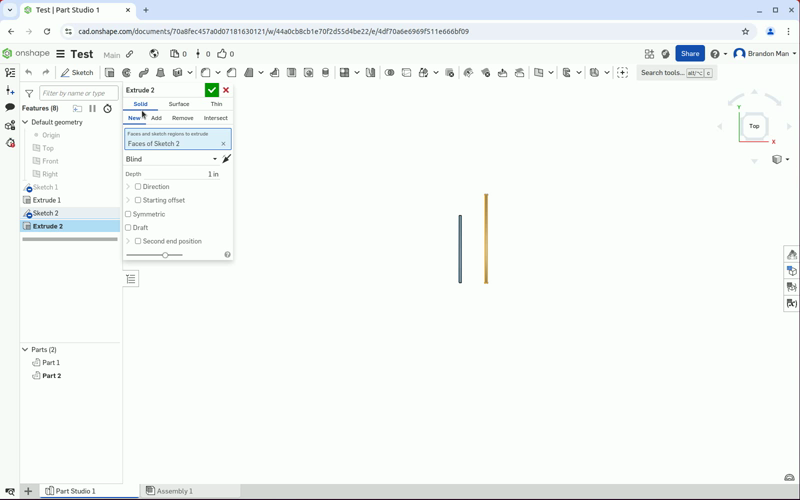
mouse_move(137, 120)
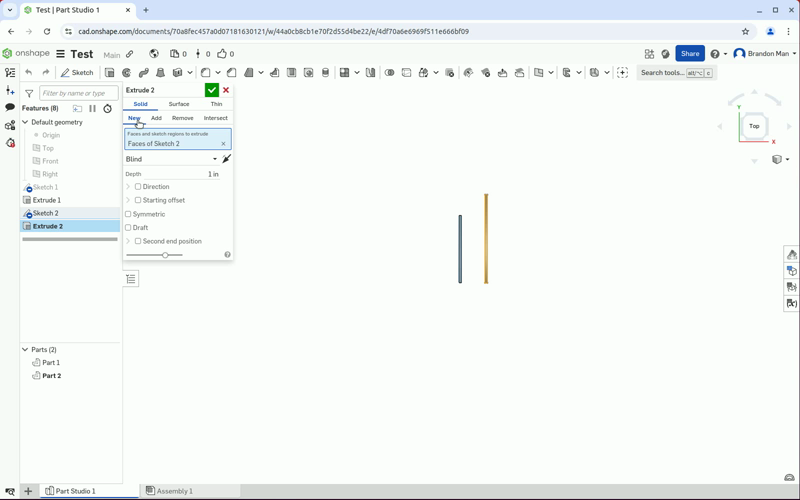
click(137, 120)
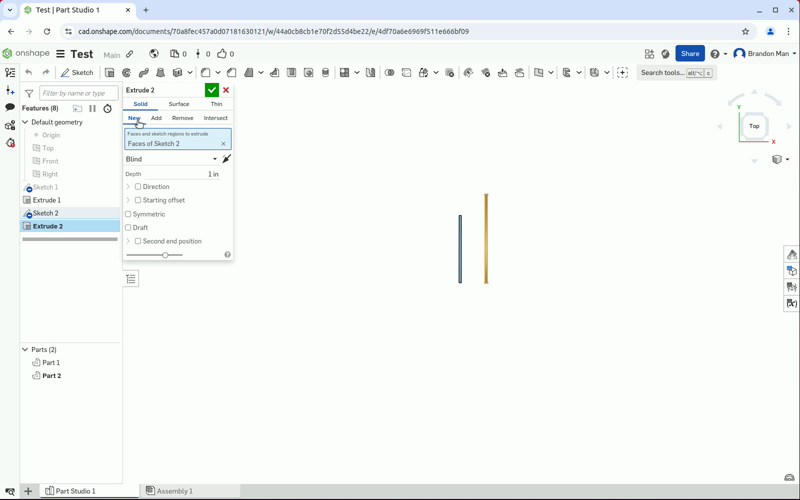
key(tab, 4)
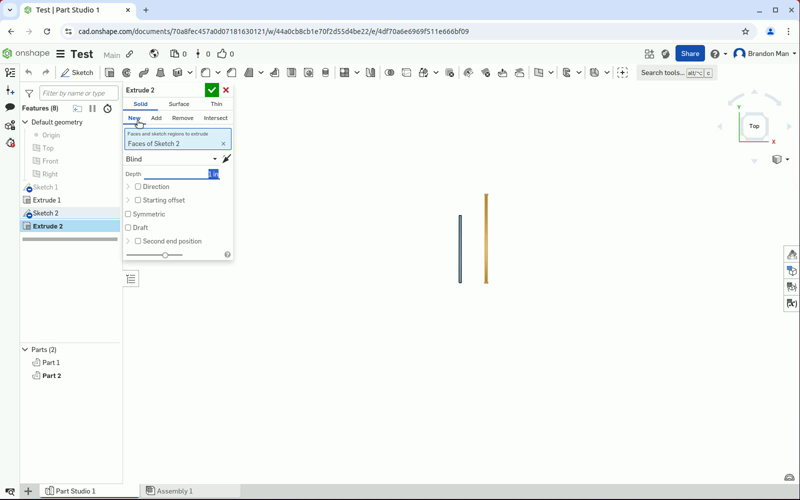
text(3.852)
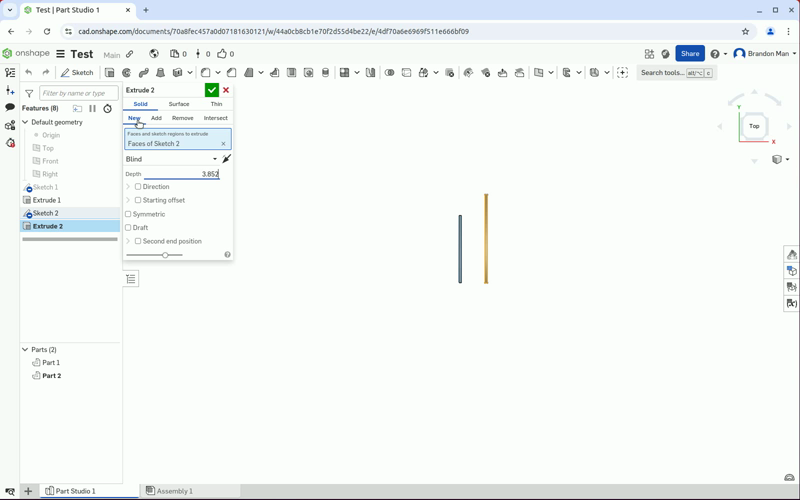
key(tab, 3)
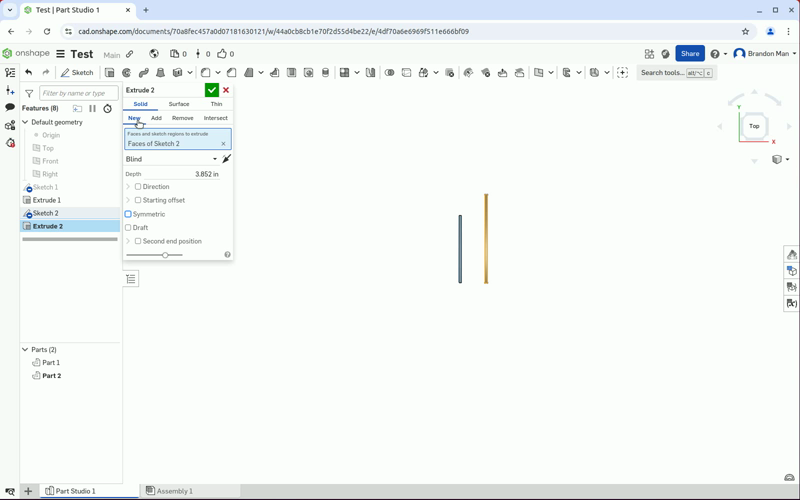
key(space)
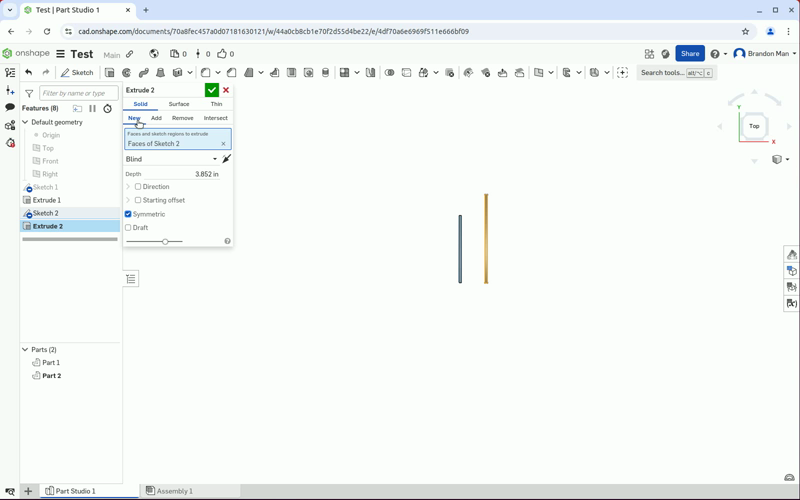
key(enter)
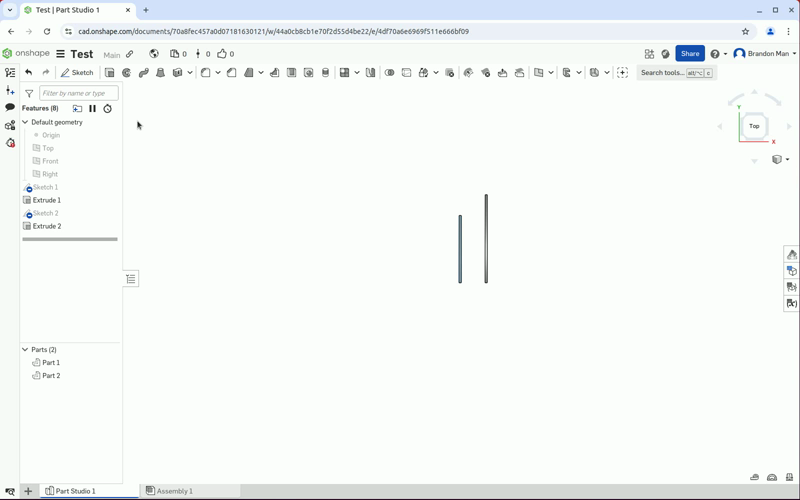
key(shift+h)
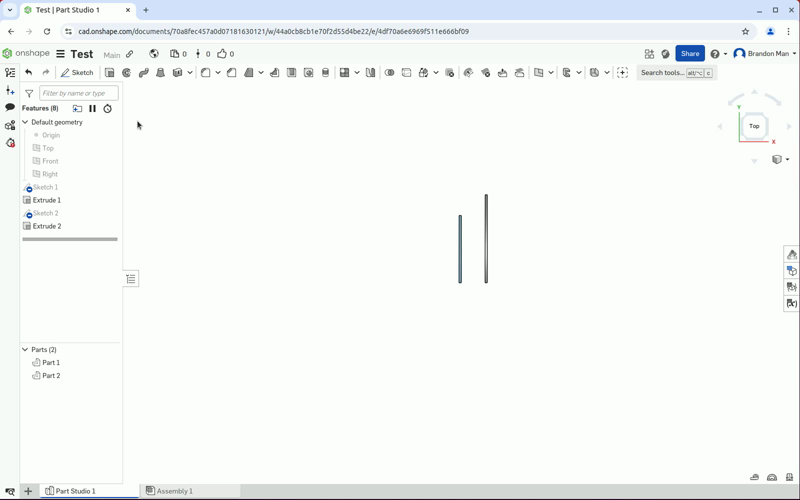
key(shift+h)
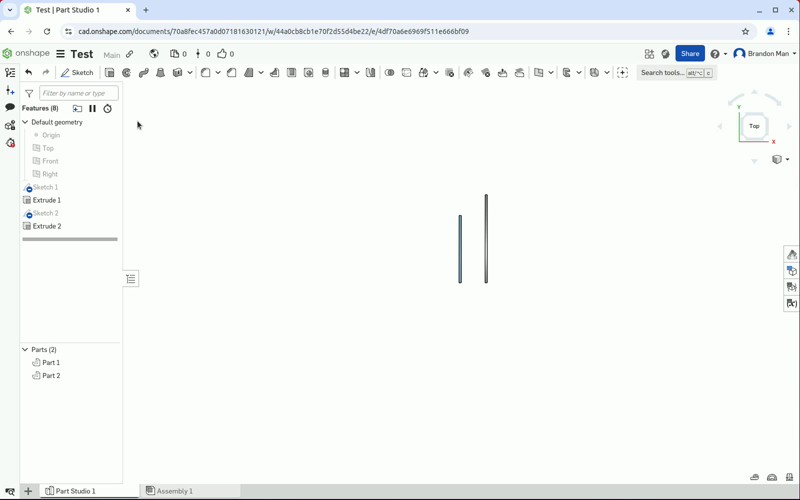
mouse_move(73, 189)
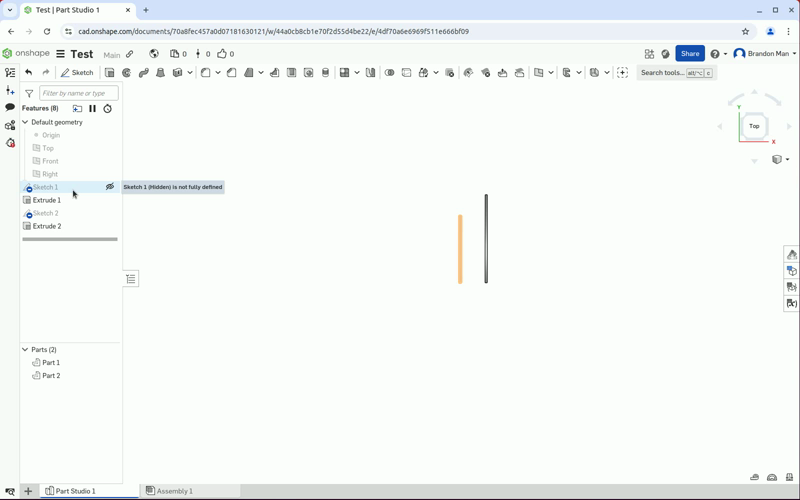
click(73, 189)
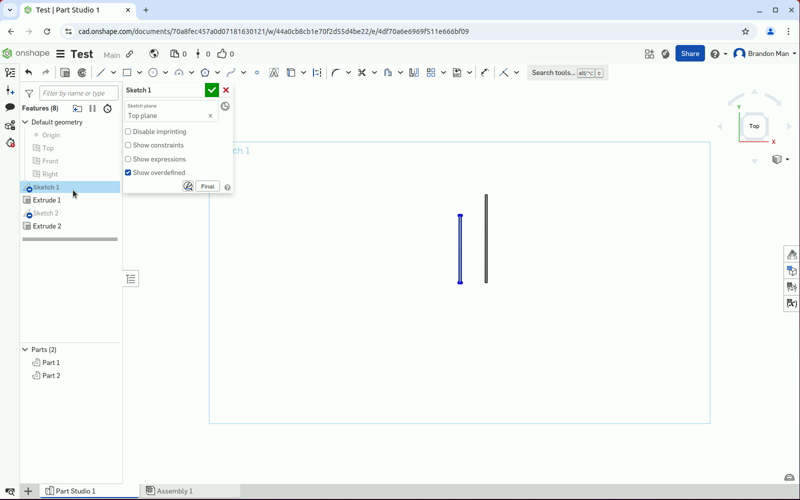
mouse_move(229, 92)
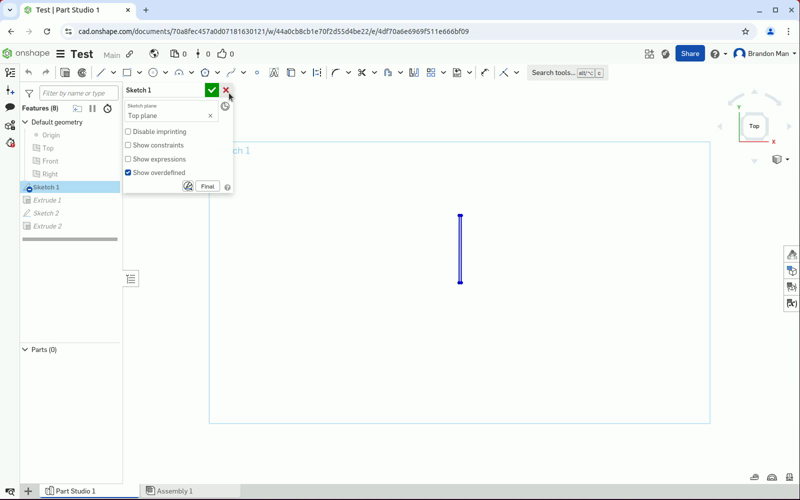
click(229, 92)
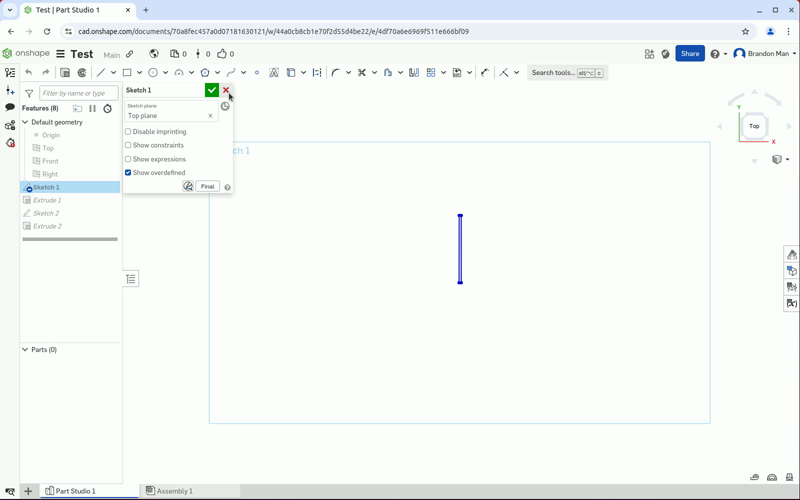
key(shift+s)
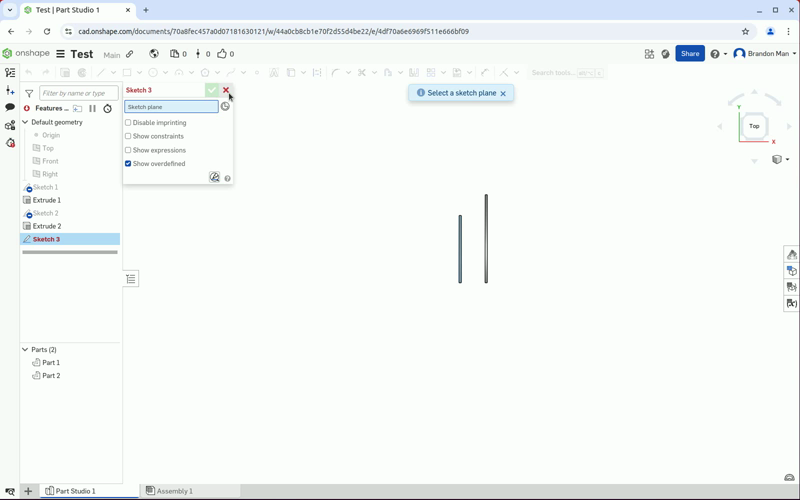
mouse_move(73, 150)
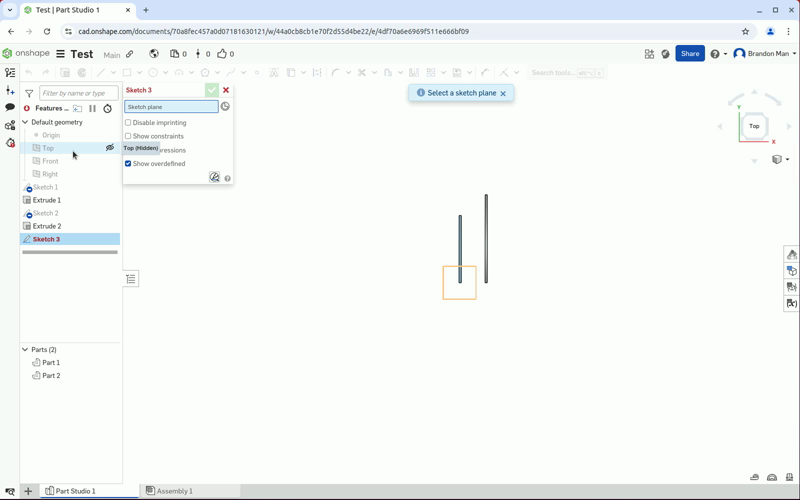
click(73, 150)
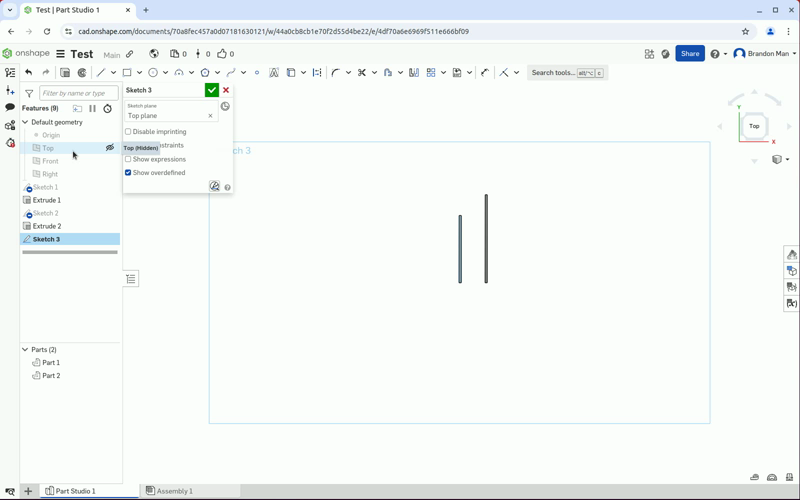
mouse_move(73, 352)
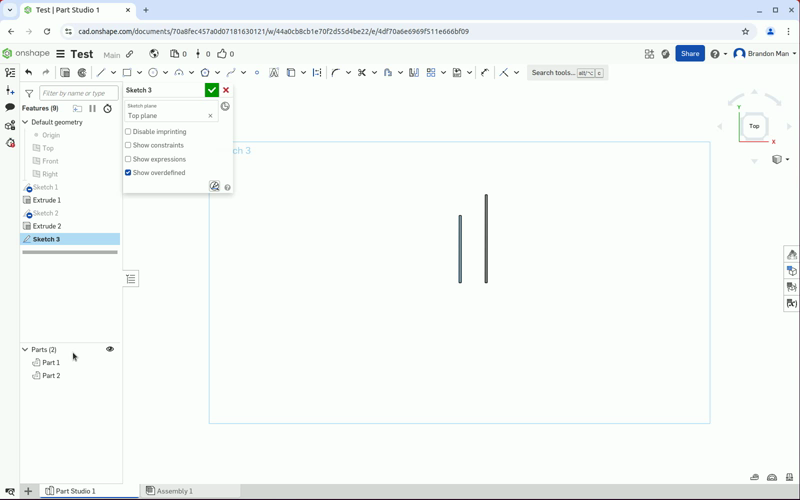
key(y)
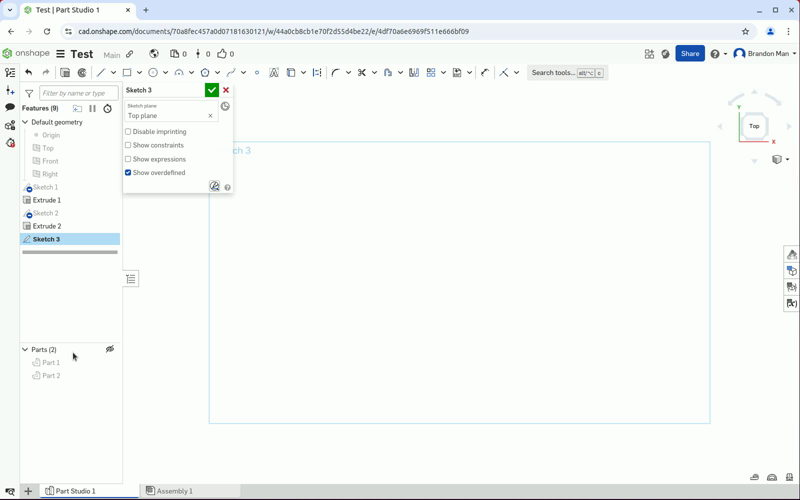
key(l)
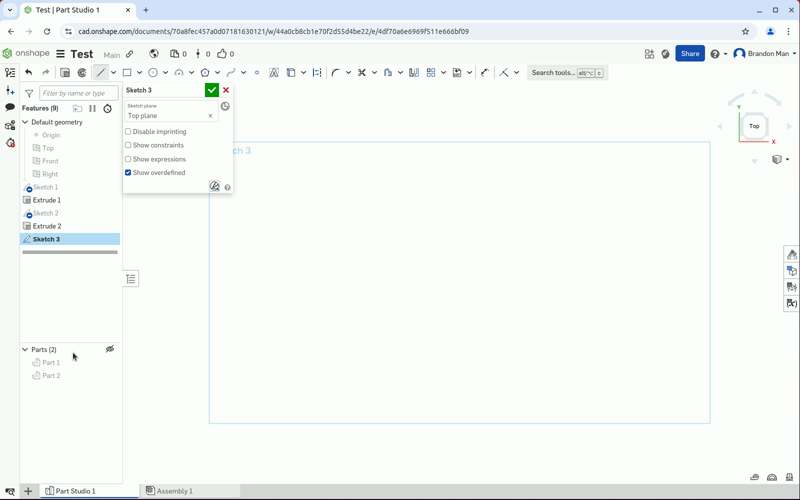
key_down(shift)
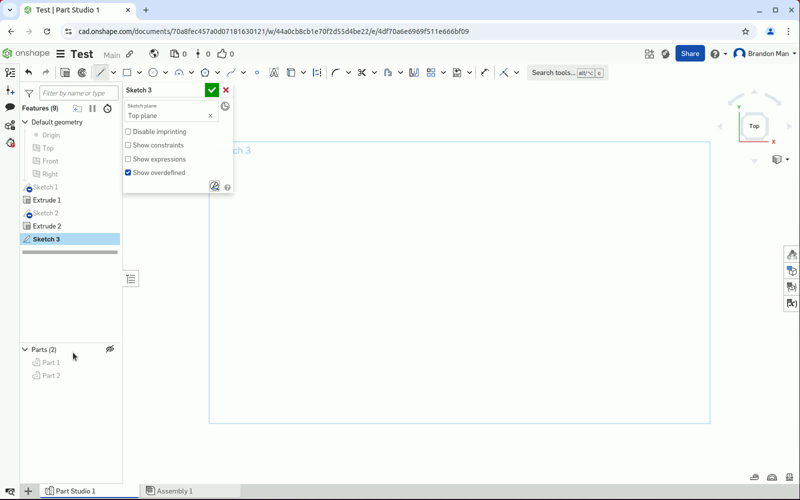
mouse_move(510, 282)
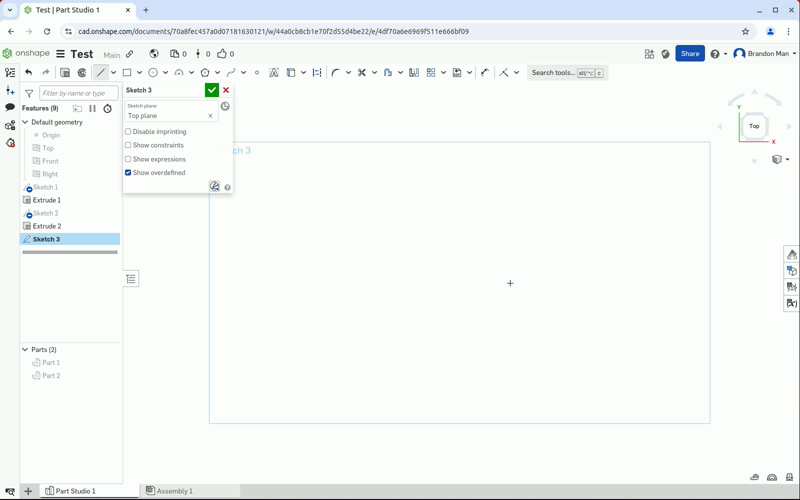
click(510, 282)
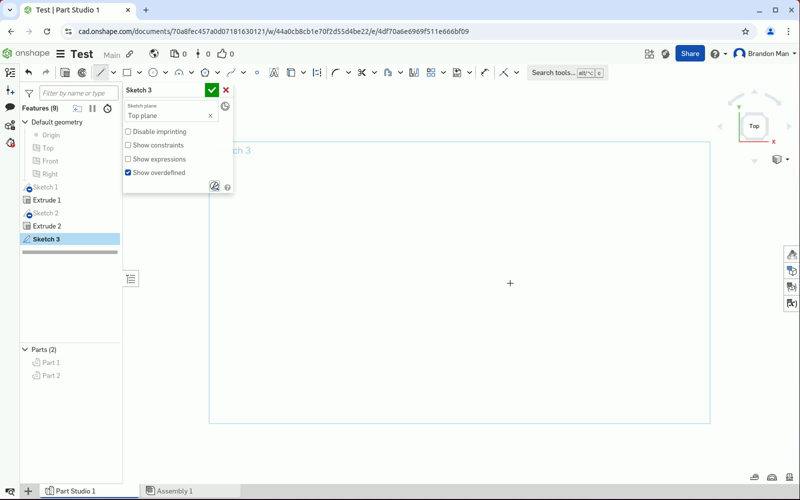
key_up(shift)
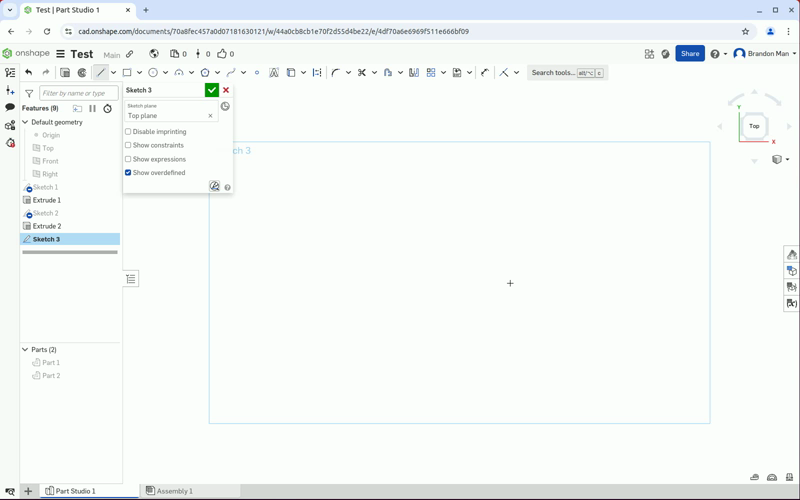
key_down(shift)
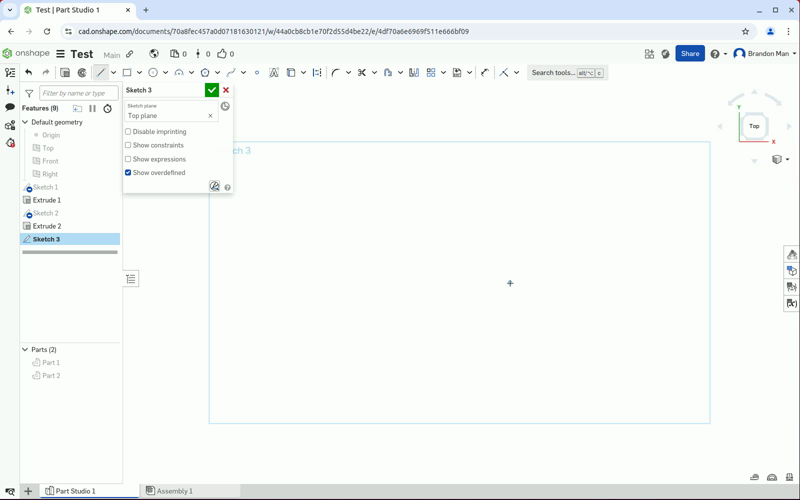
mouse_move(540, 282)
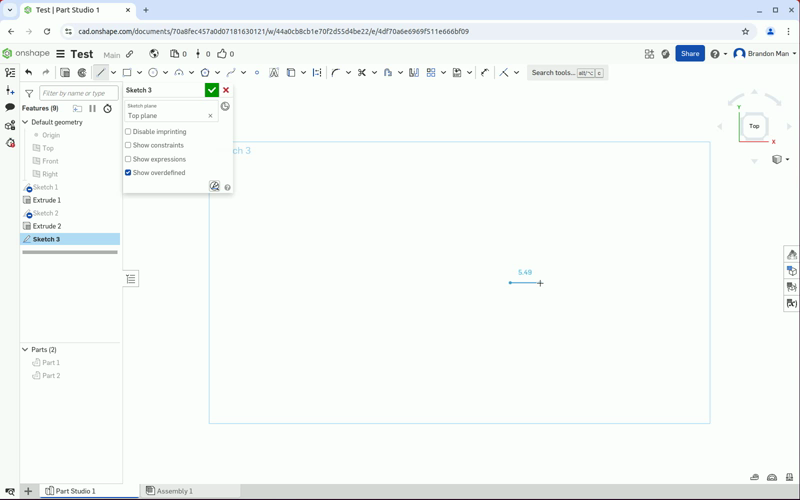
mouse_move(512, 282)
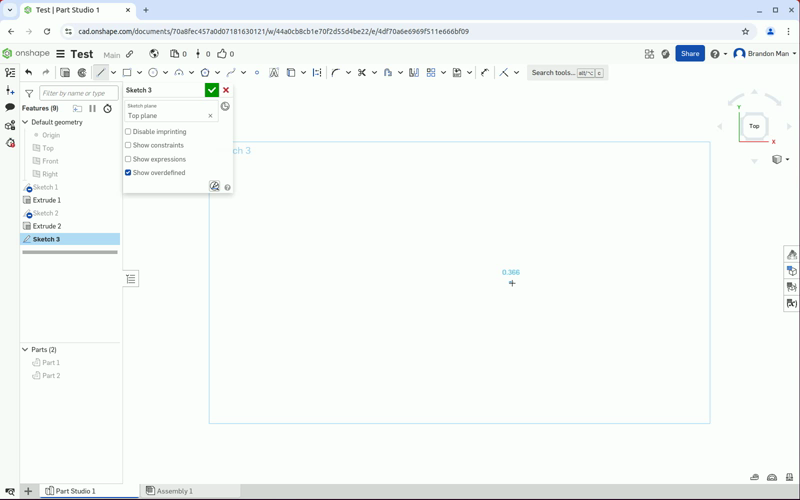
scroll(6)
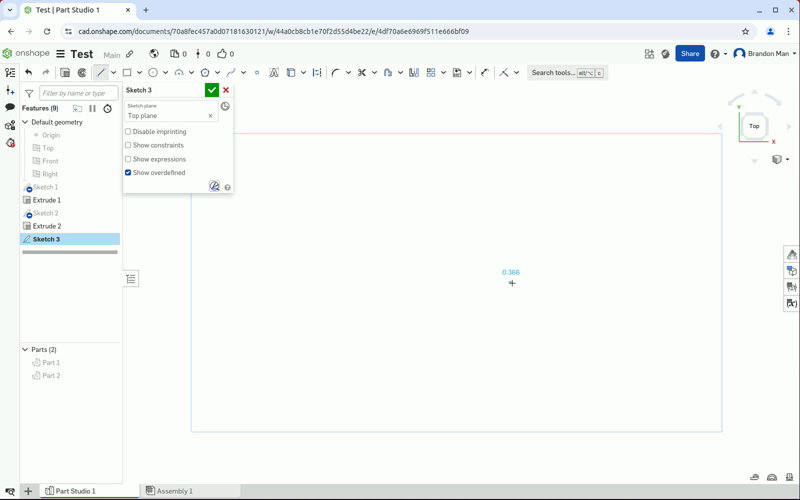
scroll(6)
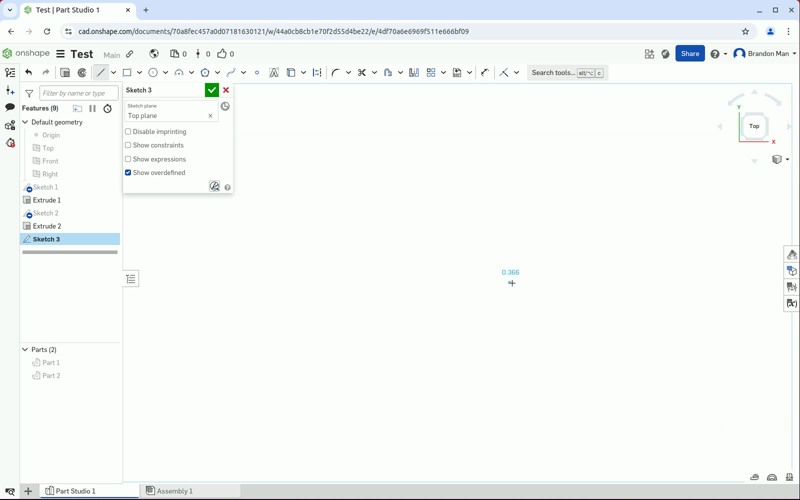
scroll(6)
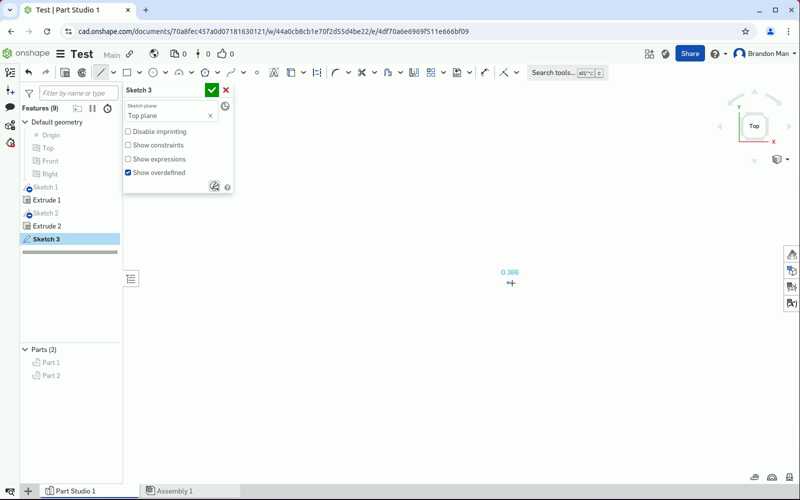
scroll(6)
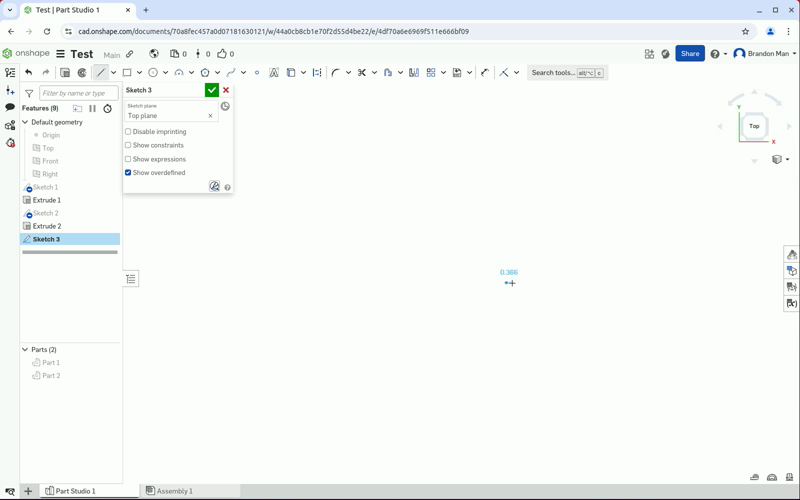
scroll(6)
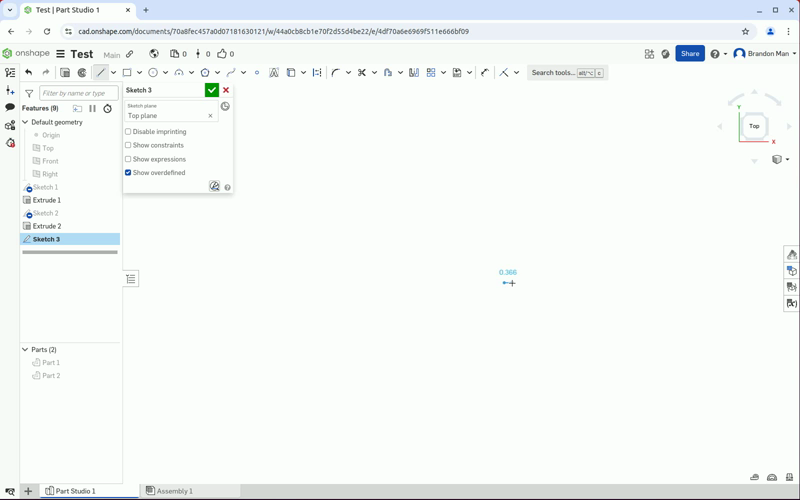
scroll(6)
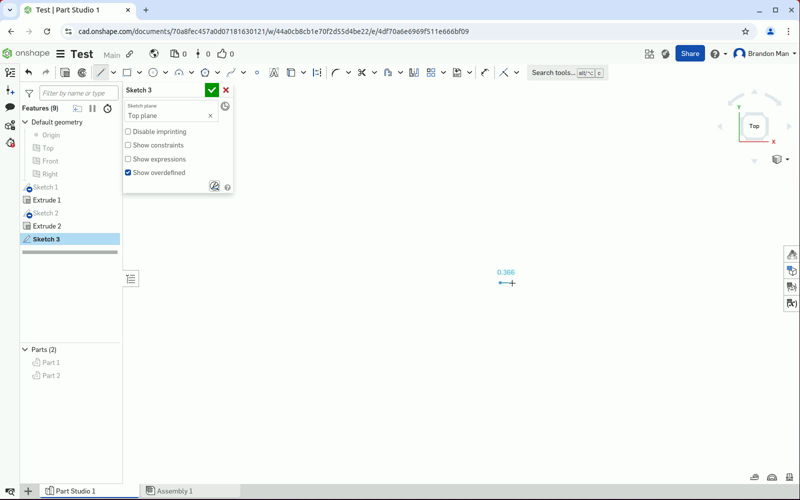
scroll(6)
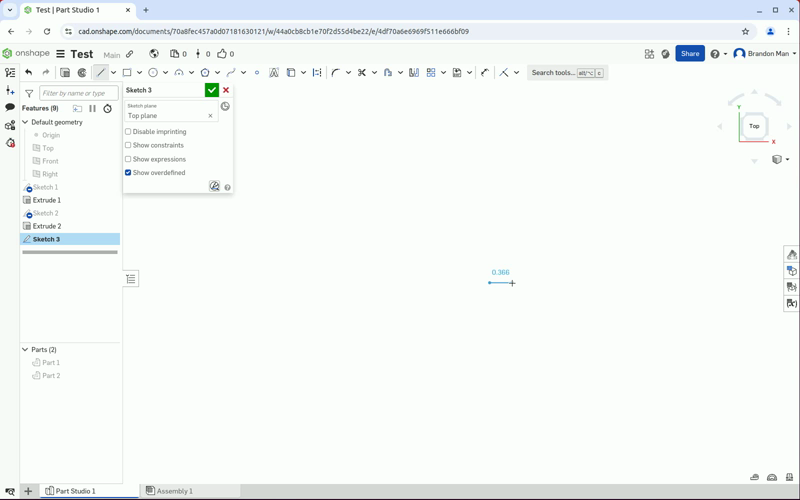
click(512, 282)
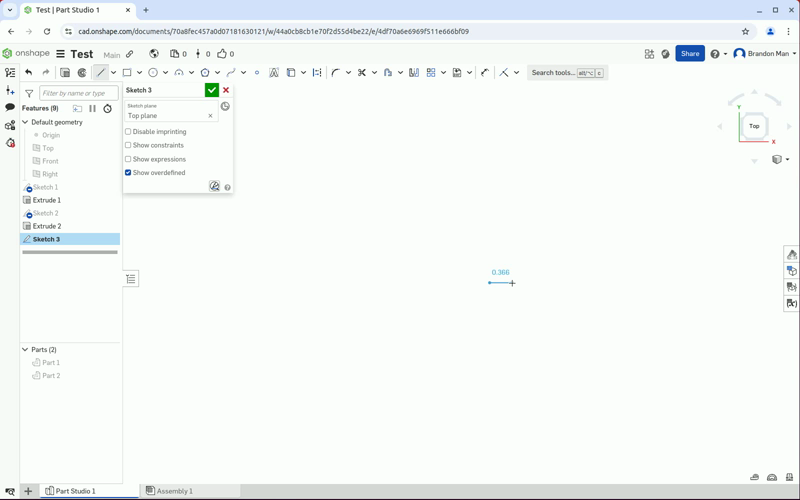
scroll(-6)
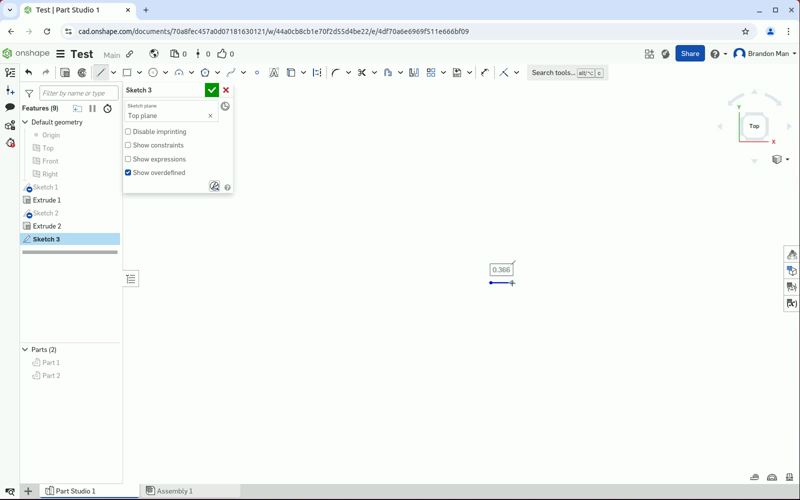
scroll(-6)
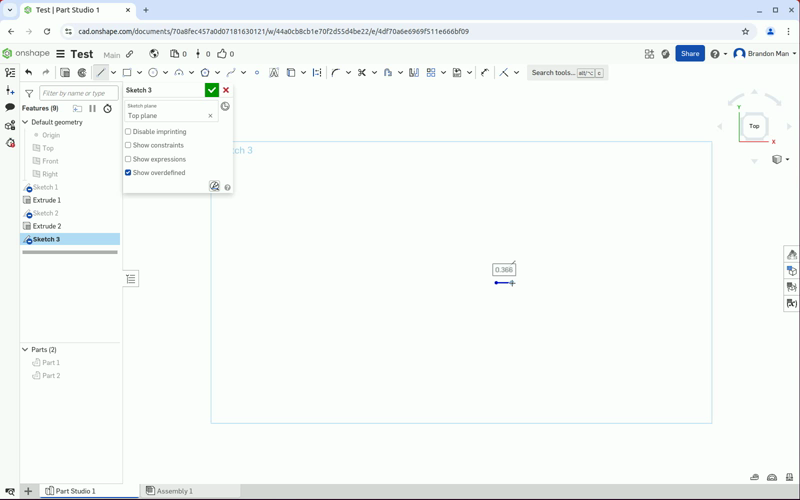
scroll(-6)
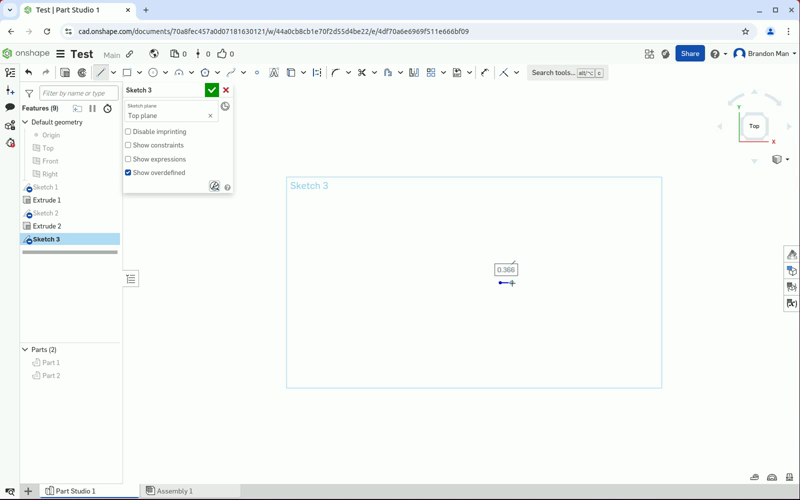
scroll(-6)
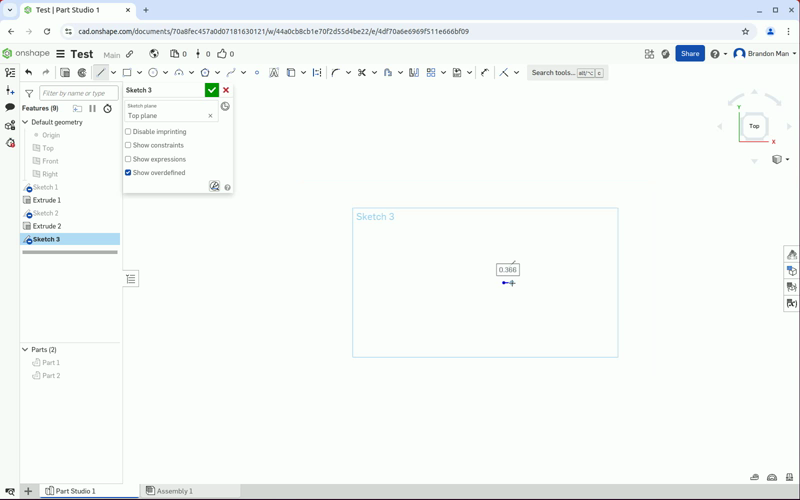
scroll(-6)
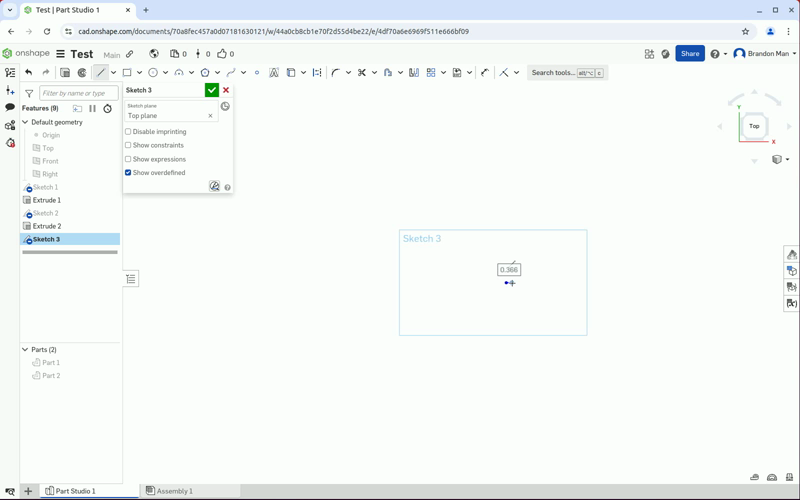
scroll(-6)
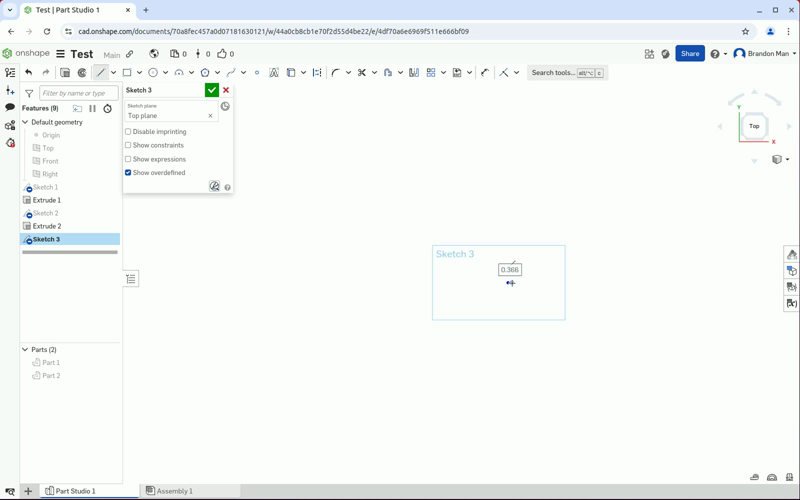
scroll(-6)
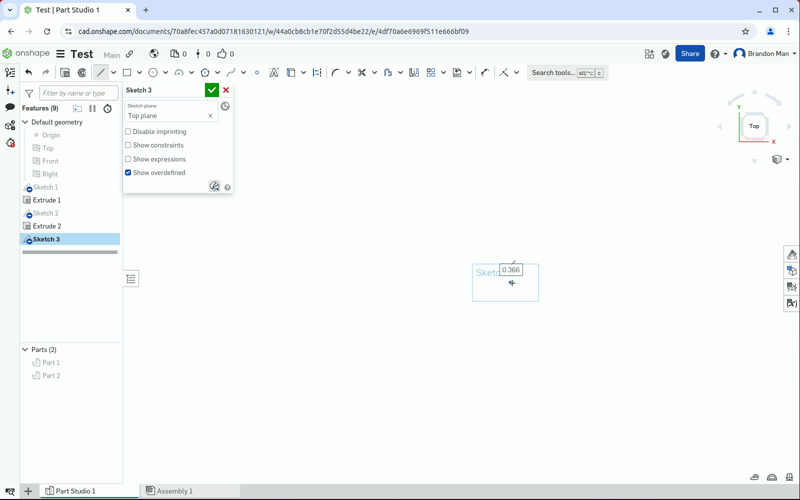
key_up(shift)
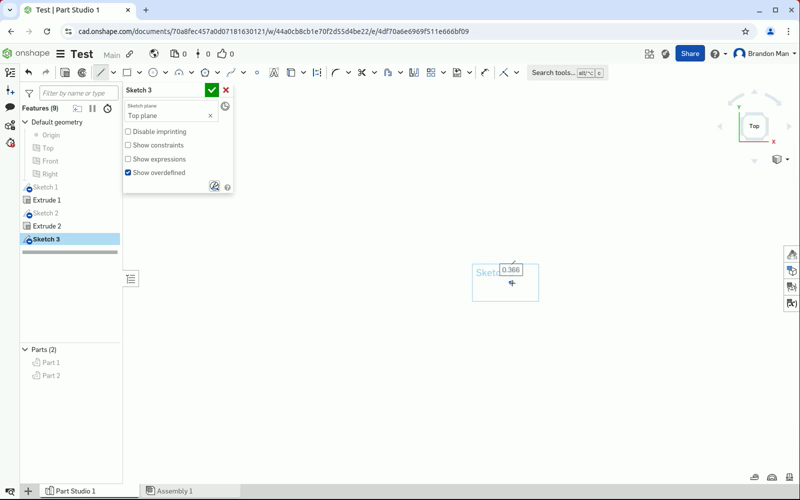
key_down(shift)
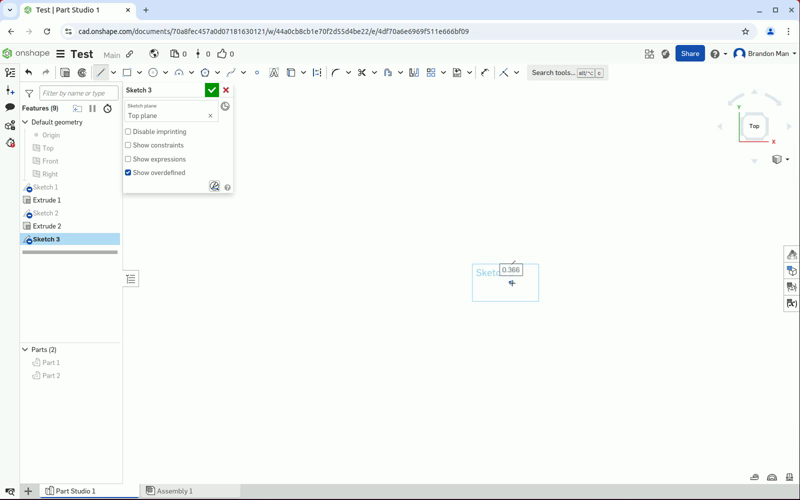
mouse_move(512, 170)
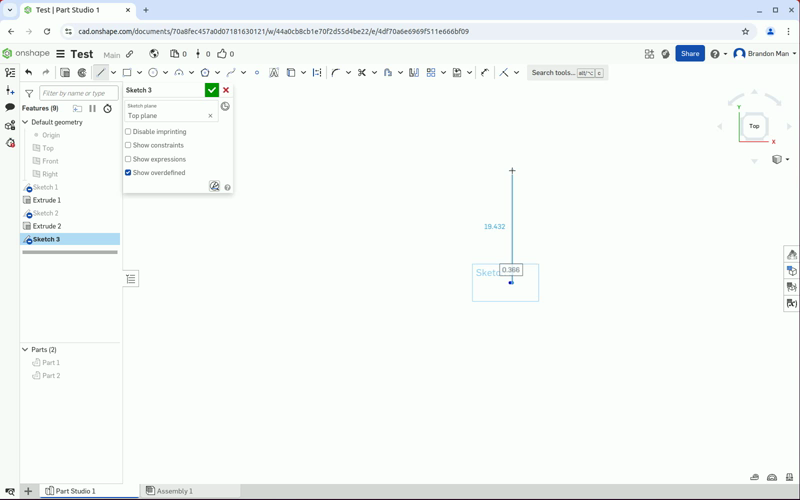
click(512, 170)
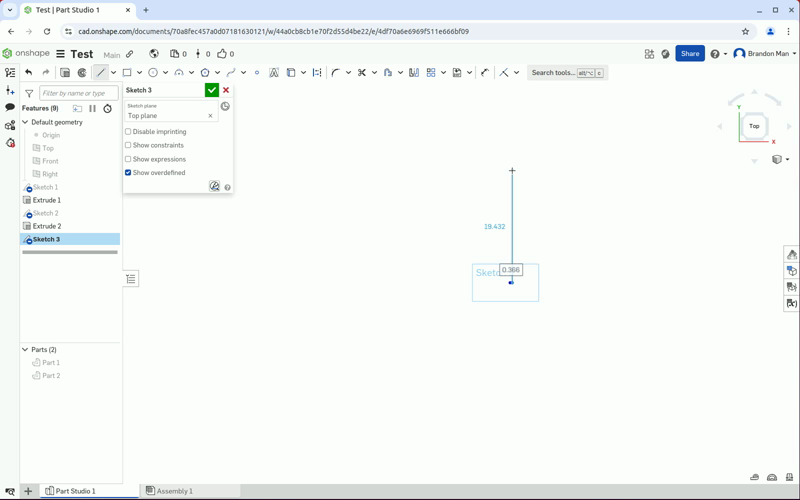
key_up(shift)
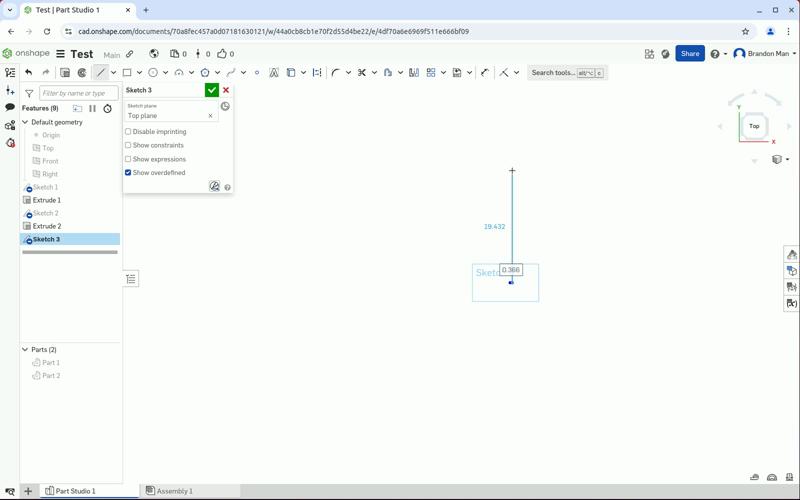
key_down(shift)
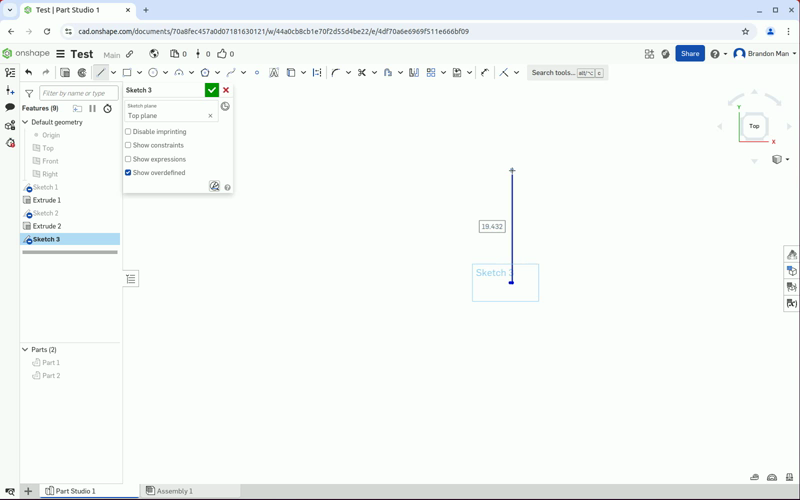
mouse_move(542, 170)
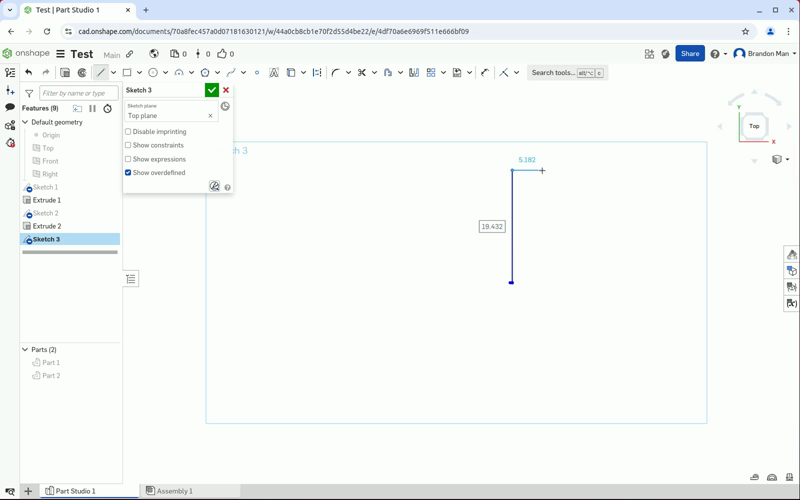
mouse_move(510, 170)
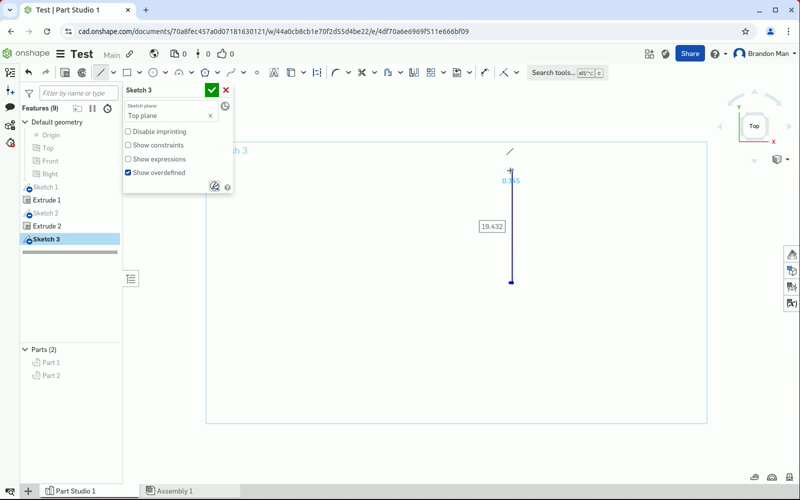
scroll(6)
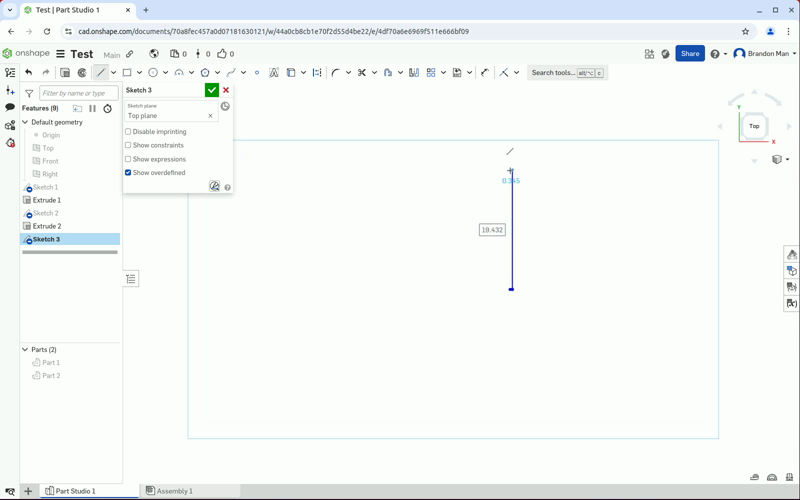
scroll(6)
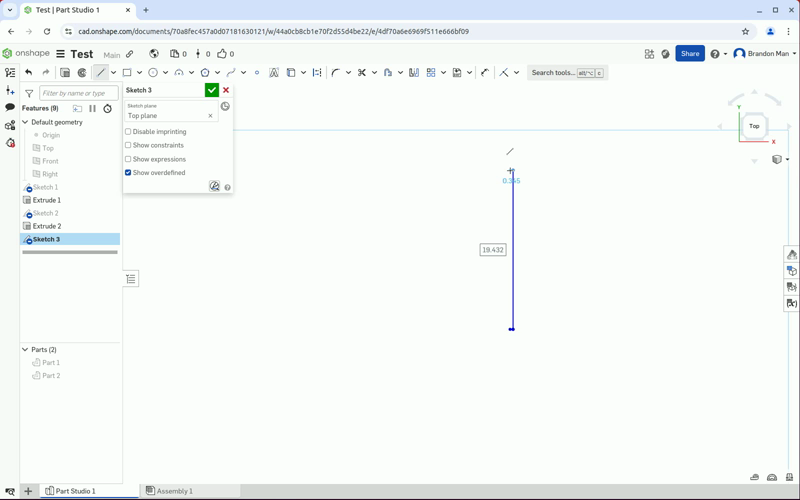
scroll(6)
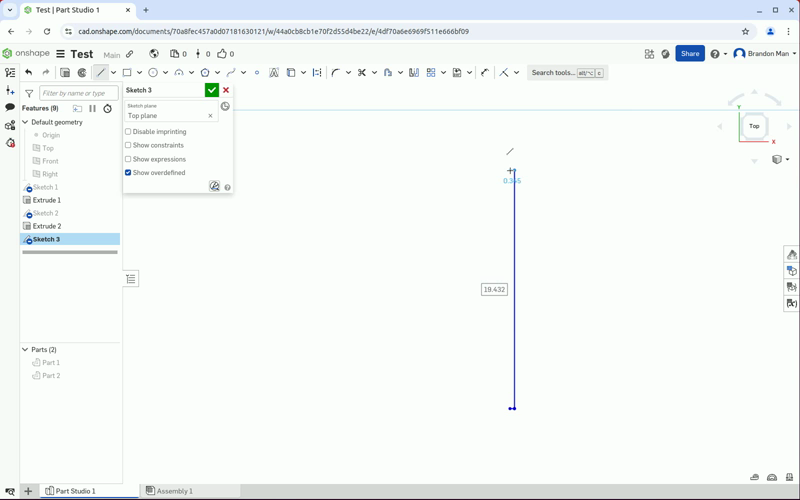
scroll(6)
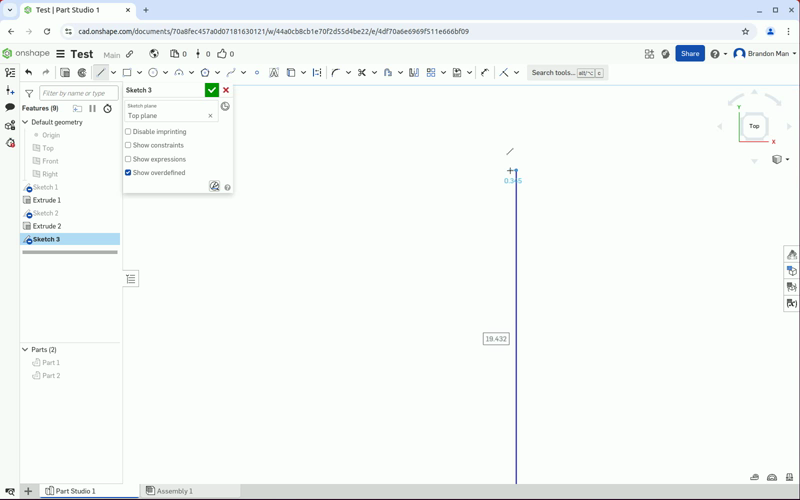
scroll(6)
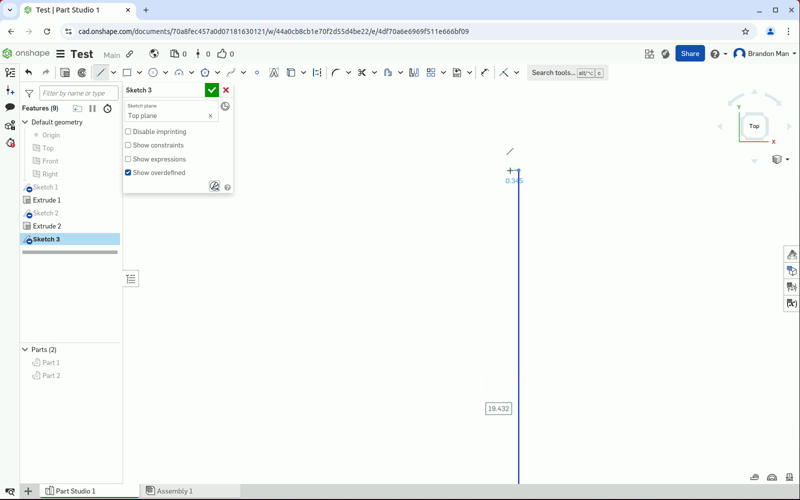
scroll(6)
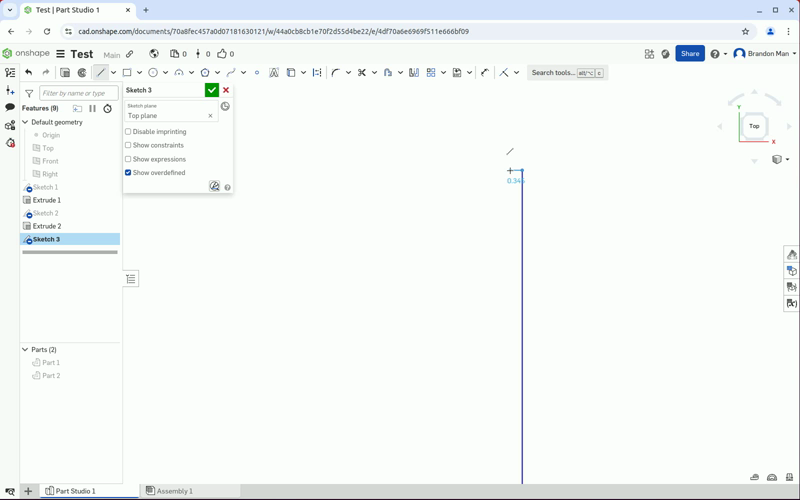
scroll(6)
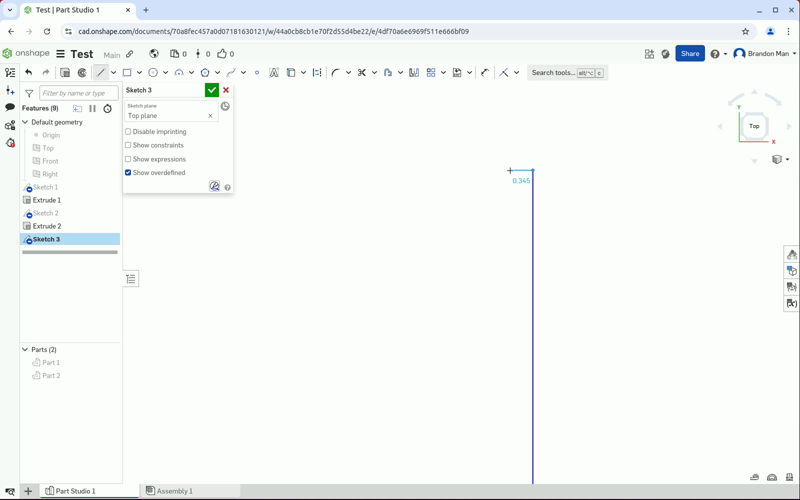
click(510, 170)
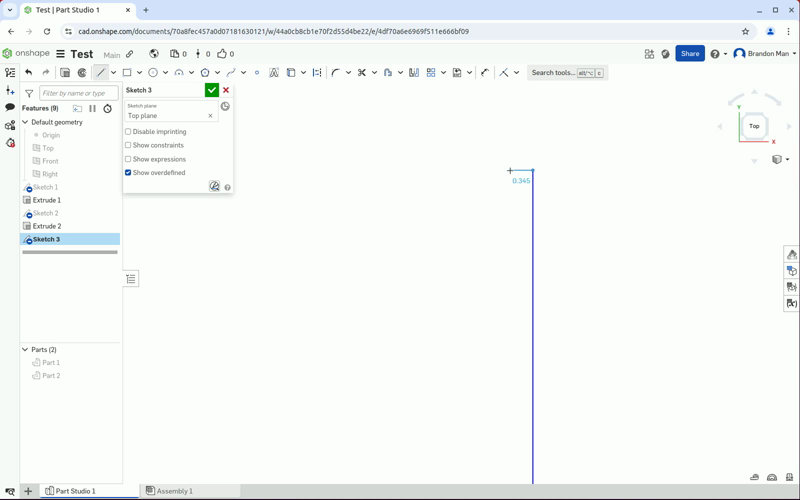
scroll(-6)
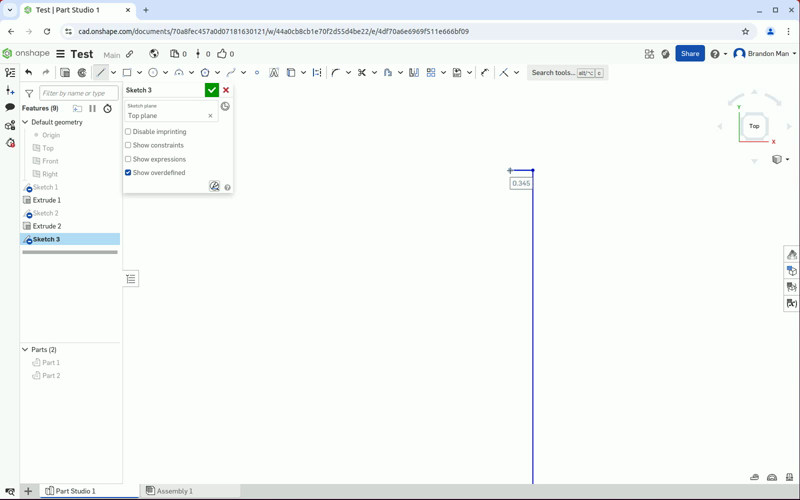
scroll(-6)
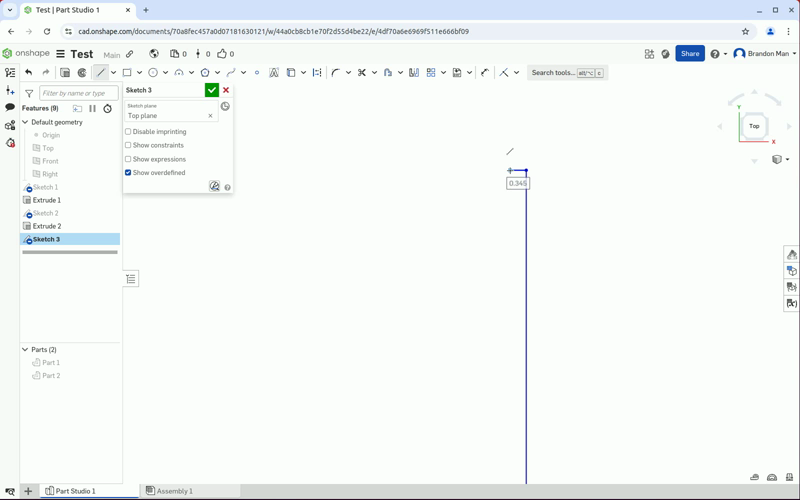
scroll(-6)
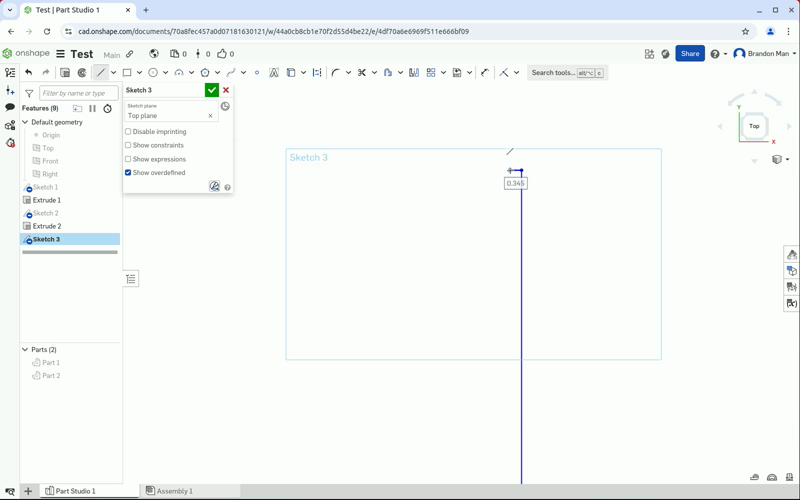
scroll(-6)
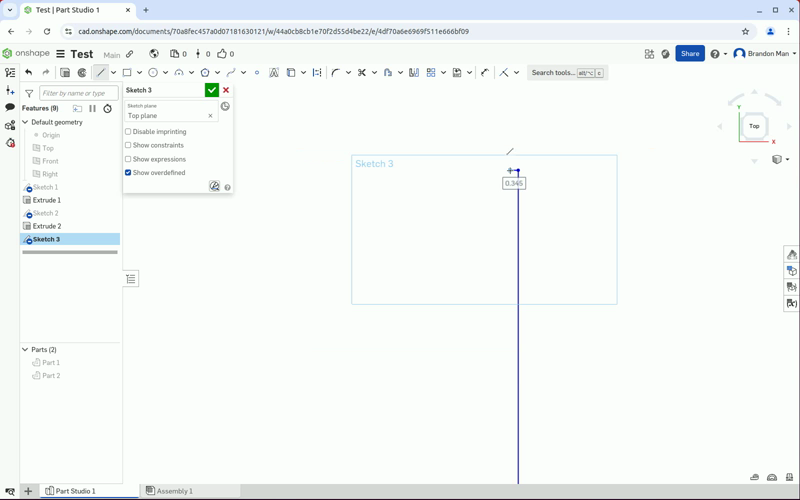
scroll(-6)
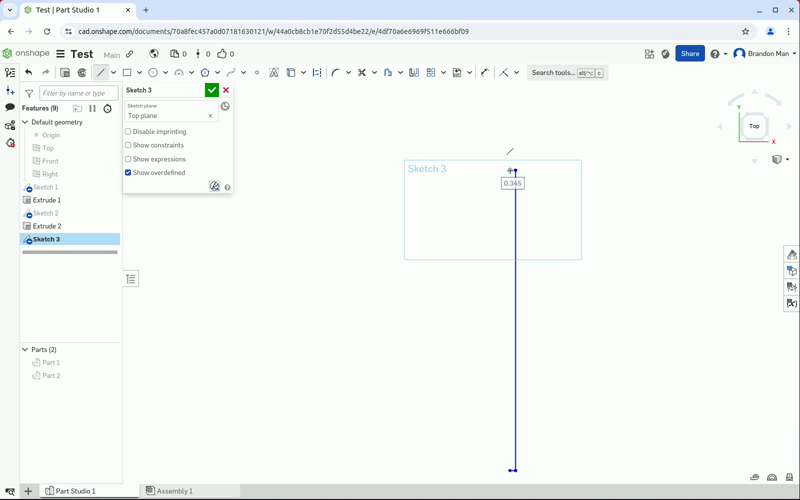
scroll(-6)
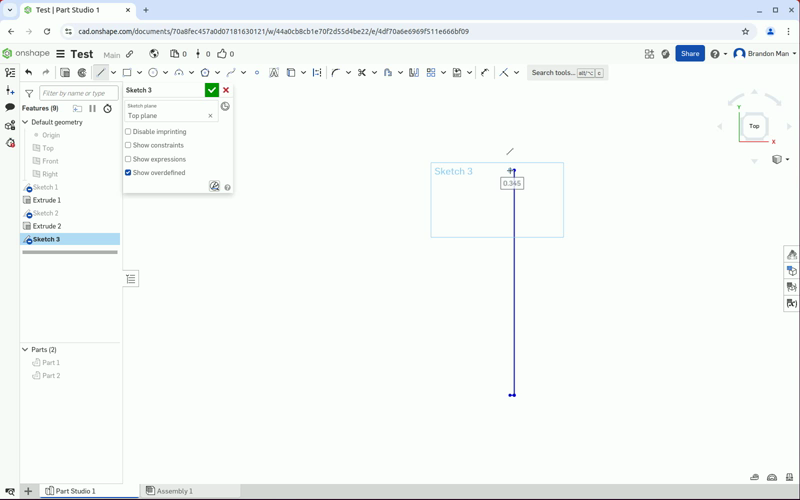
scroll(-6)
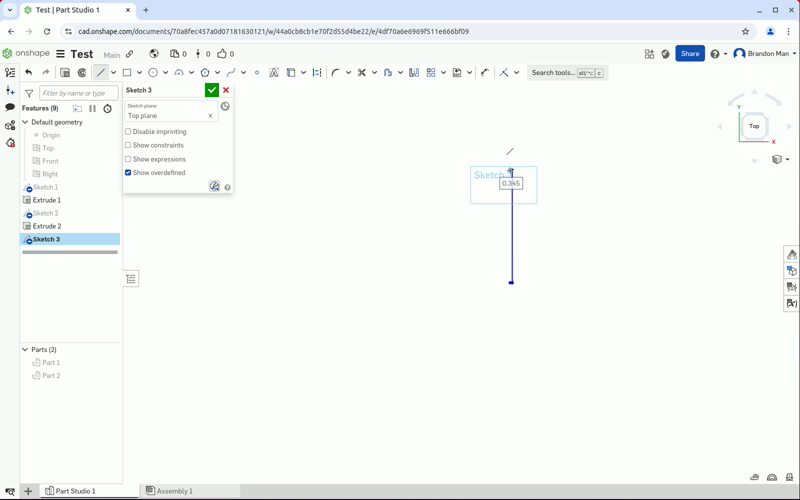
key_up(shift)
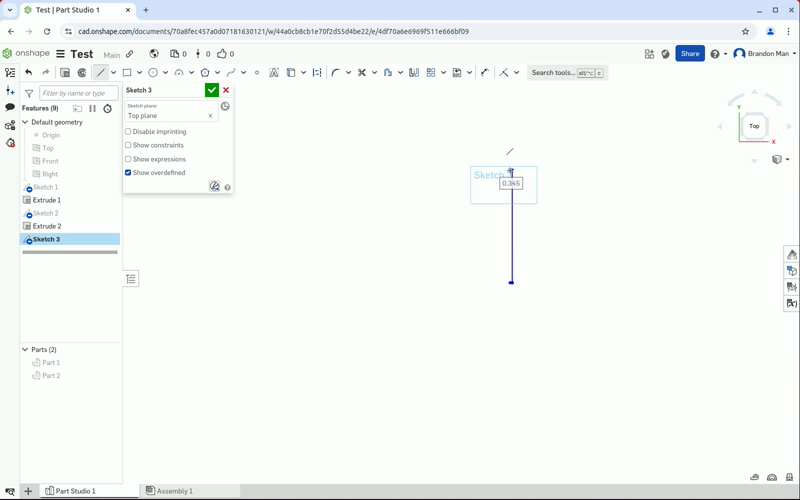
key_down(shift)
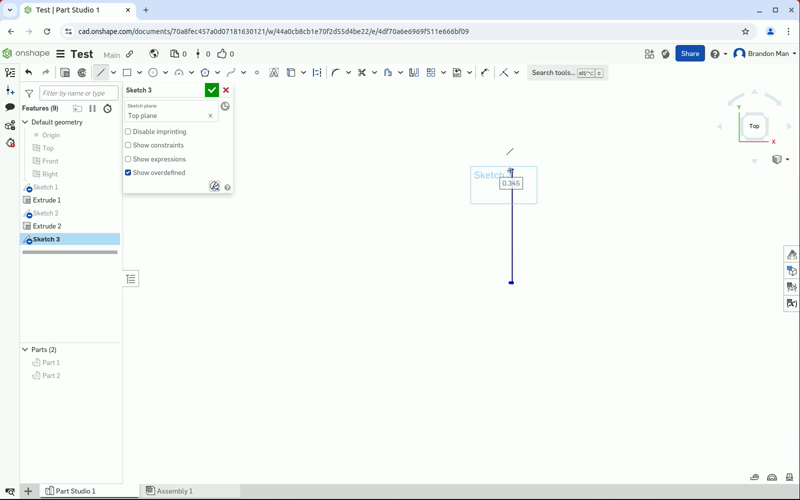
mouse_move(510, 282)
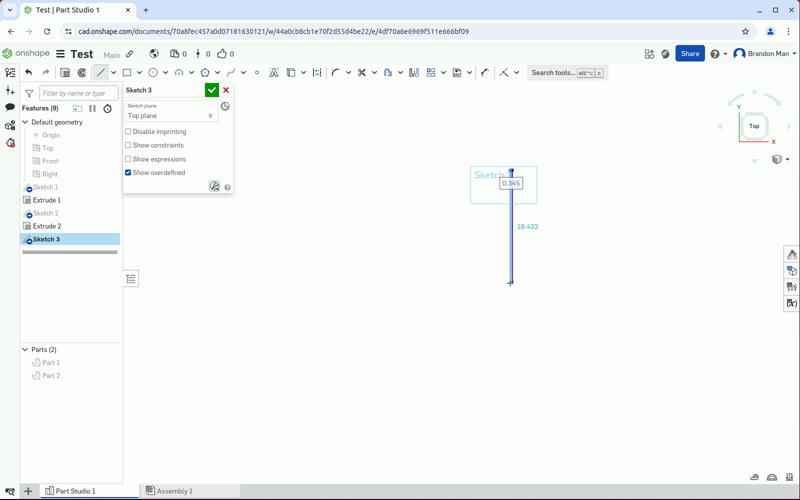
scroll(6)
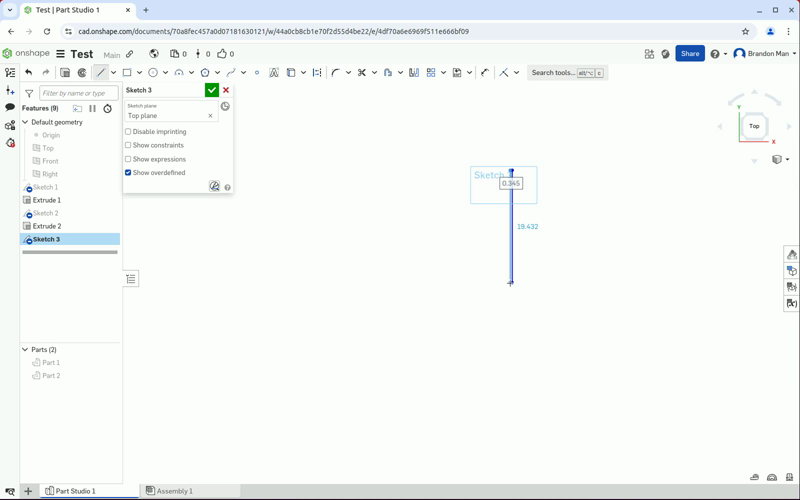
scroll(6)
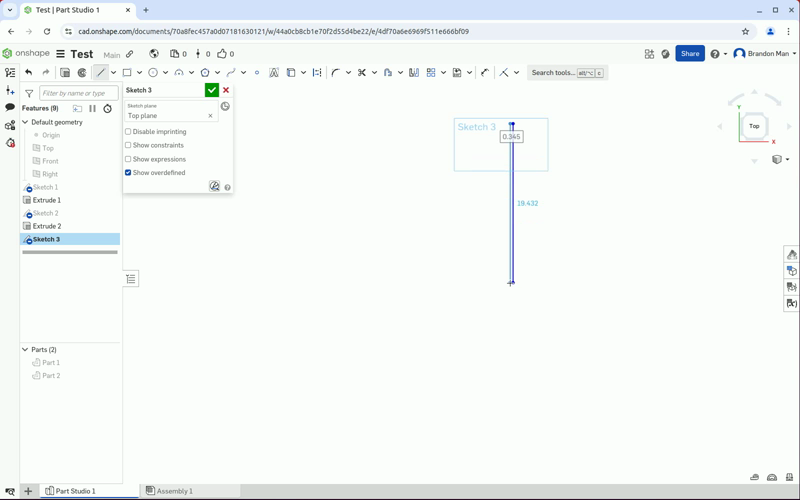
scroll(6)
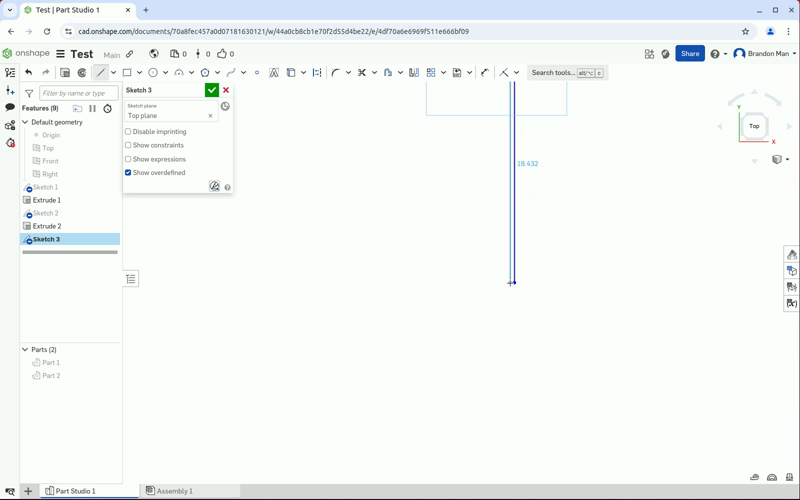
scroll(6)
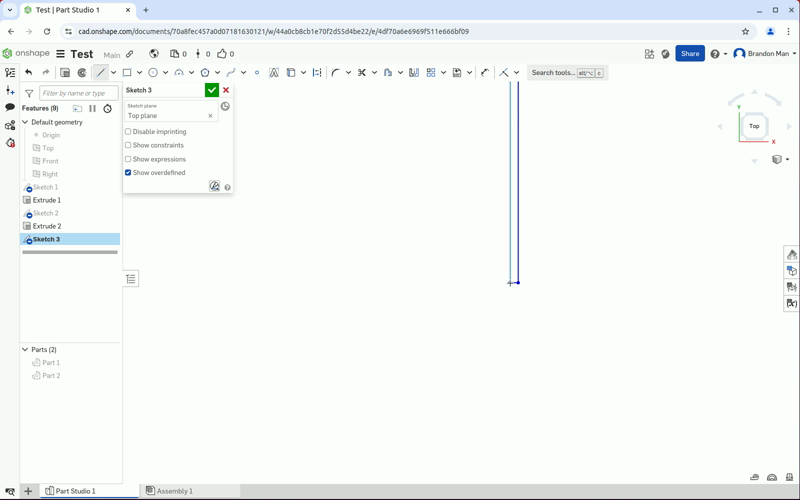
scroll(6)
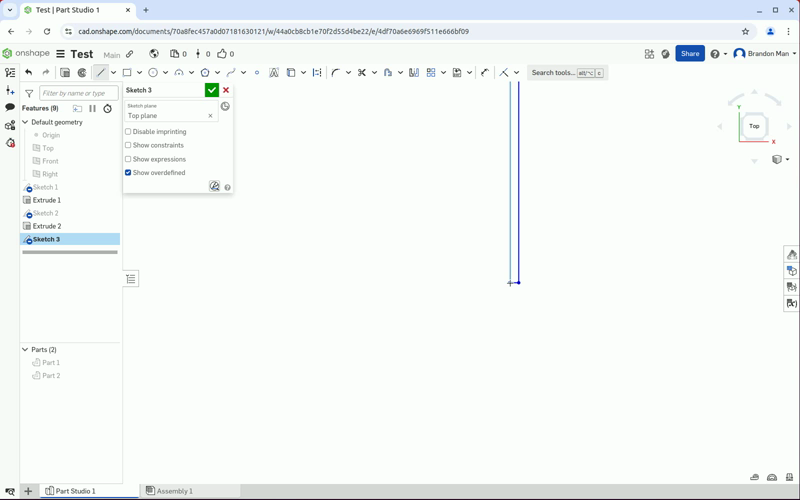
scroll(6)
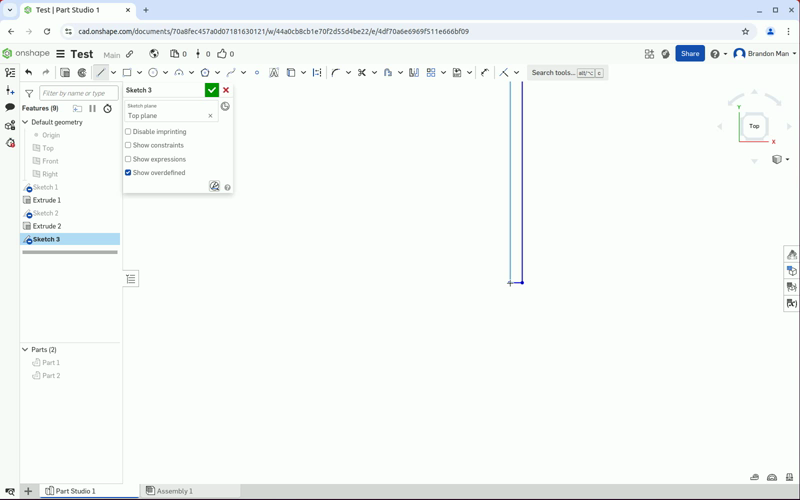
scroll(6)
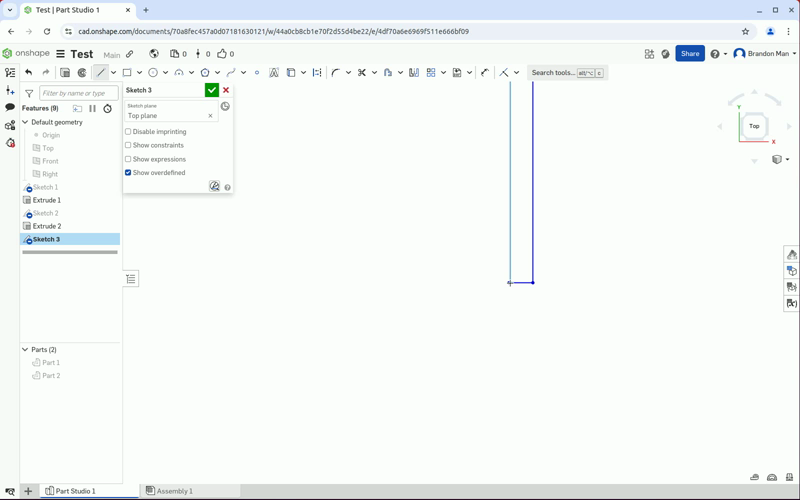
key_up(shift)
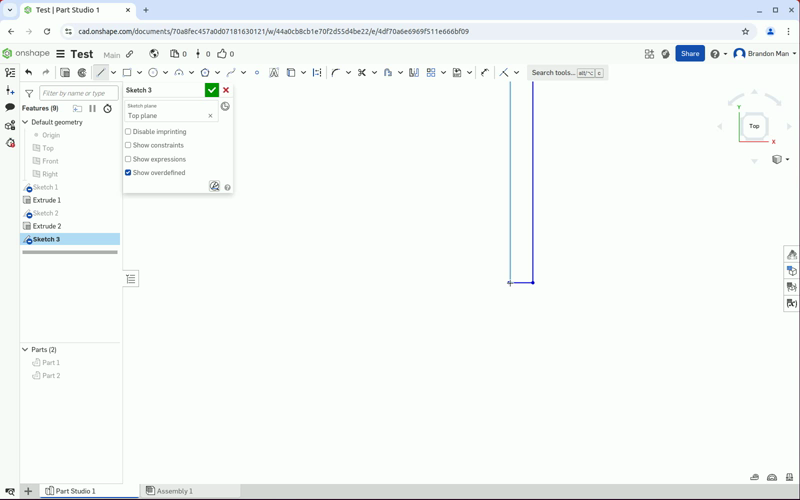
click(510, 282)
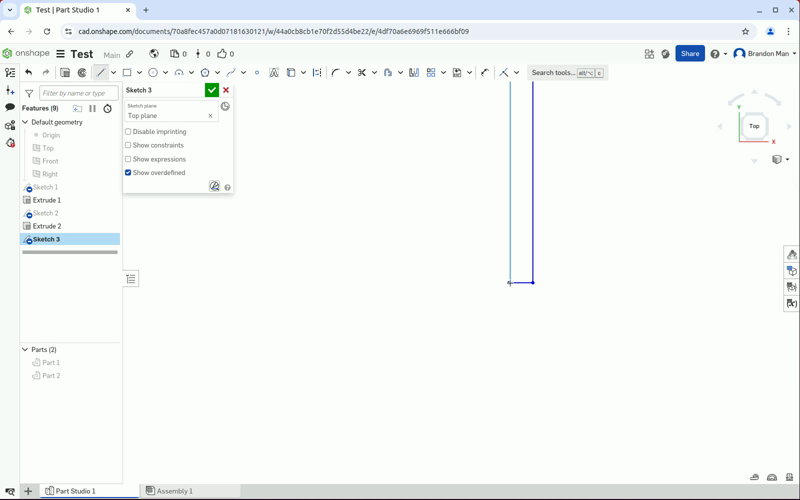
scroll(-6)
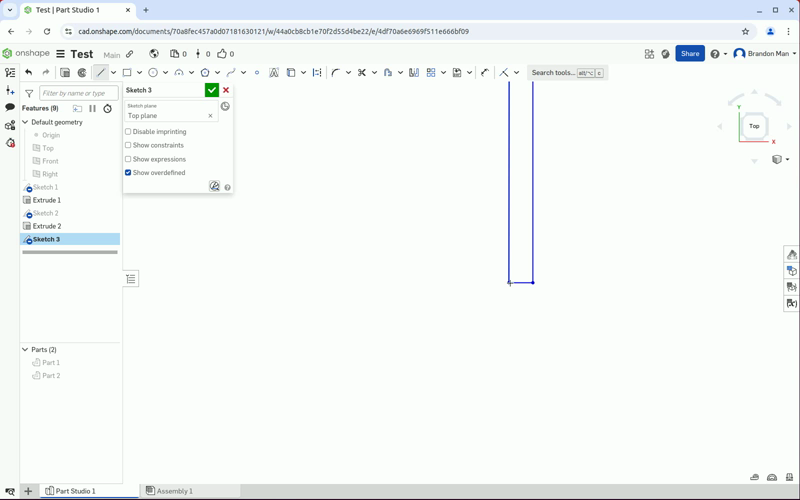
scroll(-6)
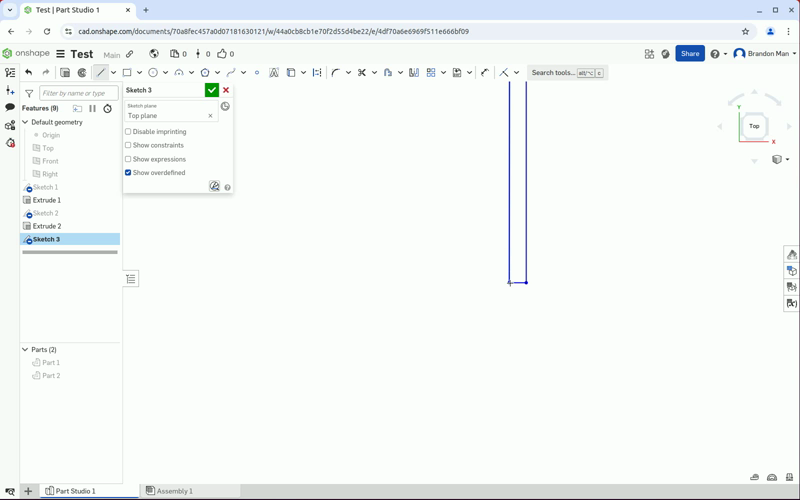
scroll(-6)
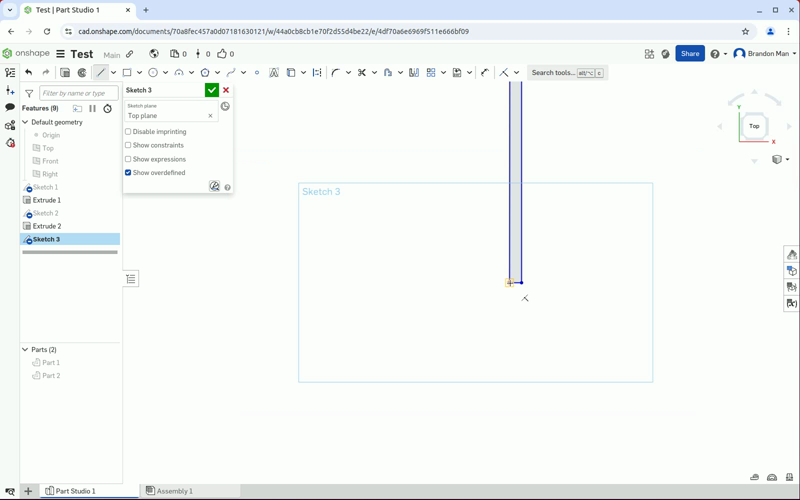
scroll(-6)
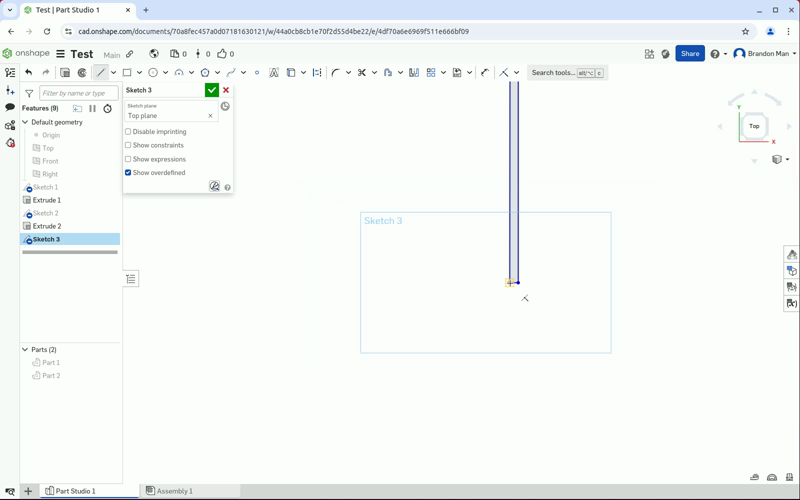
scroll(-6)
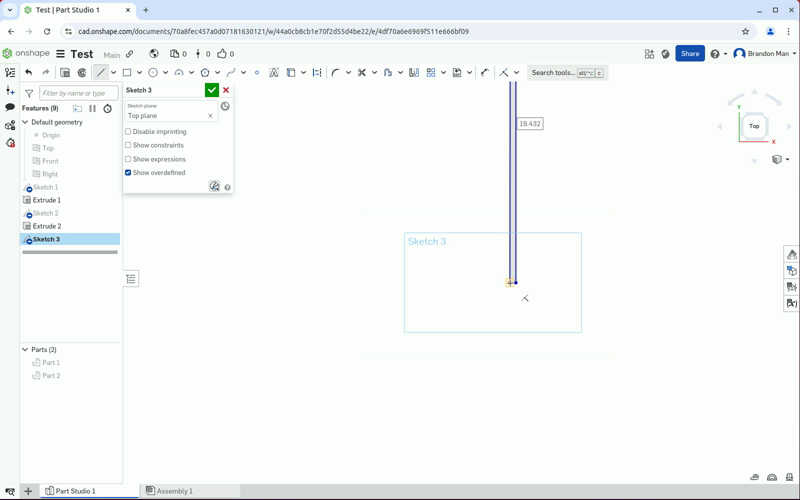
scroll(-6)
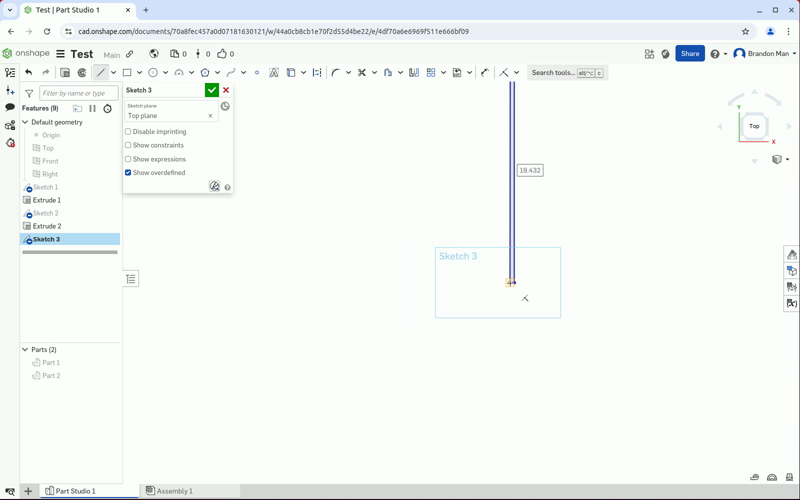
scroll(-6)
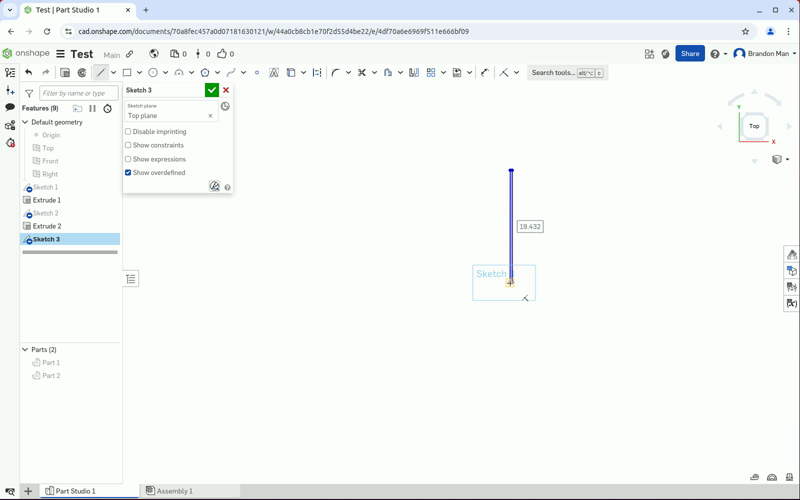
key(esc)
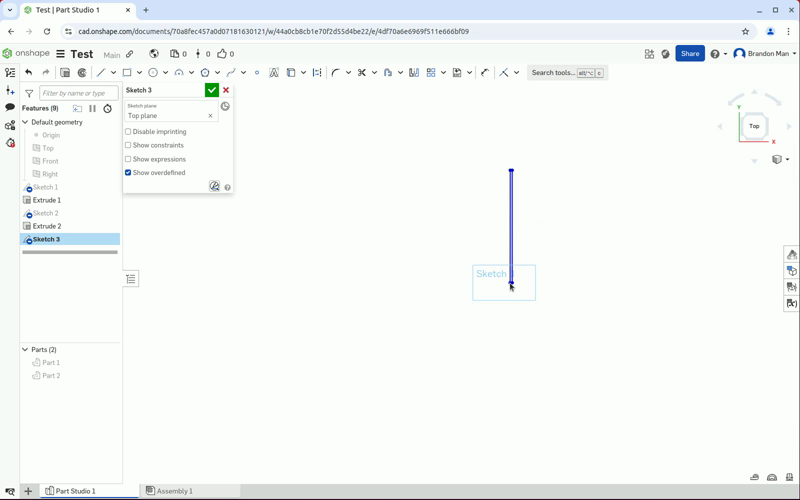
mouse_move(511, 261)
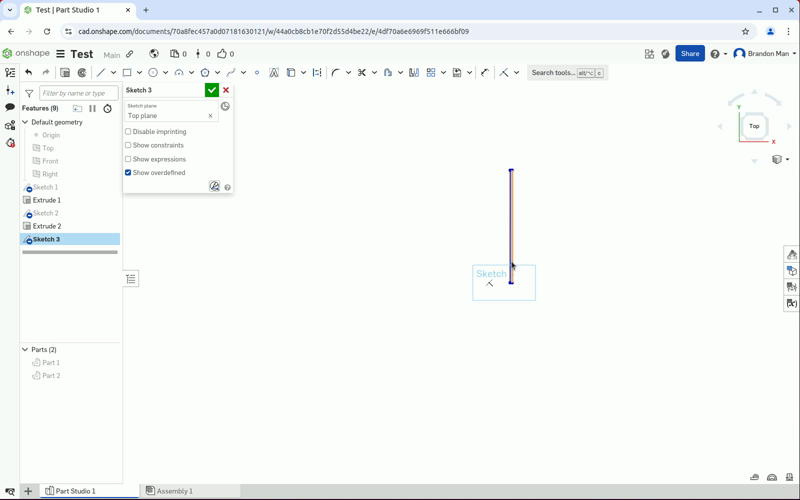
scroll(6)
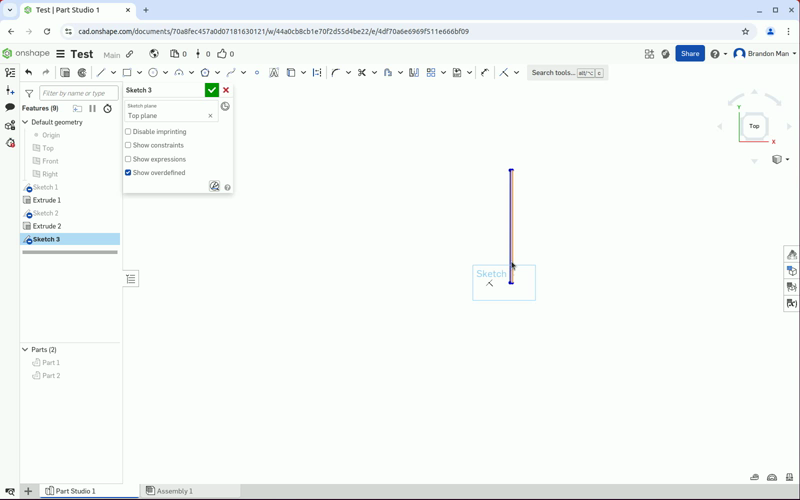
scroll(6)
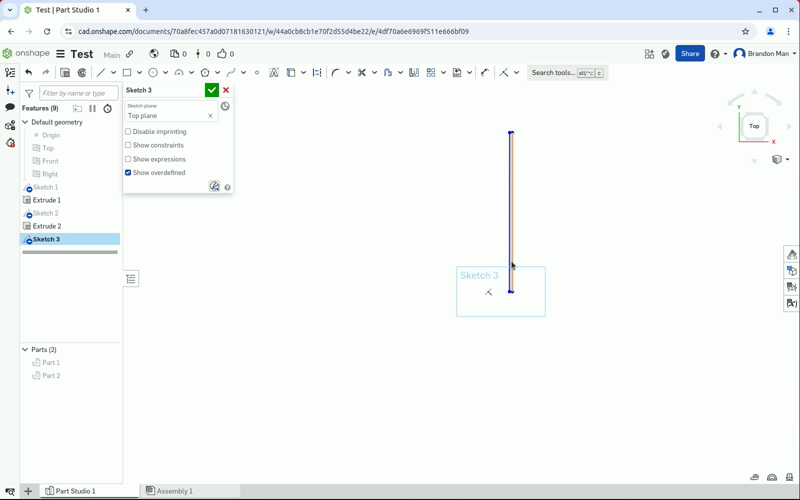
scroll(6)
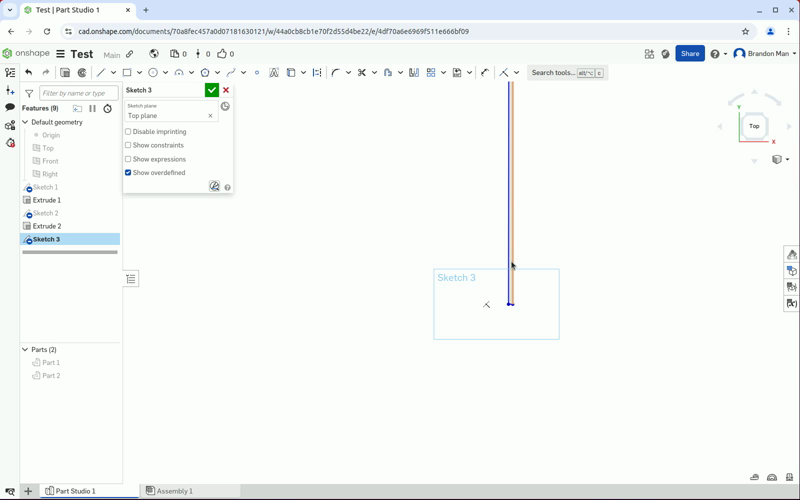
scroll(6)
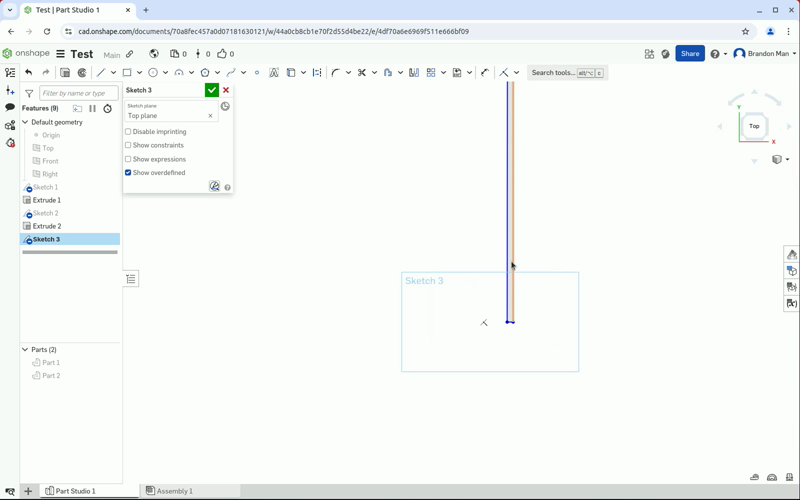
scroll(6)
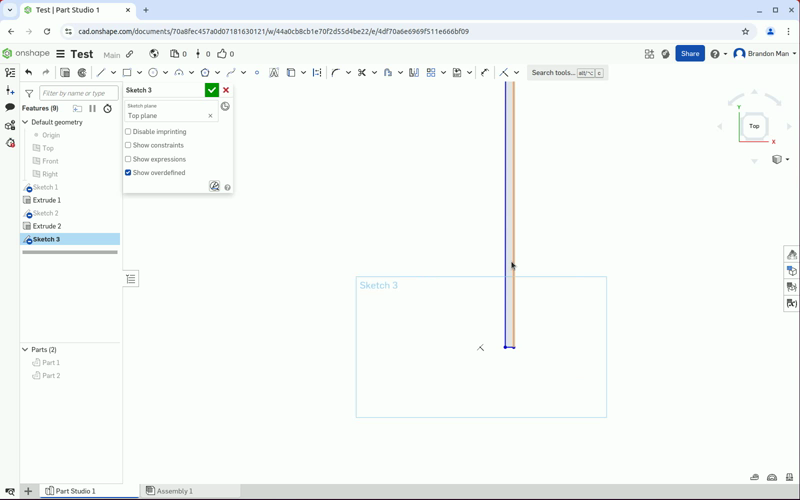
scroll(6)
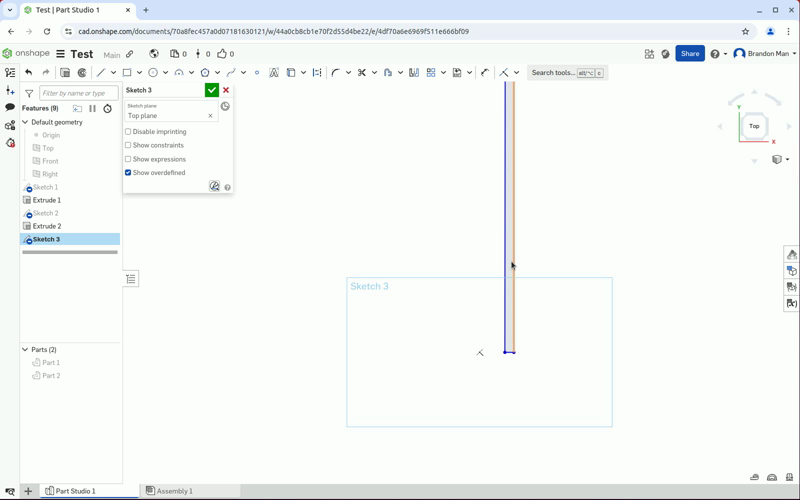
scroll(6)
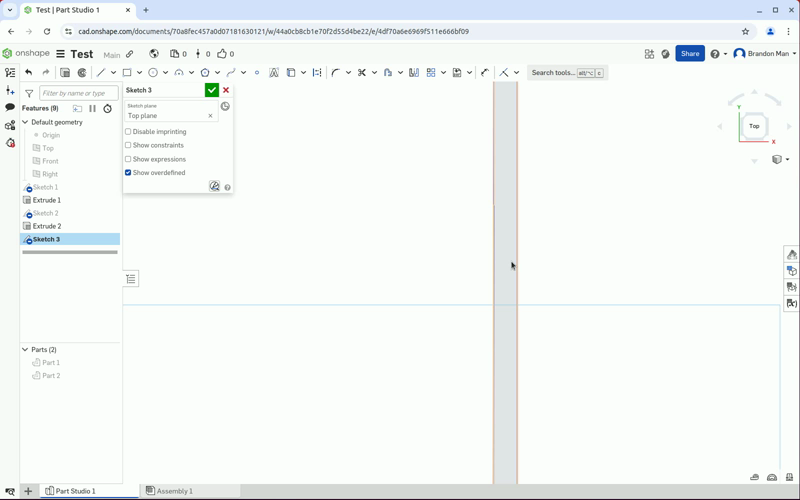
click(511, 261)
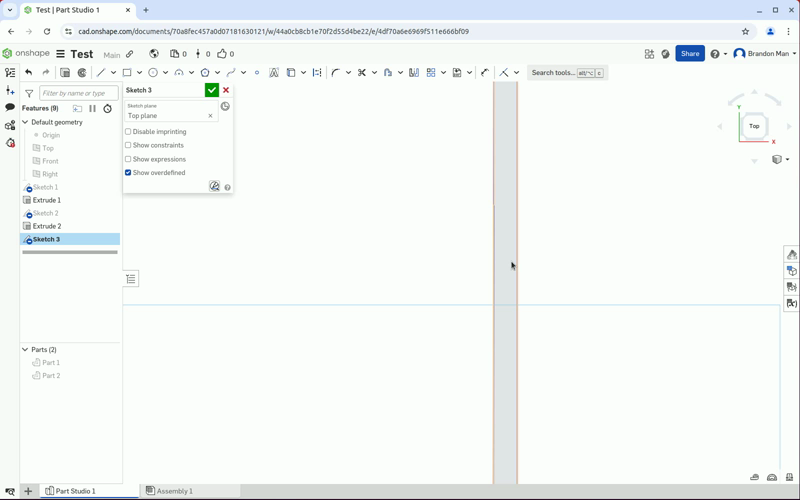
scroll(-6)
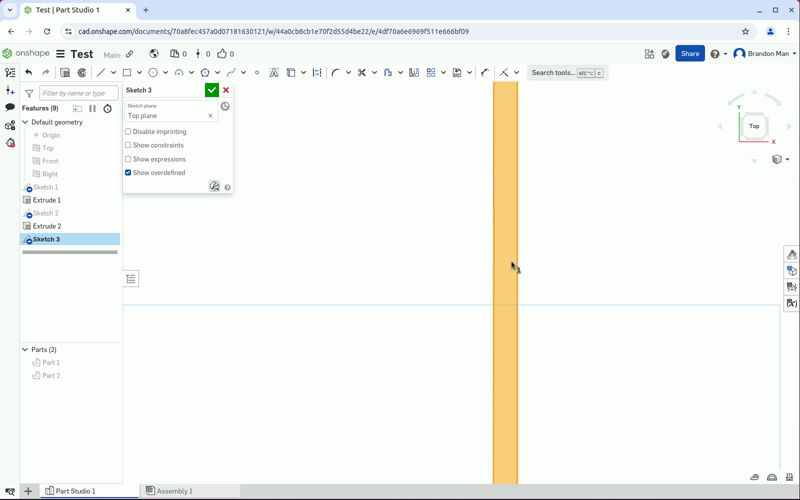
scroll(-6)
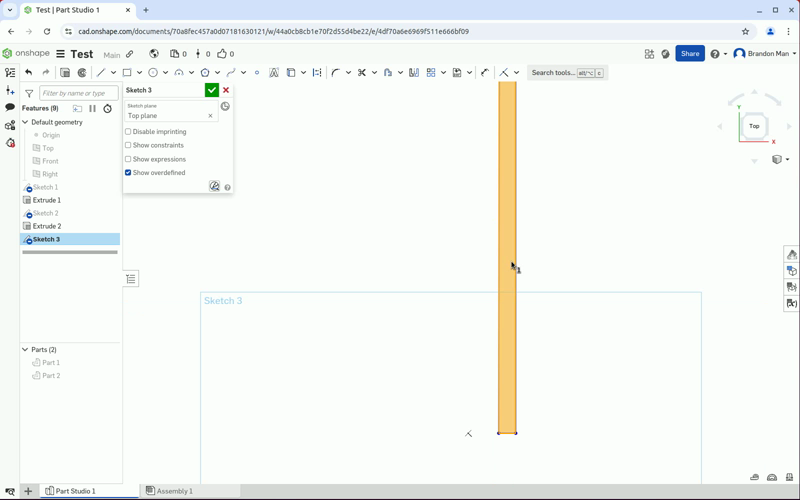
scroll(-6)
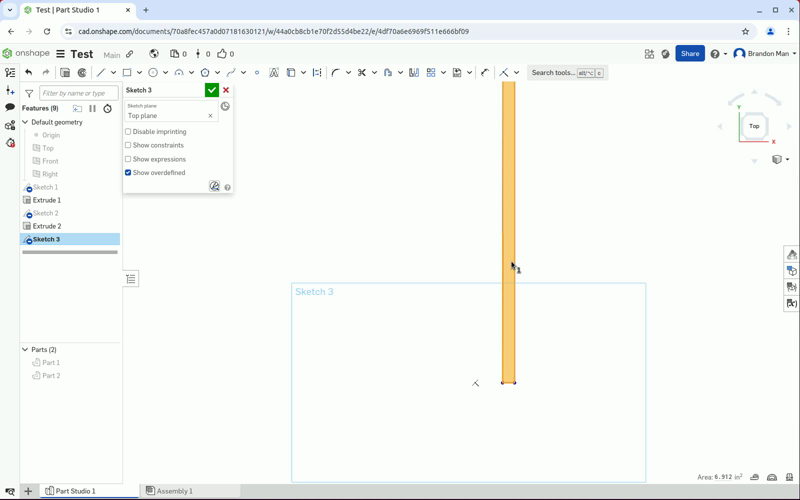
scroll(-6)
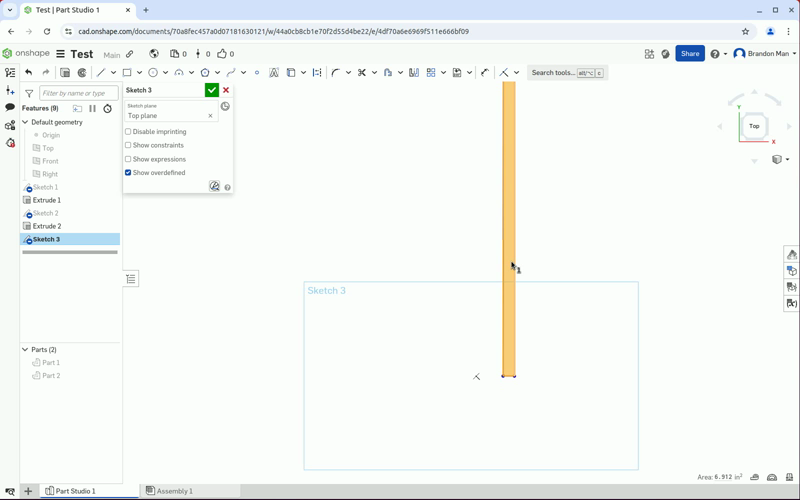
scroll(-6)
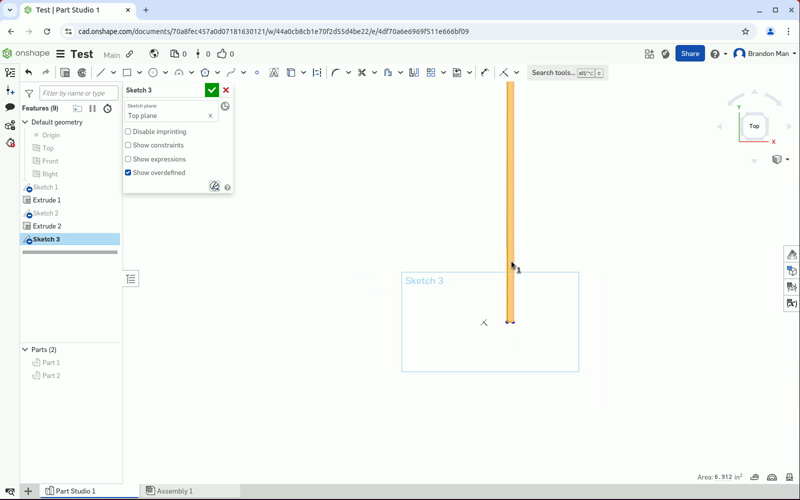
scroll(-6)
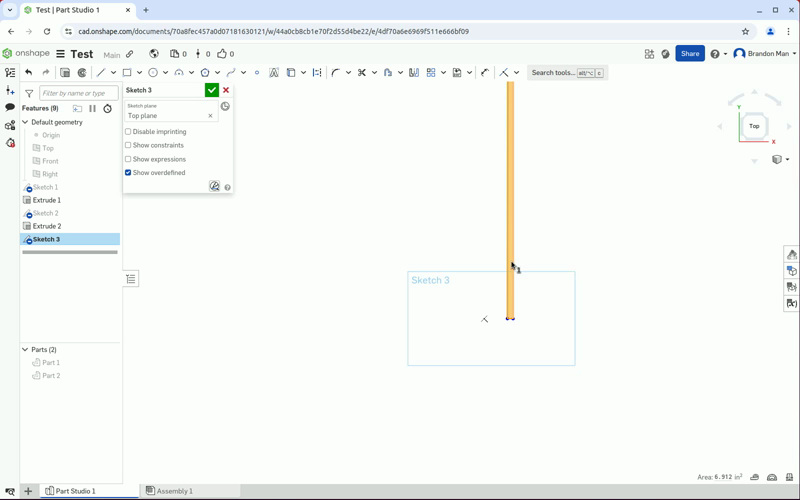
scroll(-6)
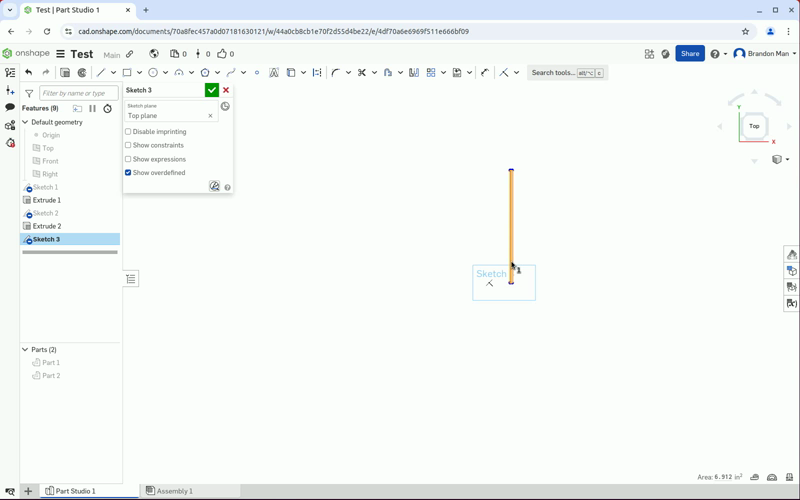
mouse_move(73, 352)
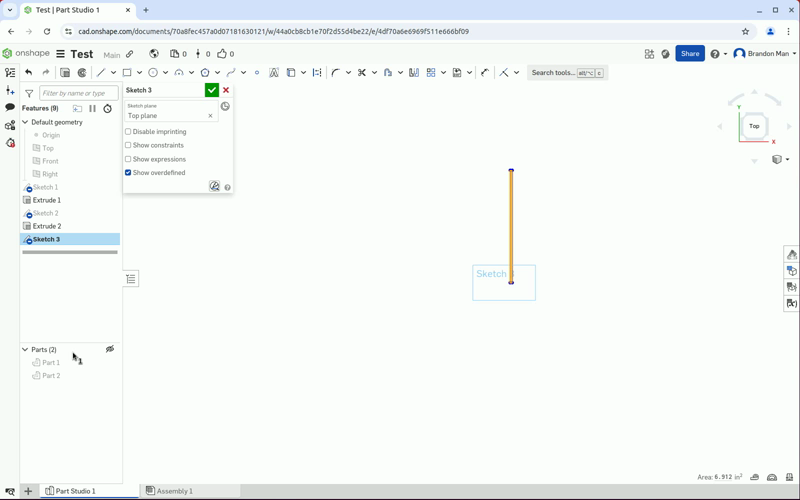
key(shift+y)
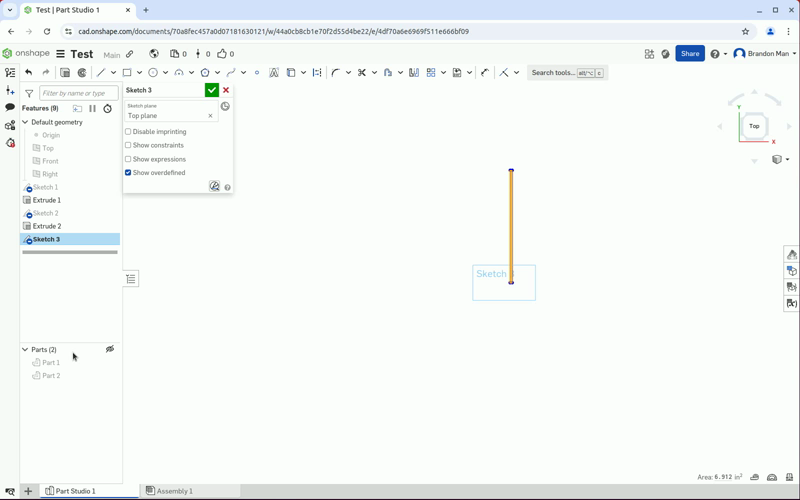
key(shift+e)
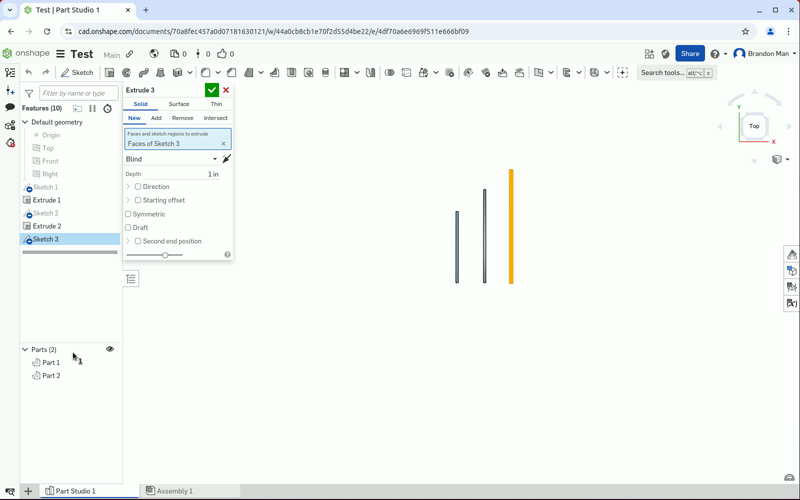
mouse_move(143, 106)
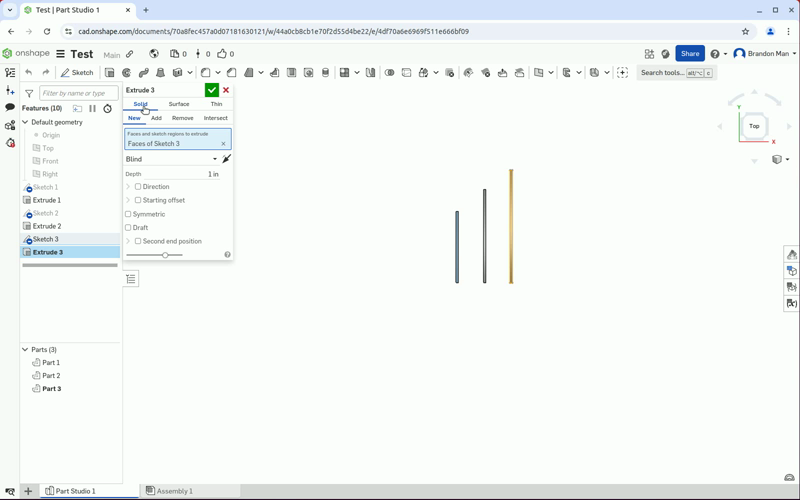
click(143, 106)
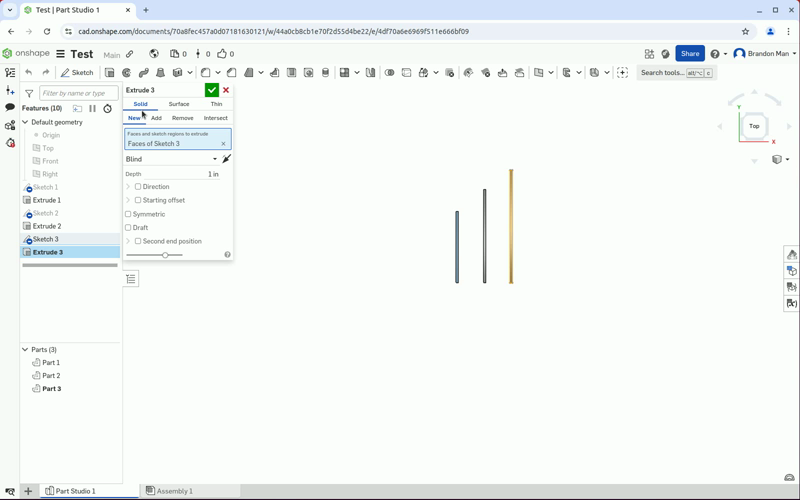
mouse_move(137, 120)
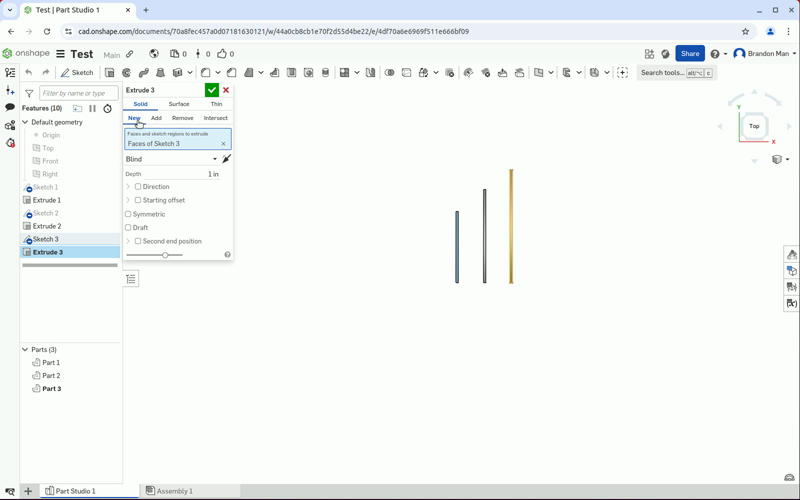
click(137, 120)
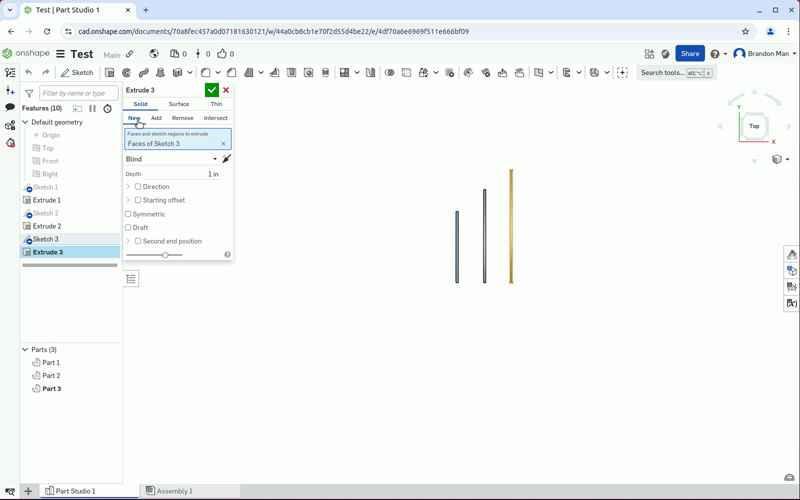
key(tab, 4)
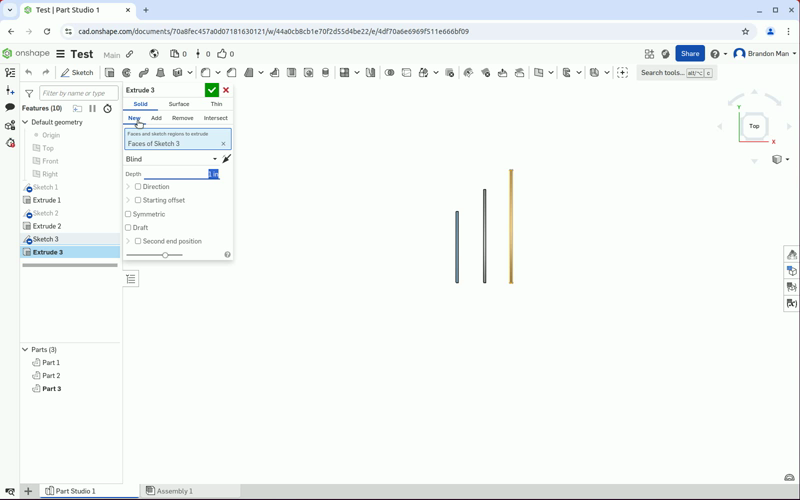
text(3.852)
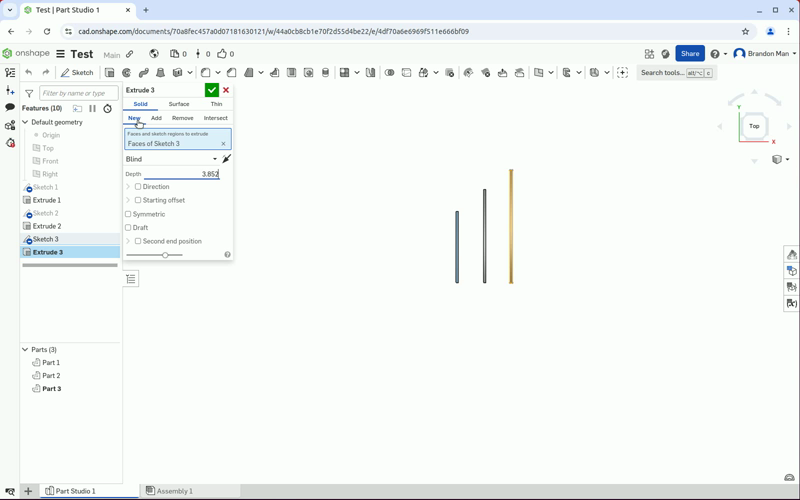
key(tab, 3)
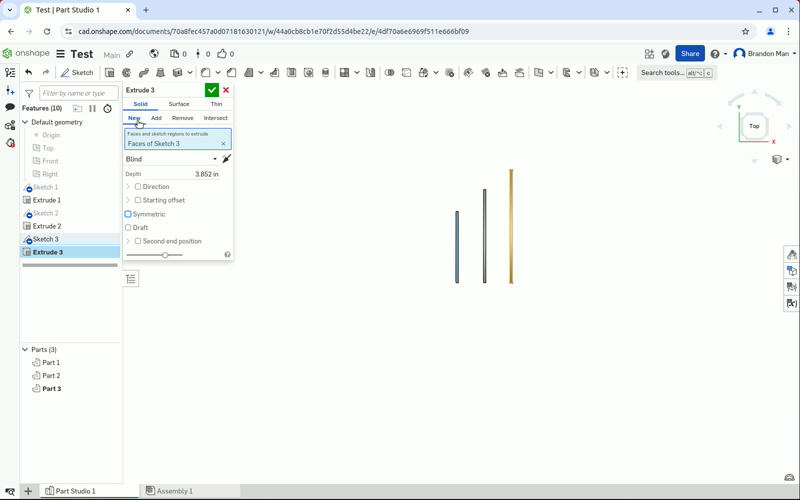
key(space)
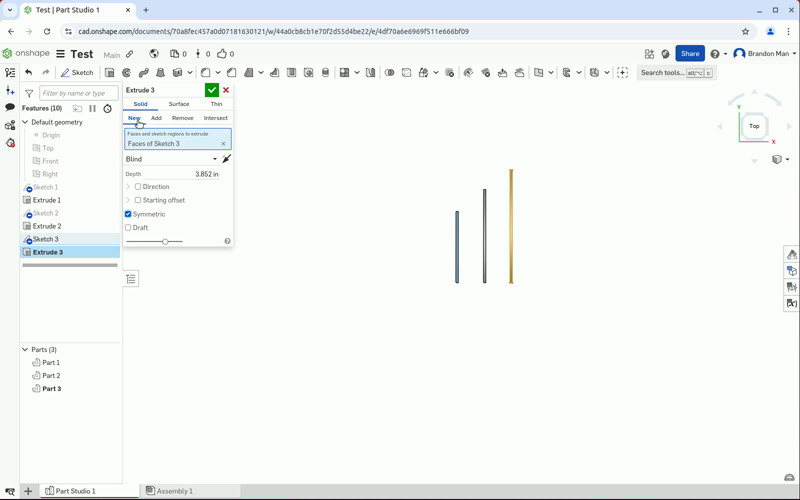
key(enter)
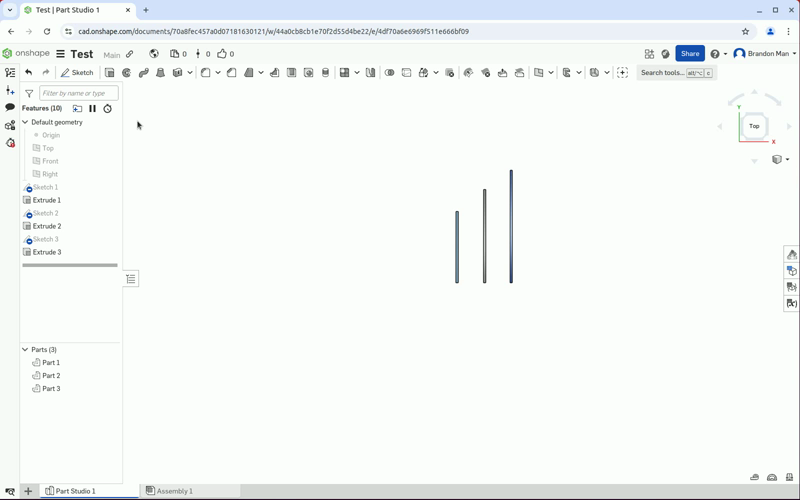
key(shift+h)
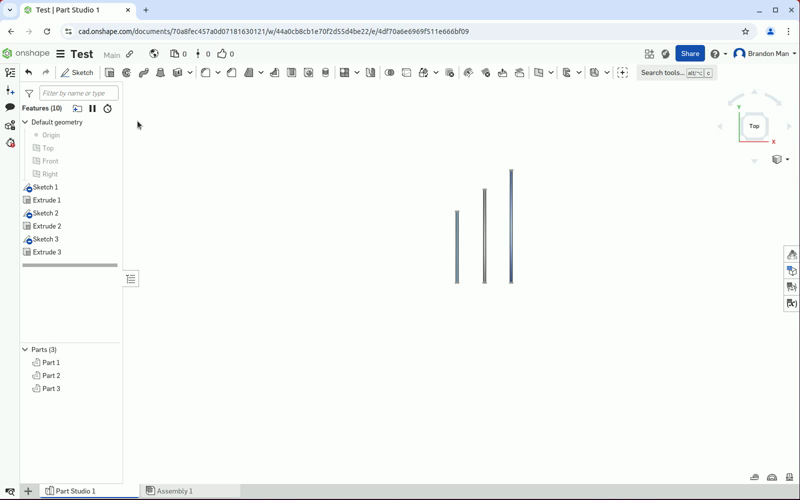
key(shift+h)
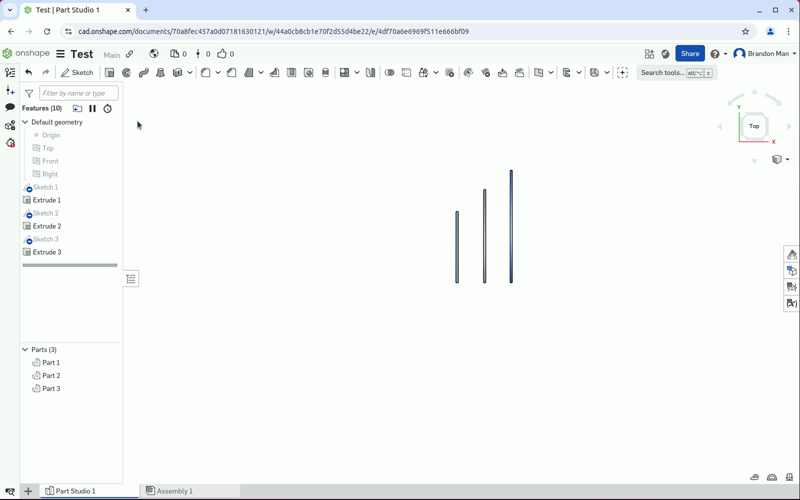
mouse_move(73, 189)
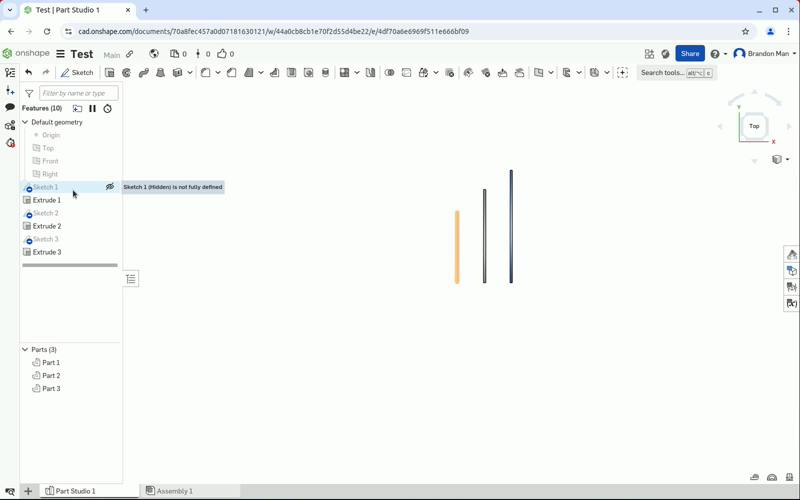
click(73, 189)
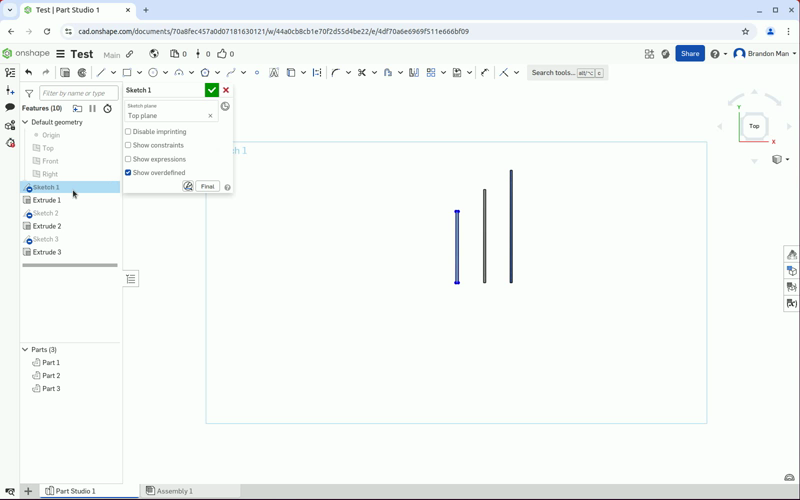
mouse_move(229, 92)
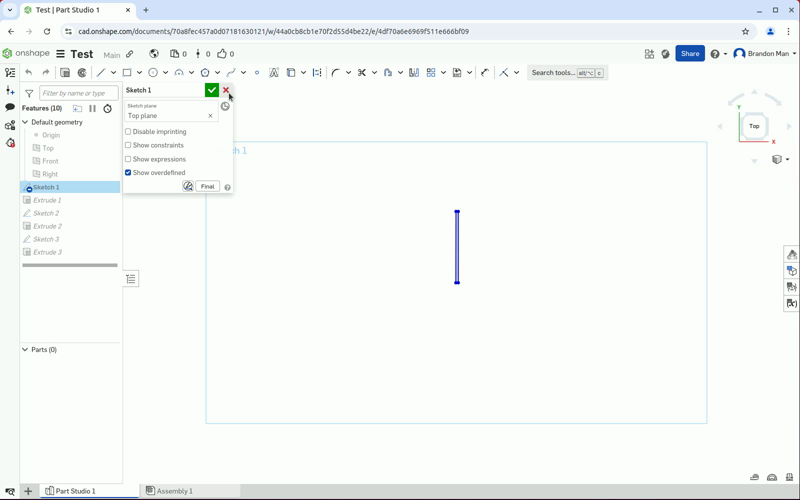
click(229, 92)
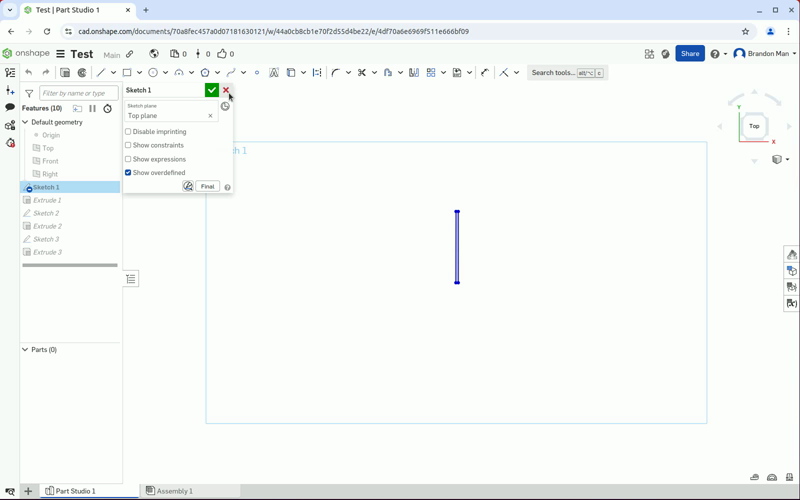
key(shift+s)
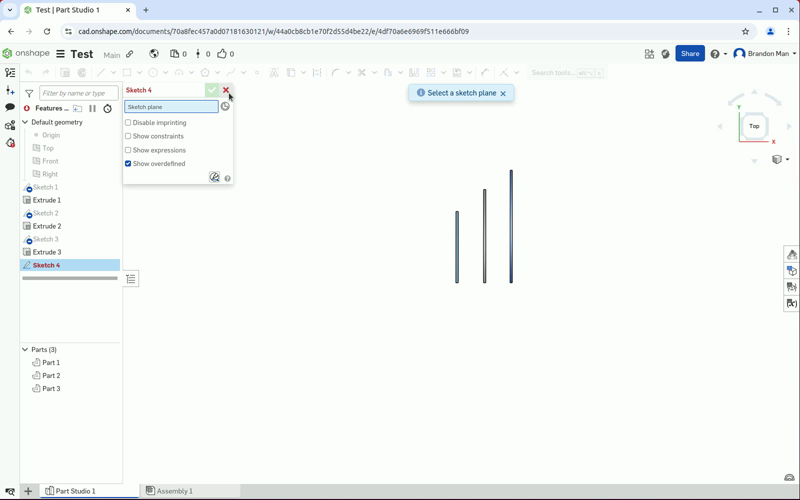
mouse_move(73, 150)
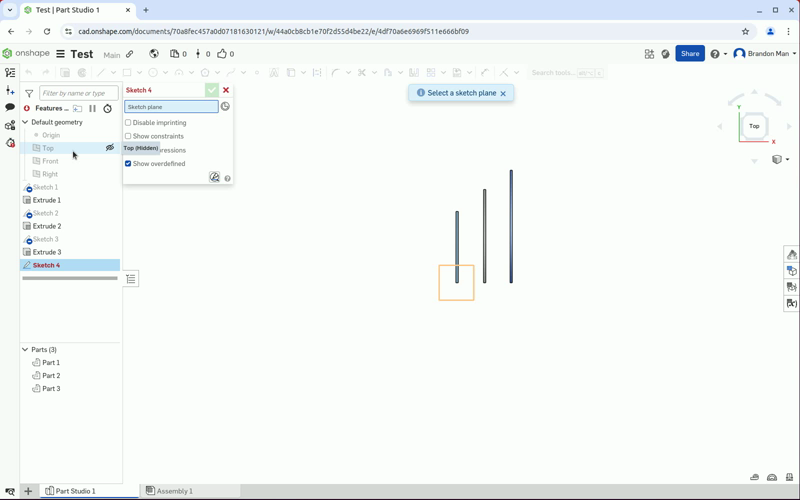
click(73, 150)
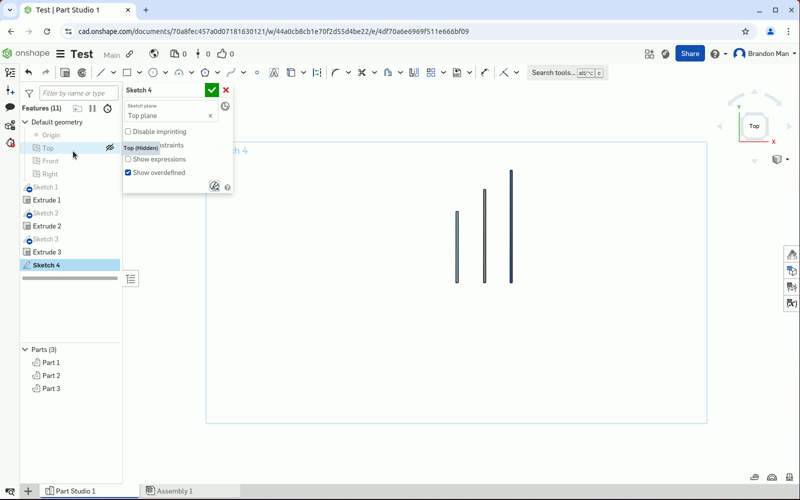
mouse_move(73, 352)
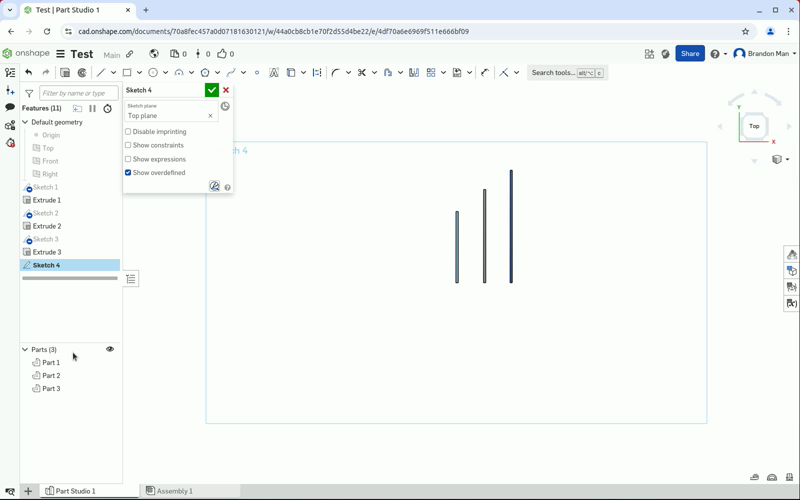
key(y)
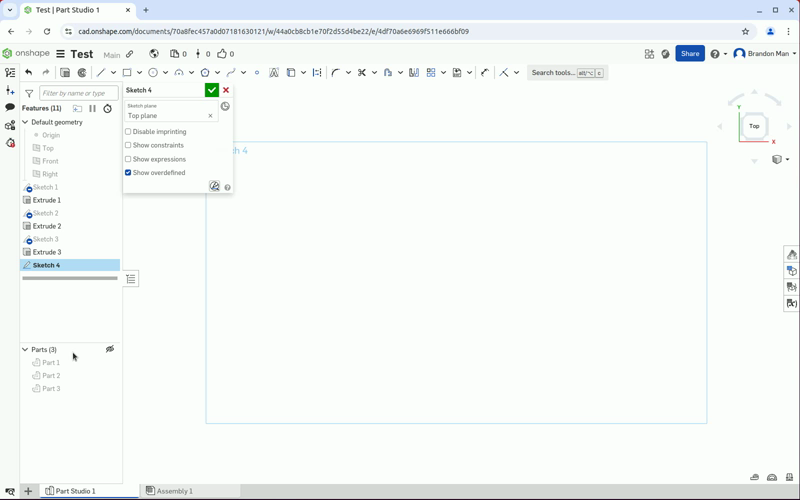
key(l)
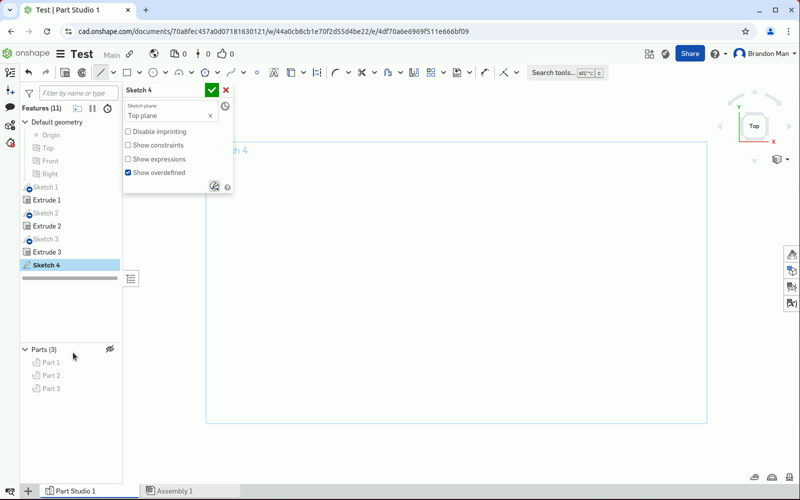
key_down(shift)
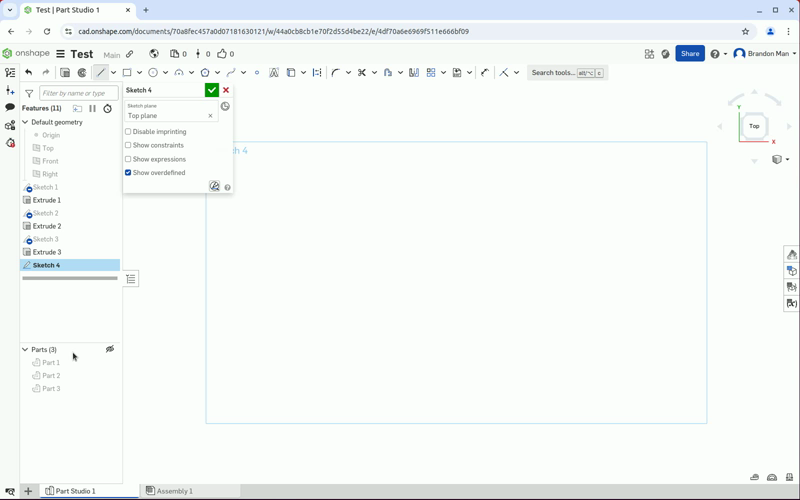
mouse_move(463, 251)
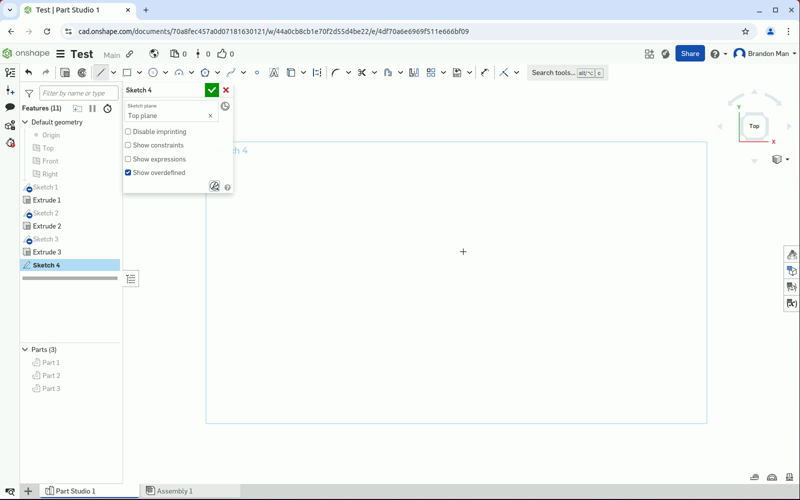
click(463, 251)
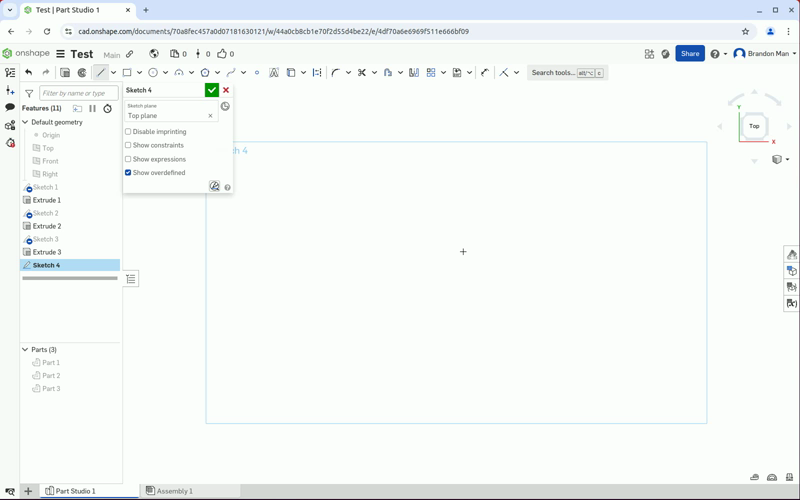
key_up(shift)
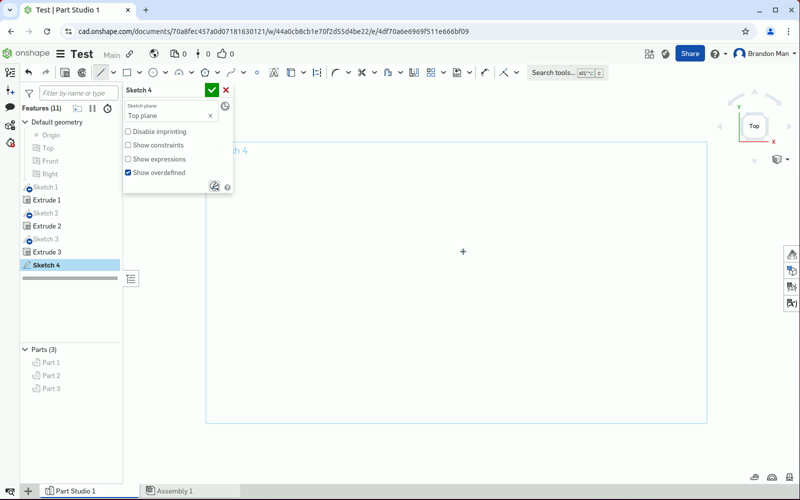
key_down(shift)
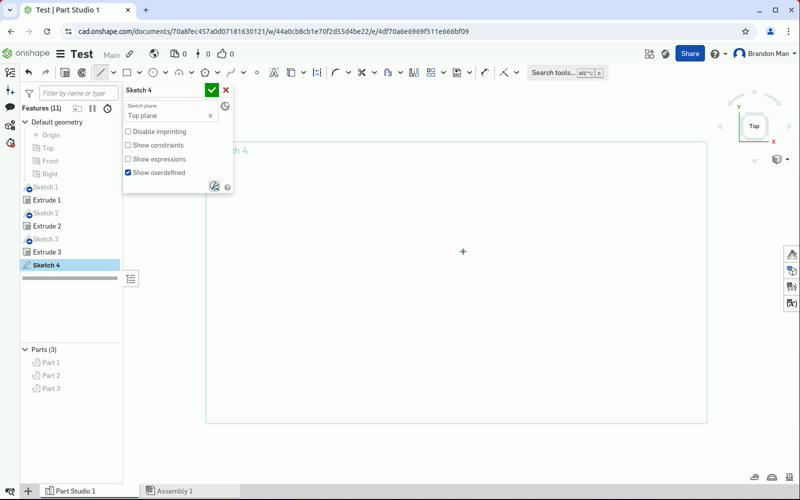
mouse_move(493, 251)
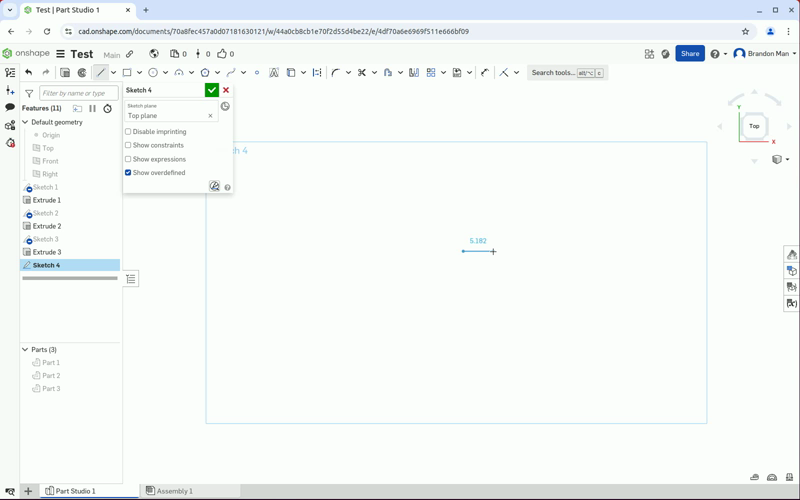
mouse_move(468, 265)
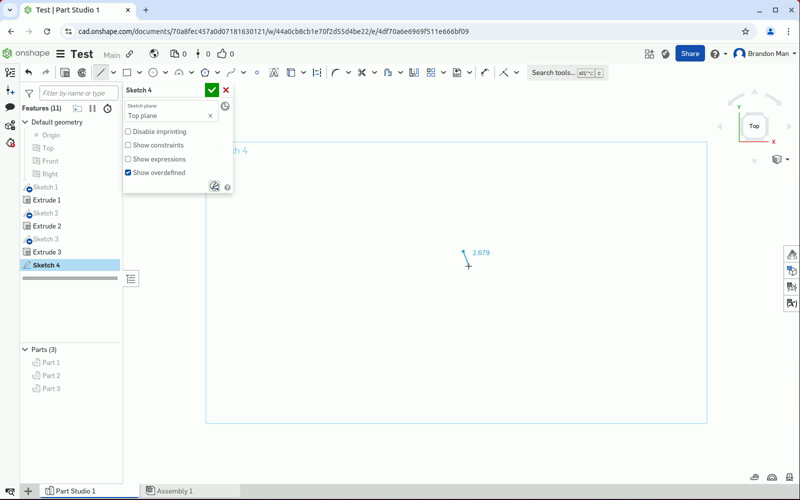
click(468, 265)
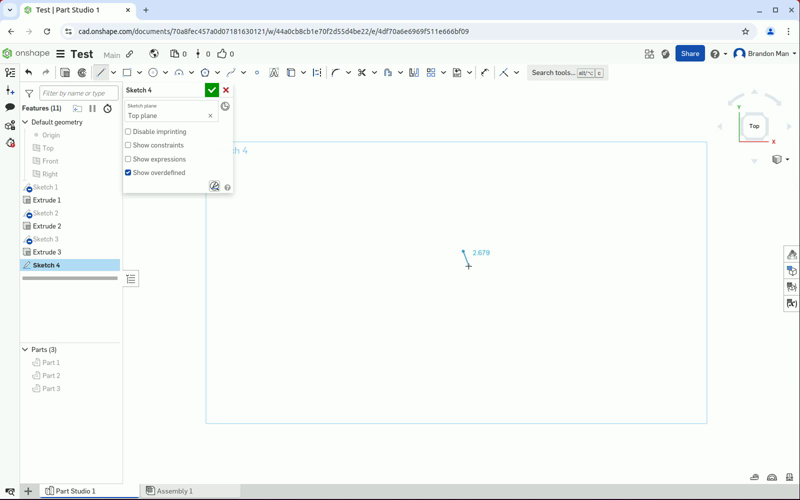
key_up(shift)
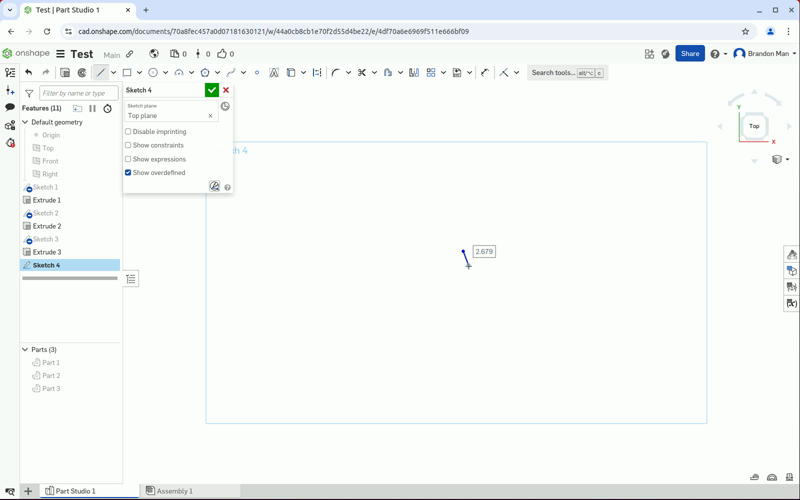
key_down(shift)
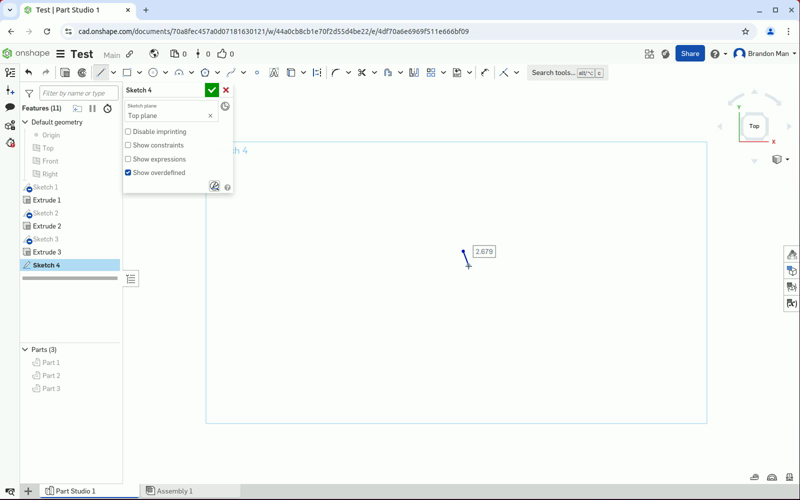
mouse_move(498, 265)
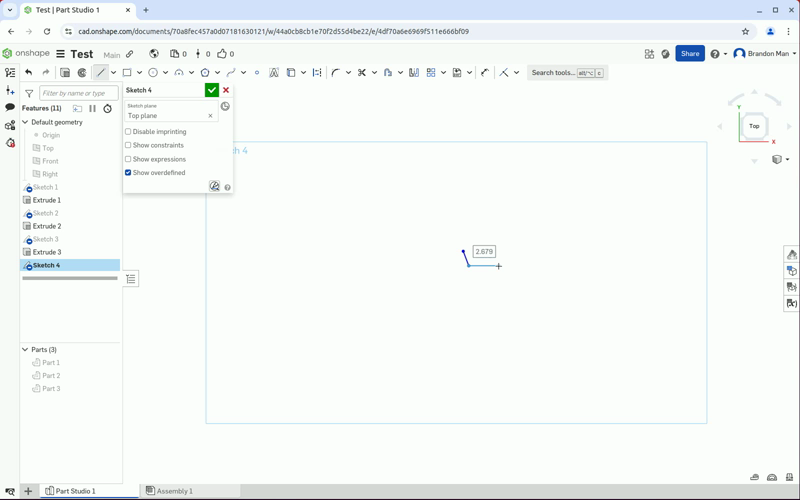
mouse_move(468, 283)
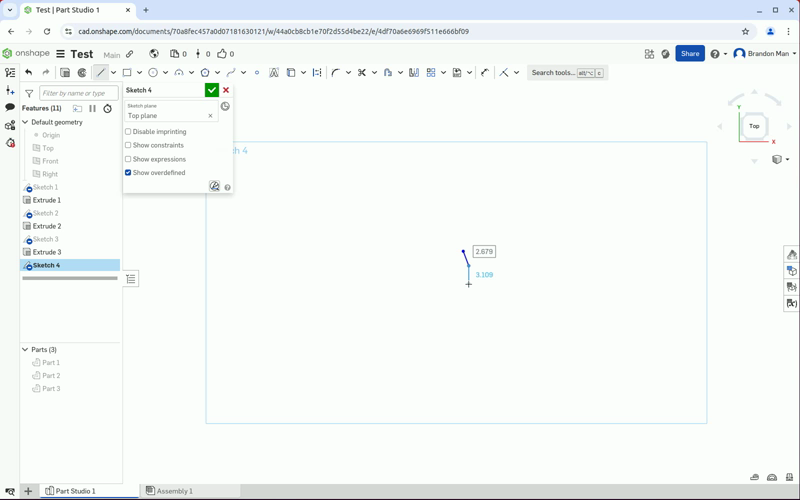
click(468, 283)
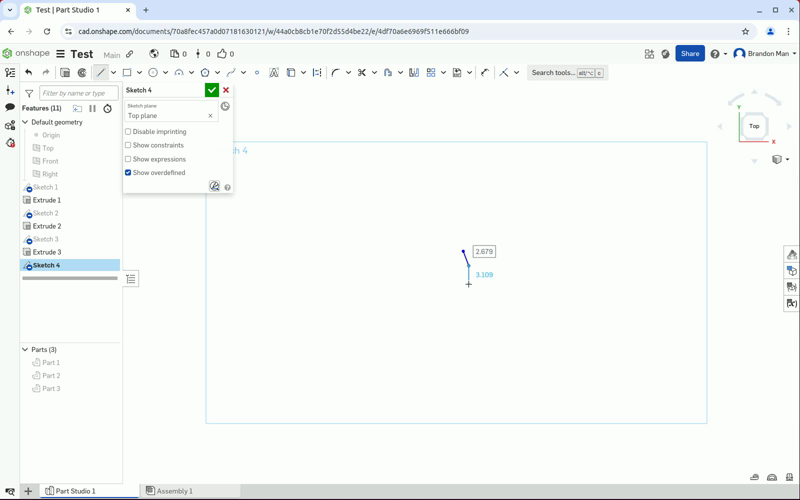
key_up(shift)
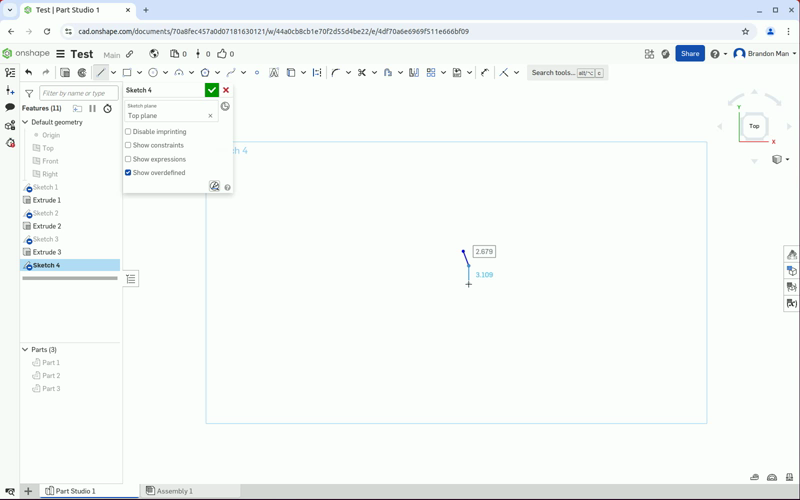
key_down(shift)
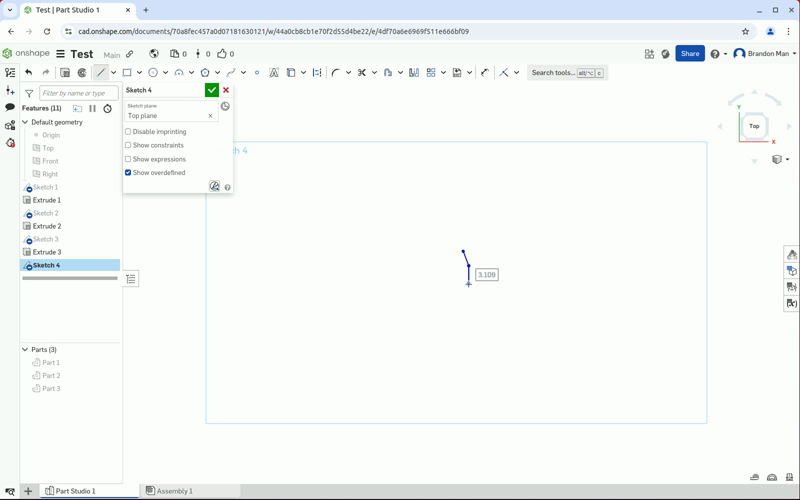
mouse_move(498, 283)
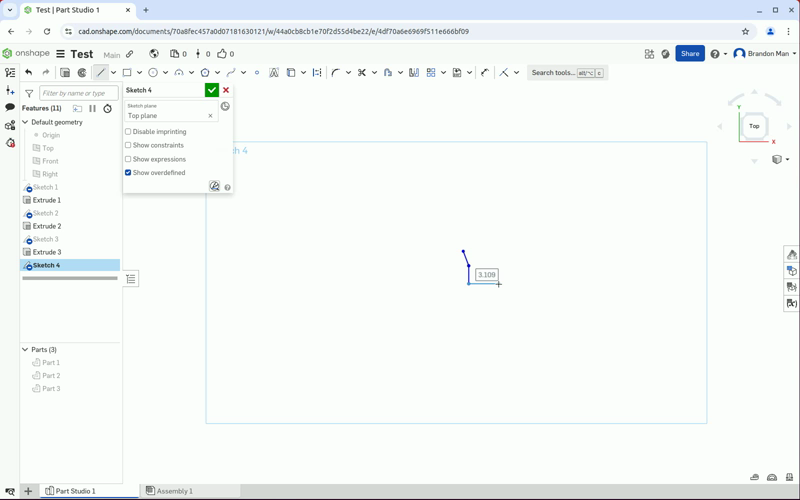
mouse_move(470, 283)
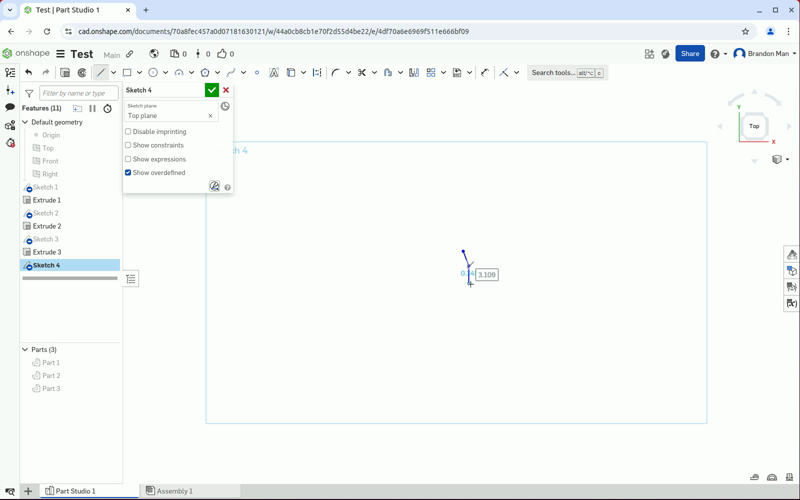
scroll(6)
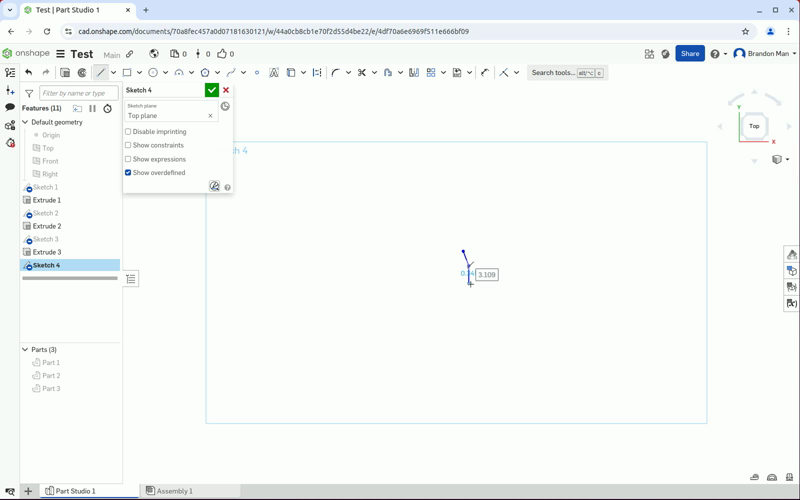
scroll(6)
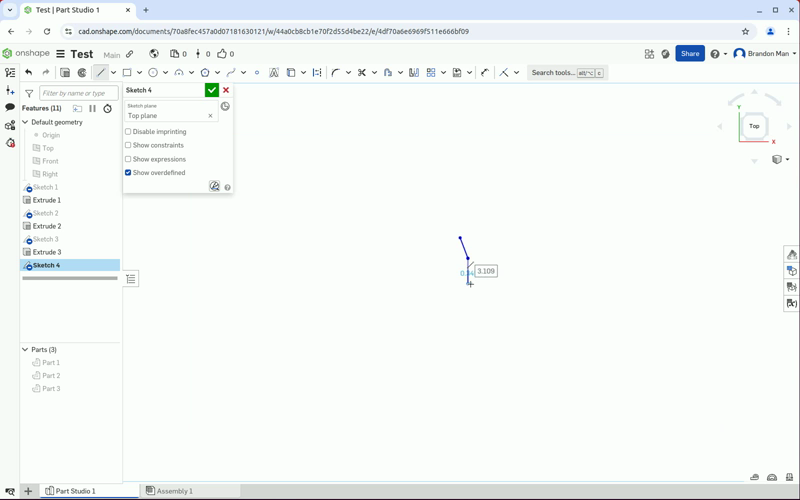
scroll(6)
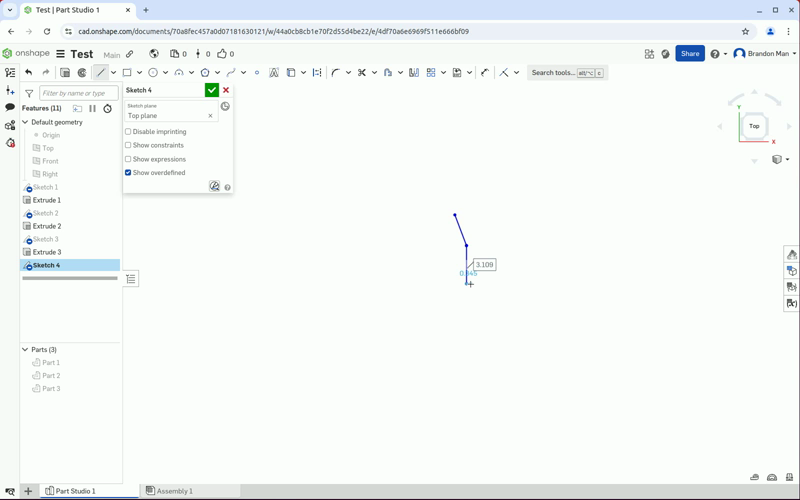
scroll(6)
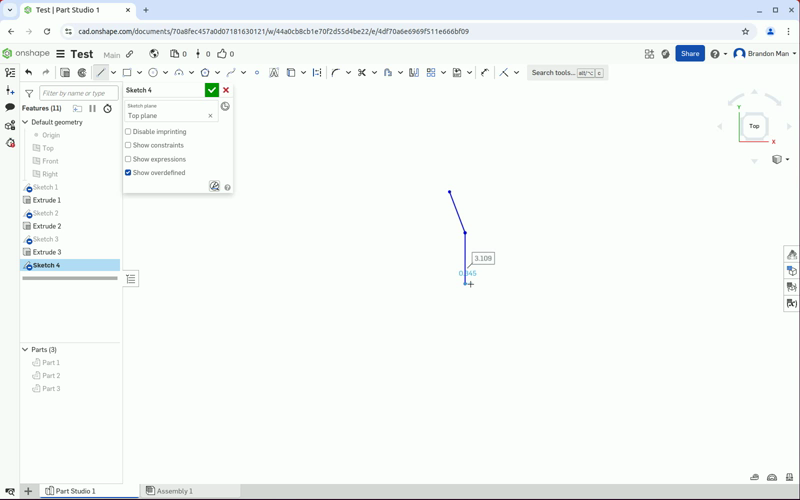
scroll(6)
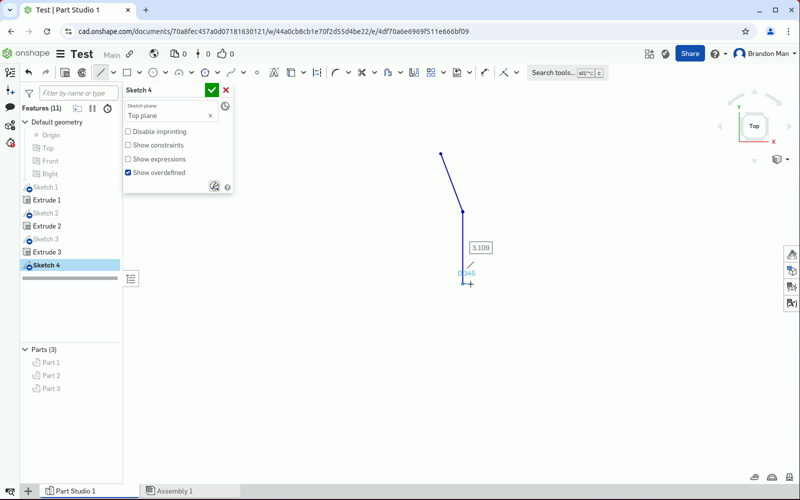
scroll(6)
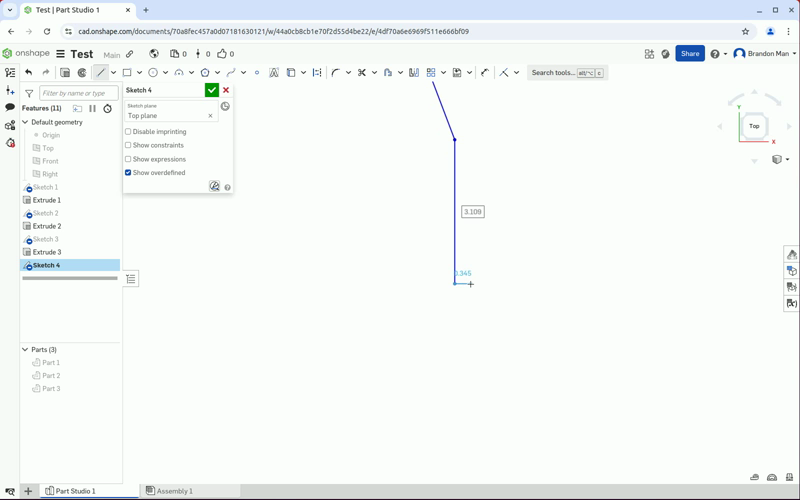
scroll(6)
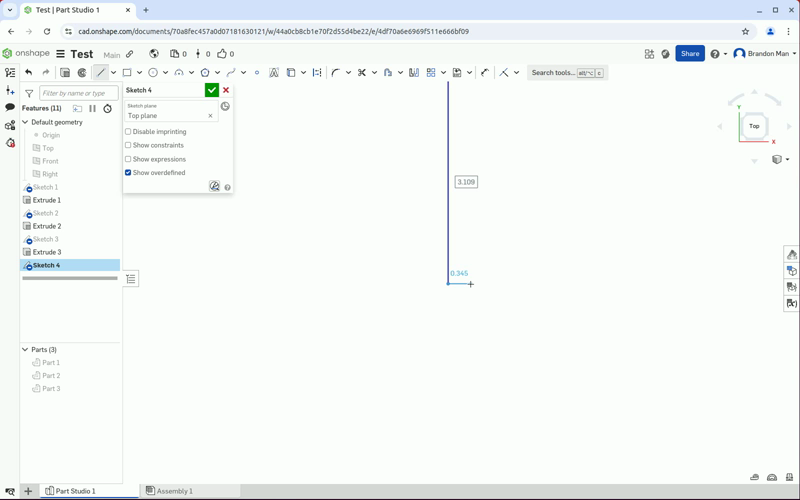
click(470, 283)
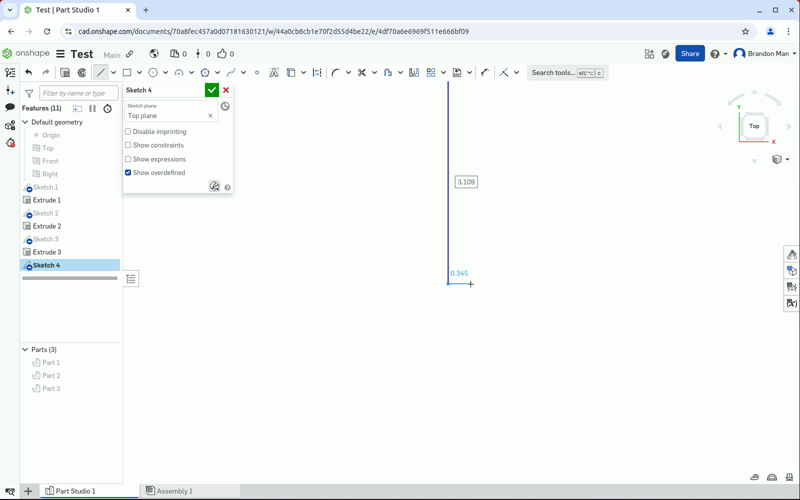
scroll(-6)
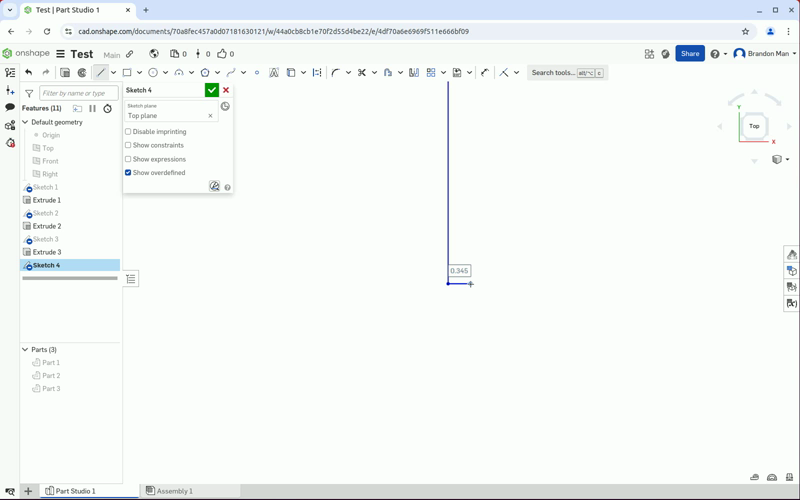
scroll(-6)
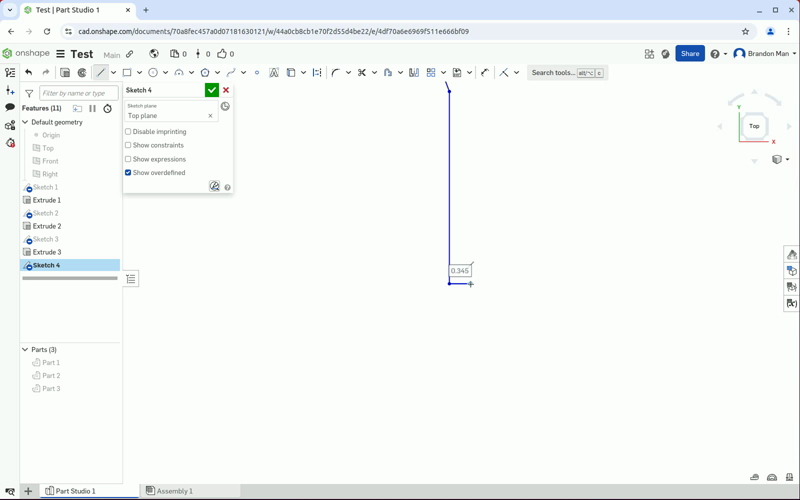
scroll(-6)
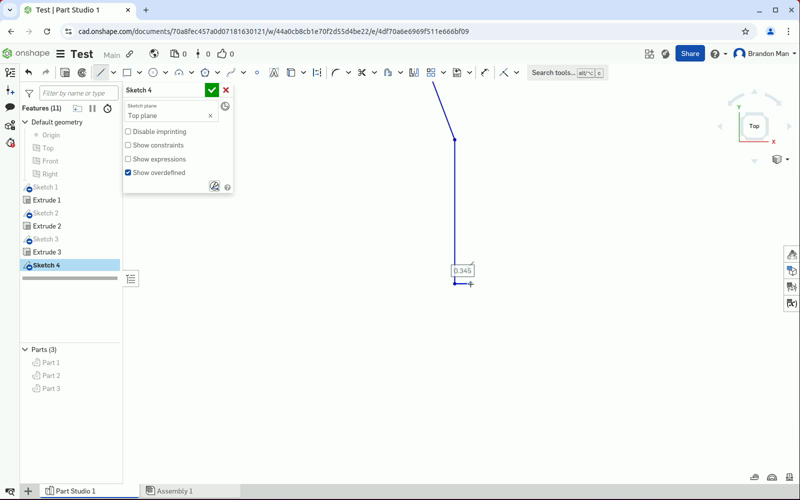
scroll(-6)
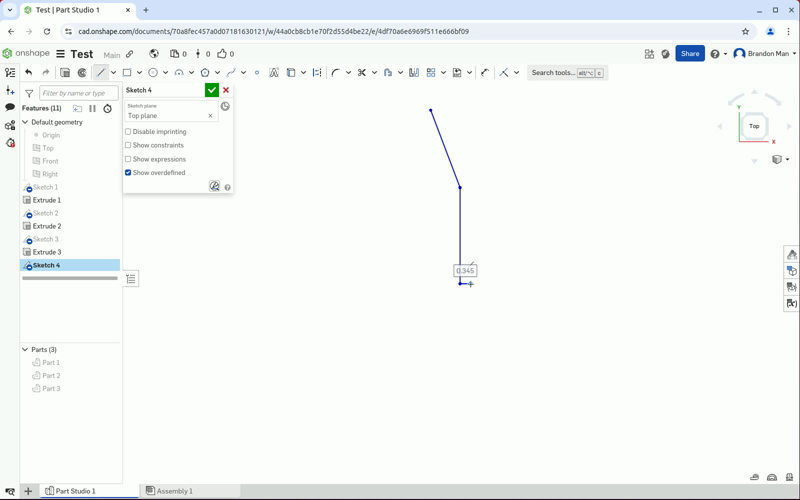
scroll(-6)
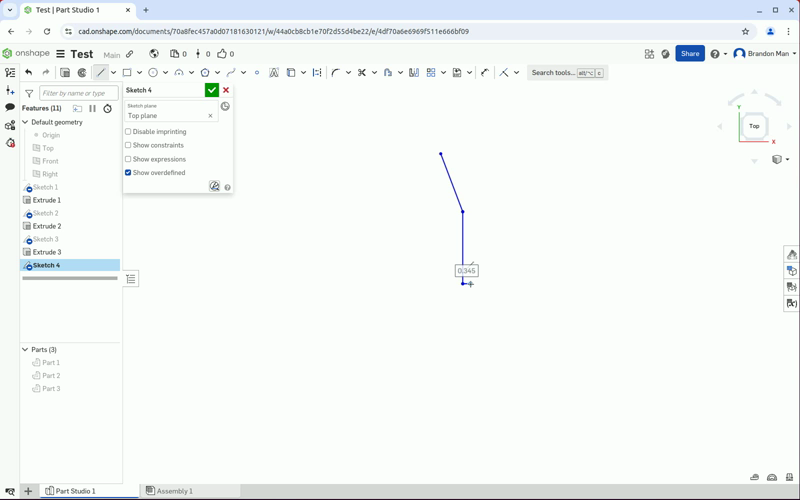
scroll(-6)
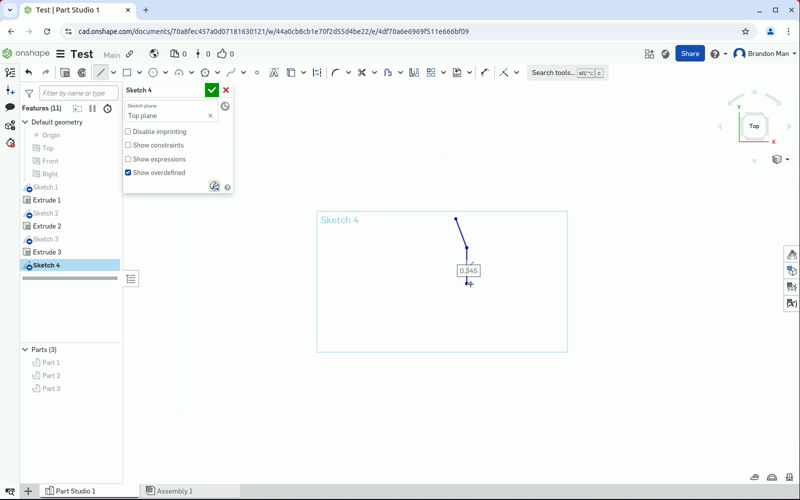
scroll(-6)
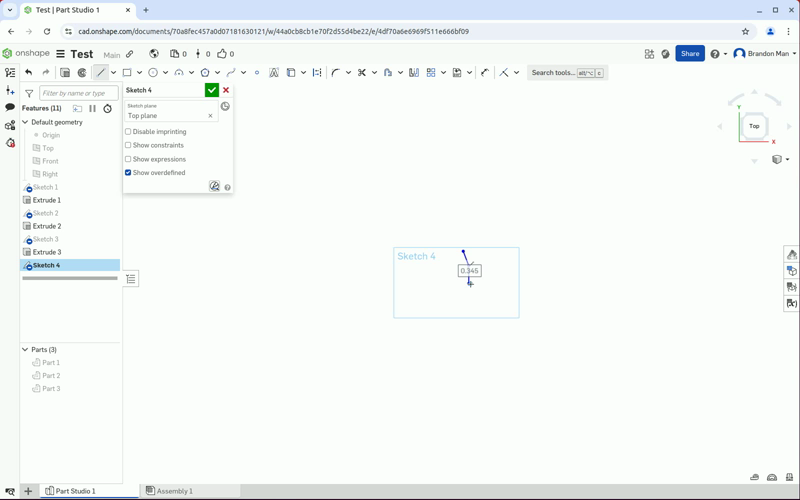
key_up(shift)
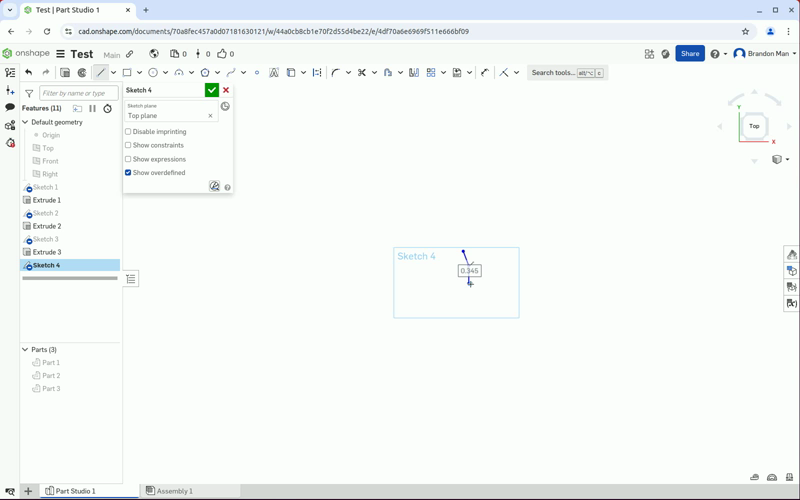
key_down(shift)
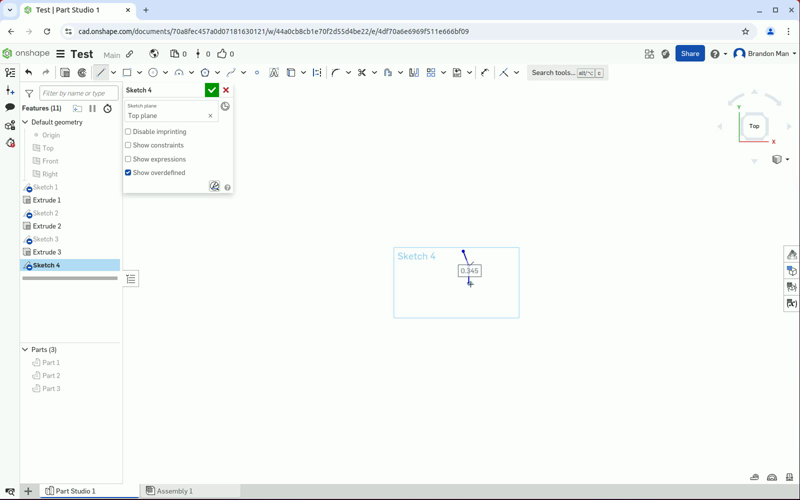
mouse_move(500, 283)
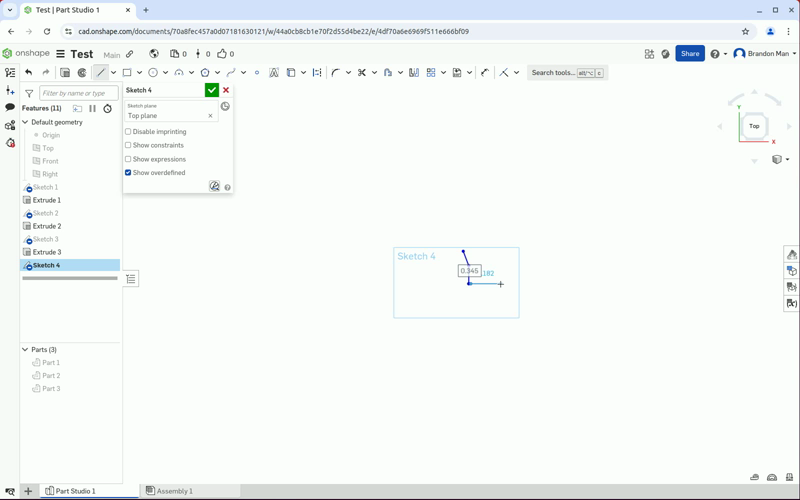
mouse_move(470, 265)
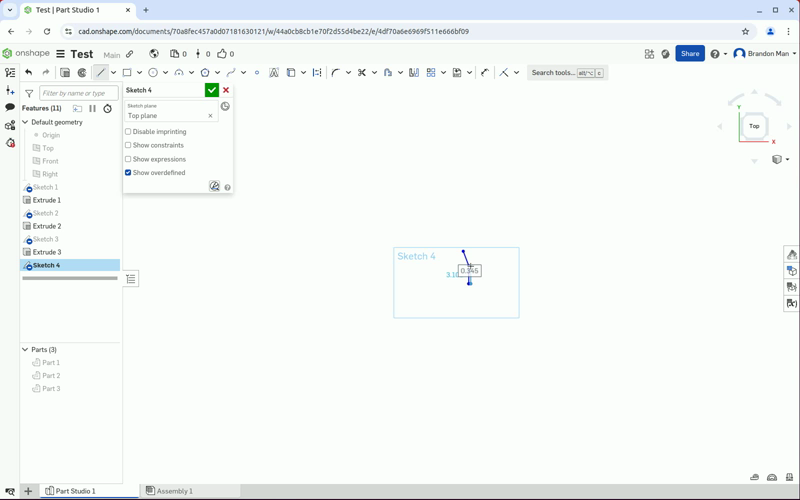
scroll(6)
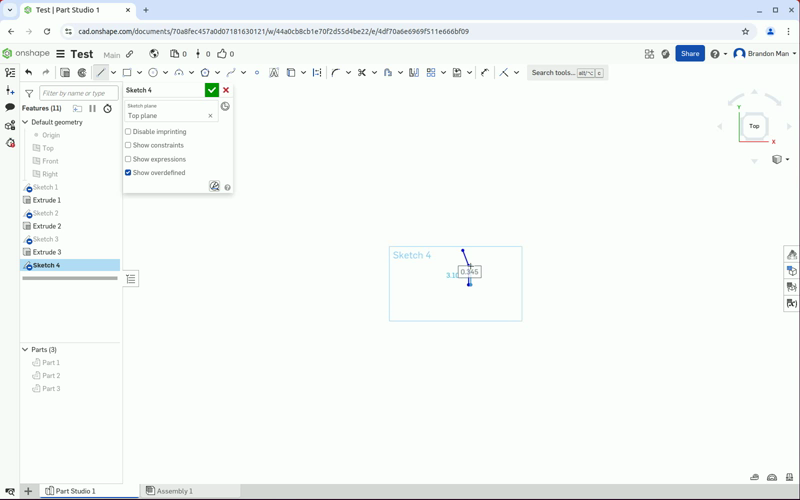
scroll(6)
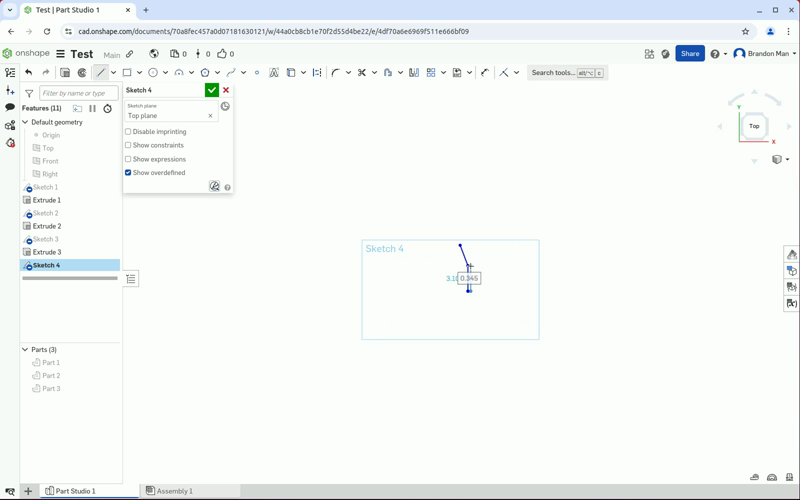
scroll(6)
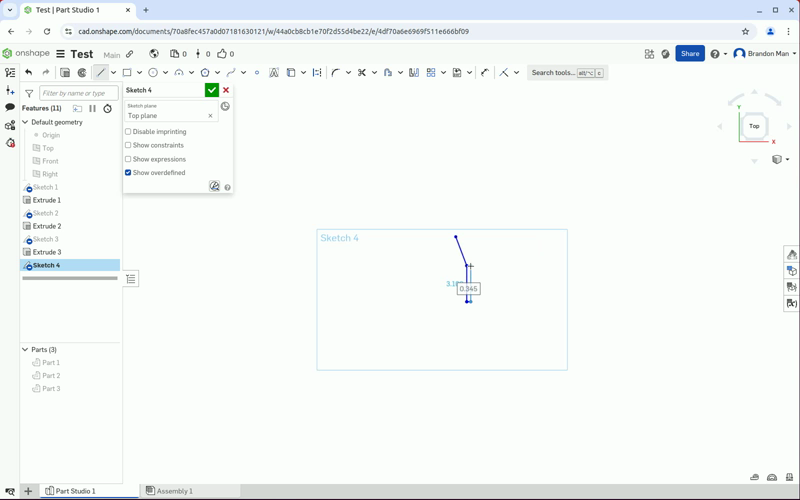
scroll(6)
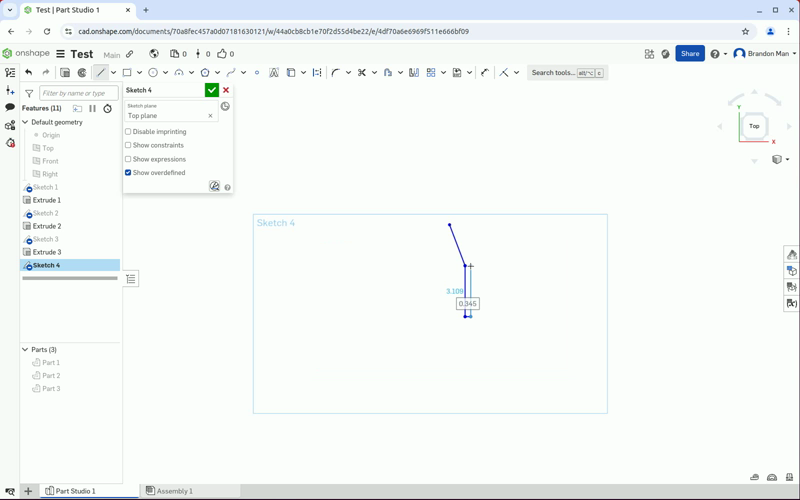
scroll(6)
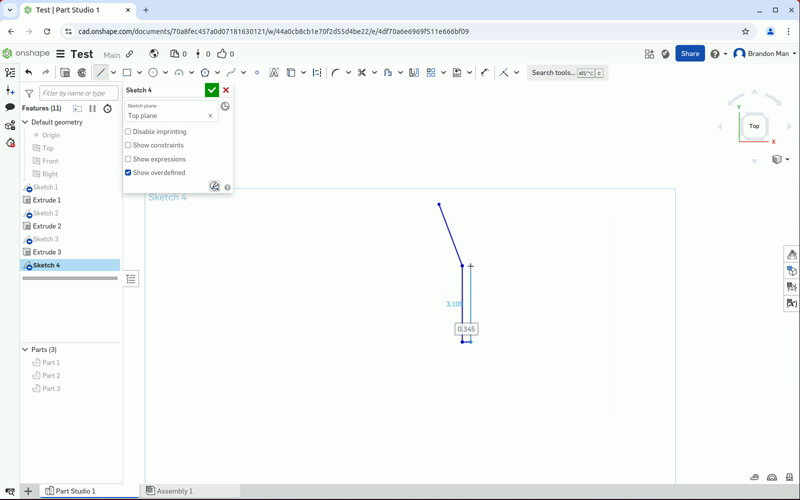
scroll(6)
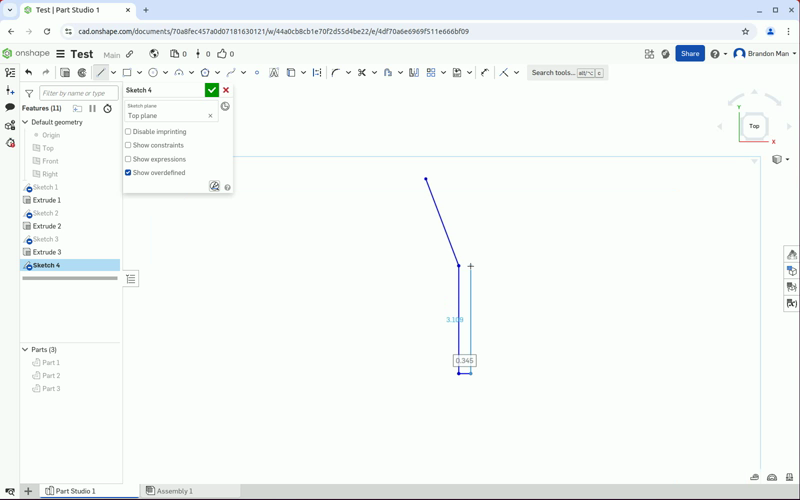
scroll(6)
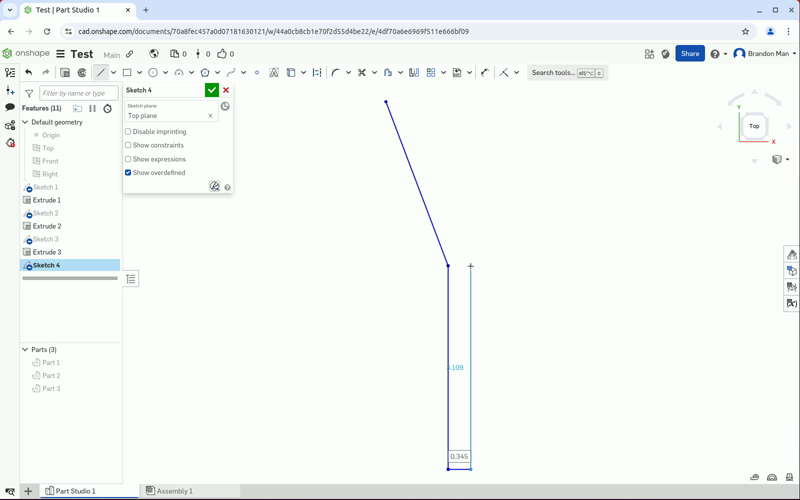
click(470, 265)
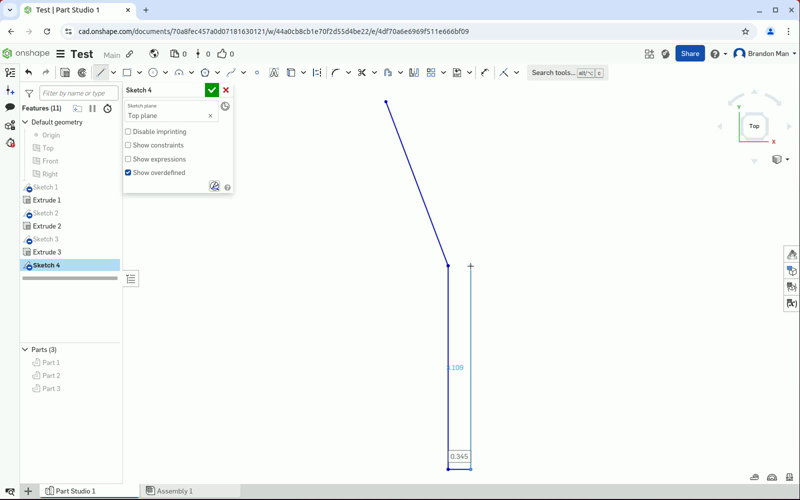
scroll(-6)
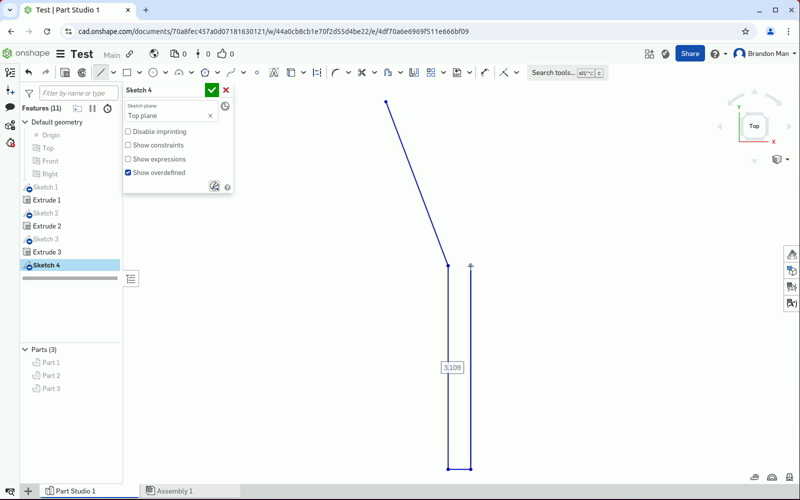
scroll(-6)
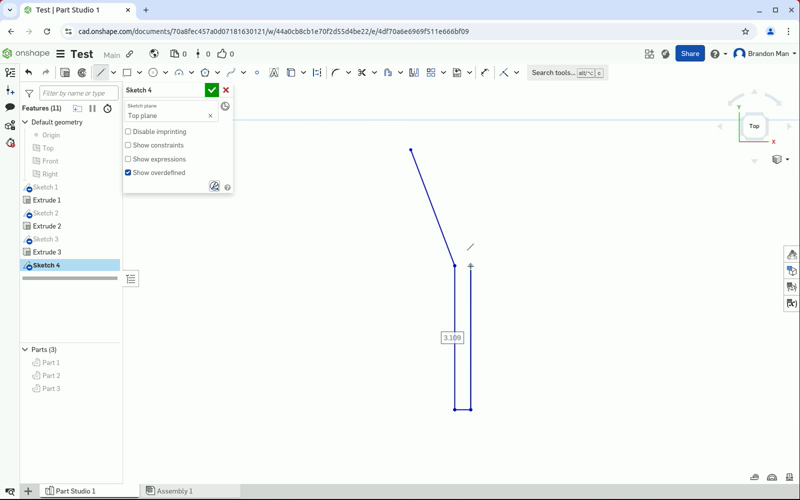
scroll(-6)
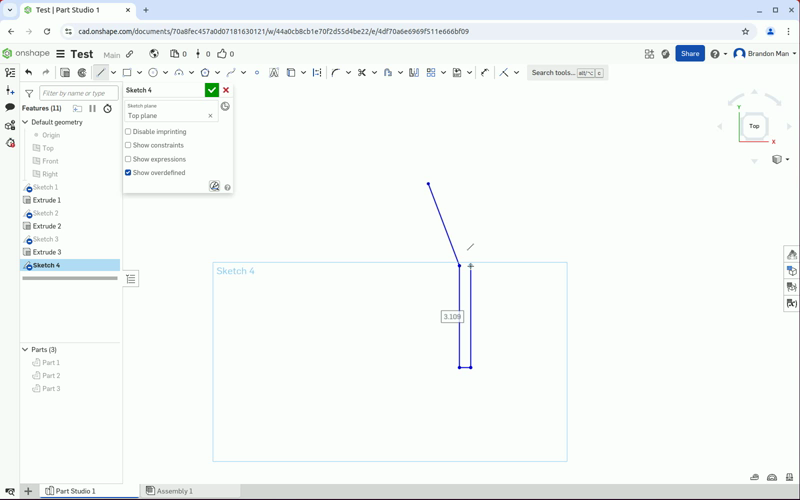
scroll(-6)
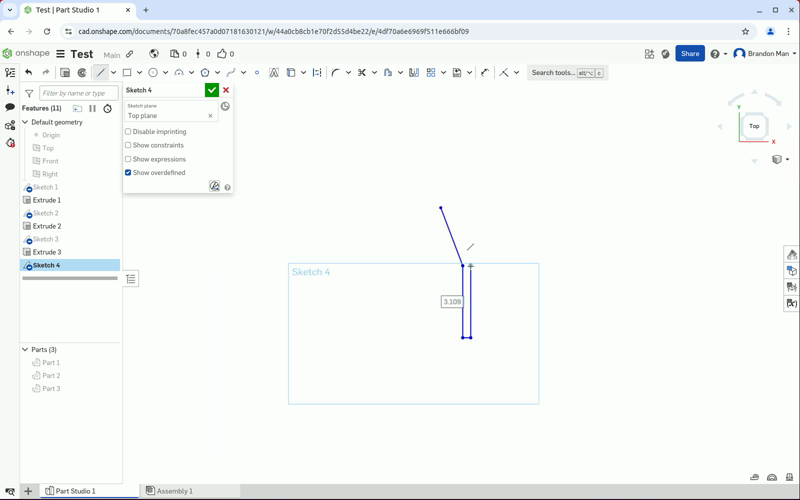
scroll(-6)
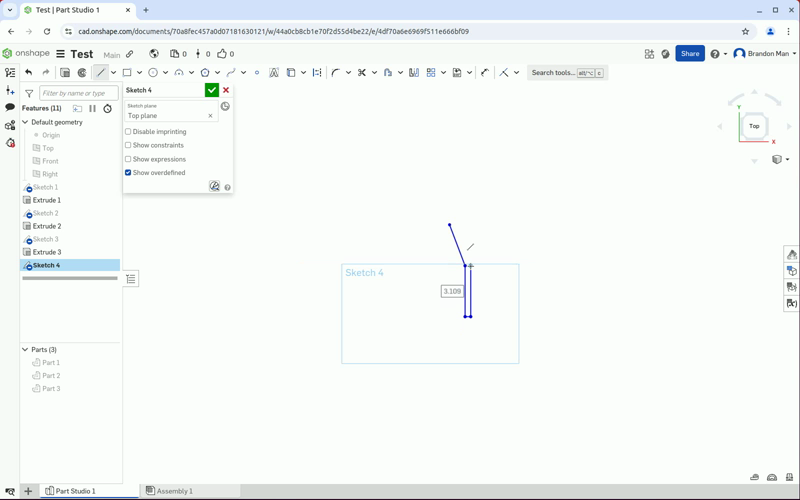
scroll(-6)
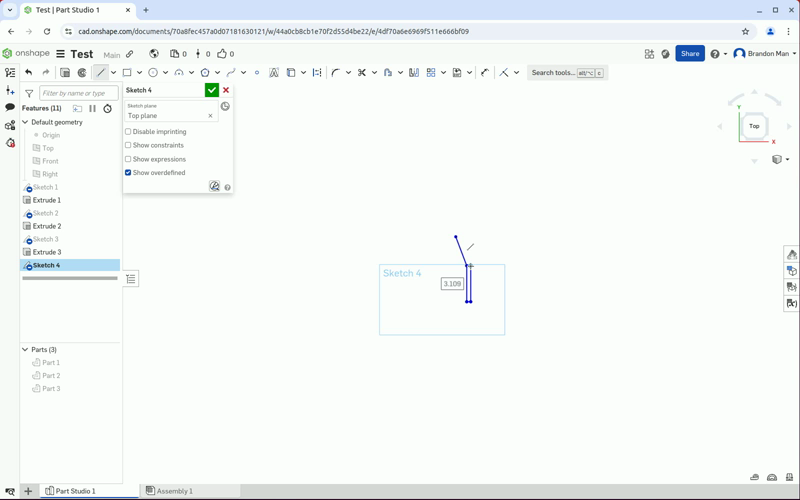
scroll(-6)
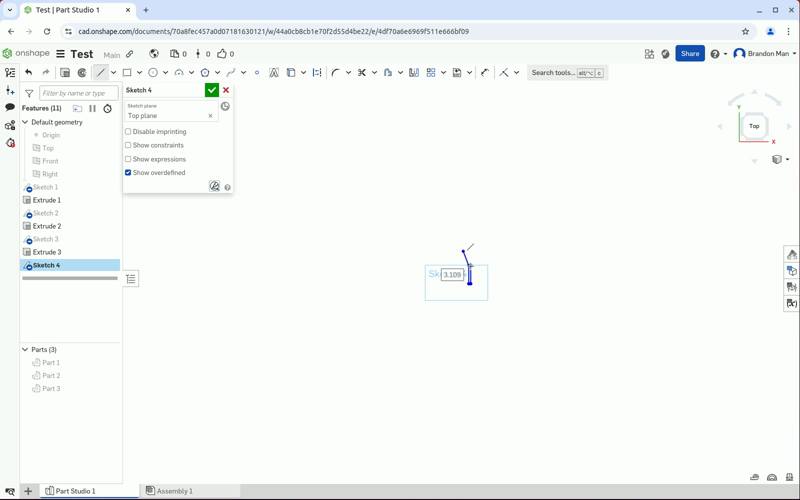
key_up(shift)
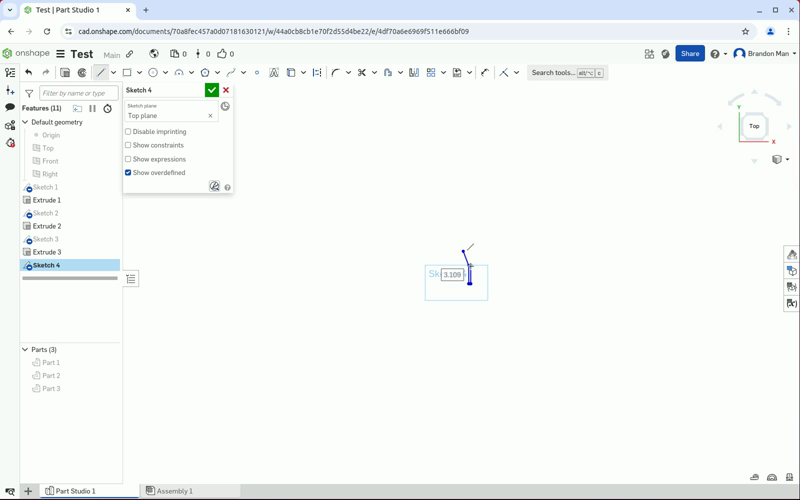
key_down(shift)
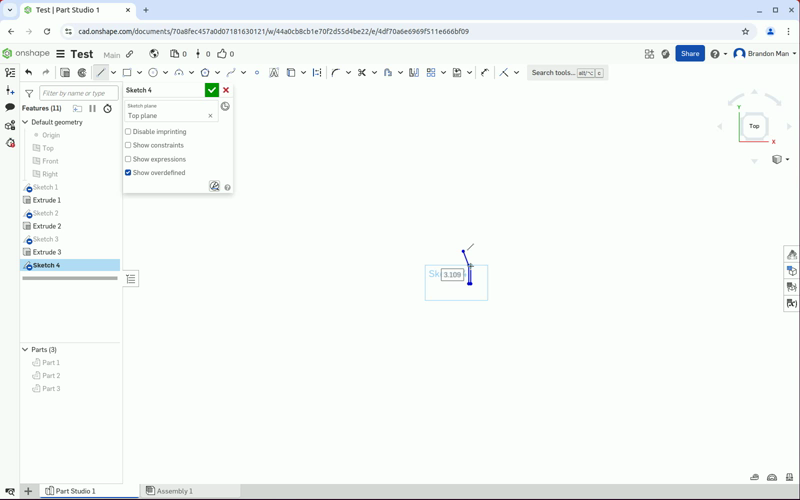
mouse_move(500, 265)
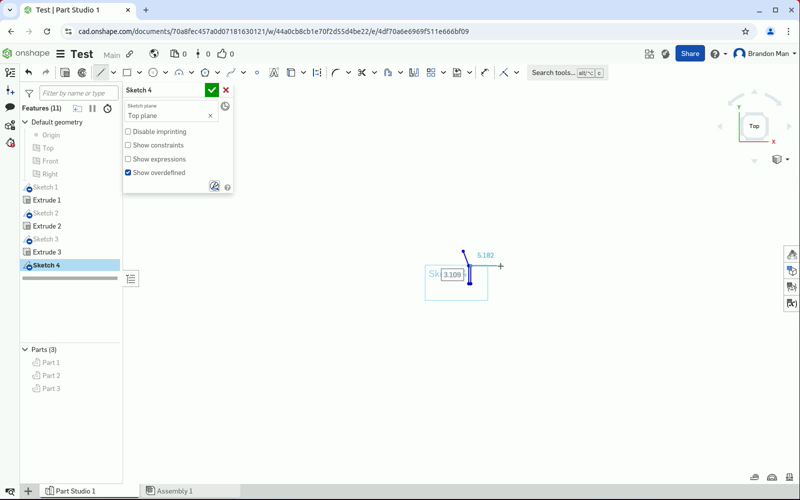
mouse_move(465, 250)
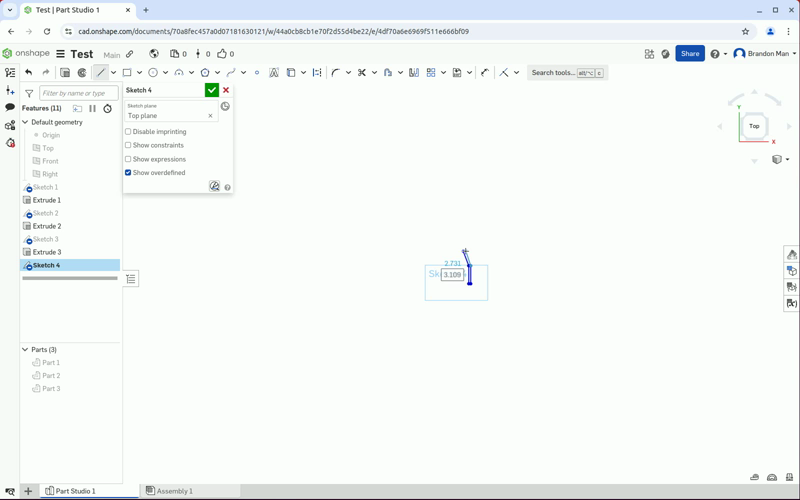
scroll(6)
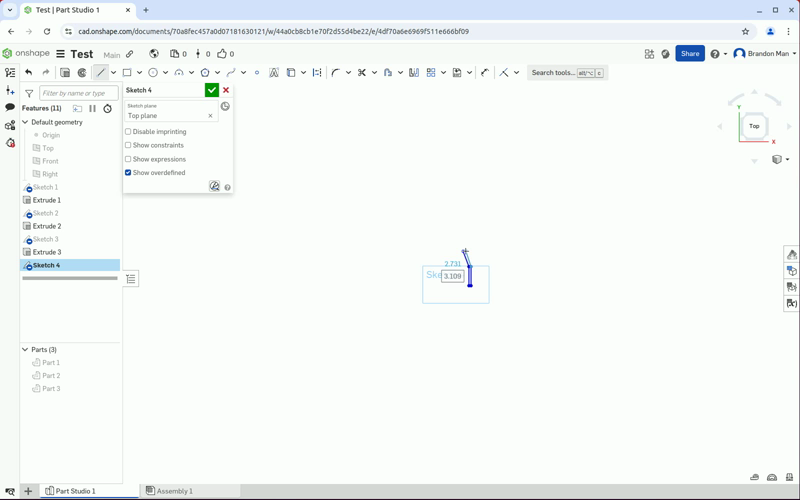
scroll(6)
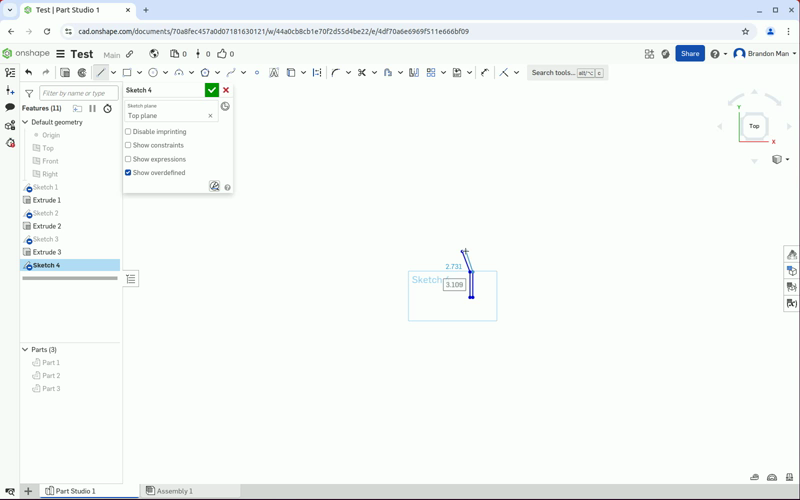
scroll(6)
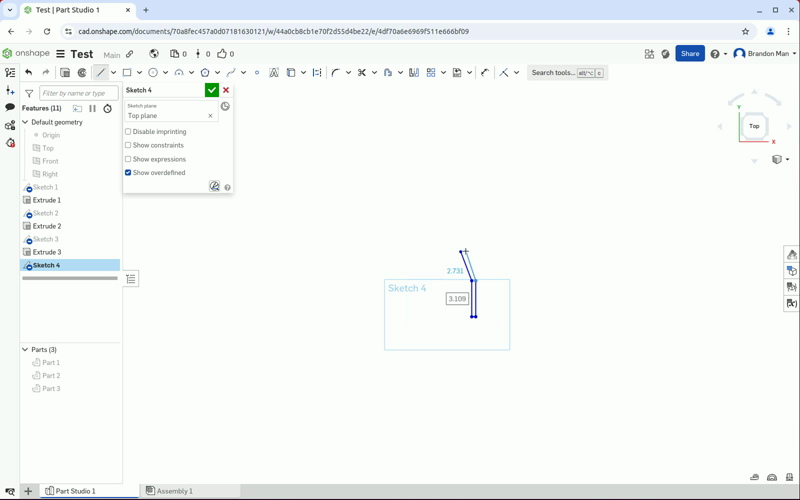
scroll(6)
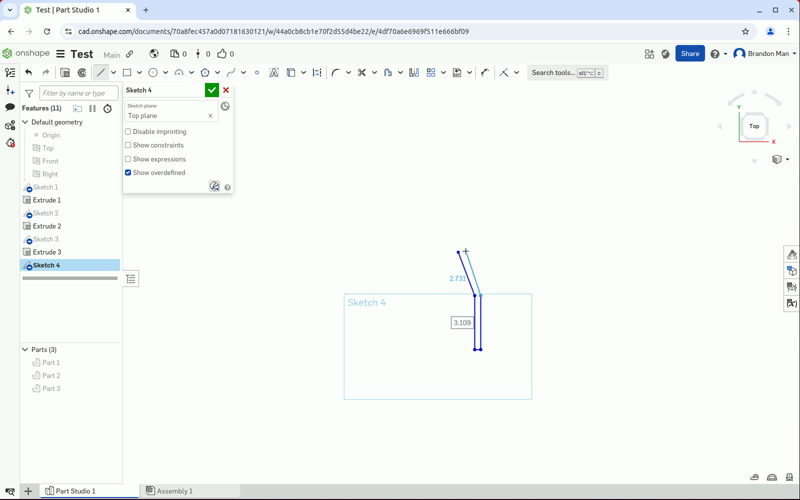
scroll(6)
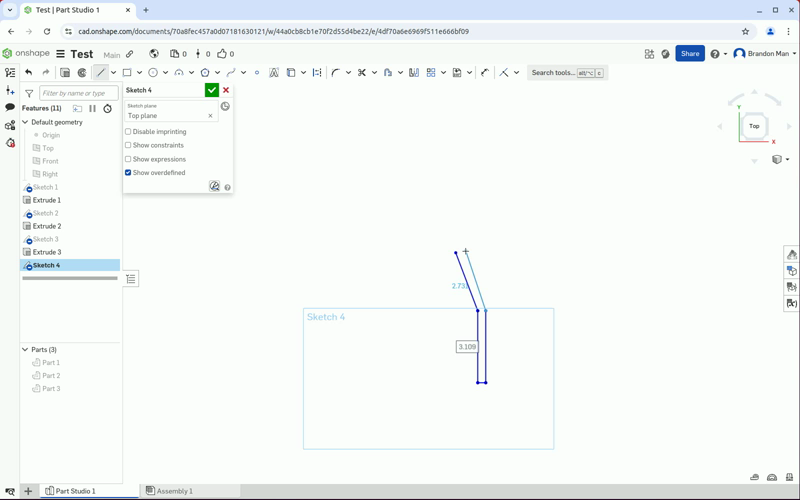
scroll(6)
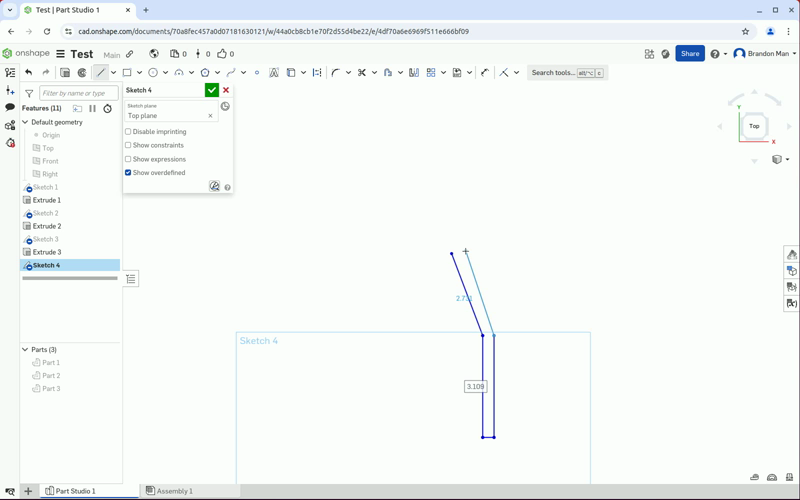
scroll(6)
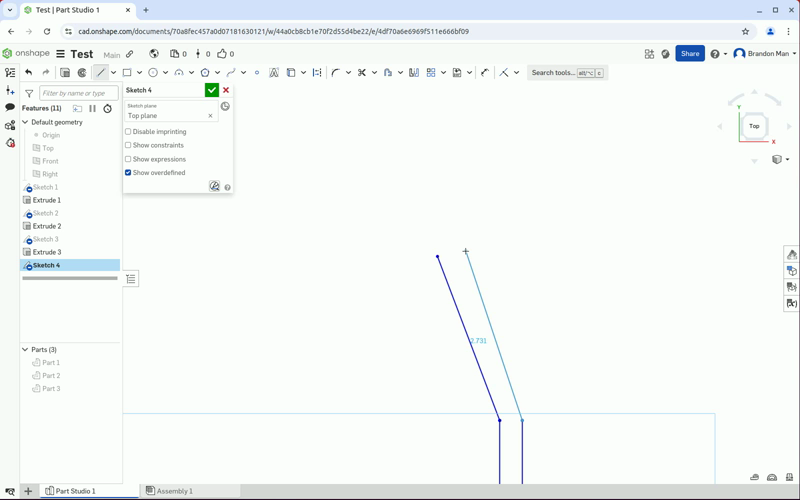
click(465, 250)
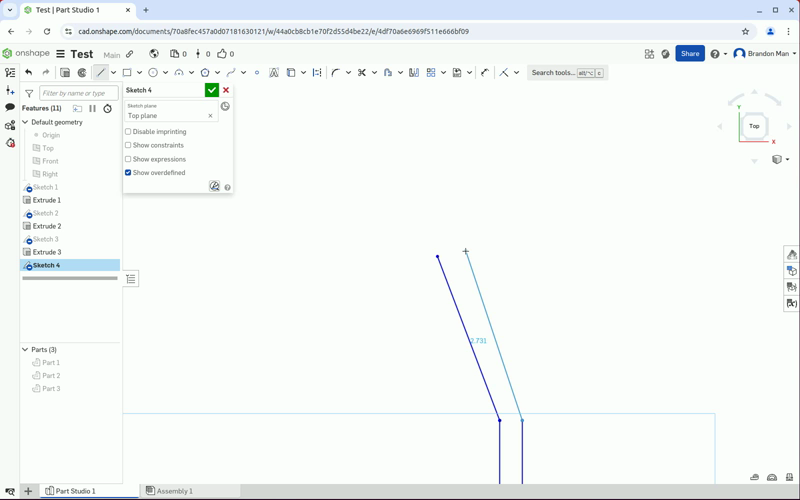
scroll(-6)
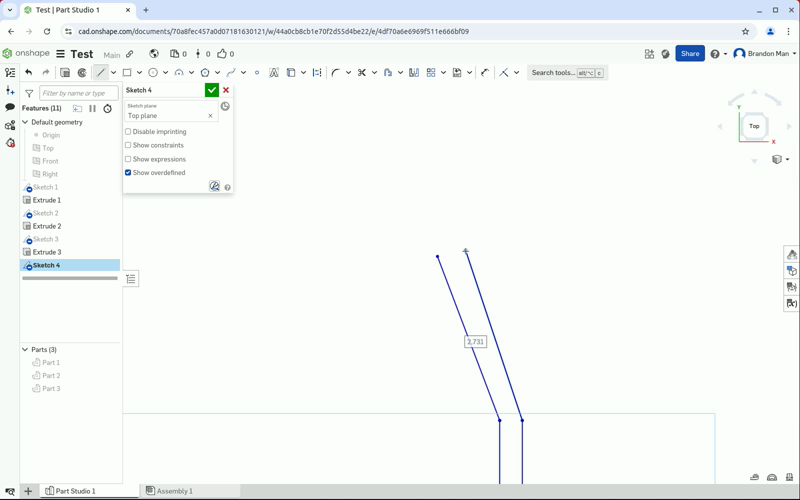
scroll(-6)
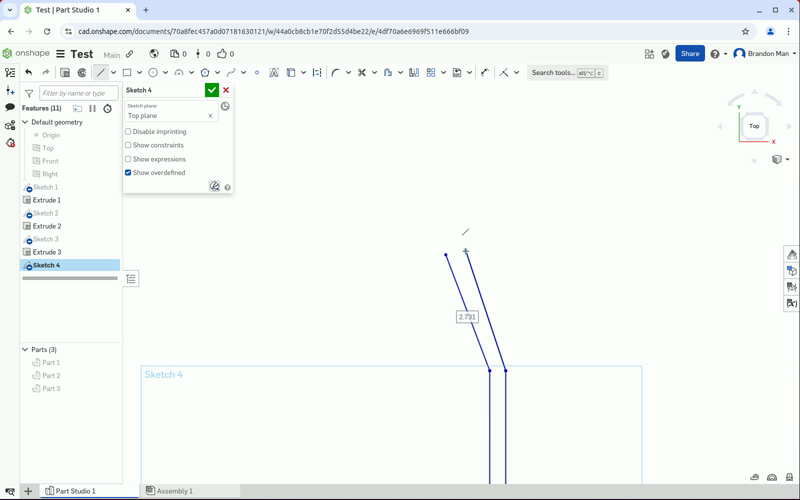
scroll(-6)
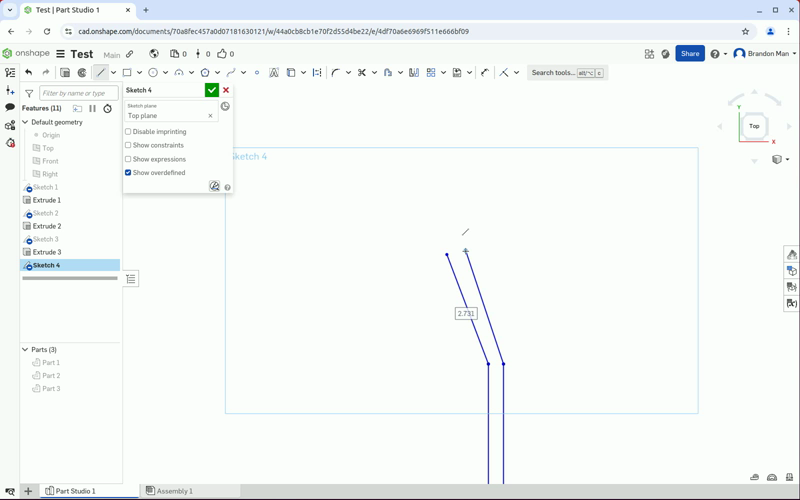
scroll(-6)
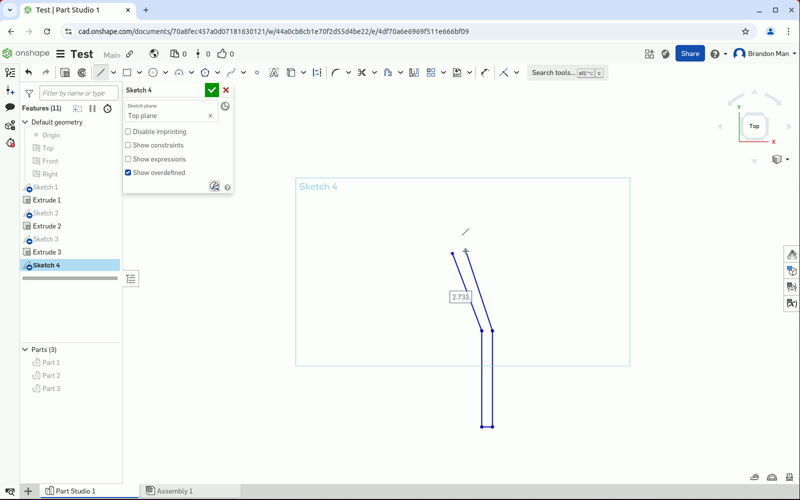
scroll(-6)
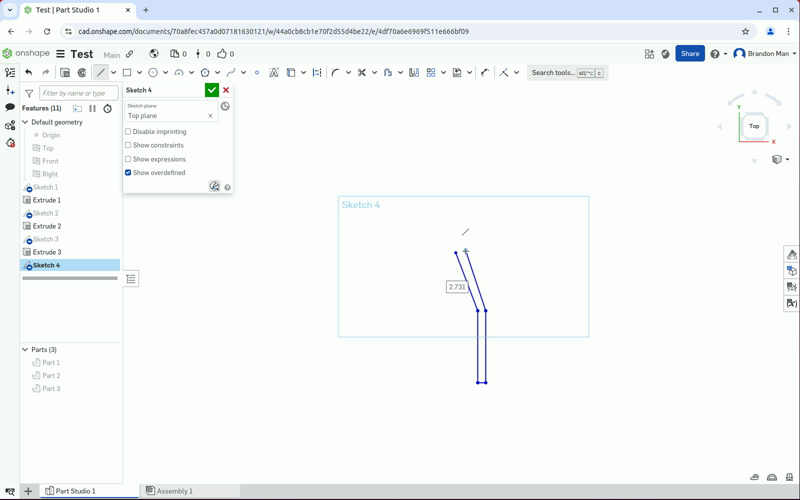
scroll(-6)
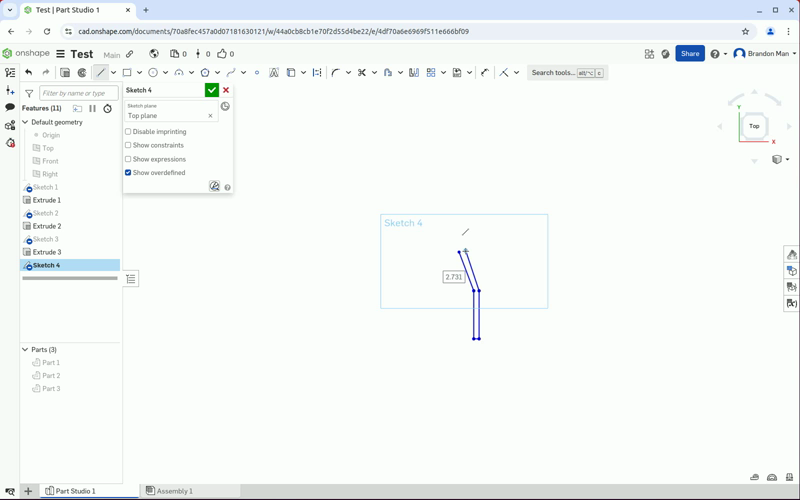
scroll(-6)
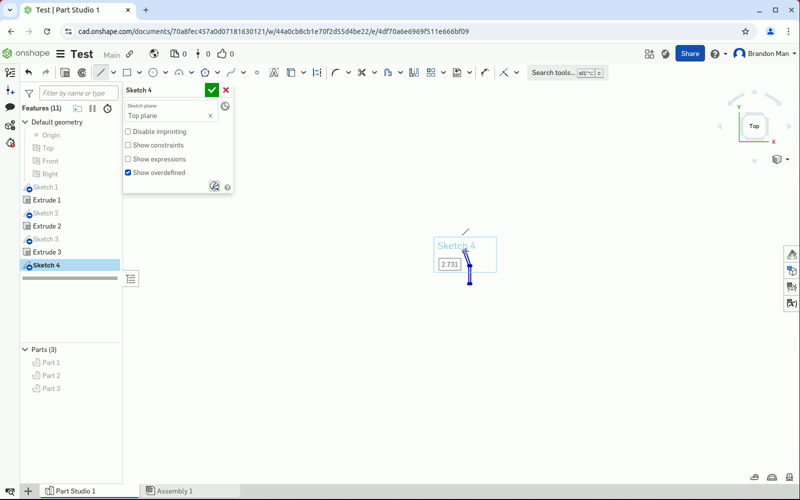
key_up(shift)
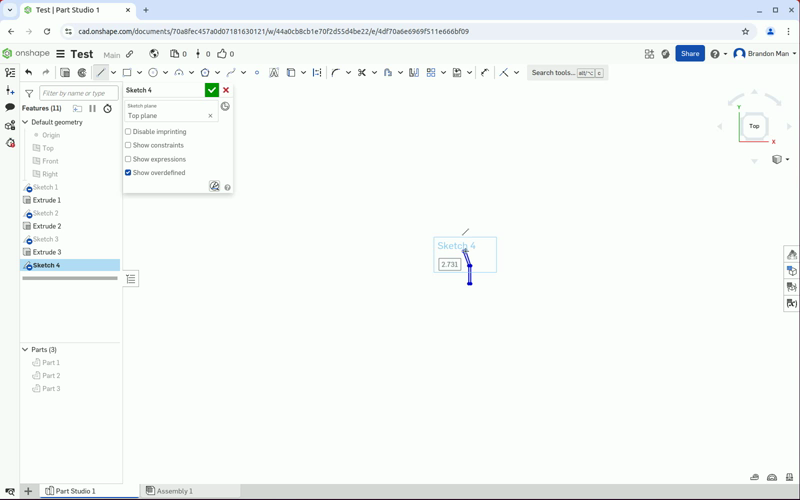
key_down(shift)
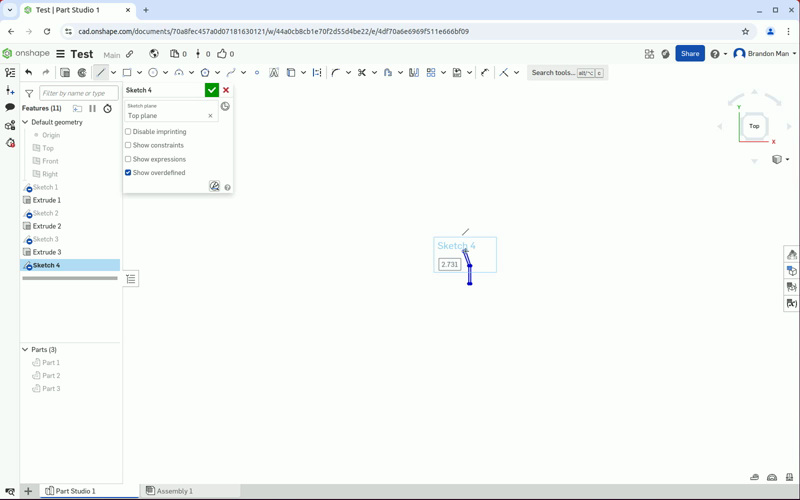
mouse_move(495, 250)
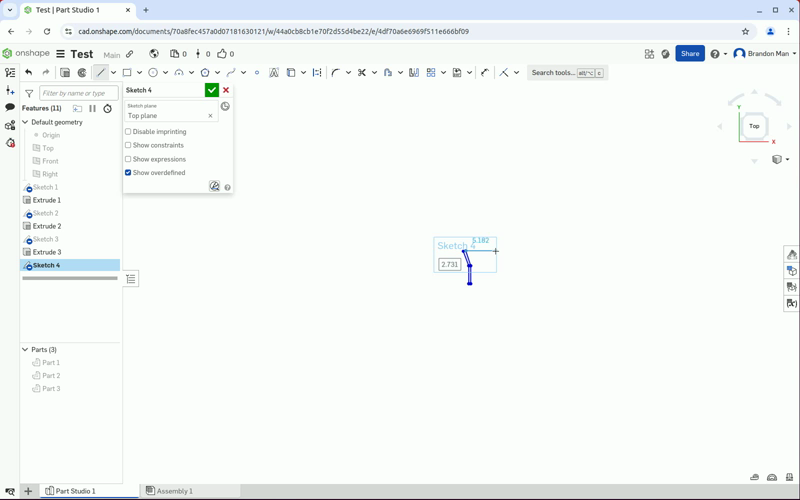
mouse_move(465, 220)
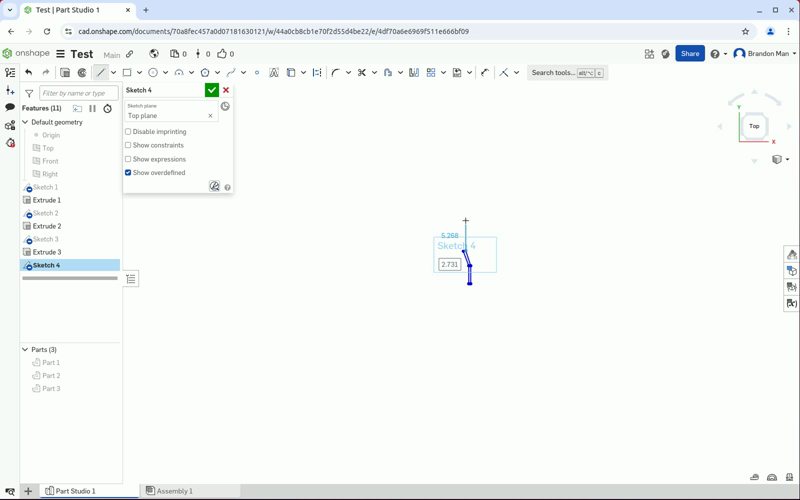
click(465, 220)
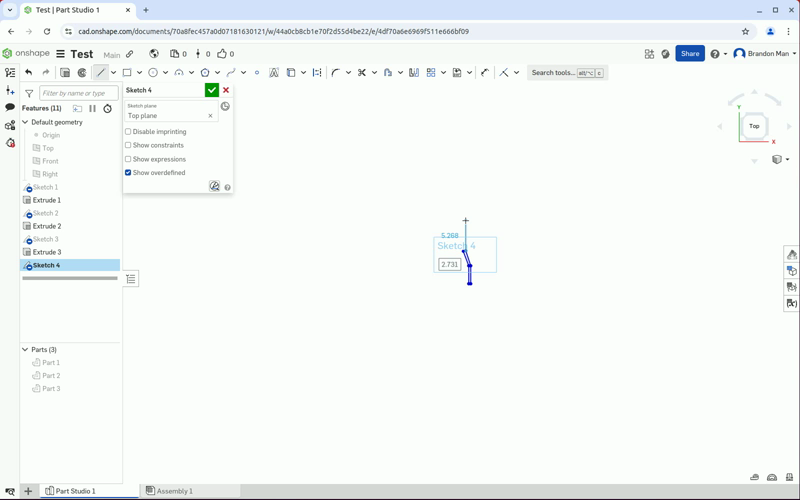
key_up(shift)
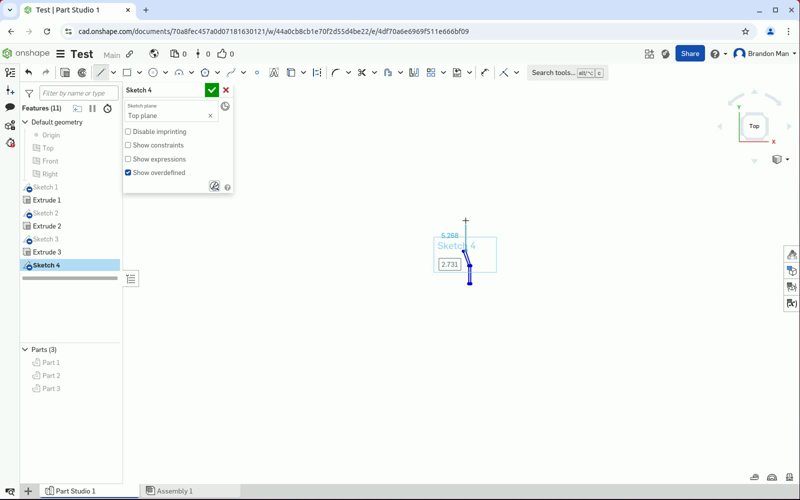
key_down(shift)
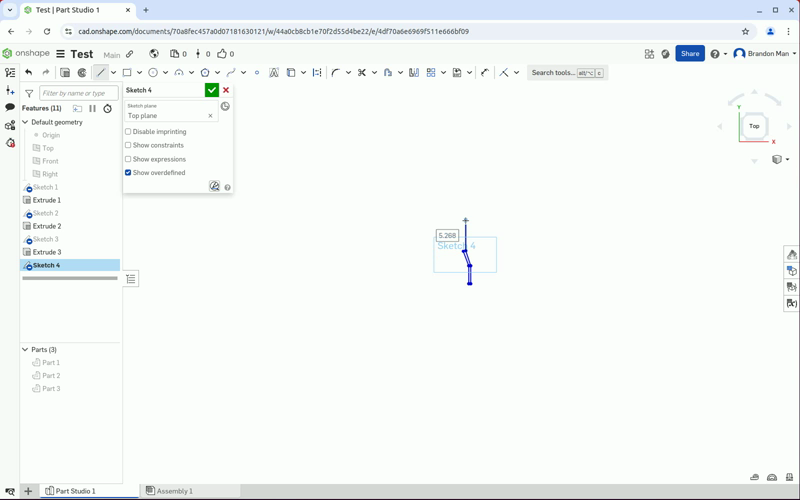
mouse_move(495, 220)
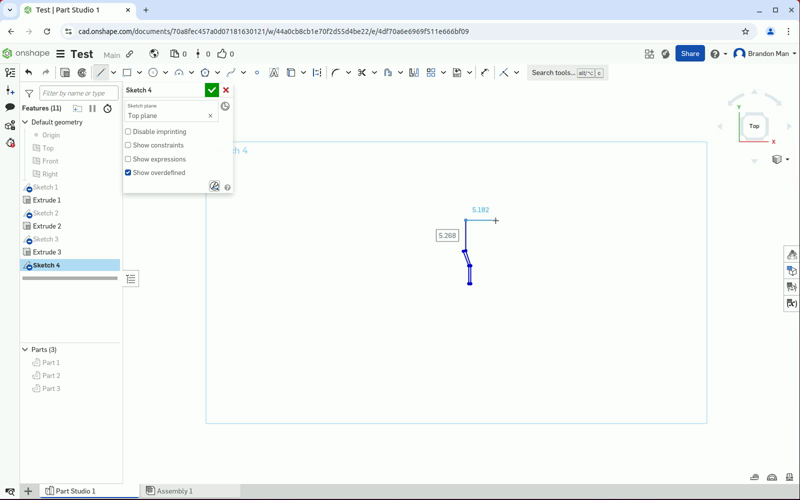
mouse_move(463, 220)
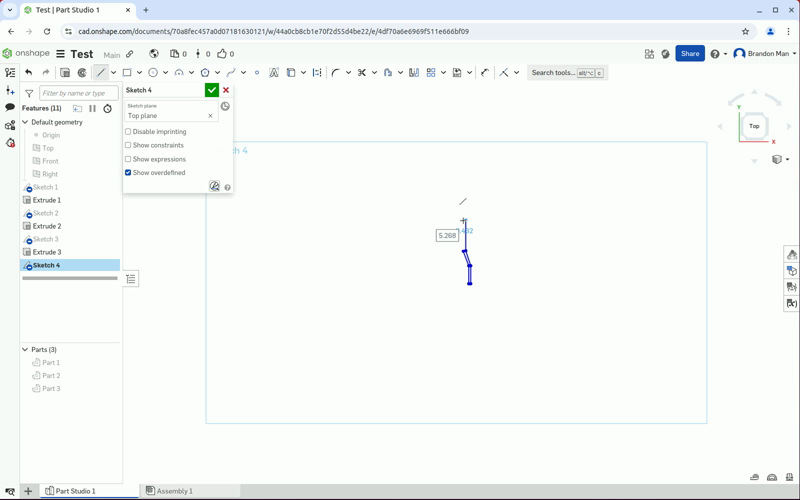
scroll(6)
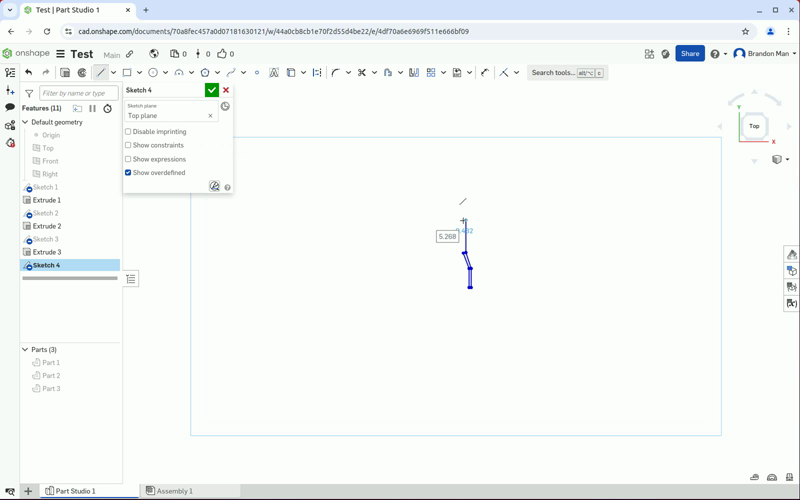
scroll(6)
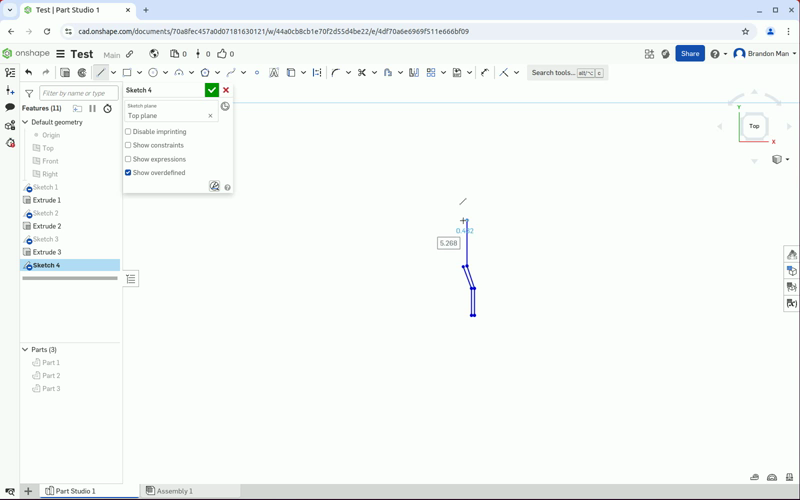
scroll(6)
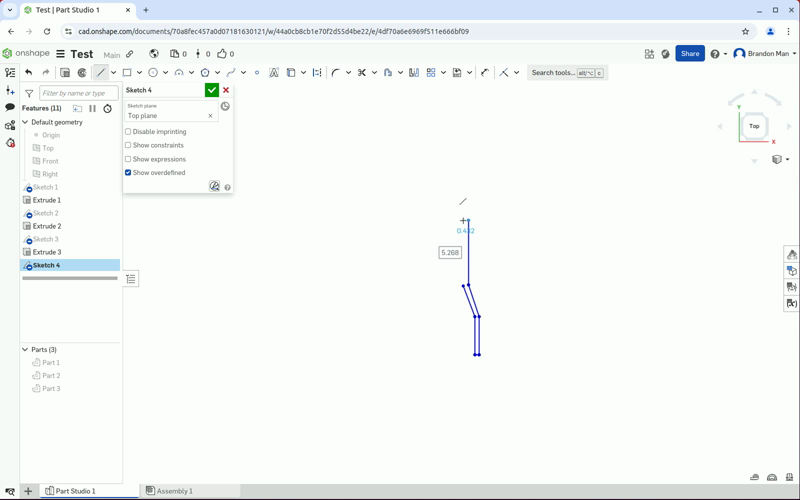
scroll(6)
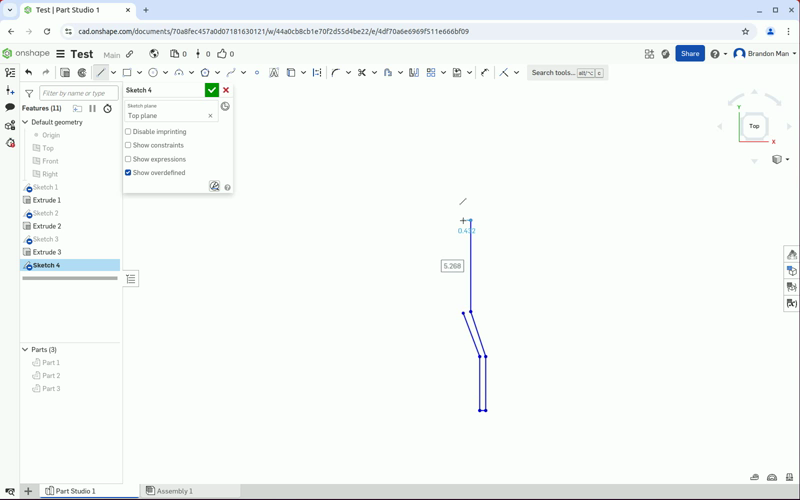
scroll(6)
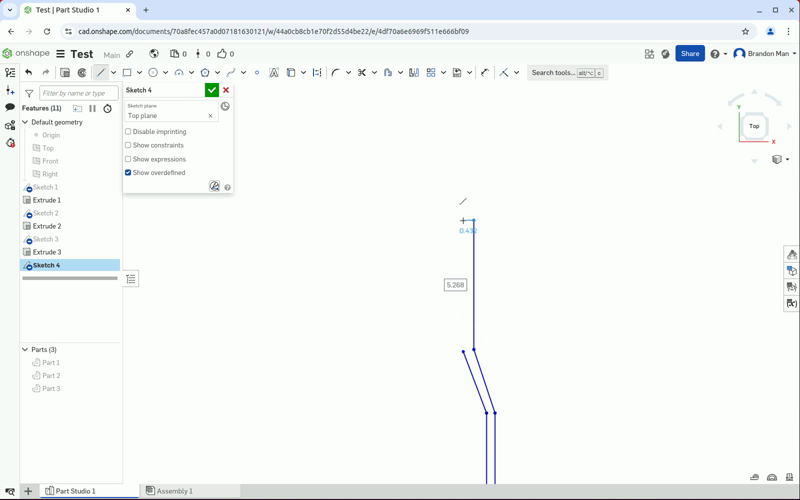
scroll(6)
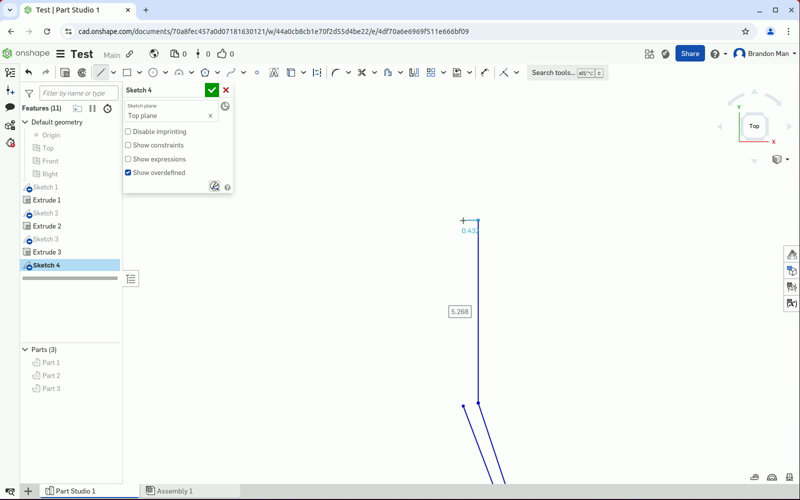
scroll(6)
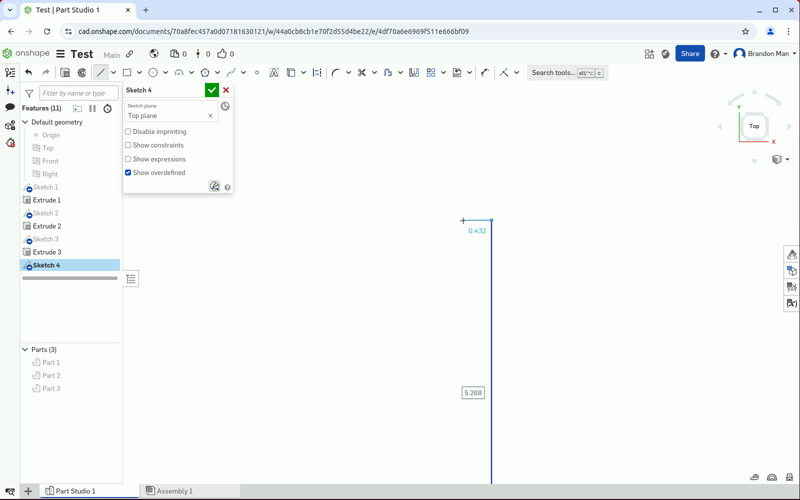
click(463, 220)
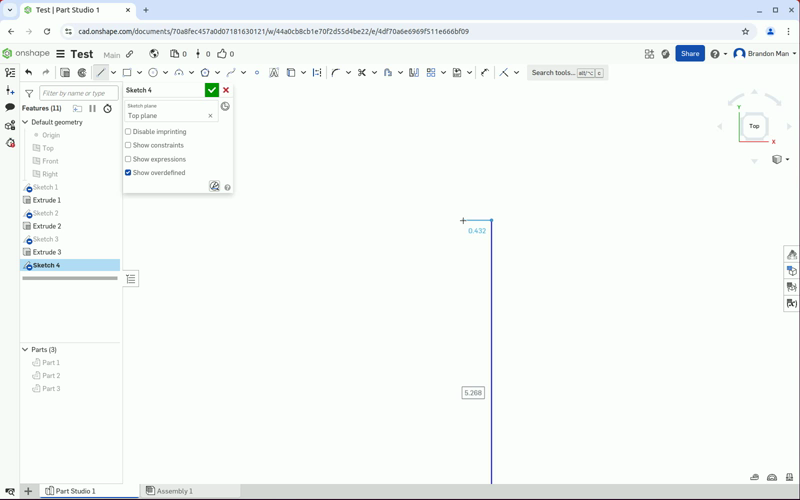
scroll(-6)
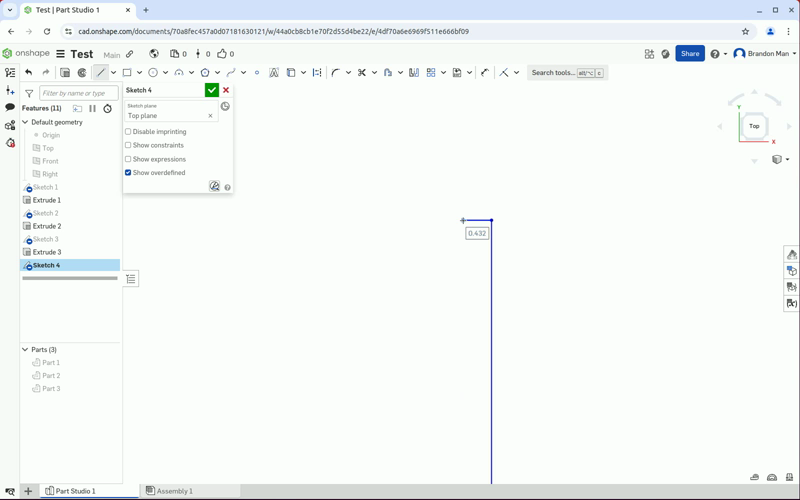
scroll(-6)
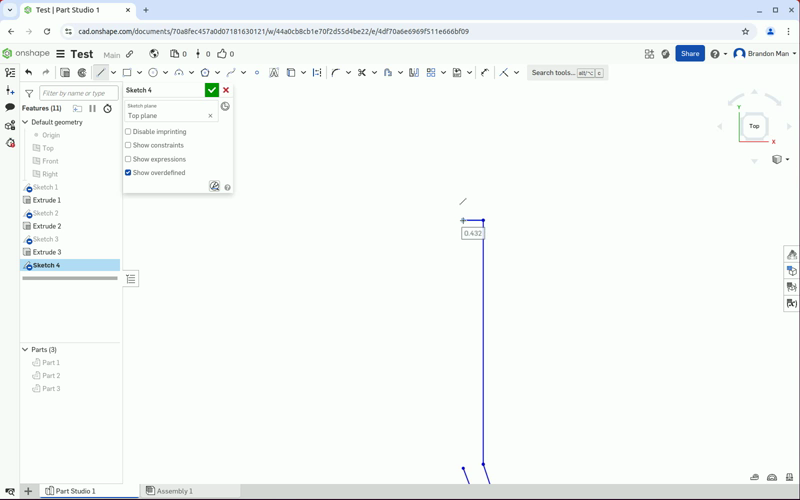
scroll(-6)
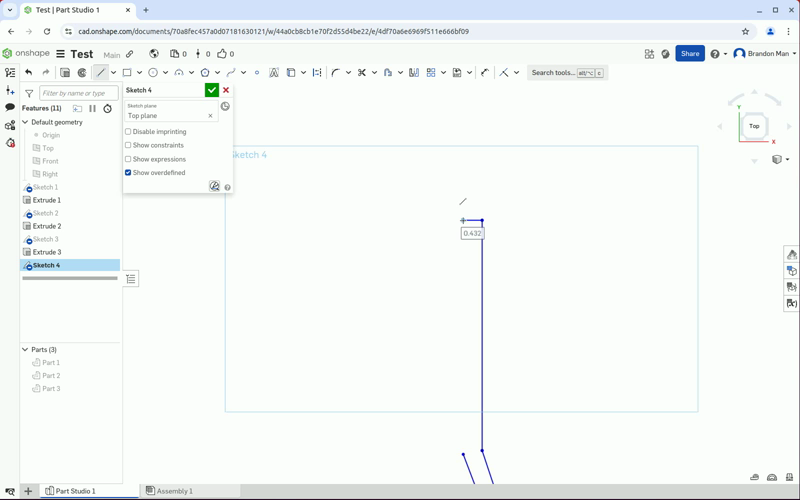
scroll(-6)
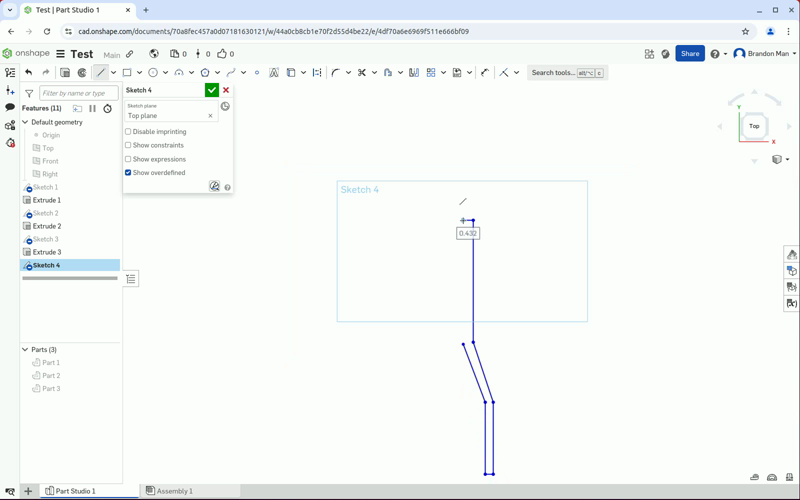
scroll(-6)
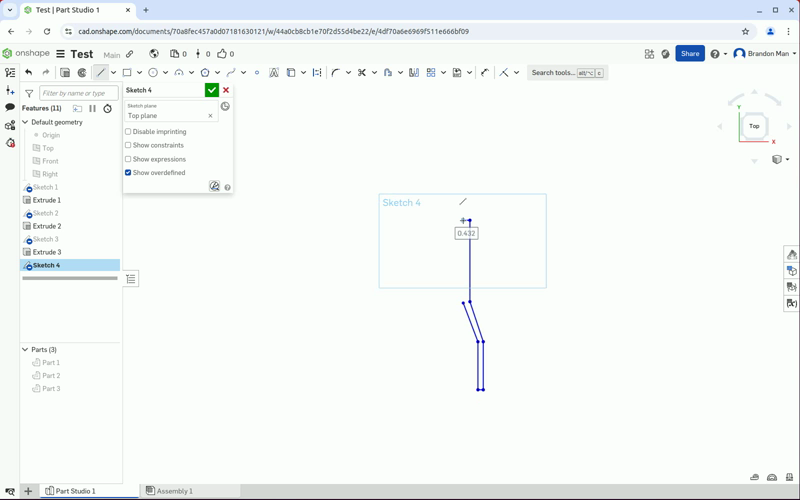
scroll(-6)
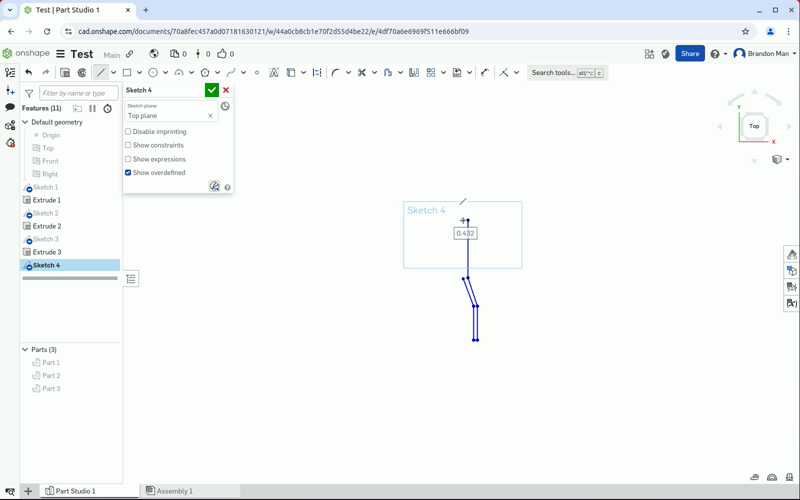
scroll(-6)
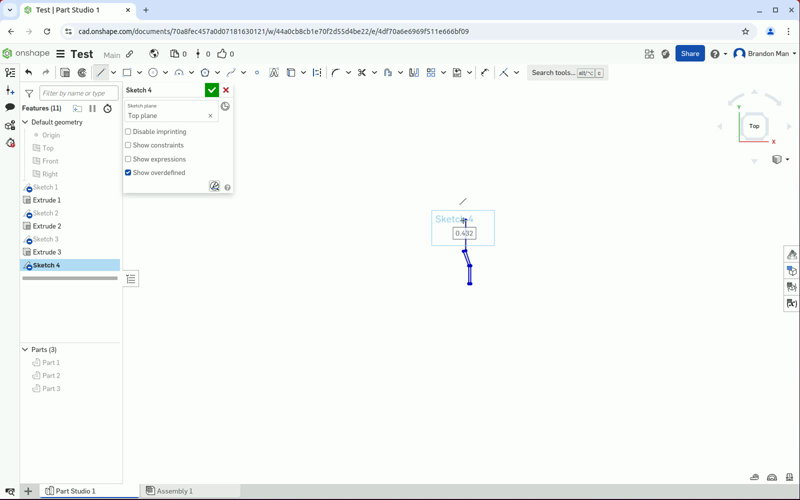
key_up(shift)
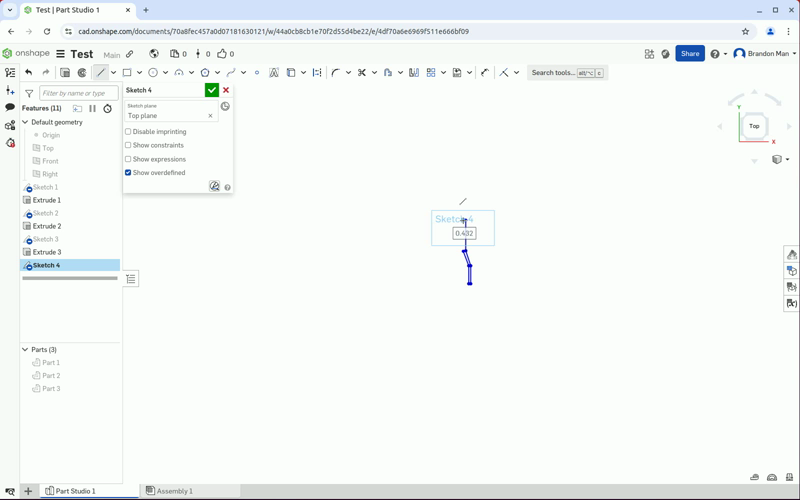
mouse_move(493, 220)
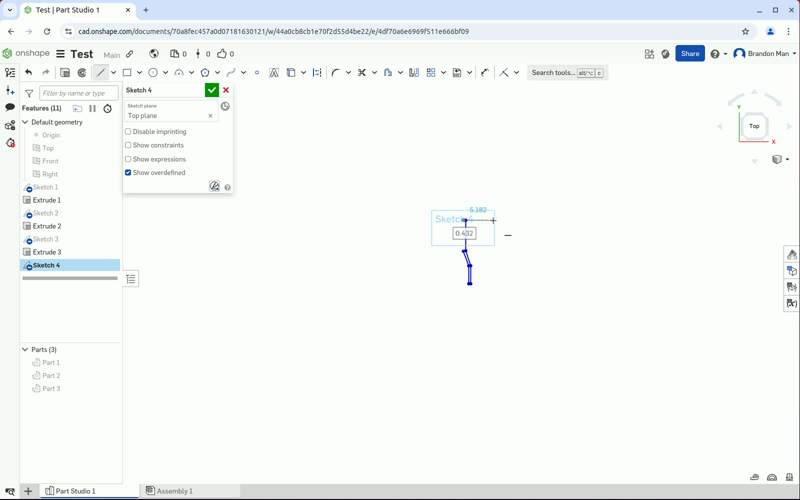
key_down(shift)
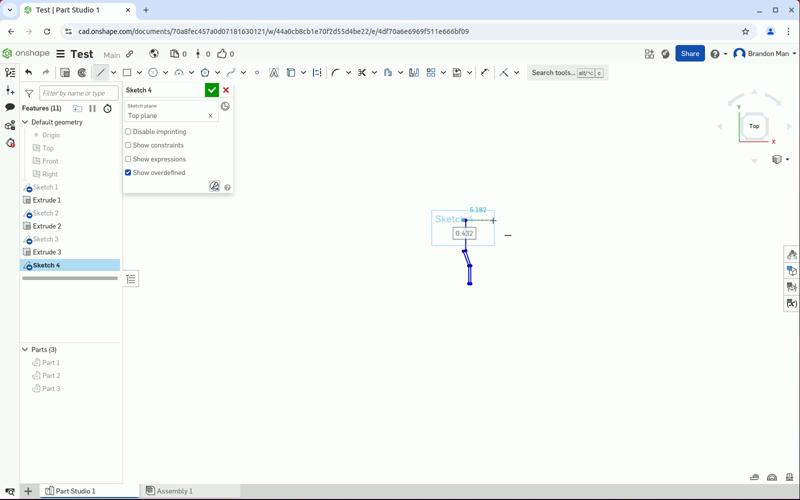
mouse_move(463, 251)
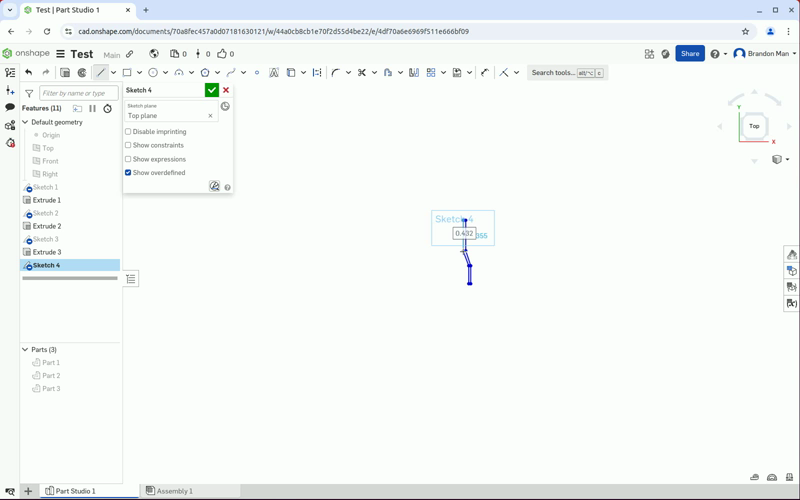
scroll(6)
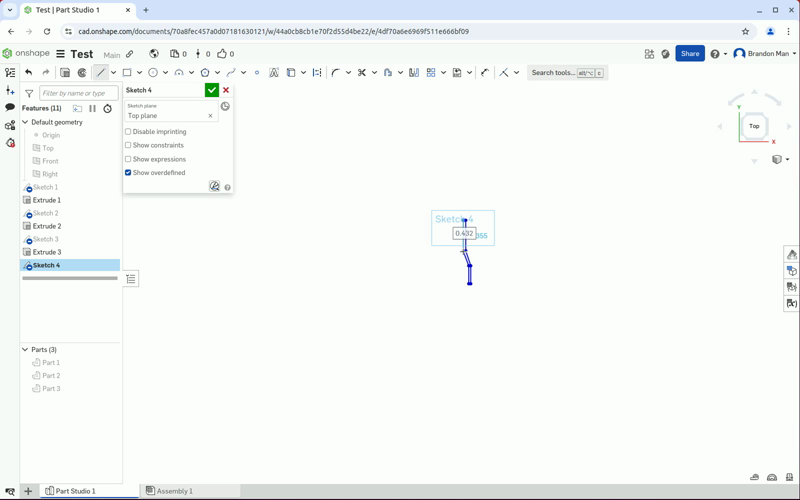
scroll(6)
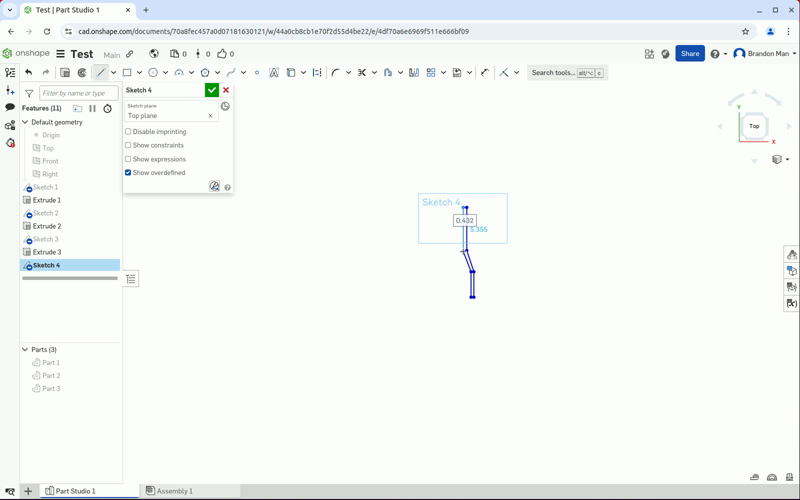
scroll(6)
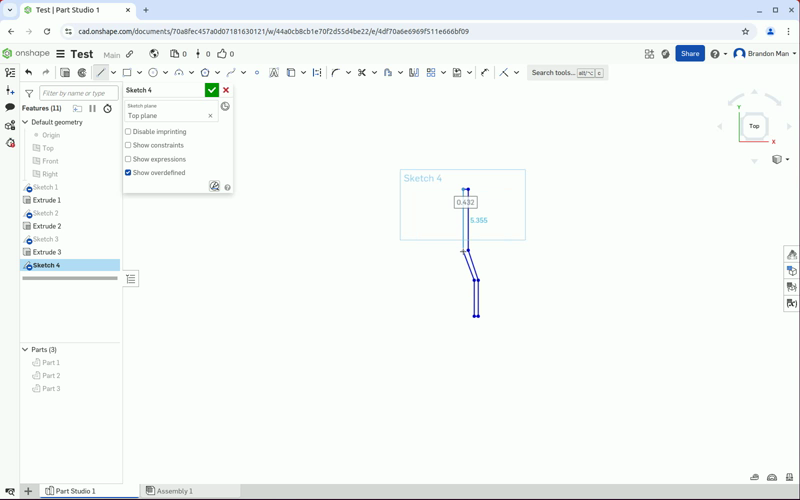
scroll(6)
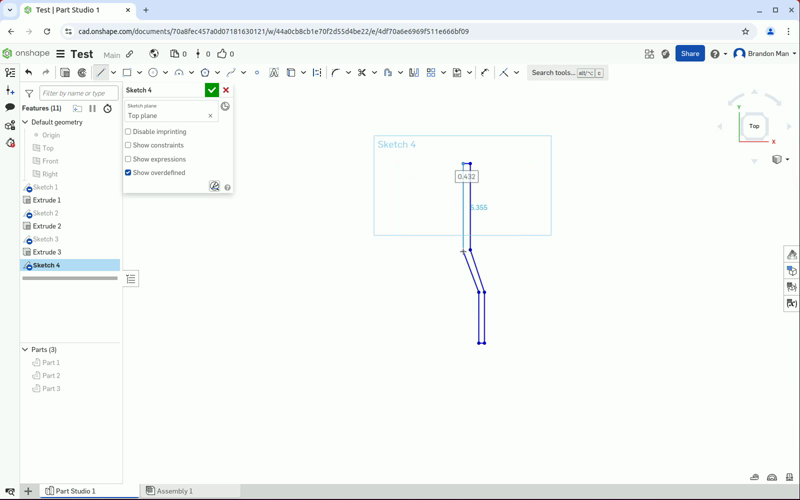
scroll(6)
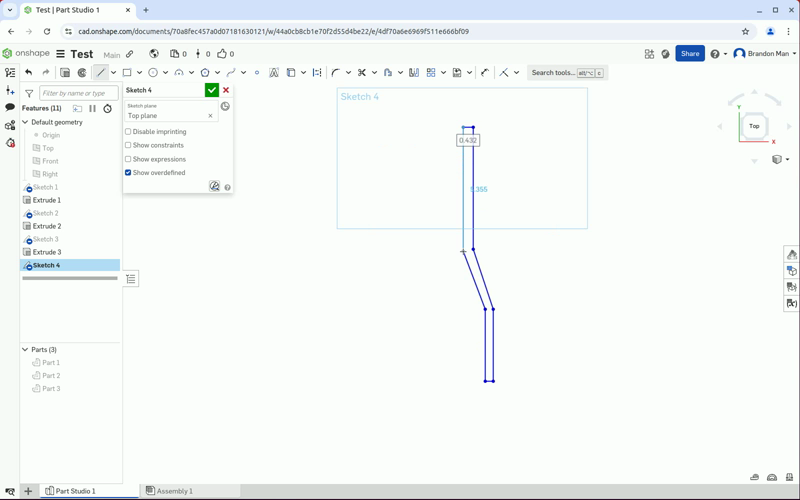
scroll(6)
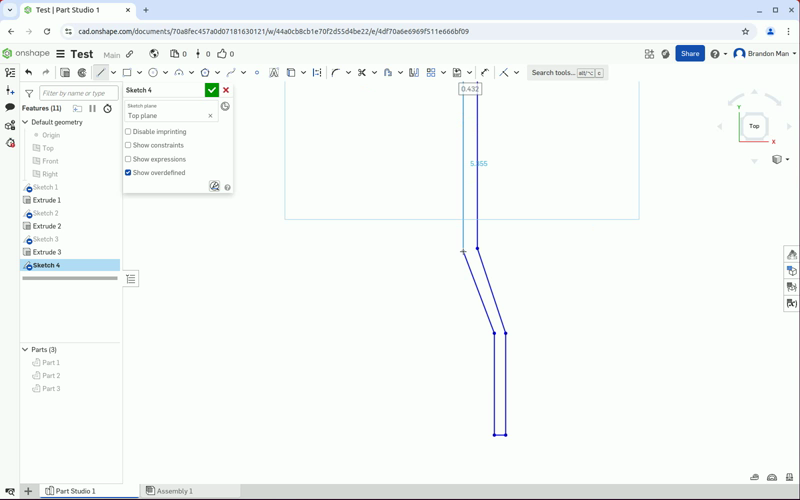
scroll(6)
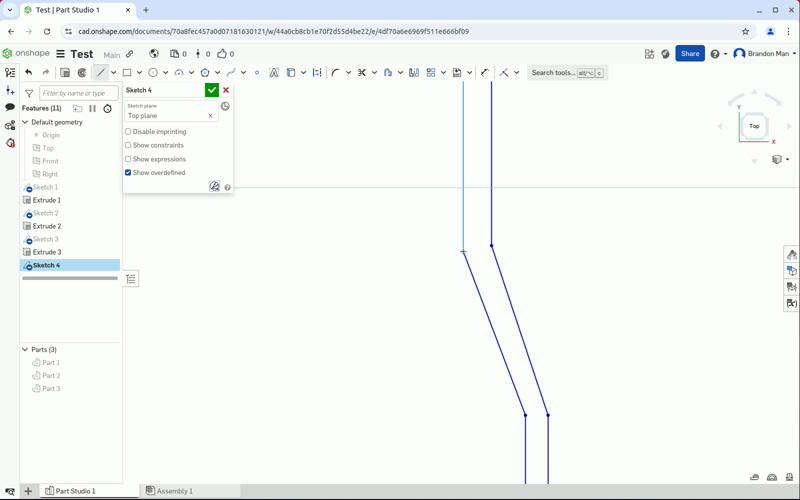
key_up(shift)
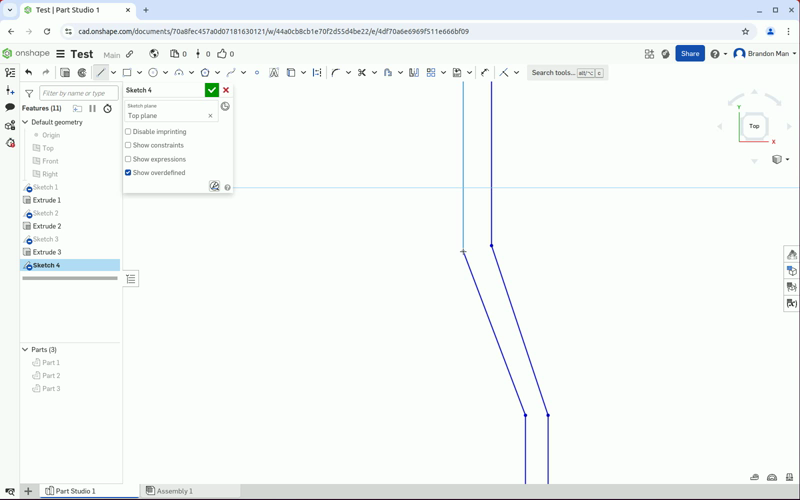
click(463, 251)
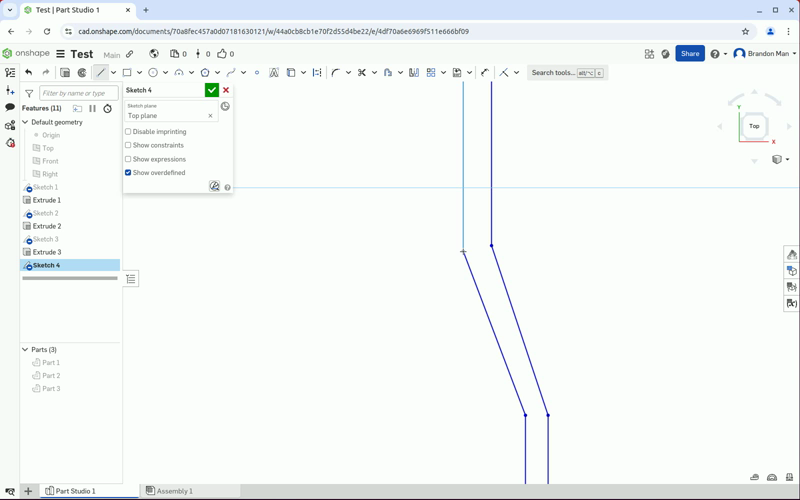
scroll(-6)
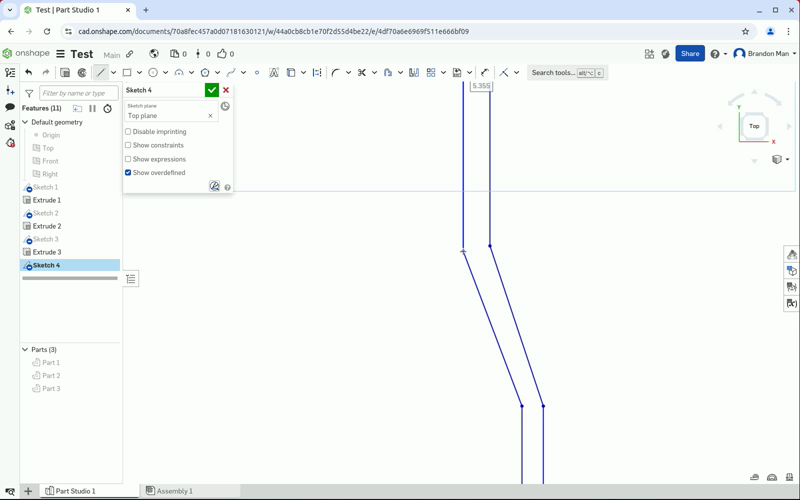
scroll(-6)
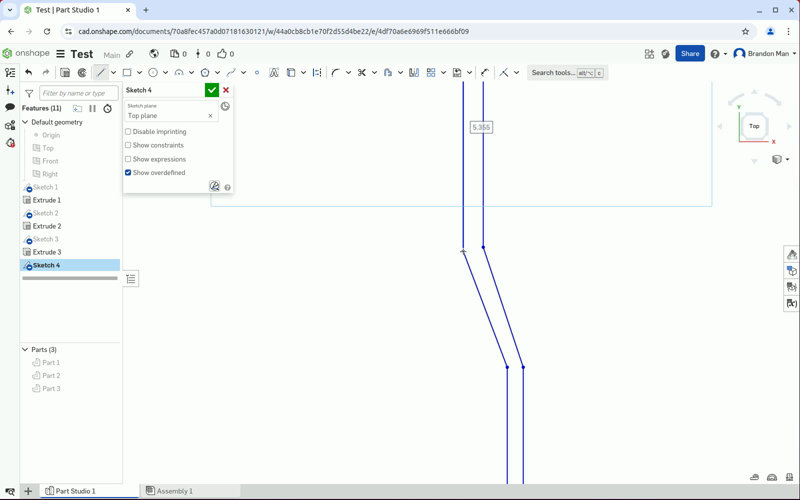
scroll(-6)
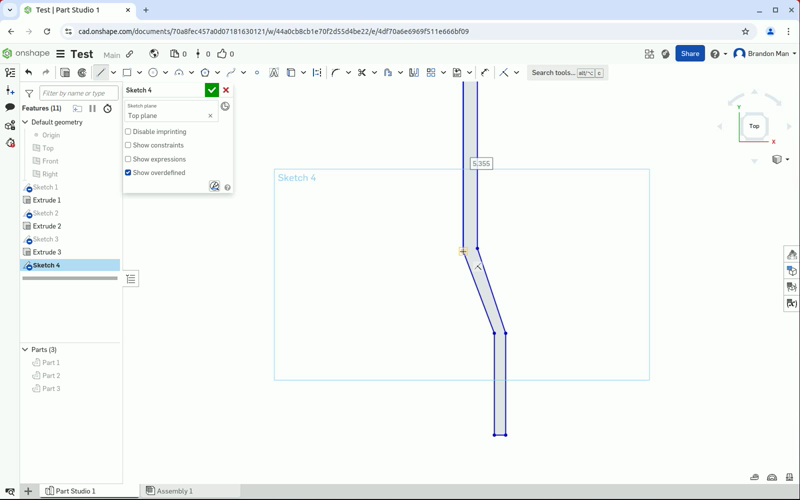
scroll(-6)
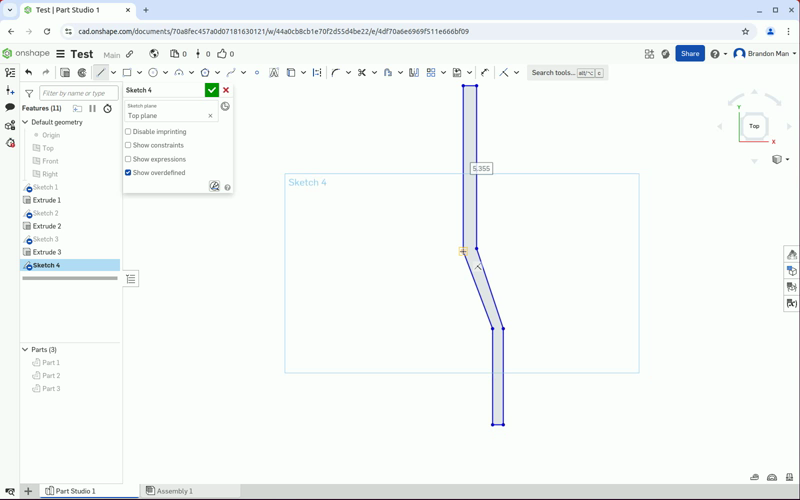
scroll(-6)
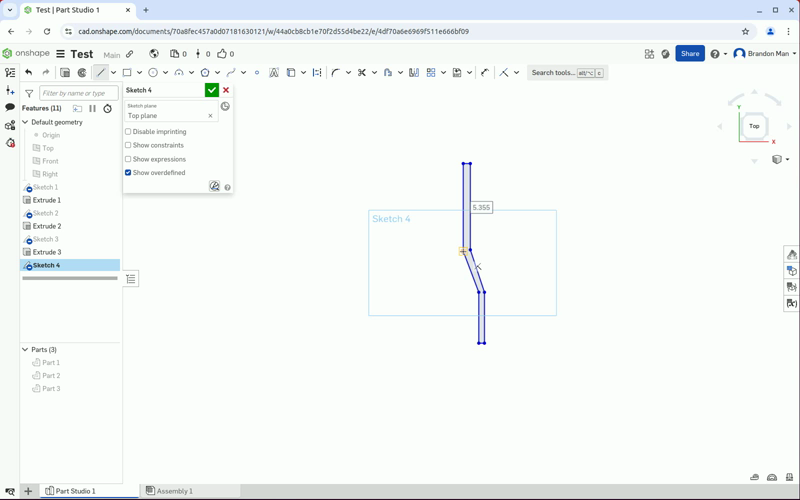
scroll(-6)
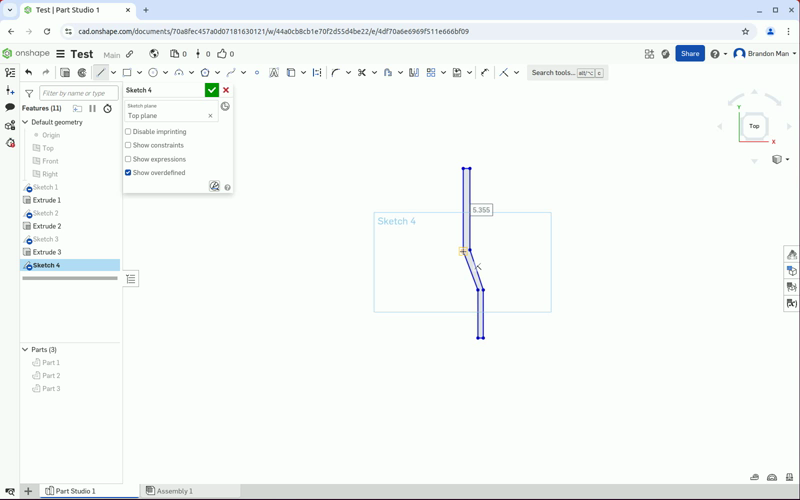
scroll(-6)
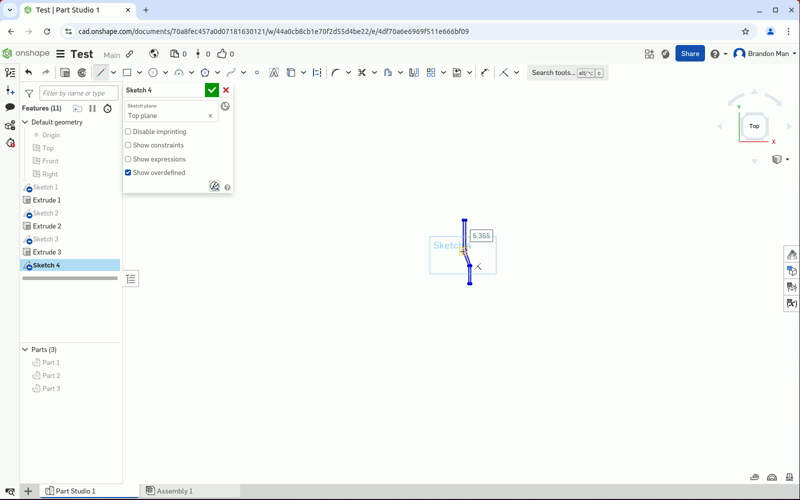
key(esc)
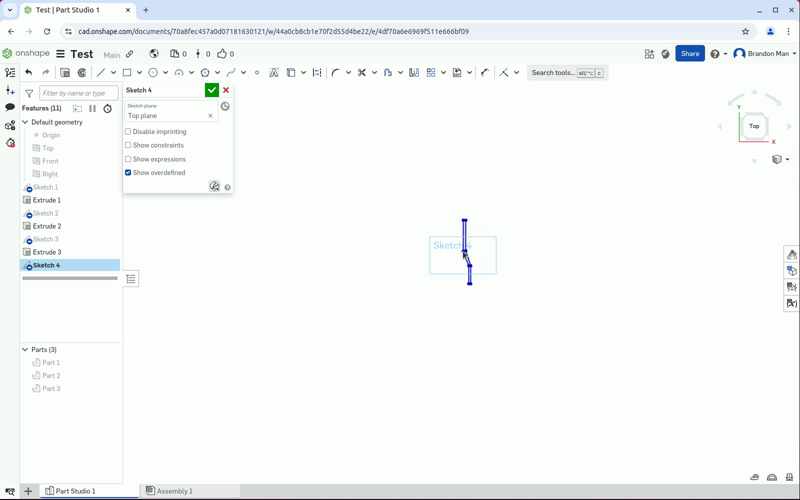
mouse_move(468, 282)
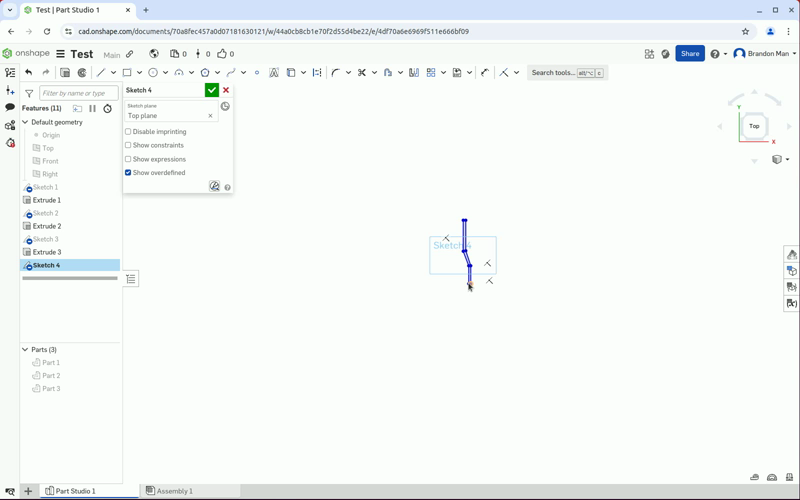
scroll(6)
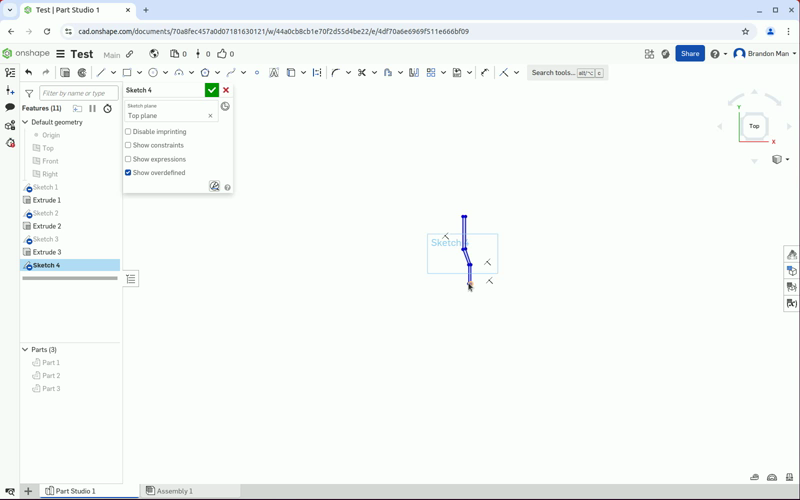
scroll(6)
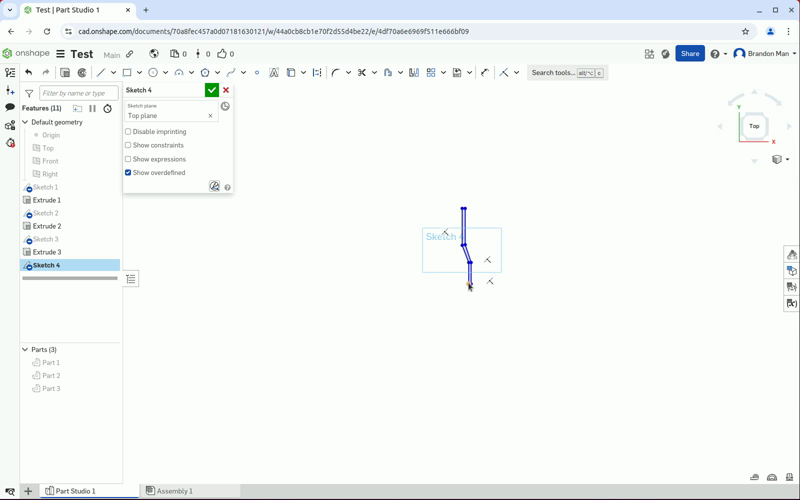
scroll(6)
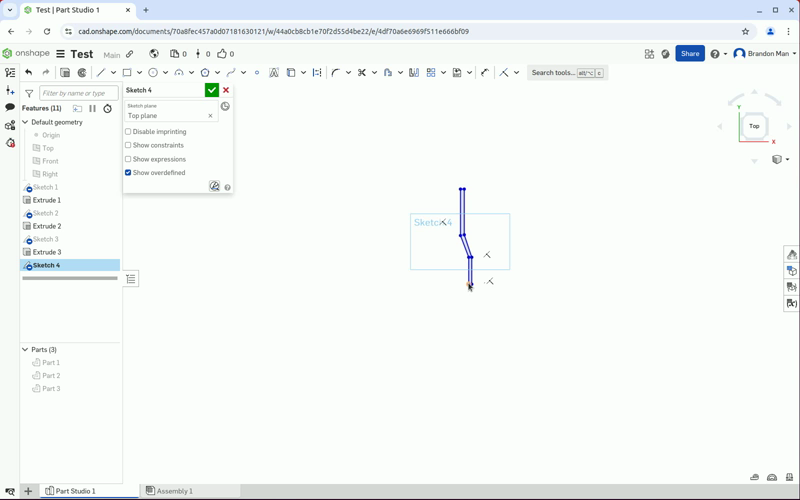
scroll(6)
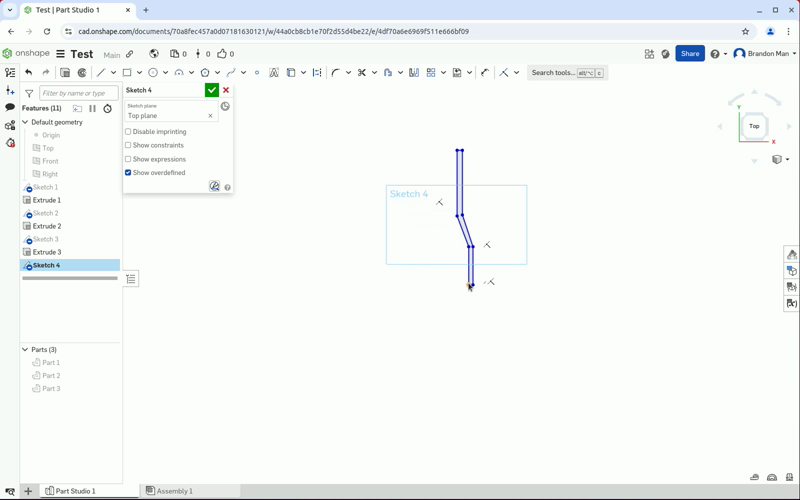
scroll(6)
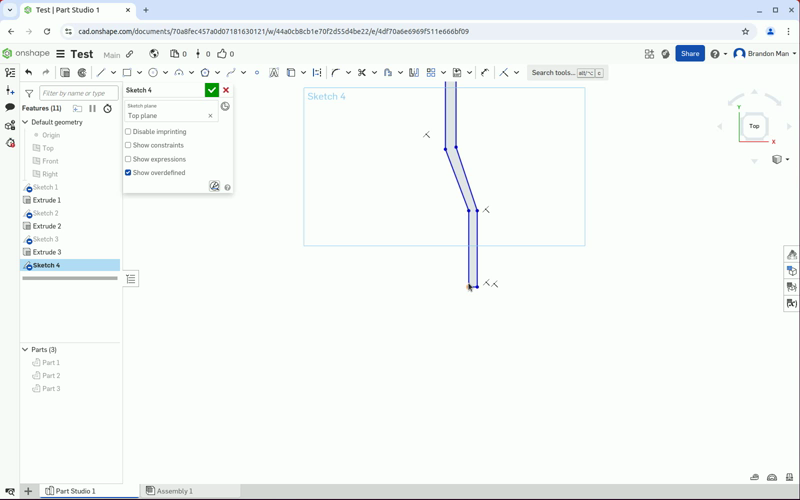
scroll(6)
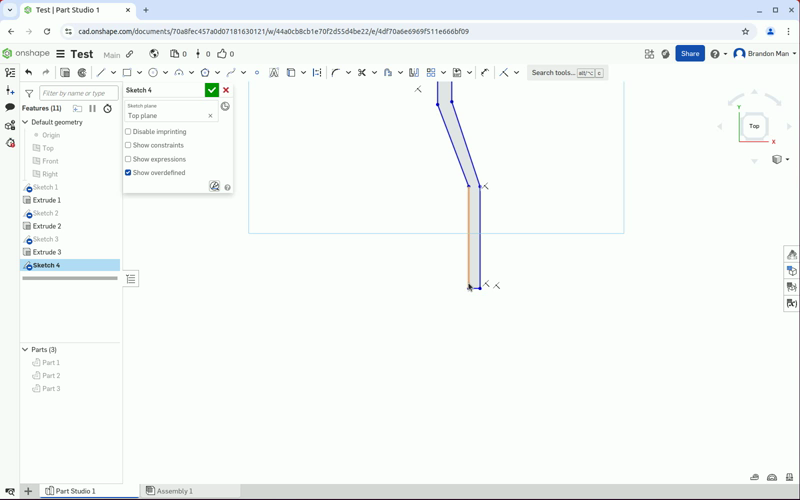
scroll(6)
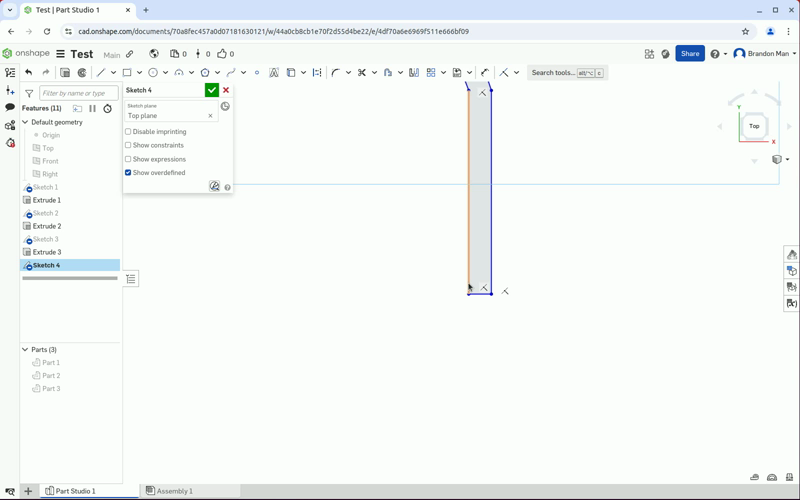
click(468, 282)
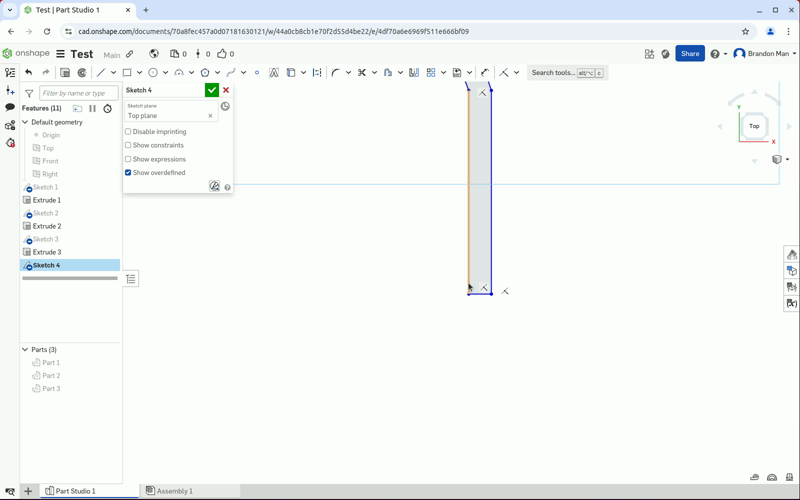
scroll(-6)
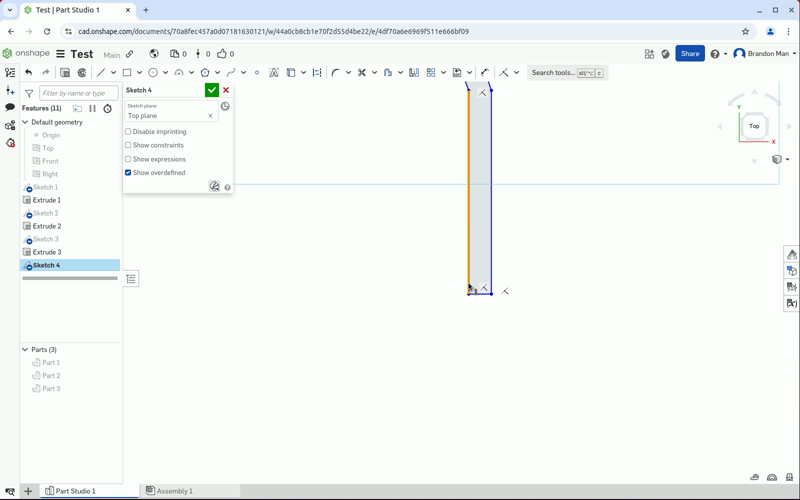
scroll(-6)
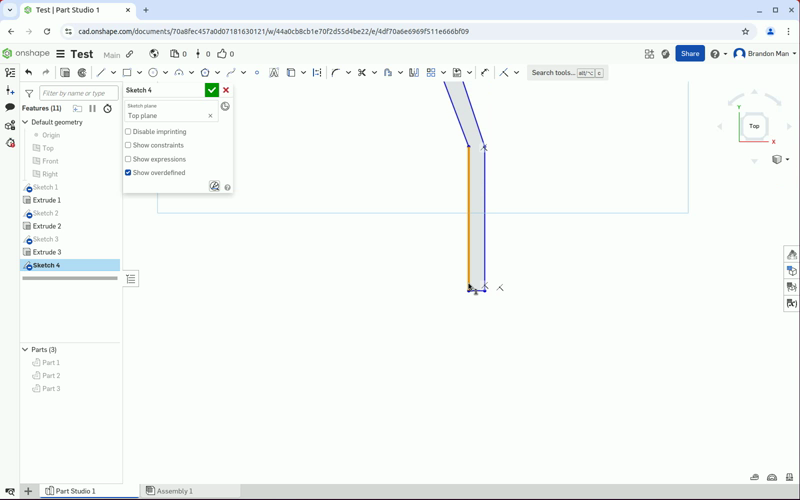
scroll(-6)
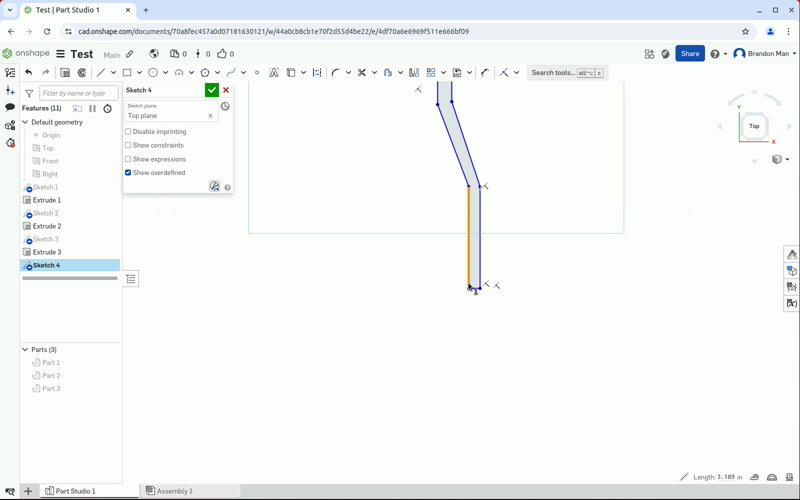
scroll(-6)
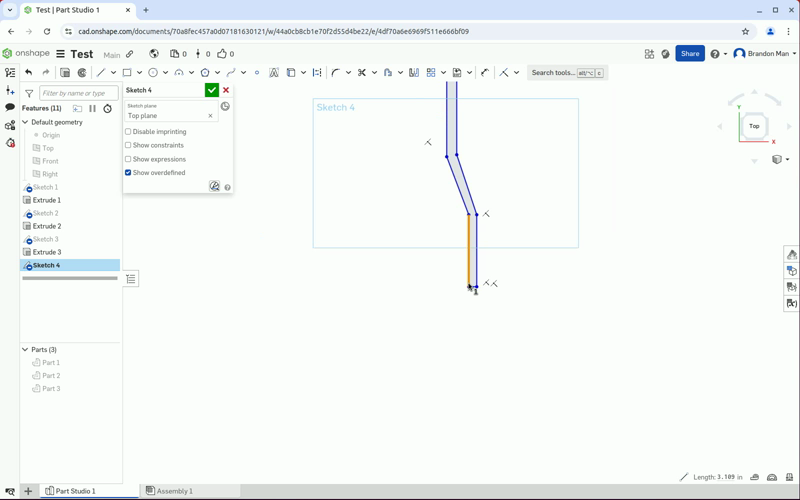
scroll(-6)
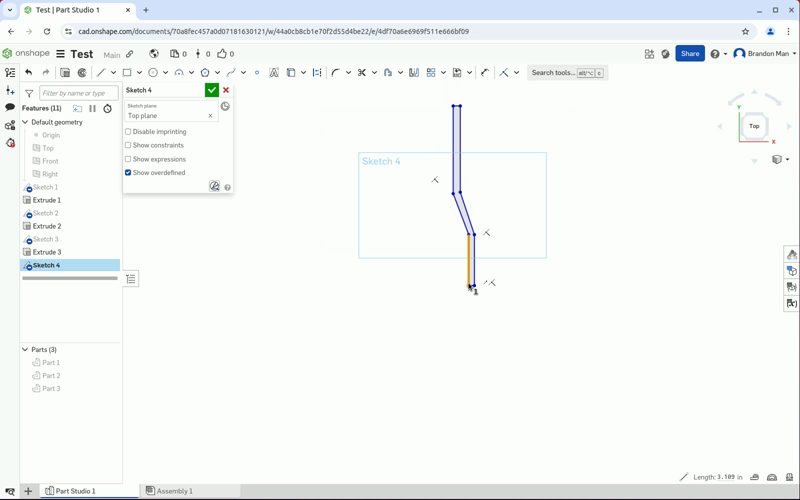
scroll(-6)
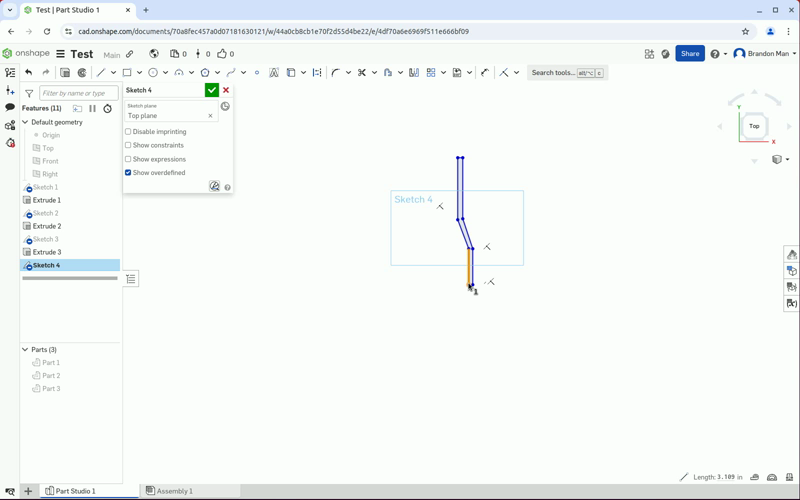
scroll(-6)
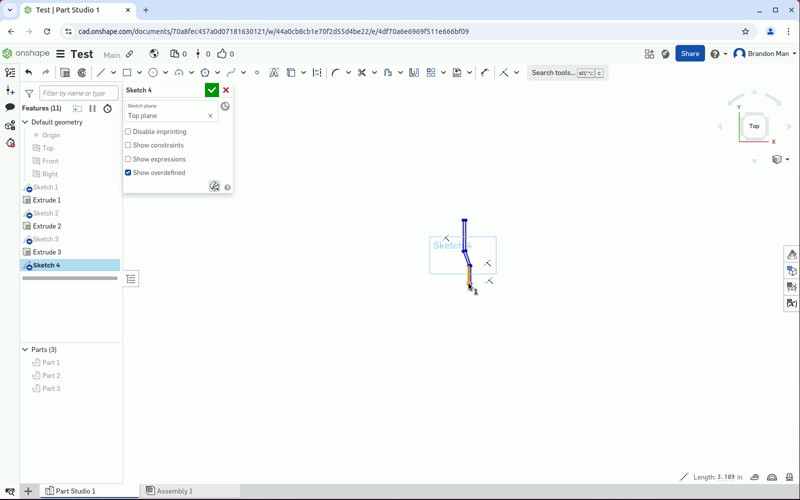
mouse_move(73, 352)
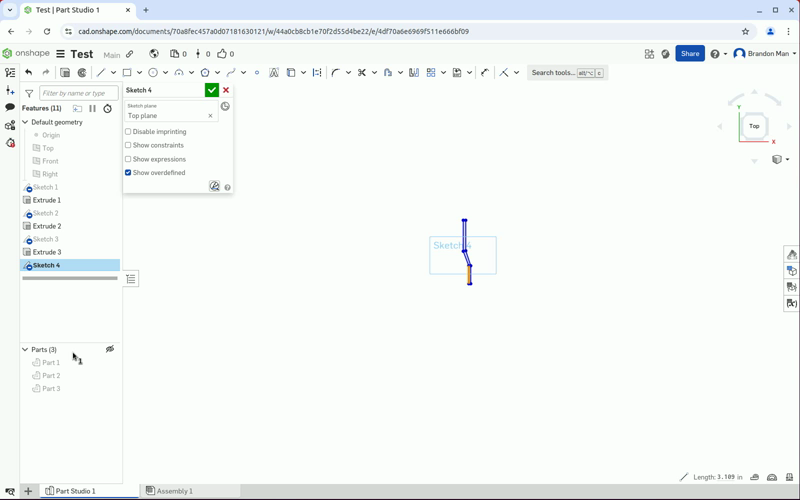
key(shift+y)
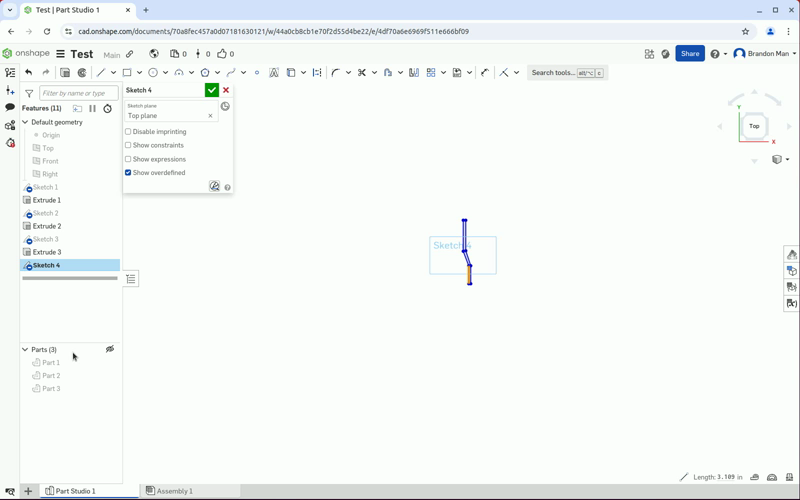
key(shift+e)
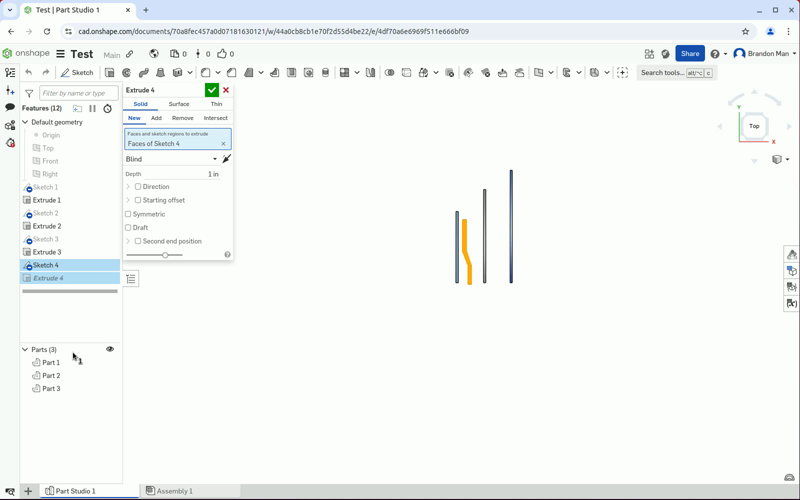
mouse_move(143, 106)
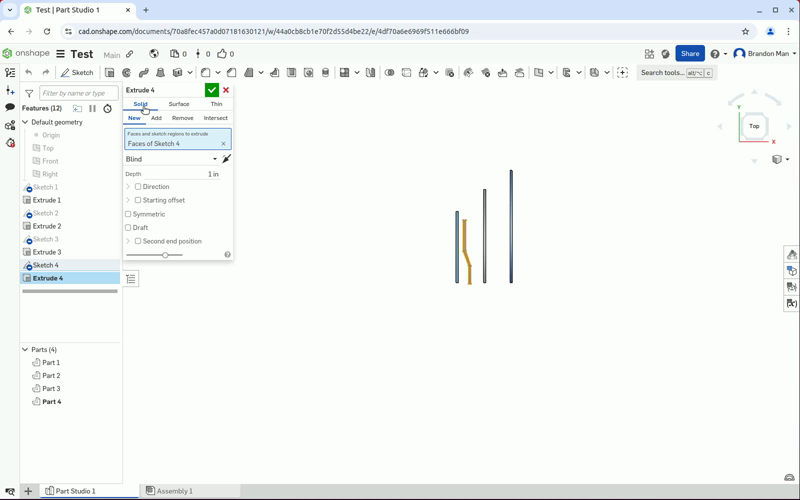
click(143, 106)
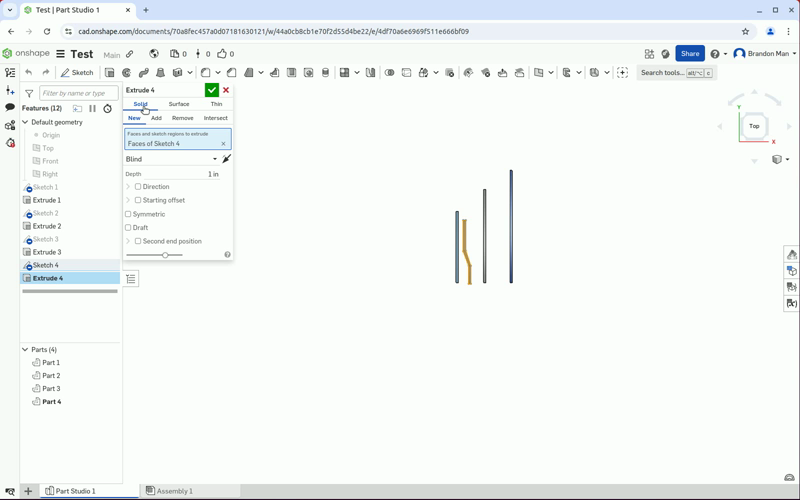
mouse_move(137, 120)
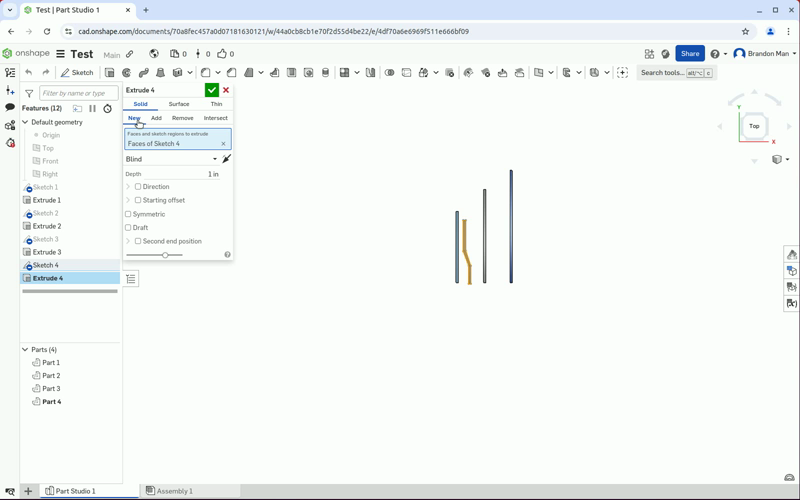
click(137, 120)
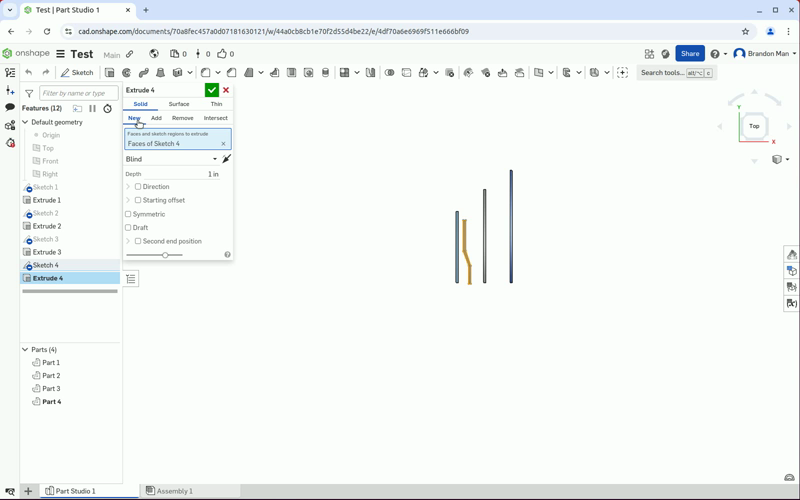
key(tab, 4)
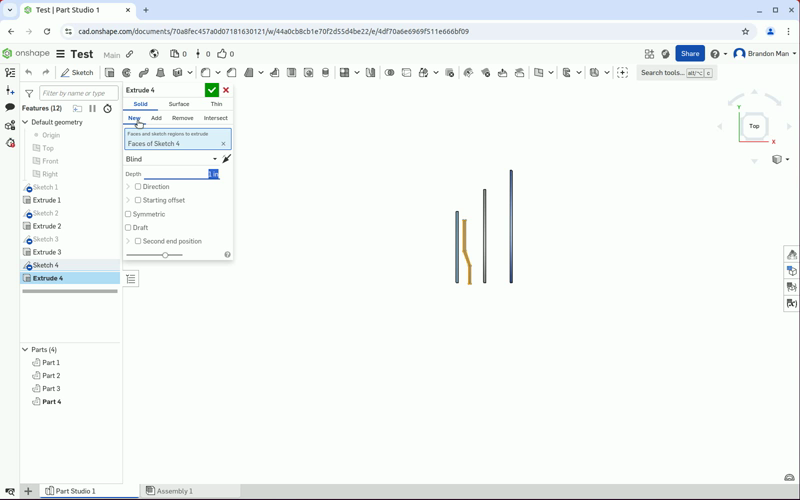
text(3.852)
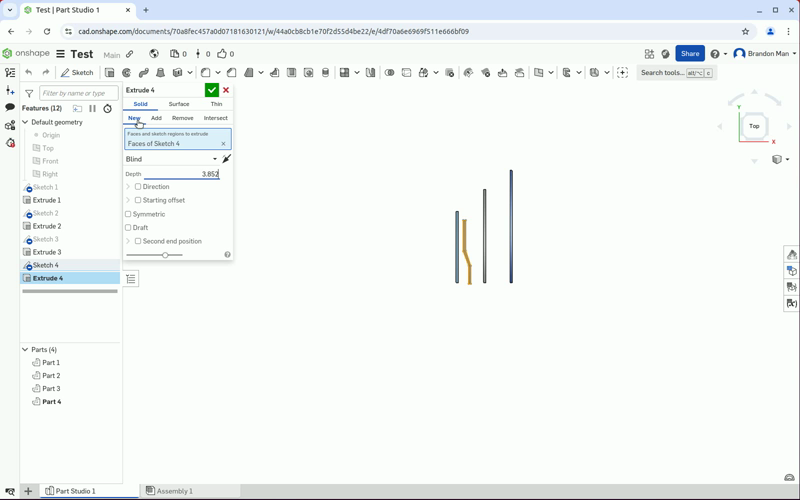
key(tab, 3)
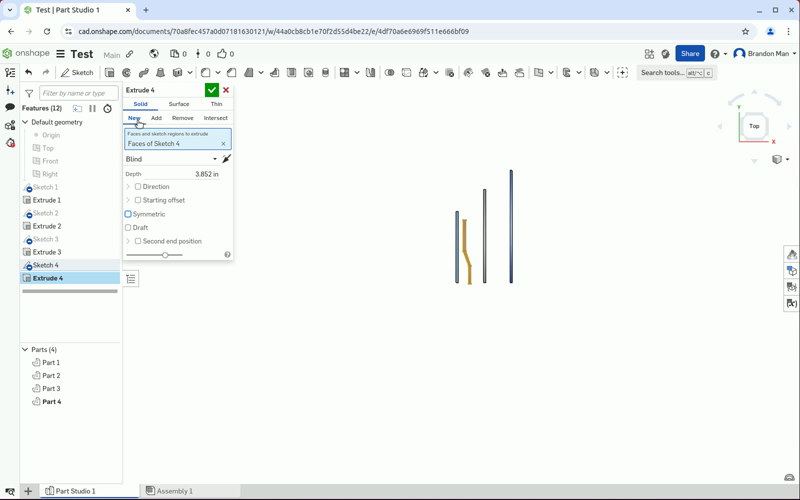
key(space)
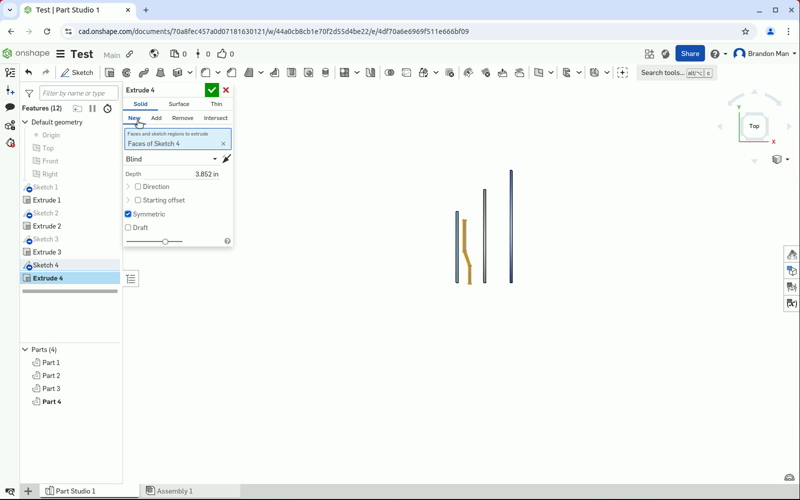
key(enter)
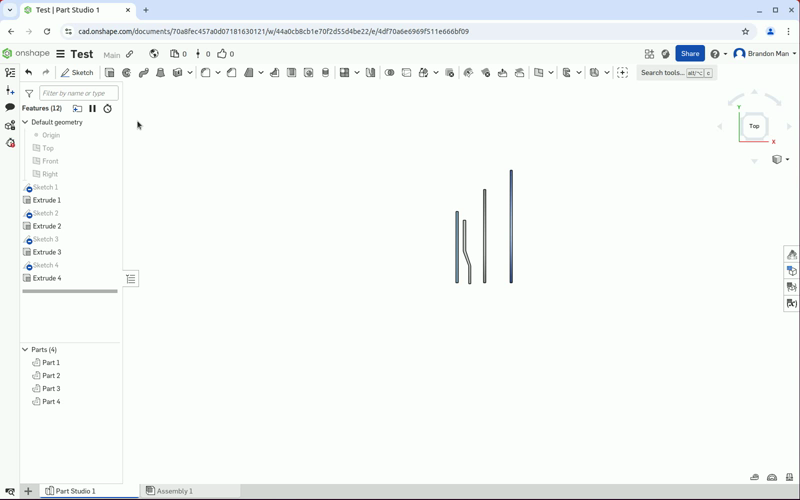
key(shift+h)
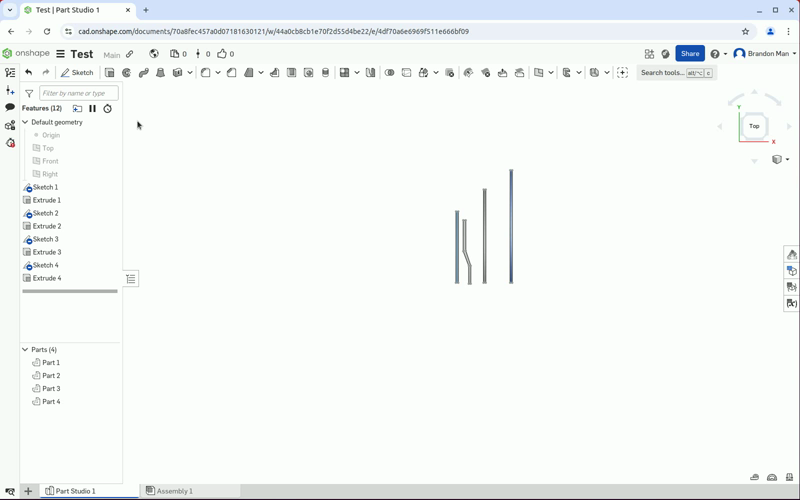
key(shift+h)
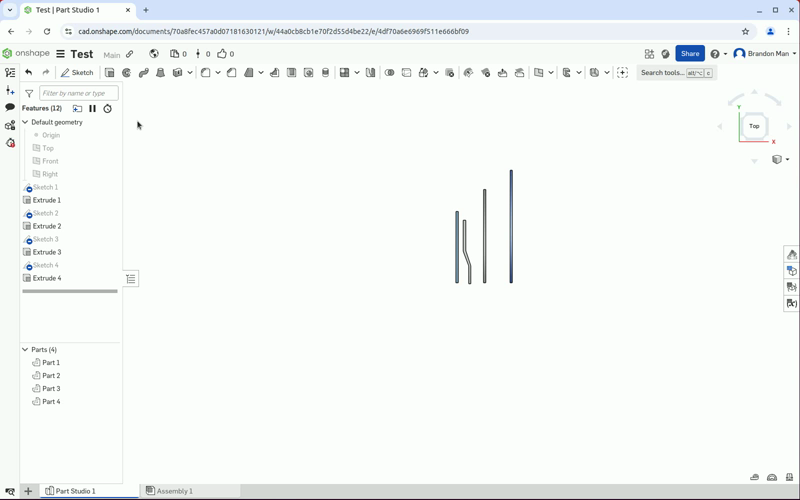
mouse_move(73, 189)
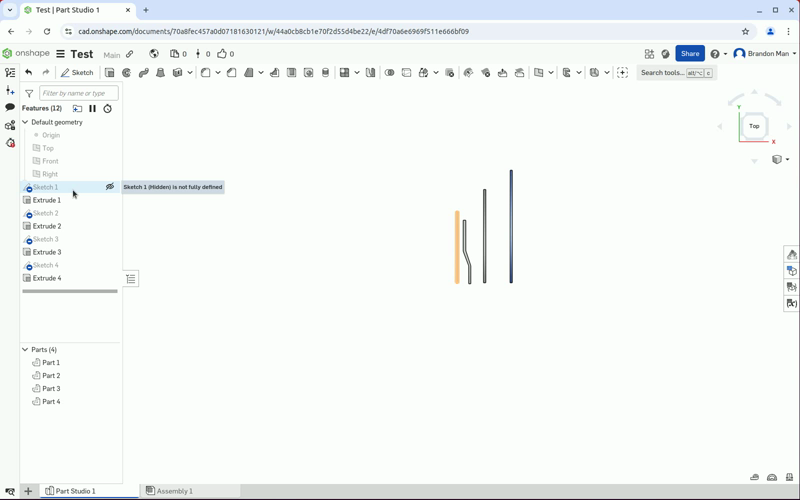
click(73, 189)
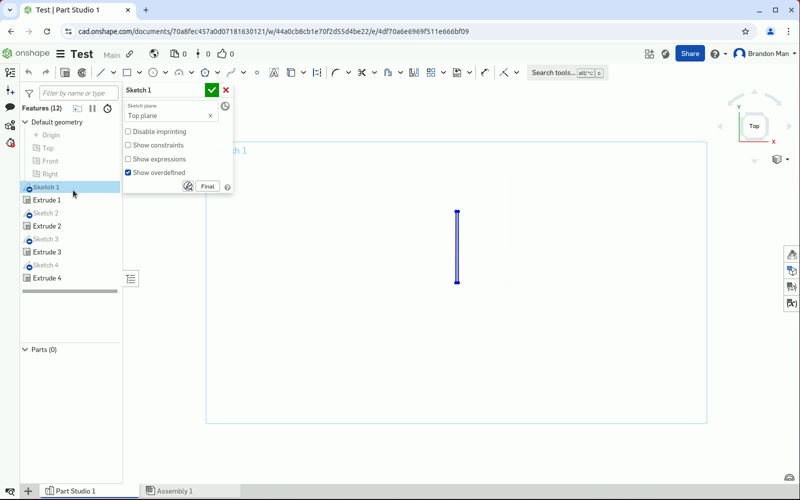
mouse_move(229, 92)
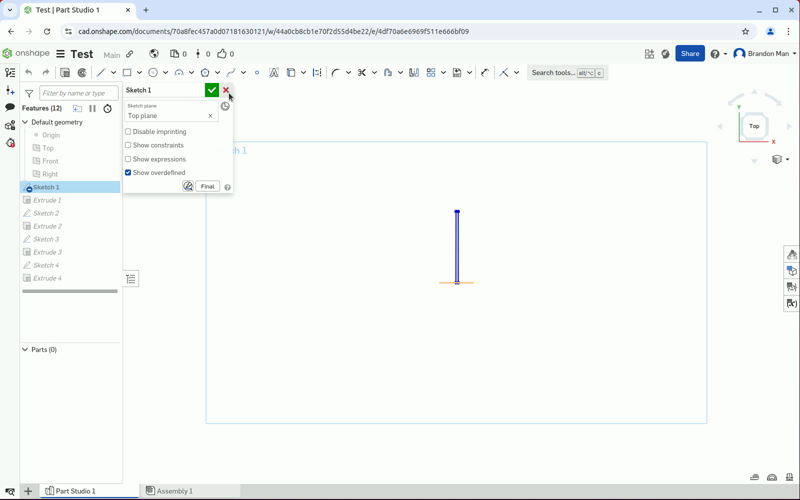
click(229, 92)
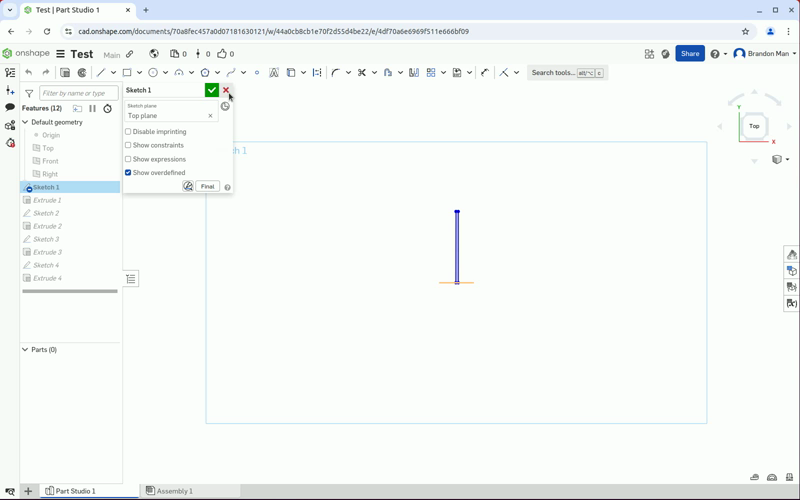
key(shift+s)
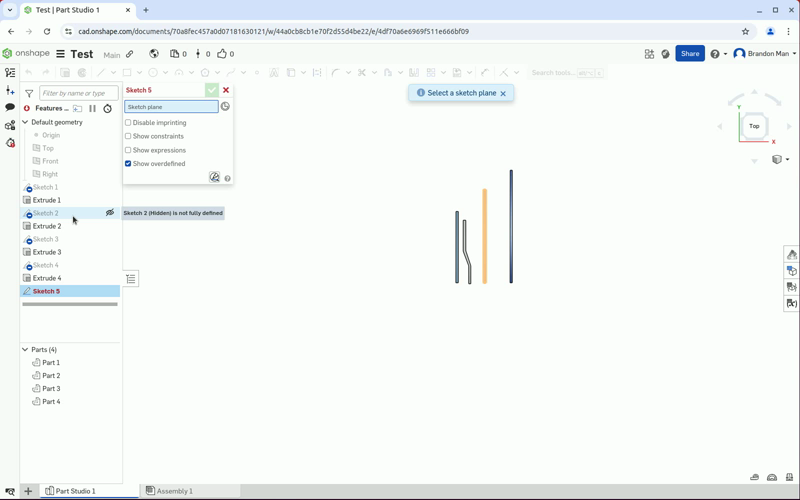
scroll(3)
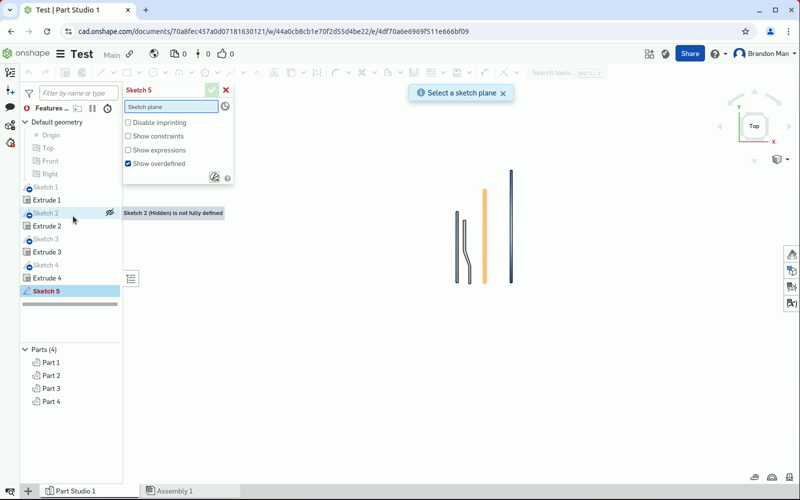
mouse_move(73, 150)
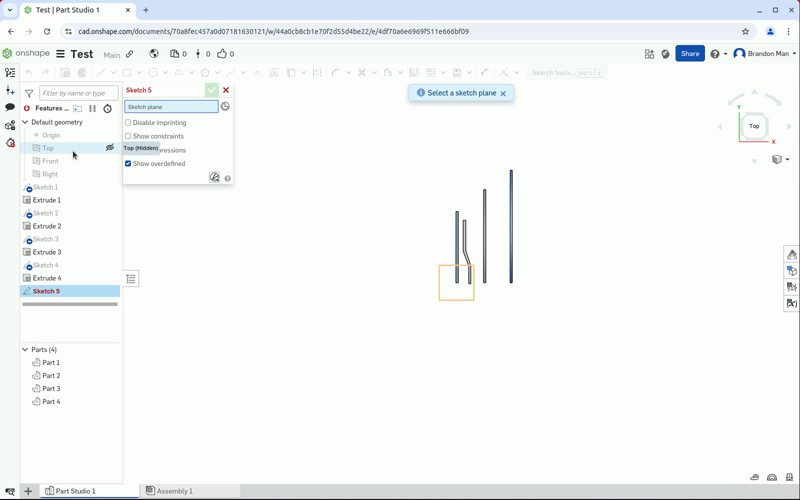
click(73, 150)
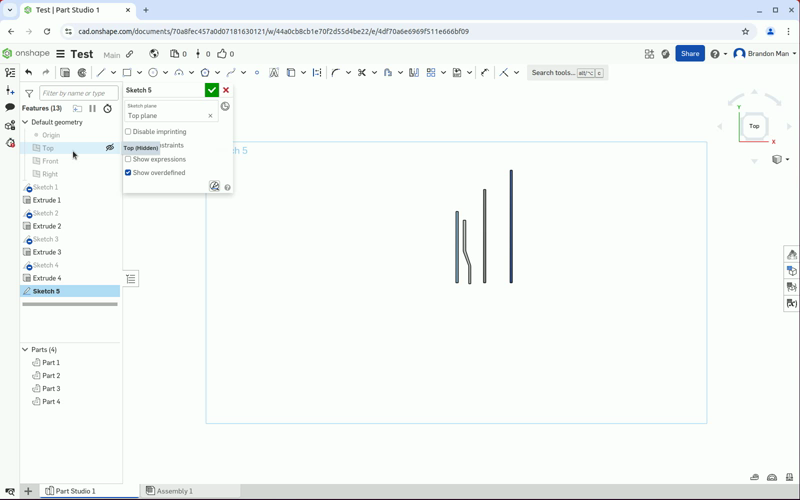
mouse_move(73, 352)
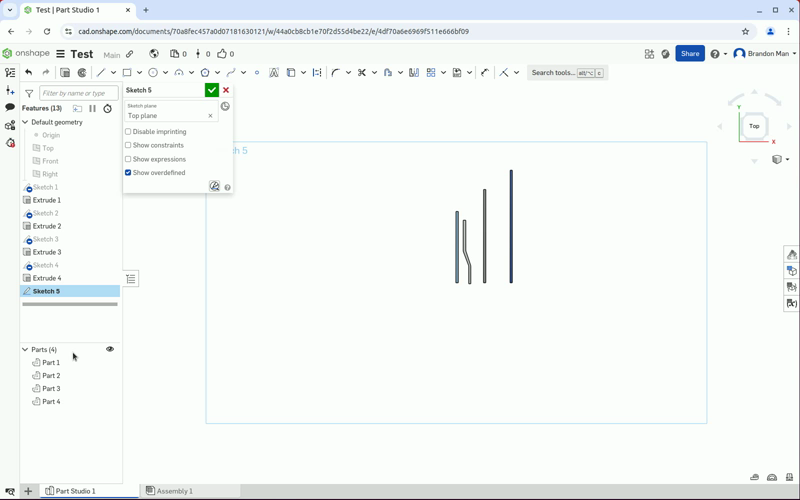
key(y)
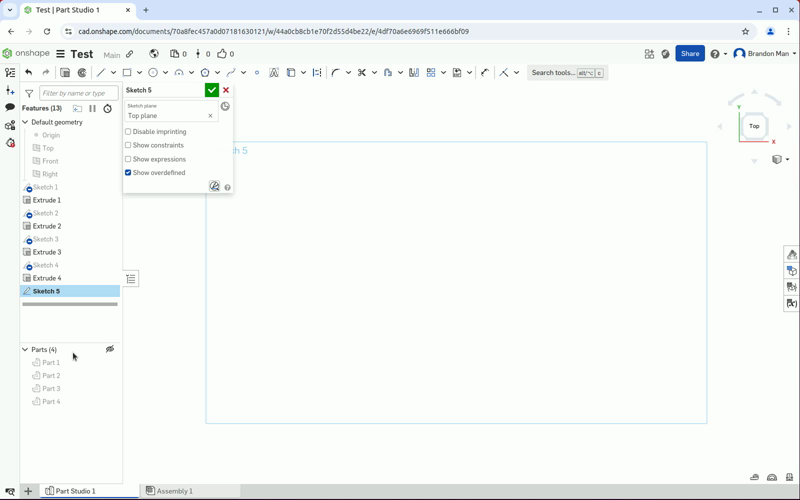
key(l)
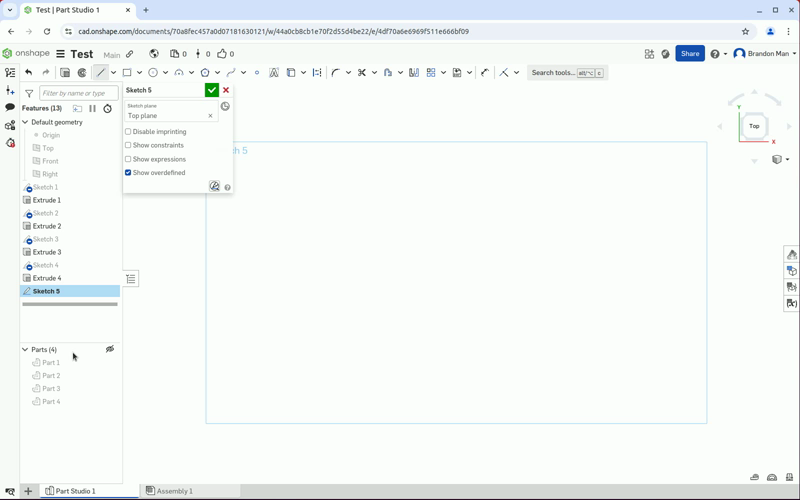
key_down(shift)
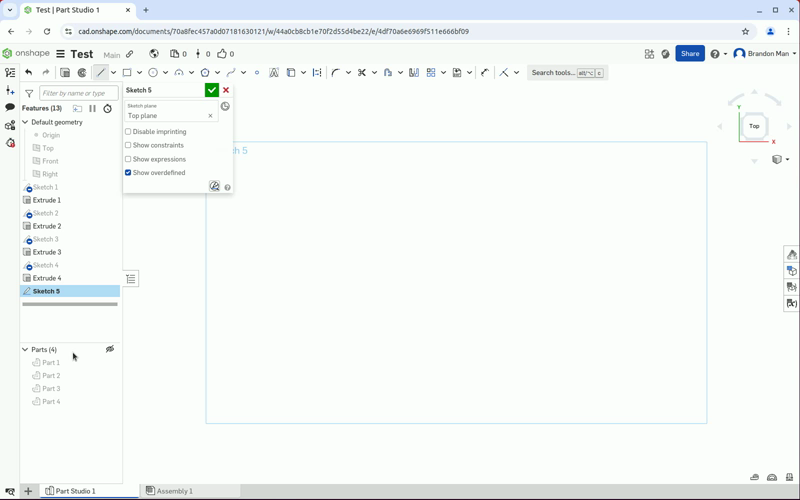
mouse_move(487, 251)
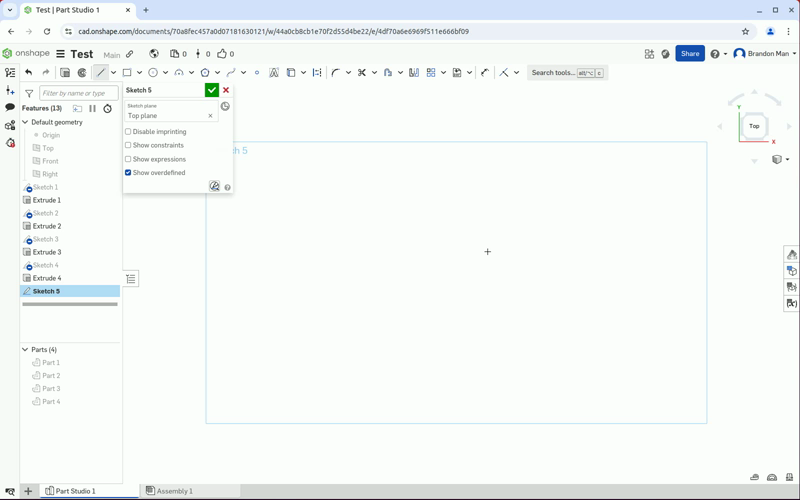
click(487, 251)
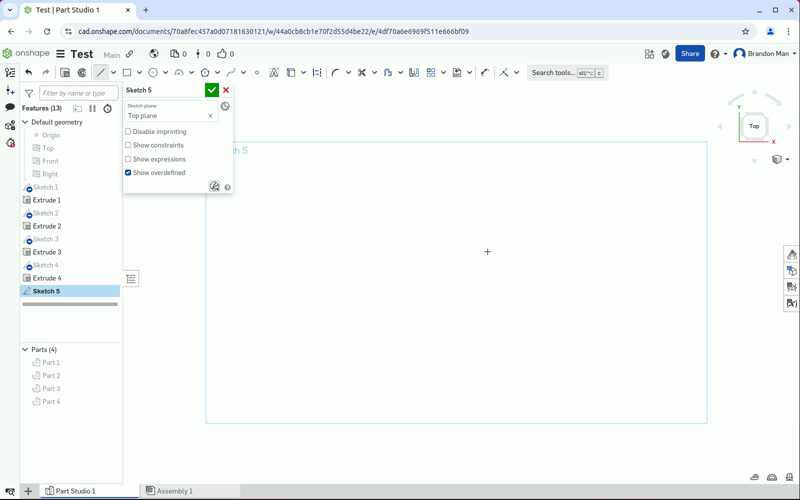
key_up(shift)
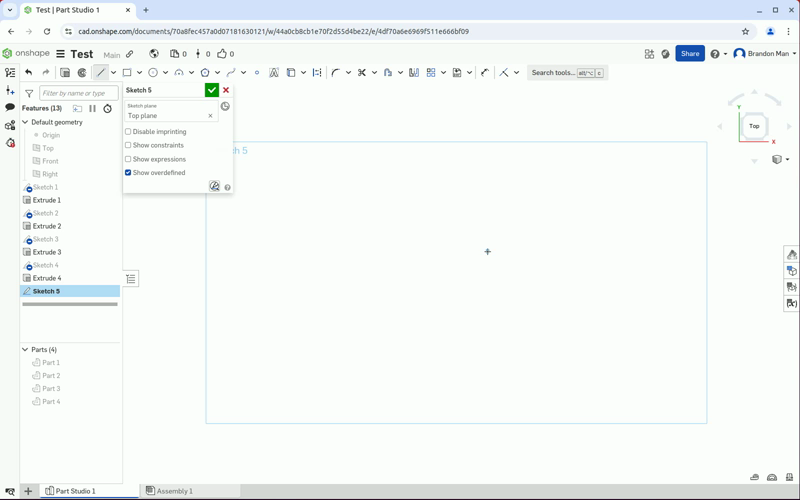
key_down(shift)
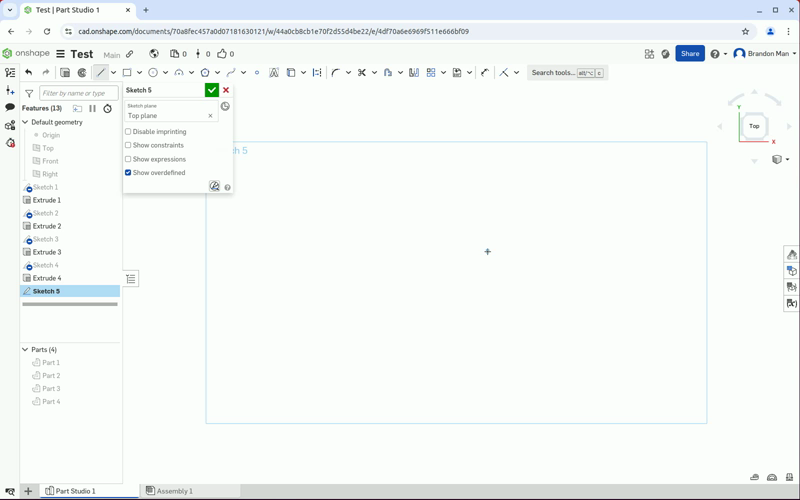
mouse_move(517, 251)
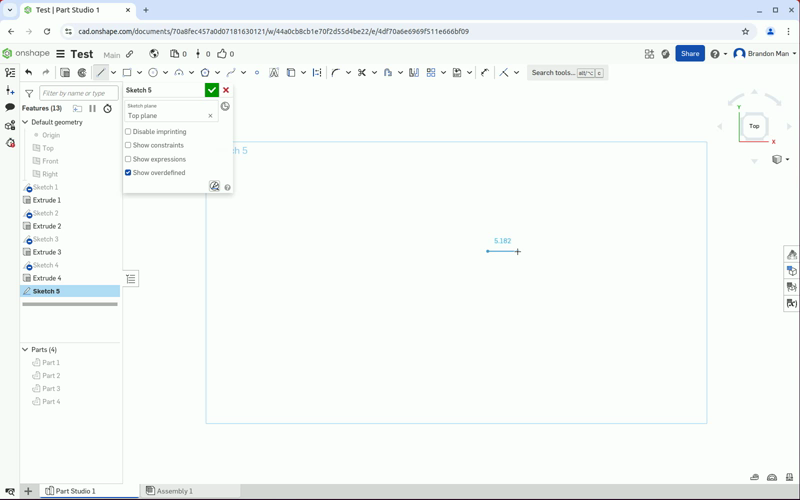
mouse_move(493, 265)
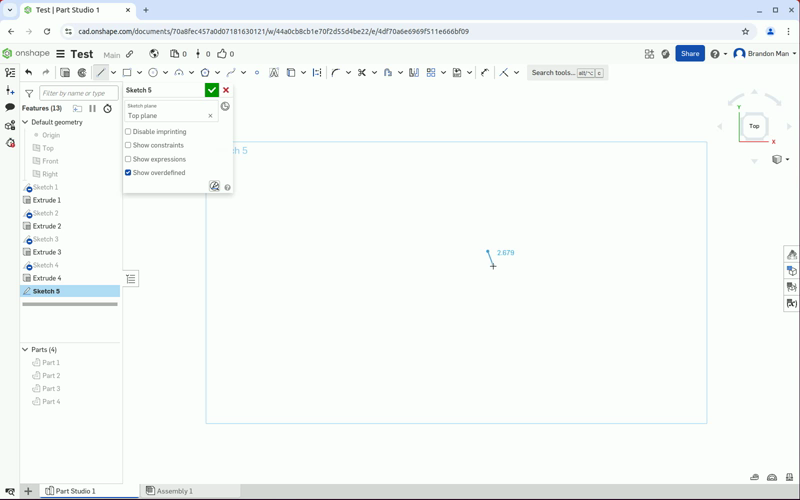
click(493, 265)
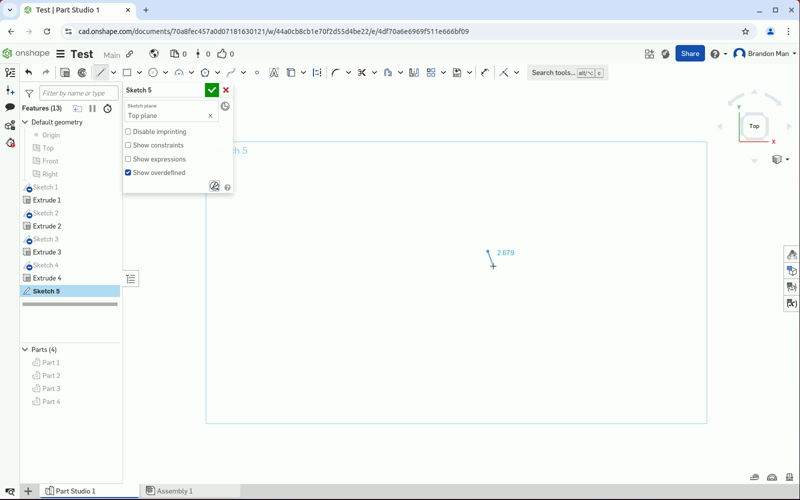
key_up(shift)
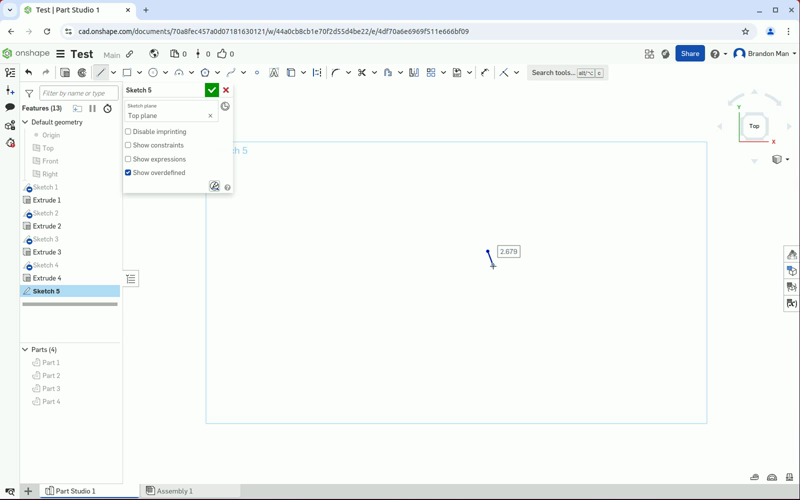
key_down(shift)
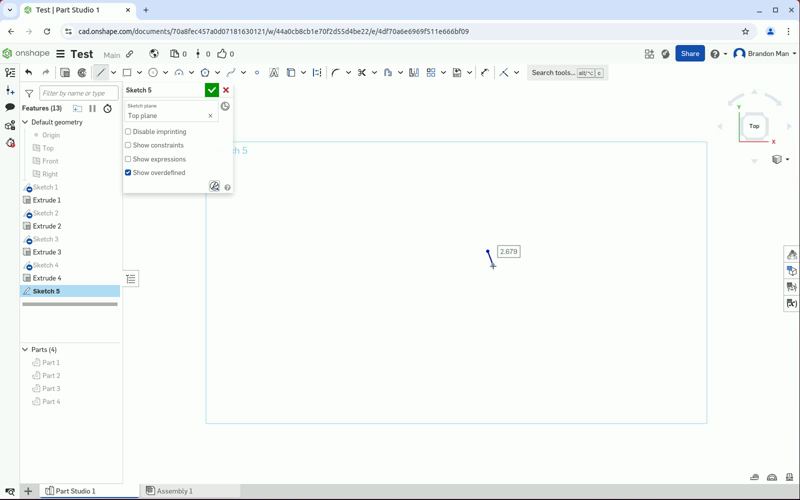
mouse_move(523, 265)
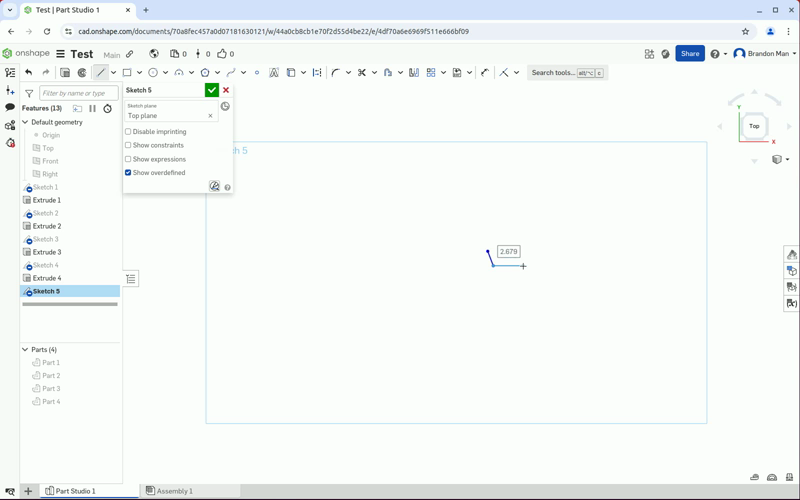
mouse_move(493, 283)
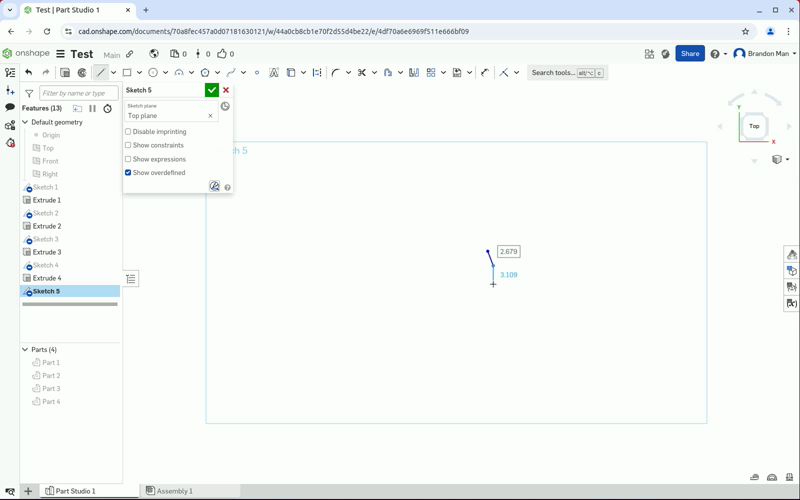
click(493, 283)
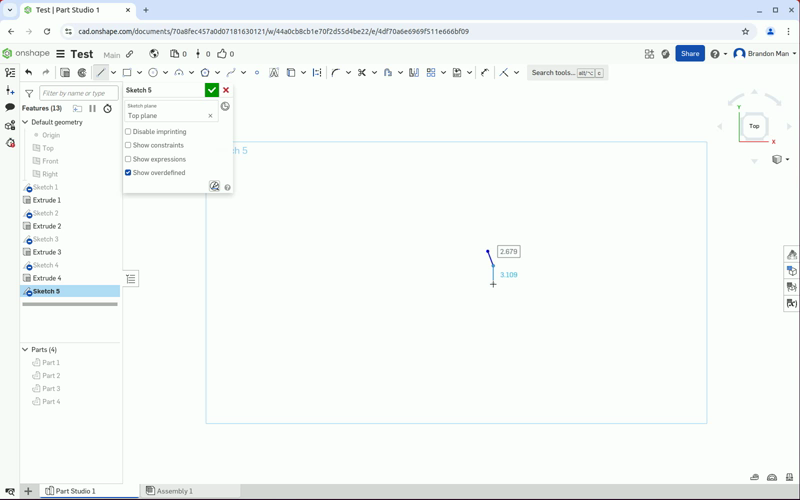
key_up(shift)
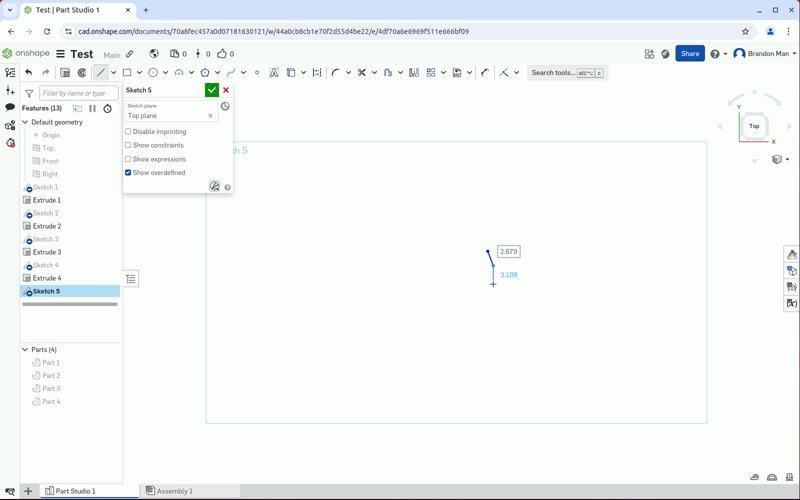
key_down(shift)
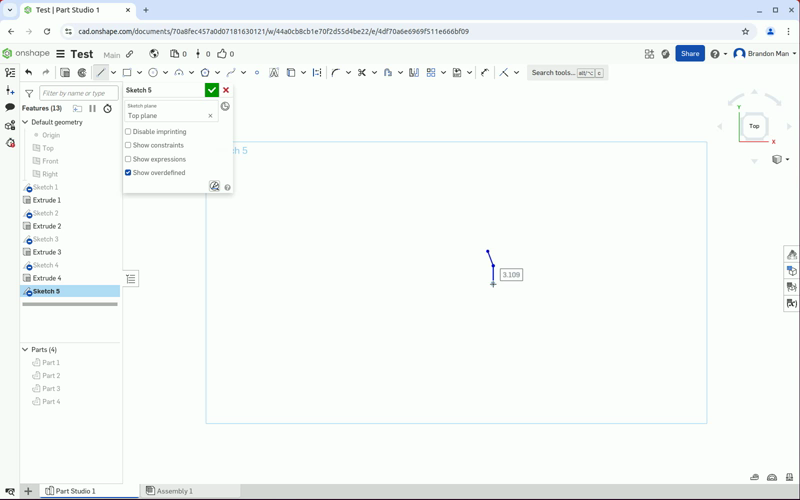
mouse_move(523, 283)
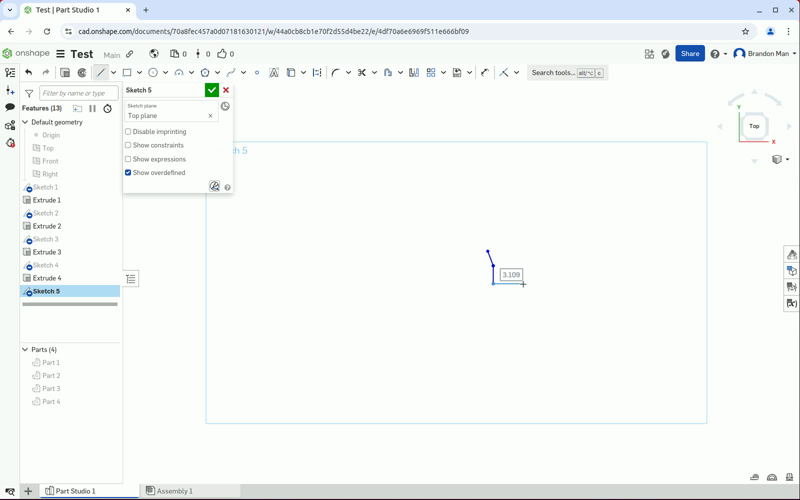
mouse_move(495, 283)
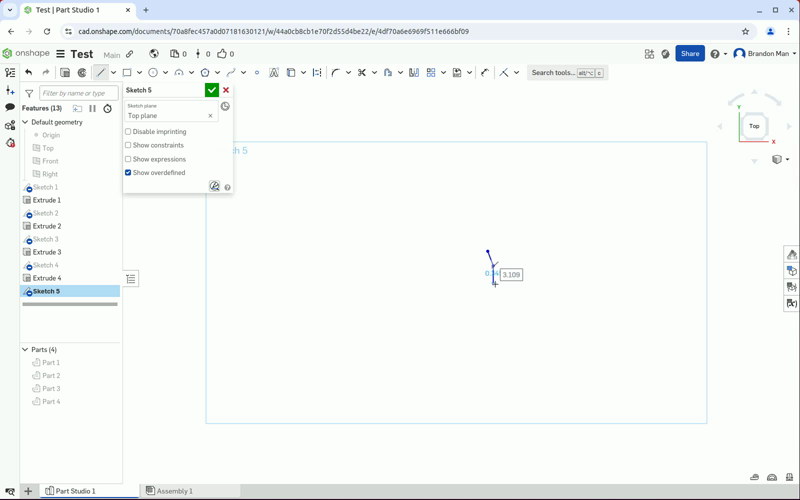
scroll(6)
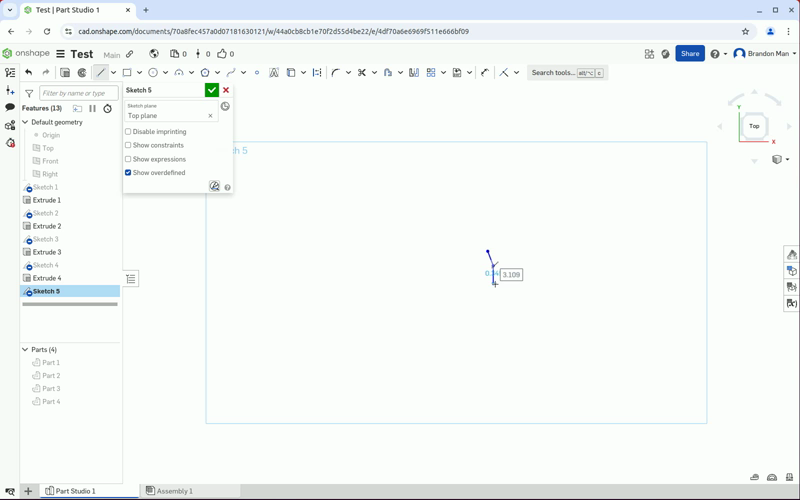
scroll(6)
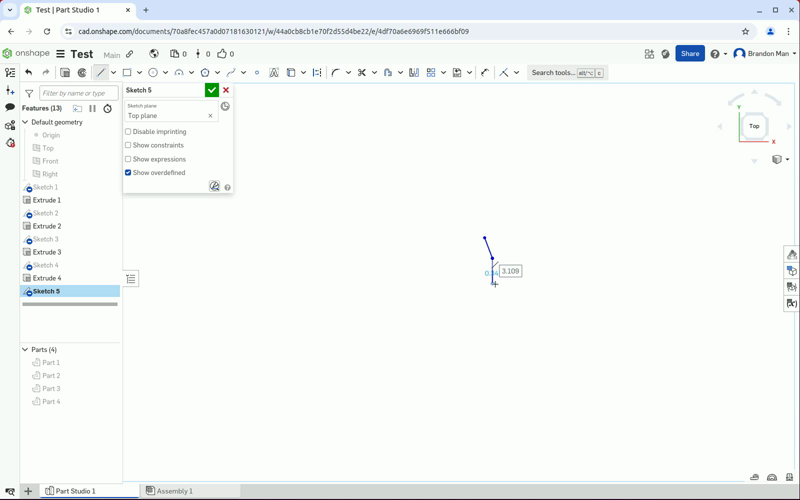
scroll(6)
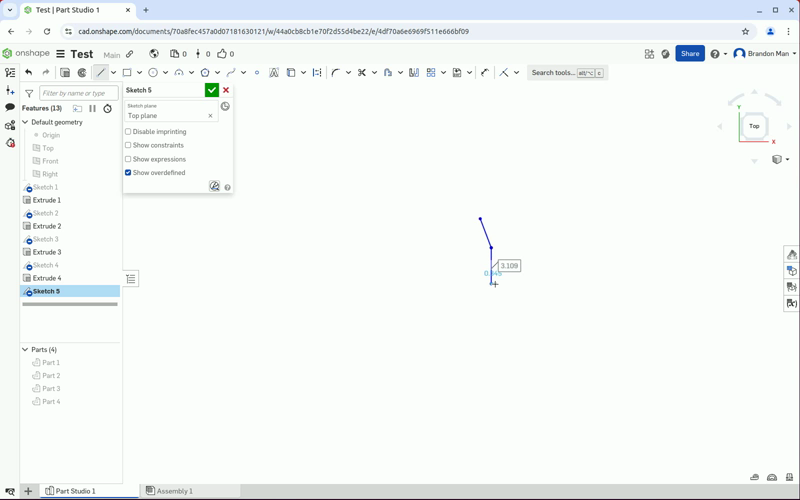
scroll(6)
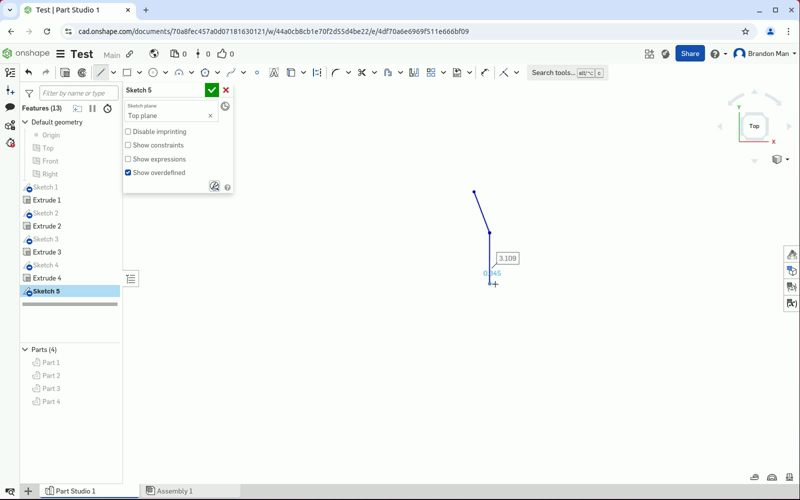
scroll(6)
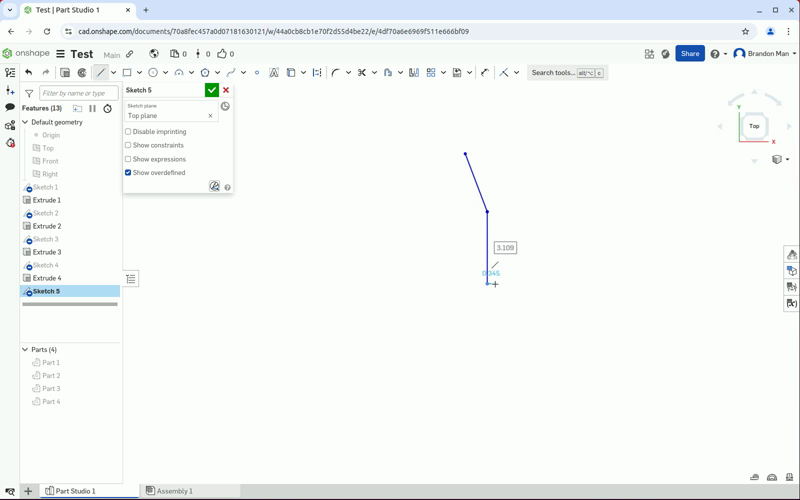
scroll(6)
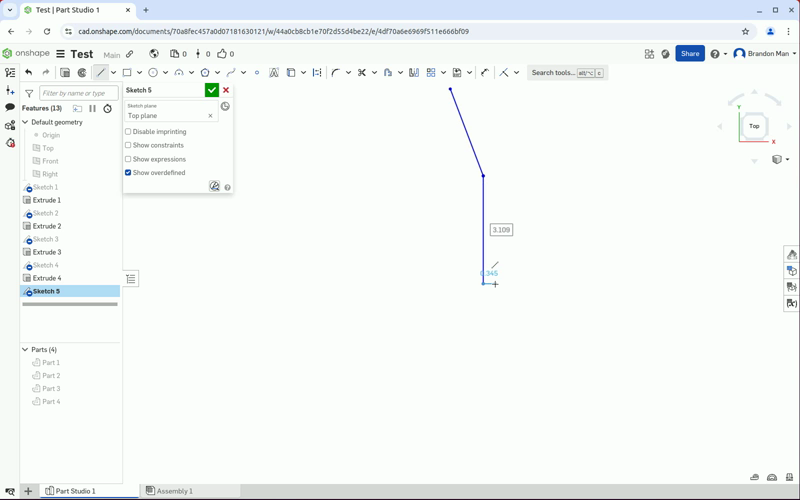
scroll(6)
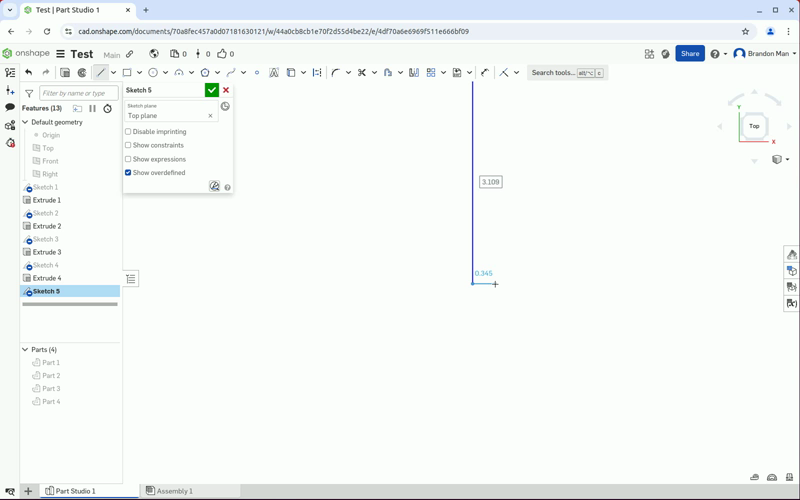
click(495, 283)
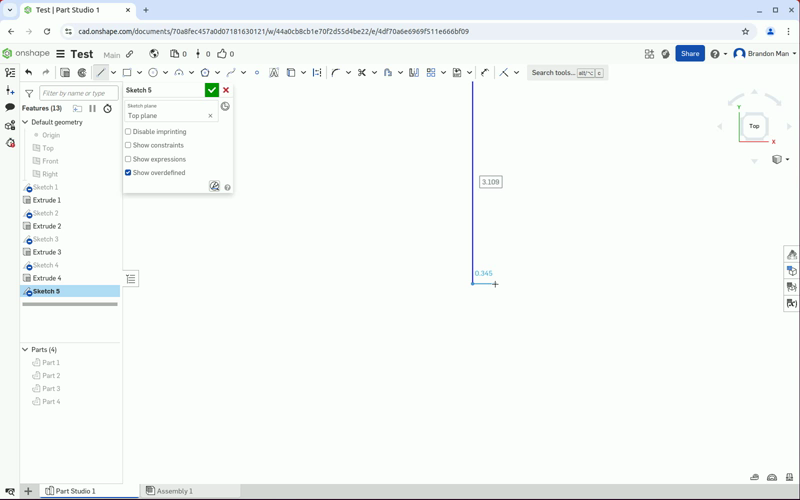
scroll(-6)
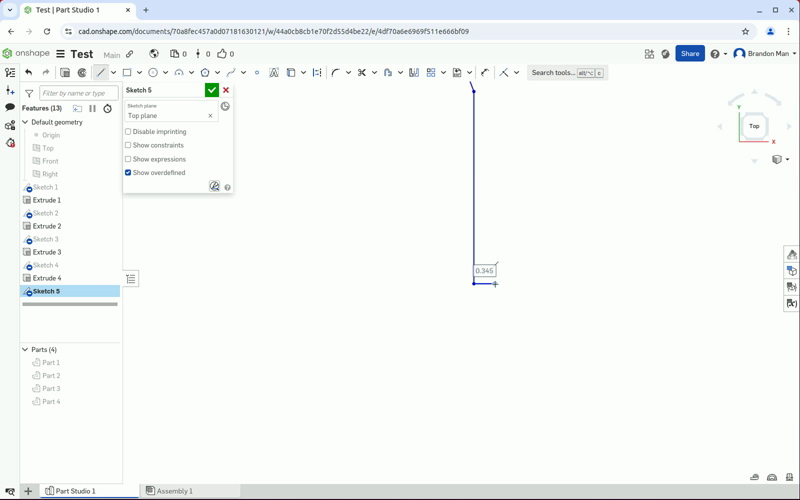
scroll(-6)
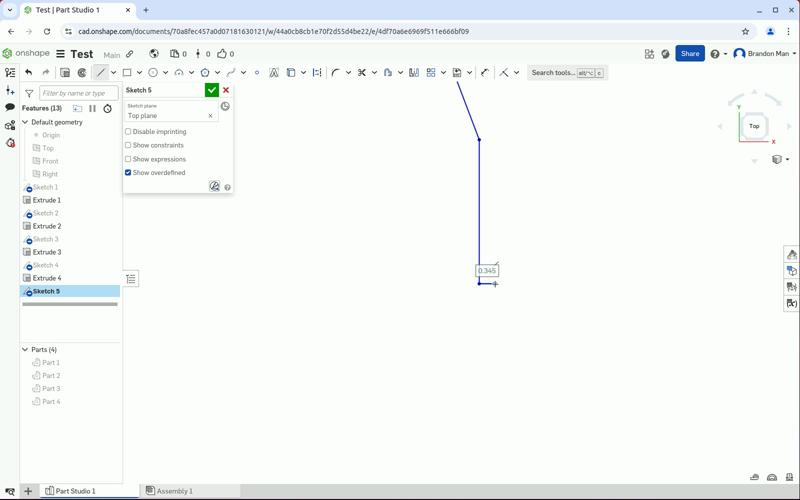
scroll(-6)
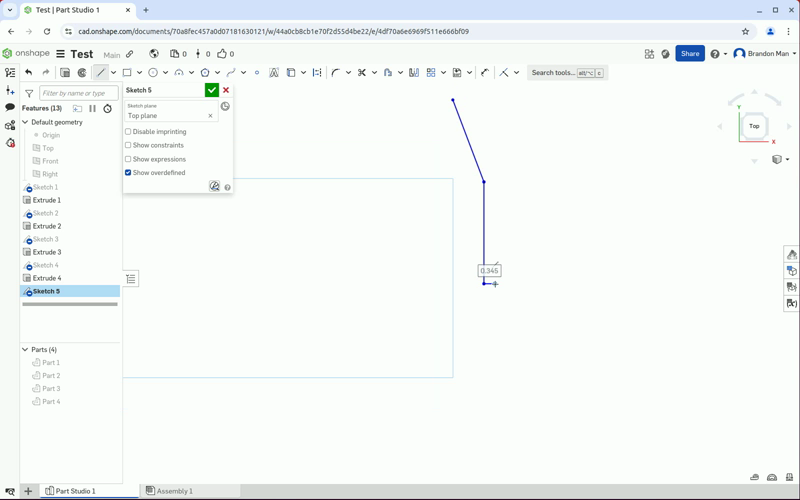
scroll(-6)
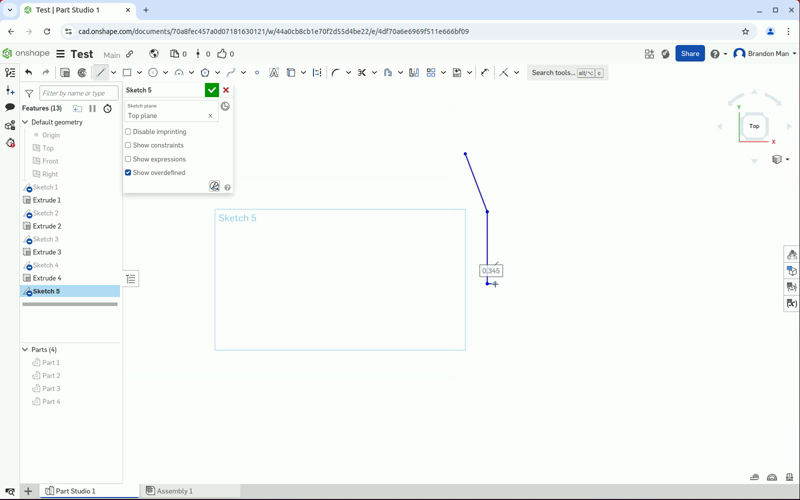
scroll(-6)
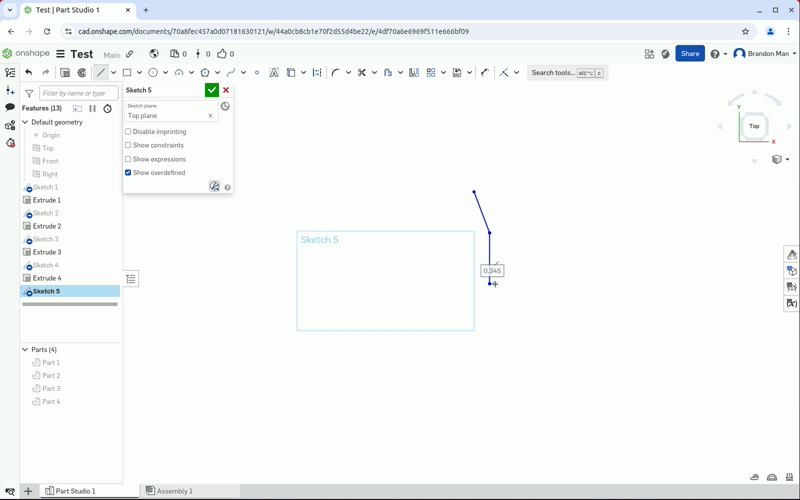
scroll(-6)
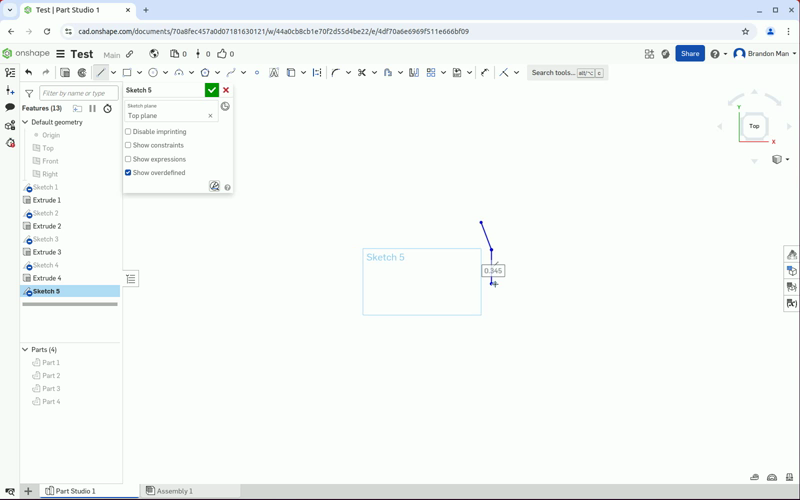
scroll(-6)
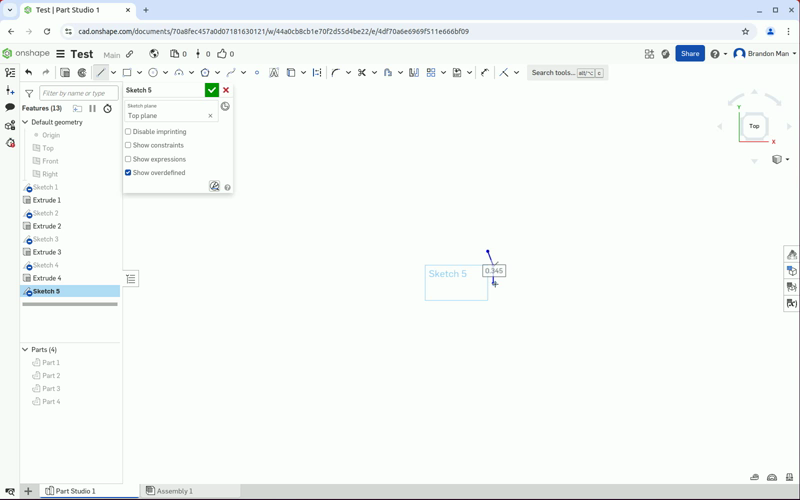
key_up(shift)
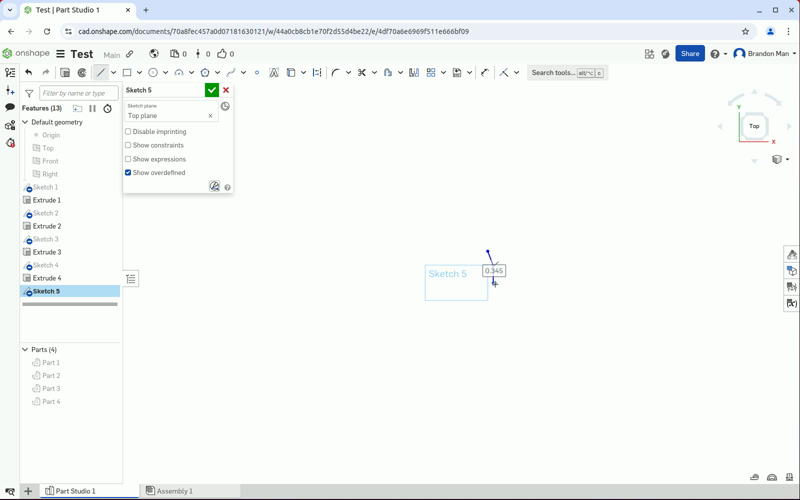
key_down(shift)
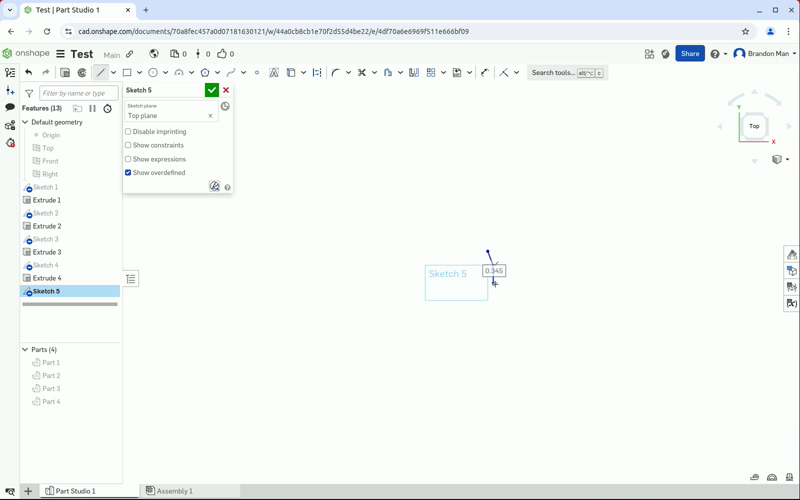
mouse_move(525, 283)
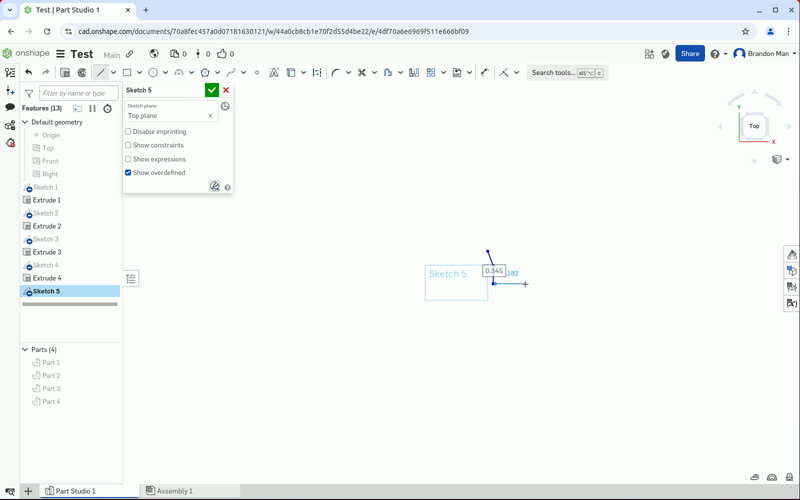
mouse_move(495, 265)
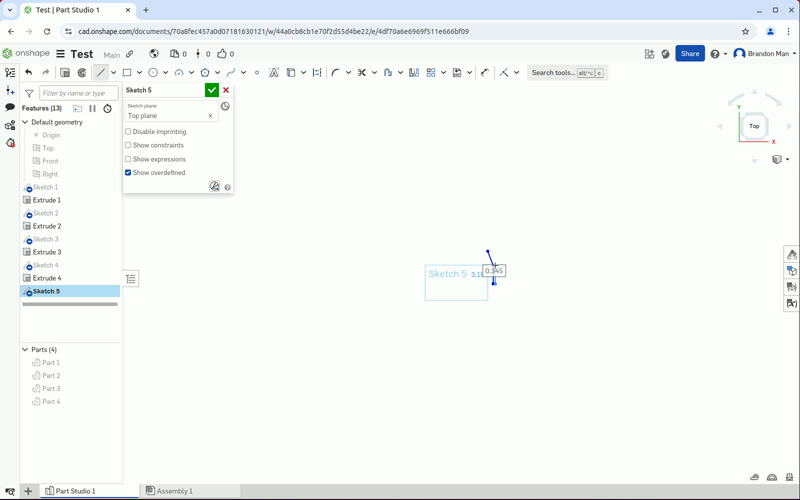
scroll(6)
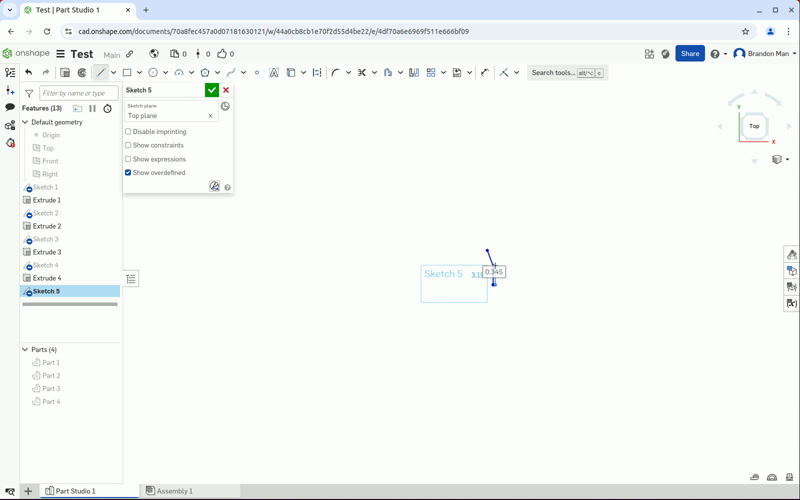
scroll(6)
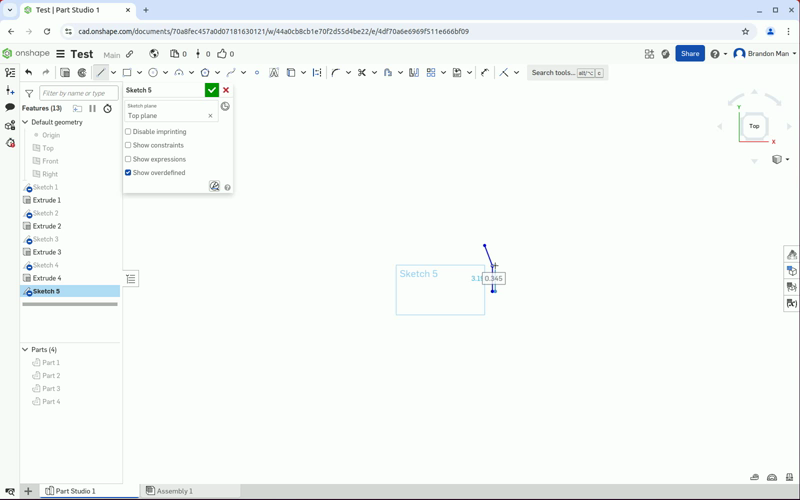
scroll(6)
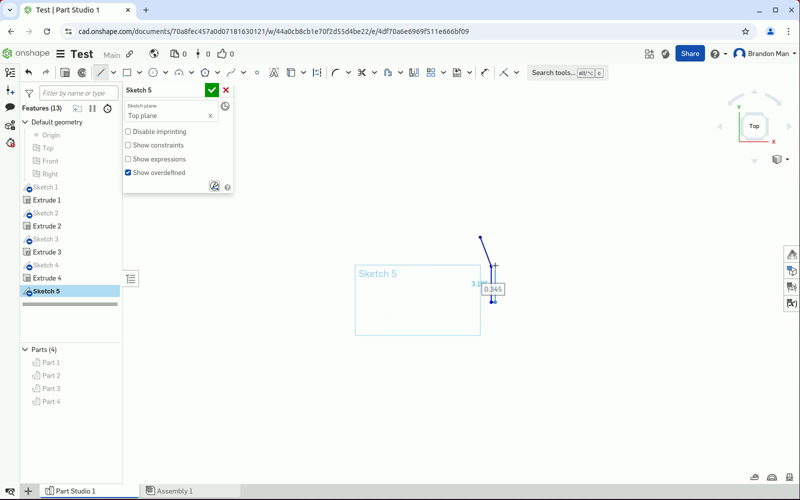
scroll(6)
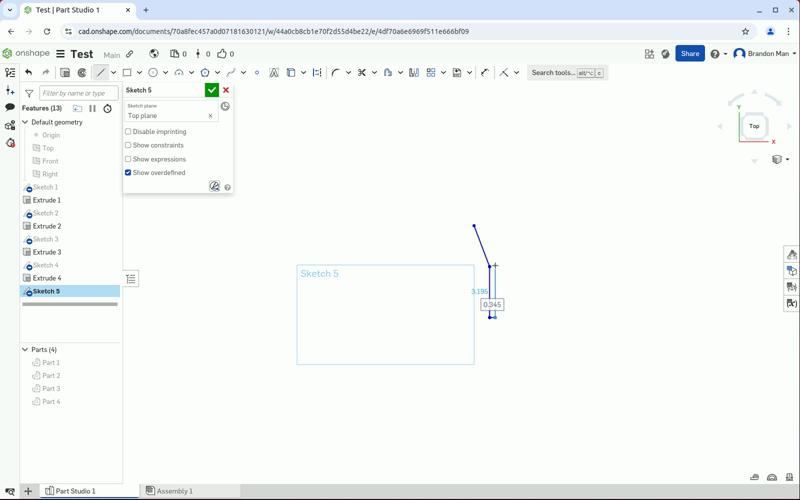
scroll(6)
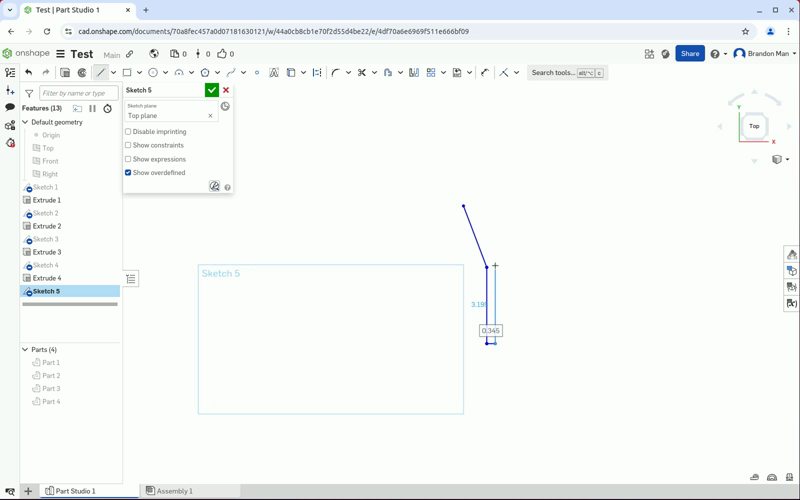
scroll(6)
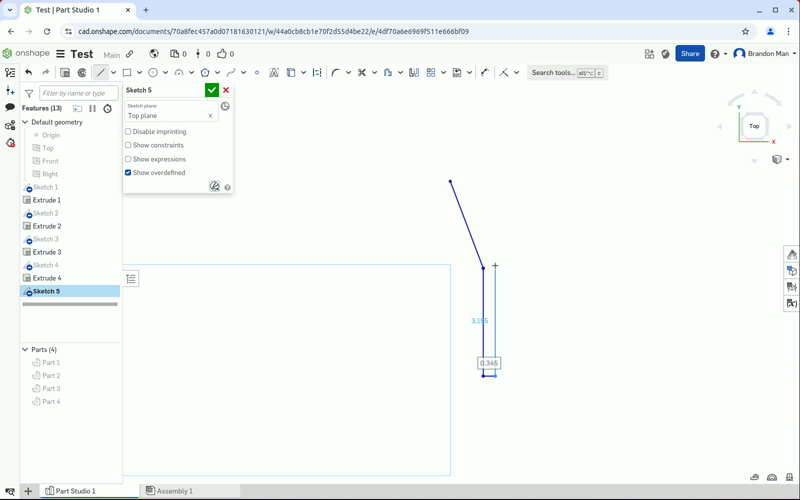
scroll(6)
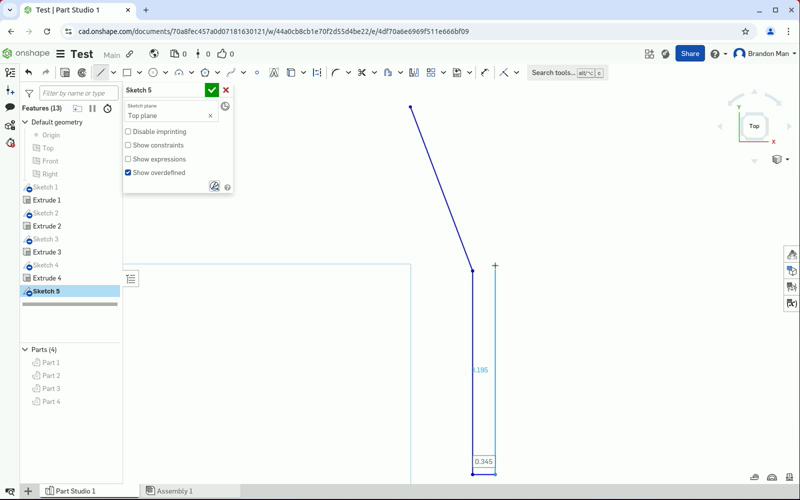
click(495, 265)
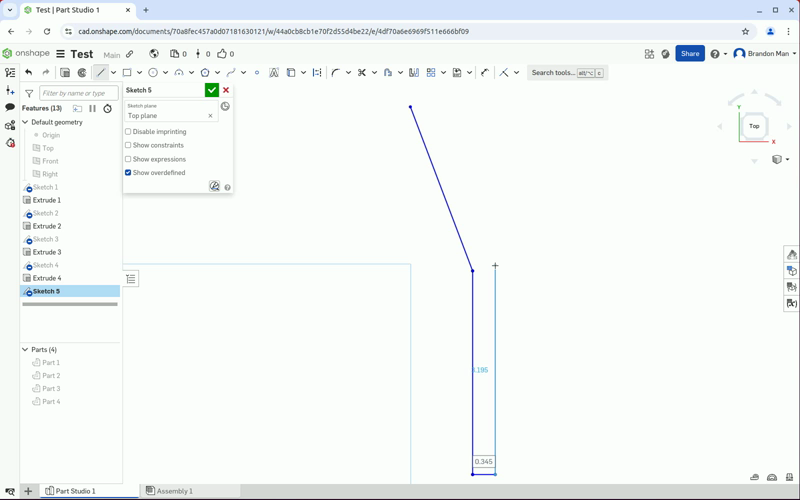
scroll(-6)
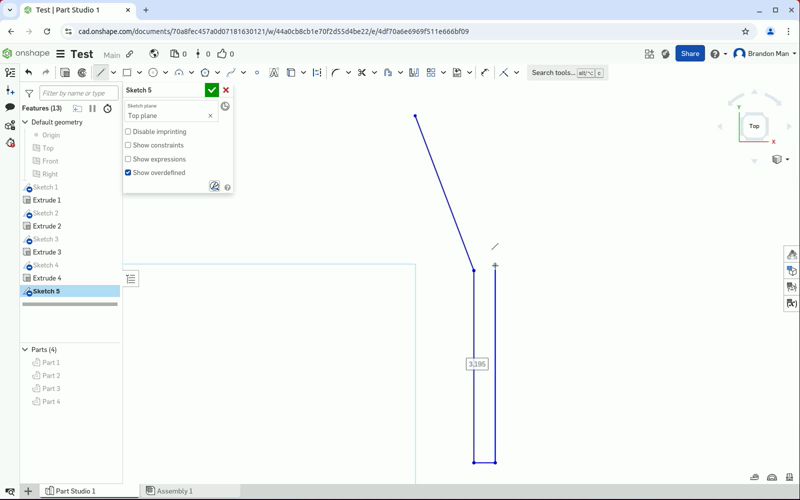
scroll(-6)
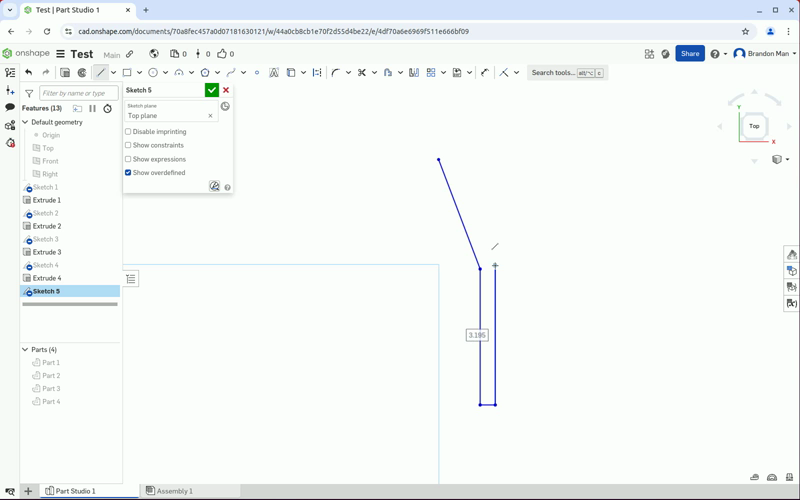
scroll(-6)
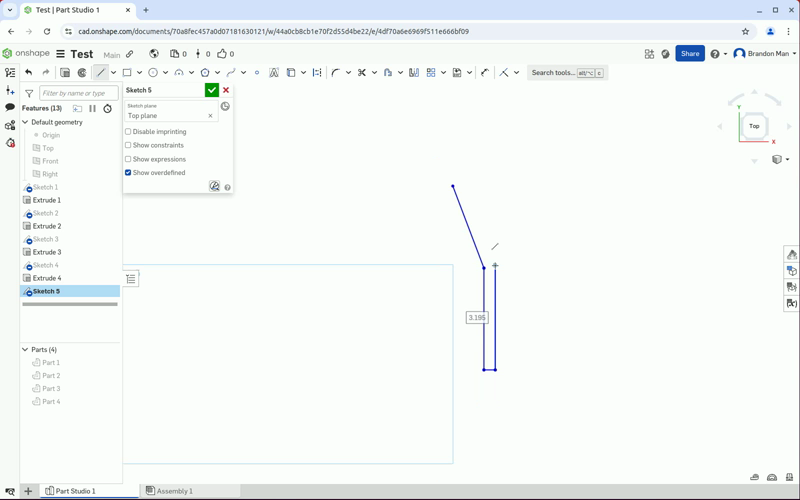
scroll(-6)
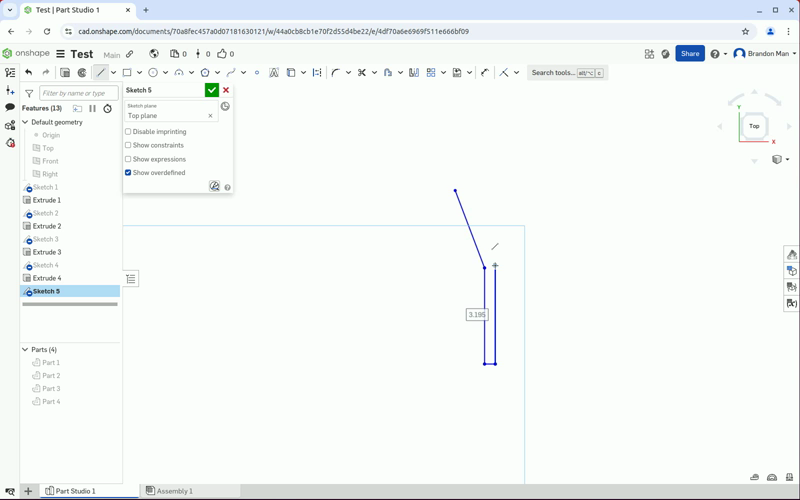
scroll(-6)
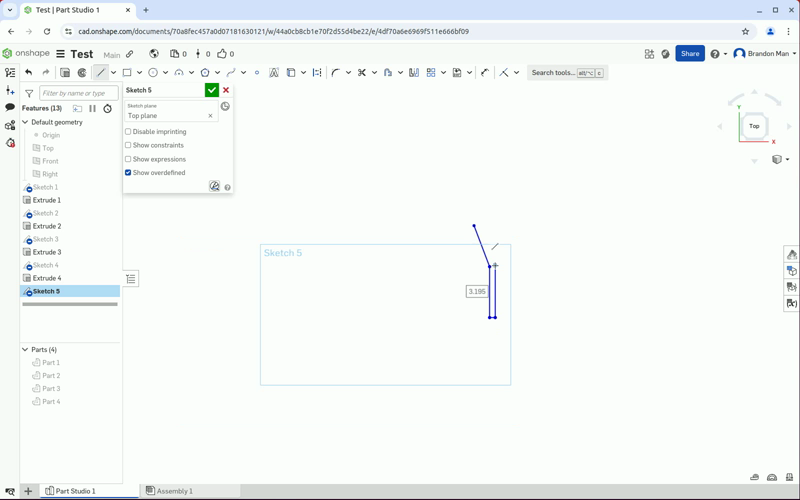
scroll(-6)
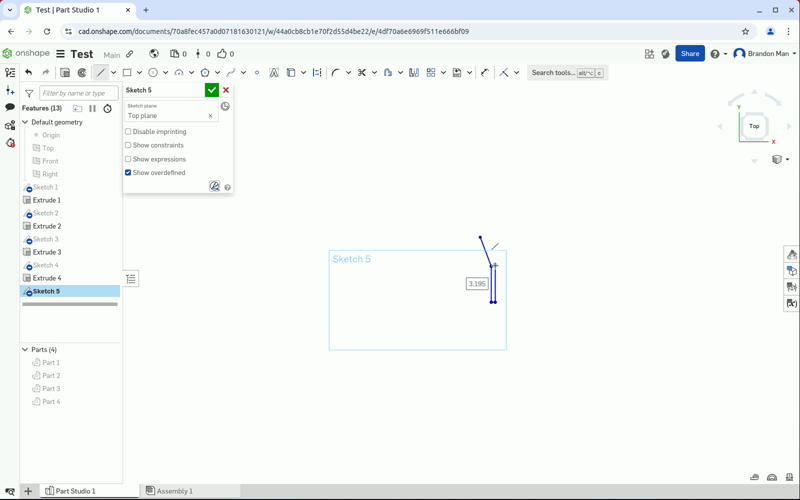
scroll(-6)
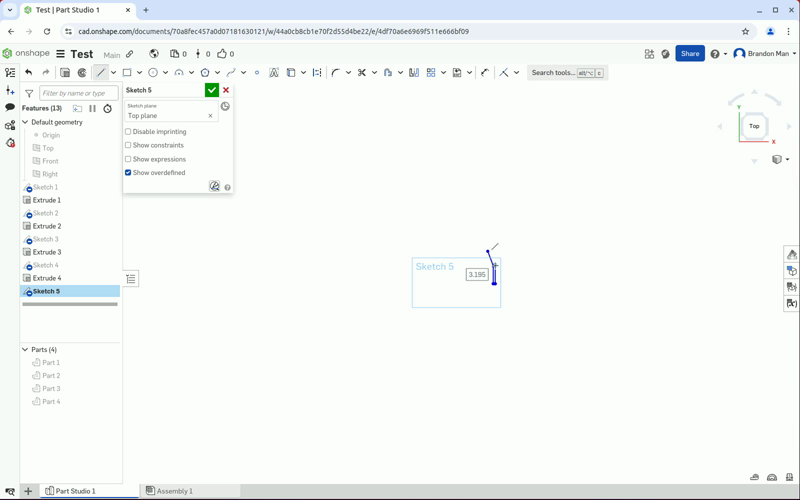
key_up(shift)
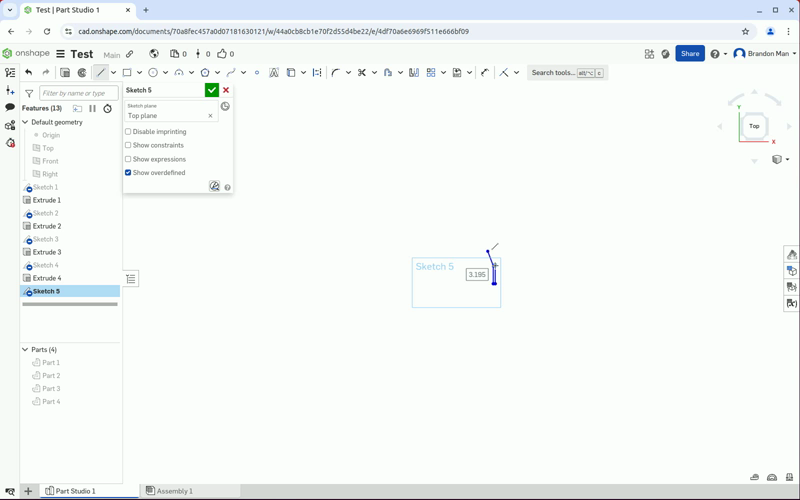
key_down(shift)
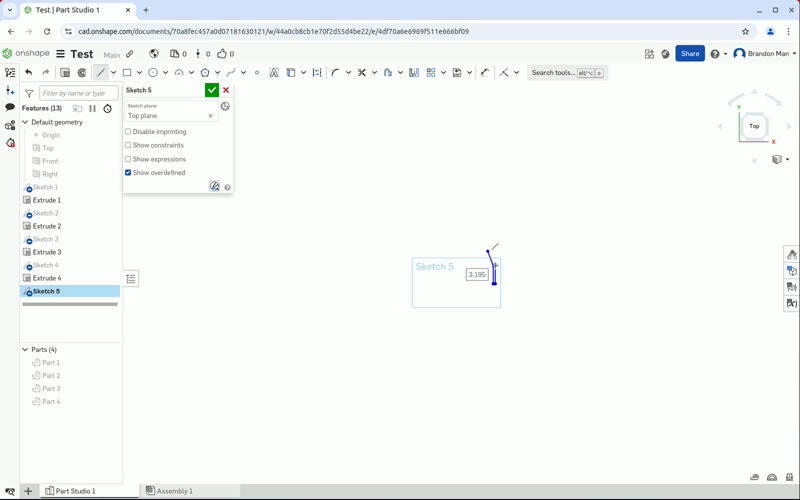
mouse_move(525, 265)
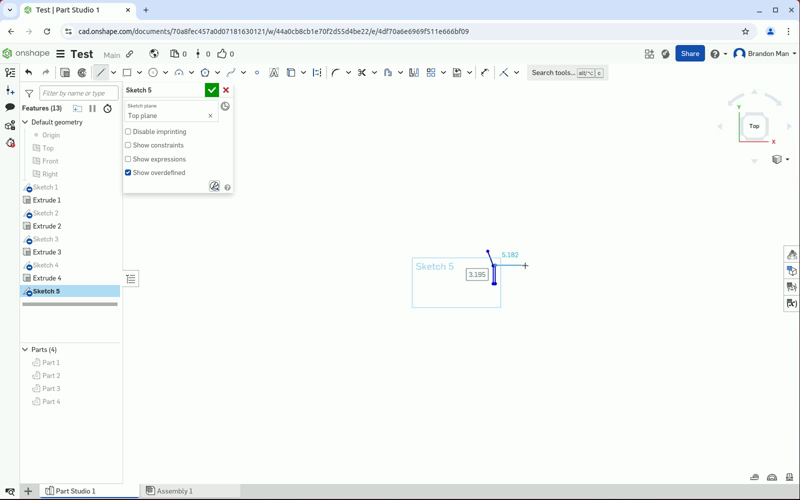
mouse_move(490, 250)
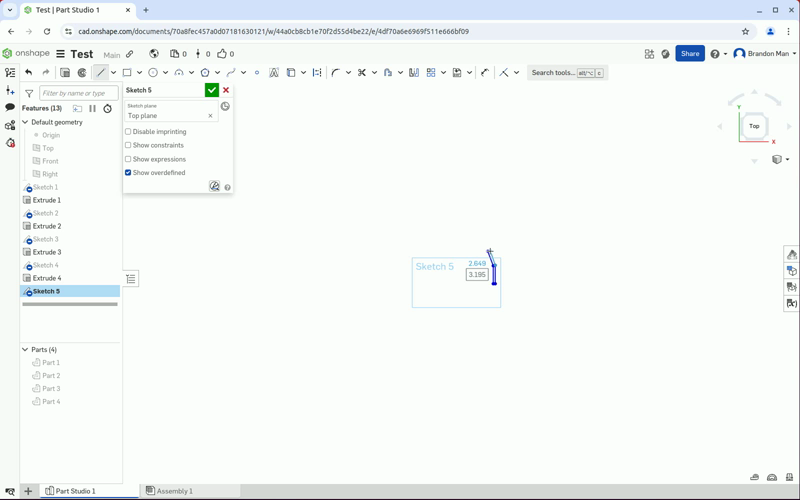
scroll(6)
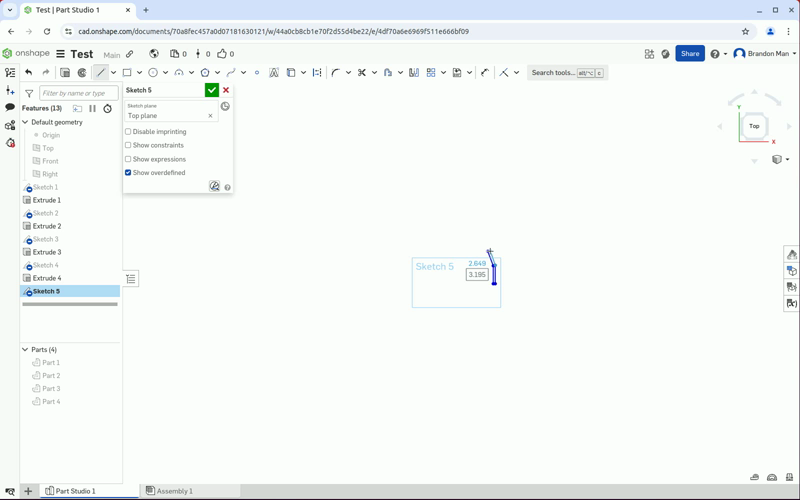
scroll(6)
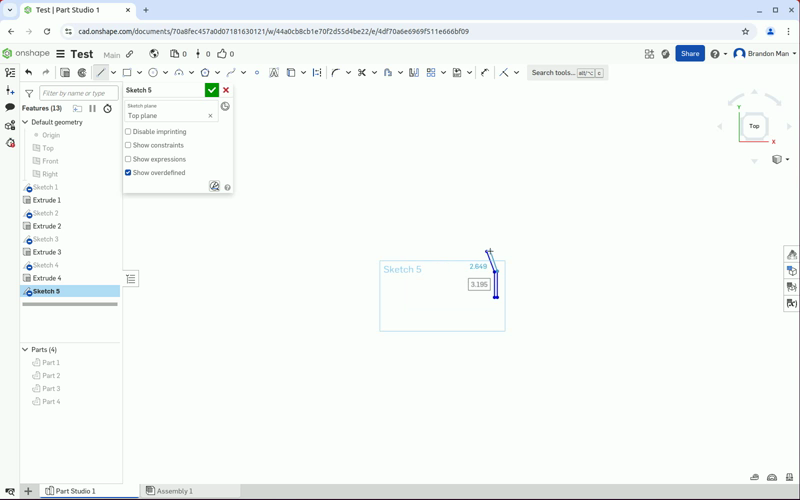
scroll(6)
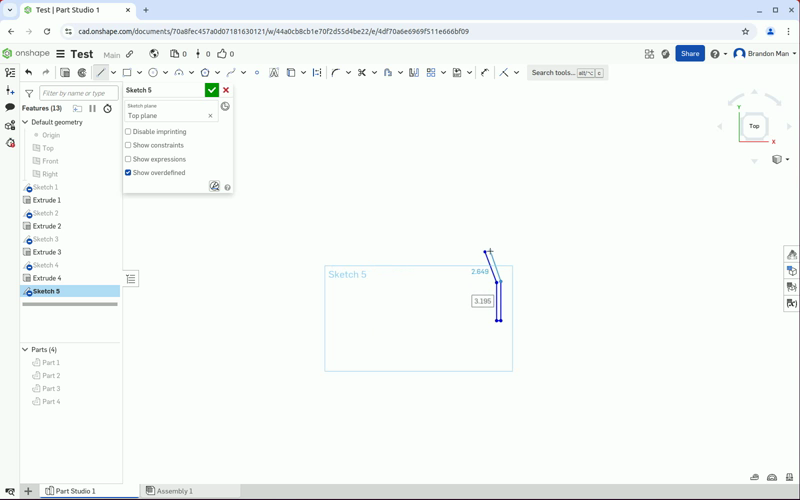
scroll(6)
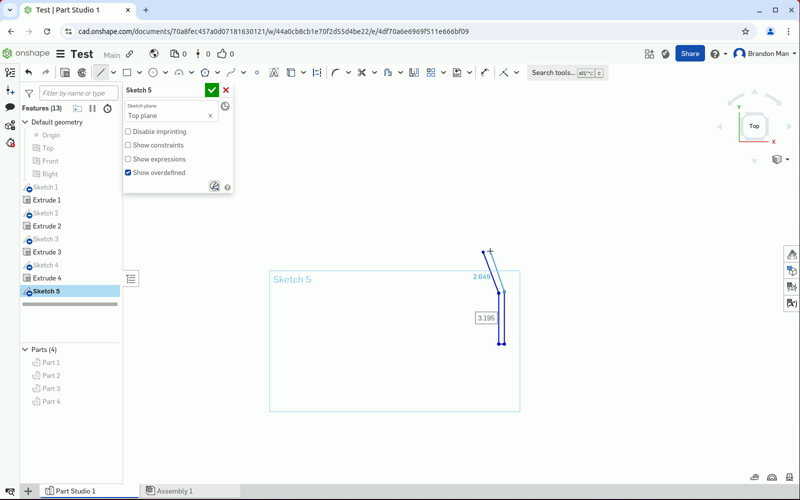
scroll(6)
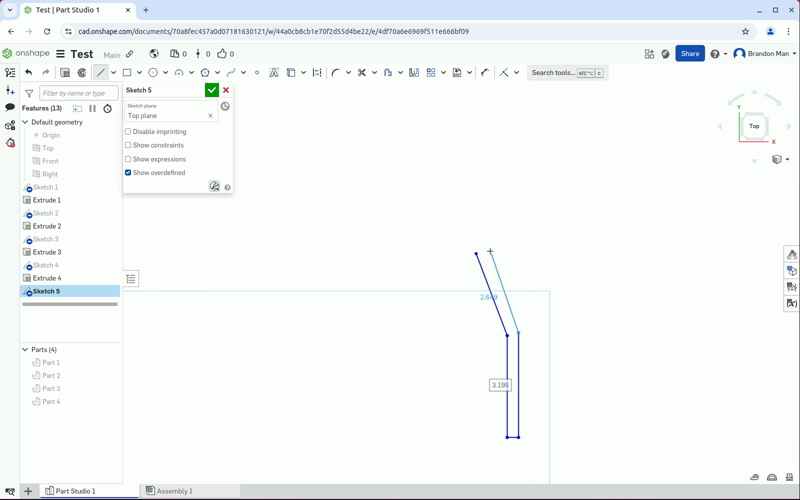
scroll(6)
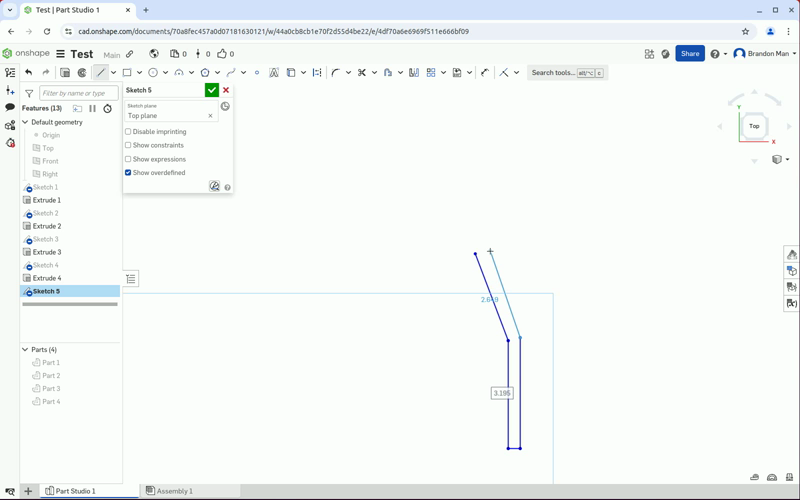
scroll(6)
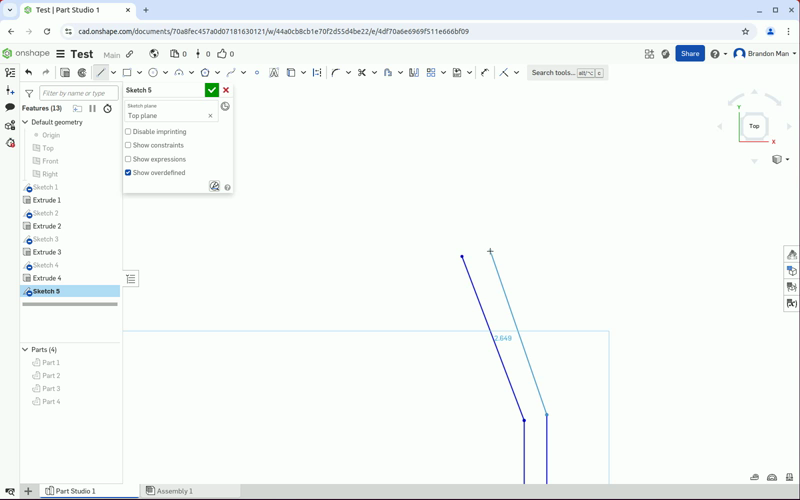
click(490, 250)
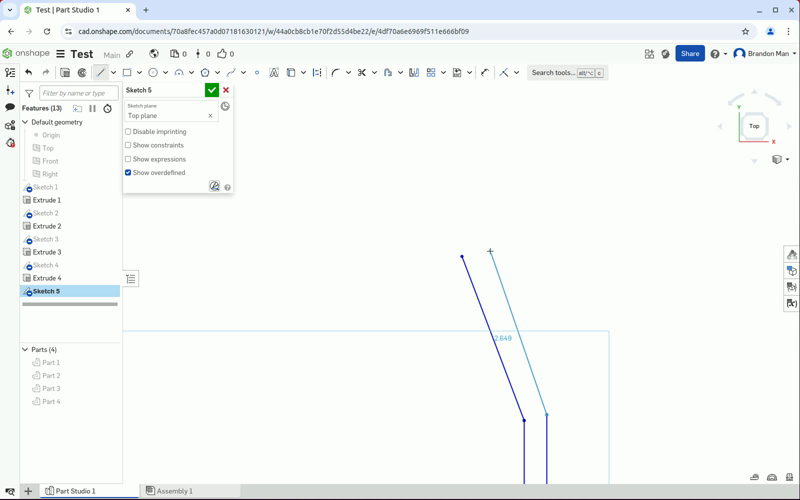
scroll(-6)
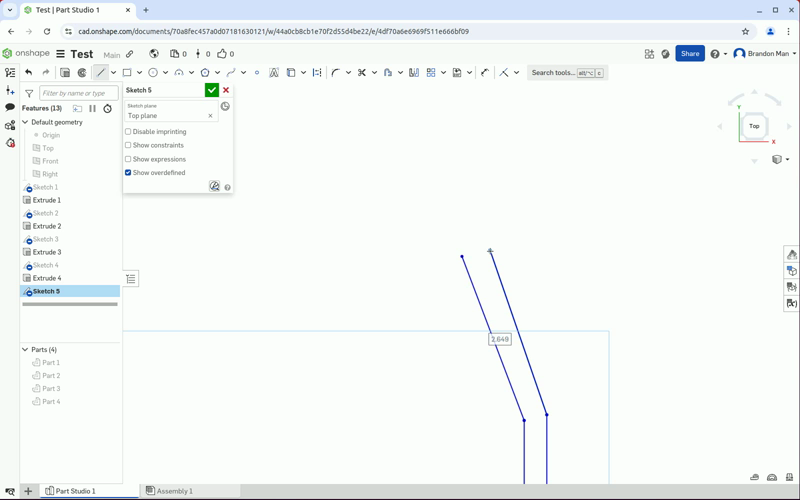
scroll(-6)
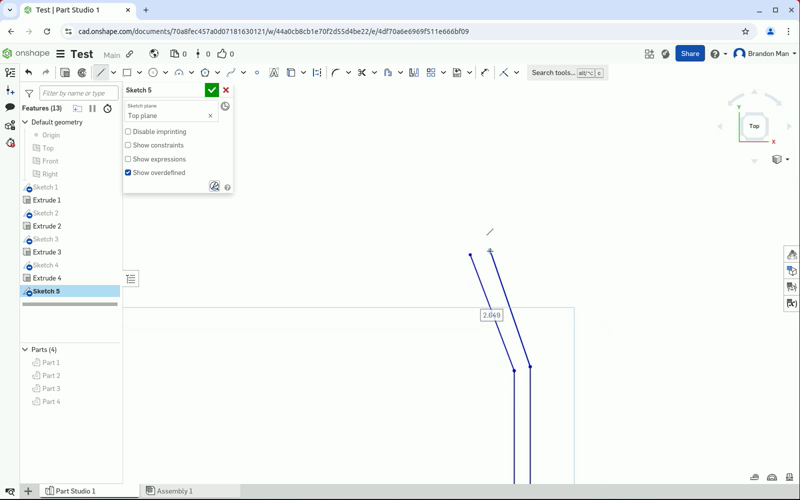
scroll(-6)
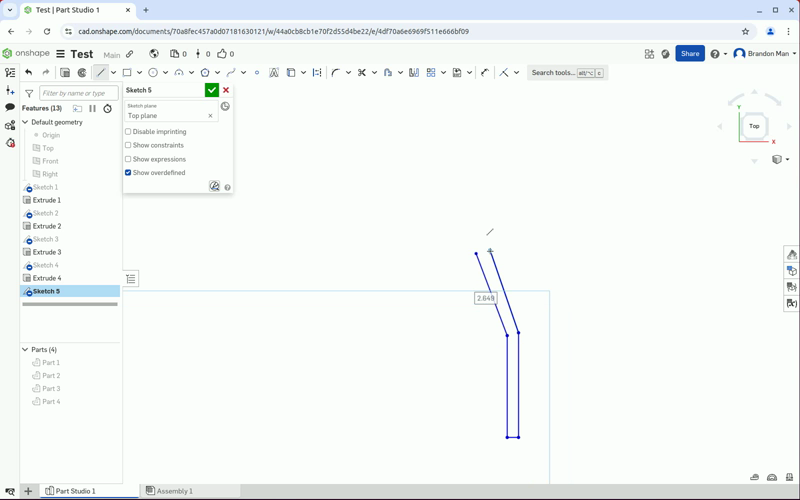
scroll(-6)
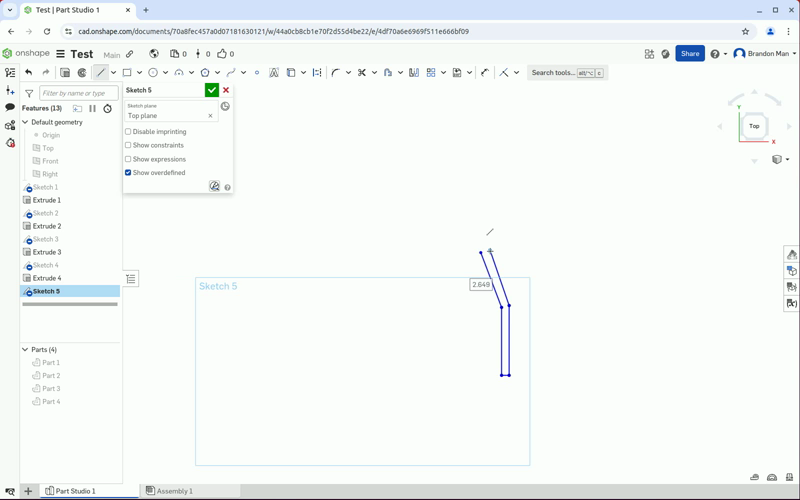
scroll(-6)
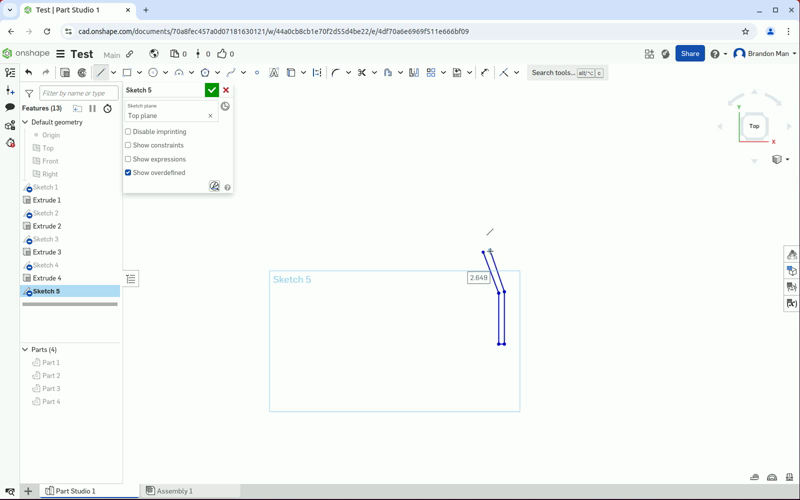
scroll(-6)
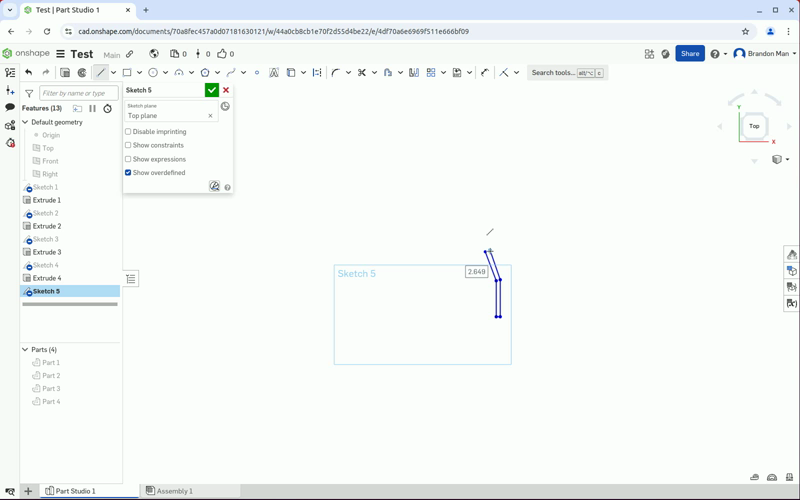
scroll(-6)
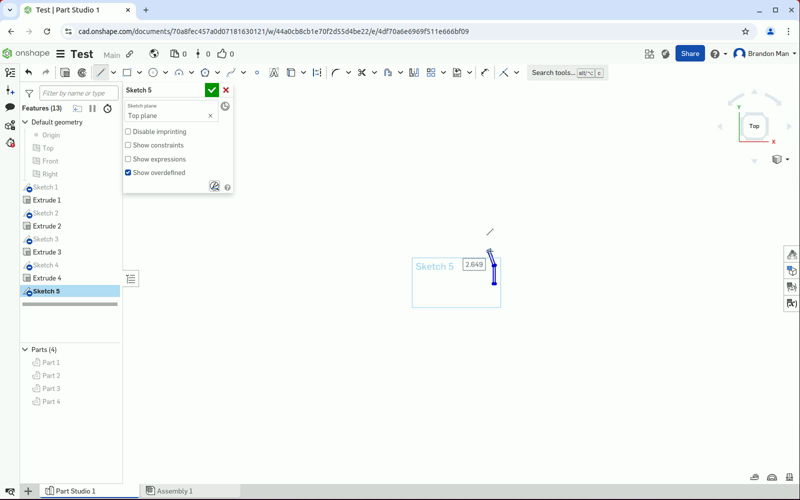
key_up(shift)
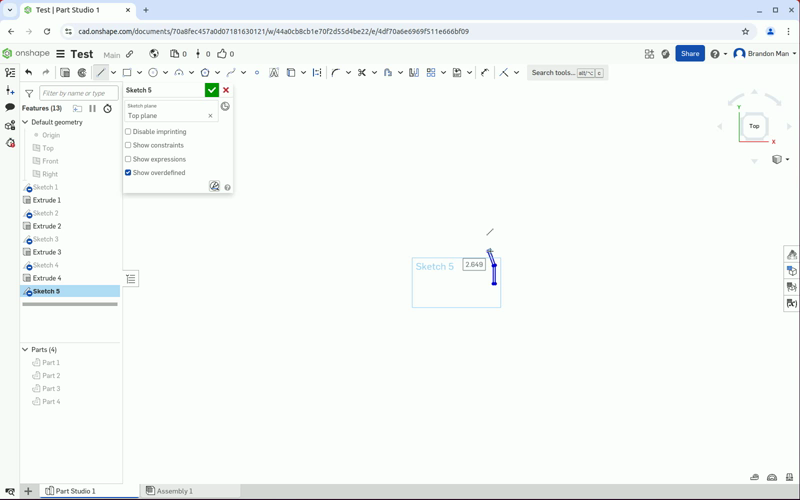
key_down(shift)
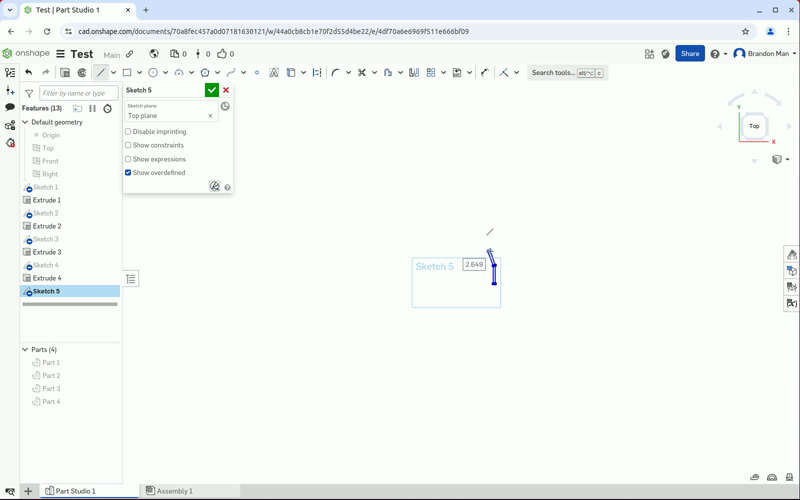
mouse_move(520, 250)
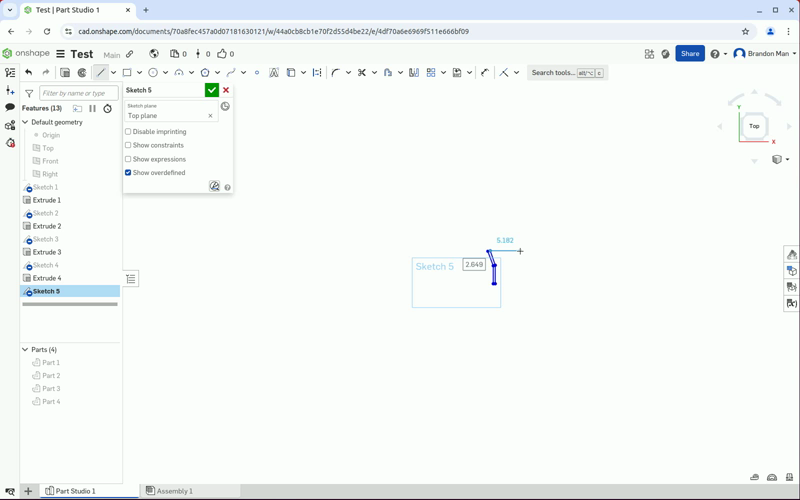
mouse_move(490, 195)
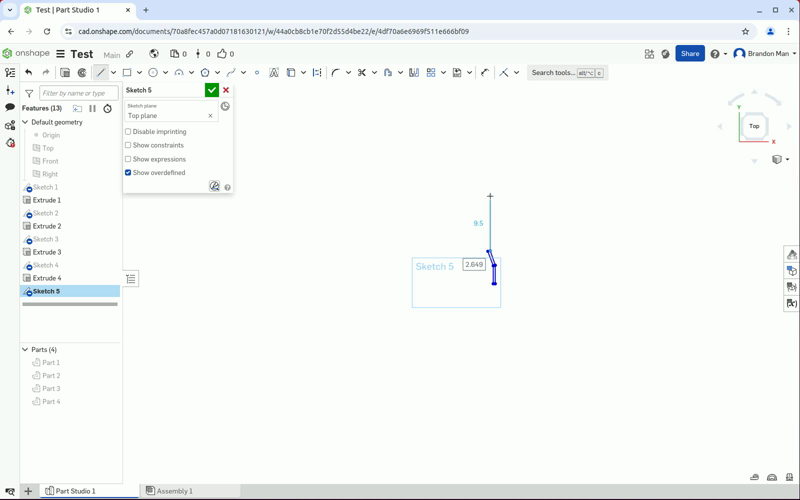
click(490, 195)
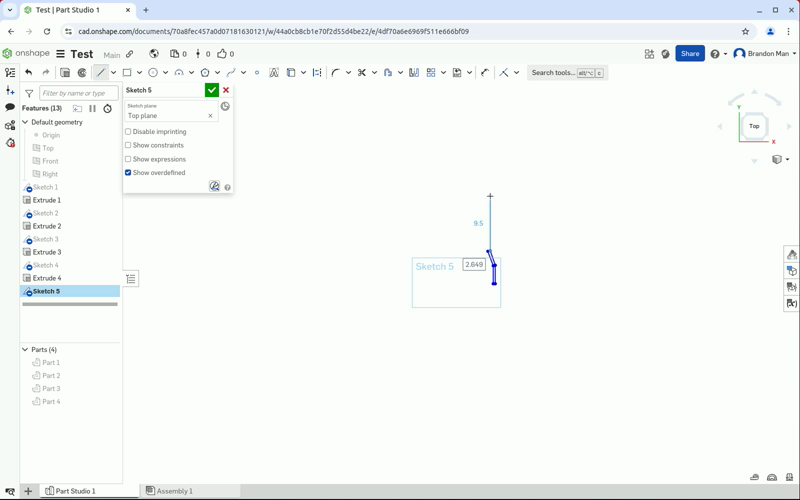
key_up(shift)
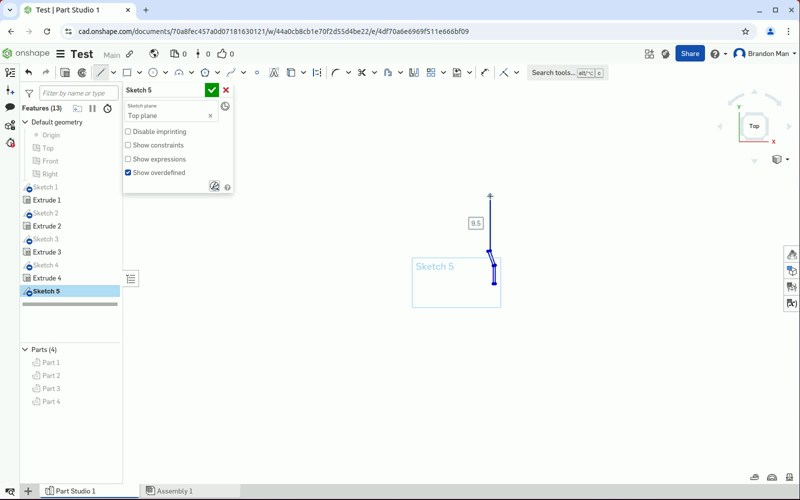
key_down(shift)
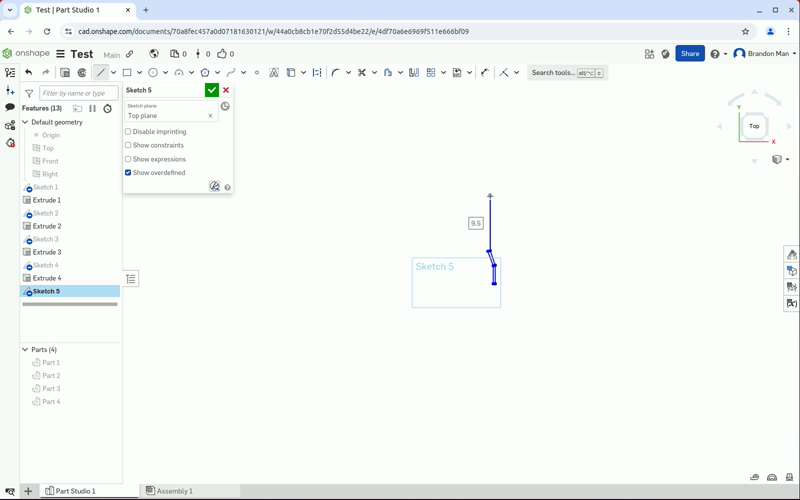
mouse_move(520, 195)
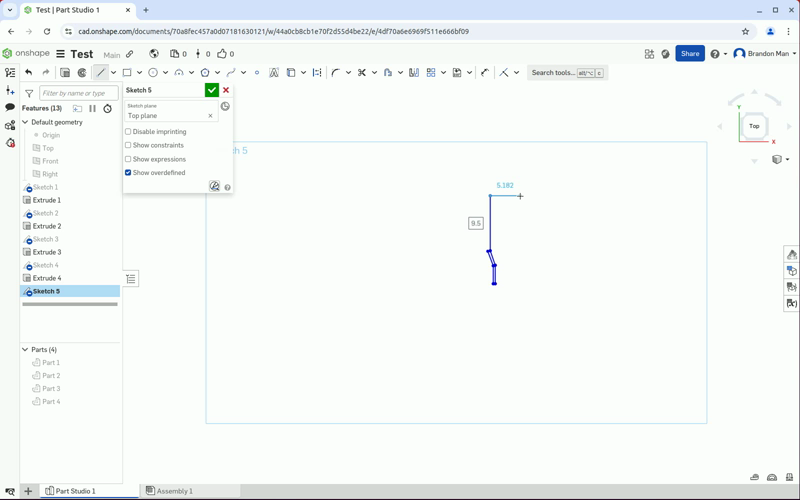
mouse_move(487, 195)
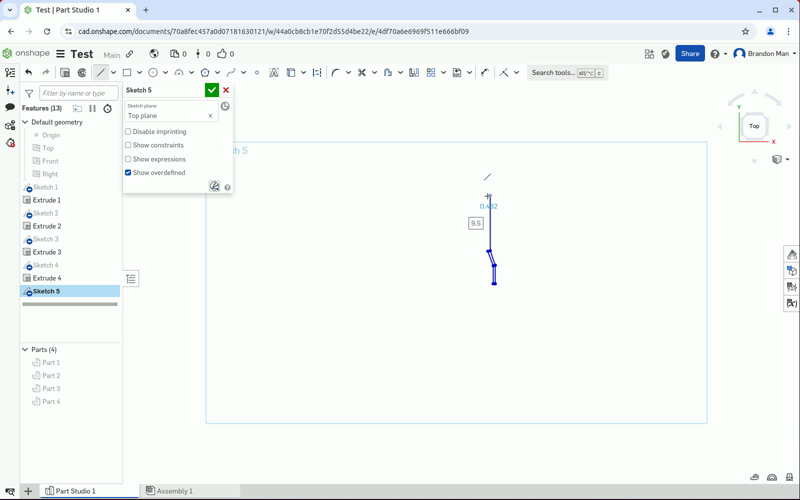
scroll(6)
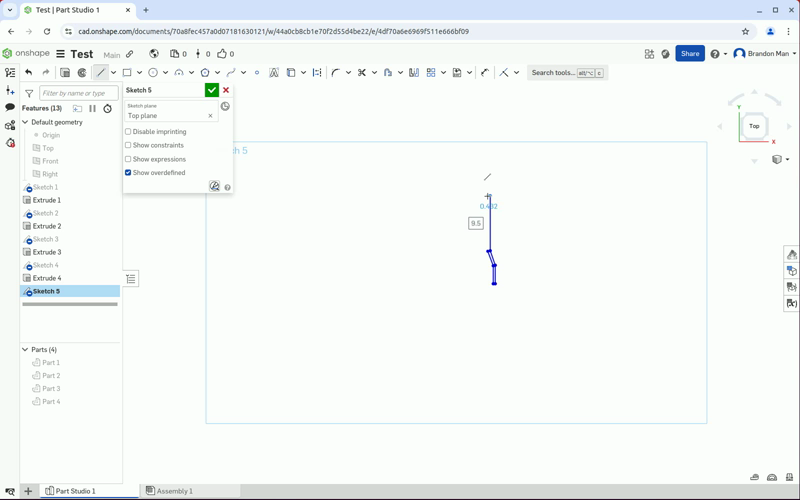
scroll(6)
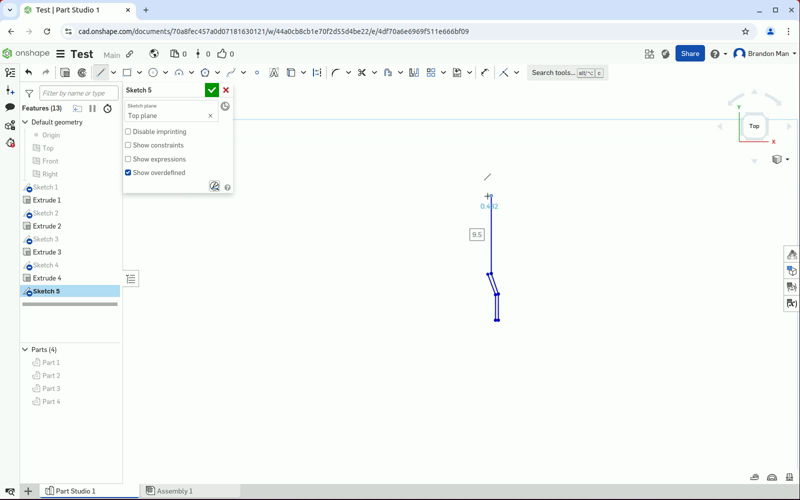
scroll(6)
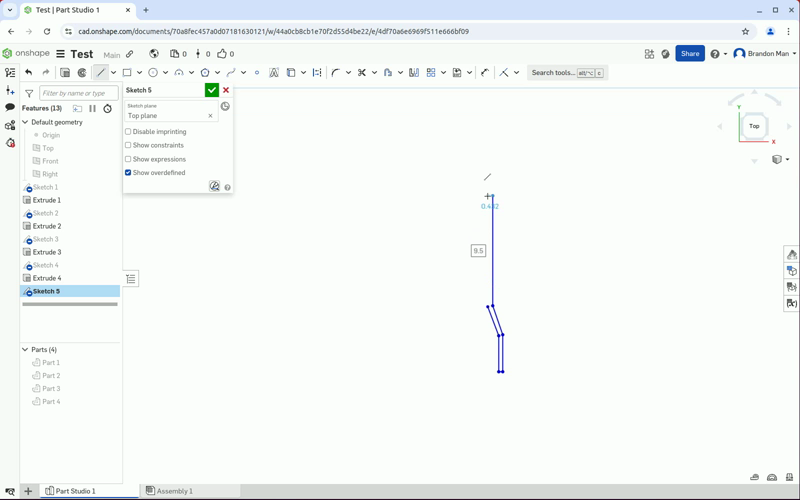
scroll(6)
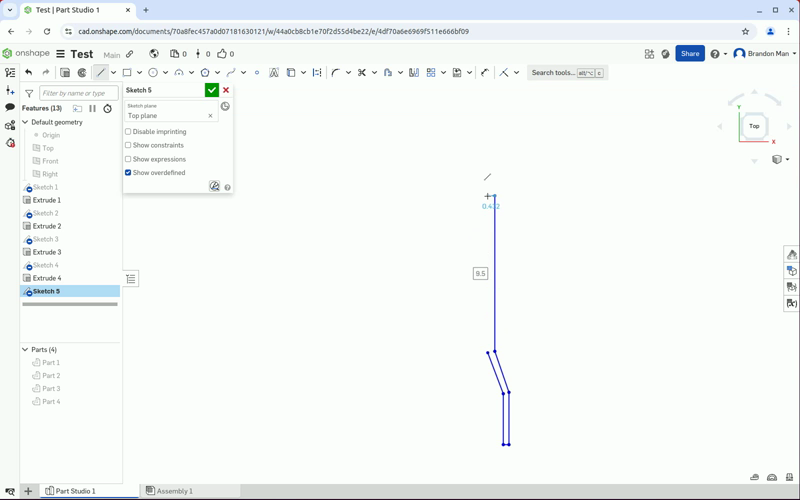
scroll(6)
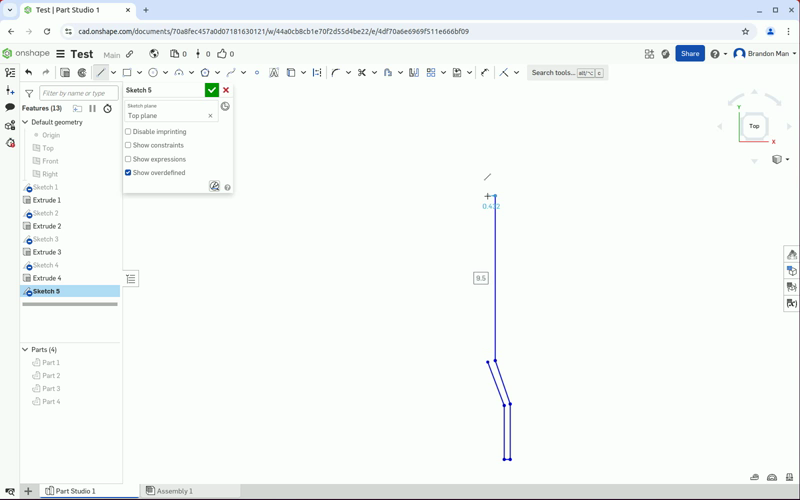
scroll(6)
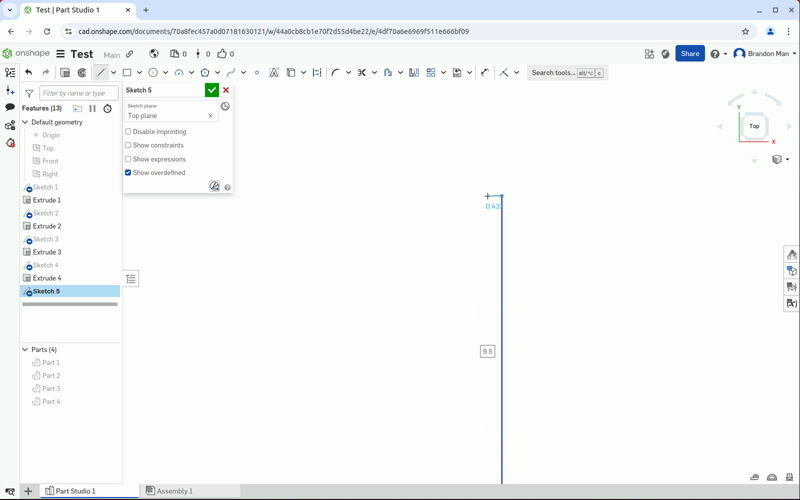
scroll(6)
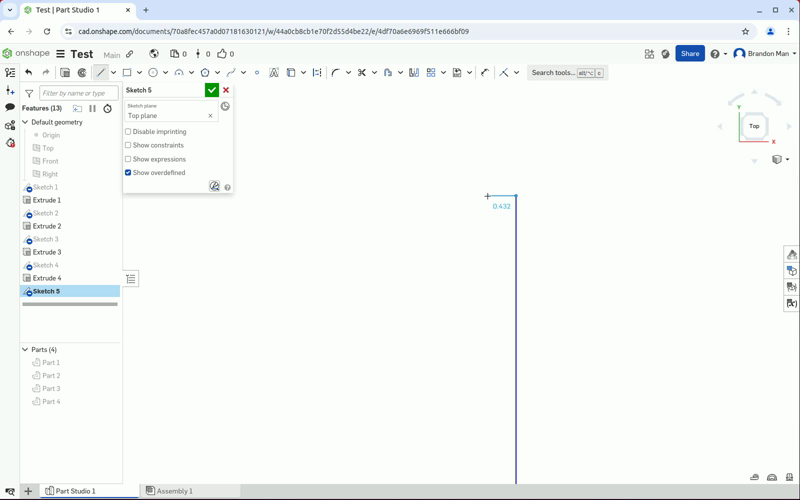
click(487, 195)
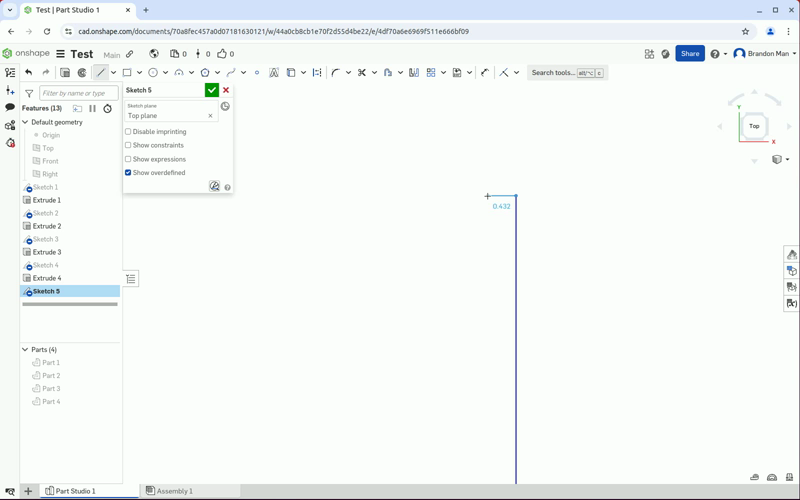
scroll(-6)
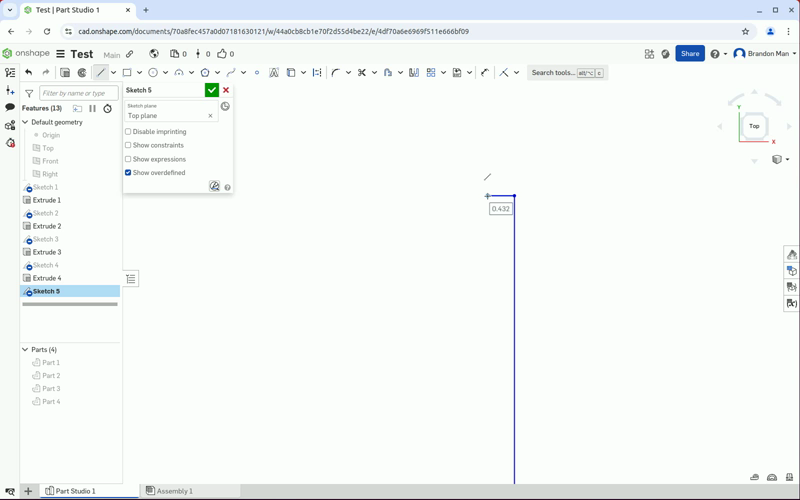
scroll(-6)
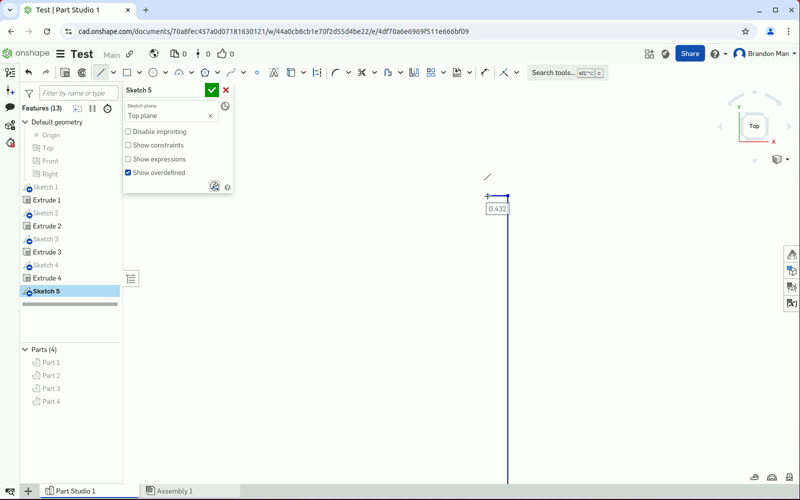
scroll(-6)
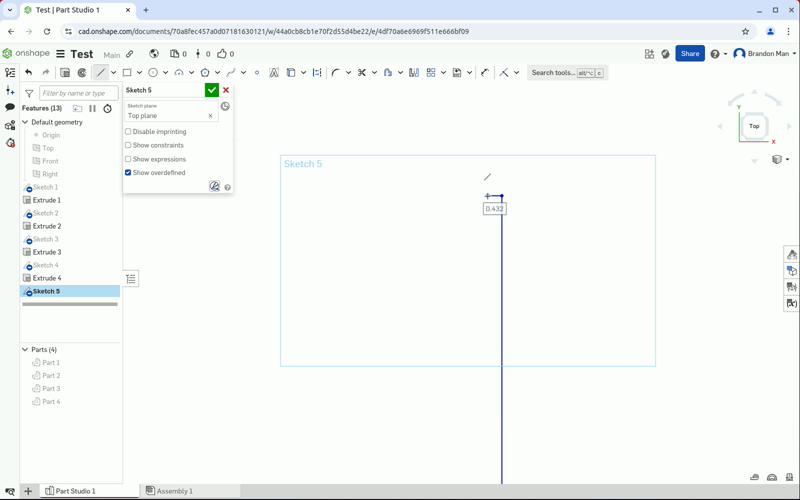
scroll(-6)
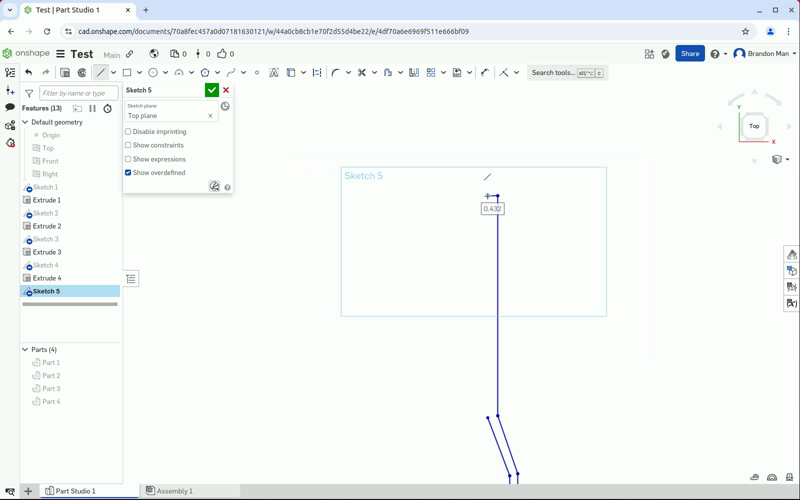
scroll(-6)
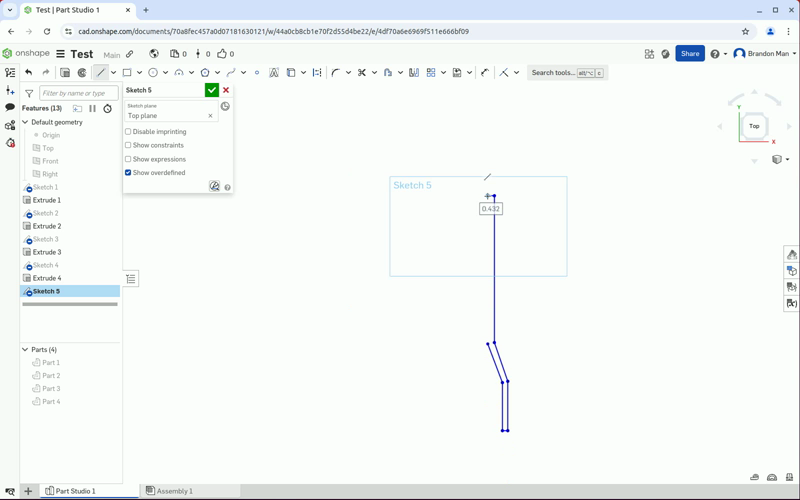
scroll(-6)
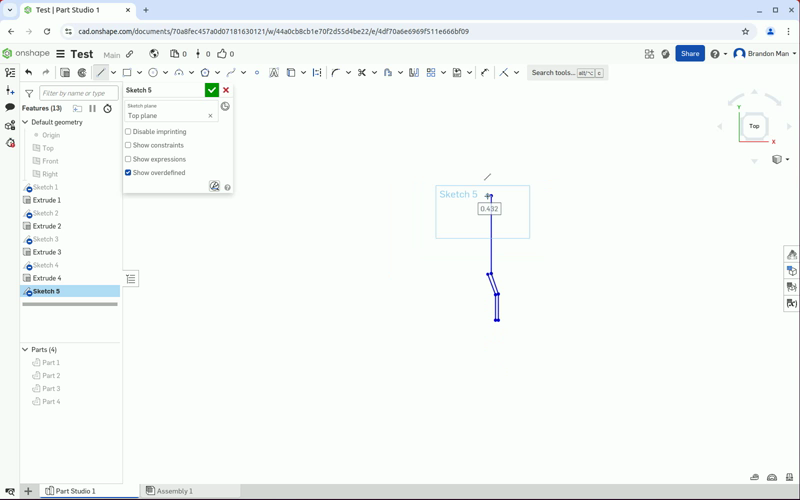
scroll(-6)
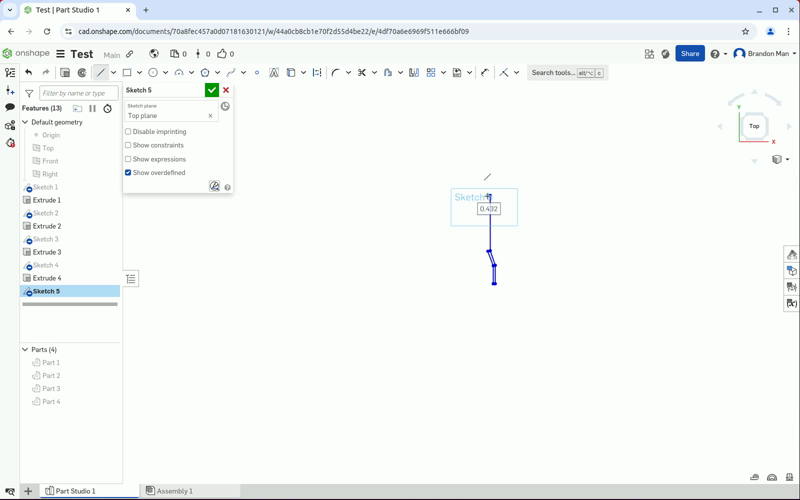
key_up(shift)
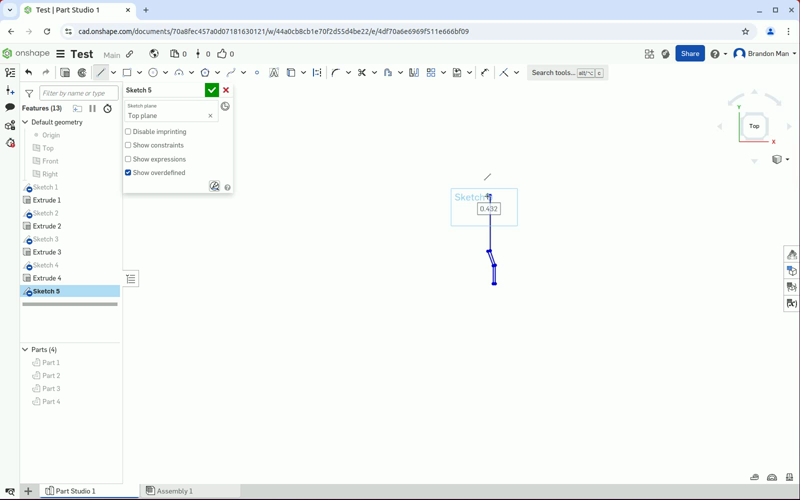
mouse_move(517, 195)
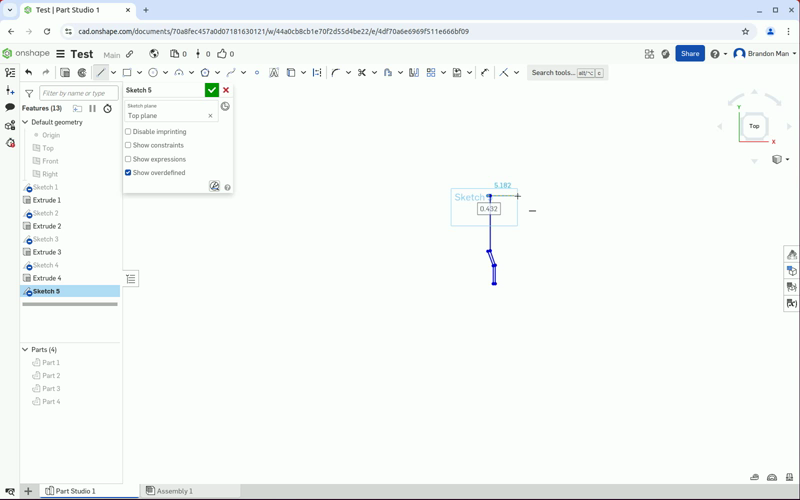
key_down(shift)
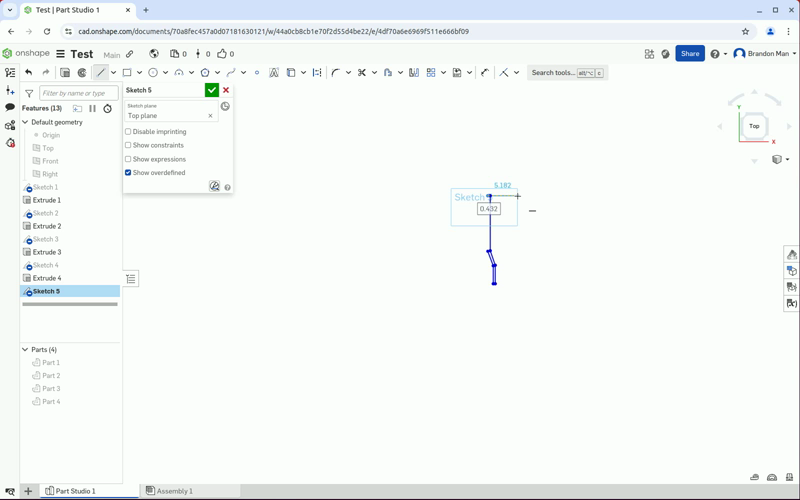
mouse_move(487, 251)
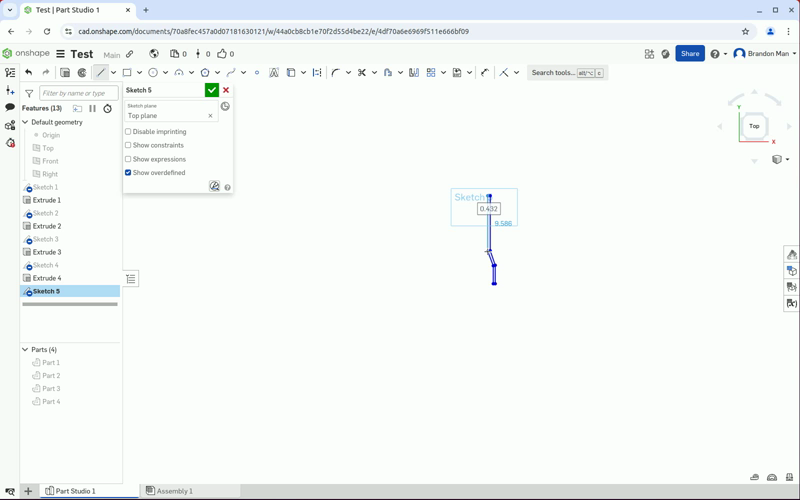
scroll(6)
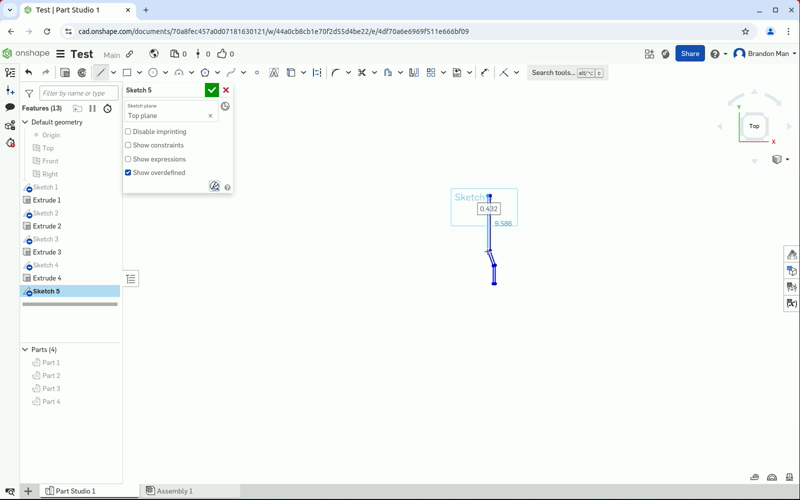
scroll(6)
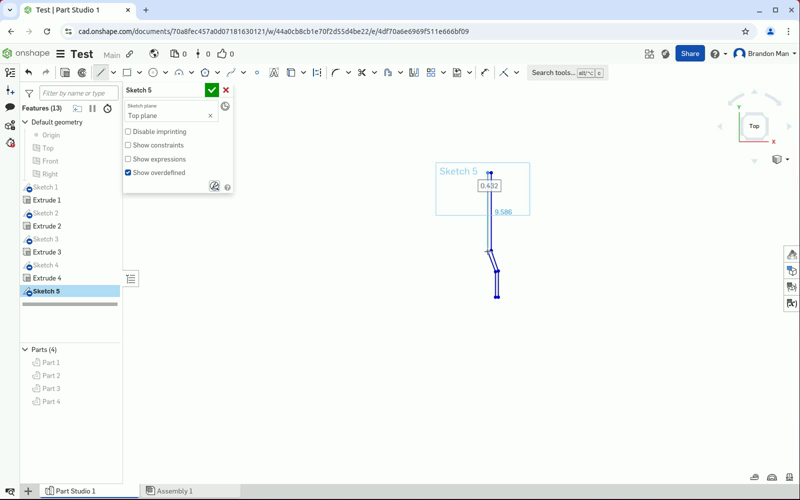
scroll(6)
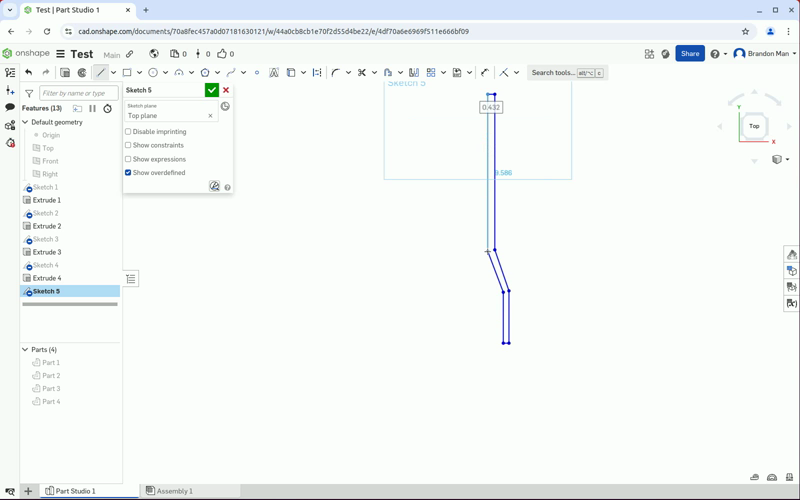
scroll(6)
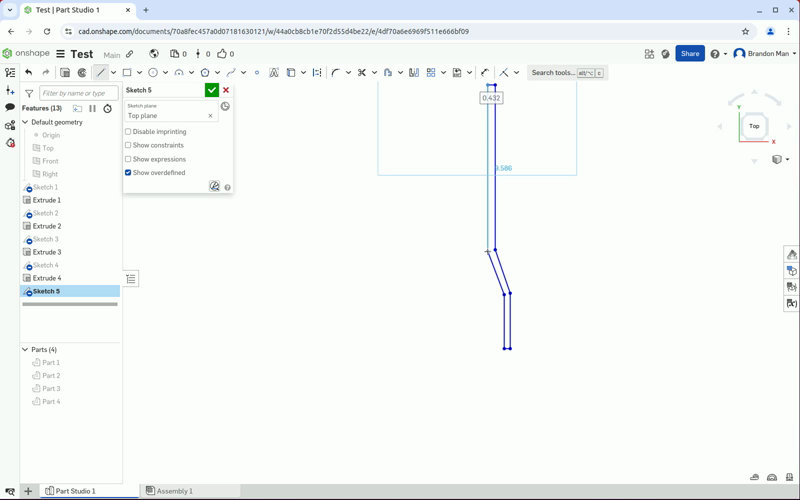
scroll(6)
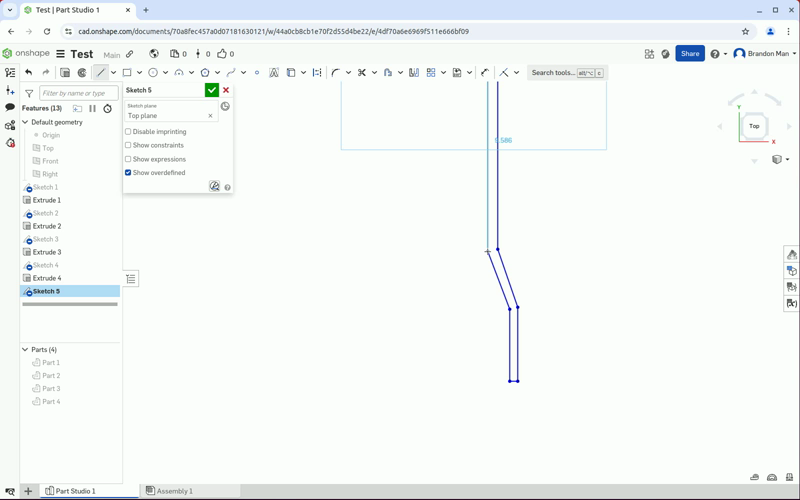
scroll(6)
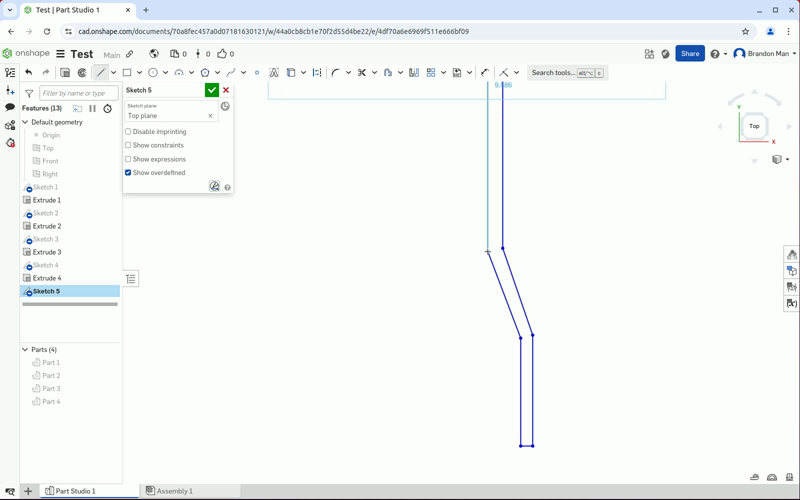
scroll(6)
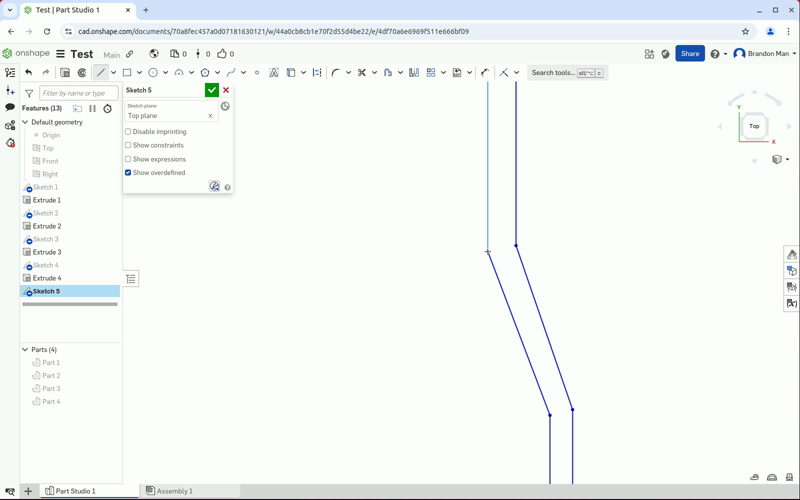
key_up(shift)
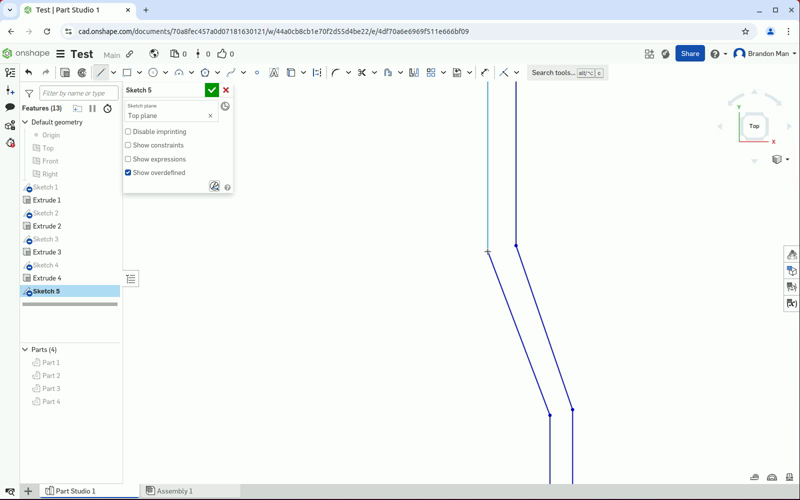
click(487, 251)
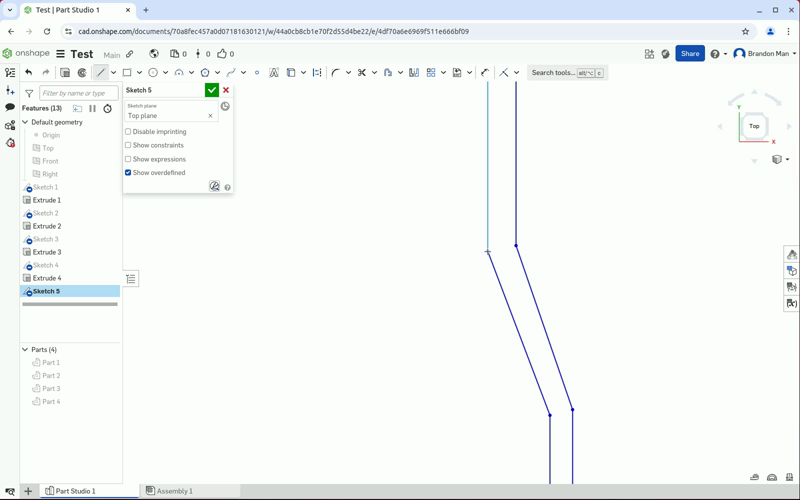
scroll(-6)
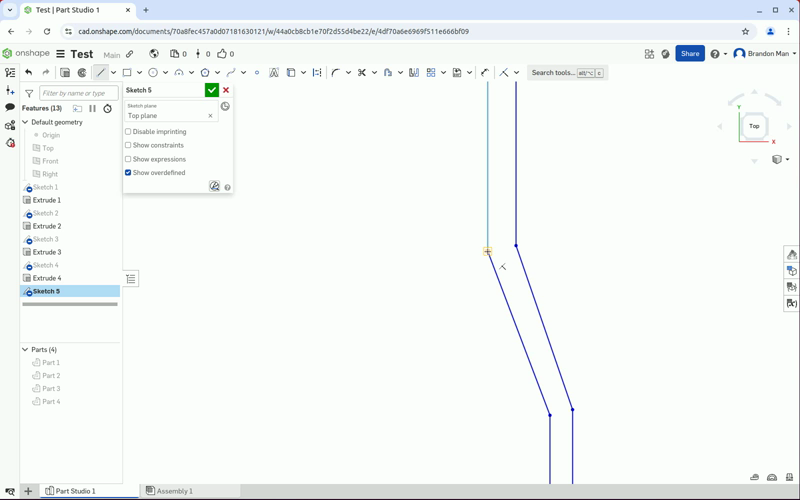
scroll(-6)
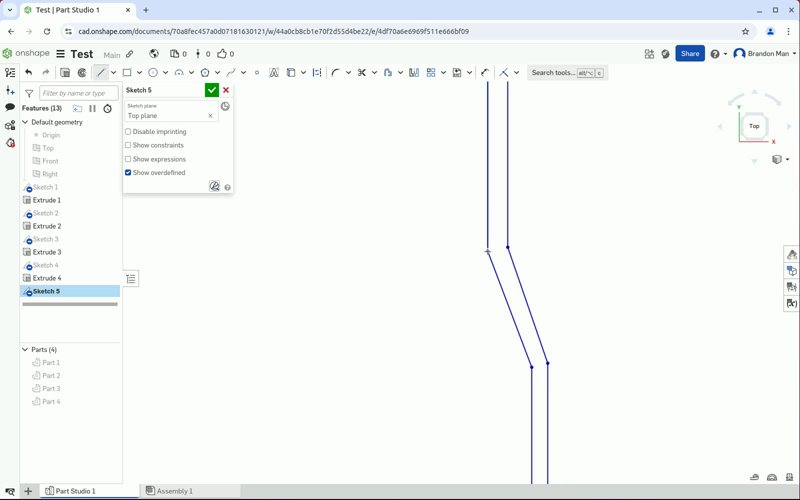
scroll(-6)
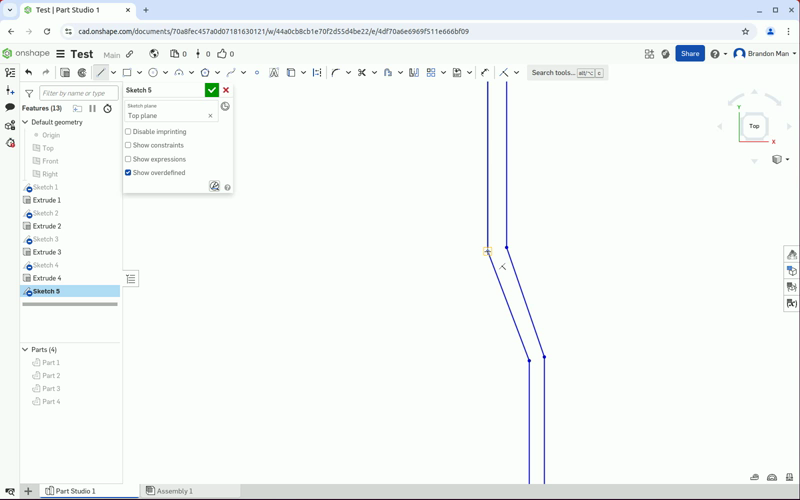
scroll(-6)
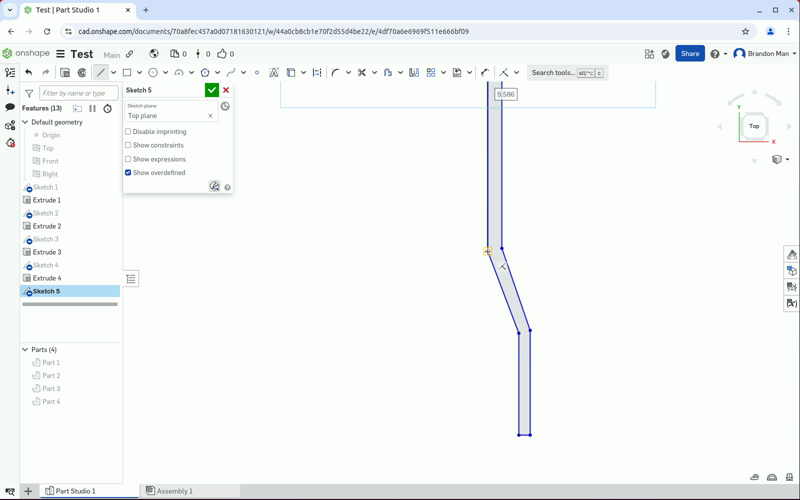
scroll(-6)
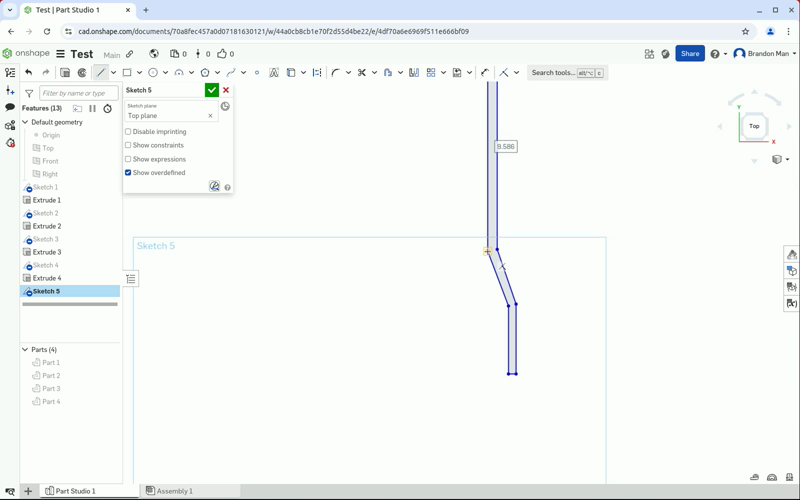
scroll(-6)
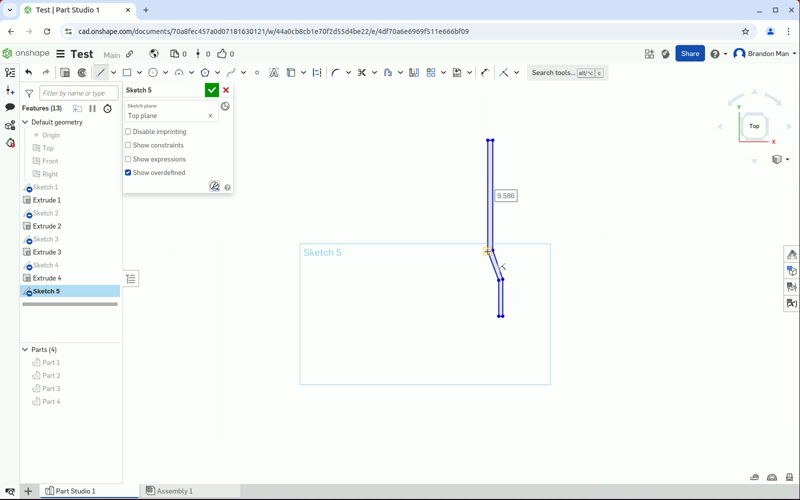
scroll(-6)
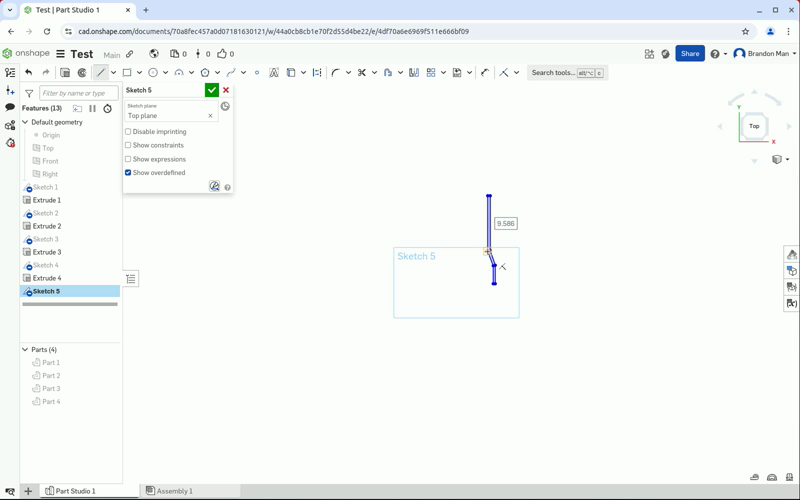
key(esc)
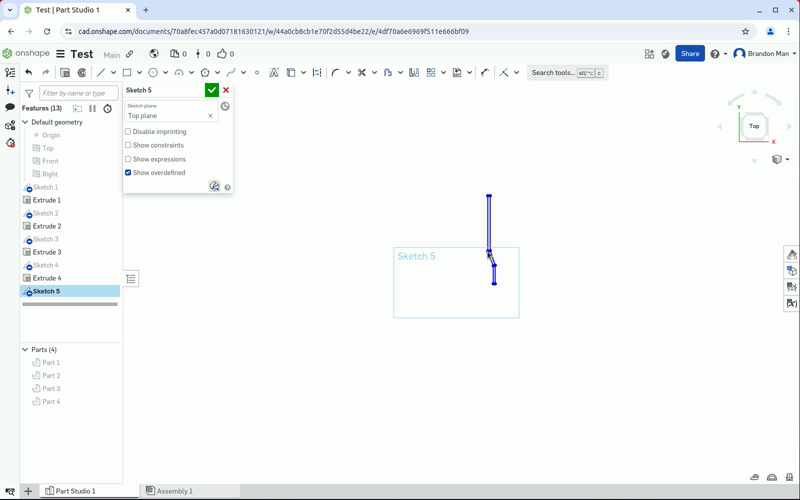
mouse_move(494, 269)
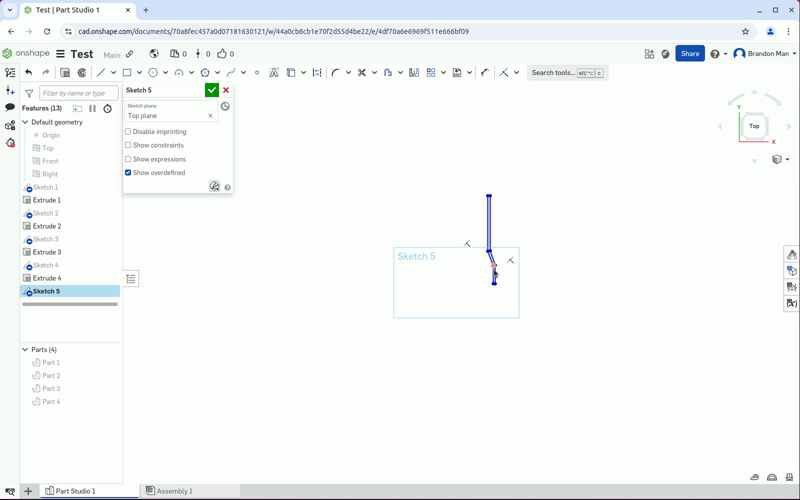
scroll(6)
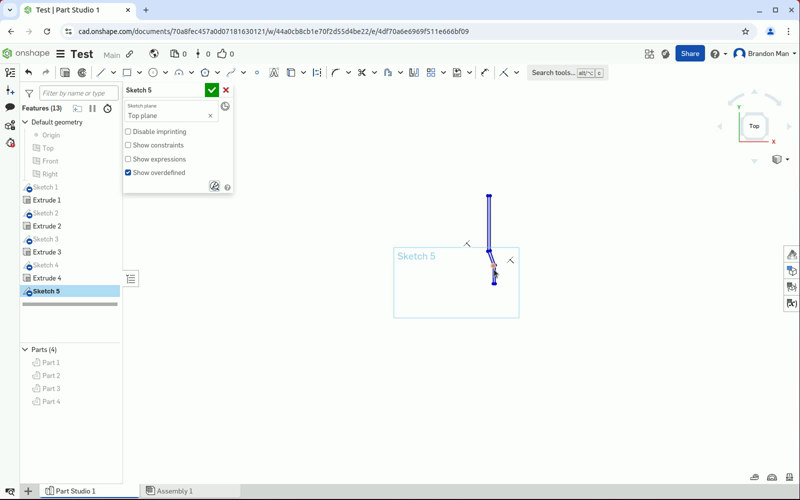
scroll(6)
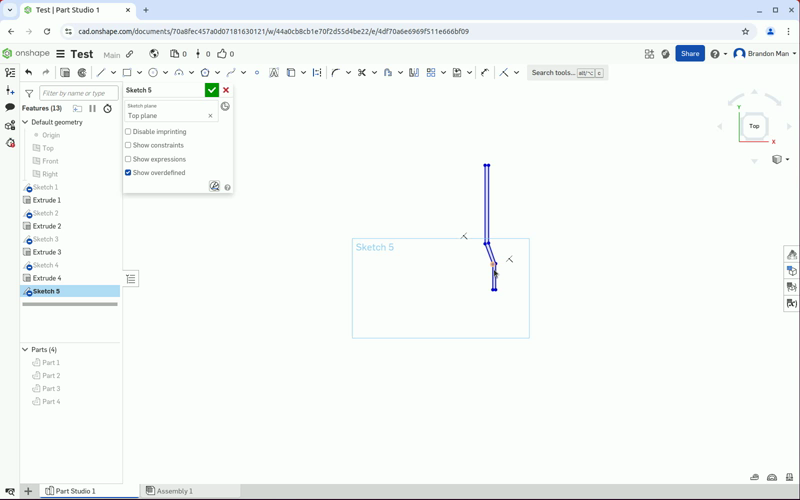
scroll(6)
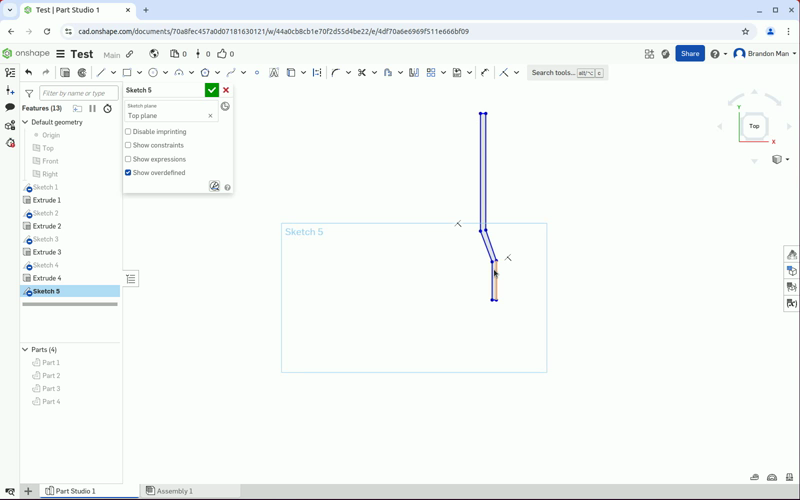
scroll(6)
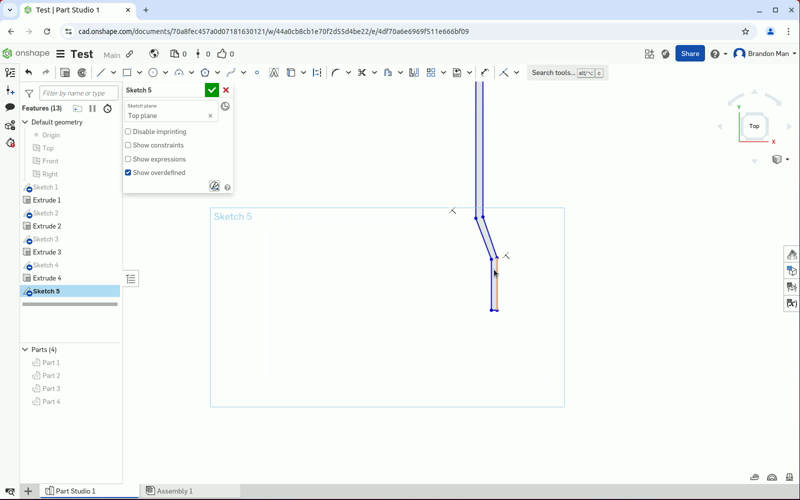
scroll(6)
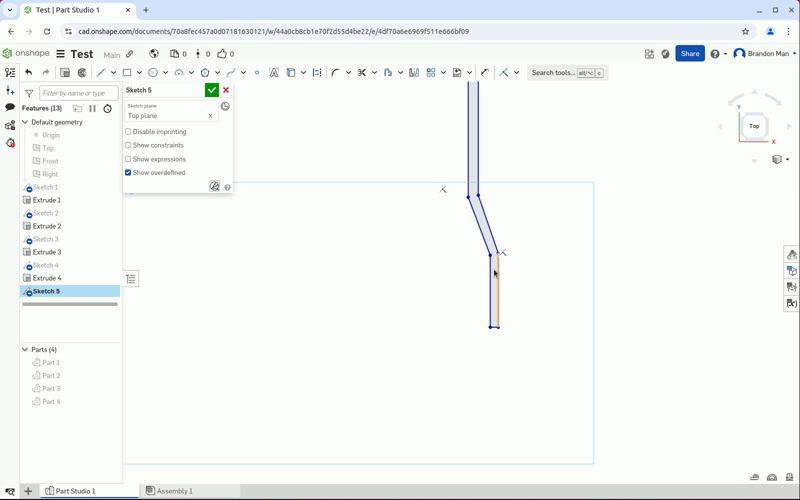
scroll(6)
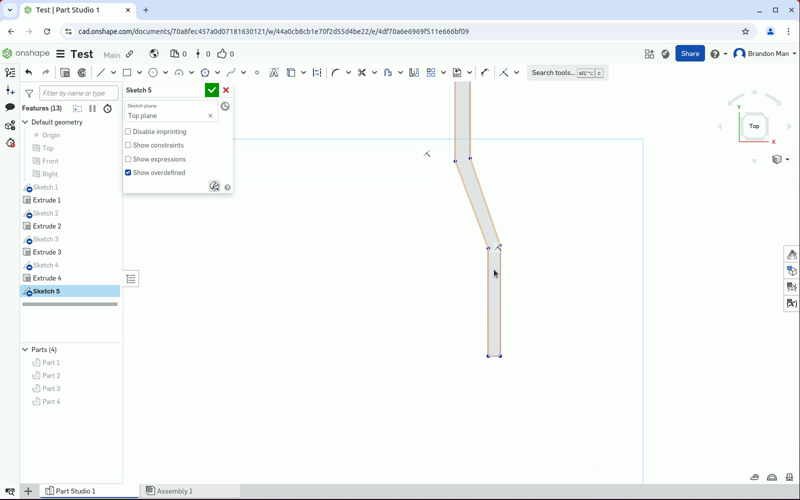
scroll(6)
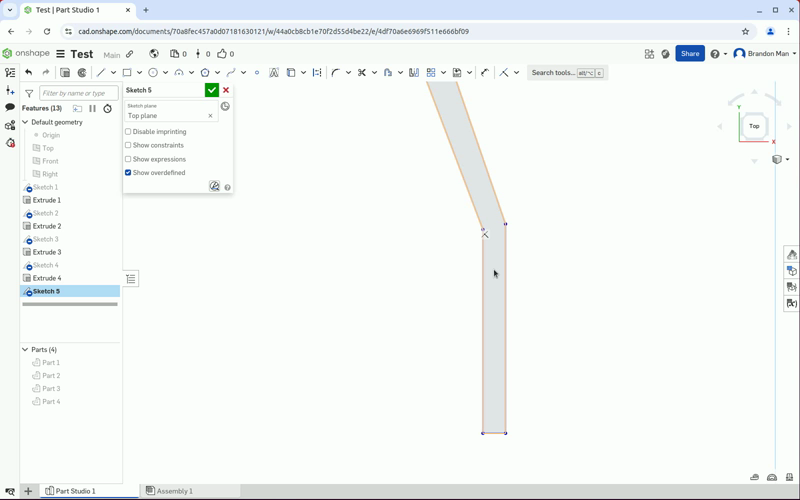
click(494, 269)
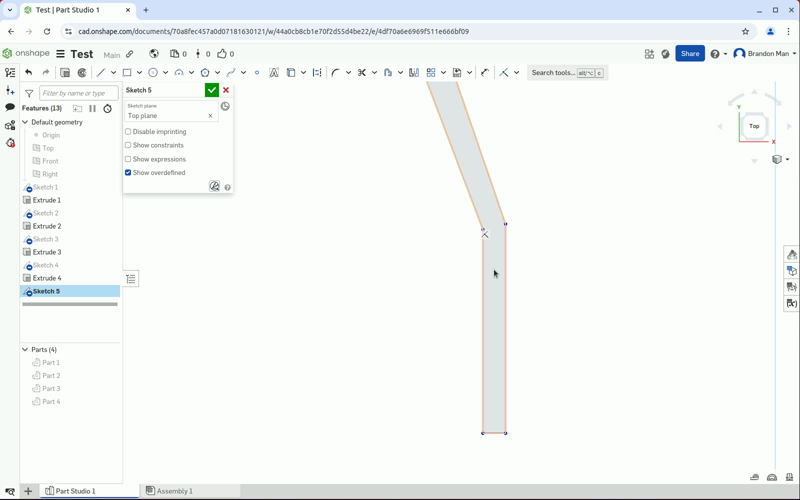
scroll(-6)
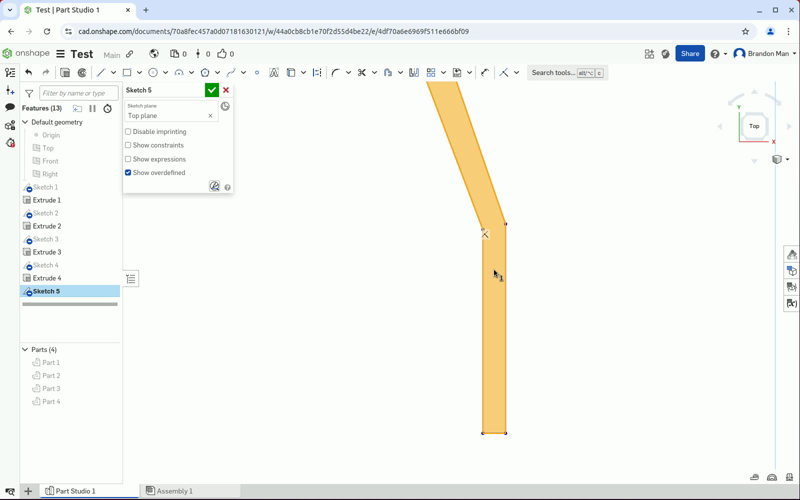
scroll(-6)
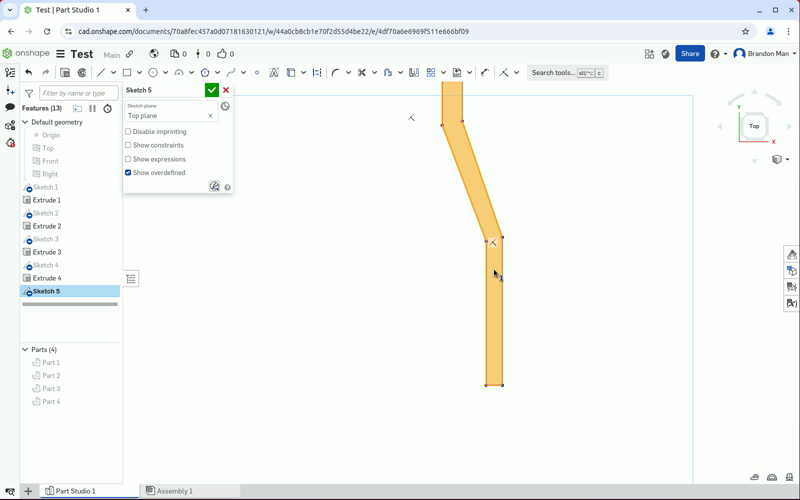
scroll(-6)
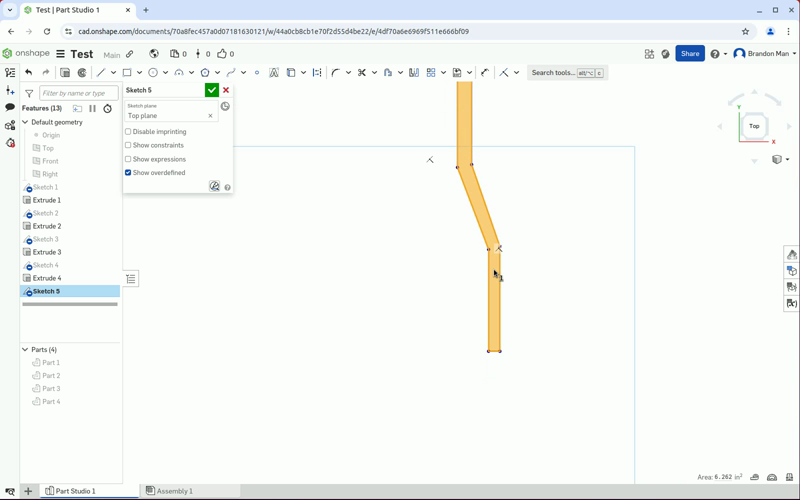
scroll(-6)
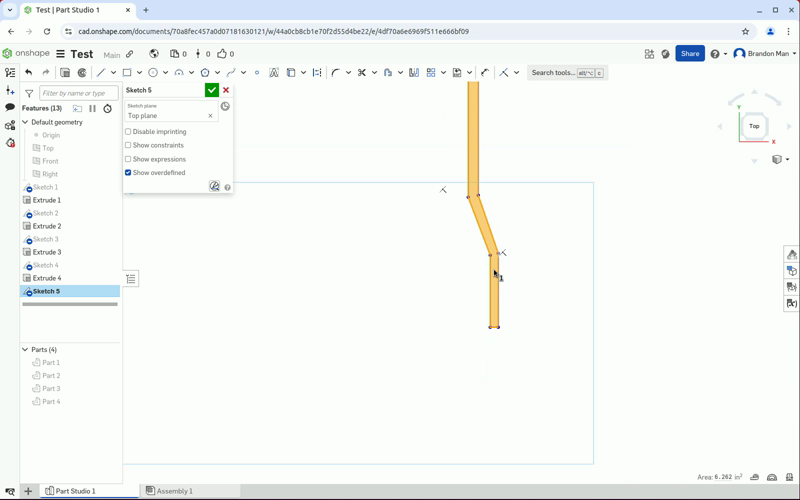
scroll(-6)
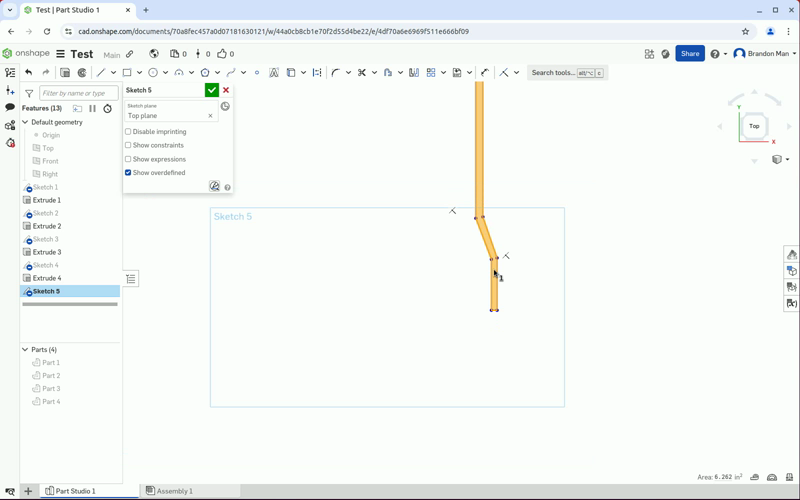
scroll(-6)
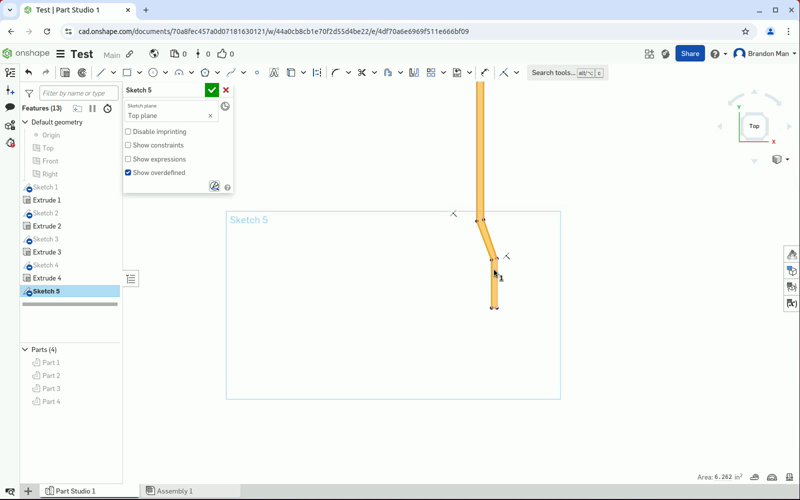
scroll(-6)
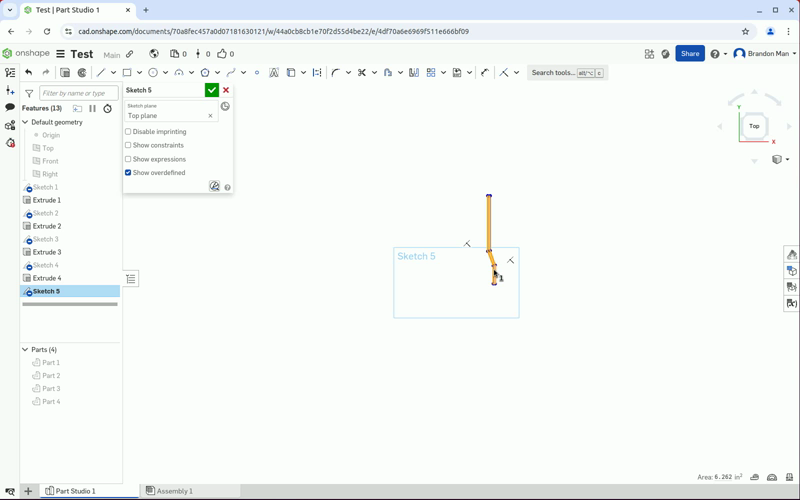
mouse_move(73, 352)
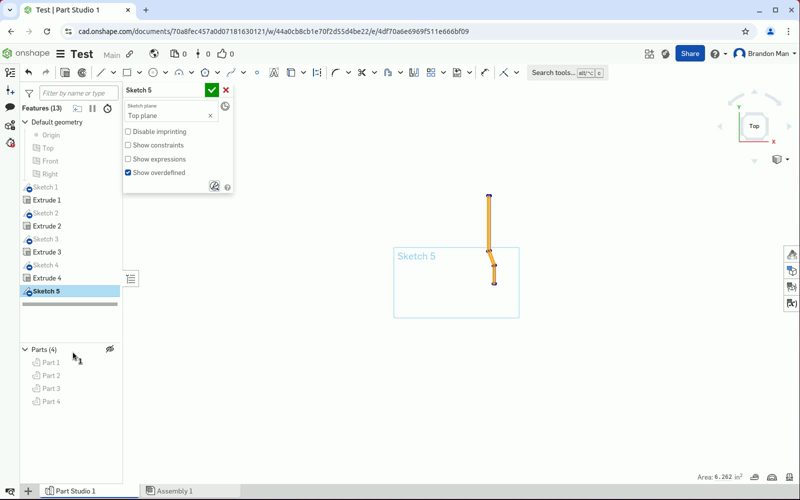
key(shift+y)
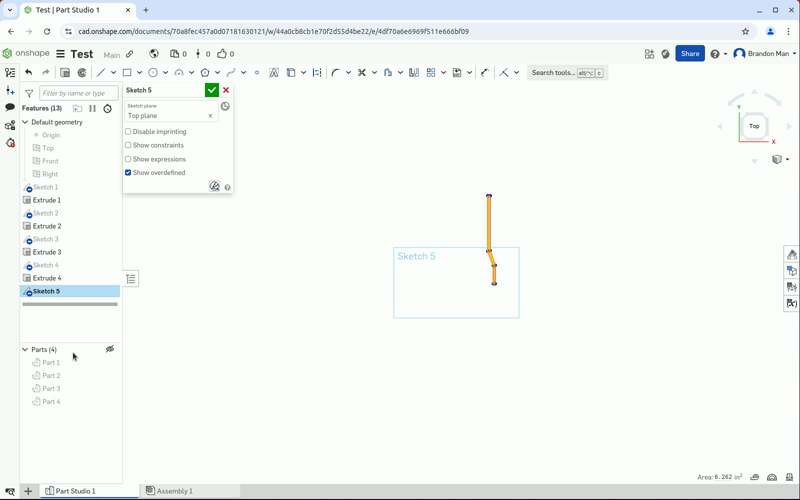
key(shift+e)
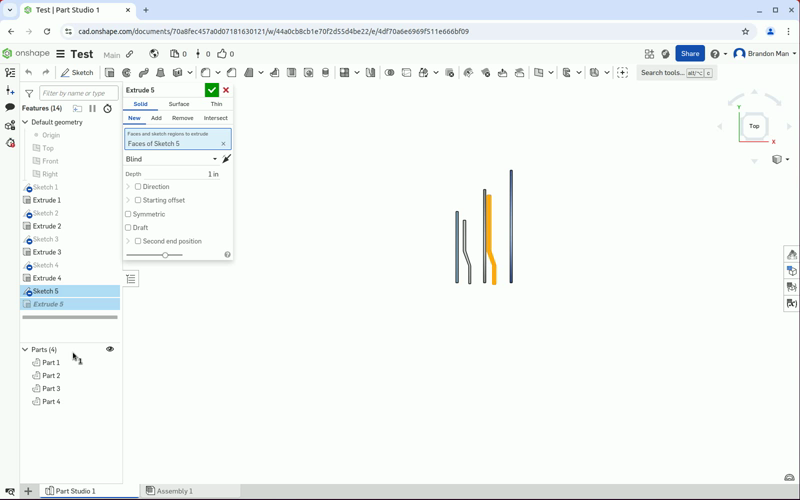
mouse_move(143, 106)
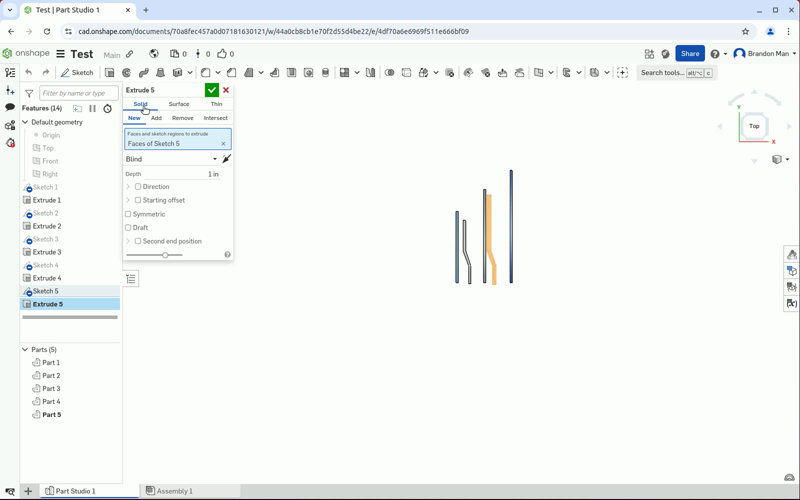
click(143, 106)
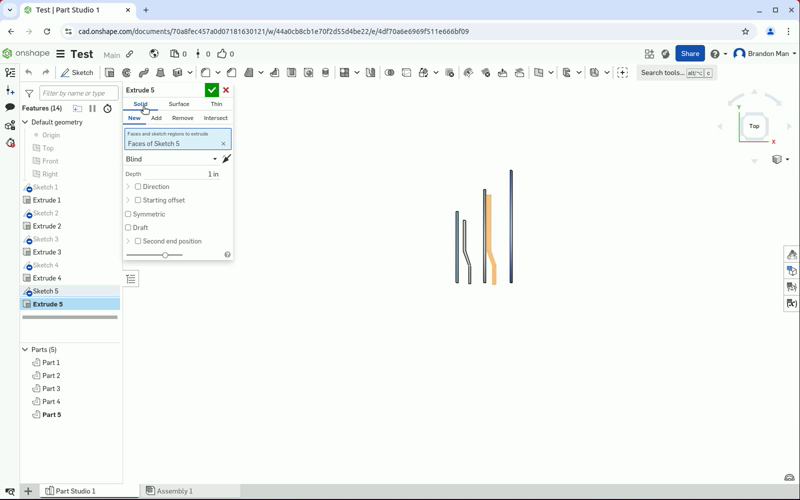
mouse_move(137, 120)
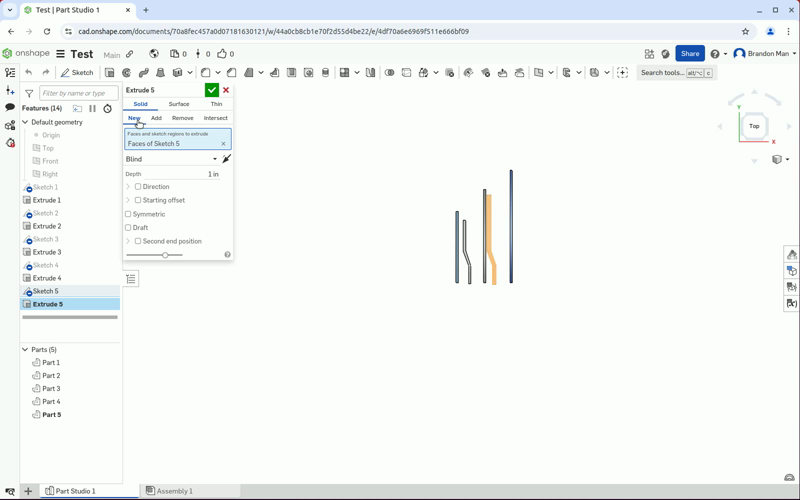
click(137, 120)
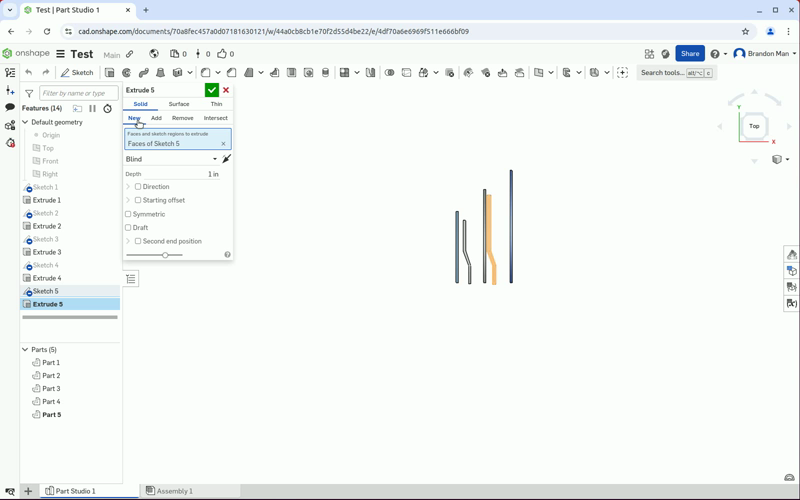
key(tab, 4)
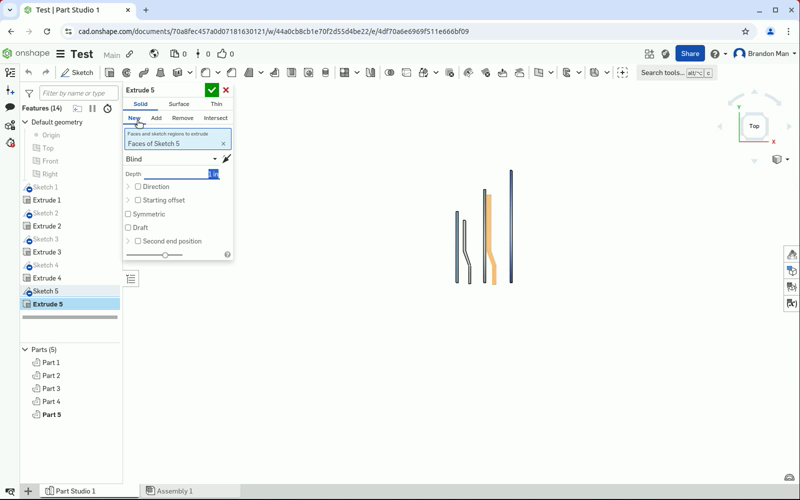
text(3.852)
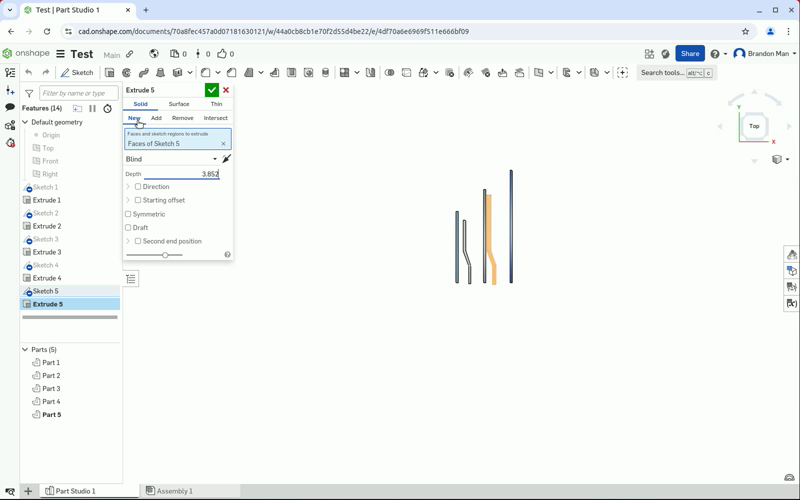
key(tab, 3)
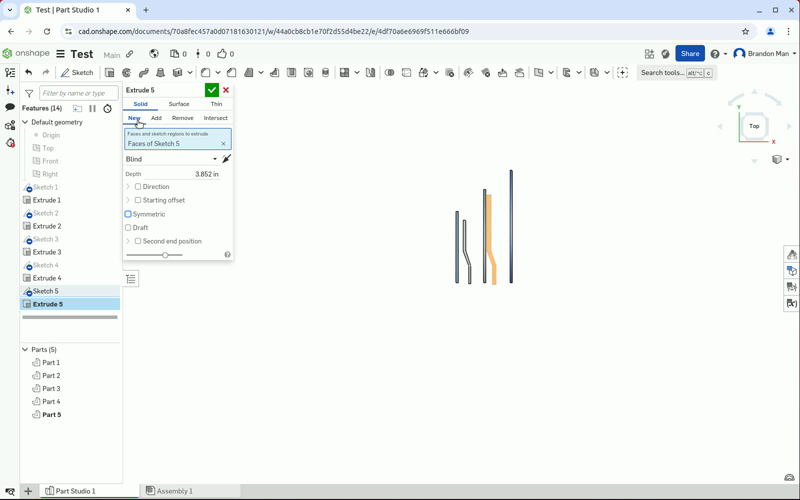
key(space)
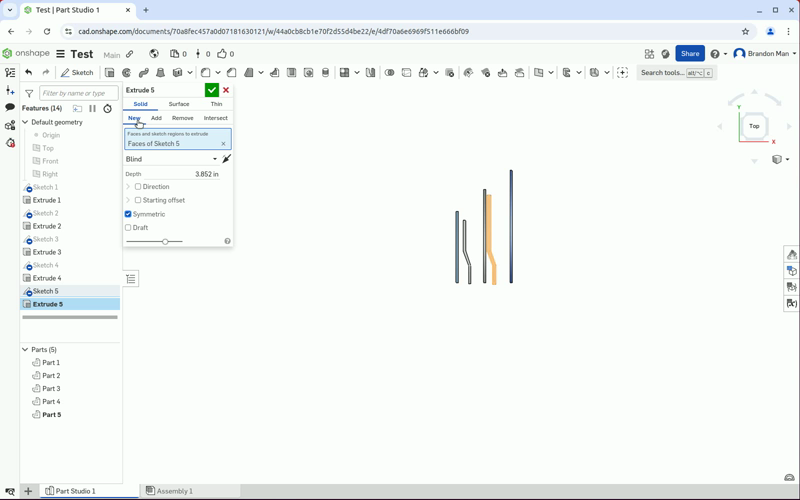
key(enter)
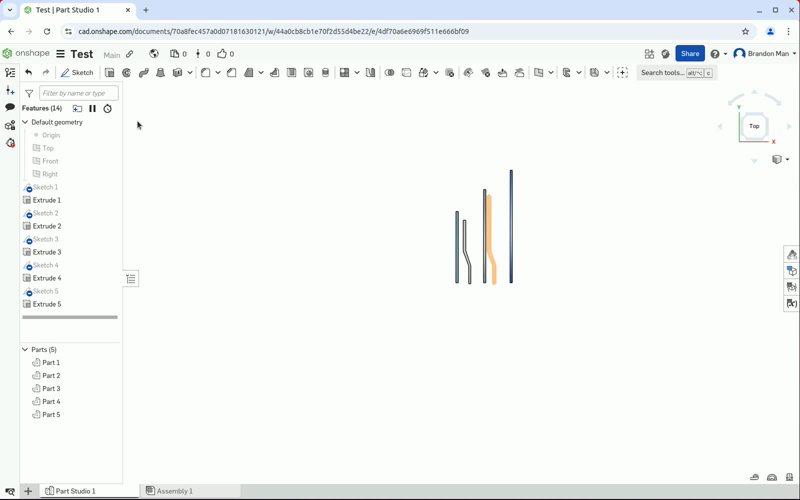
key(shift+h)
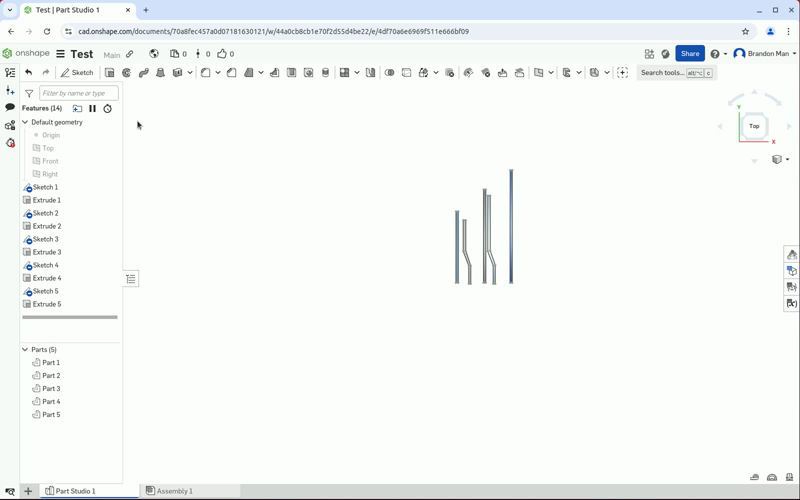
key(shift+h)
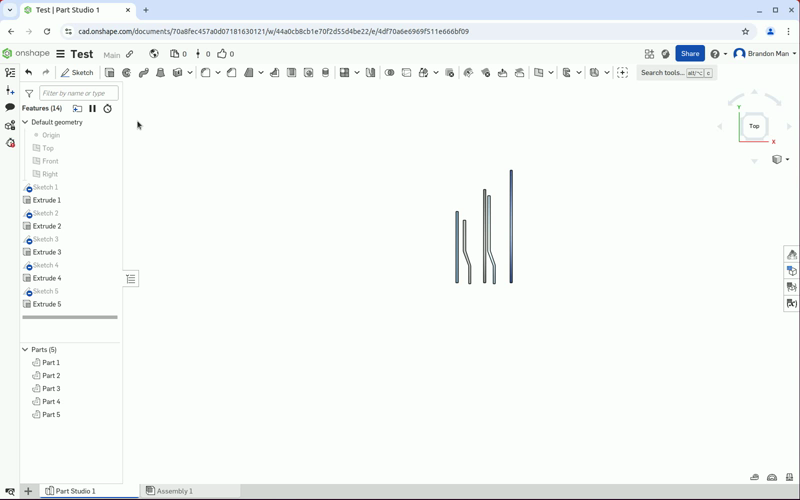
mouse_move(73, 189)
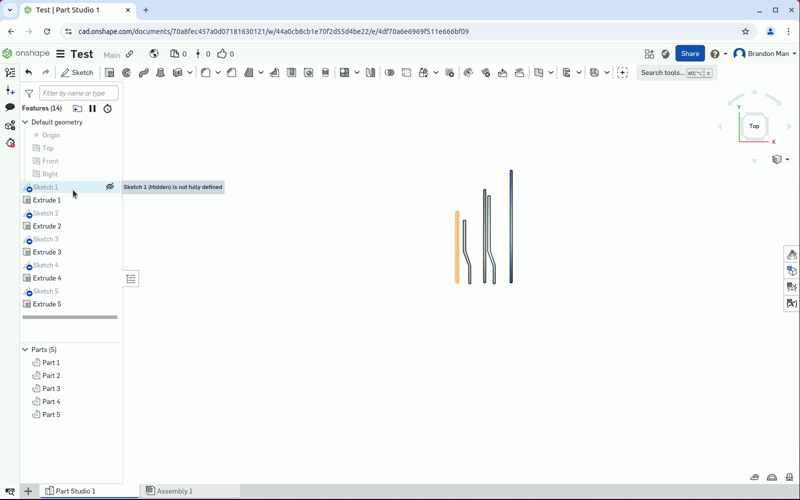
click(73, 189)
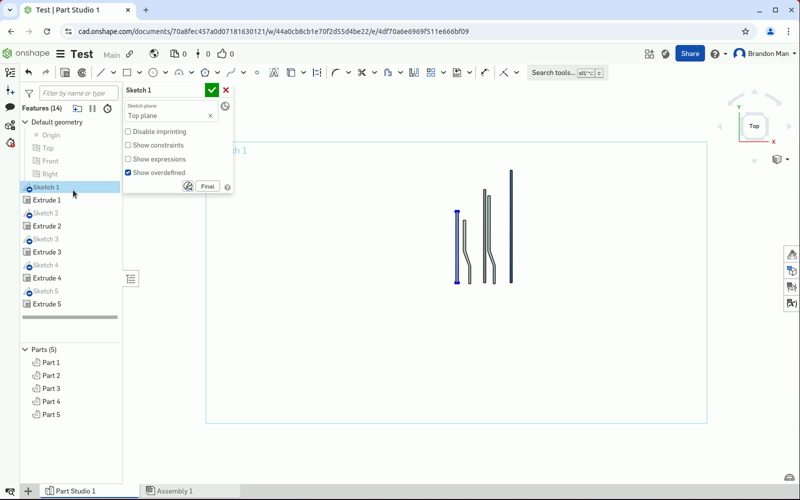
mouse_move(229, 92)
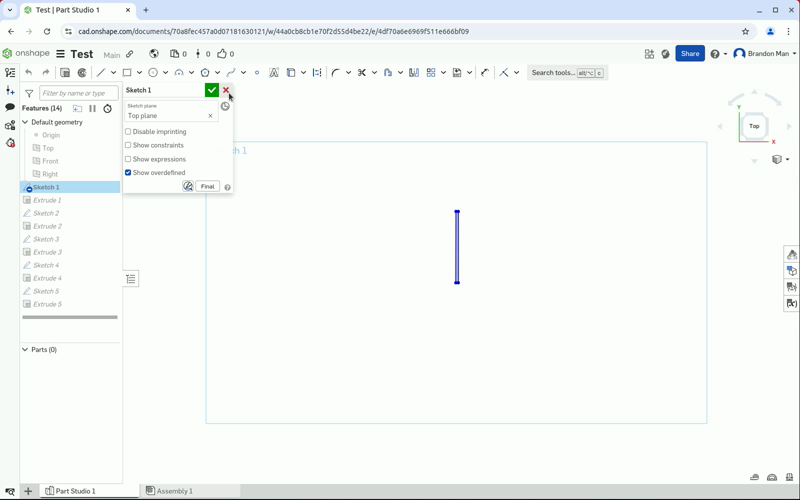
click(229, 92)
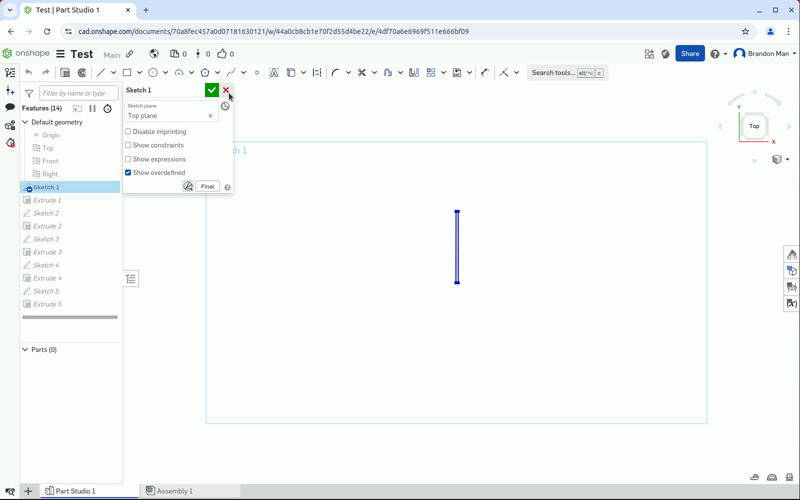
key(shift+s)
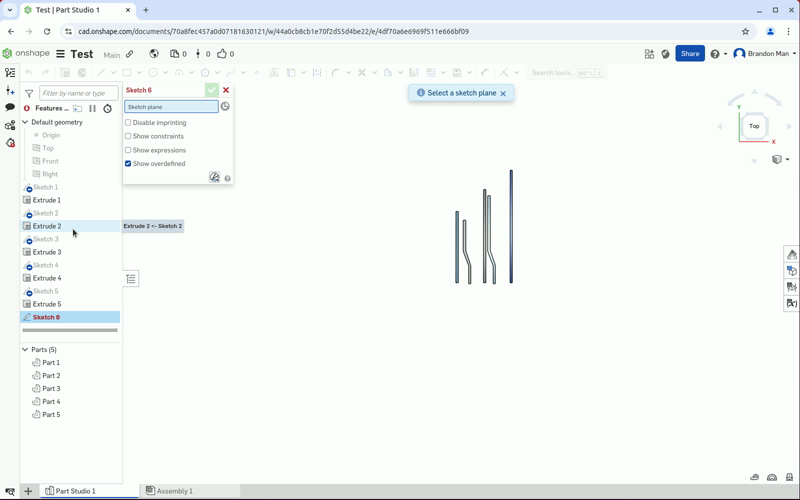
scroll(3)
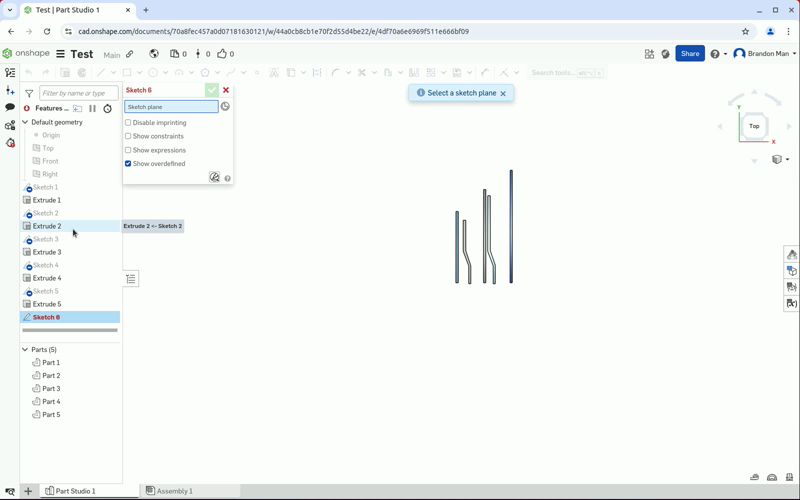
mouse_move(73, 150)
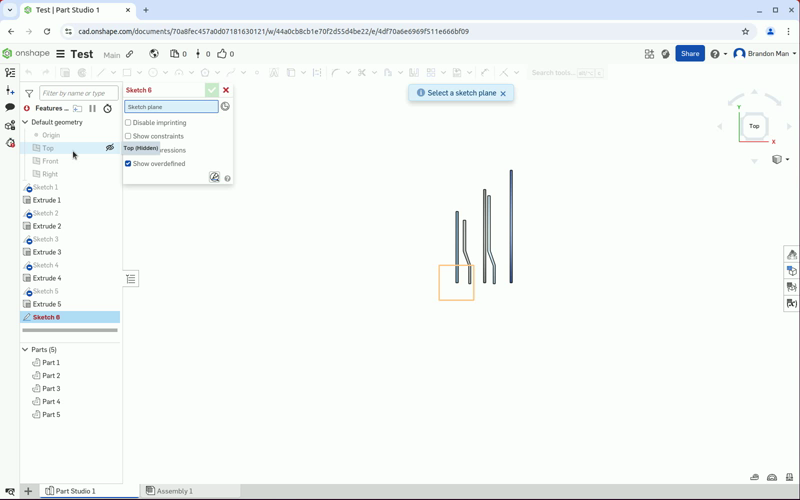
click(73, 150)
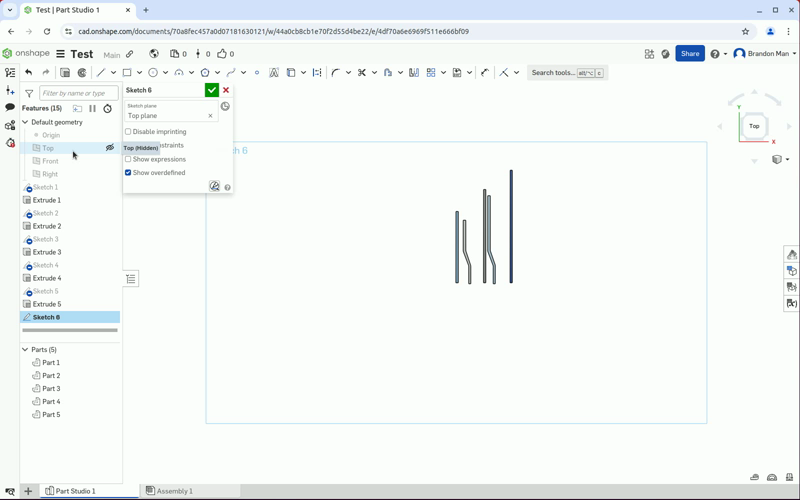
mouse_move(73, 352)
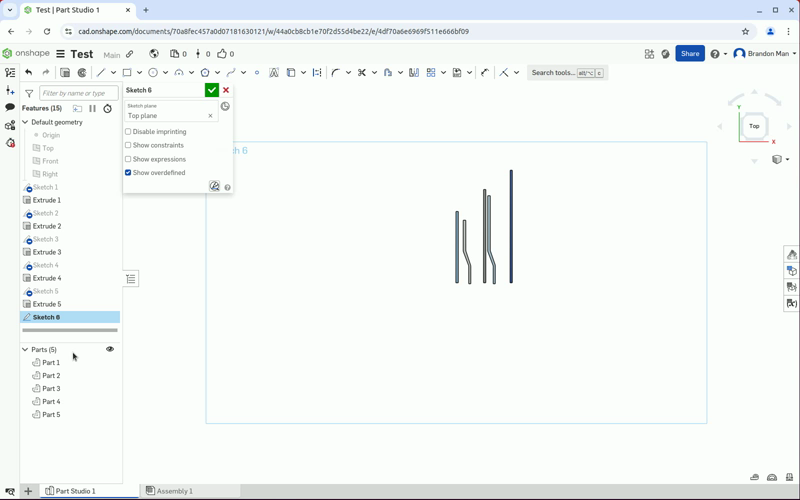
key(y)
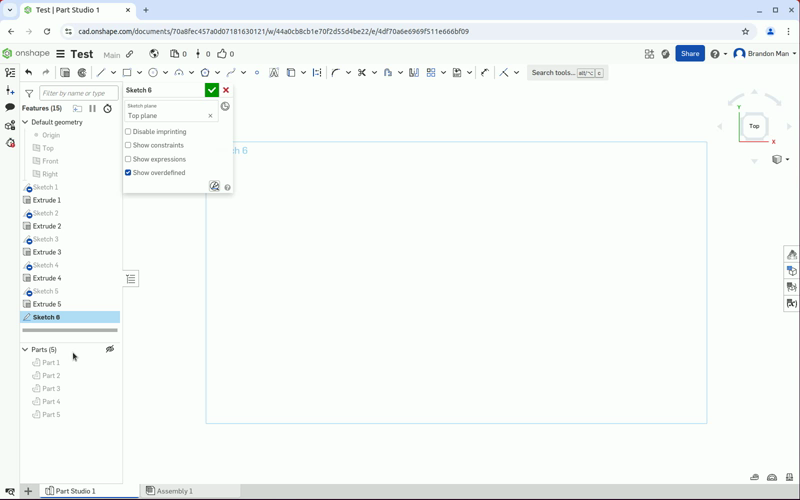
key(l)
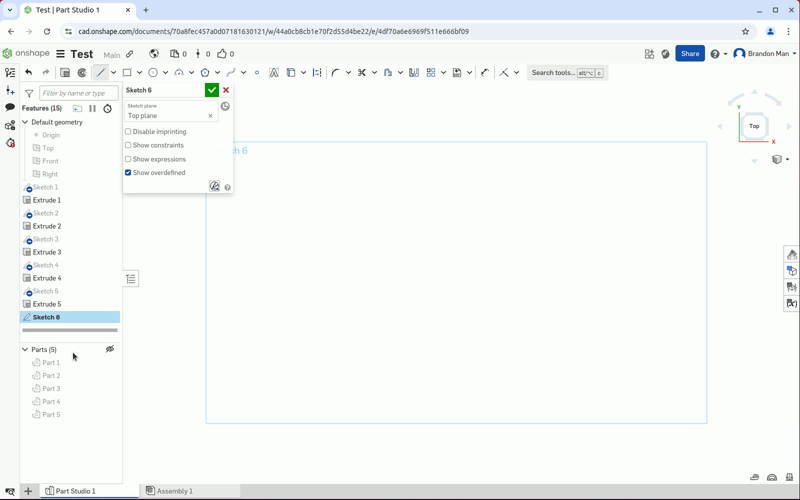
key_down(shift)
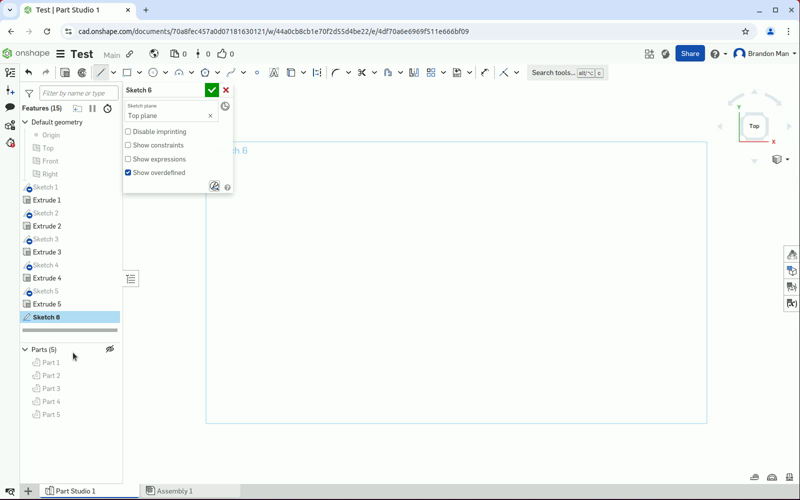
mouse_move(512, 251)
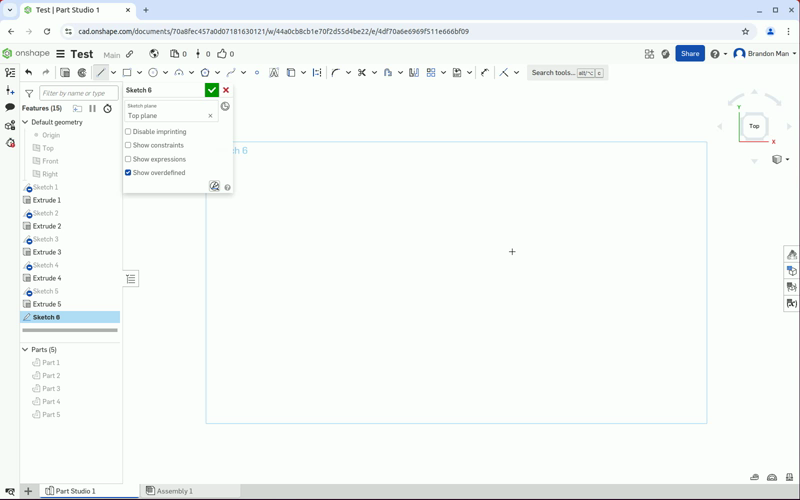
click(512, 251)
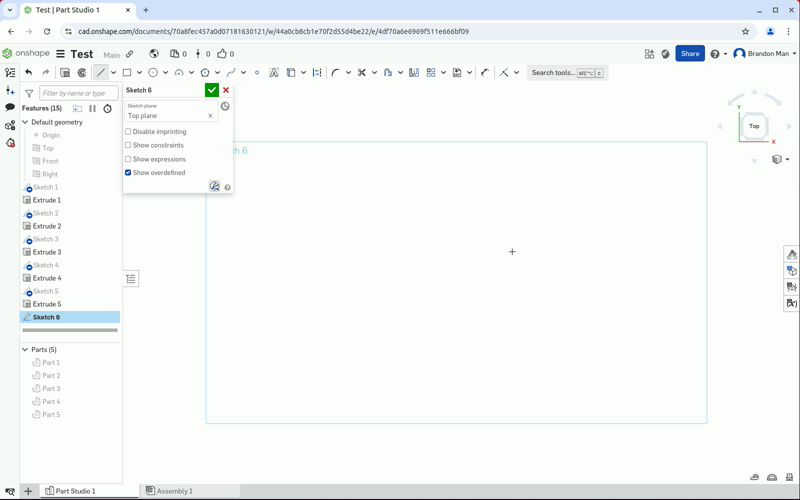
key_up(shift)
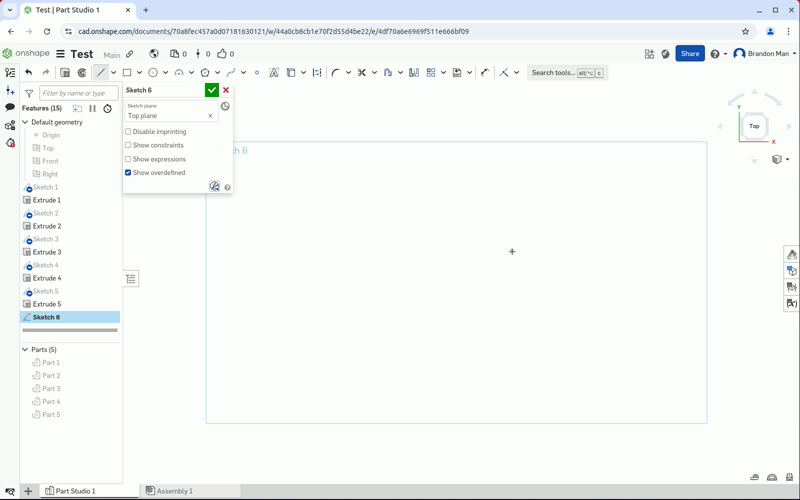
key_down(shift)
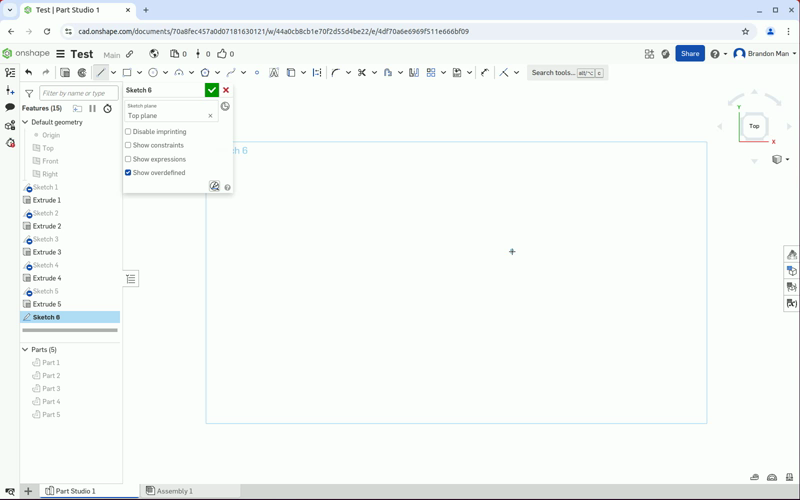
mouse_move(542, 251)
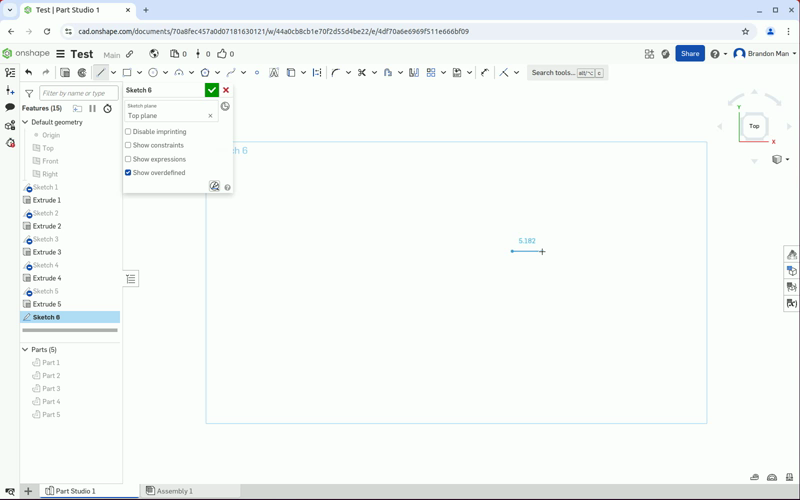
mouse_move(517, 265)
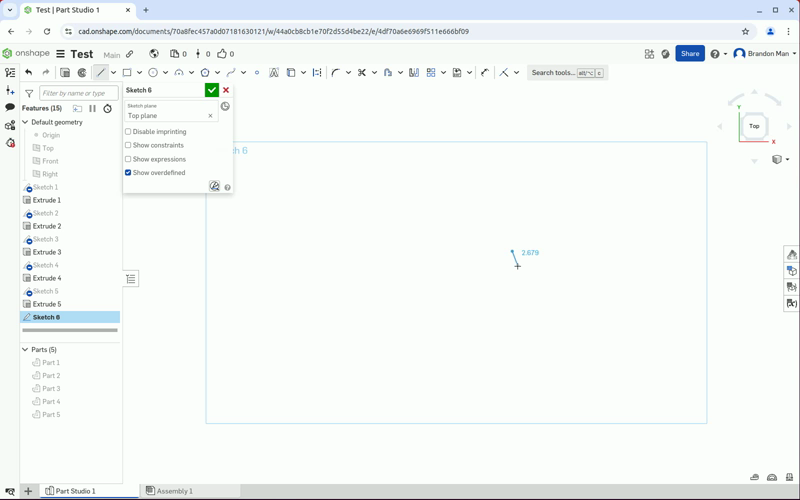
click(517, 265)
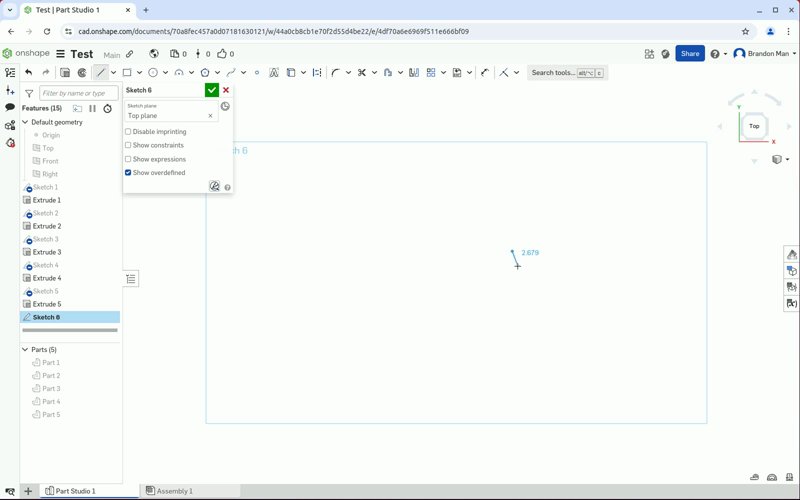
key_up(shift)
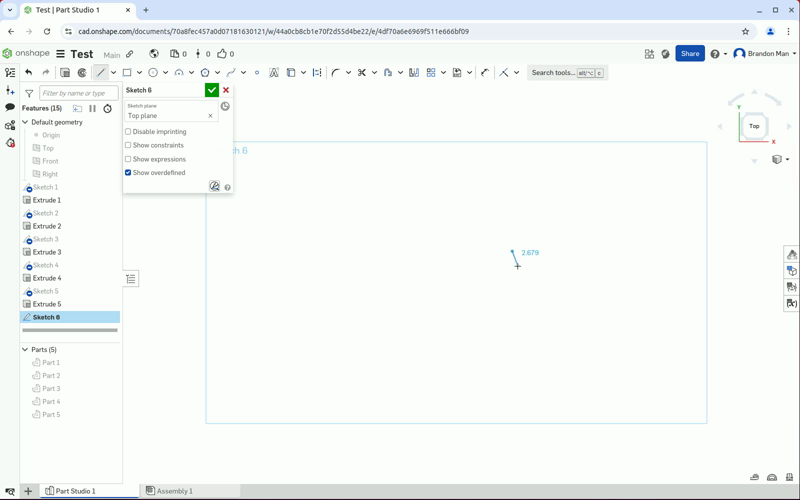
key_down(shift)
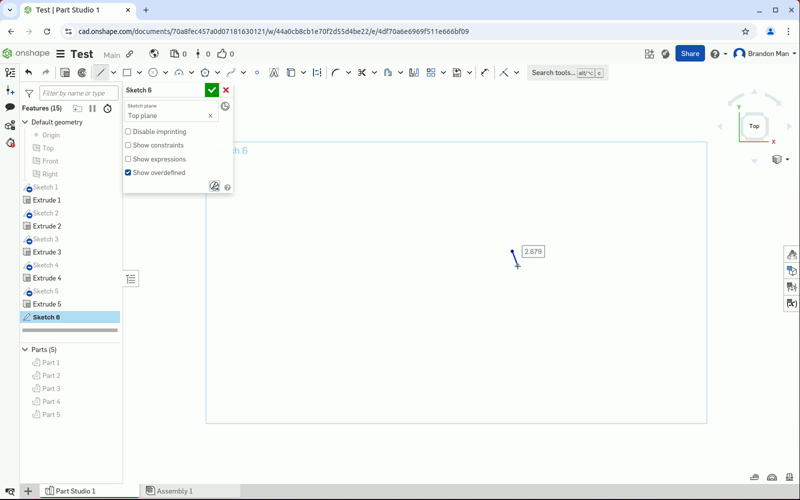
mouse_move(547, 265)
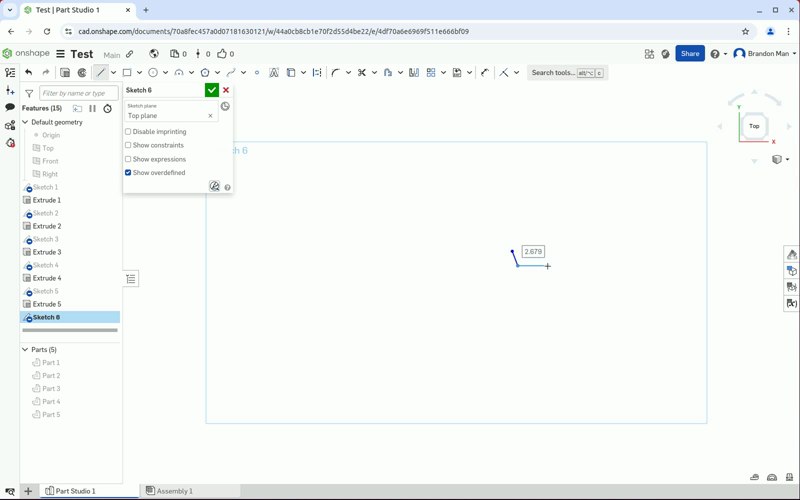
mouse_move(517, 283)
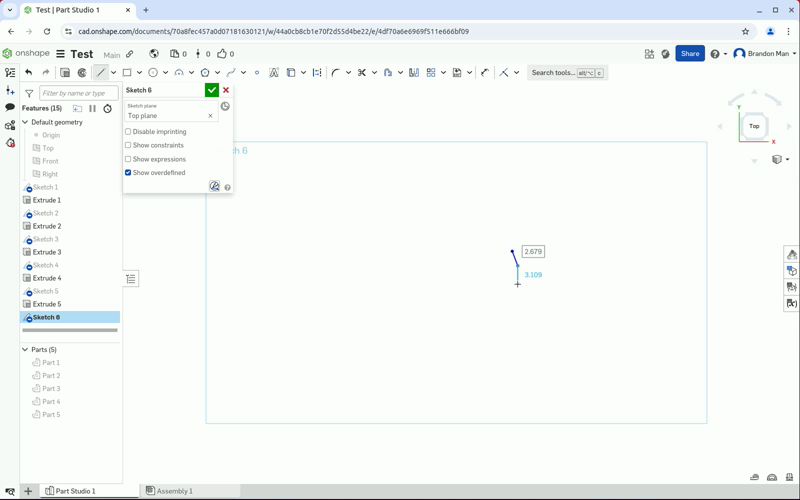
click(517, 283)
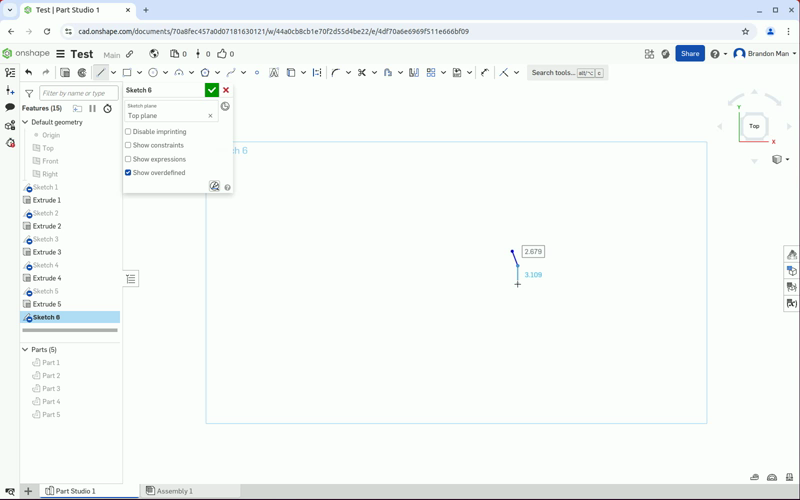
key_up(shift)
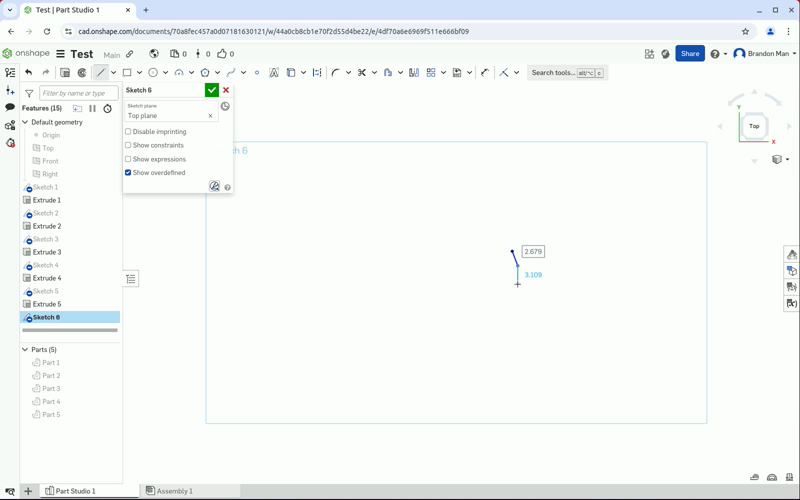
key_down(shift)
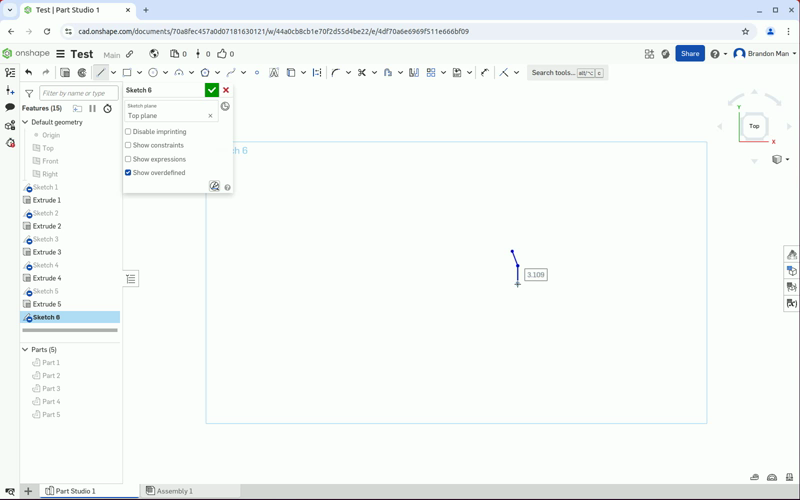
mouse_move(547, 283)
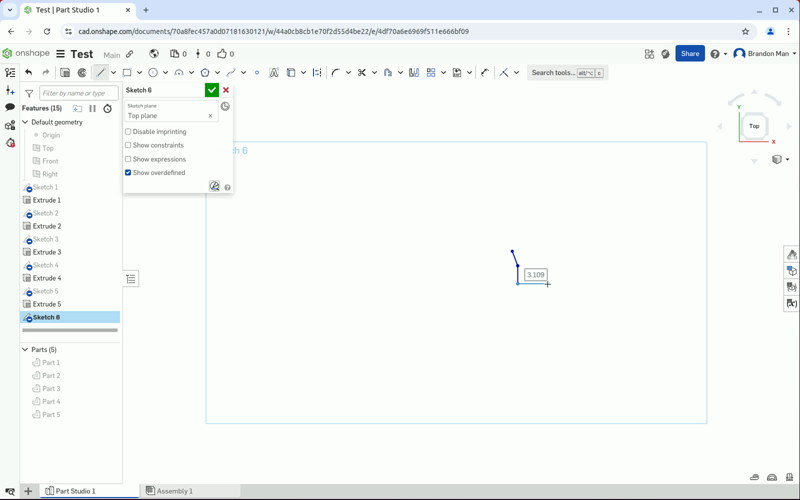
mouse_move(520, 283)
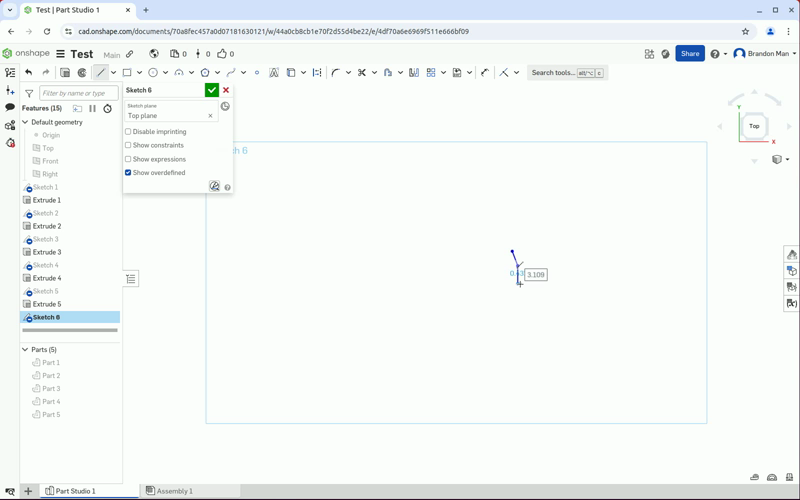
scroll(6)
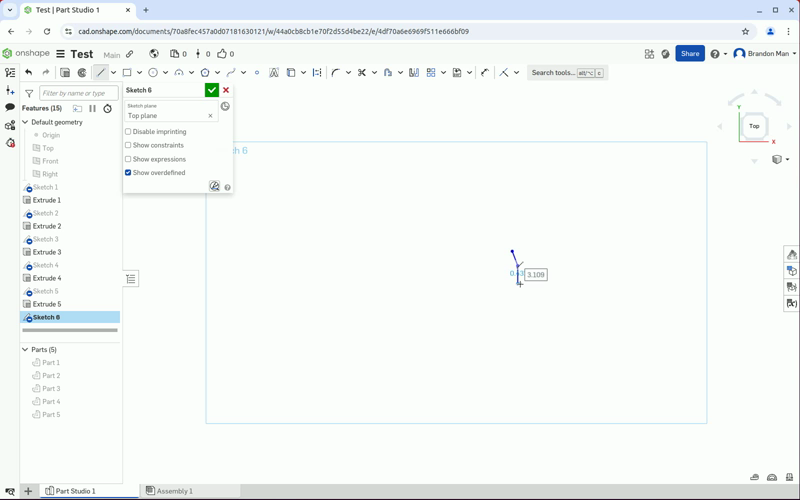
scroll(6)
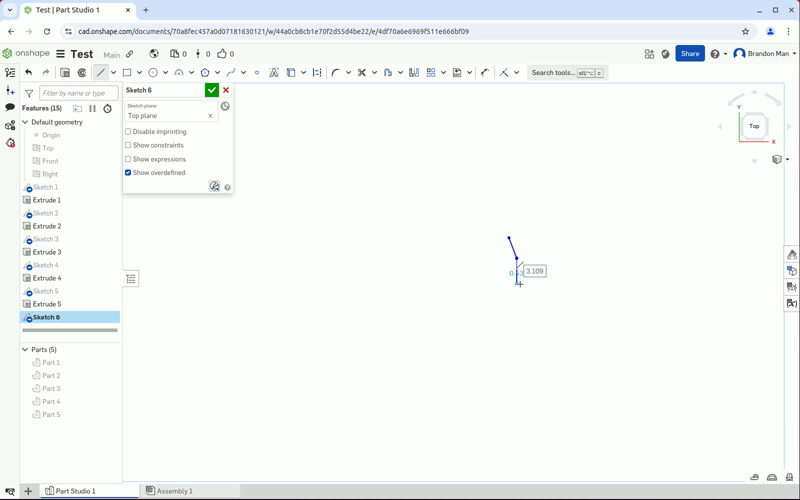
scroll(6)
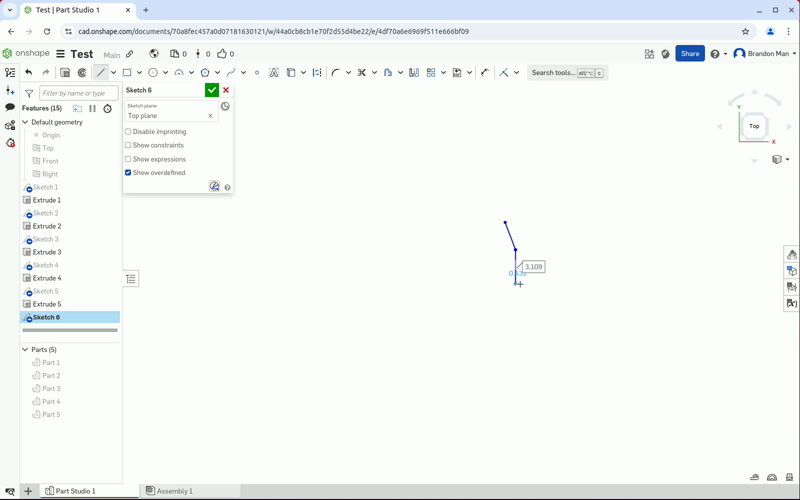
scroll(6)
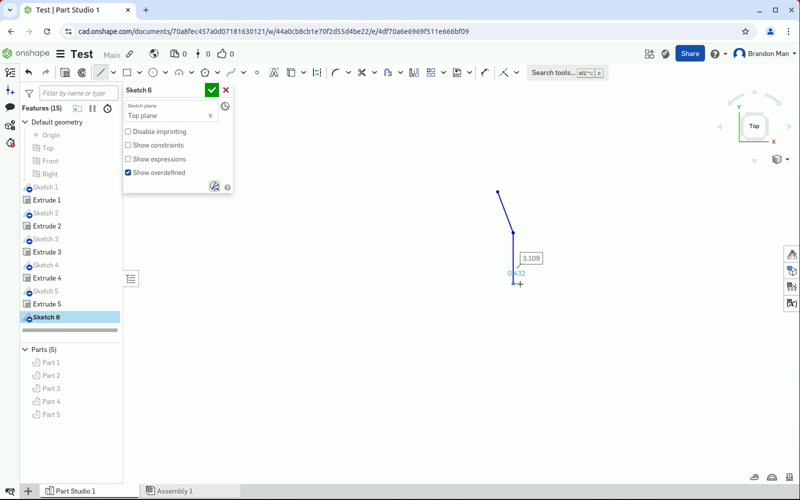
scroll(6)
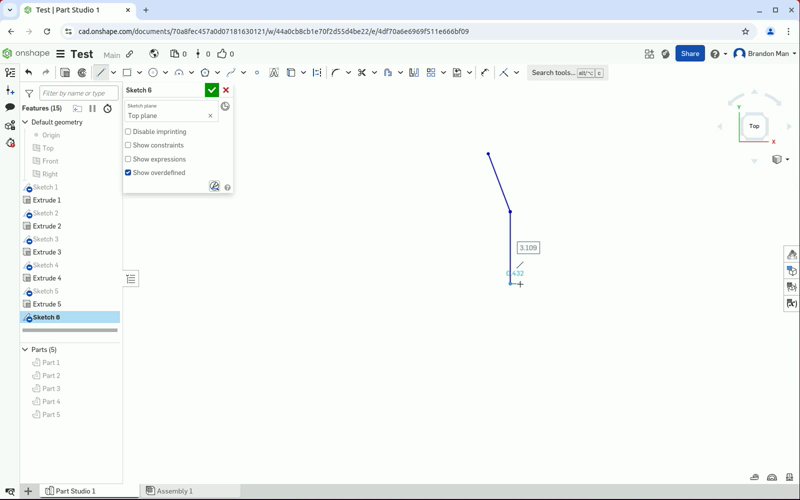
scroll(6)
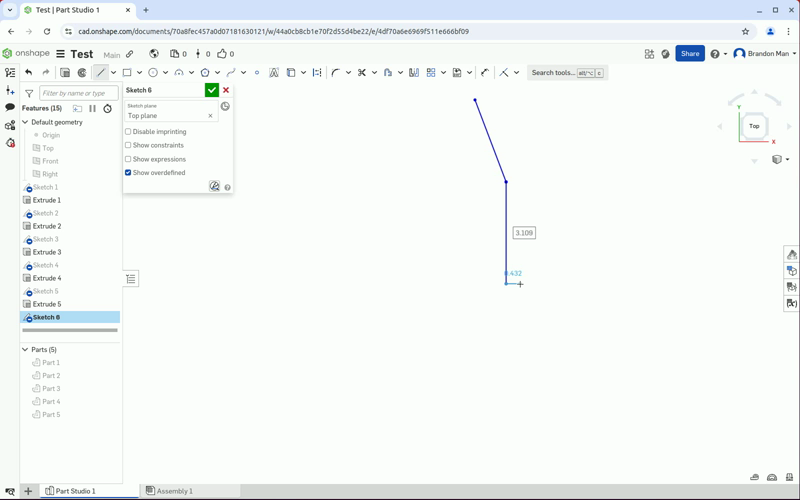
scroll(6)
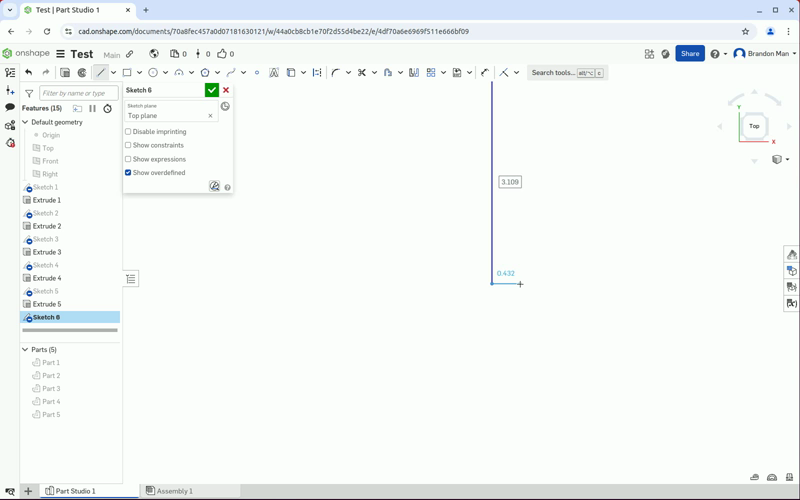
click(520, 283)
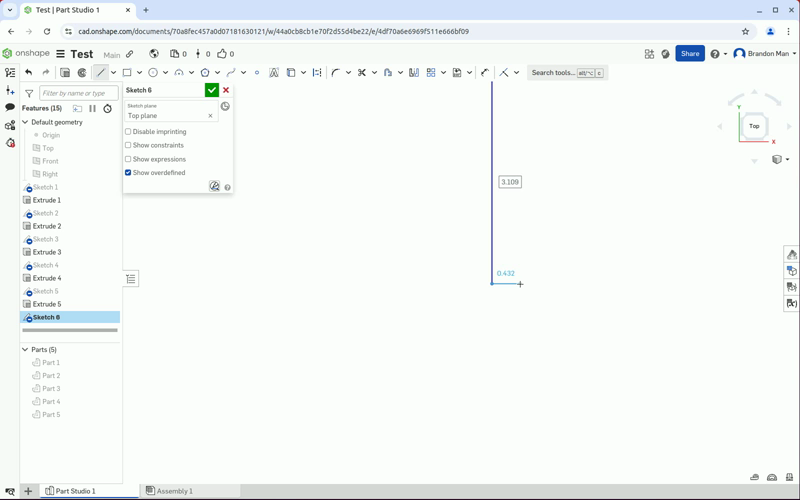
scroll(-6)
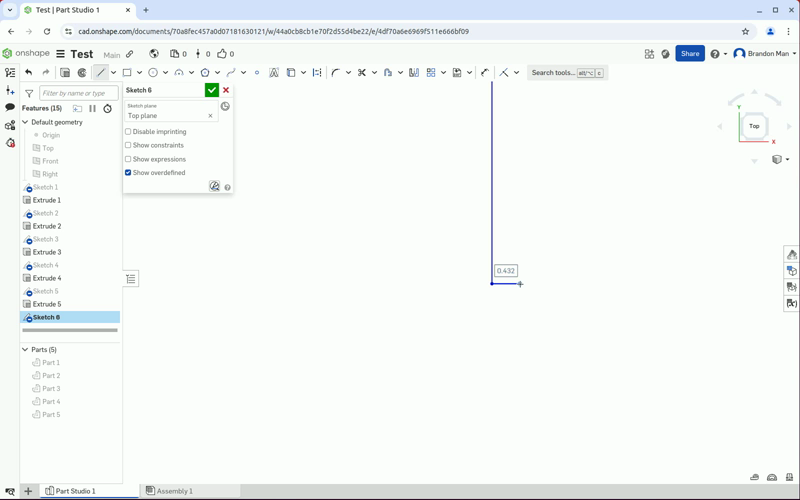
scroll(-6)
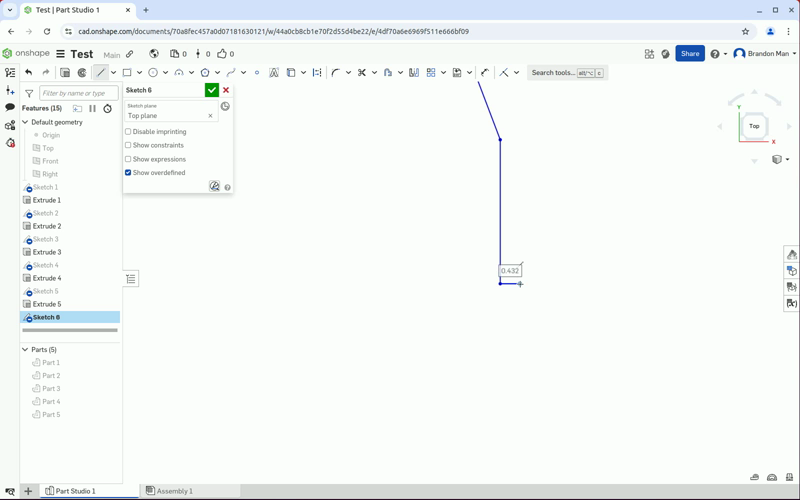
scroll(-6)
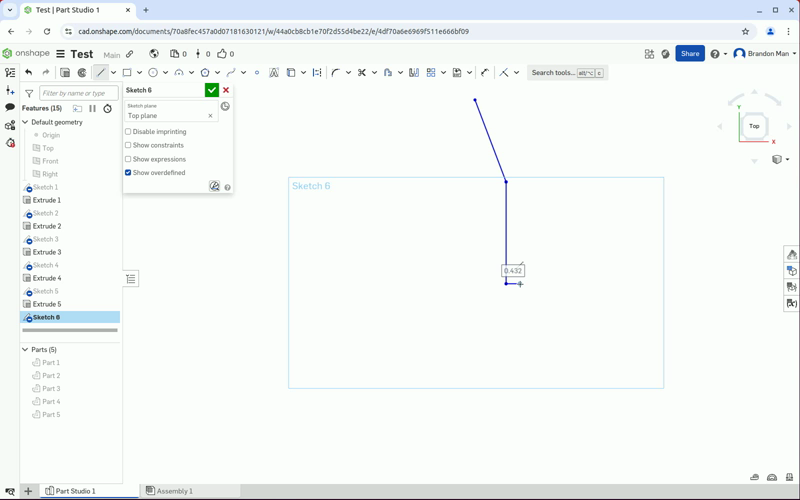
scroll(-6)
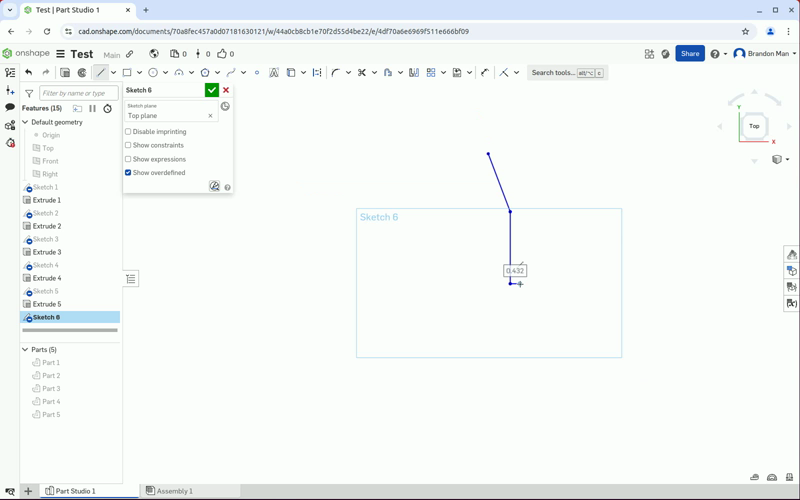
scroll(-6)
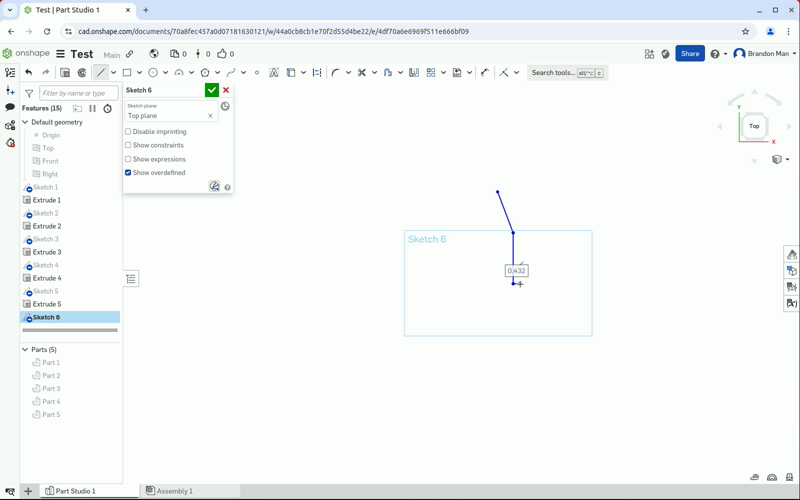
scroll(-6)
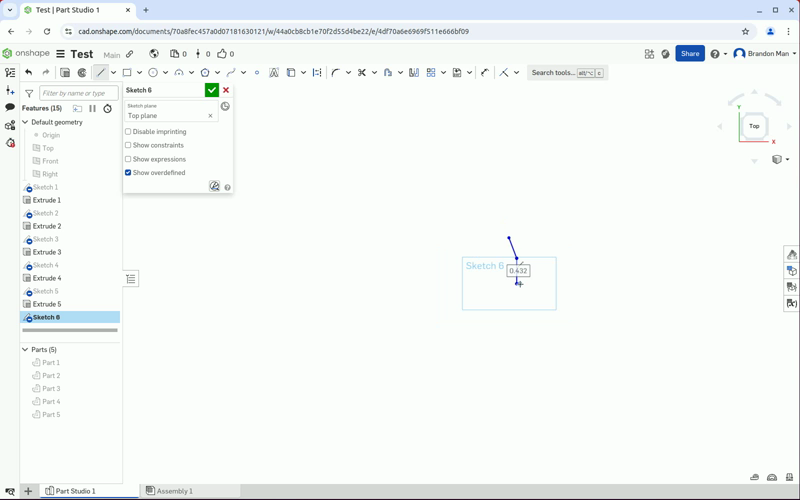
scroll(-6)
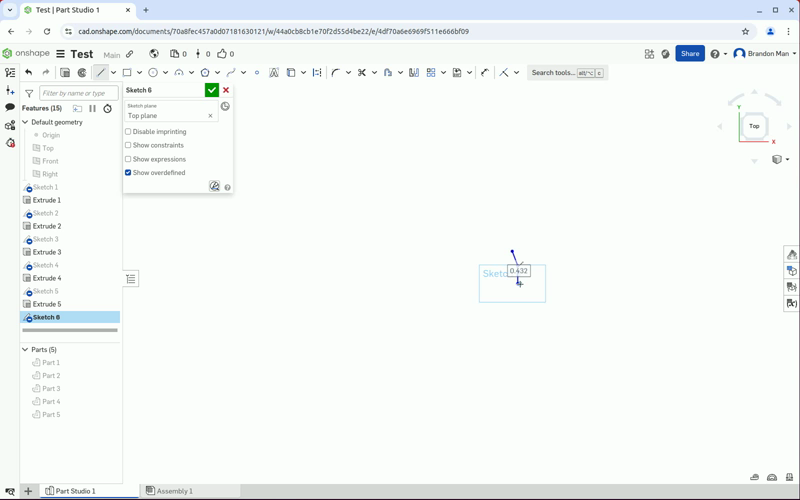
key_up(shift)
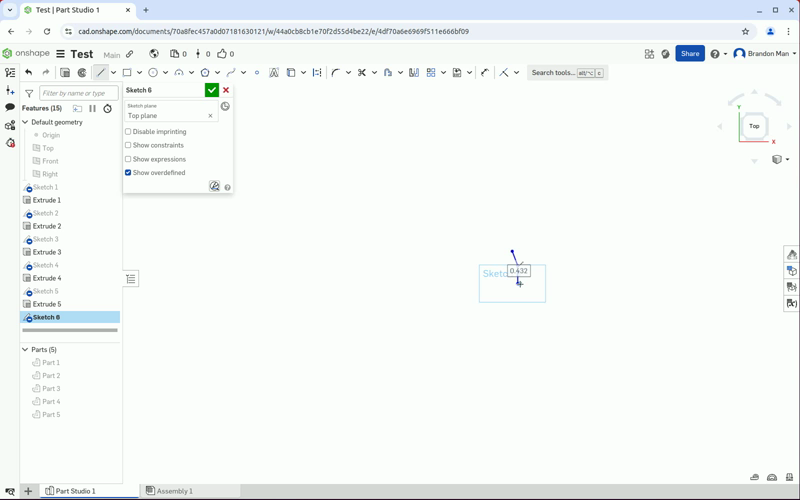
key_down(shift)
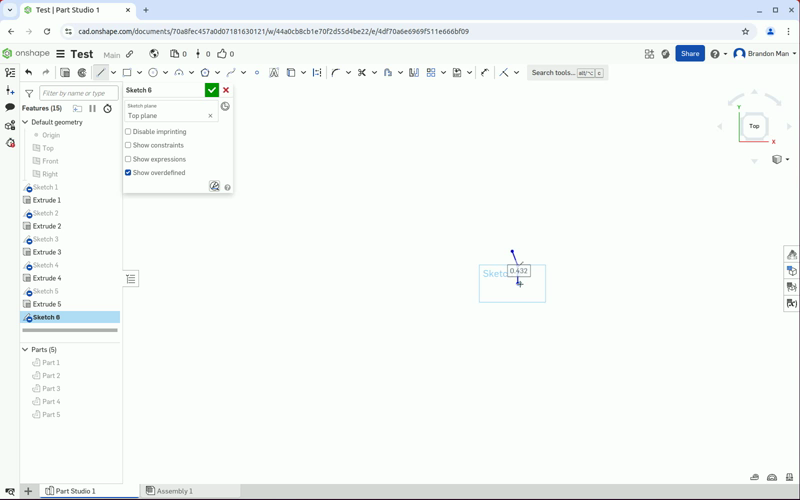
mouse_move(550, 283)
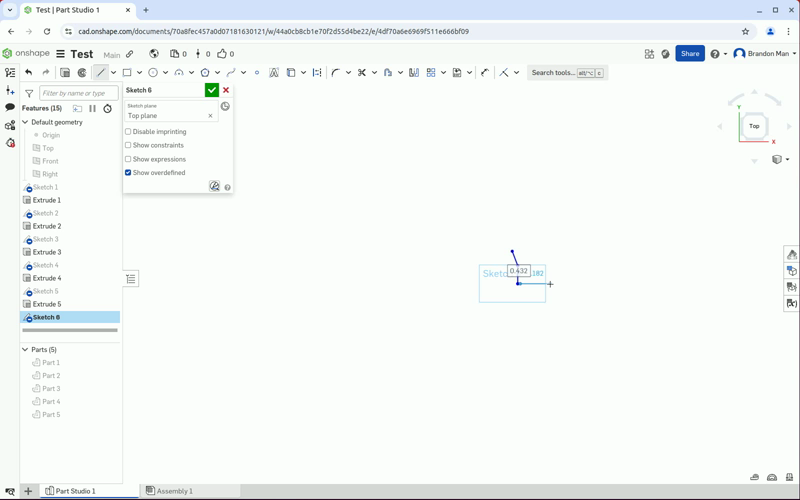
mouse_move(520, 265)
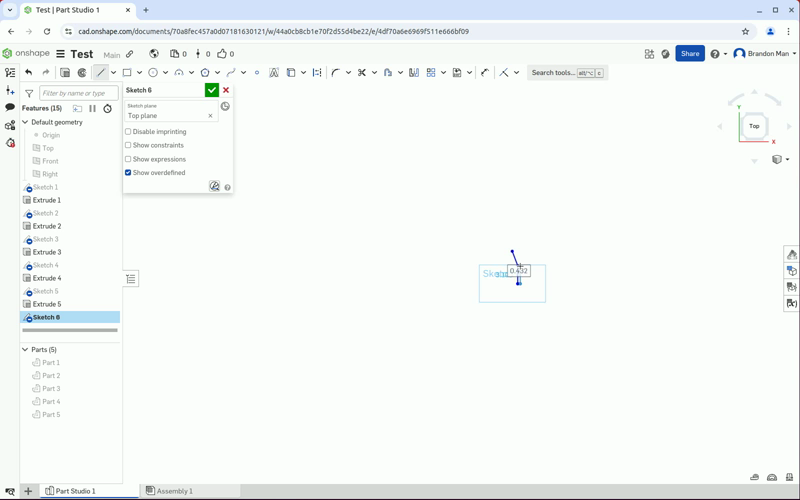
scroll(6)
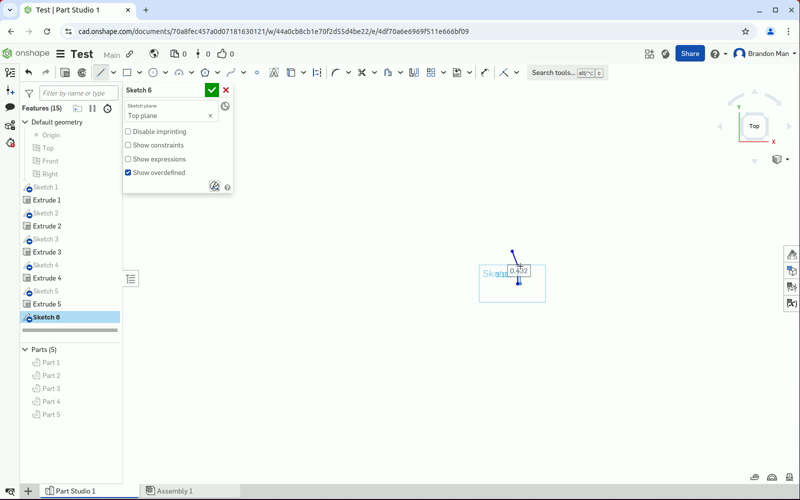
scroll(6)
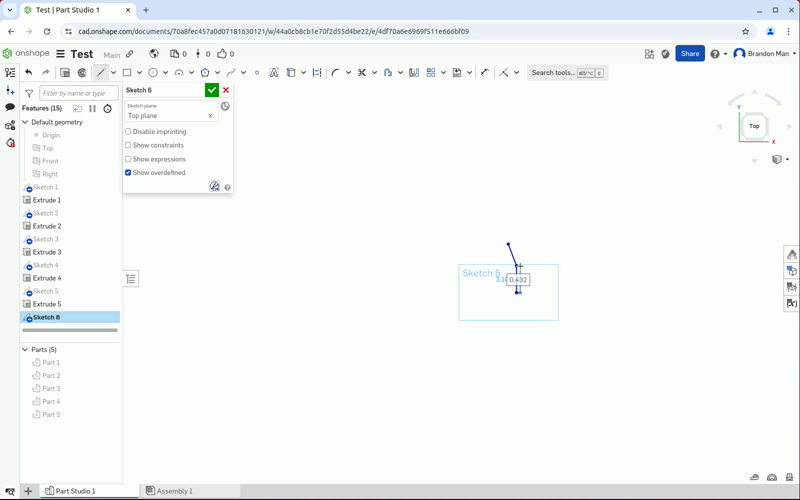
scroll(6)
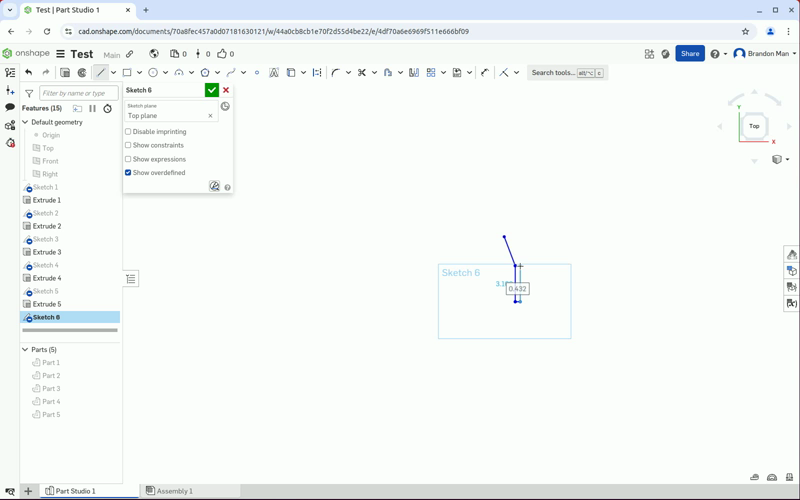
scroll(6)
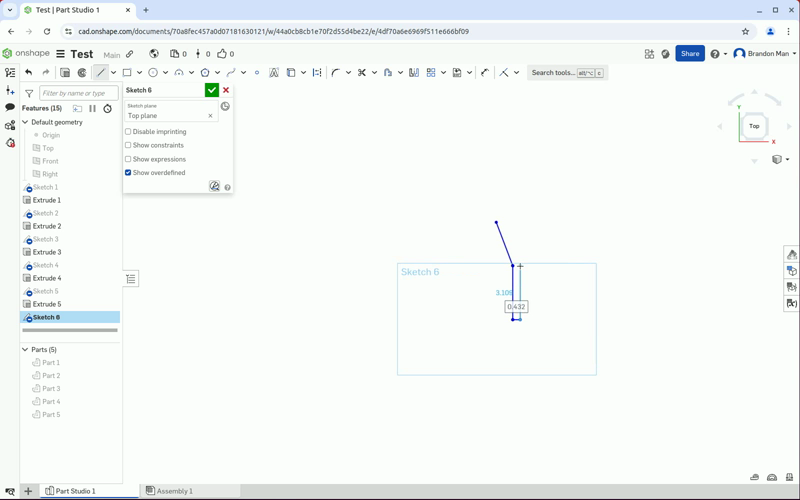
scroll(6)
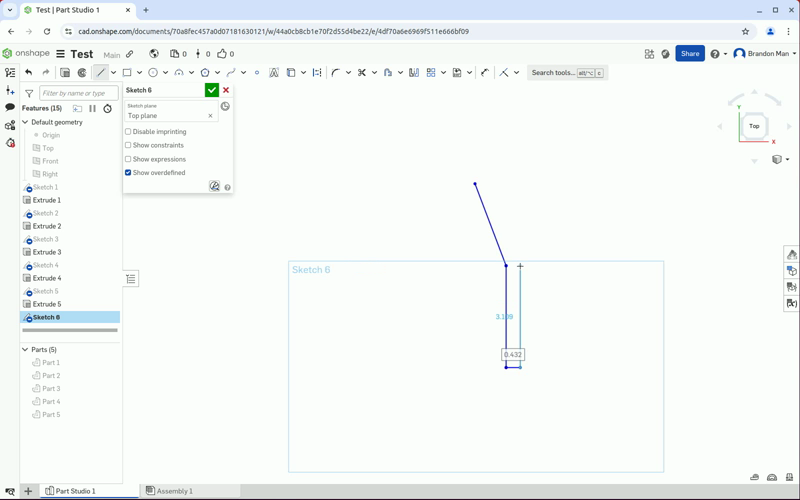
scroll(6)
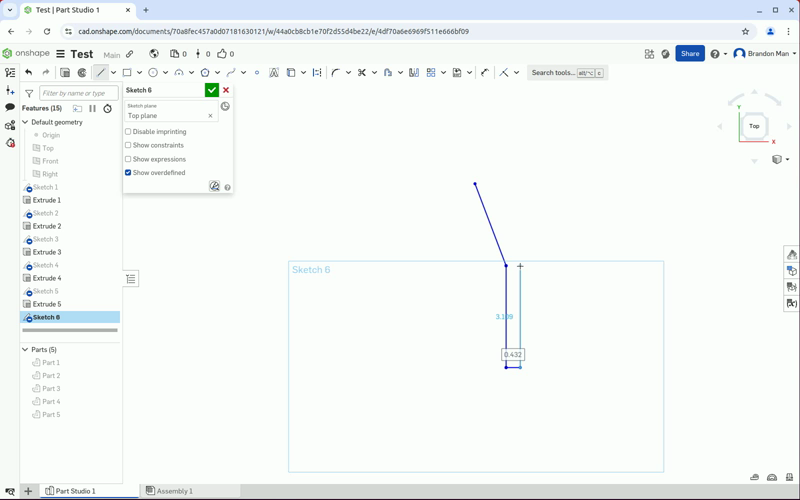
scroll(6)
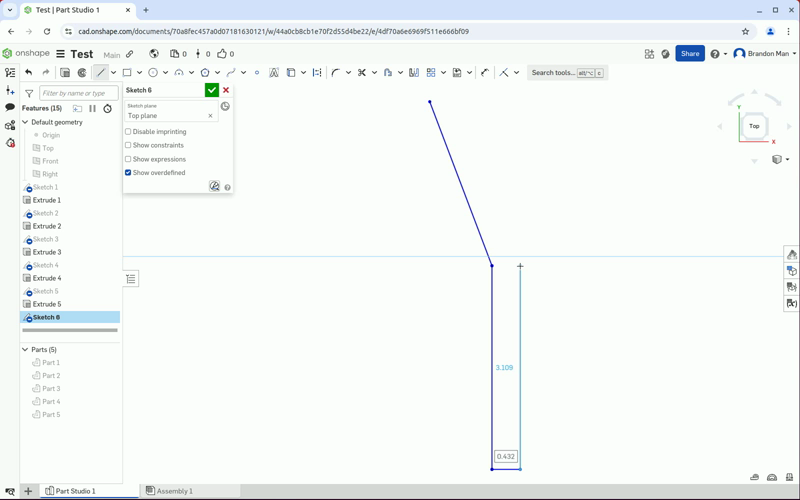
click(520, 265)
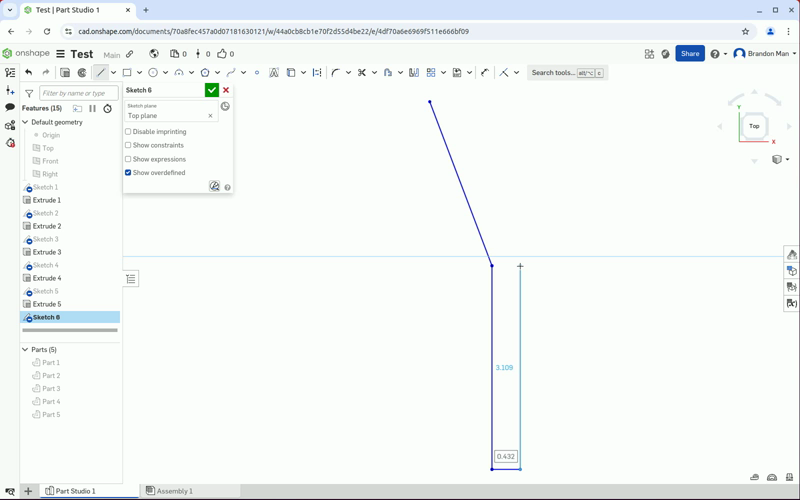
scroll(-6)
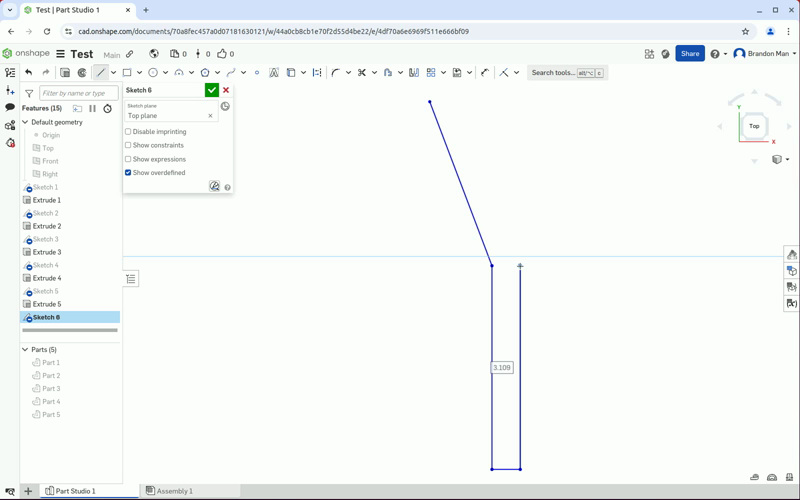
scroll(-6)
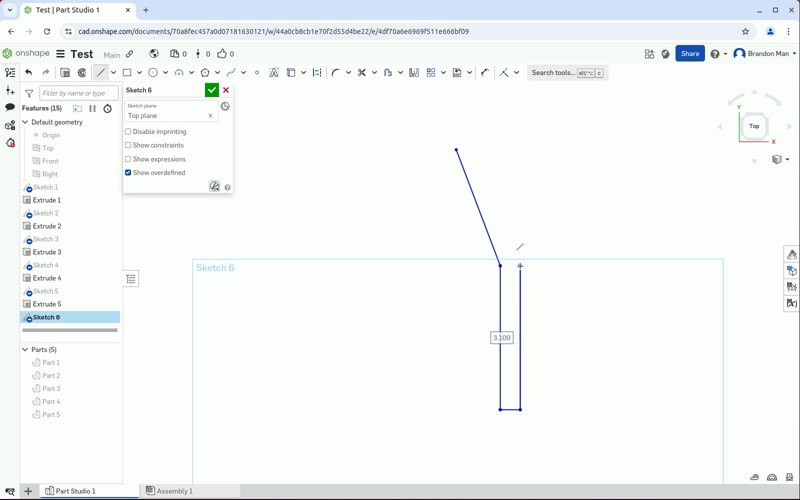
scroll(-6)
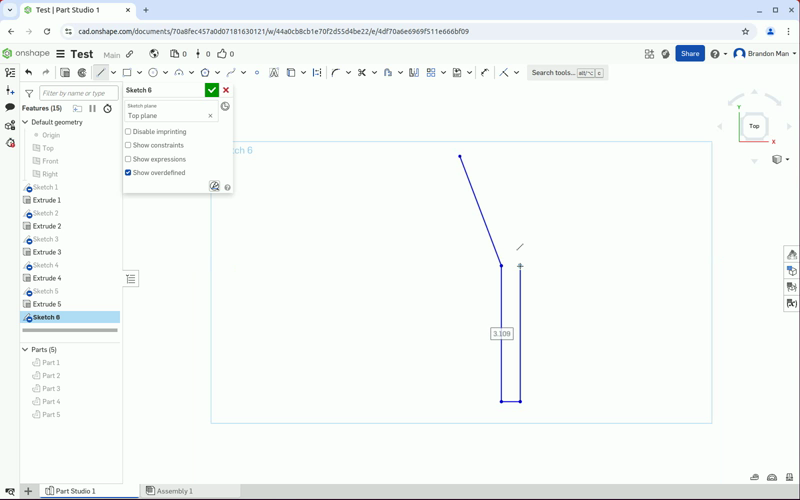
scroll(-6)
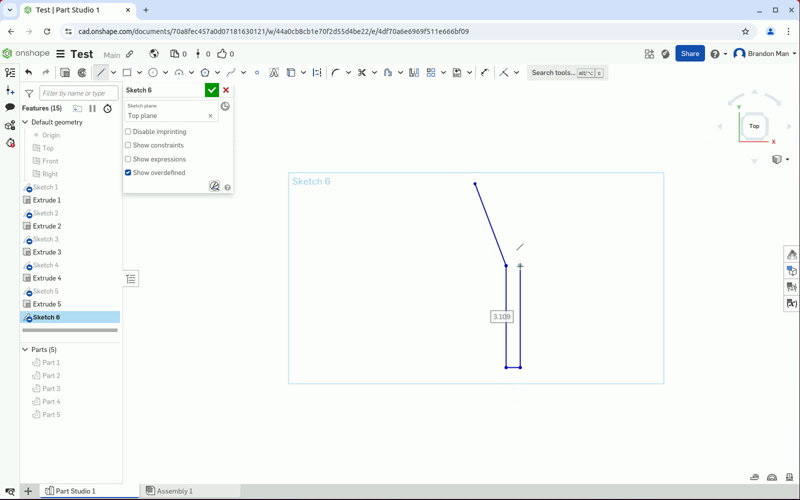
scroll(-6)
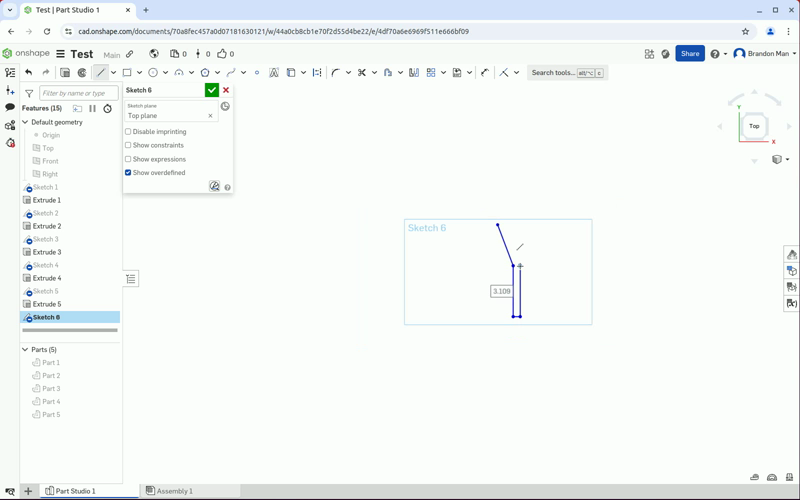
scroll(-6)
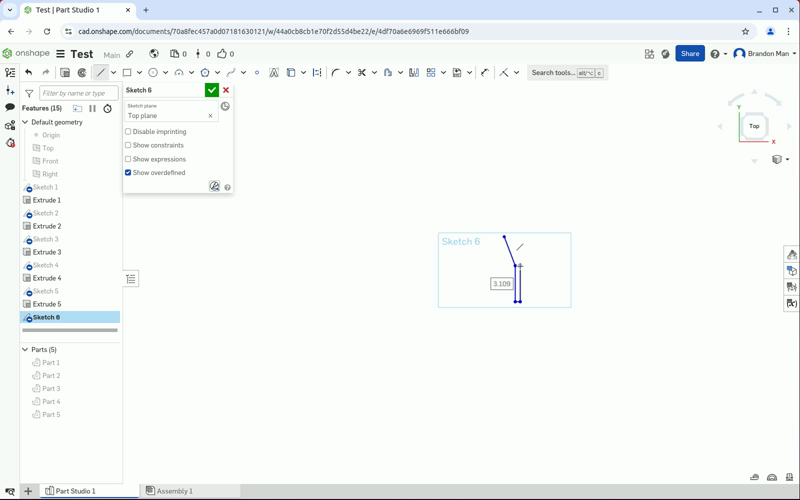
scroll(-6)
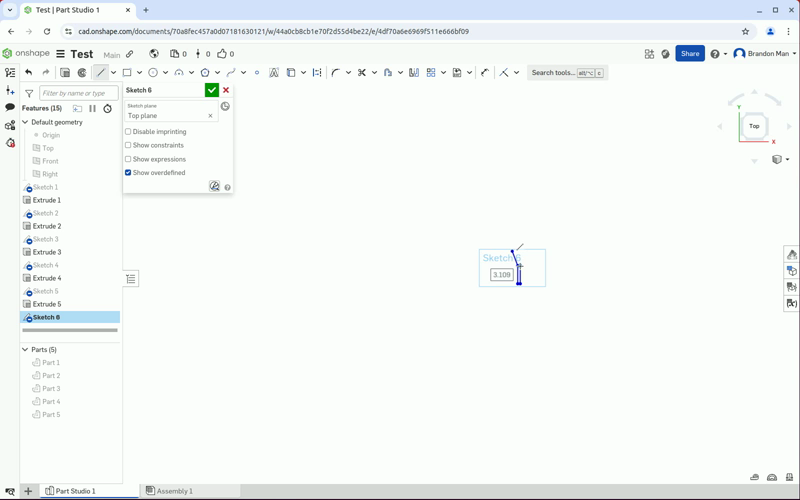
key_up(shift)
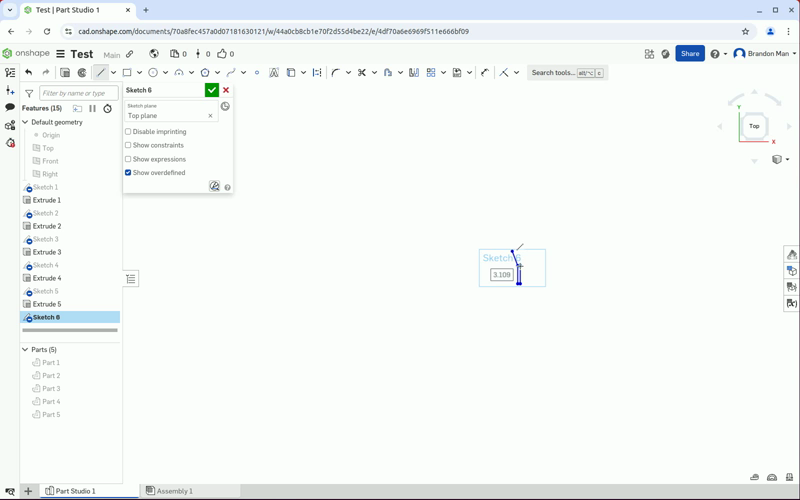
key_down(shift)
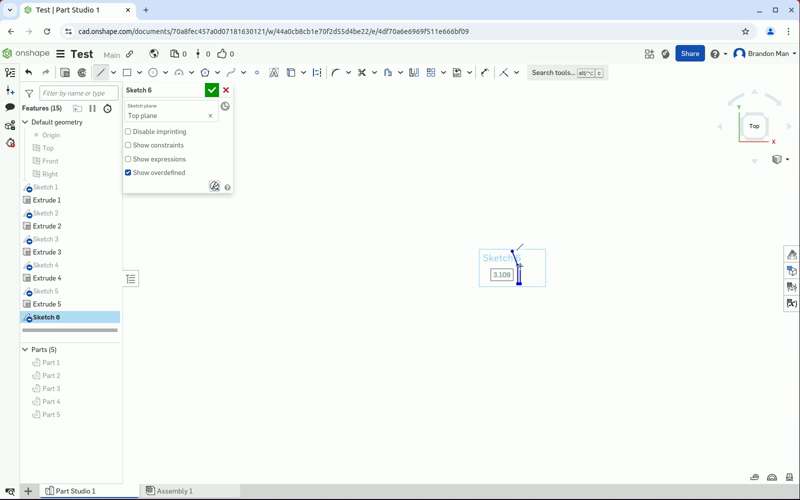
mouse_move(550, 265)
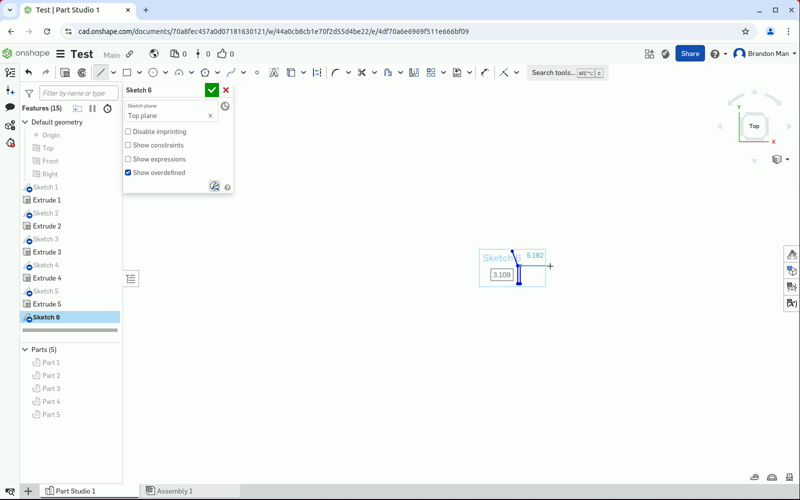
mouse_move(515, 251)
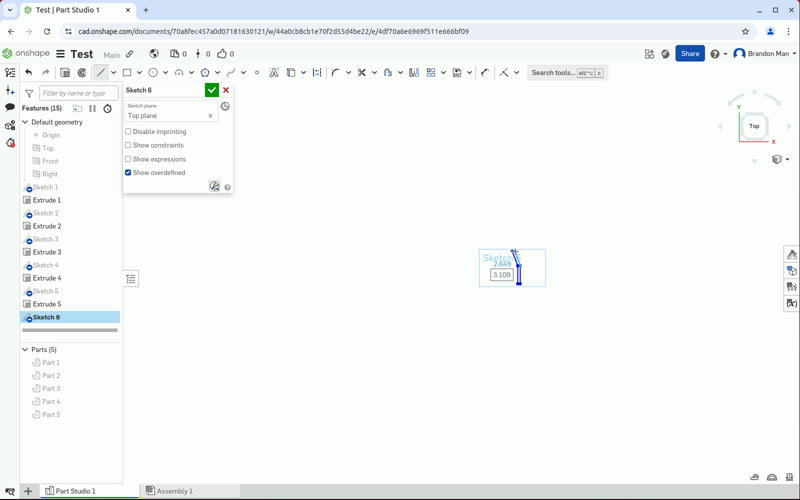
scroll(6)
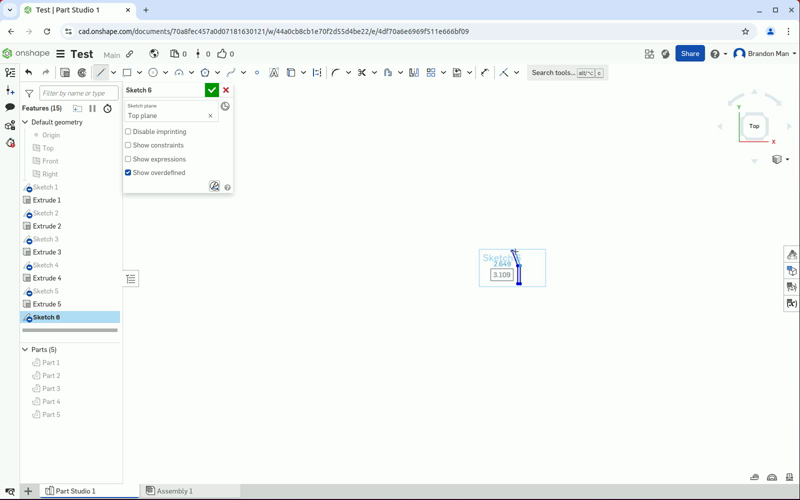
scroll(6)
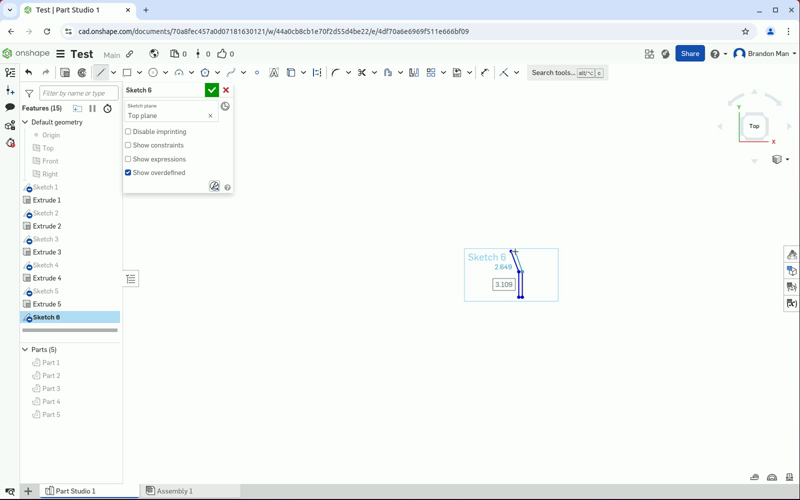
scroll(6)
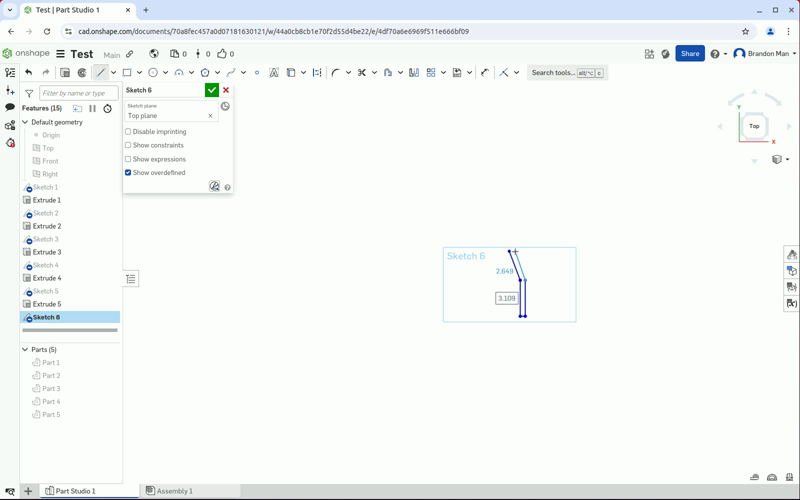
scroll(6)
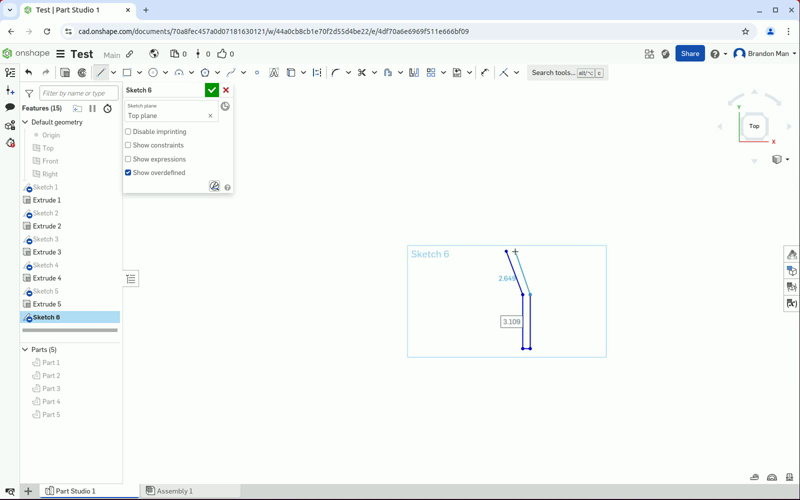
scroll(6)
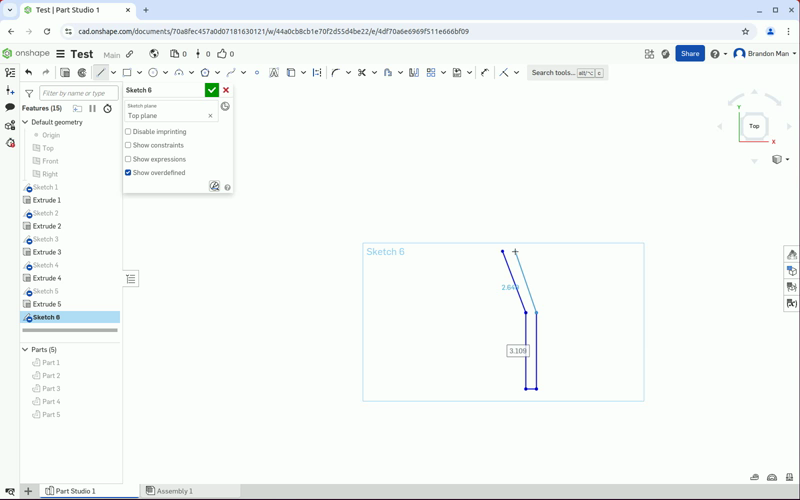
scroll(6)
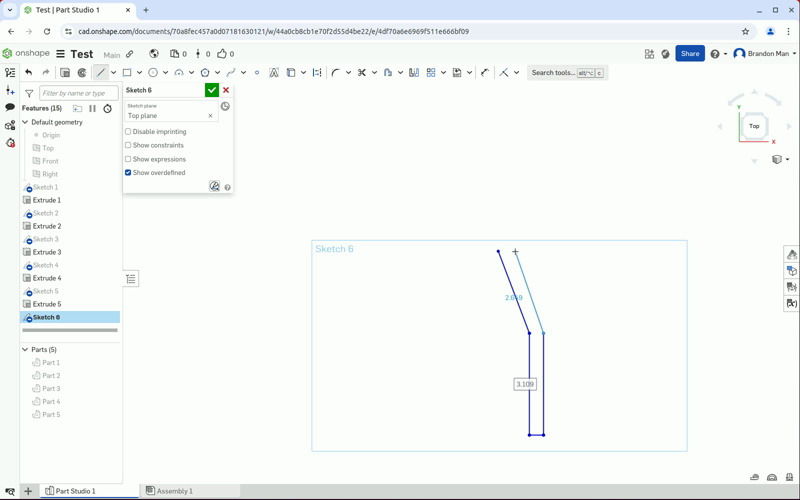
scroll(6)
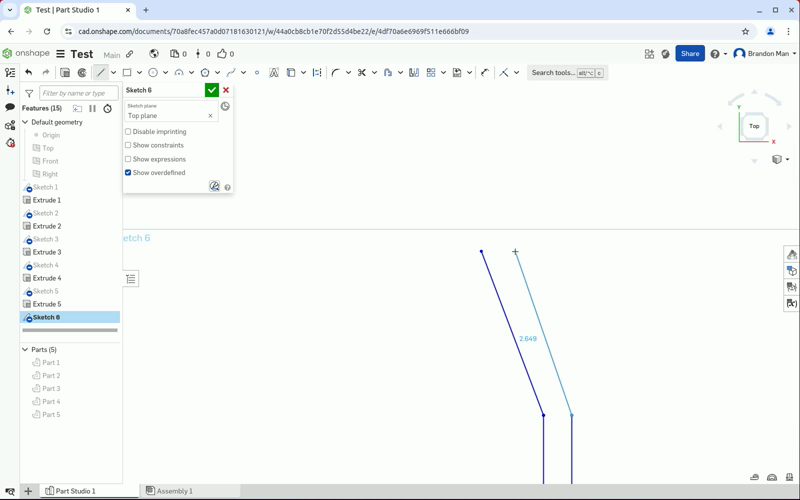
click(515, 251)
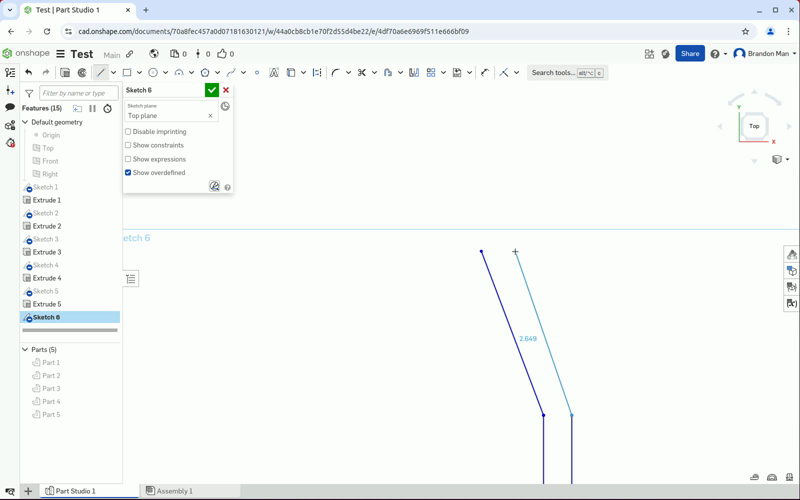
scroll(-6)
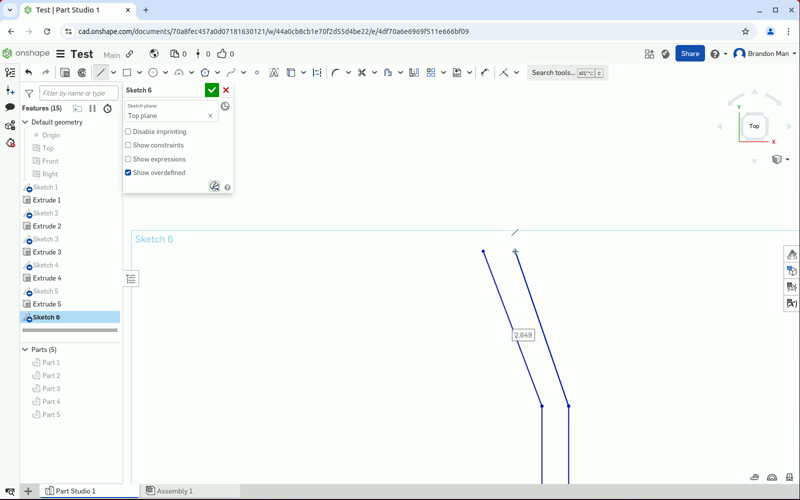
scroll(-6)
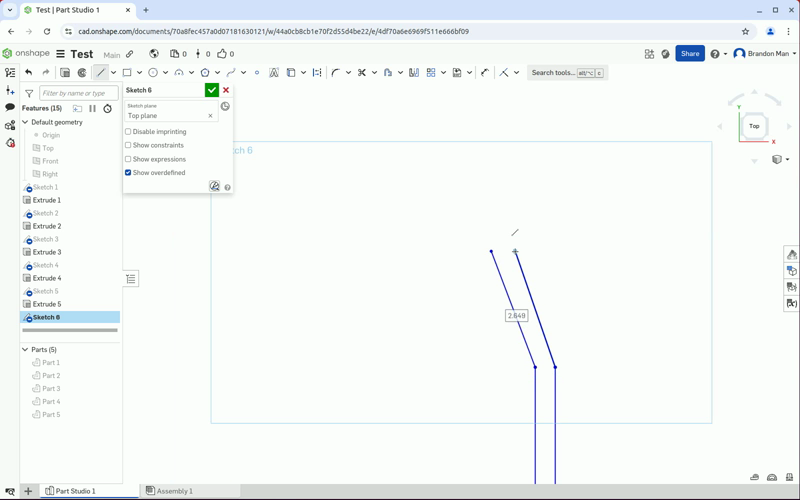
scroll(-6)
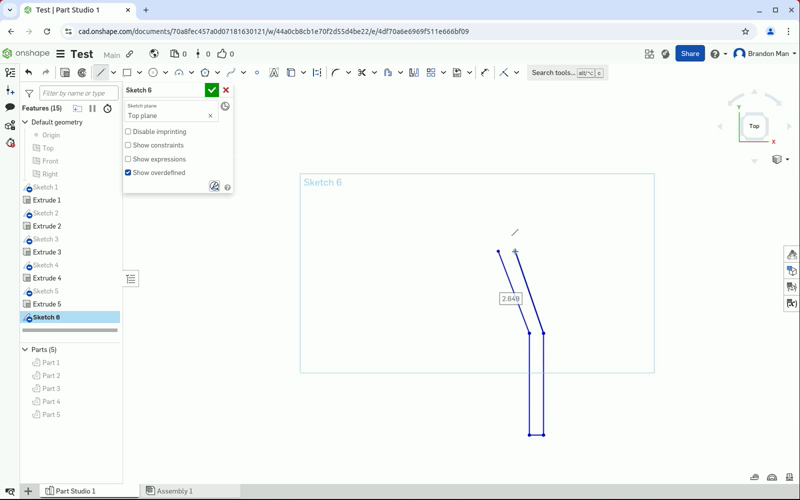
scroll(-6)
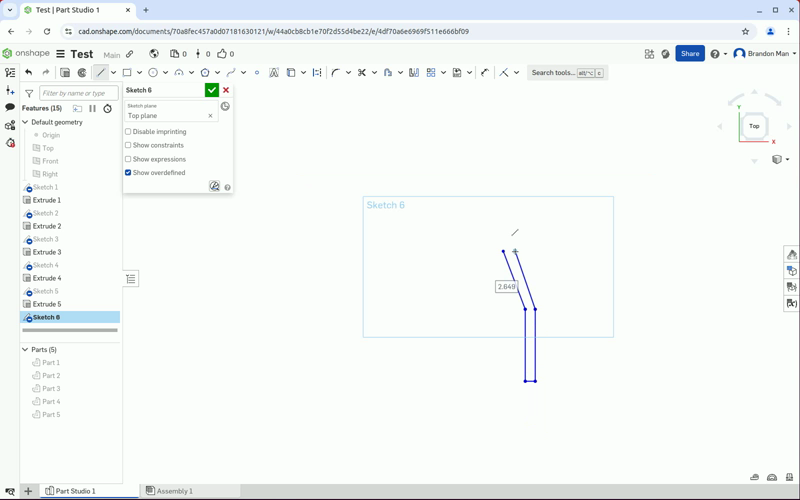
scroll(-6)
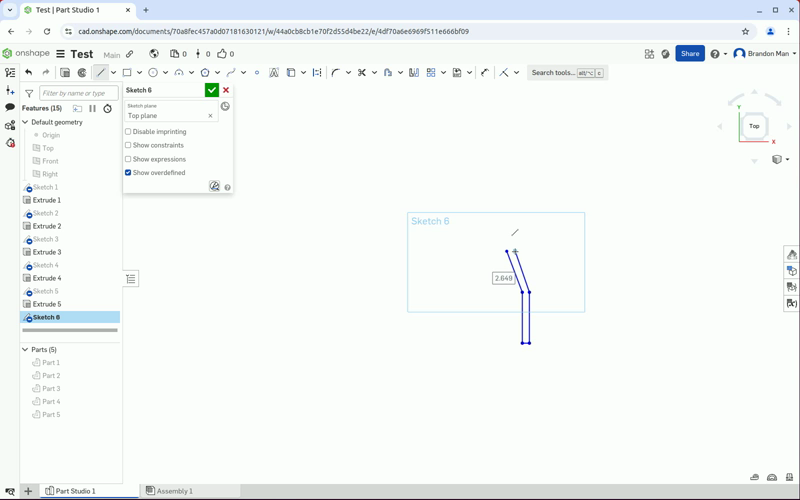
scroll(-6)
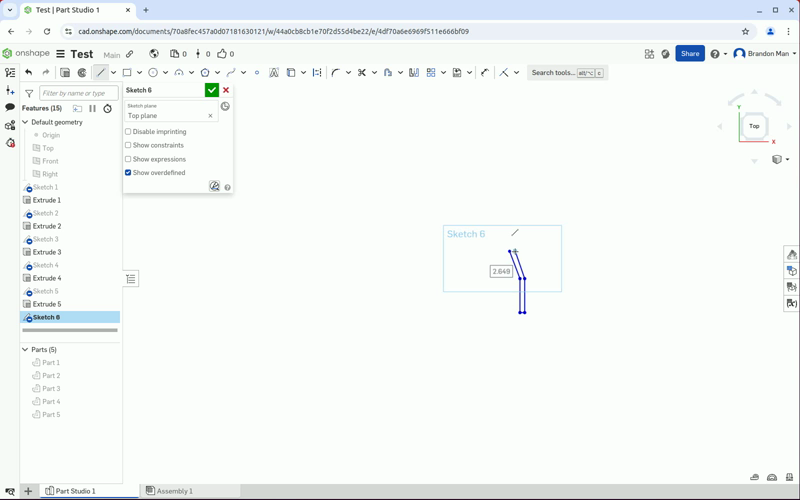
scroll(-6)
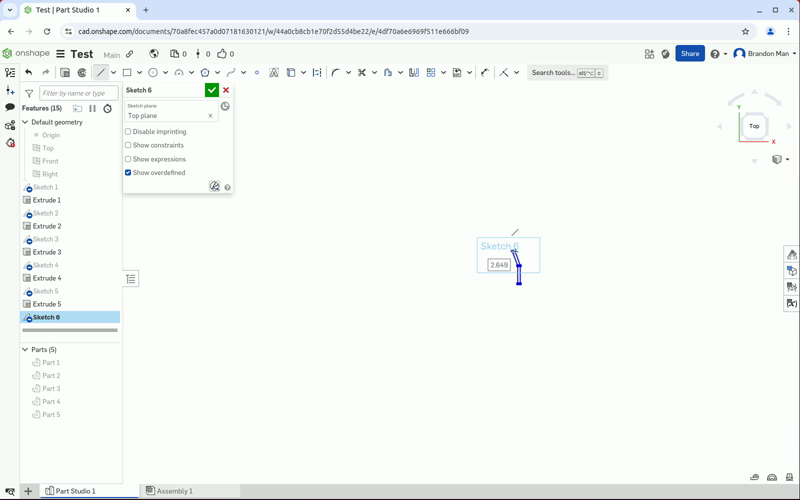
key_up(shift)
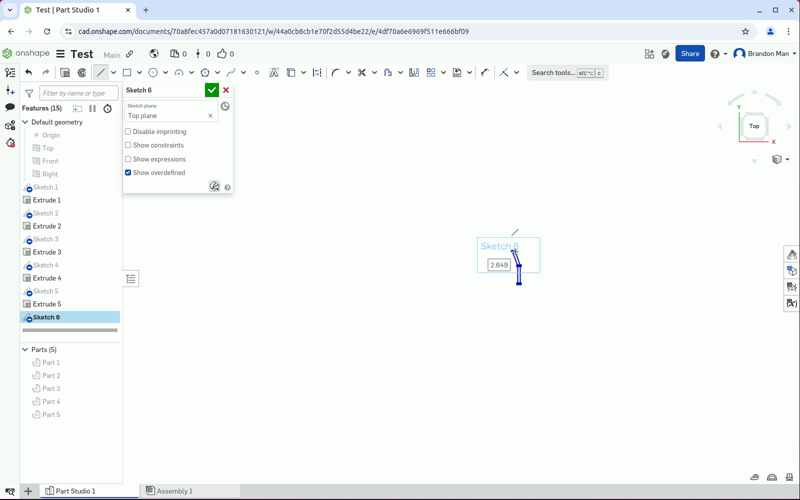
key_down(shift)
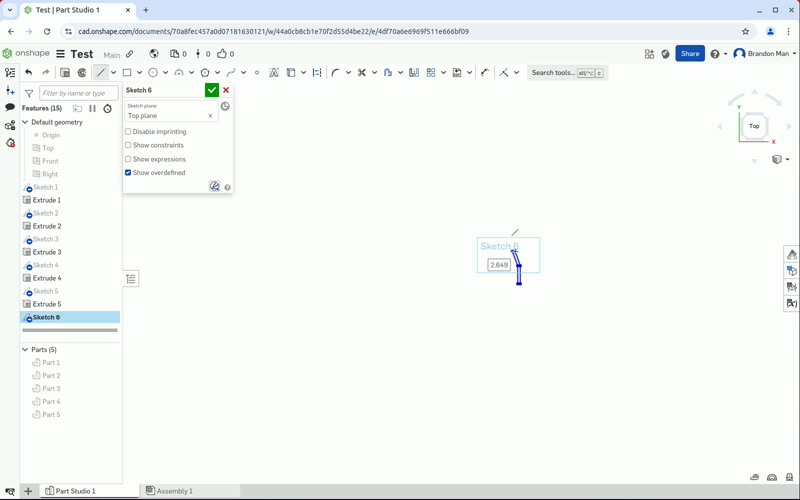
mouse_move(515, 170)
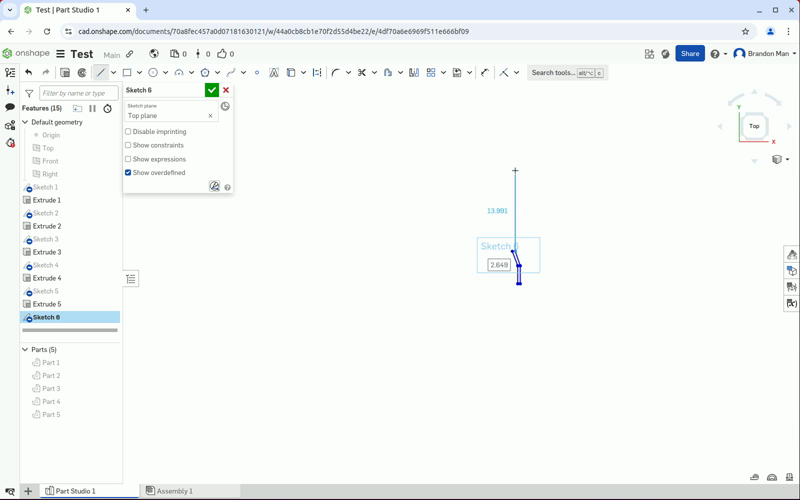
click(515, 170)
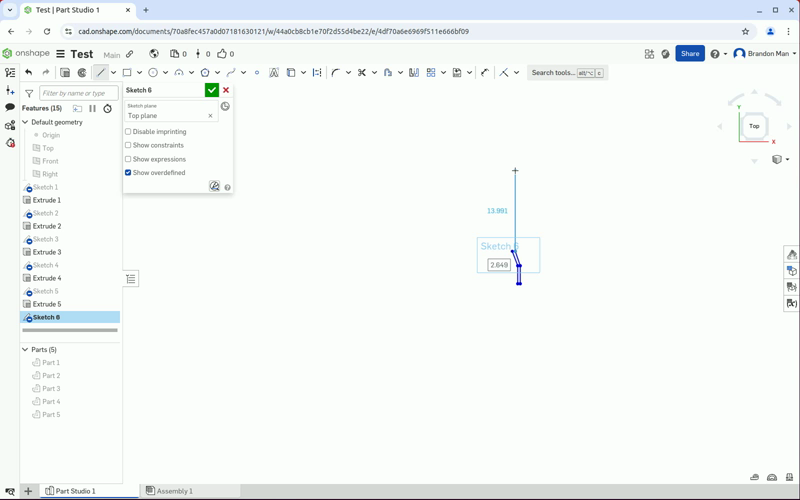
key_up(shift)
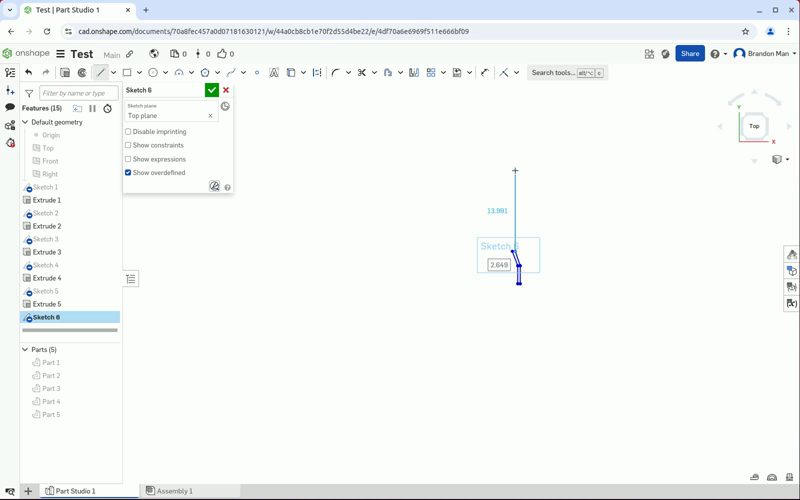
key_down(shift)
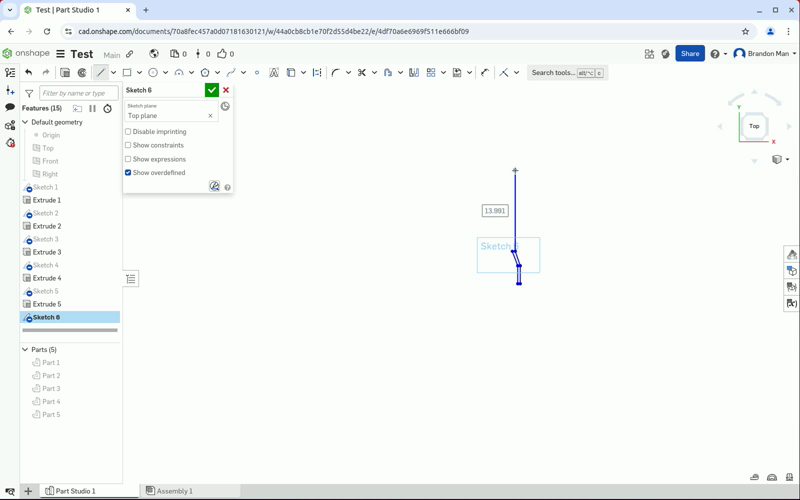
mouse_move(545, 170)
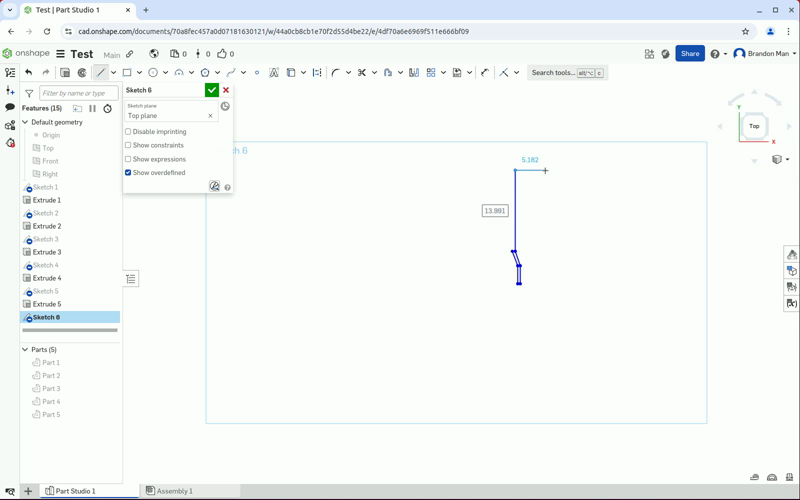
mouse_move(512, 170)
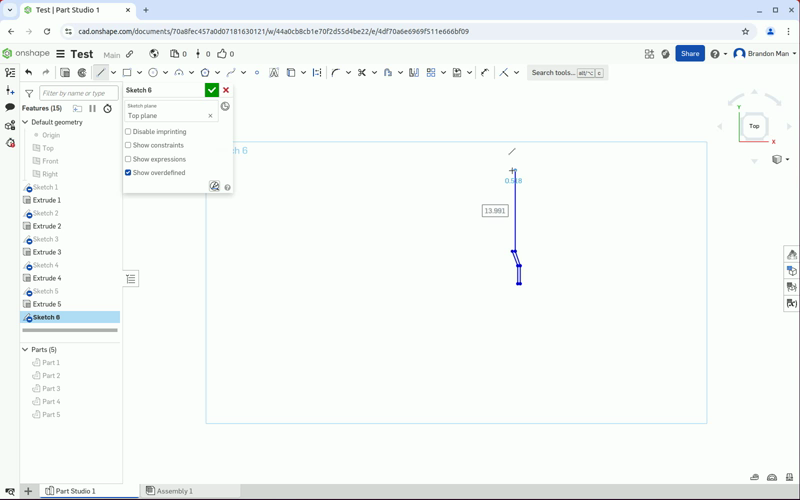
scroll(6)
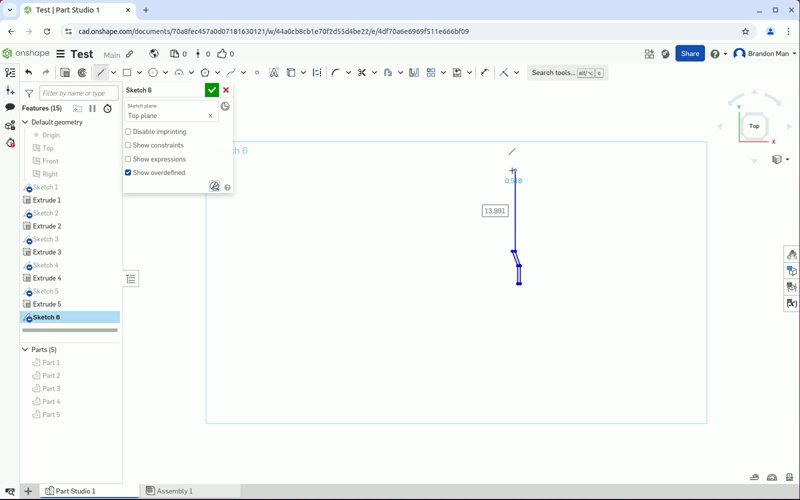
scroll(6)
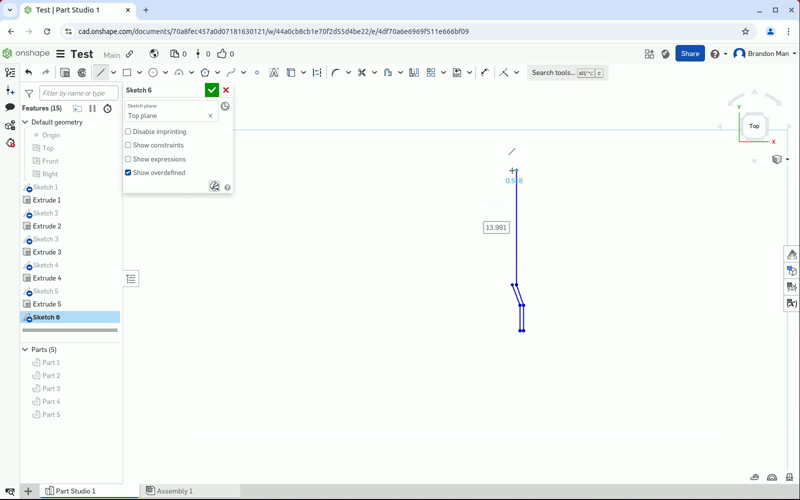
scroll(6)
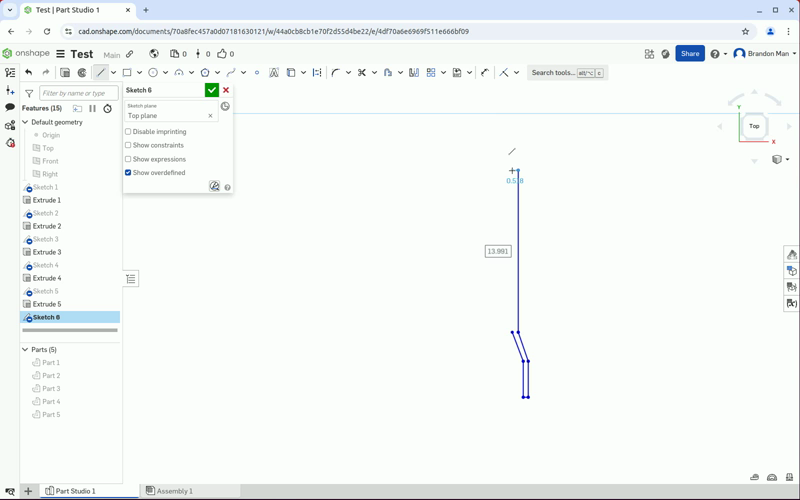
scroll(6)
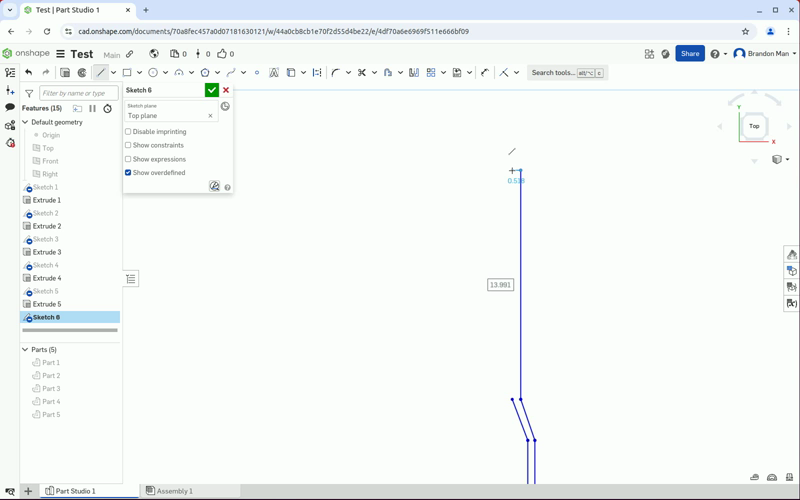
scroll(6)
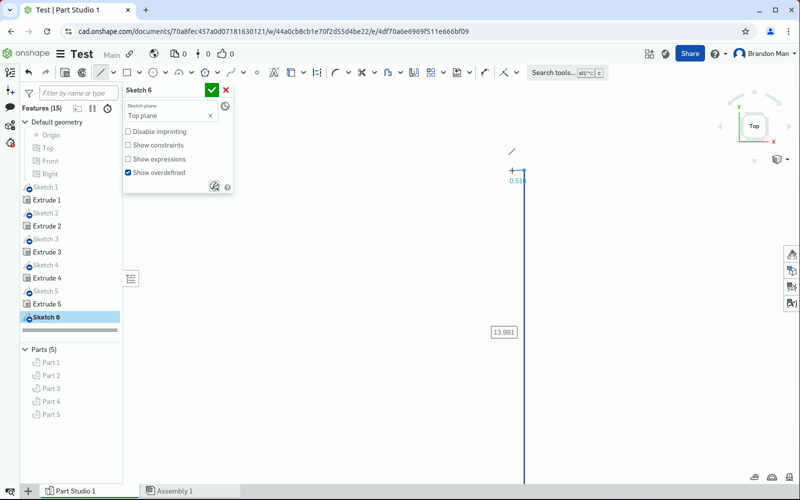
scroll(6)
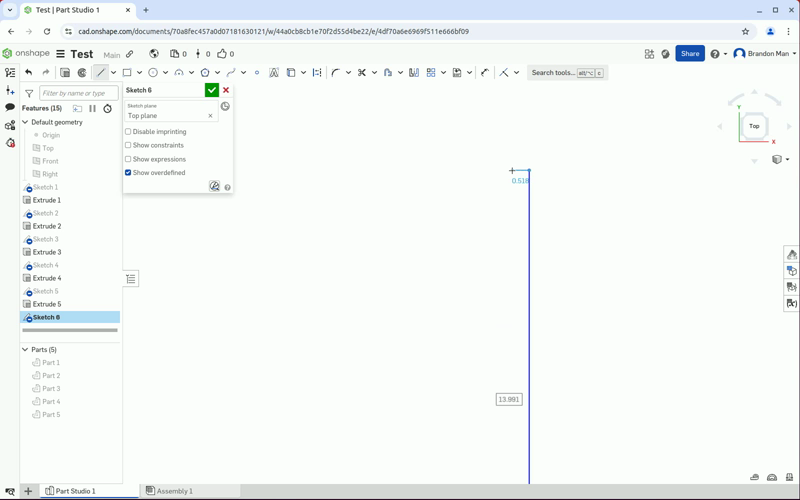
scroll(6)
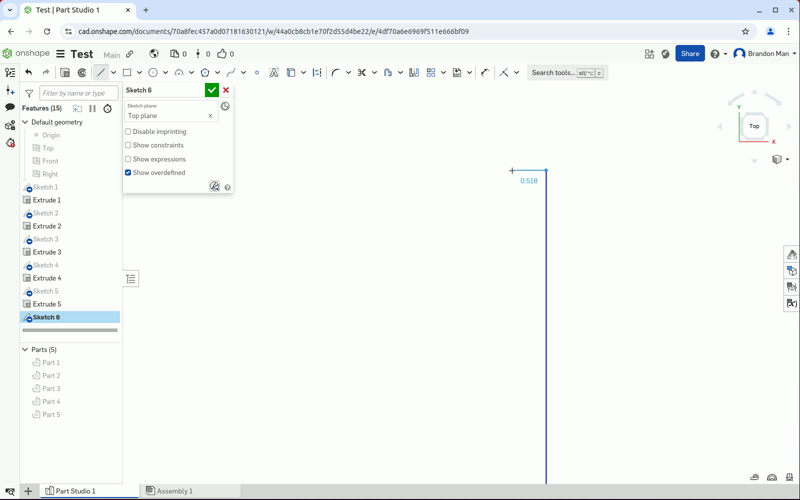
click(512, 170)
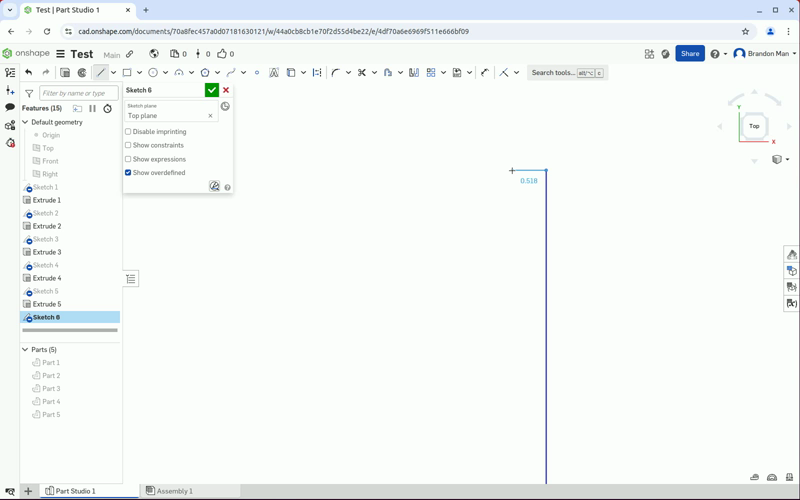
scroll(-6)
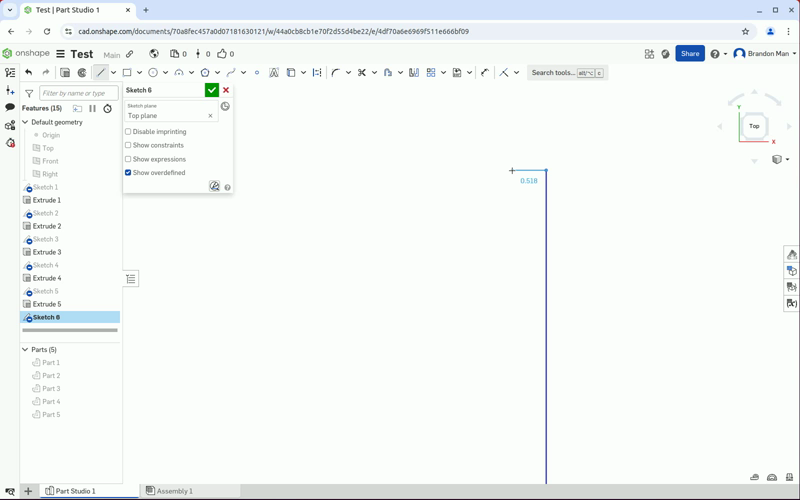
scroll(-6)
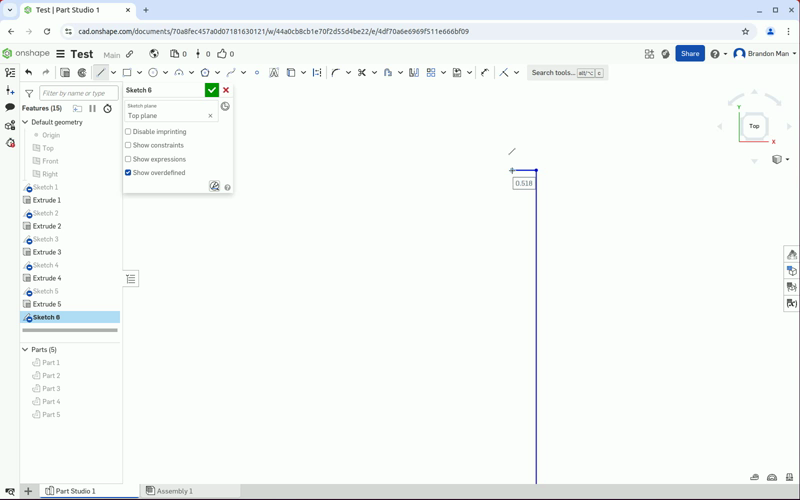
scroll(-6)
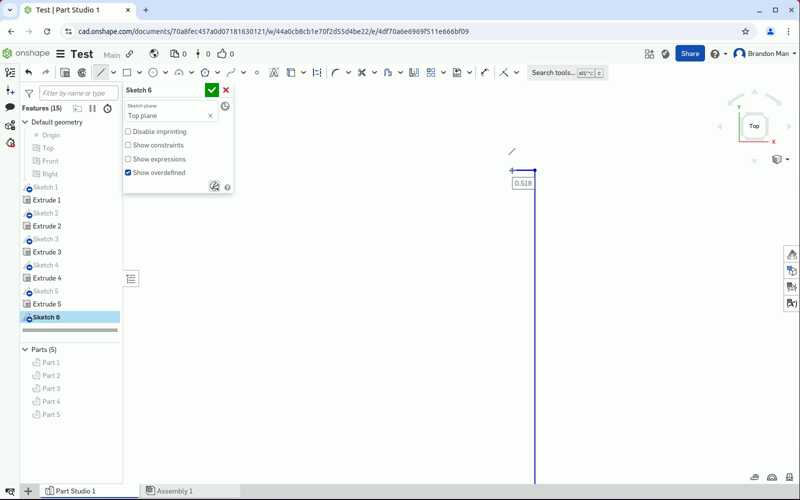
scroll(-6)
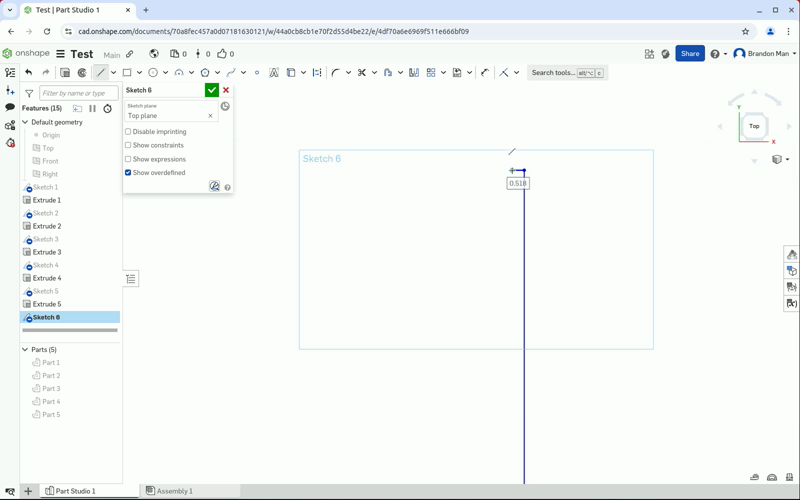
scroll(-6)
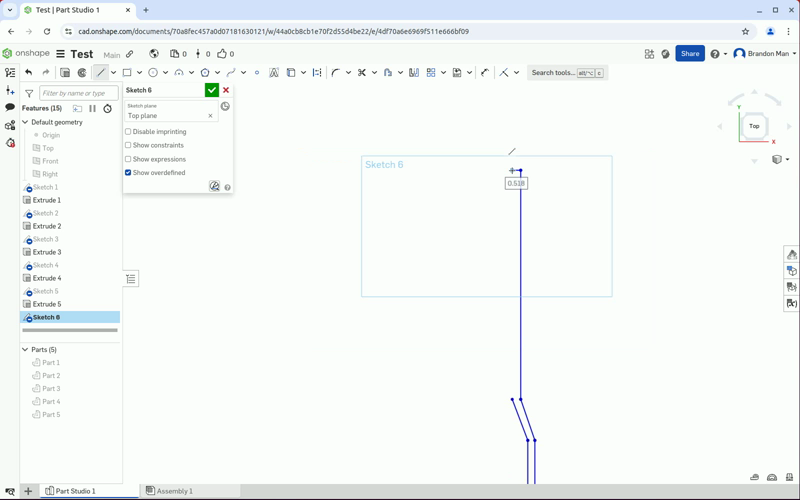
scroll(-6)
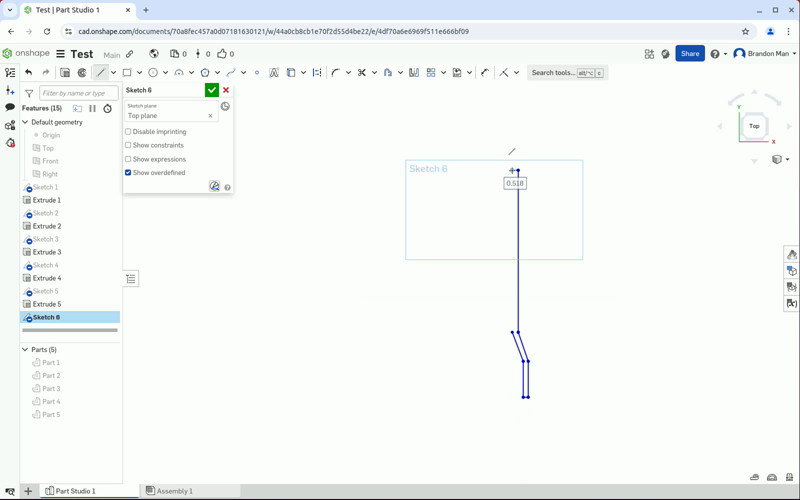
scroll(-6)
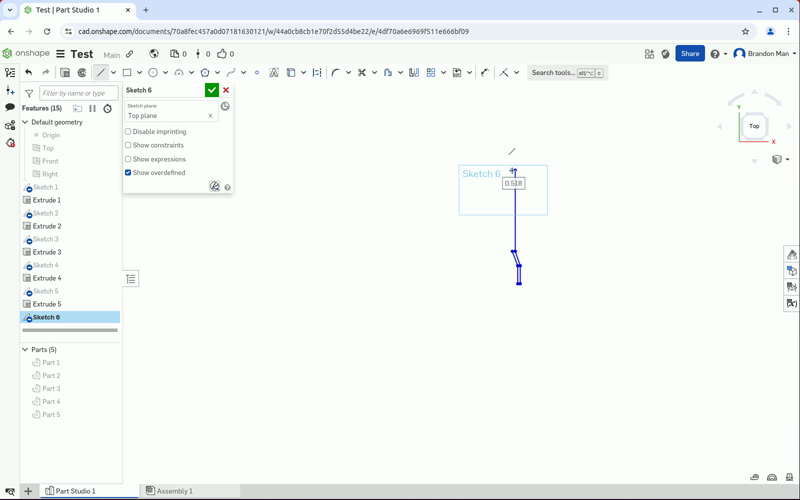
key_up(shift)
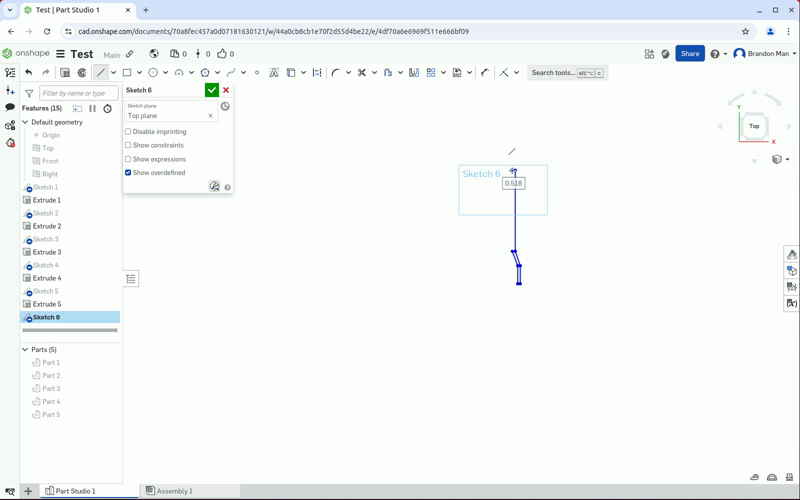
key_down(shift)
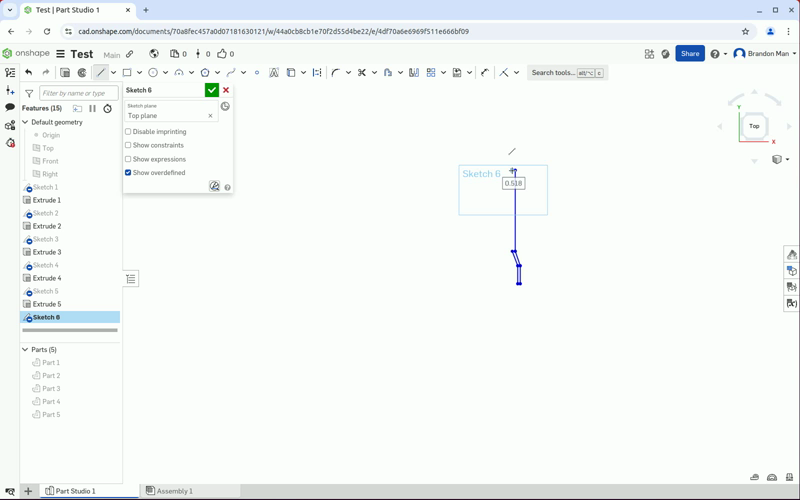
mouse_move(512, 251)
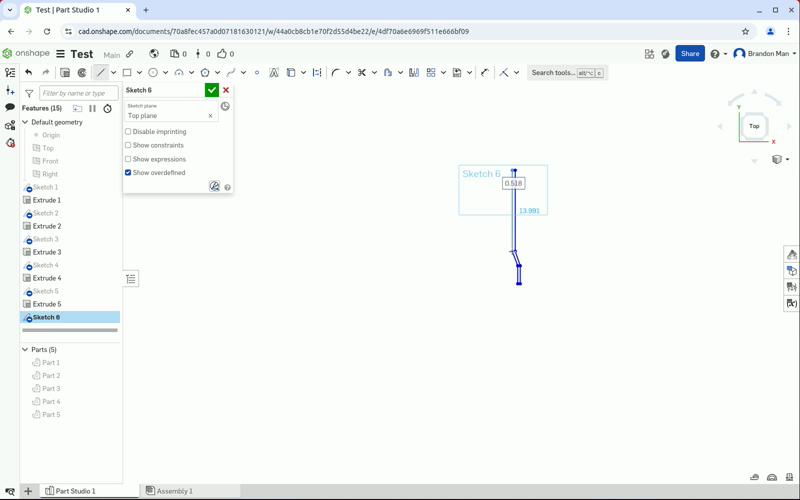
scroll(6)
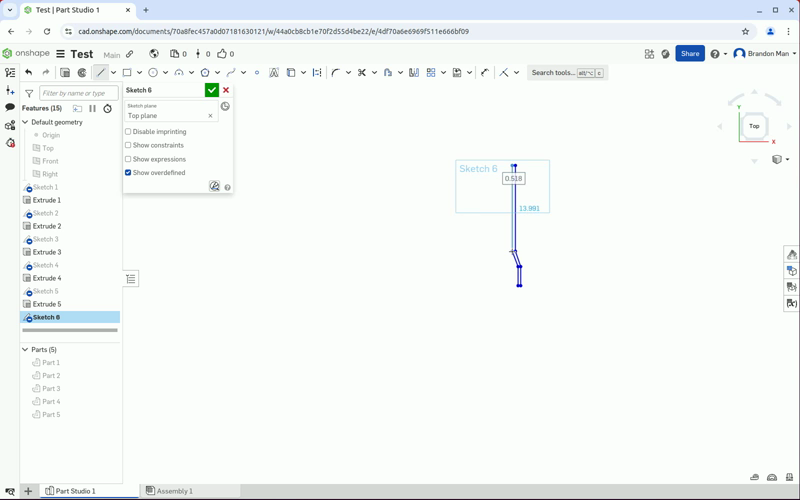
scroll(6)
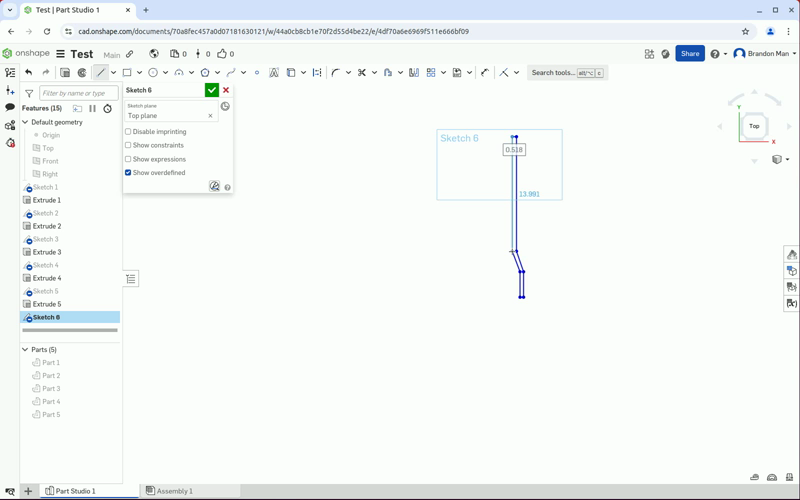
scroll(6)
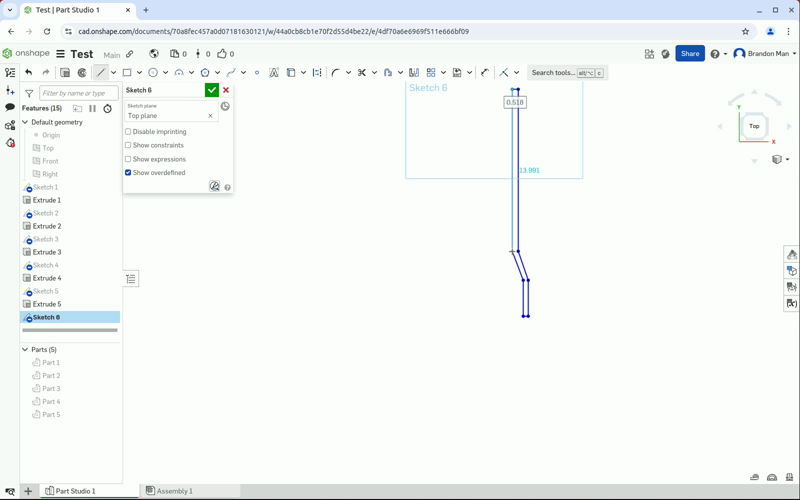
scroll(6)
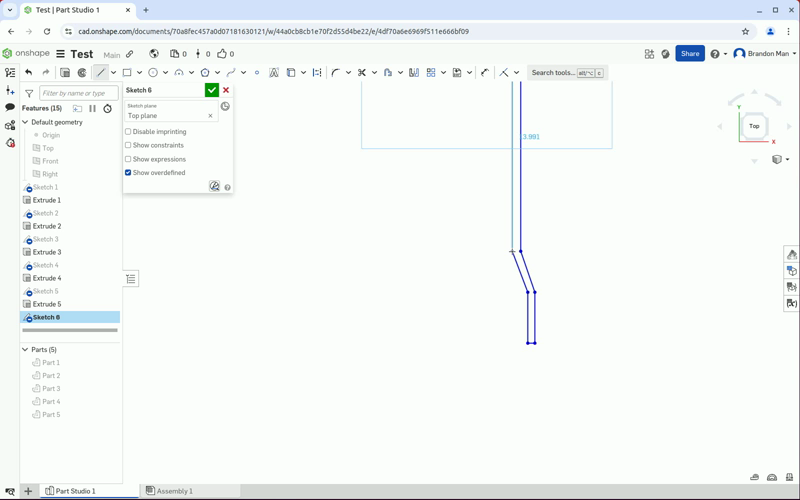
scroll(6)
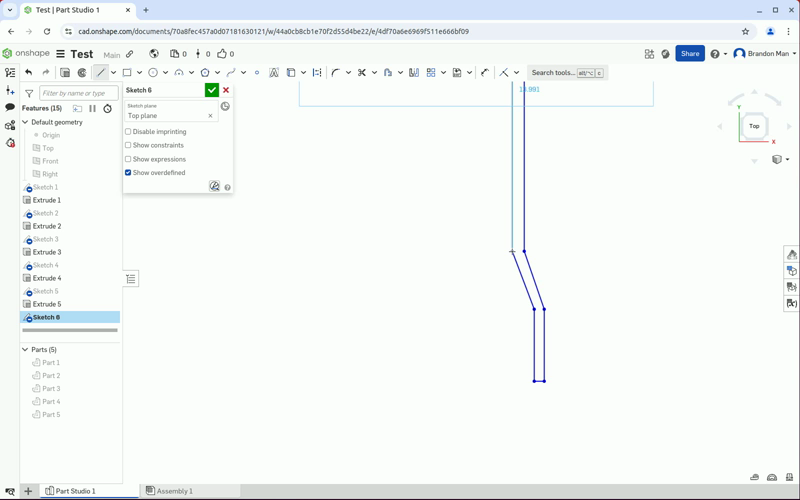
scroll(6)
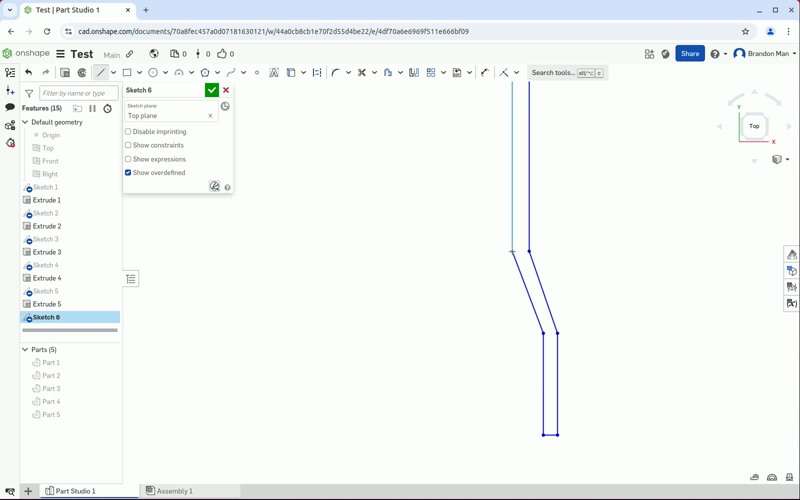
scroll(6)
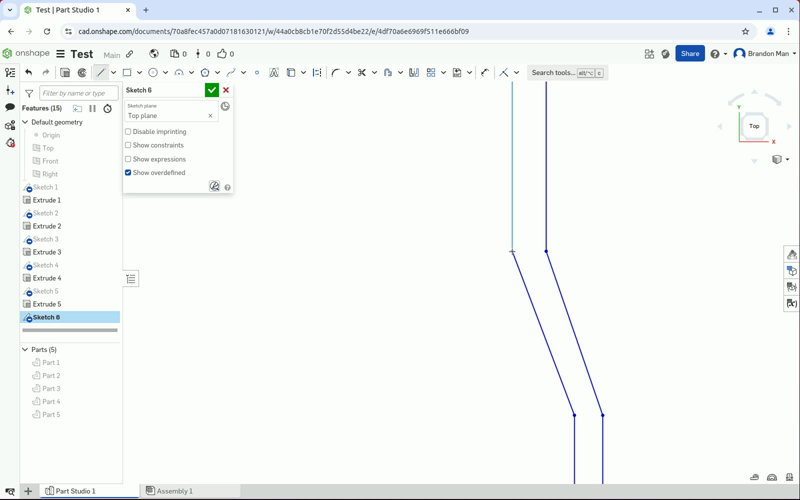
key_up(shift)
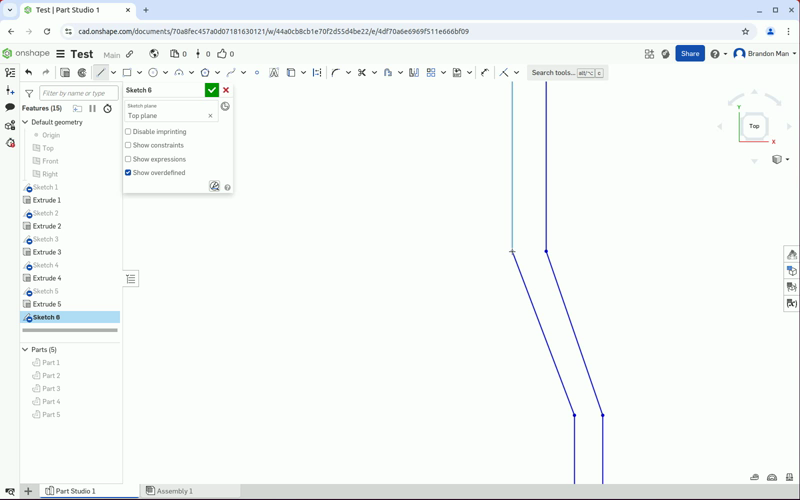
click(512, 251)
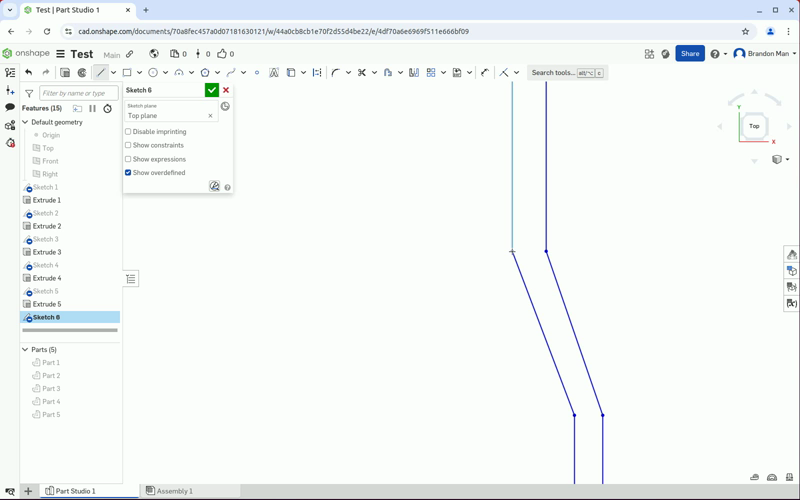
scroll(-6)
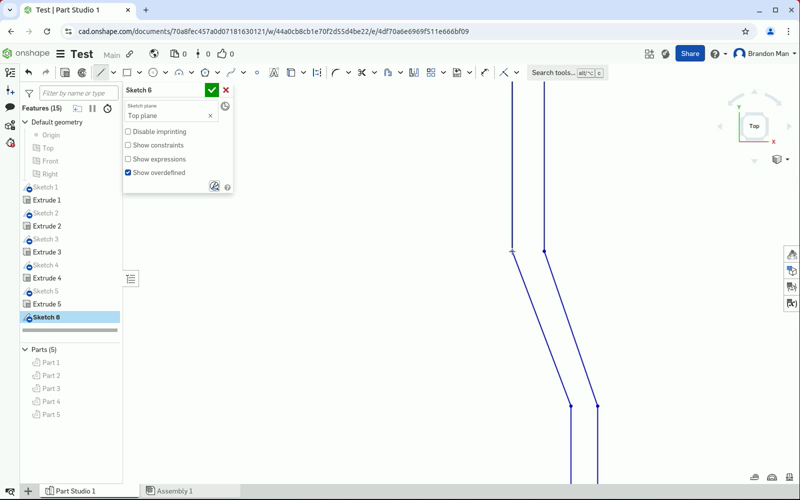
scroll(-6)
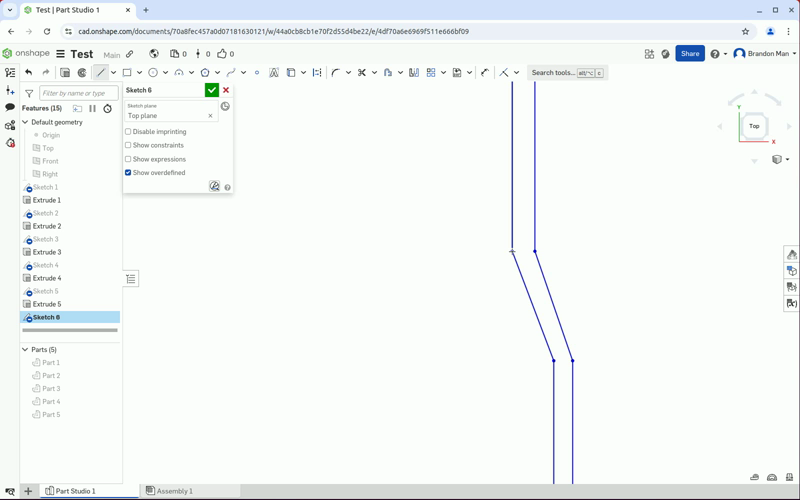
scroll(-6)
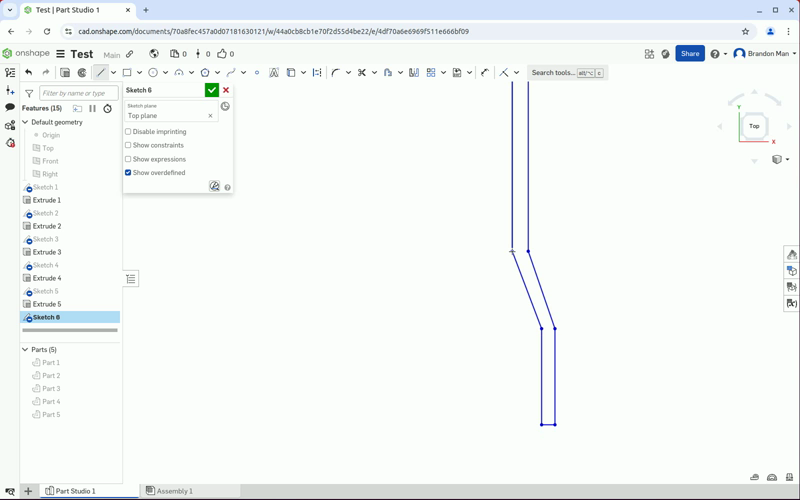
scroll(-6)
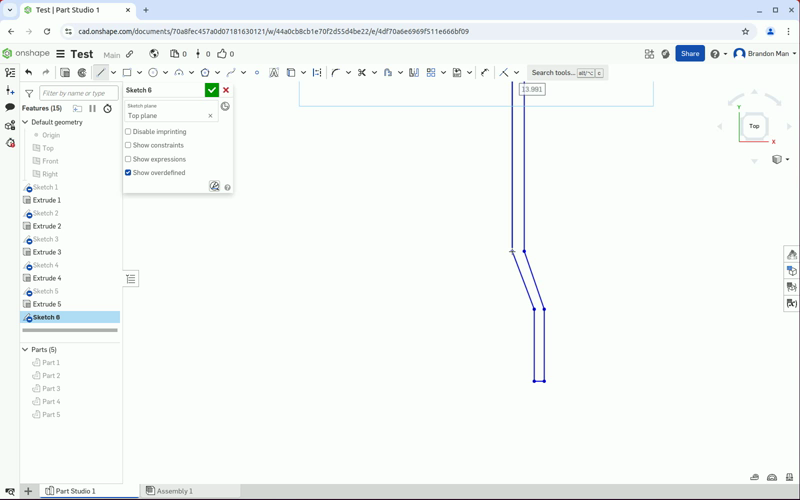
scroll(-6)
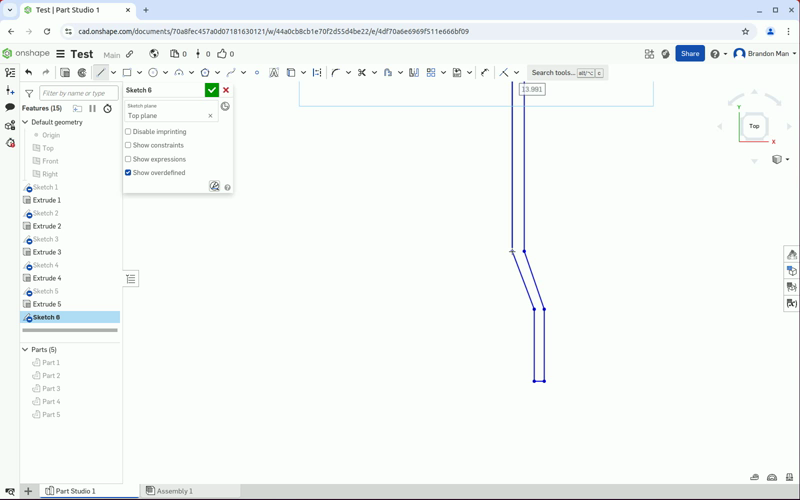
scroll(-6)
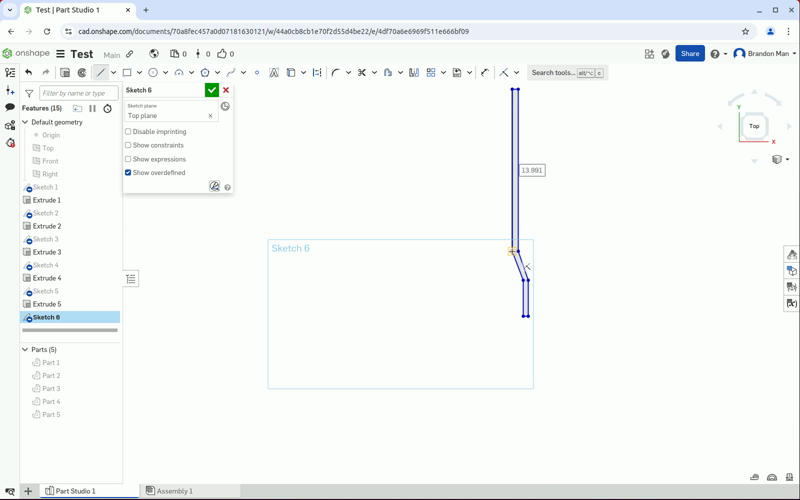
scroll(-6)
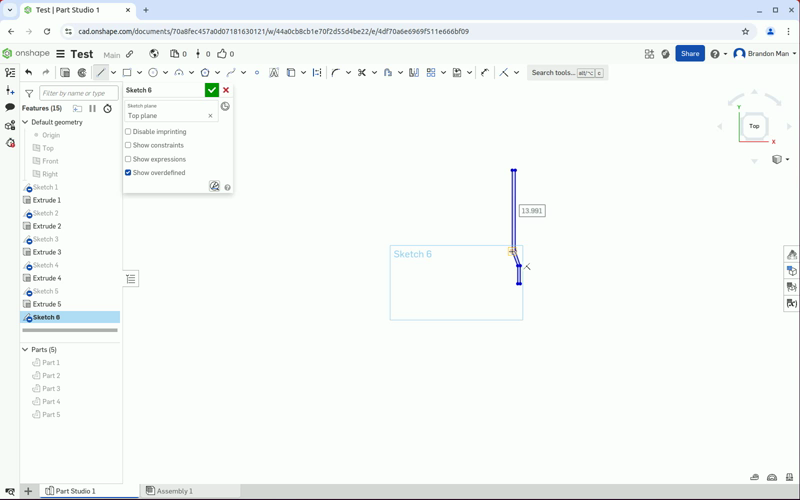
key(esc)
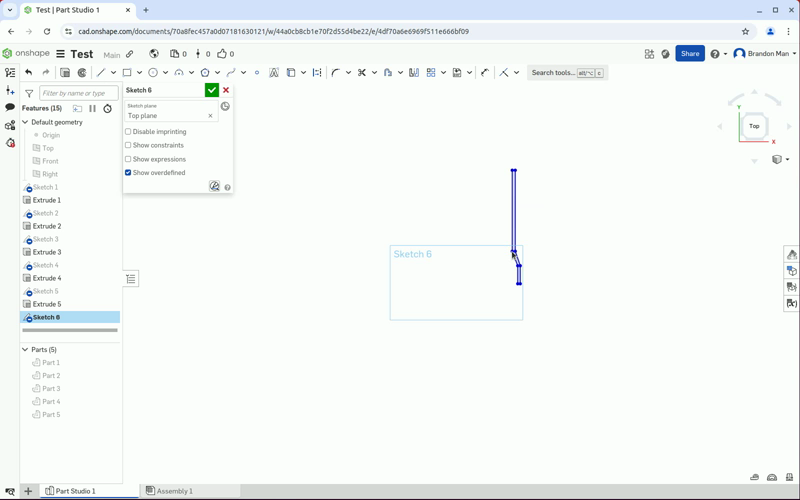
mouse_move(513, 174)
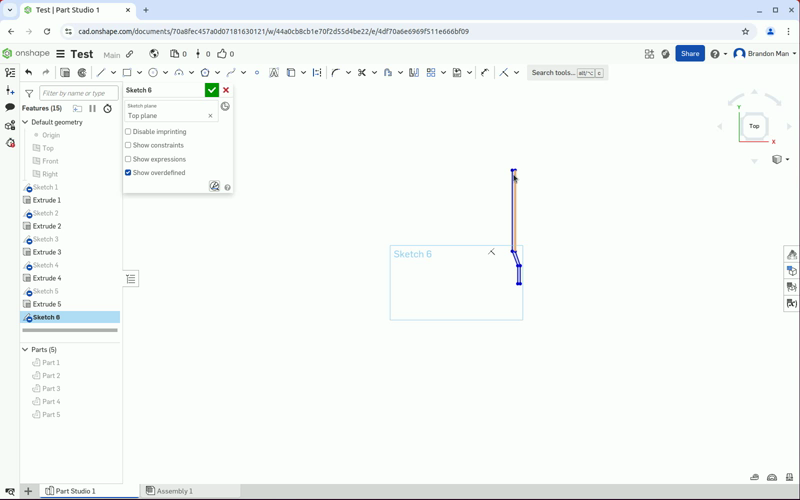
scroll(6)
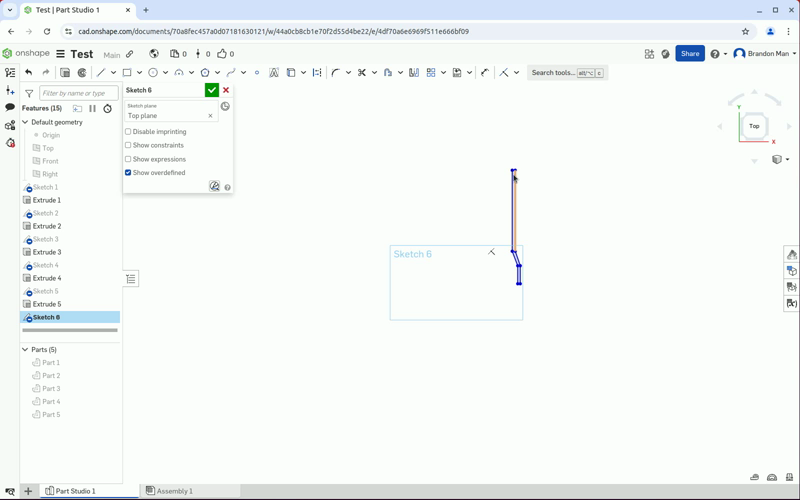
scroll(6)
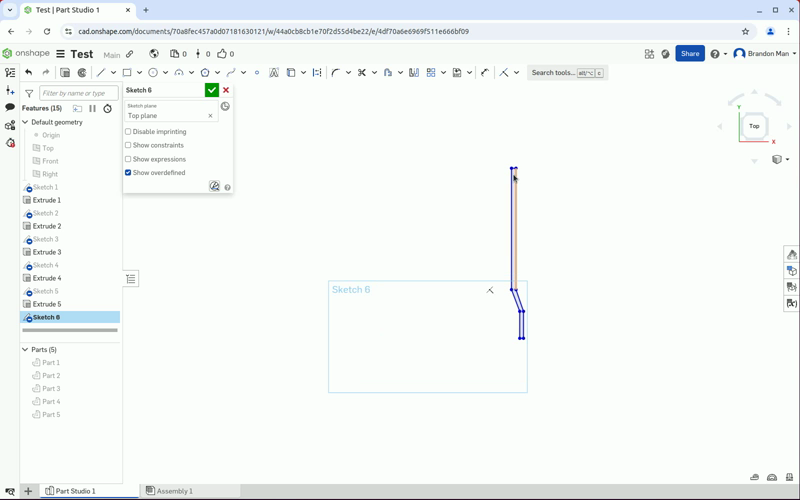
scroll(6)
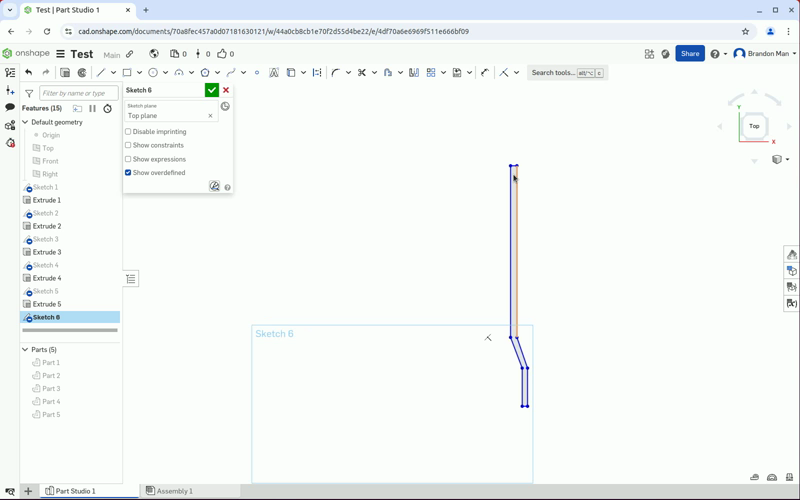
scroll(6)
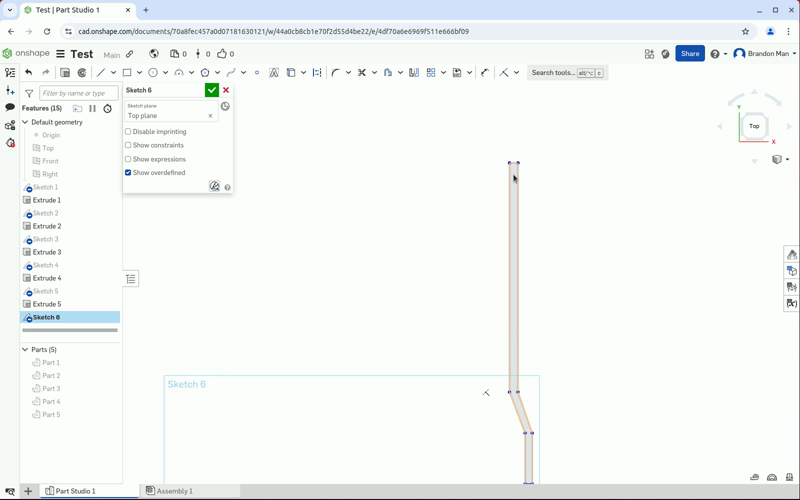
scroll(6)
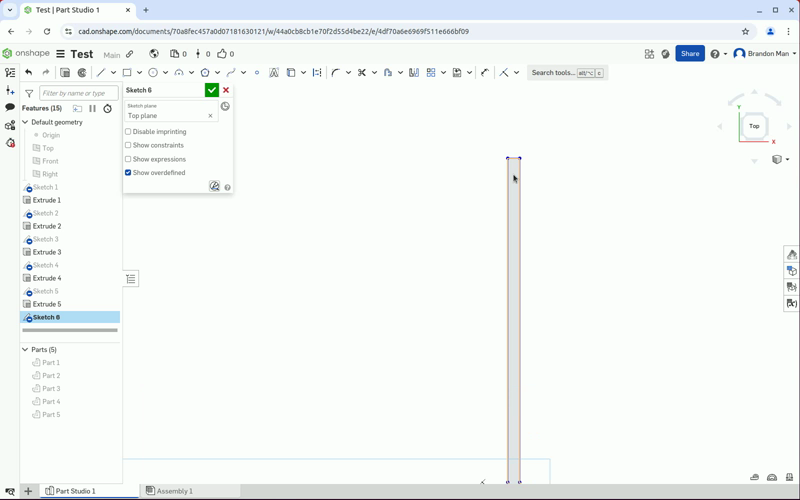
scroll(6)
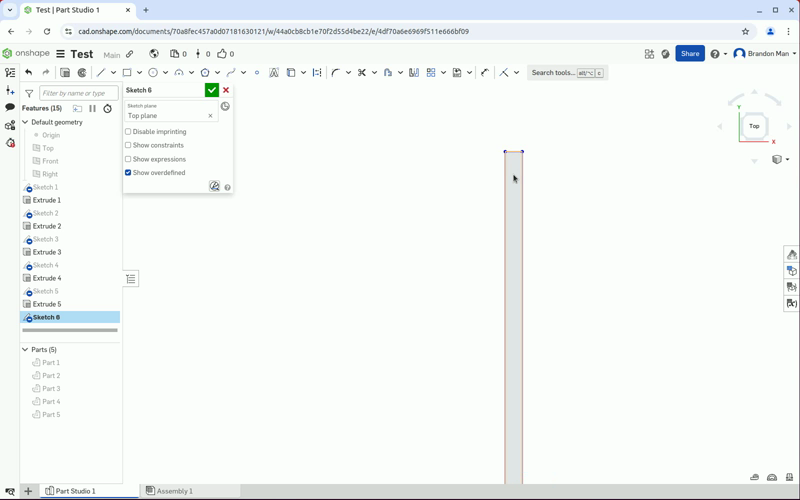
scroll(6)
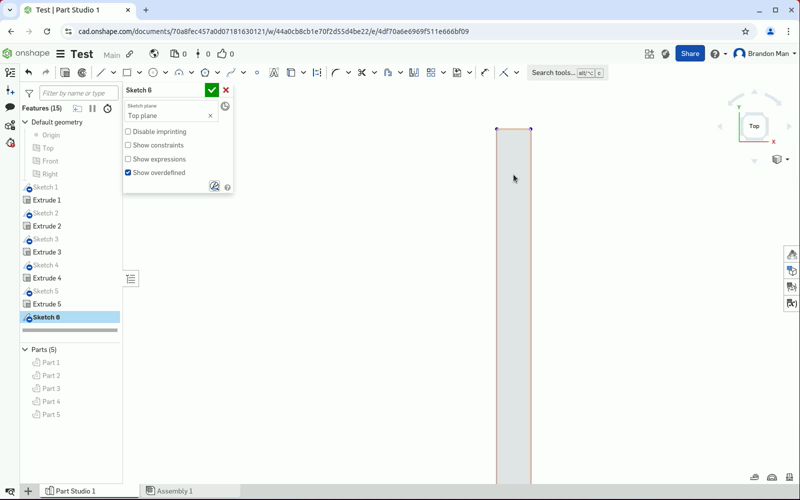
click(513, 174)
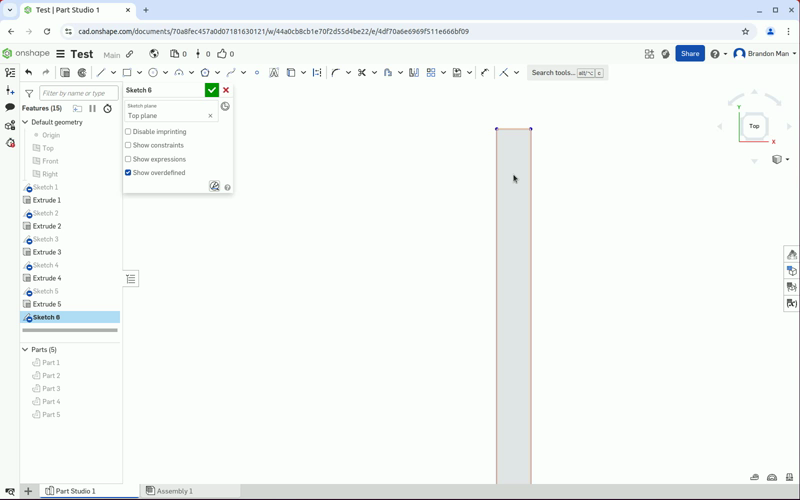
scroll(-6)
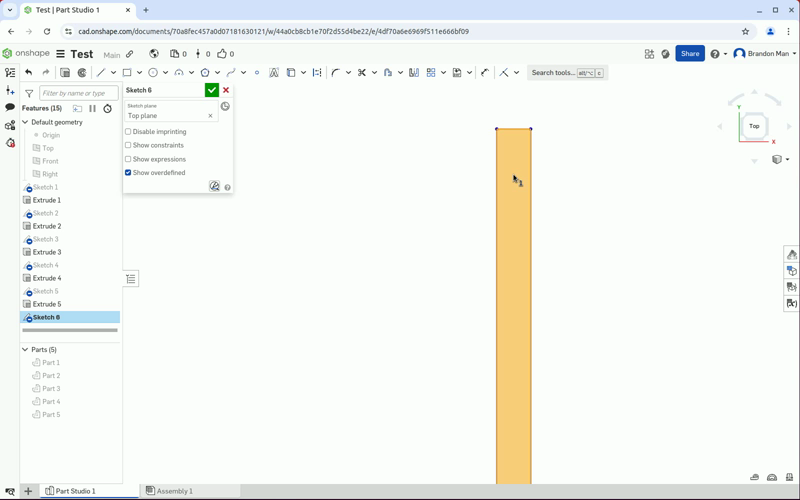
scroll(-6)
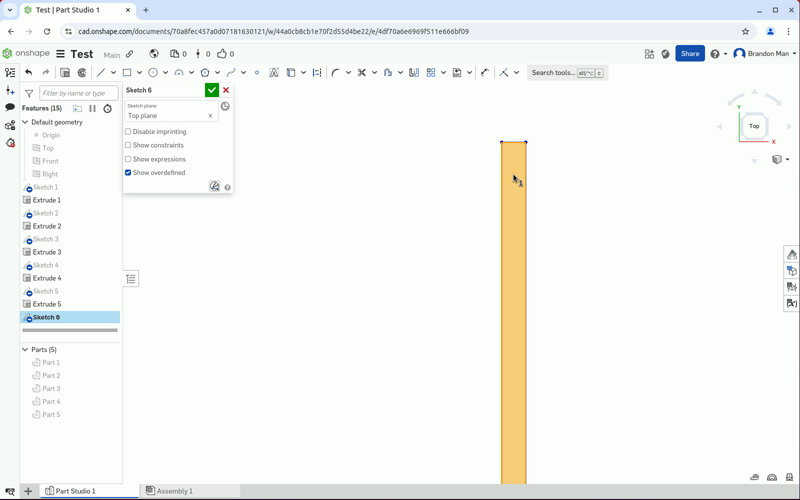
scroll(-6)
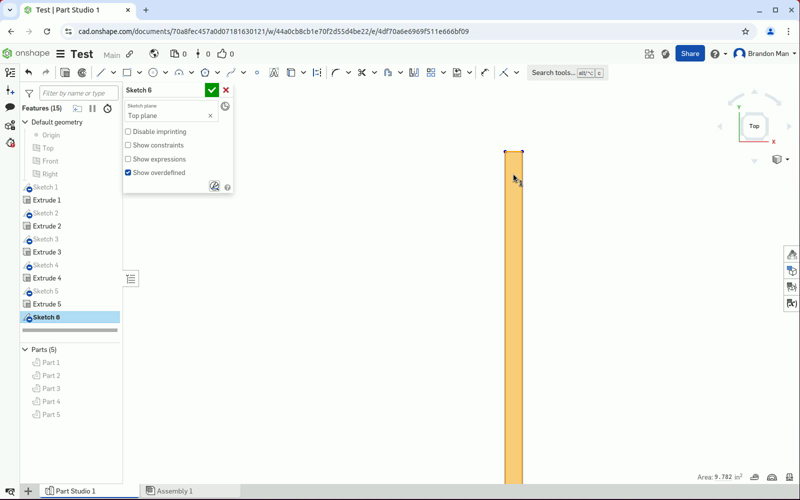
scroll(-6)
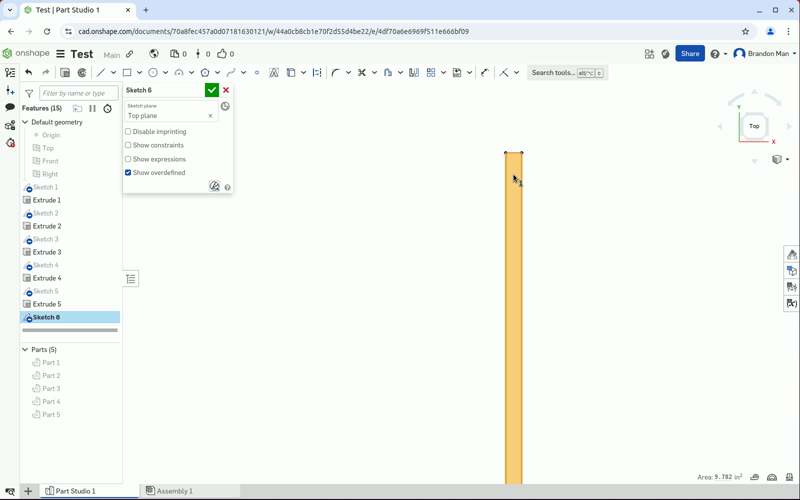
scroll(-6)
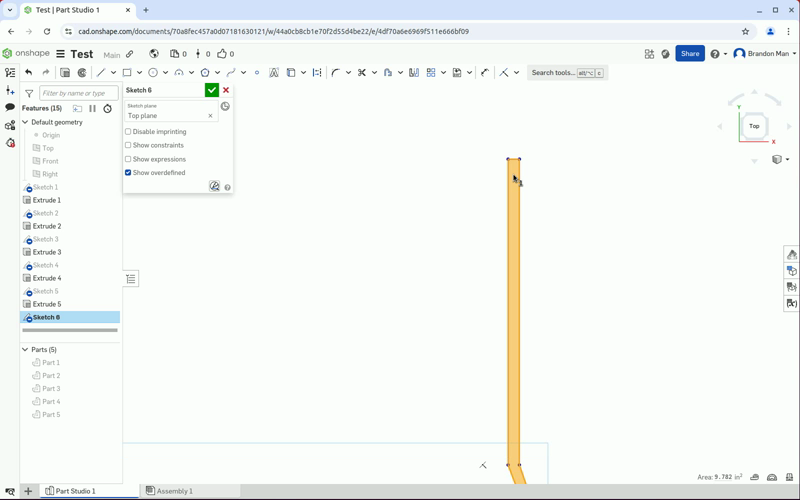
scroll(-6)
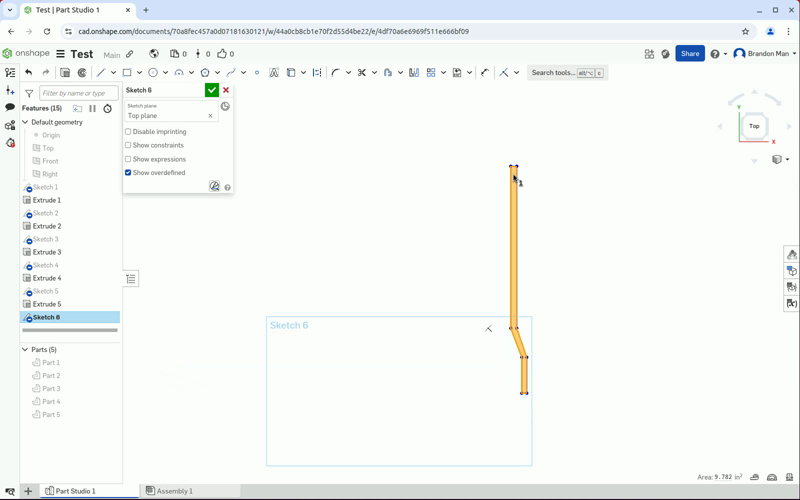
scroll(-6)
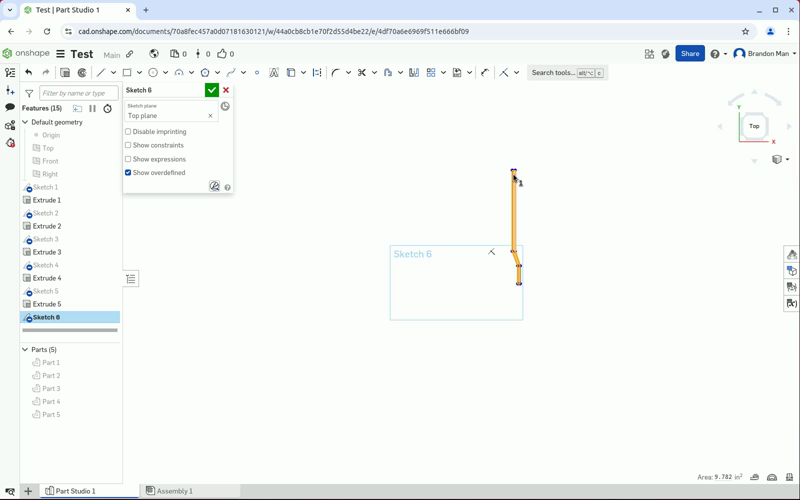
mouse_move(73, 352)
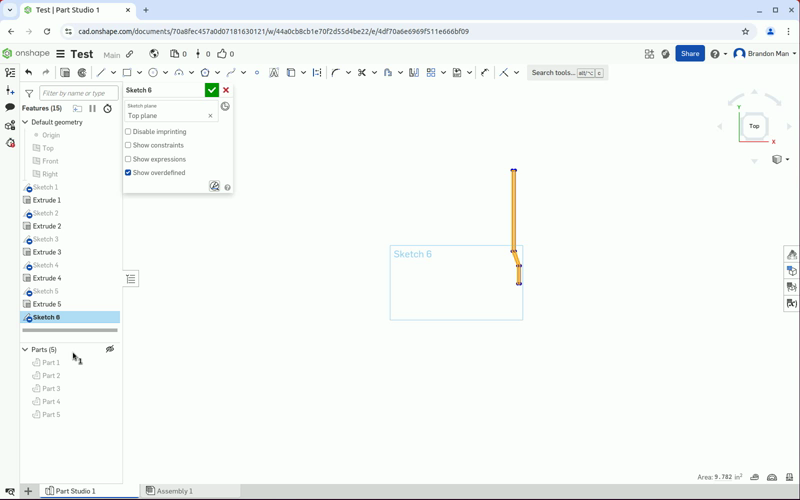
key(shift+y)
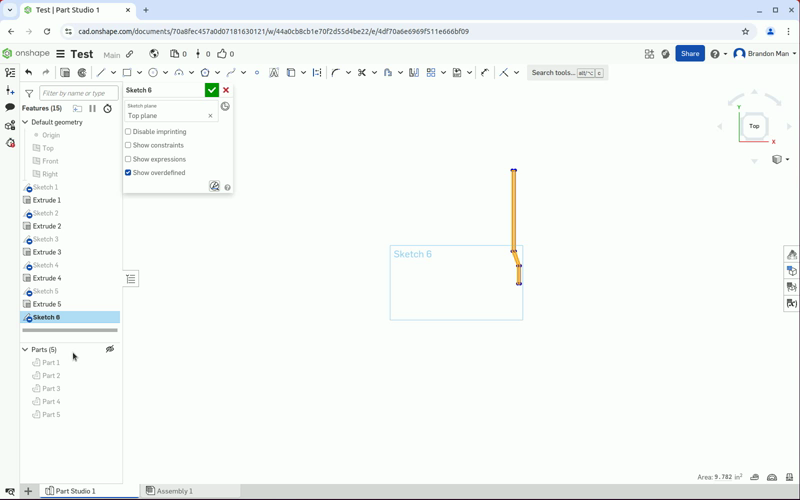
key(shift+e)
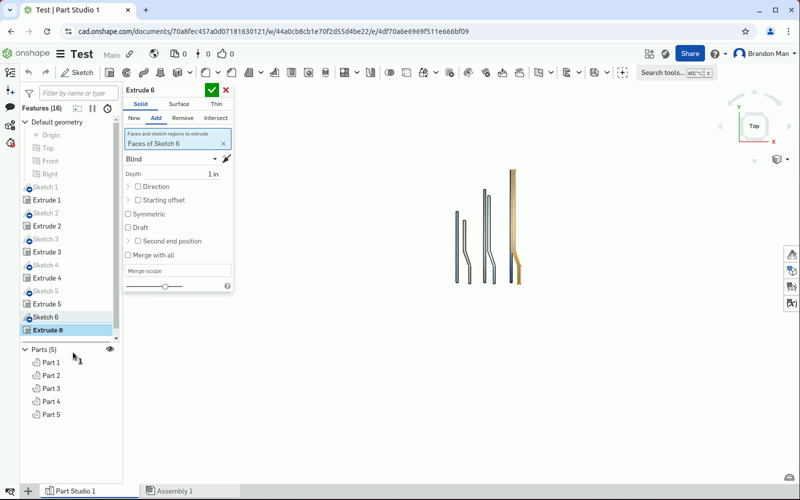
mouse_move(143, 106)
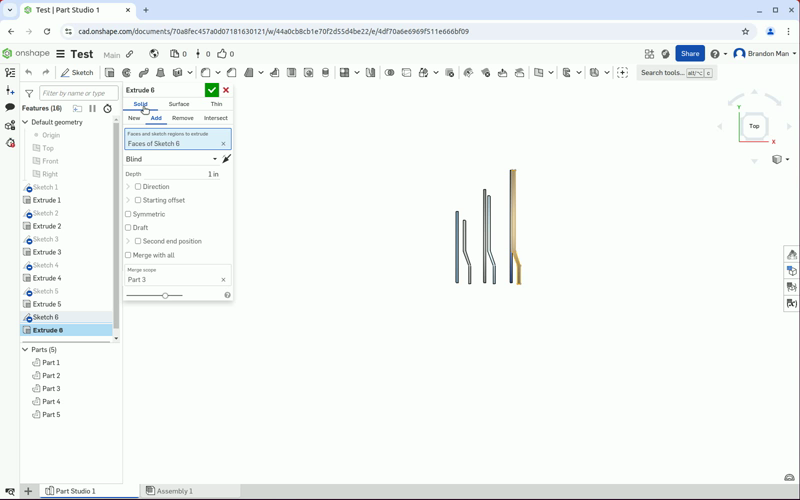
click(143, 106)
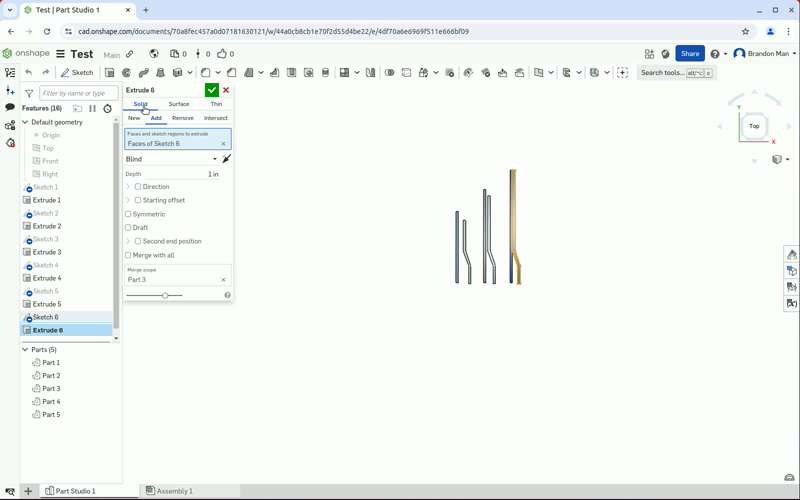
mouse_move(137, 120)
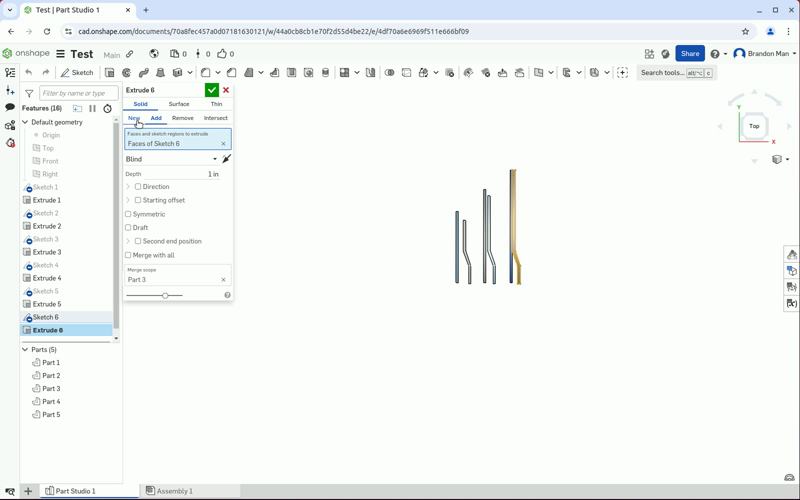
click(137, 120)
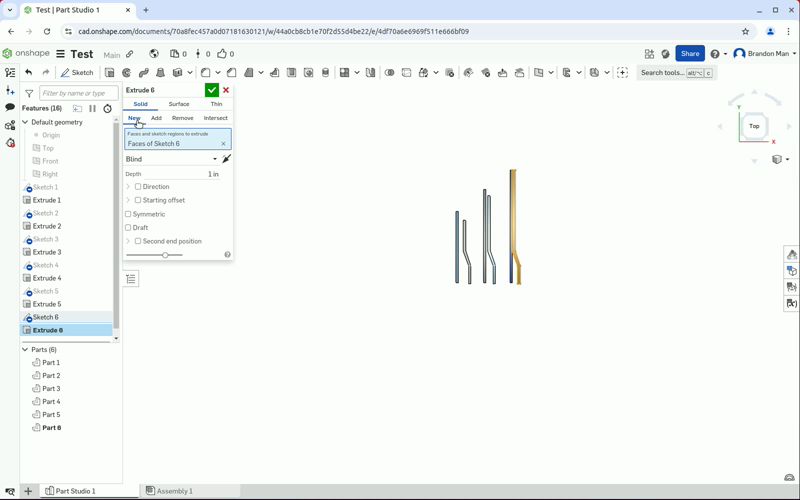
key(tab, 4)
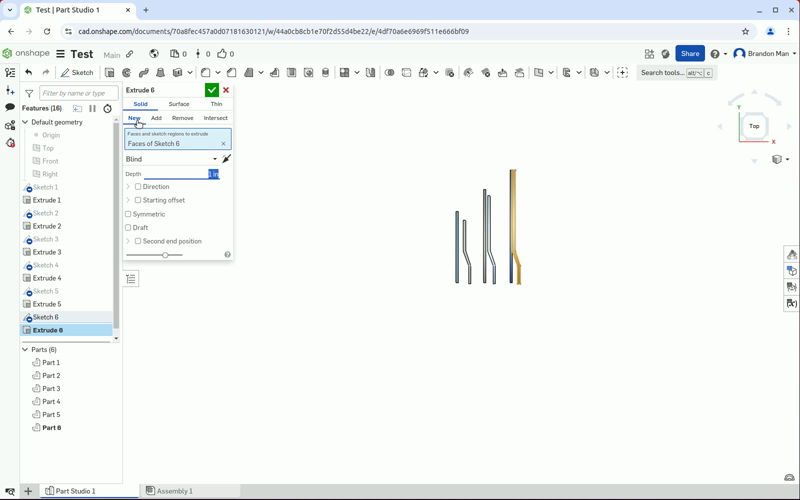
text(3.852)
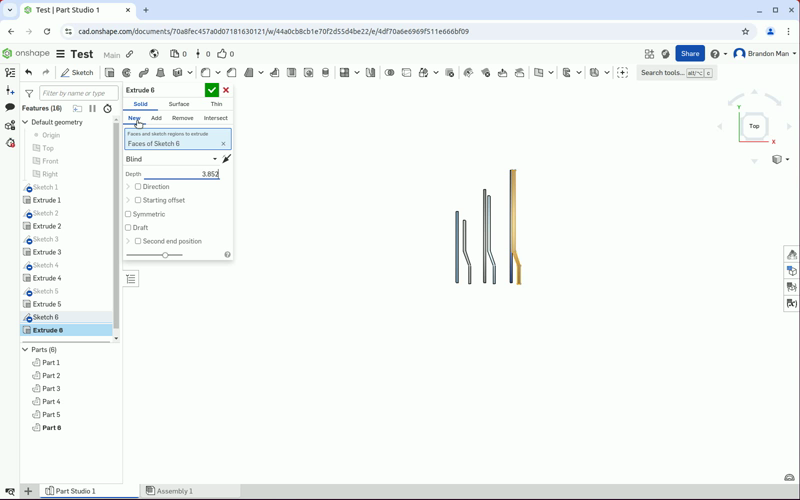
key(tab, 3)
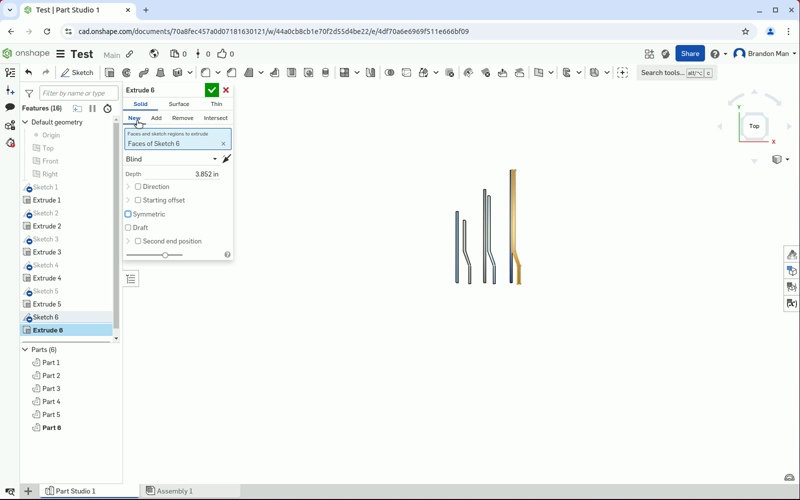
key(space)
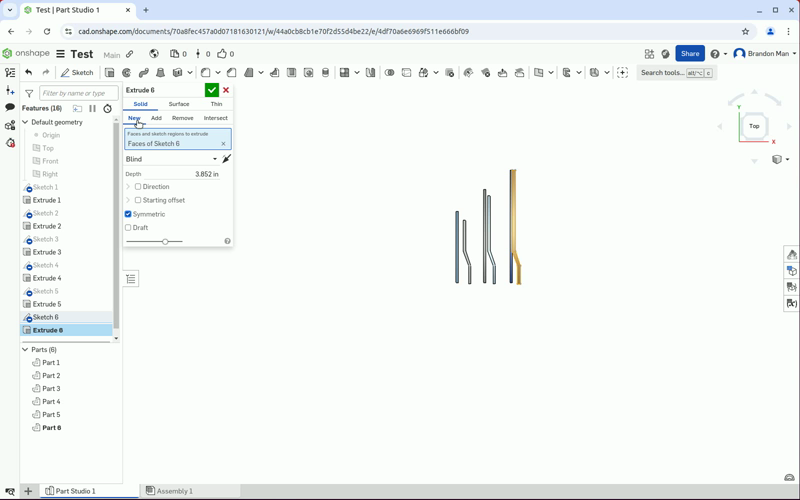
key(enter)
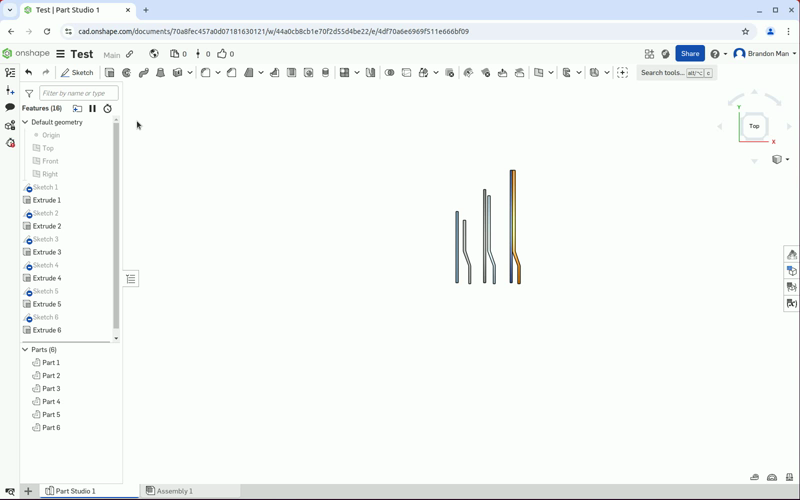
key(shift+h)
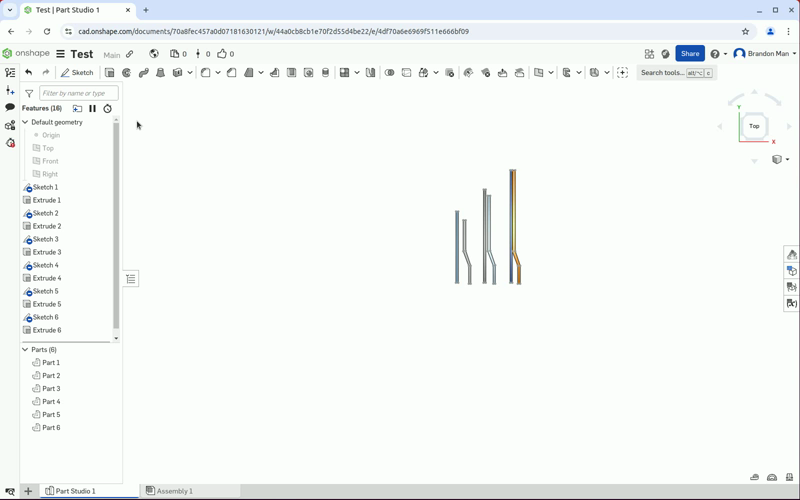
key(shift+h)
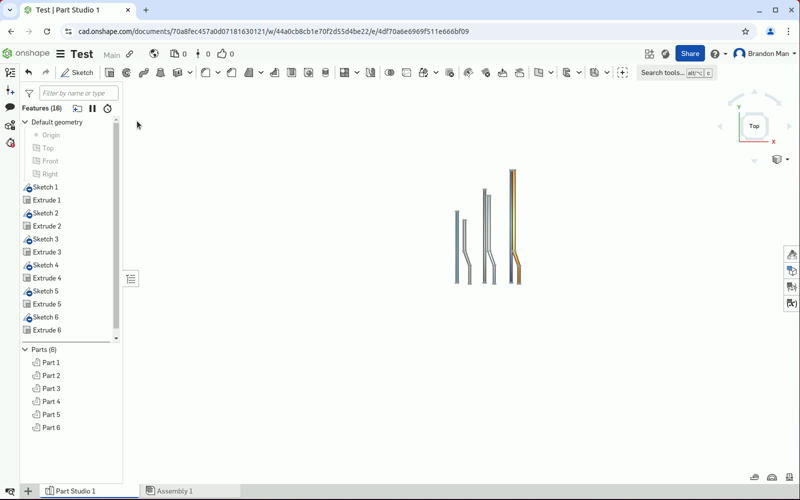
key(shift+7)
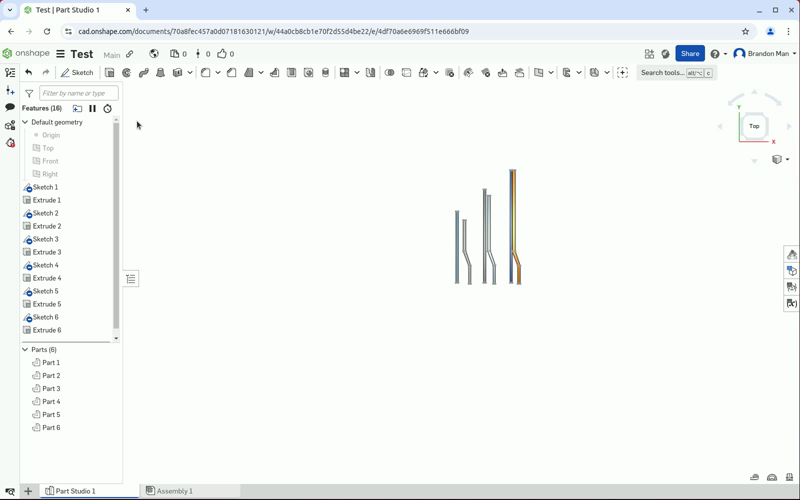
key(up, 3)
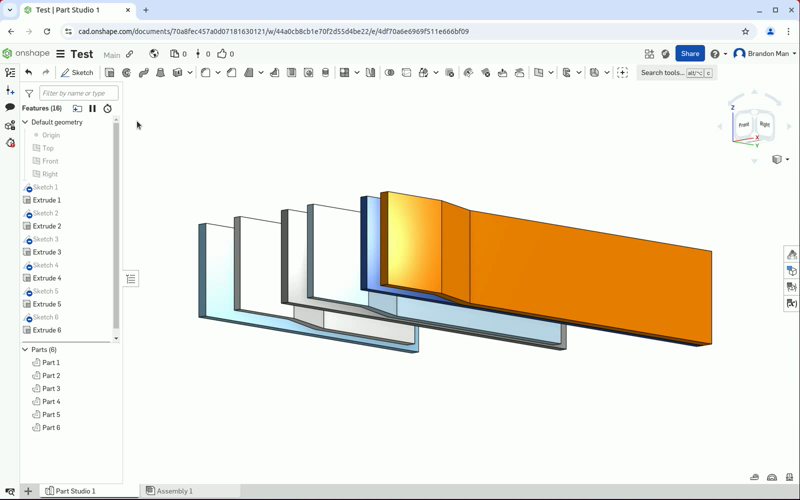
key(left, 3)
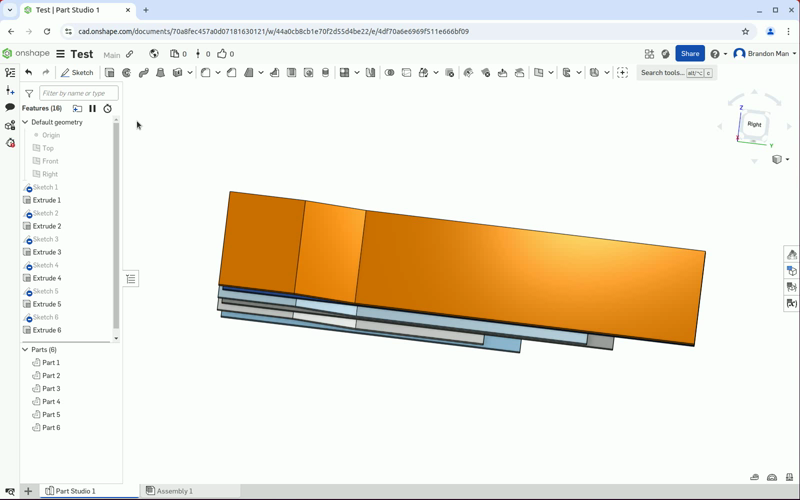
key(right, 3)
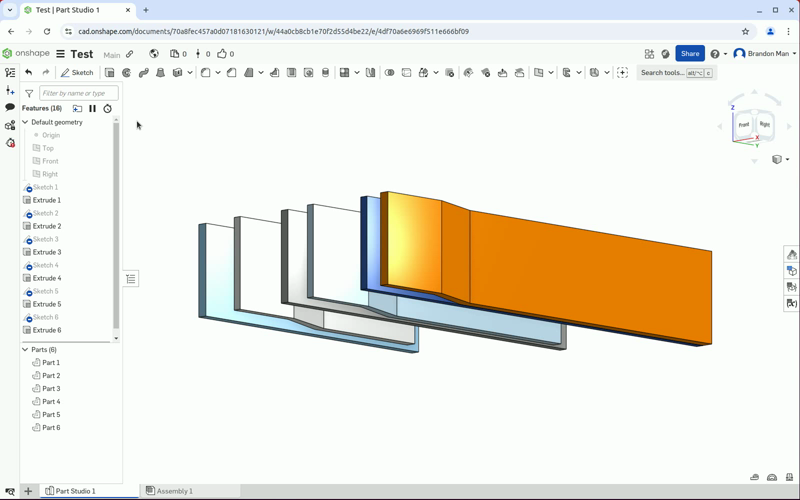
key(down, 3)
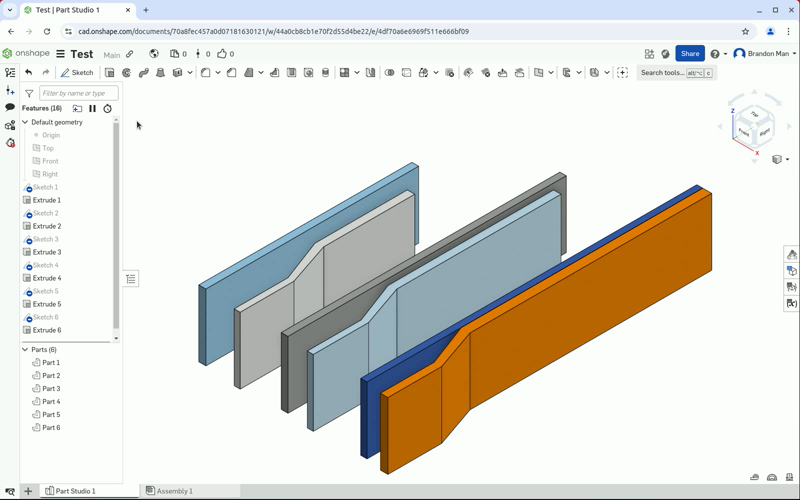
mouse_move(69, 189)
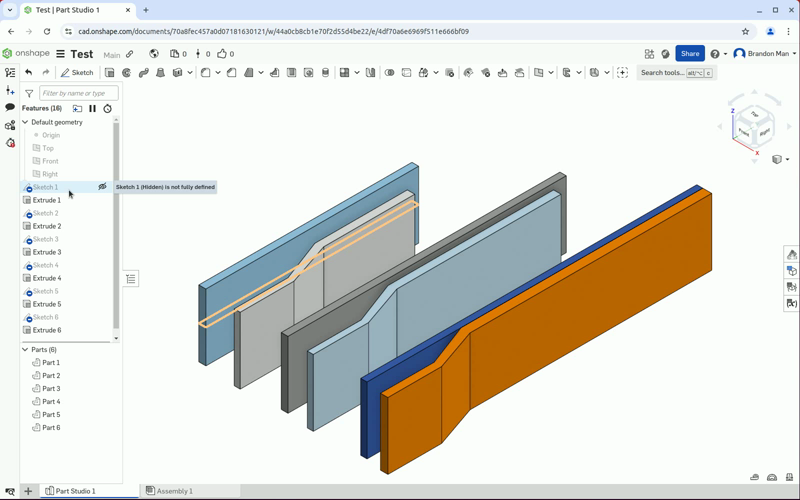
click(69, 189)